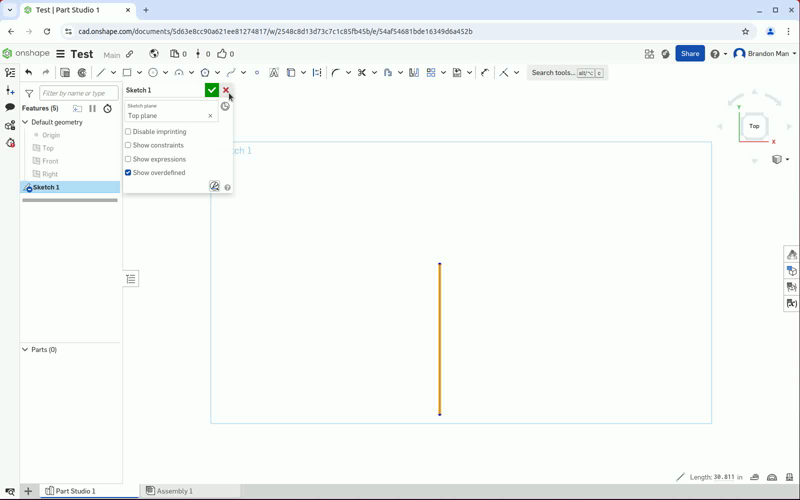
key(shift+h)
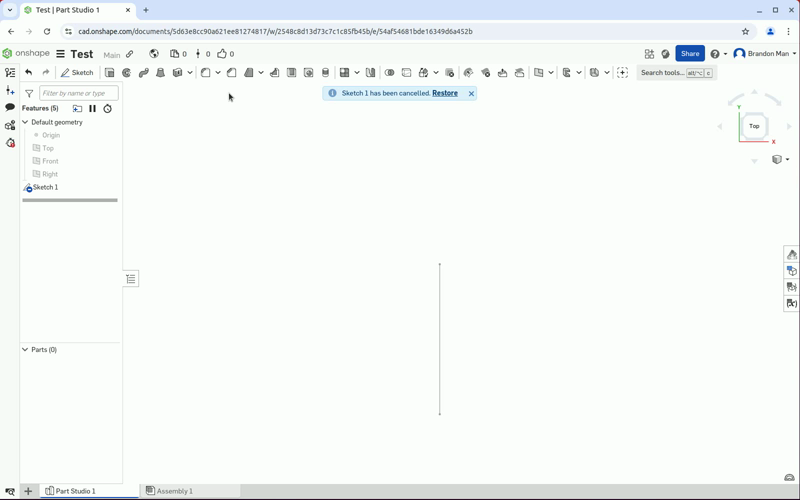
mouse_move(73, 352)
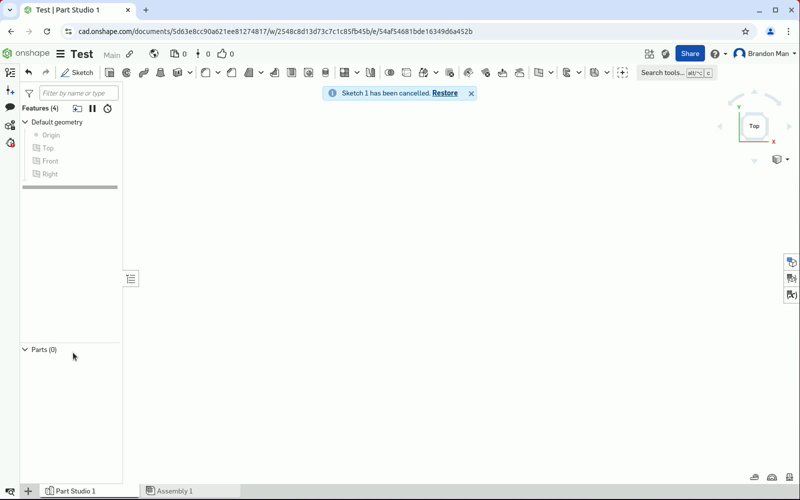
key(y)
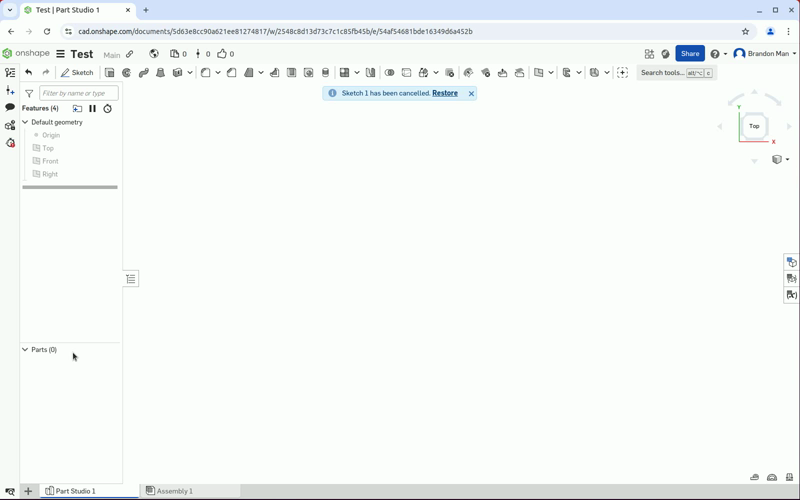
key(shift+p)
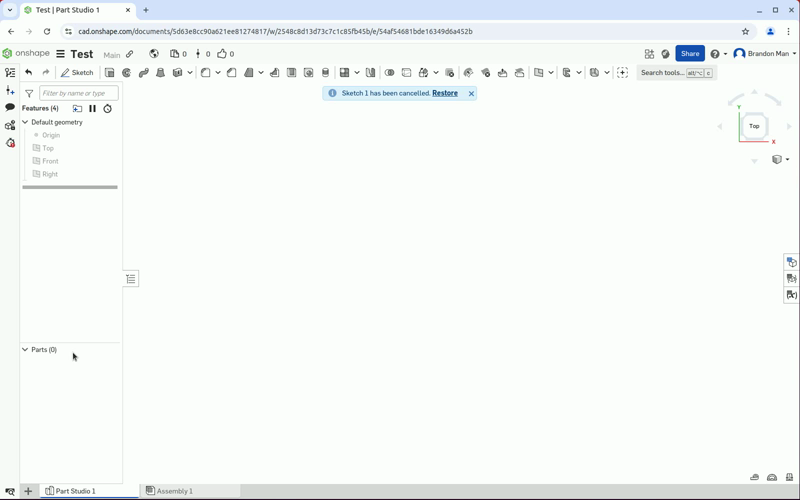
key(space)
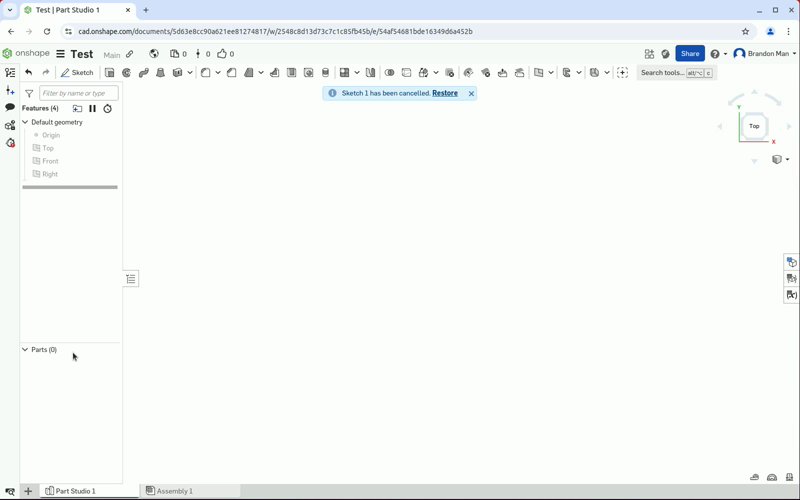
key_down(shift)
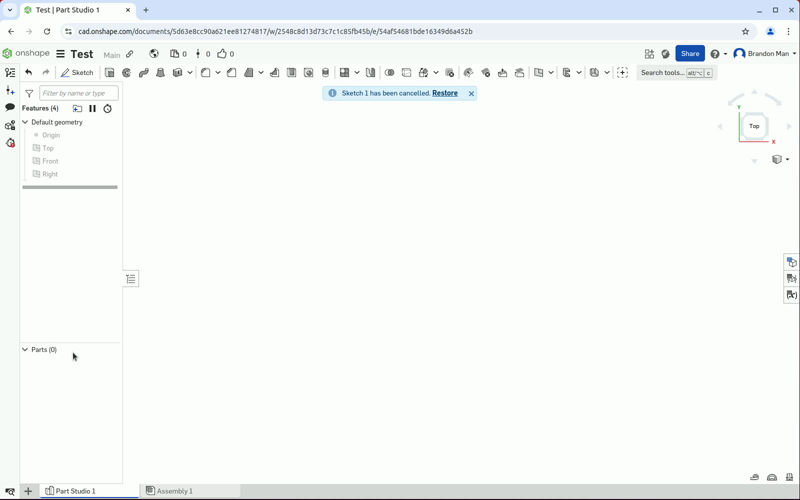
key(up)
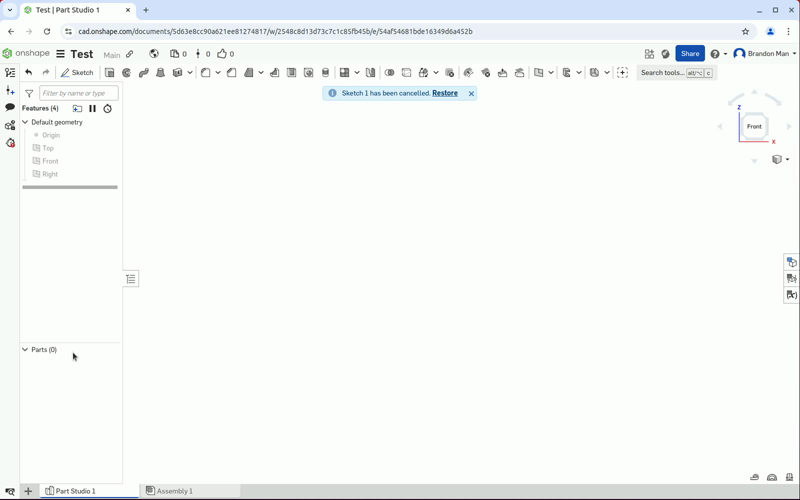
key_up(shift)
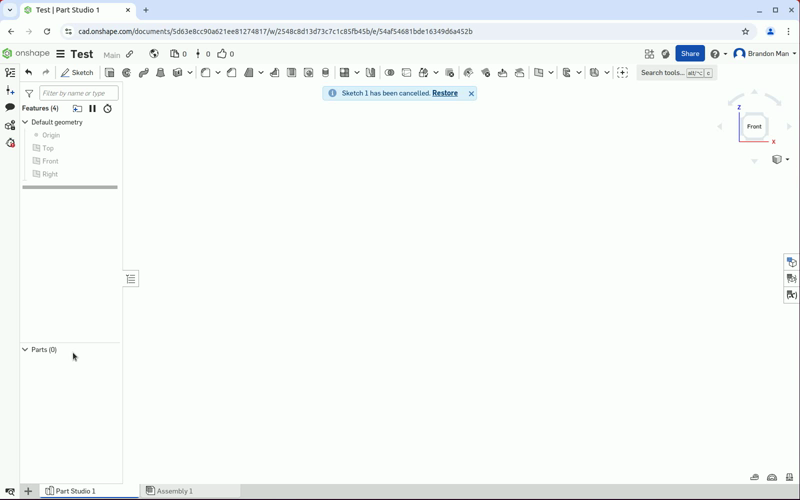
key(space)
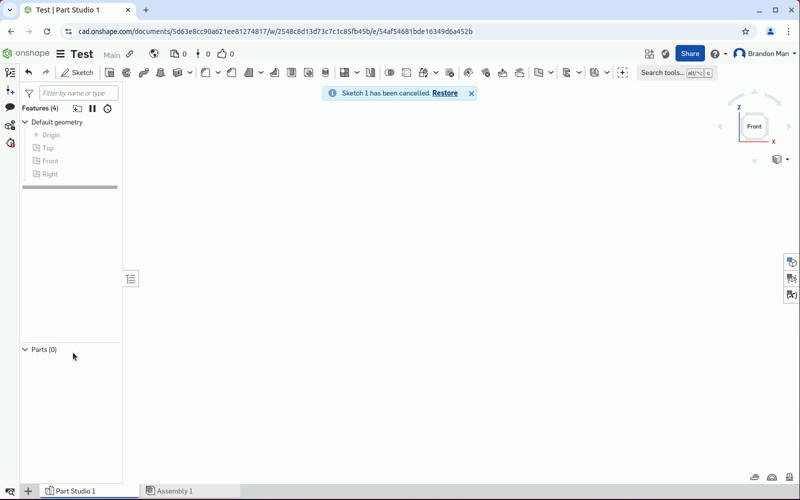
key_down(shift)
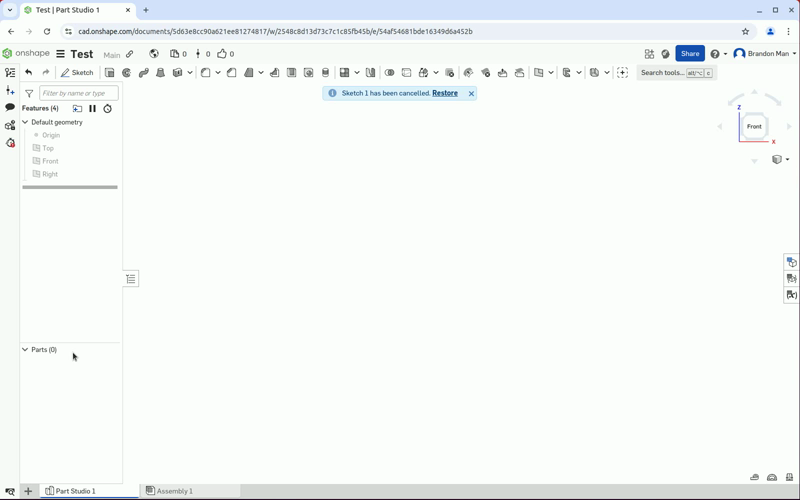
key(left)
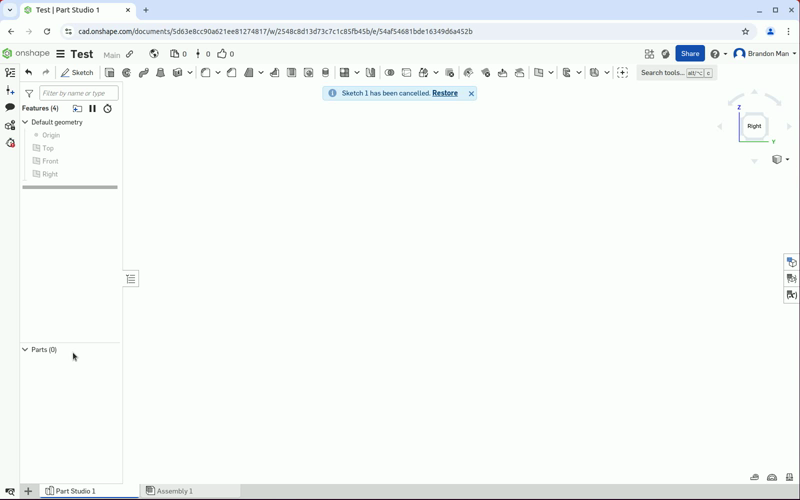
key_up(shift)
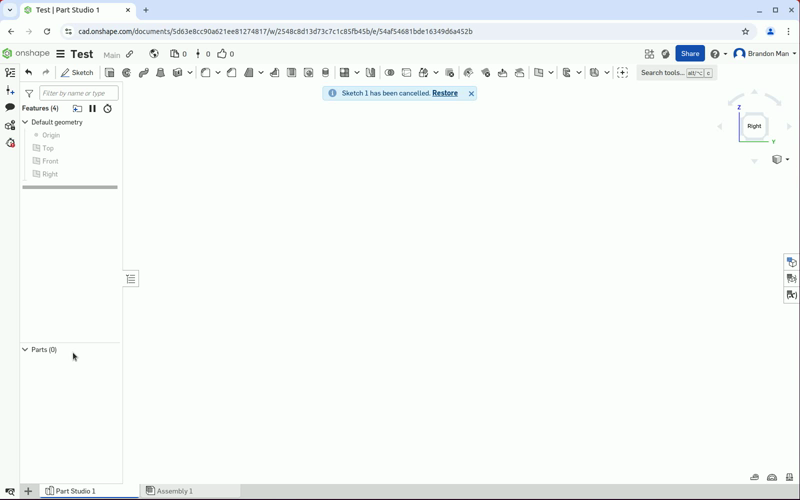
mouse_move(73, 352)
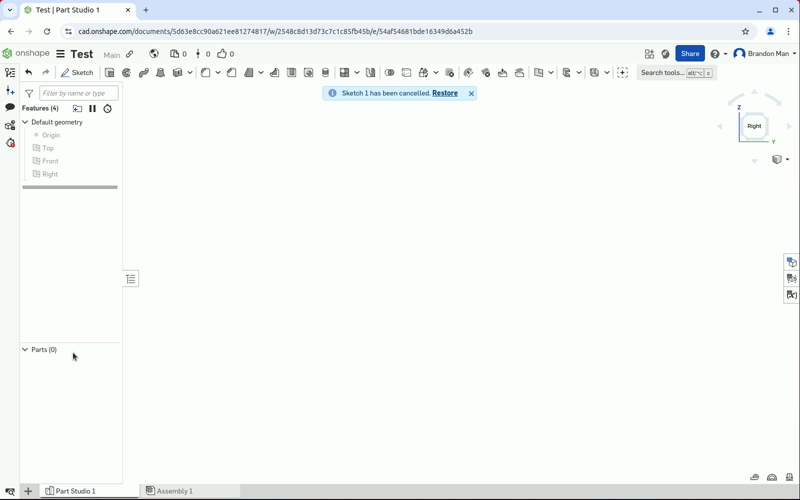
key(shift+y)
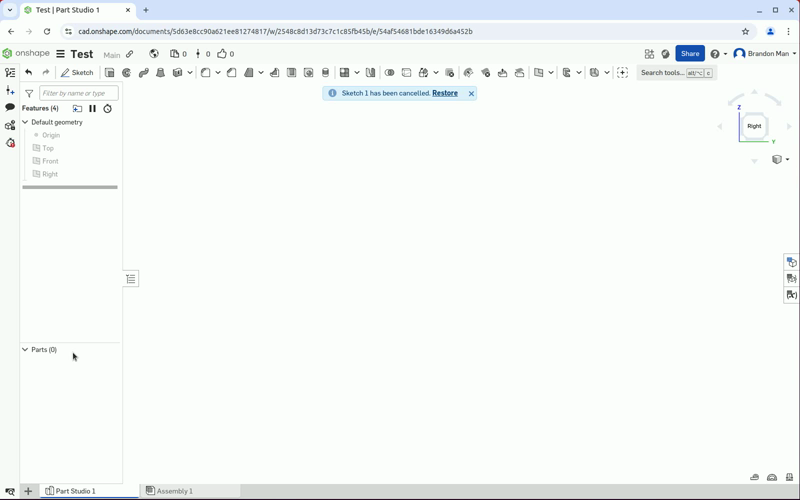
key(shift+s)
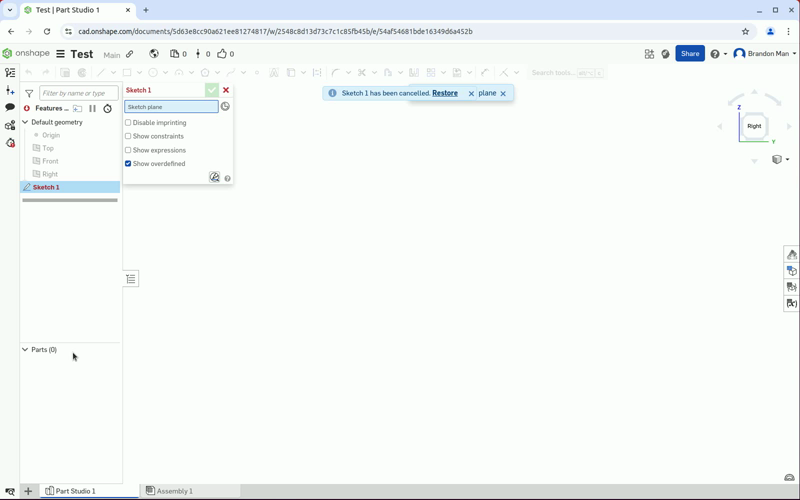
mouse_move(73, 176)
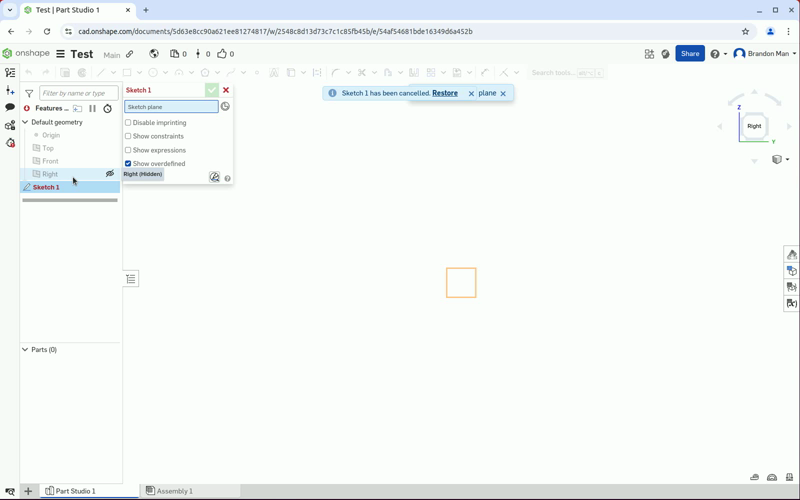
click(73, 176)
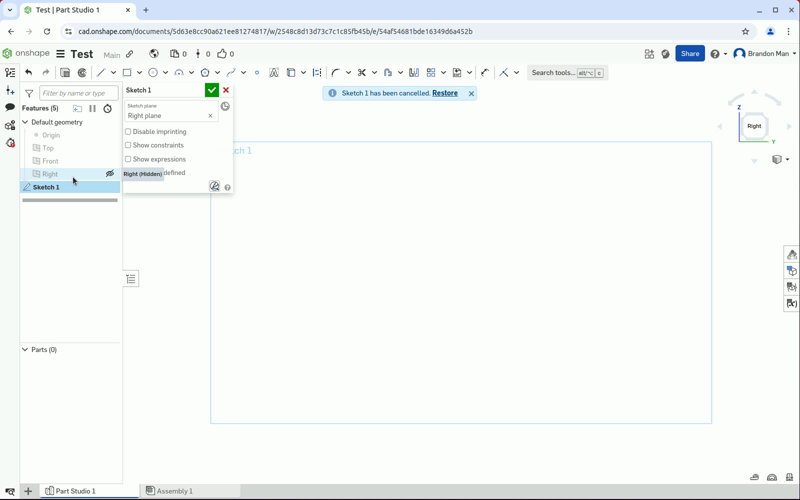
mouse_move(73, 352)
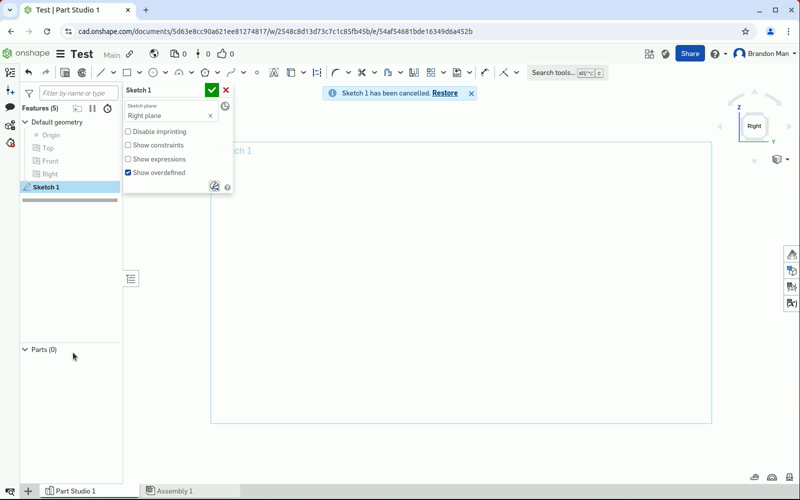
key(y)
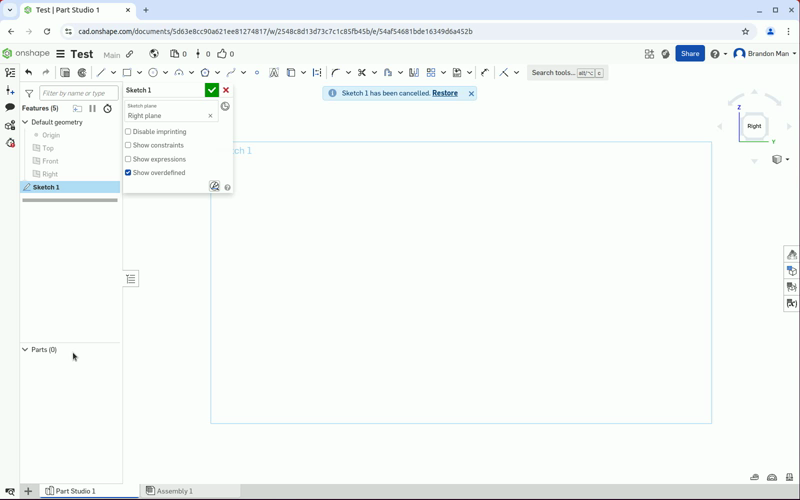
key(c)
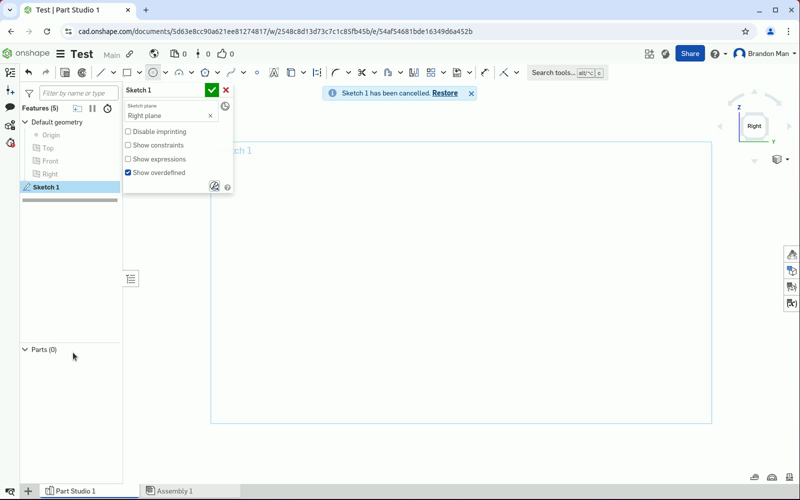
key_down(shift)
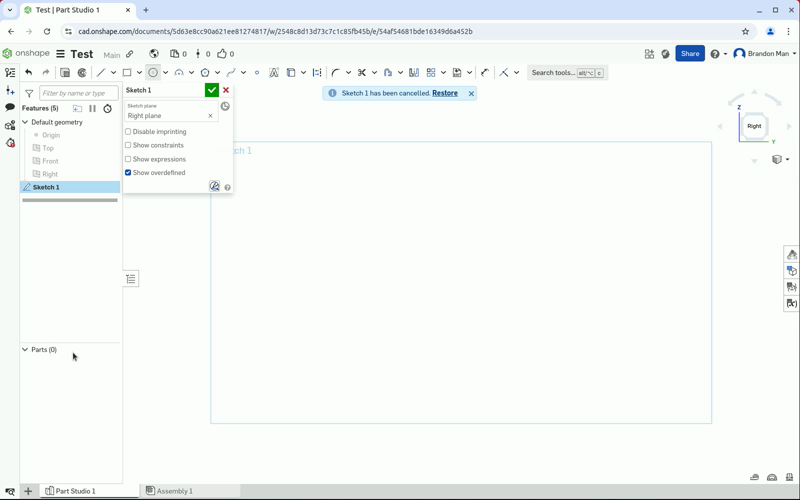
mouse_move(457, 282)
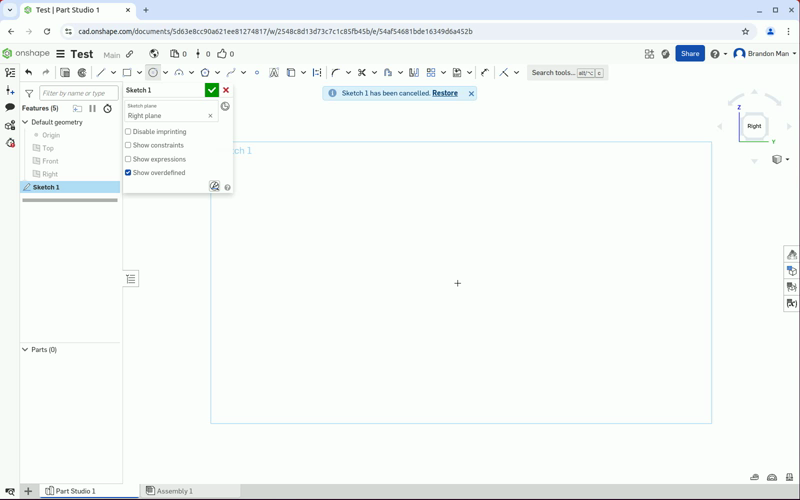
click(457, 282)
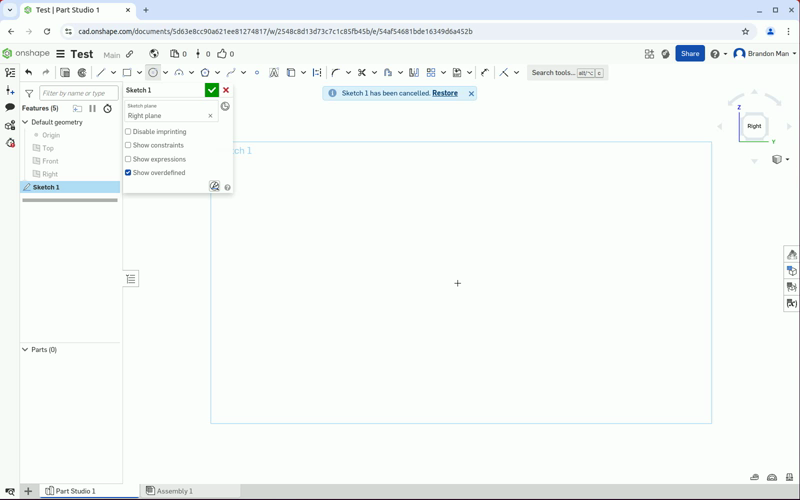
key_up(shift)
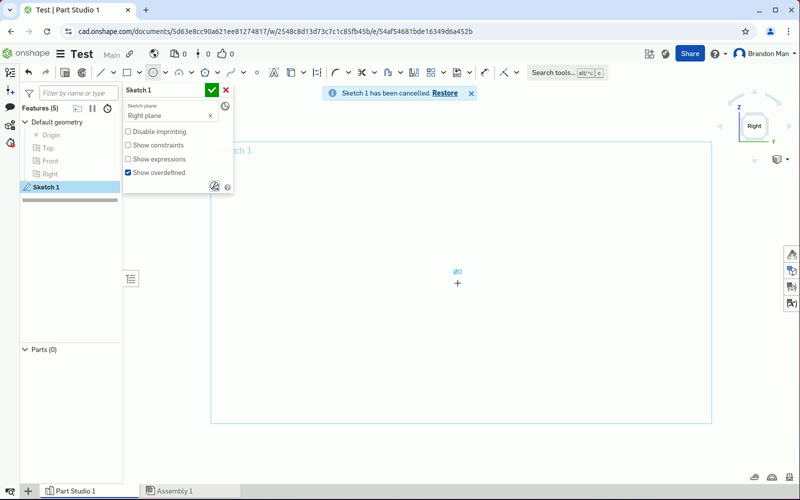
mouse_move(459, 282)
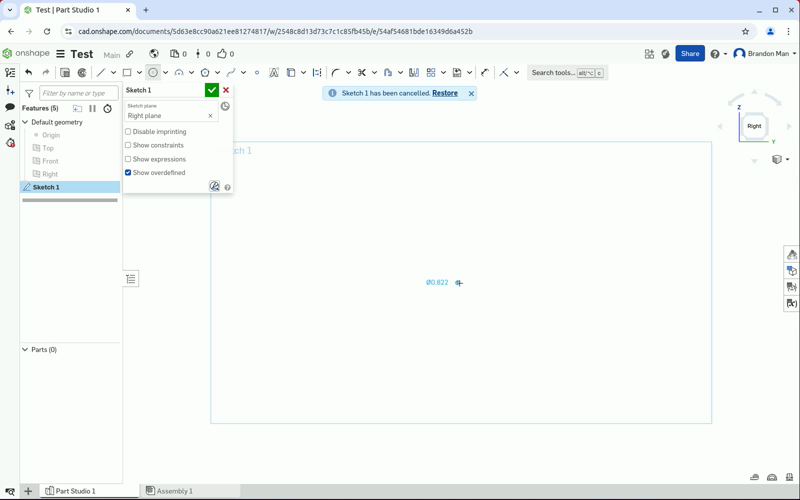
scroll(6)
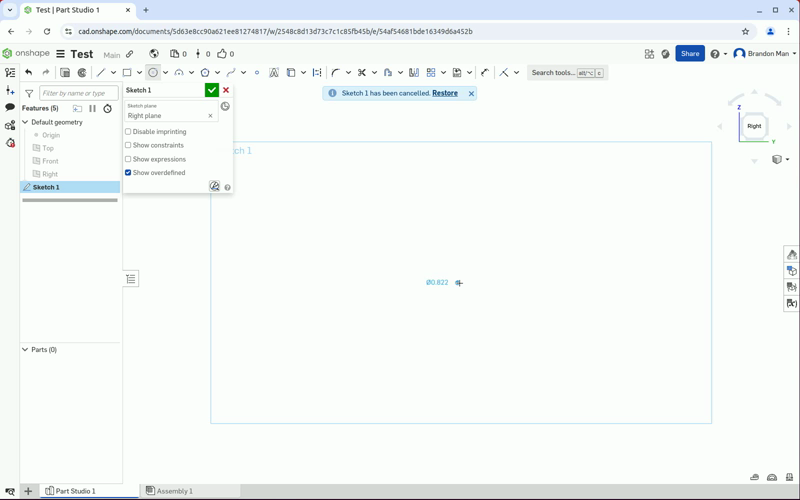
scroll(6)
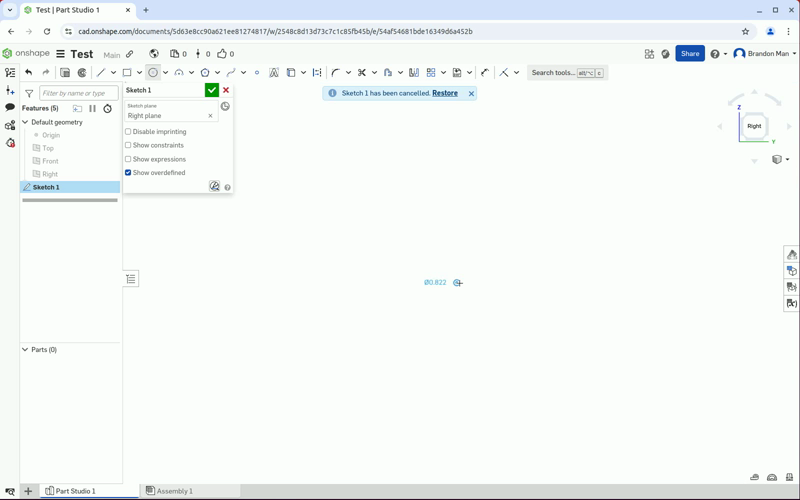
scroll(6)
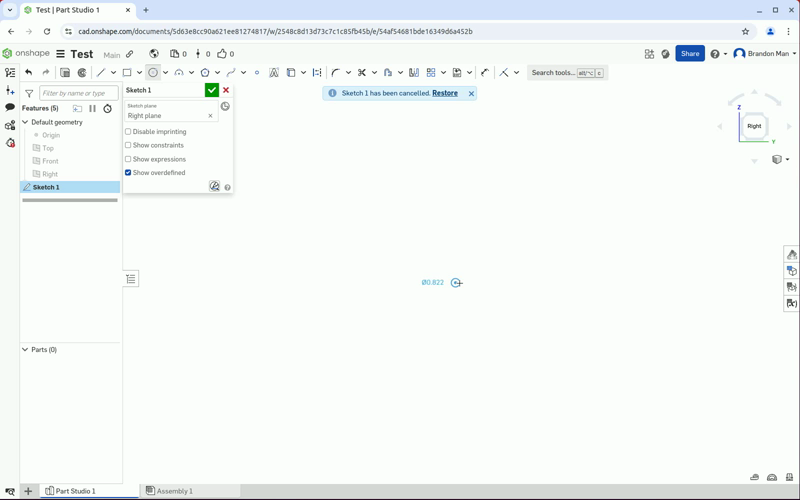
scroll(6)
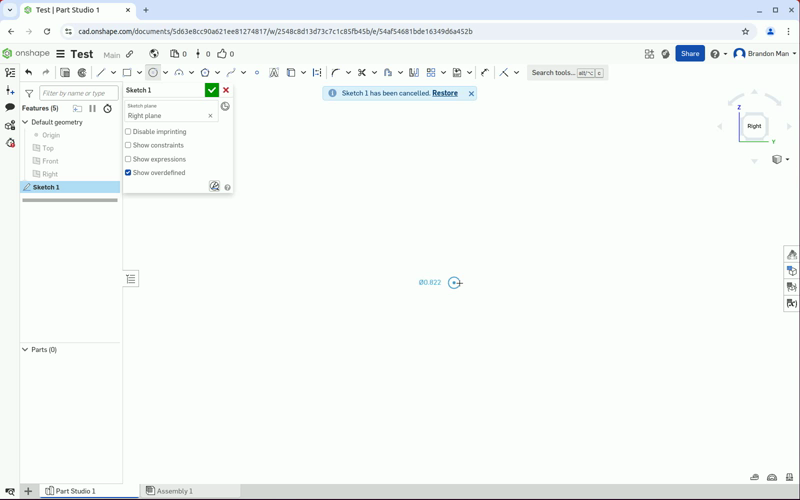
scroll(6)
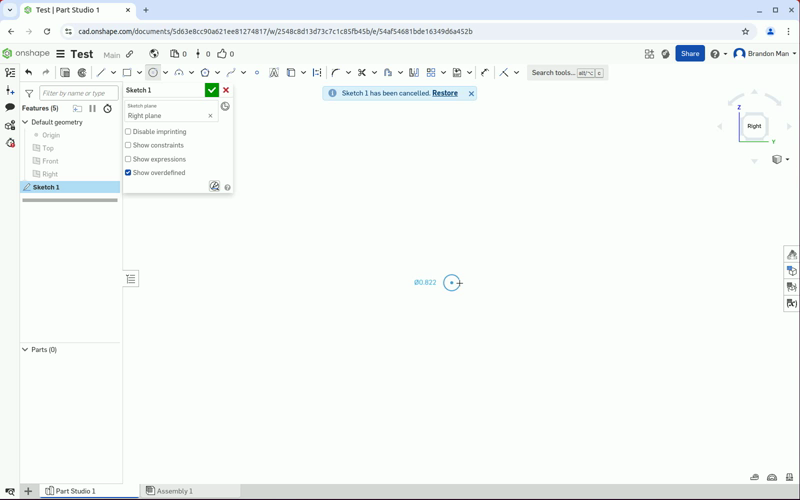
scroll(6)
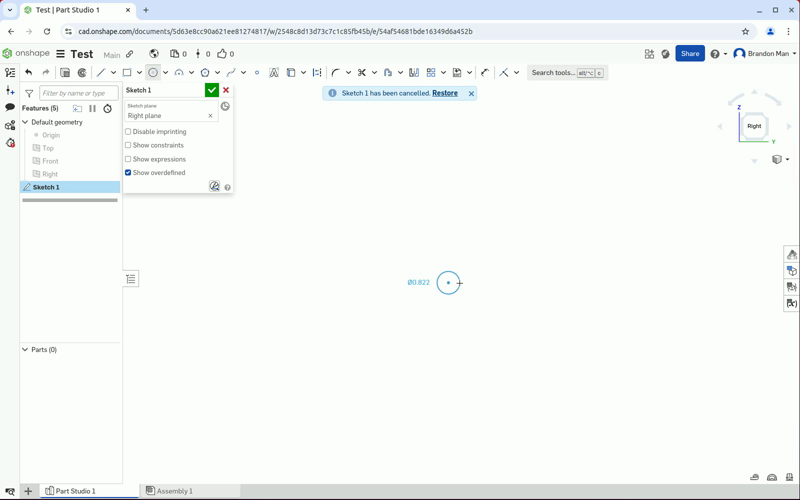
scroll(6)
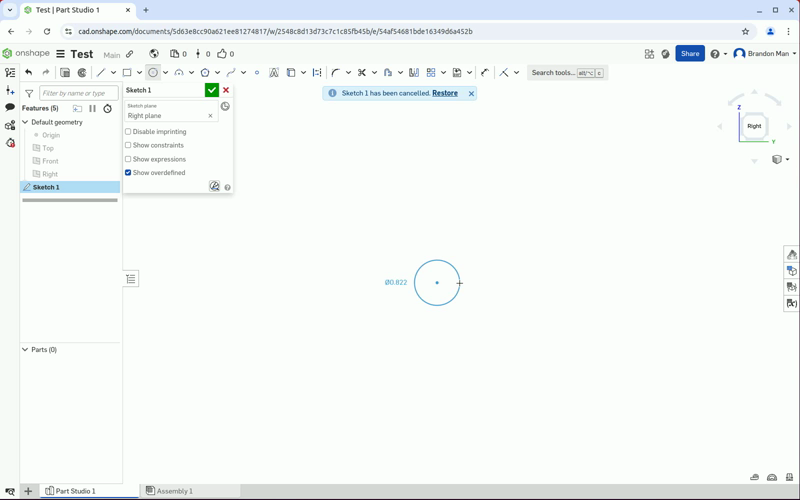
click(459, 282)
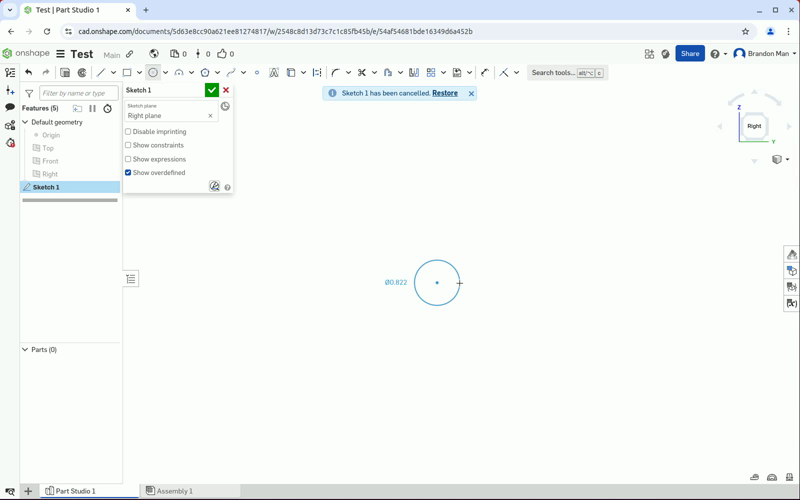
scroll(-6)
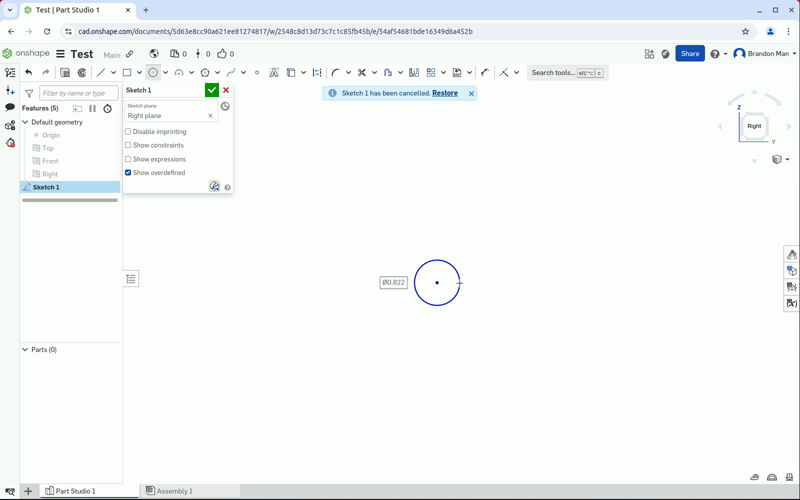
scroll(-6)
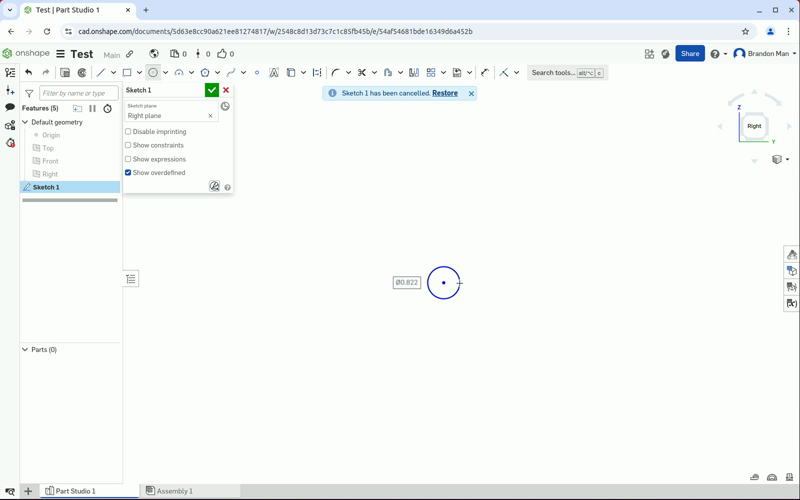
scroll(-6)
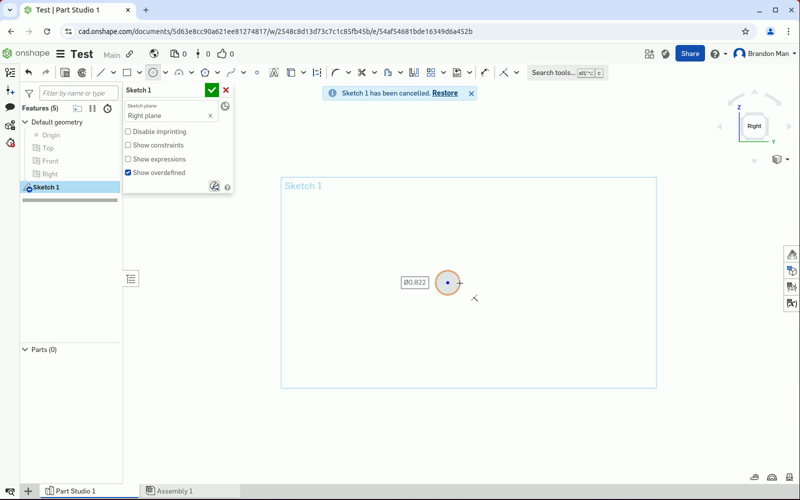
scroll(-6)
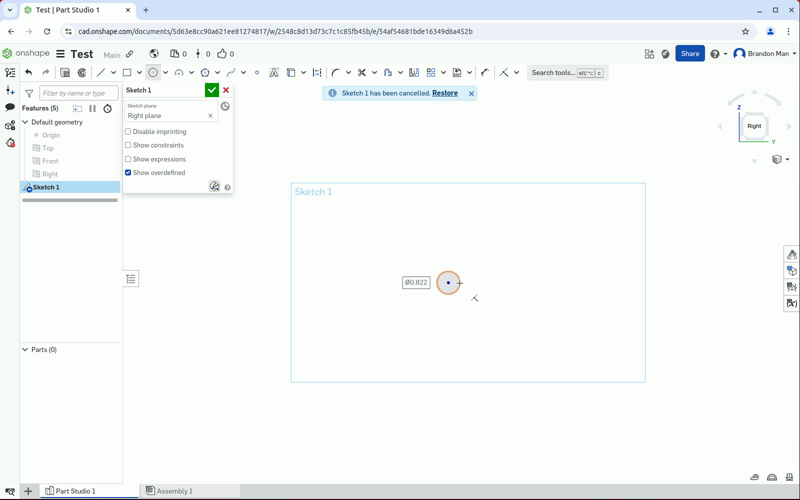
scroll(-6)
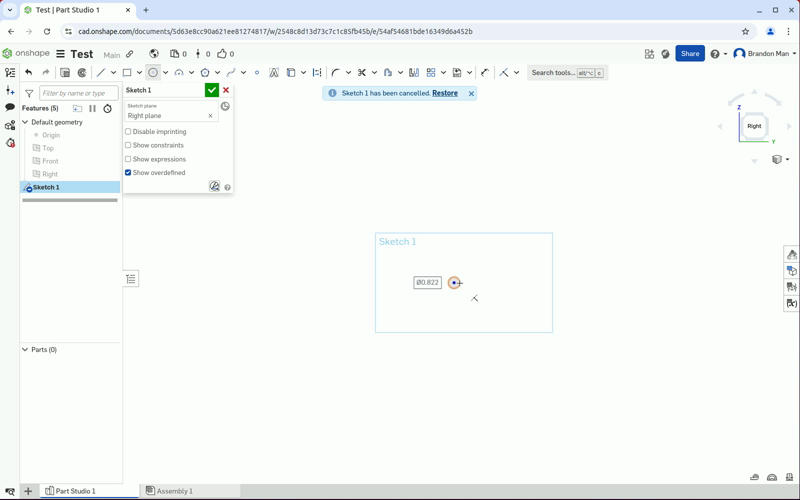
scroll(-6)
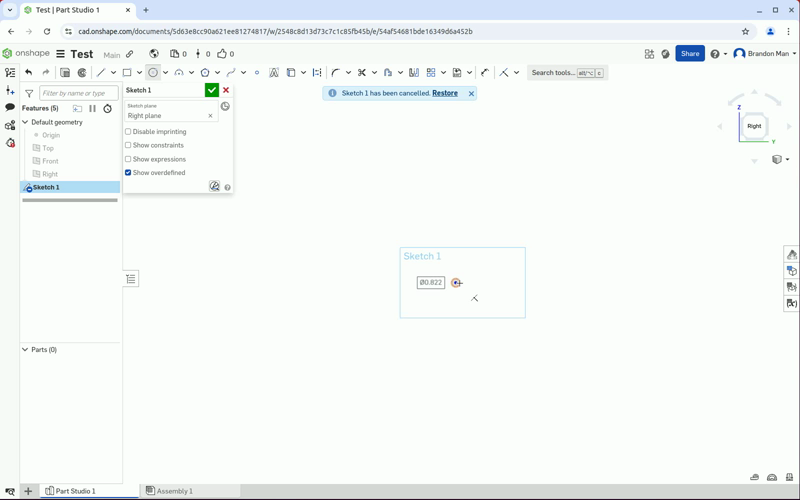
scroll(-6)
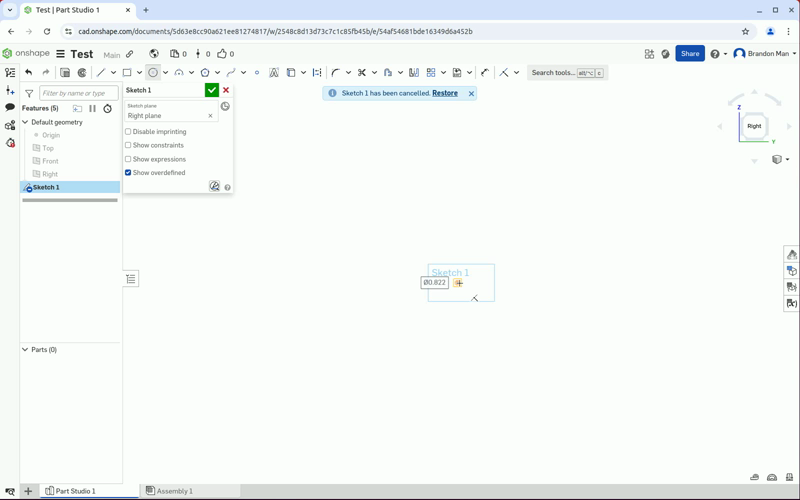
key(esc)
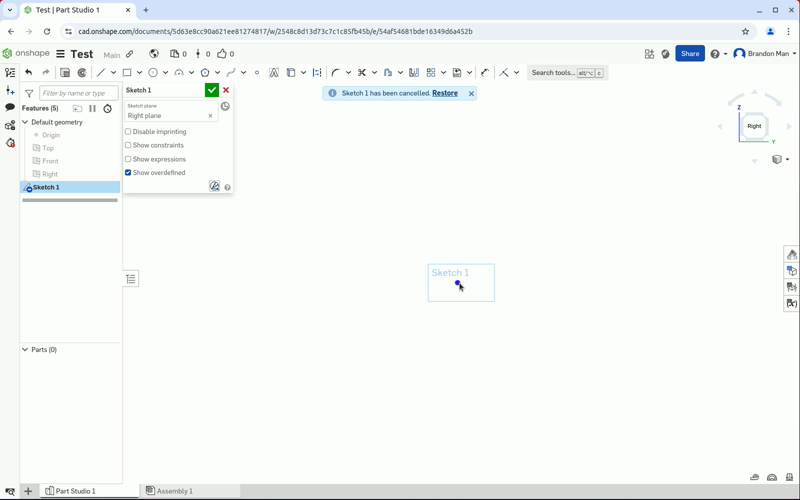
key(c)
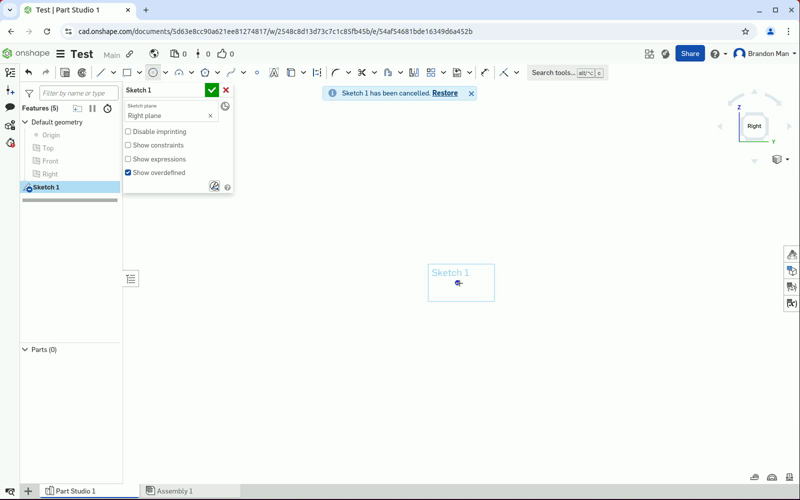
key_down(shift)
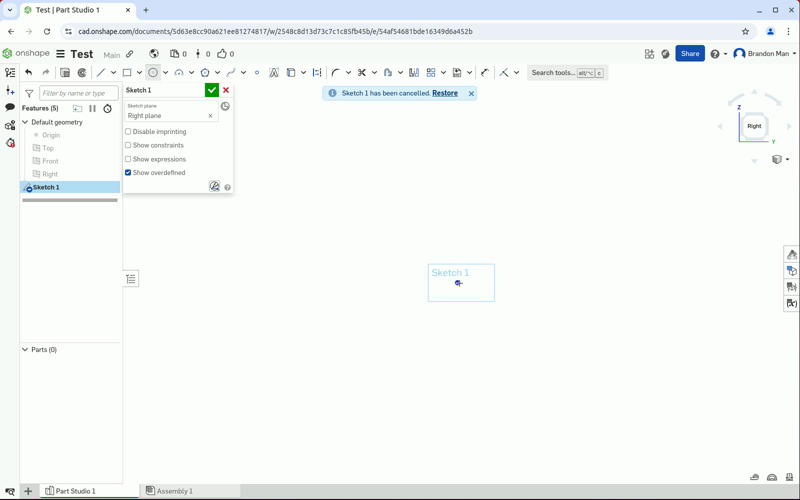
mouse_move(457, 282)
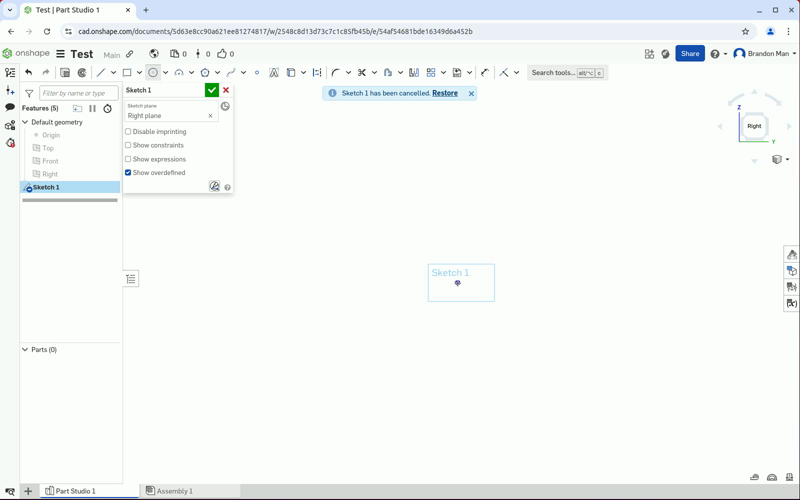
scroll(6)
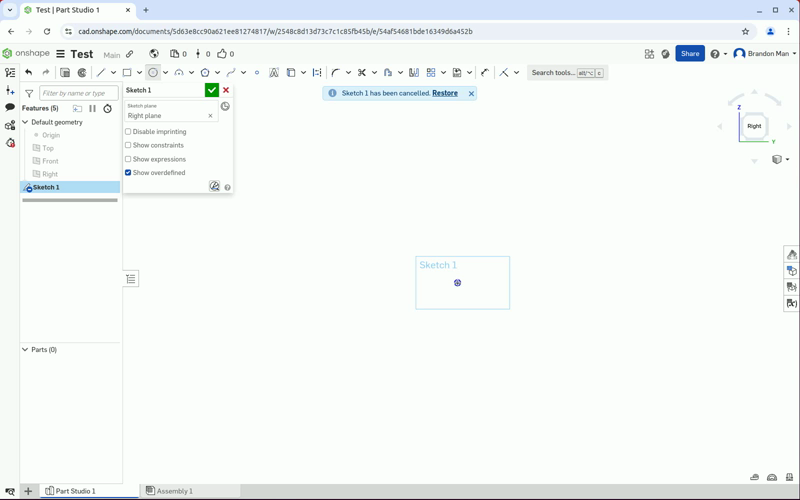
scroll(6)
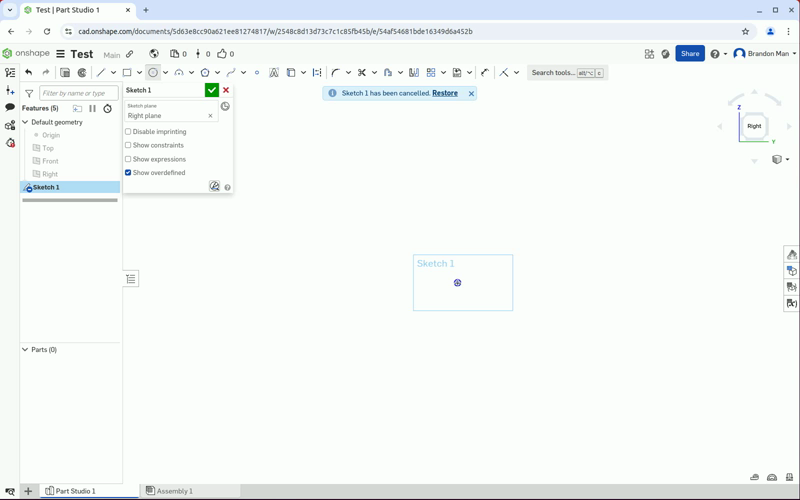
scroll(6)
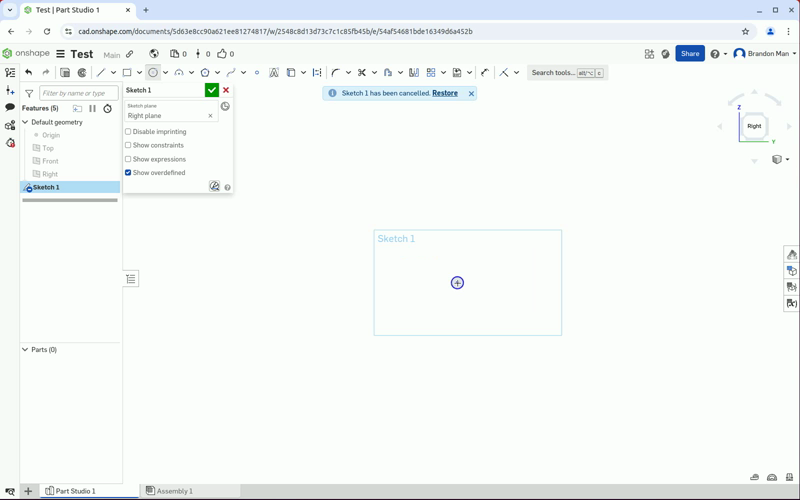
scroll(6)
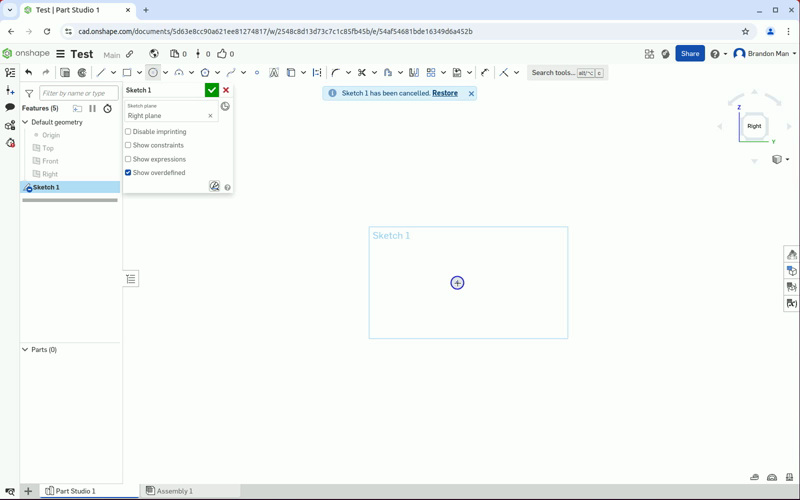
scroll(6)
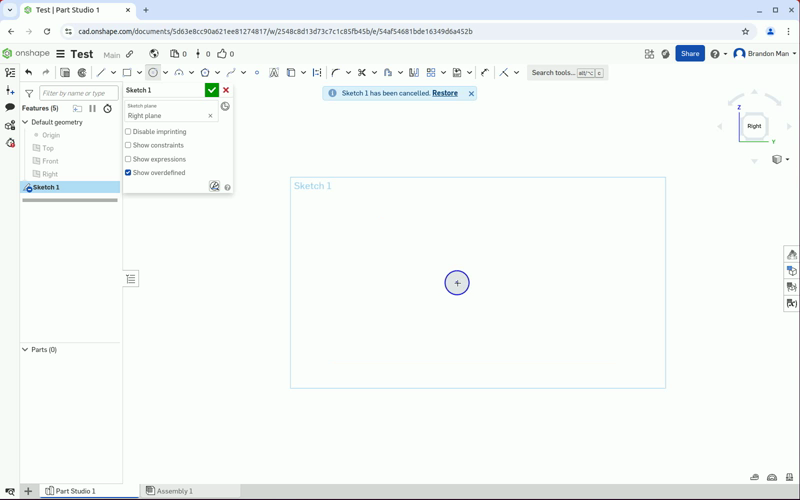
scroll(6)
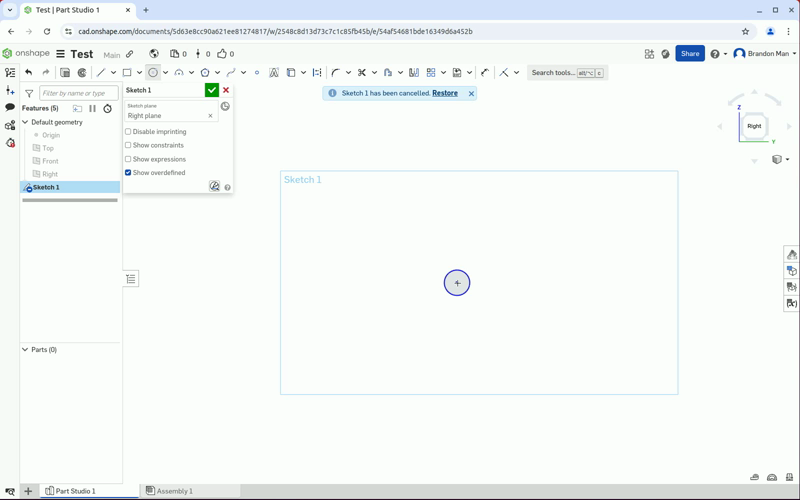
scroll(6)
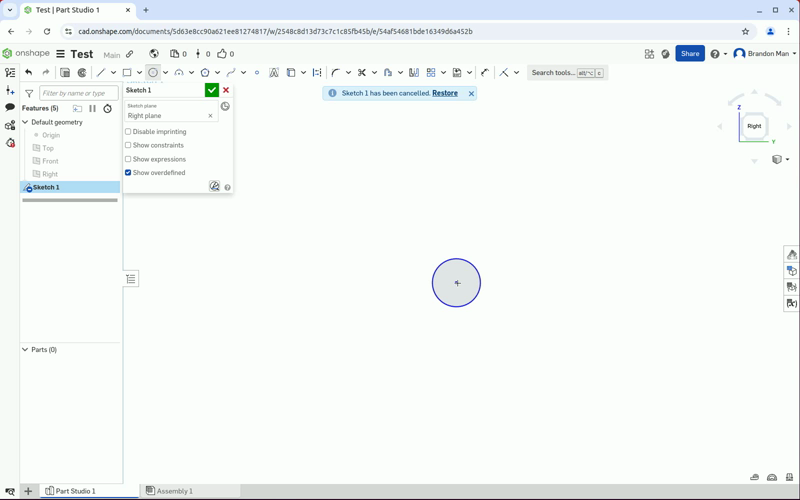
click(457, 282)
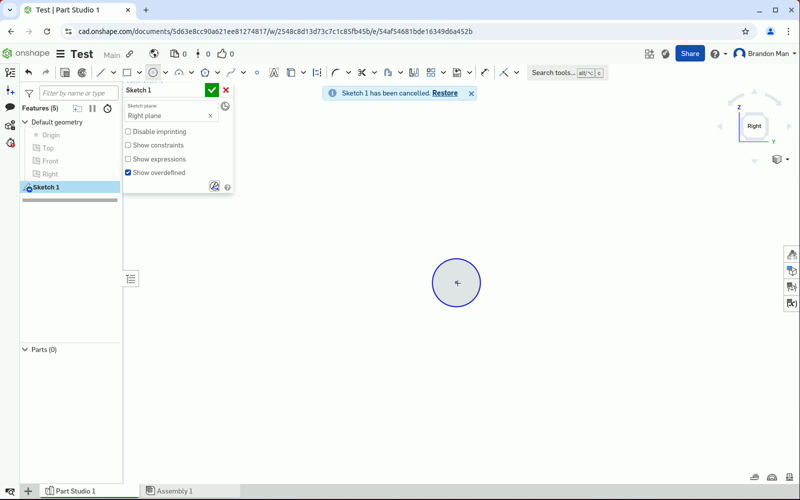
scroll(-6)
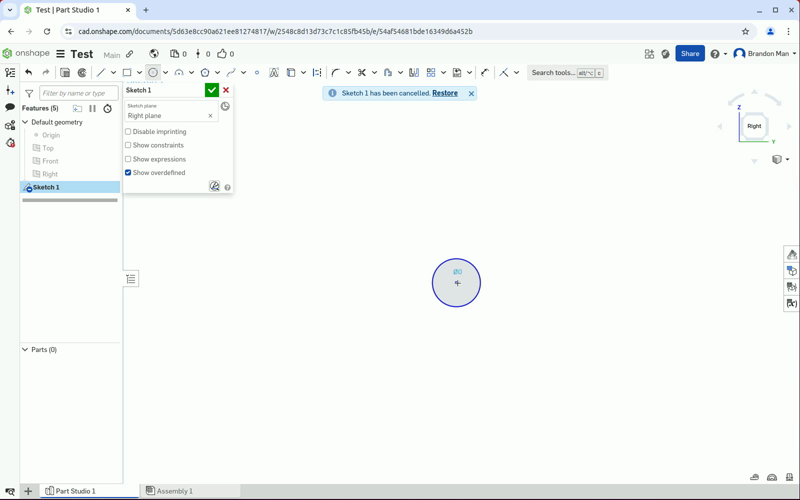
scroll(-6)
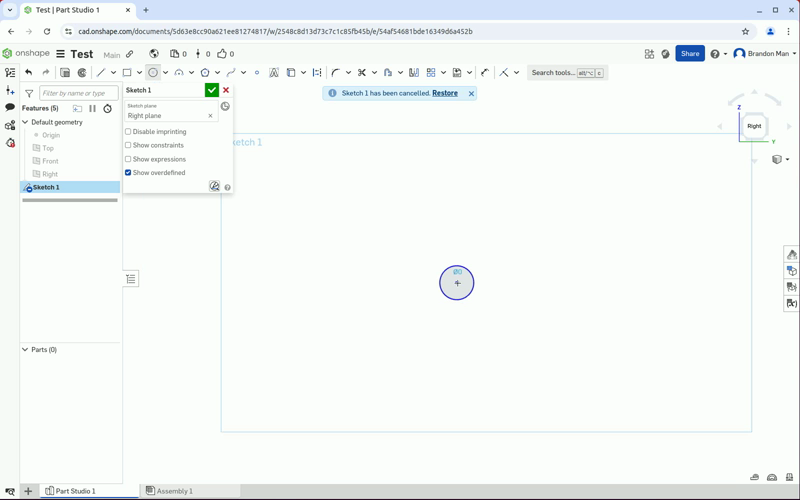
scroll(-6)
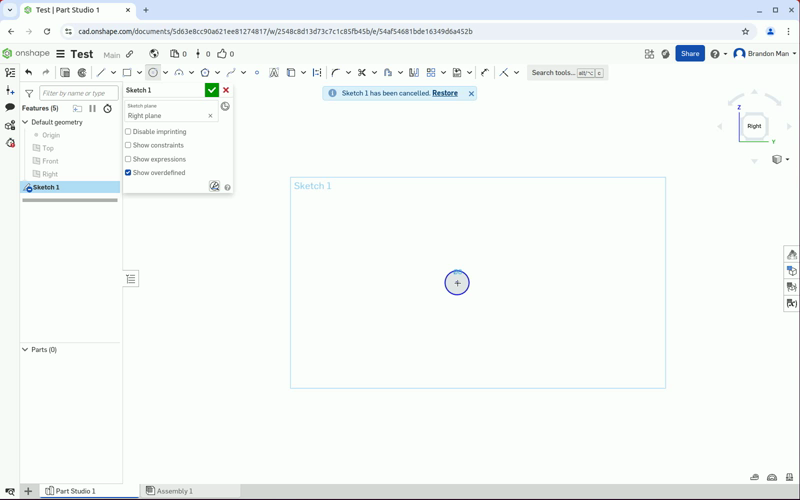
scroll(-6)
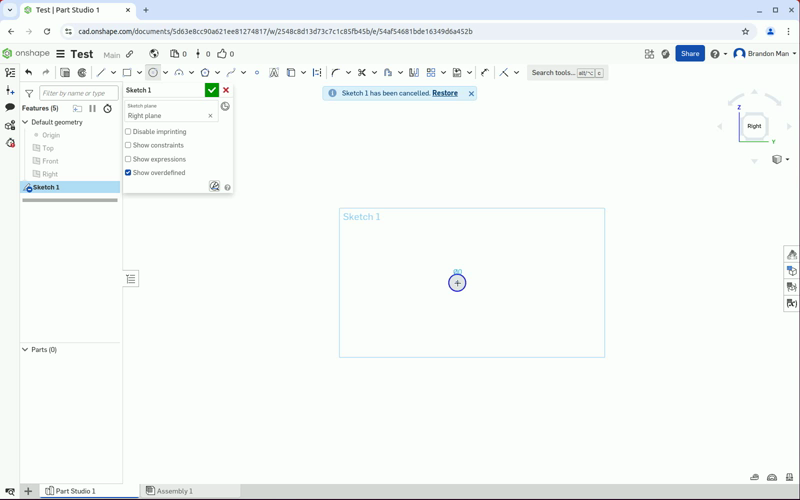
scroll(-6)
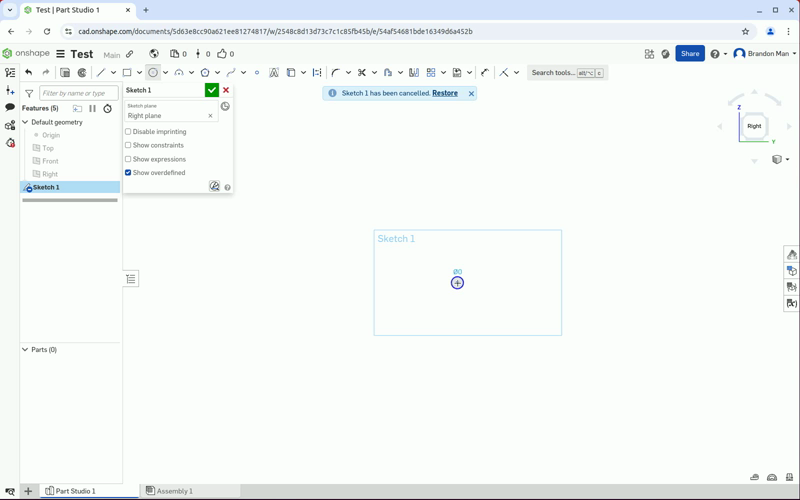
scroll(-6)
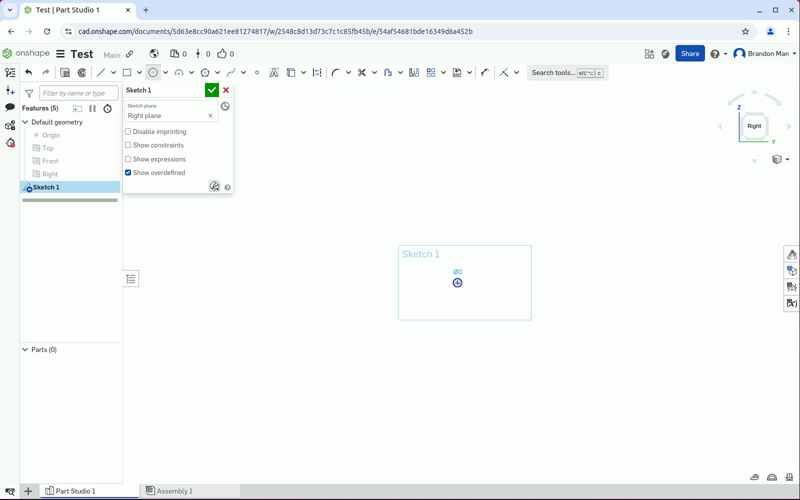
scroll(-6)
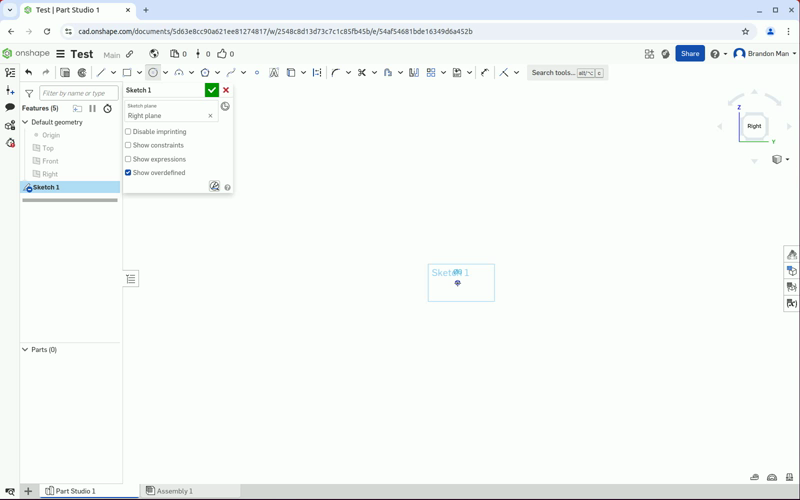
key_up(shift)
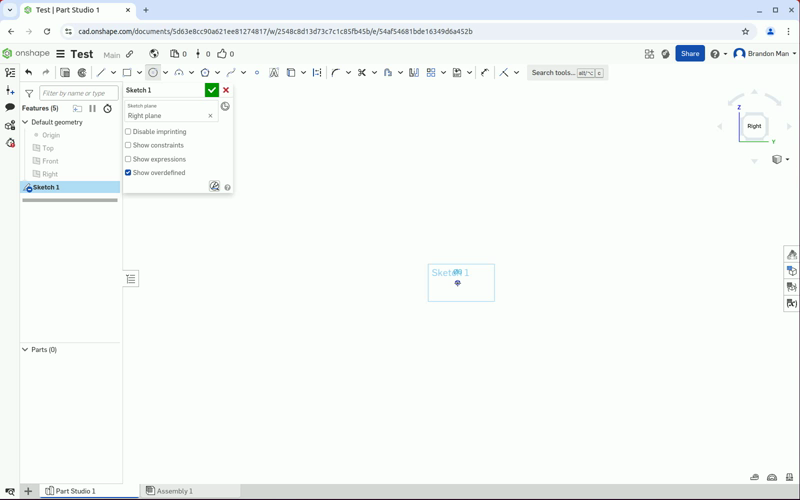
mouse_move(459, 282)
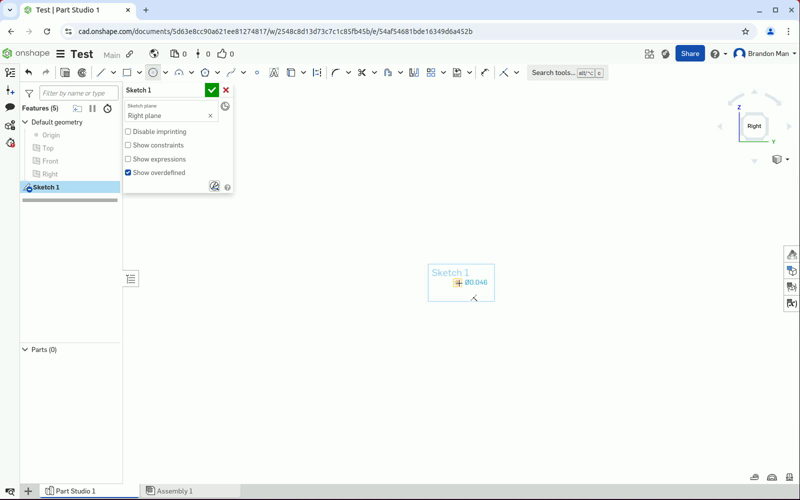
scroll(6)
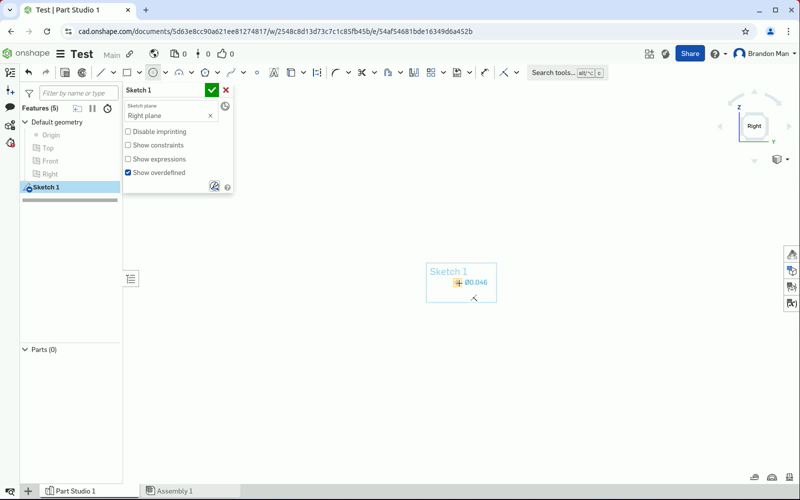
scroll(6)
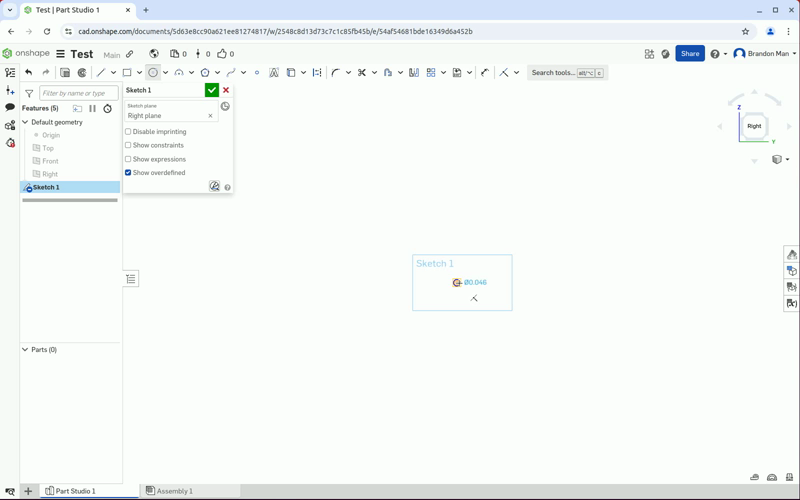
scroll(6)
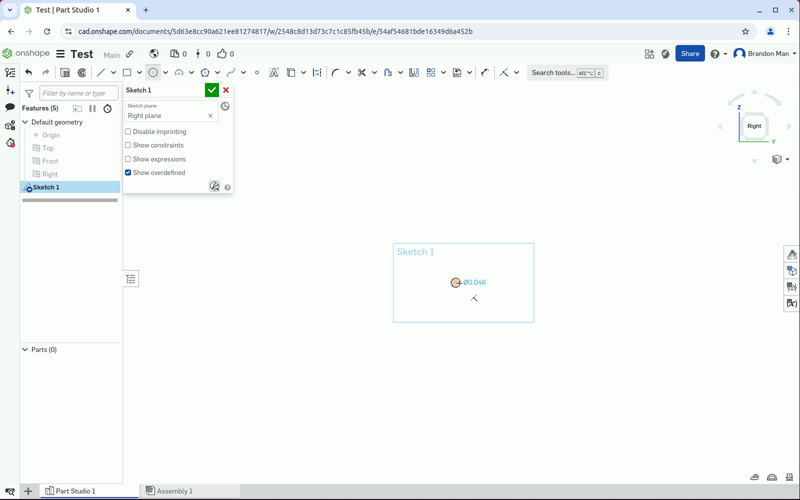
scroll(6)
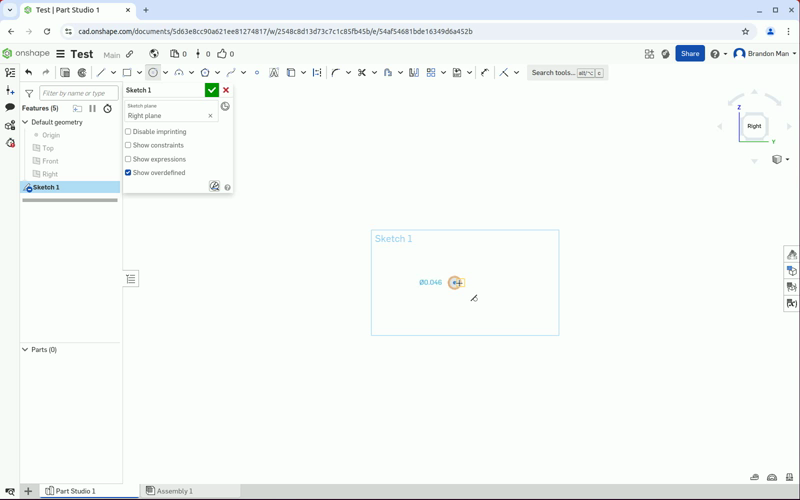
scroll(6)
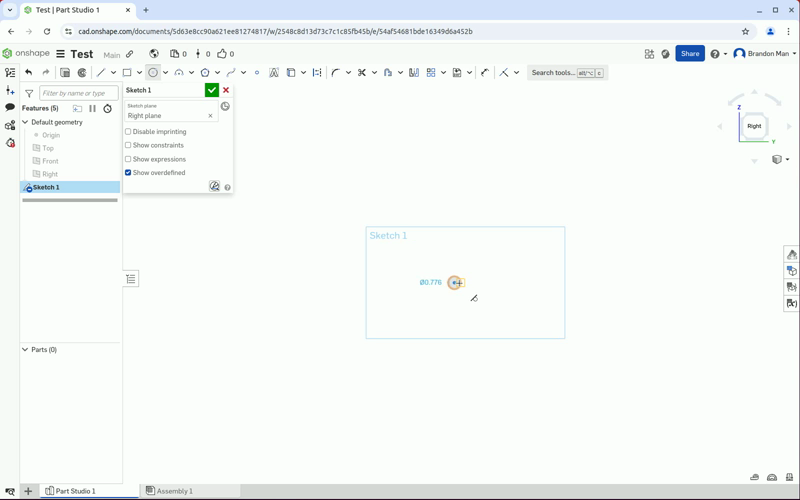
scroll(6)
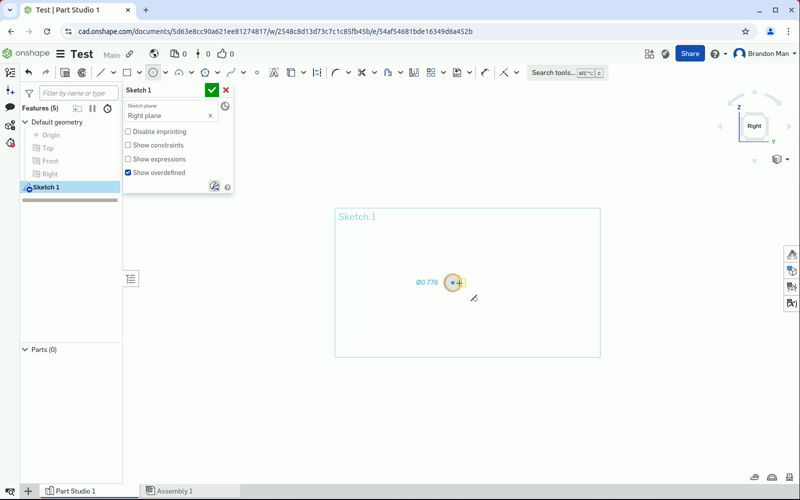
scroll(6)
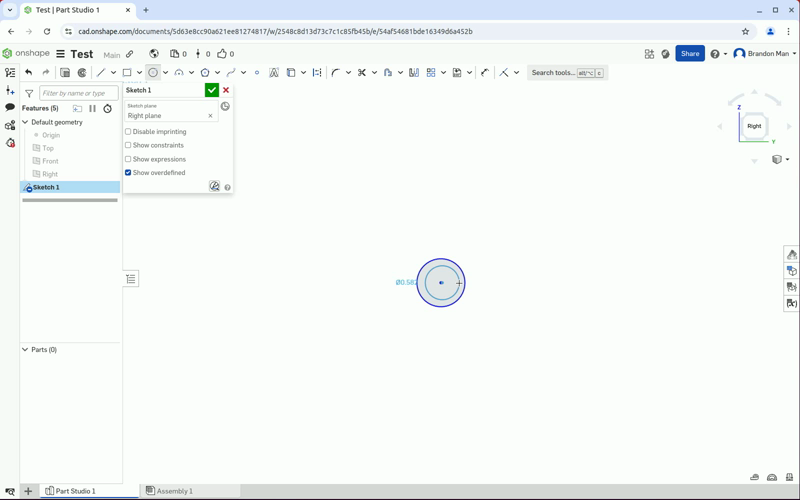
click(459, 282)
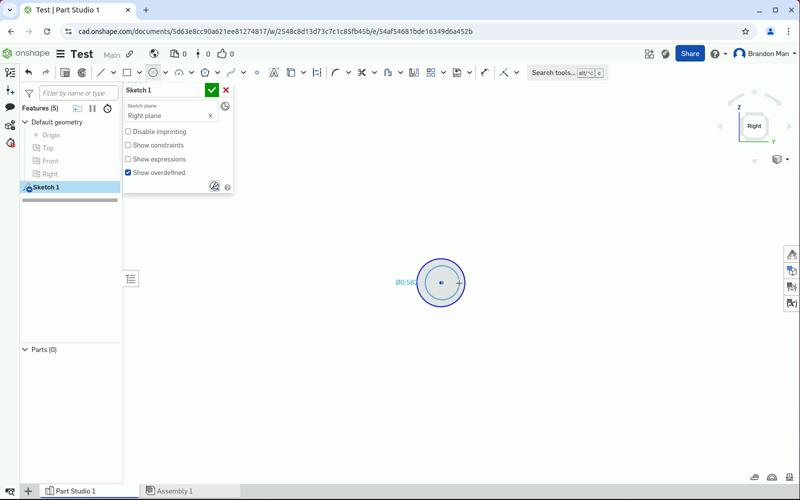
scroll(-6)
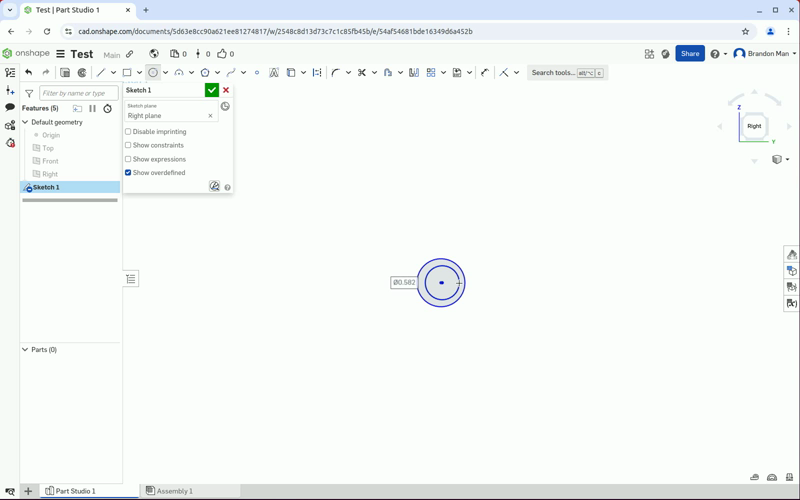
scroll(-6)
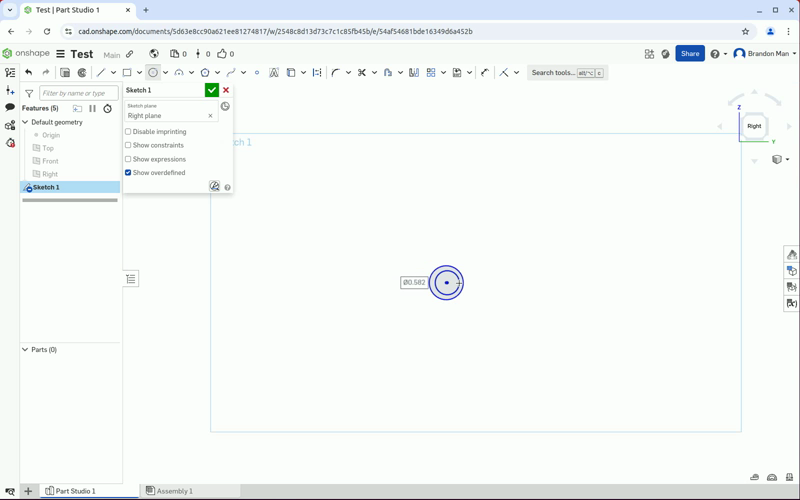
scroll(-6)
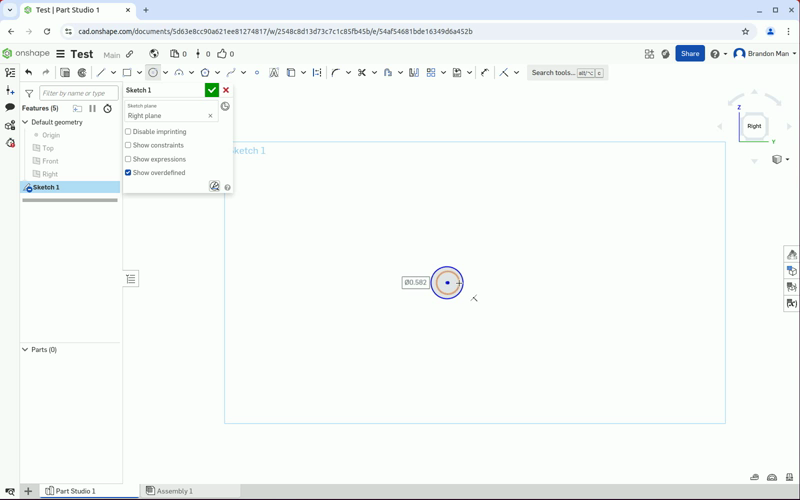
scroll(-6)
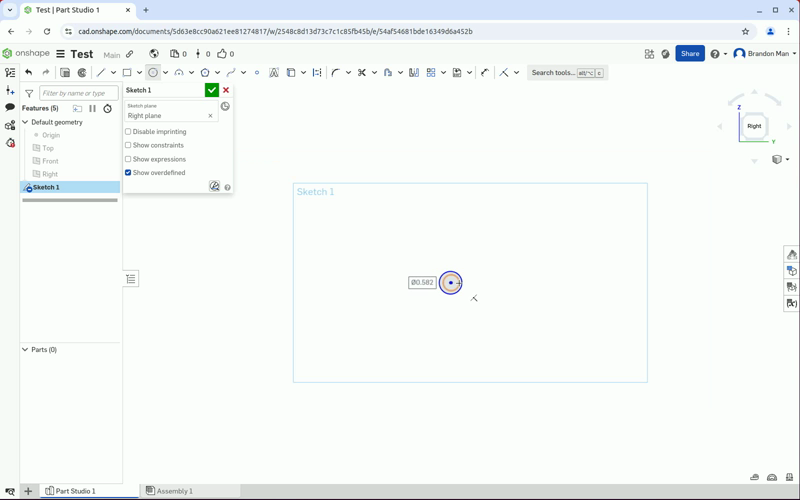
scroll(-6)
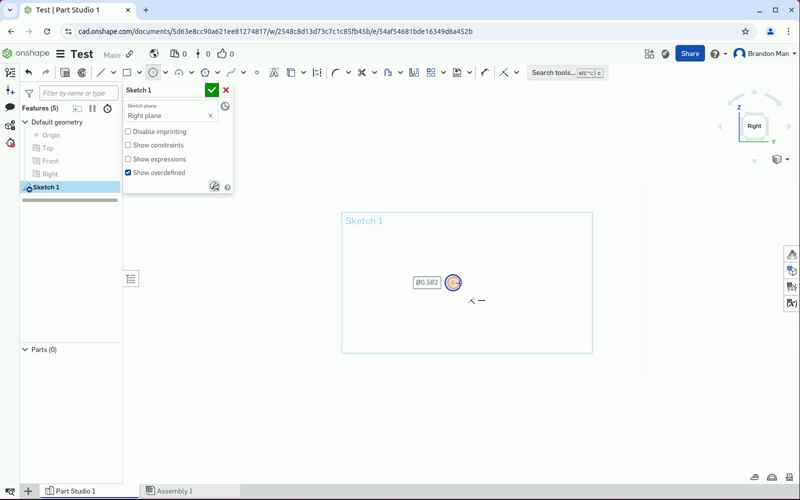
scroll(-6)
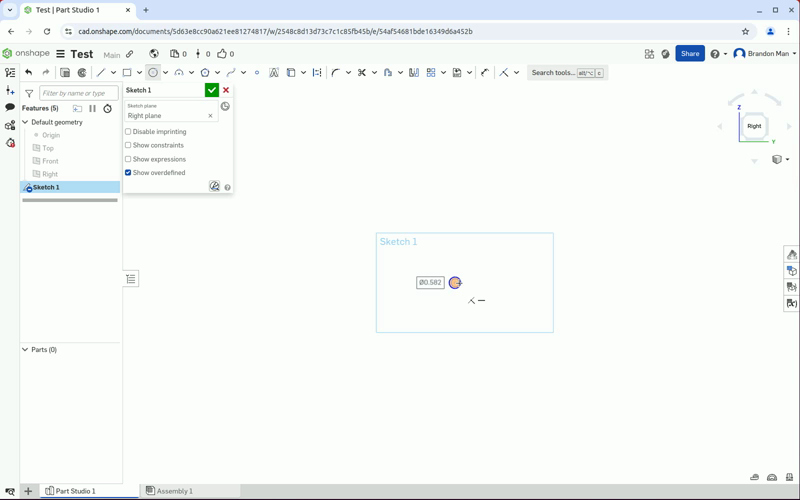
scroll(-6)
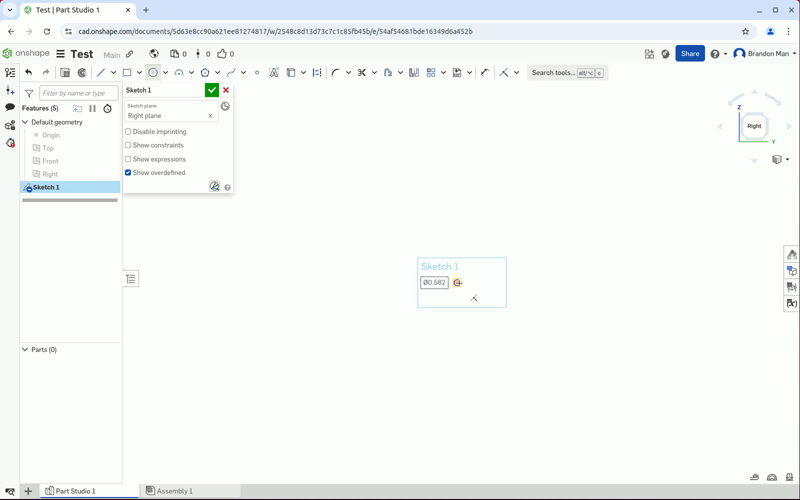
key(esc)
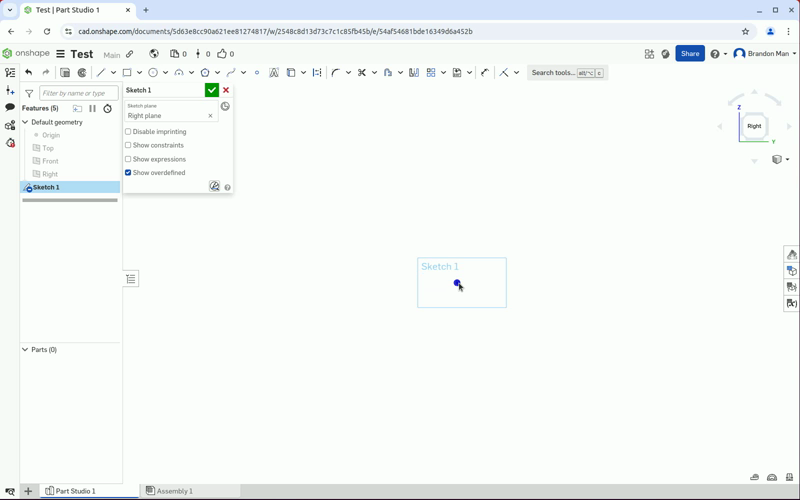
mouse_move(456, 282)
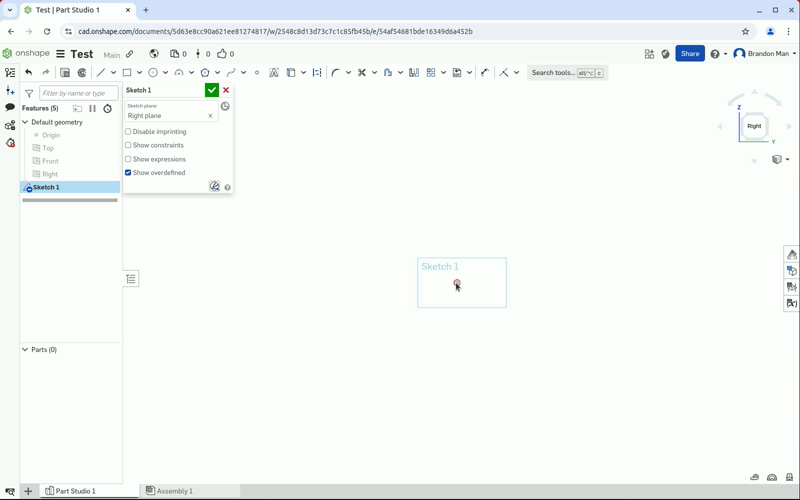
scroll(6)
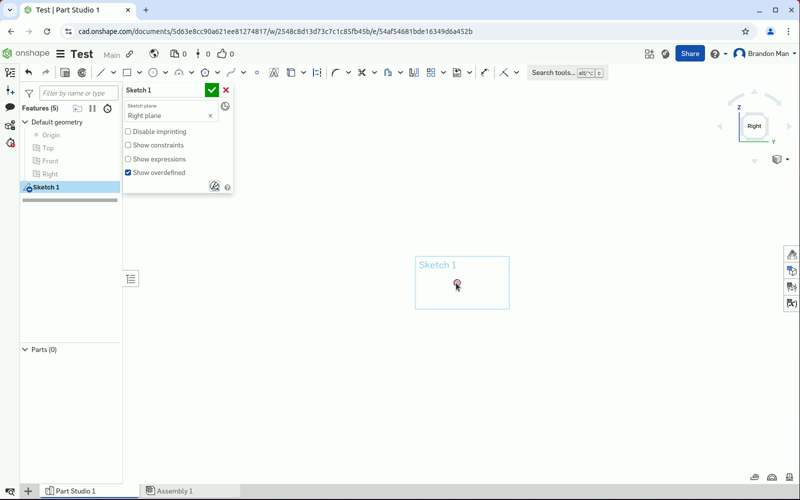
scroll(6)
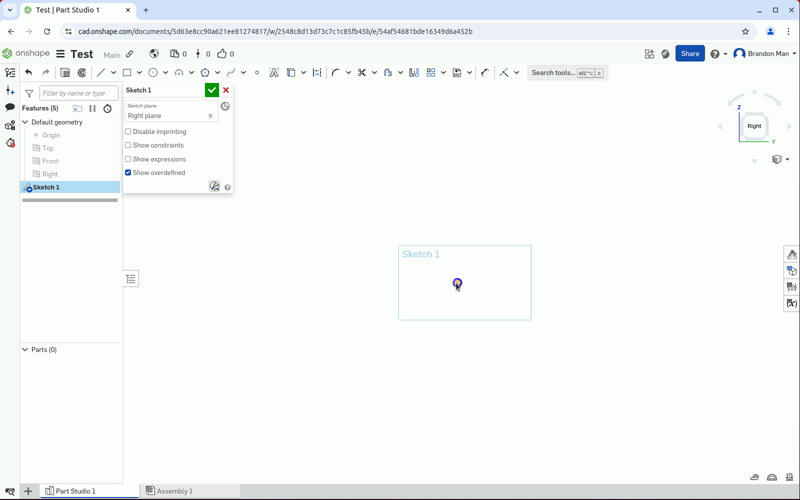
scroll(6)
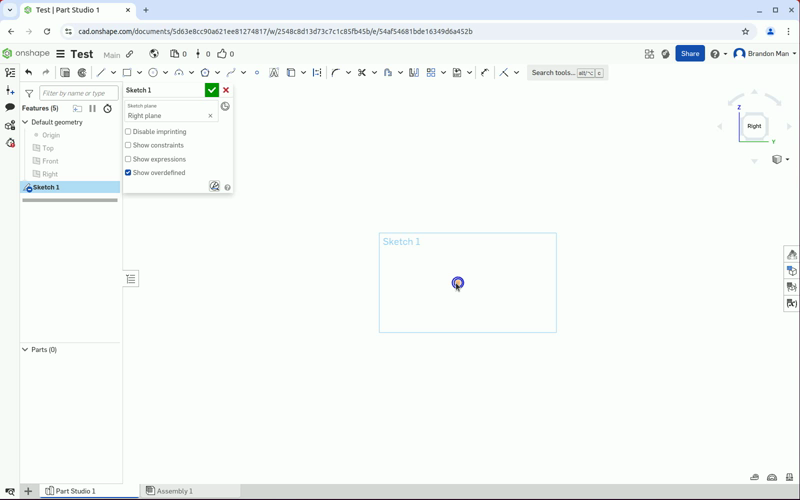
scroll(6)
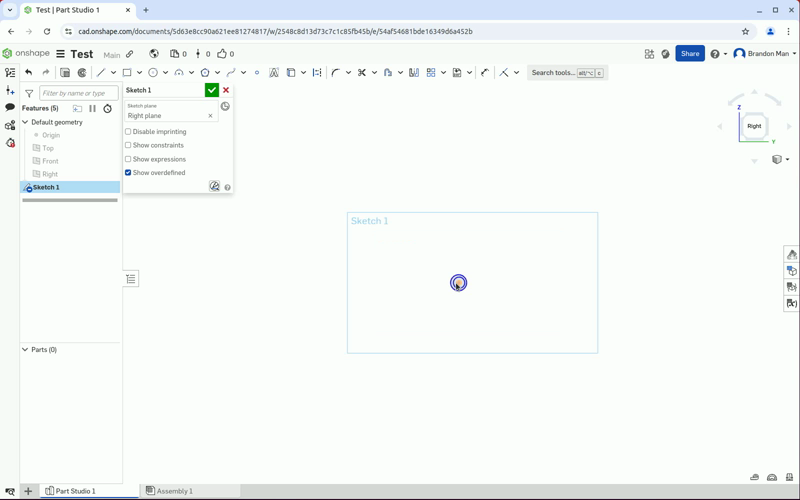
scroll(6)
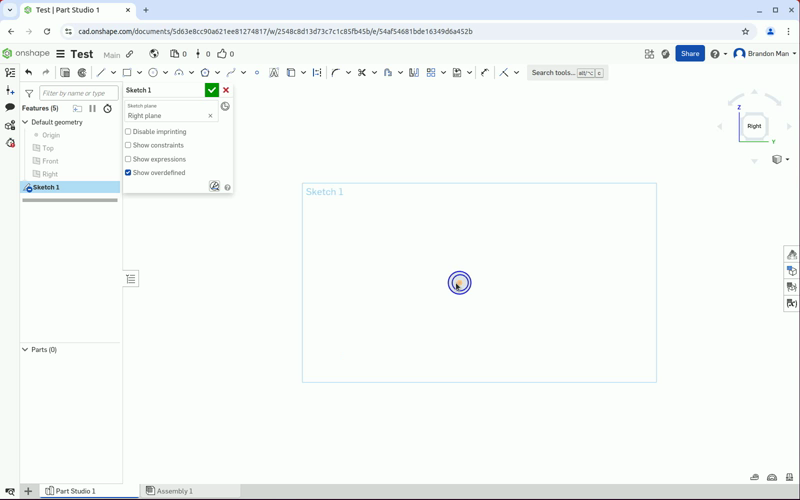
scroll(6)
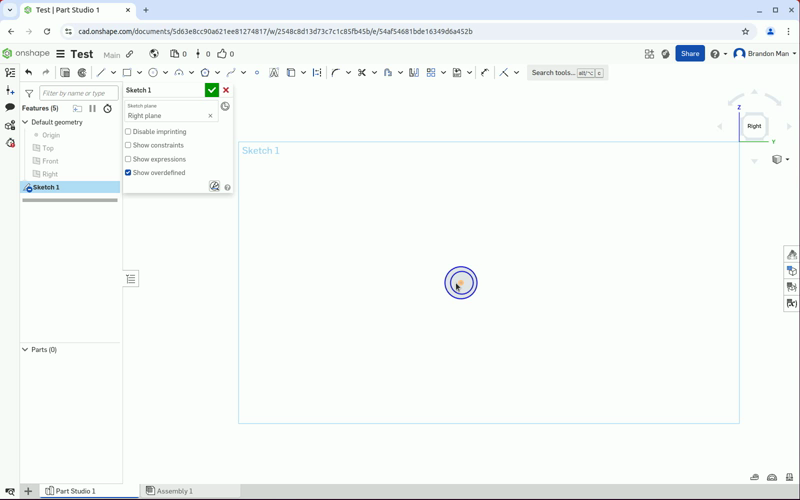
scroll(6)
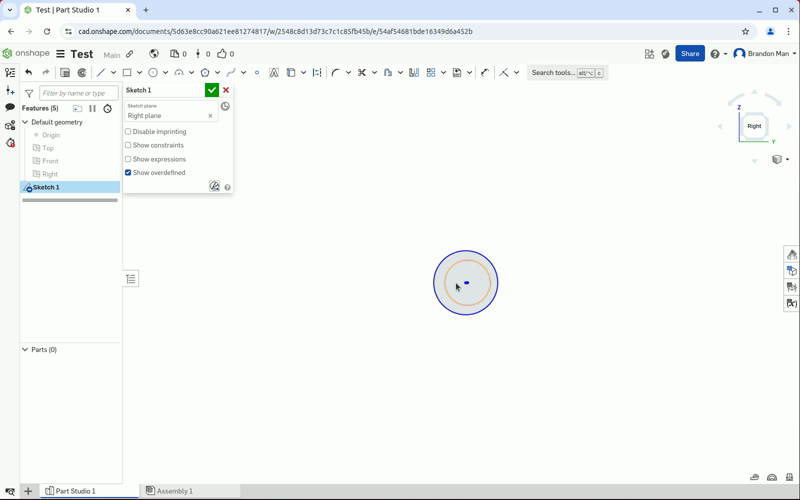
click(456, 282)
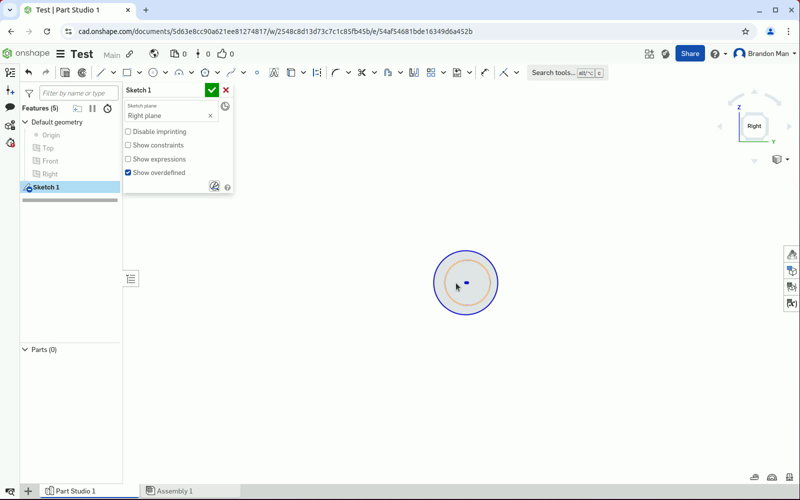
scroll(-6)
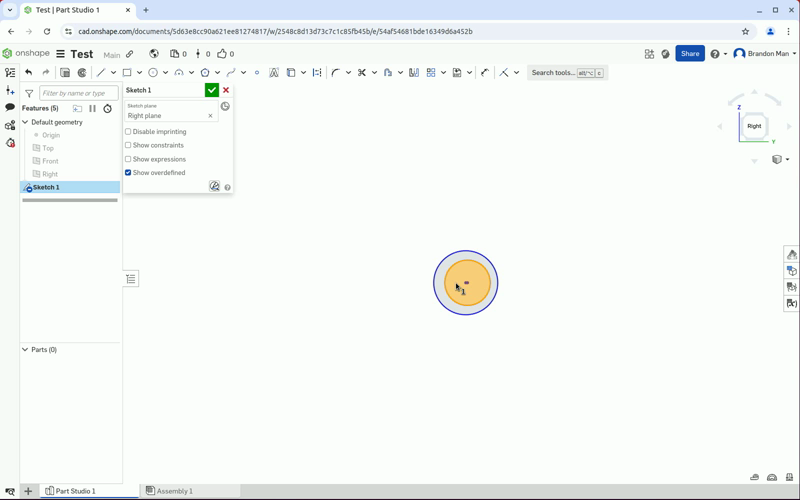
scroll(-6)
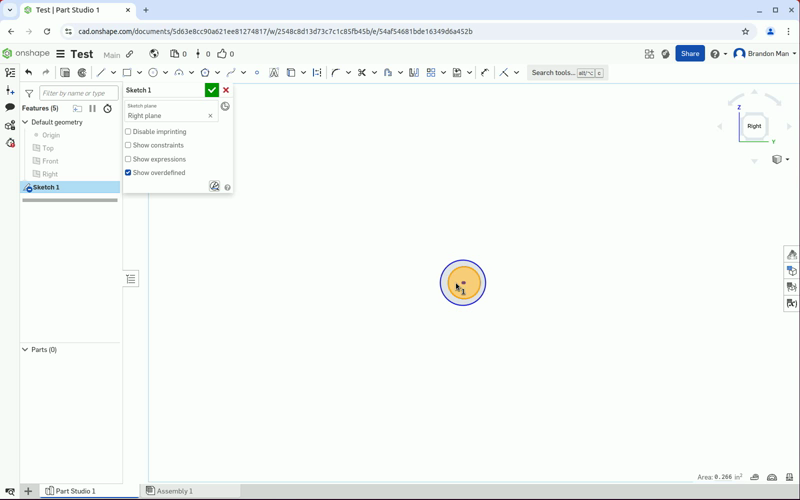
scroll(-6)
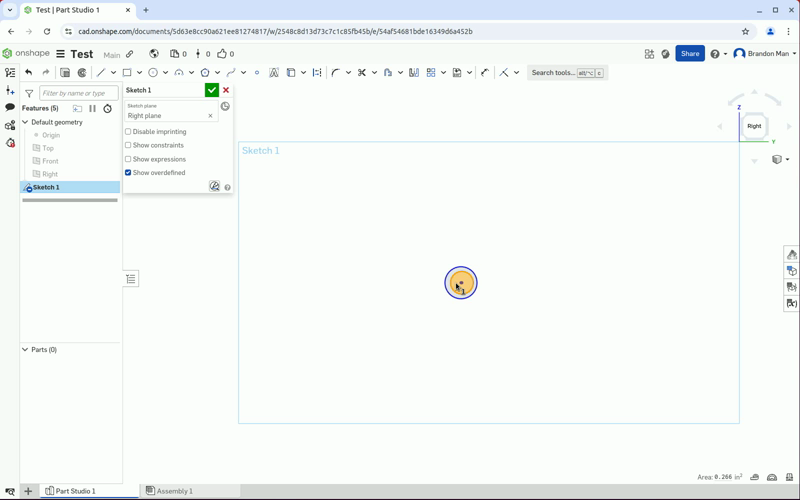
scroll(-6)
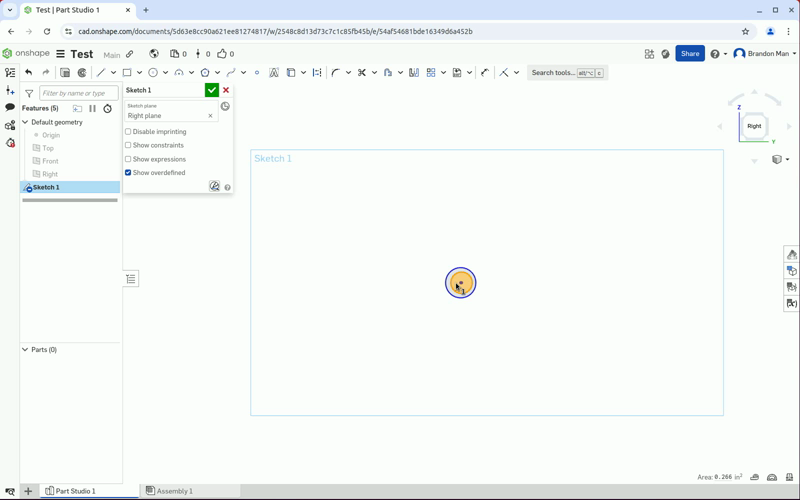
scroll(-6)
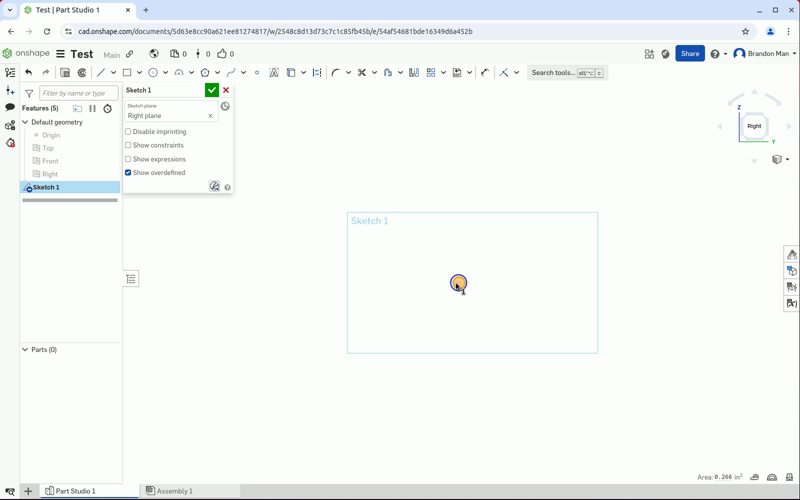
scroll(-6)
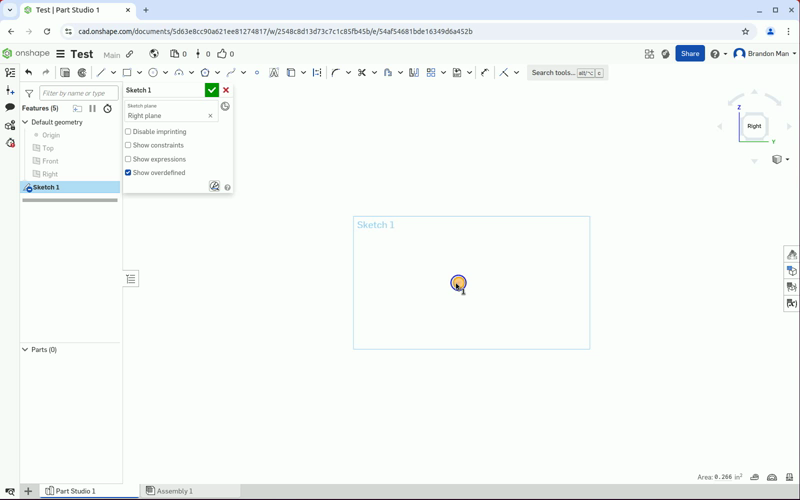
scroll(-6)
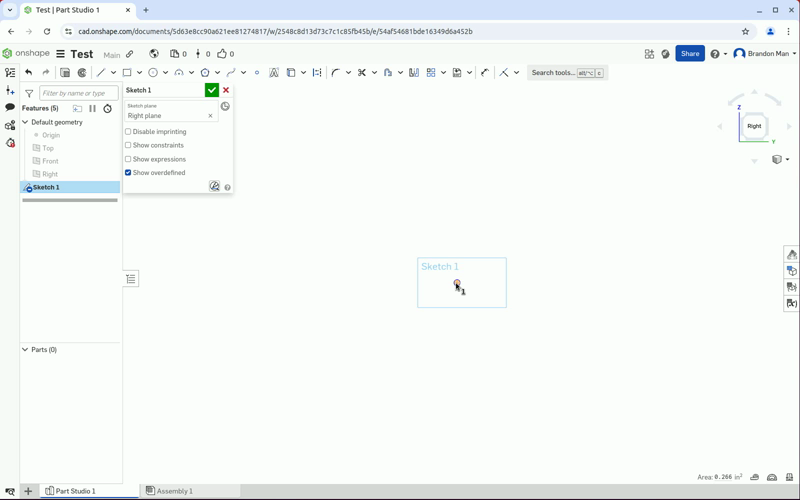
mouse_move(73, 352)
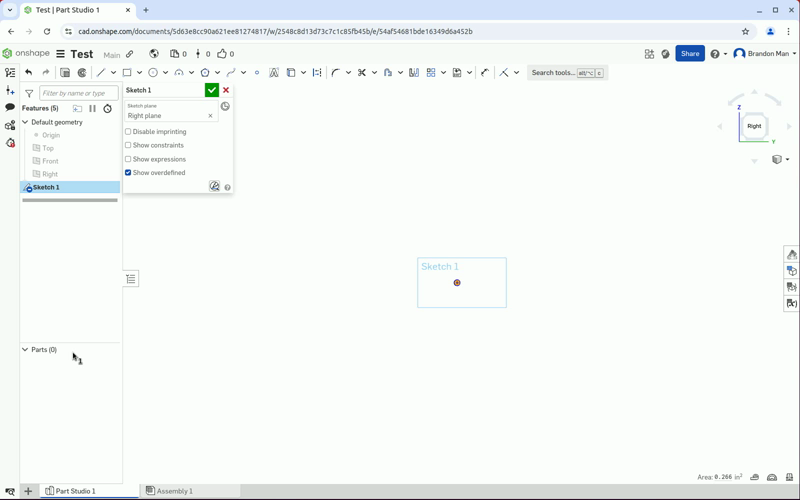
key(shift+y)
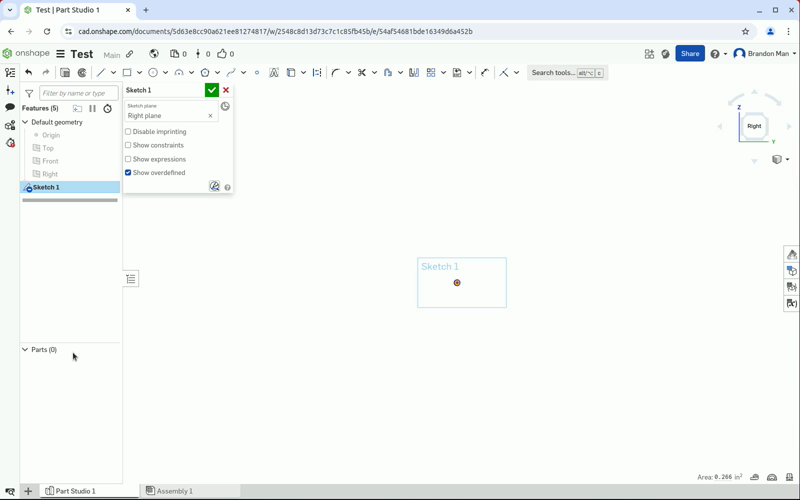
key(shift+e)
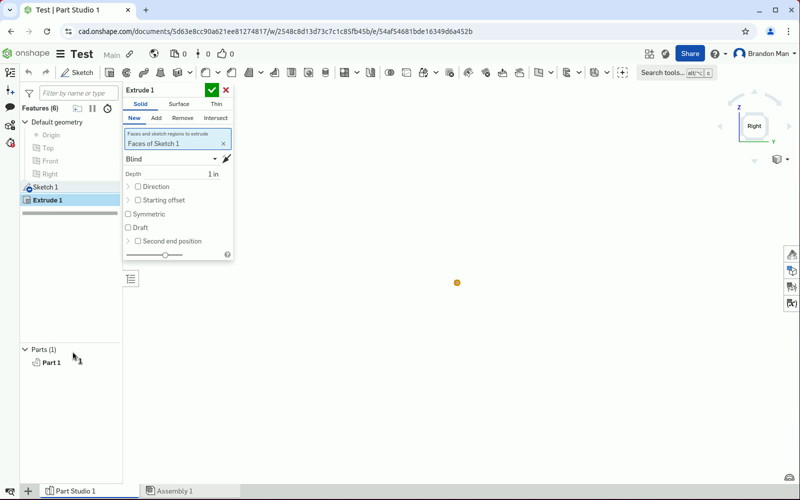
mouse_move(143, 106)
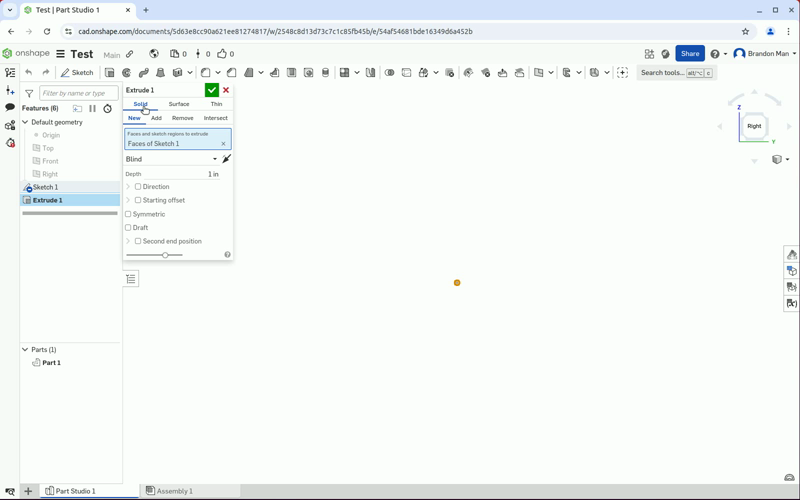
click(143, 106)
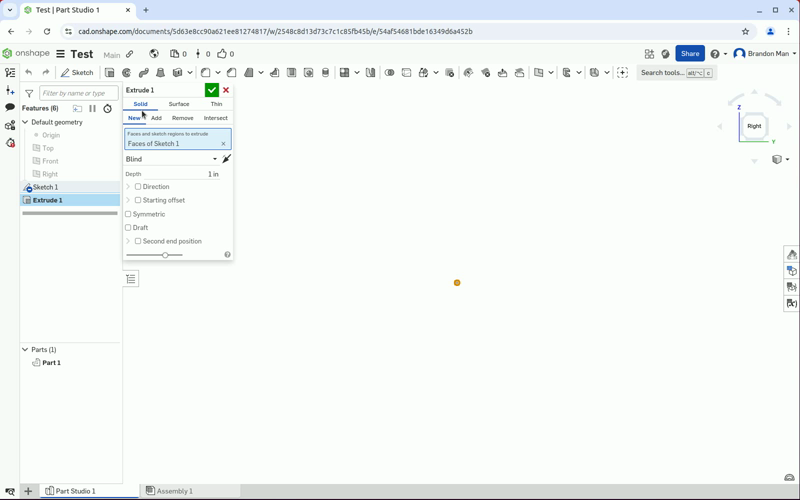
mouse_move(137, 120)
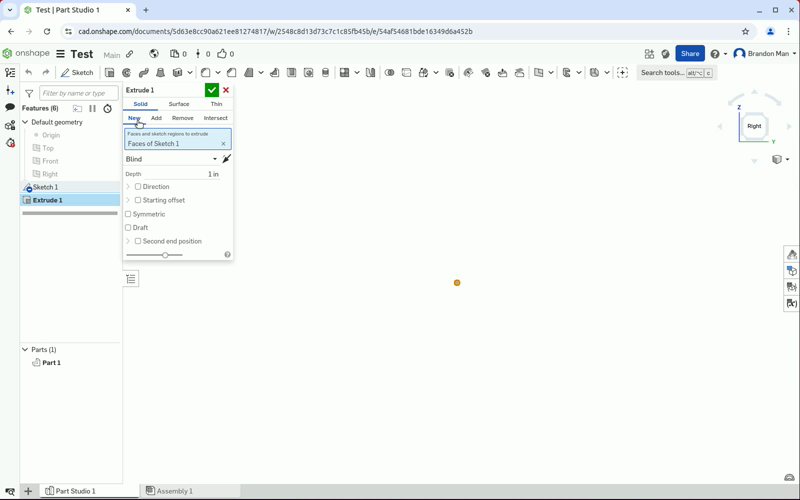
click(137, 120)
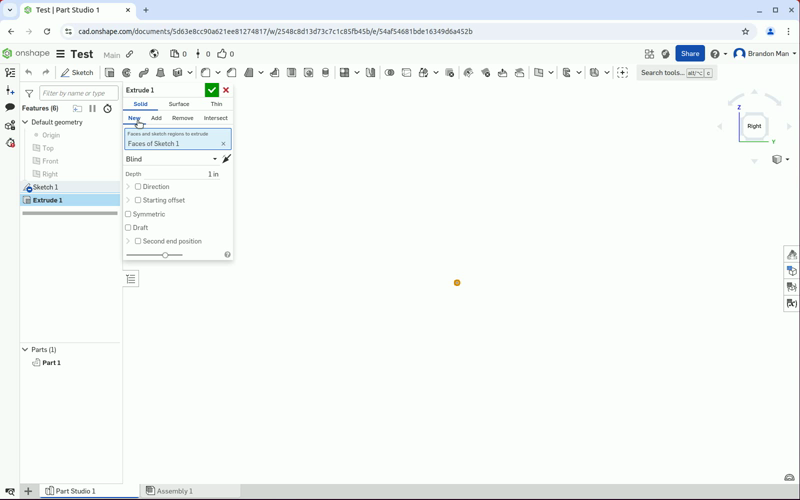
key(tab, 4)
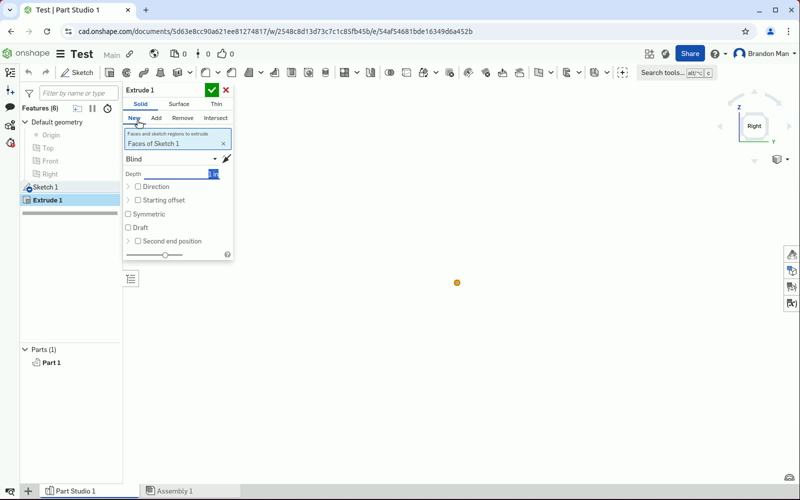
text(23.108)
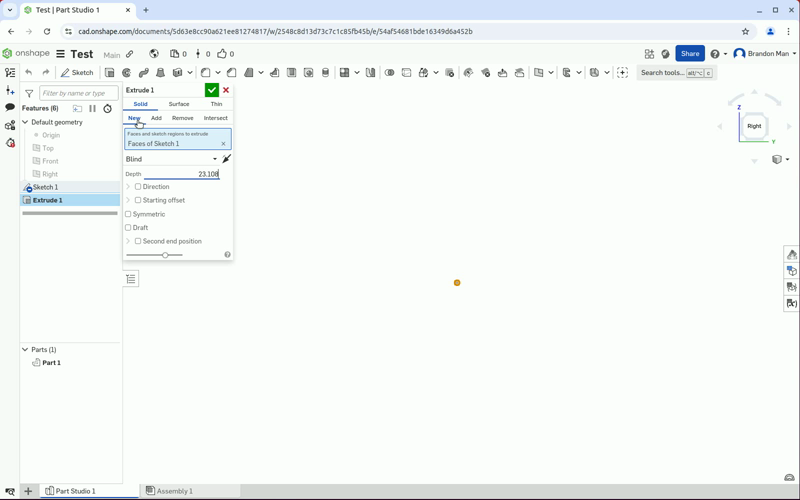
key(enter)
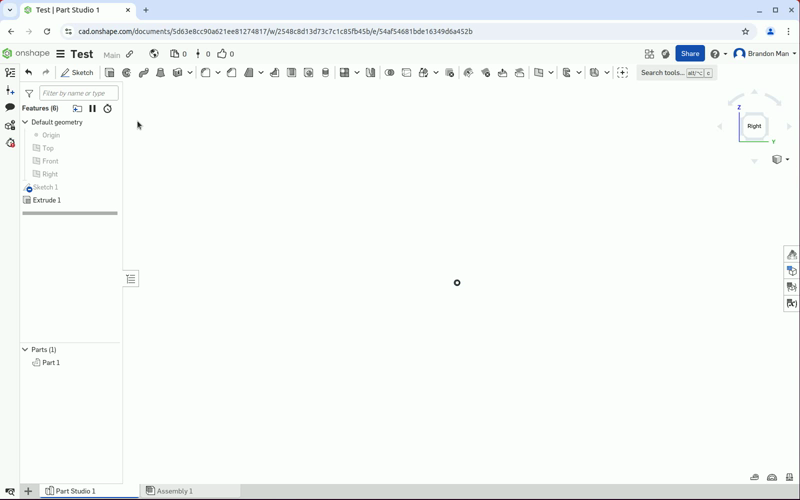
key(shift+h)
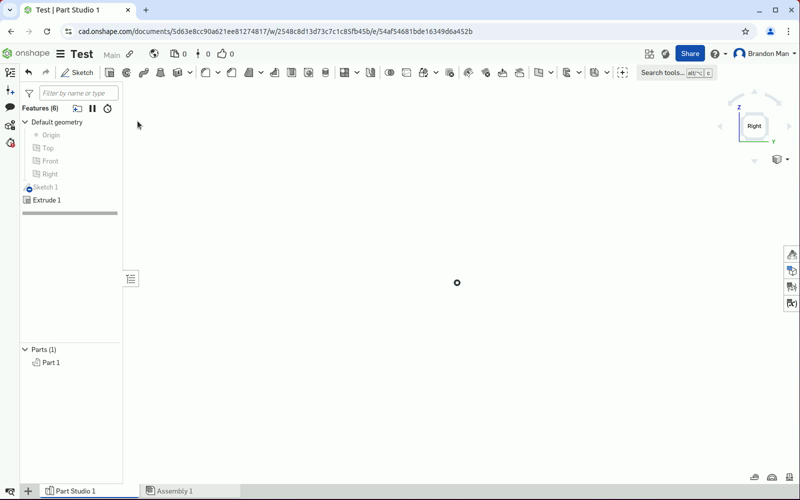
key(shift+h)
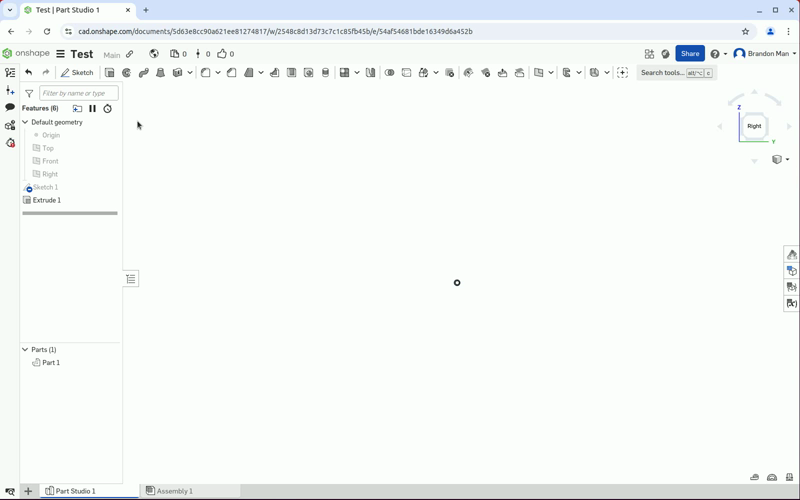
mouse_move(73, 189)
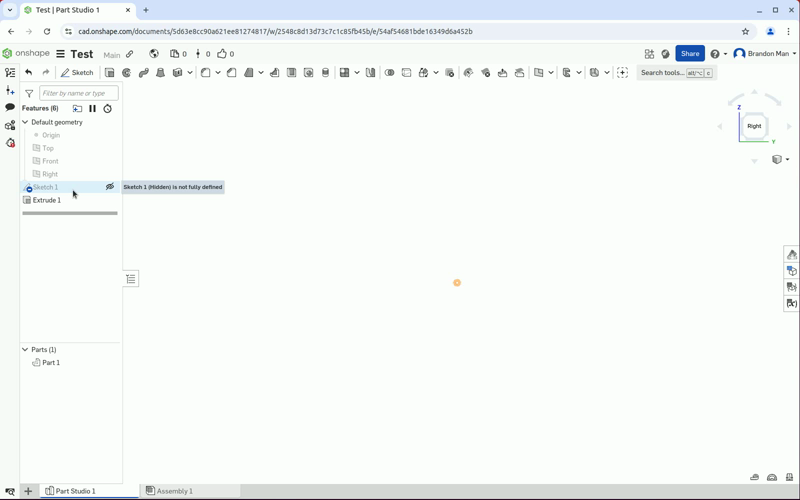
click(73, 189)
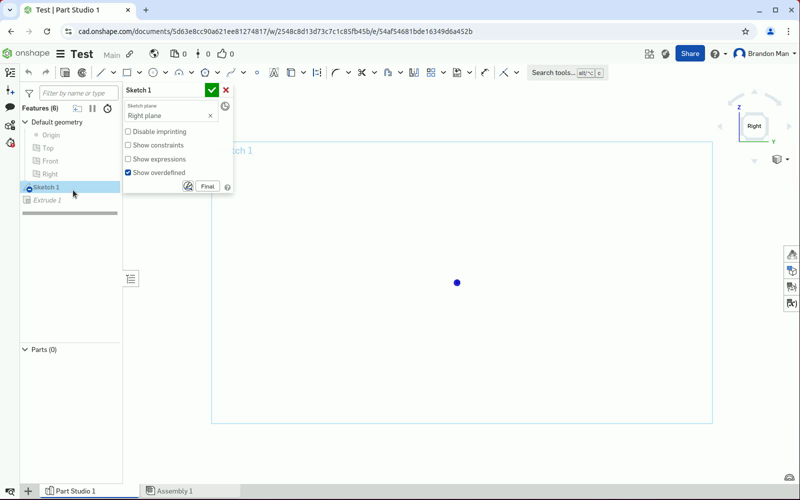
mouse_move(229, 92)
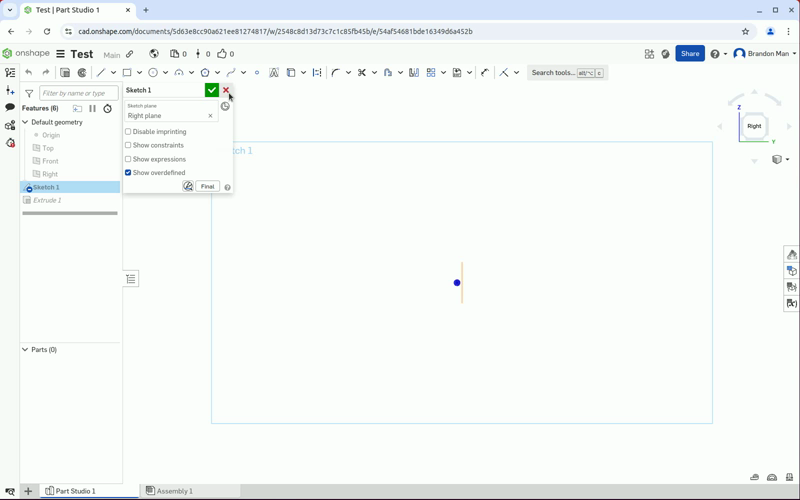
click(229, 92)
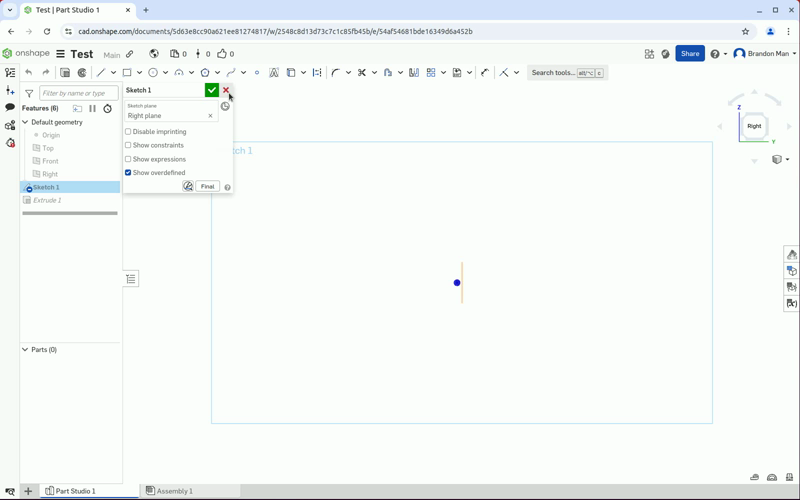
key(shift+s)
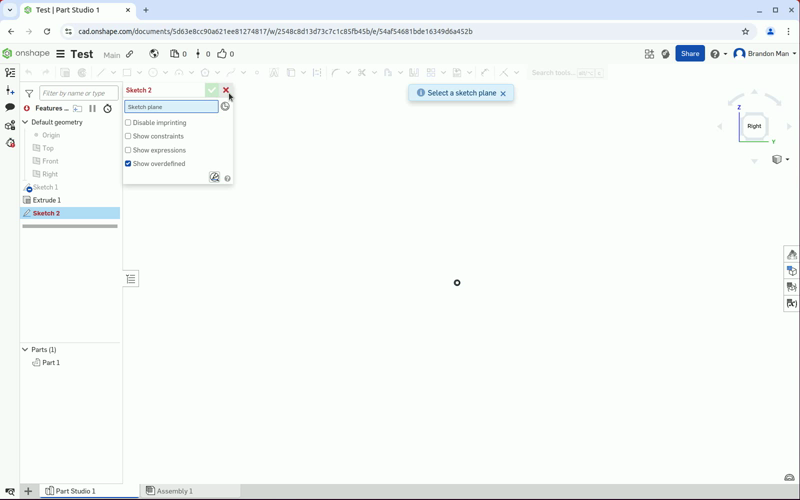
mouse_move(73, 176)
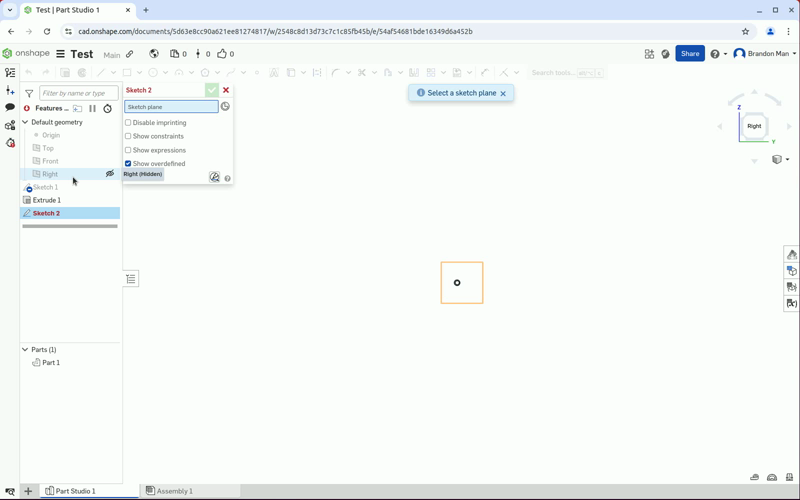
click(73, 176)
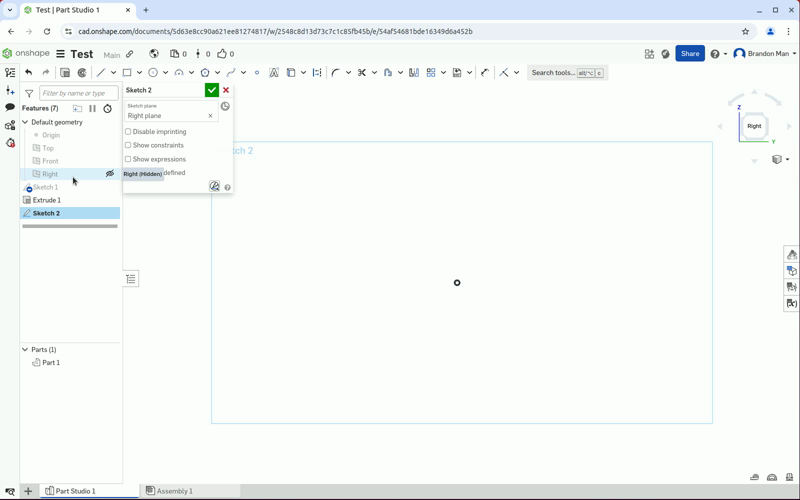
mouse_move(73, 352)
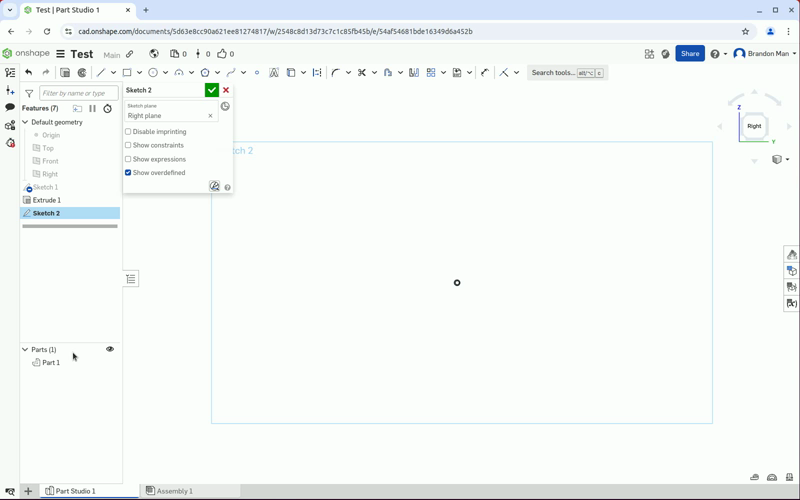
key(y)
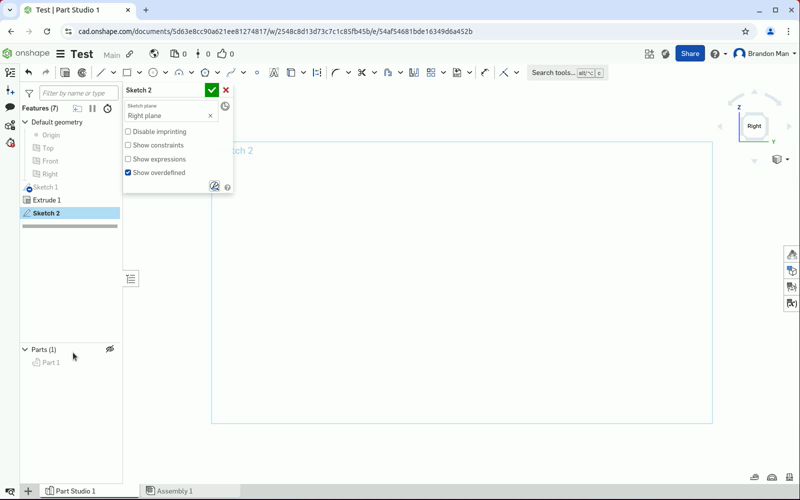
key(c)
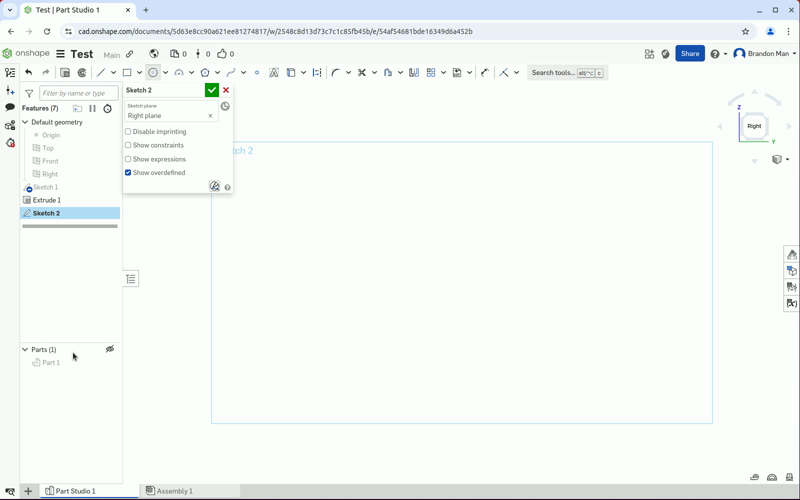
key_down(shift)
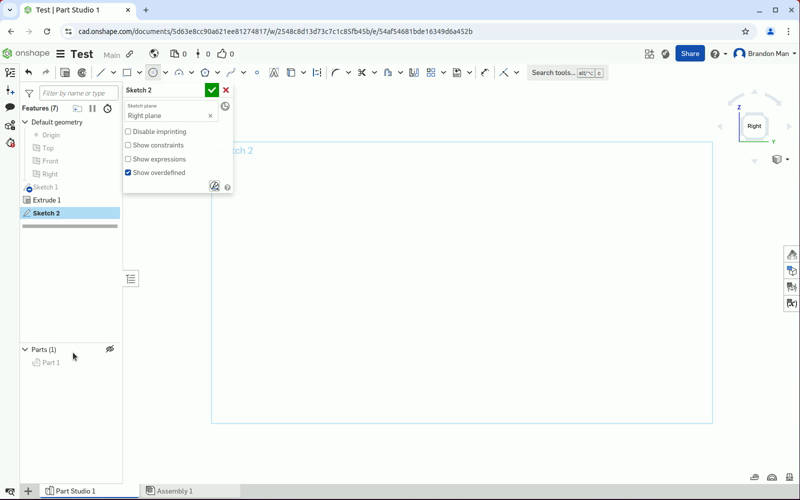
mouse_move(459, 282)
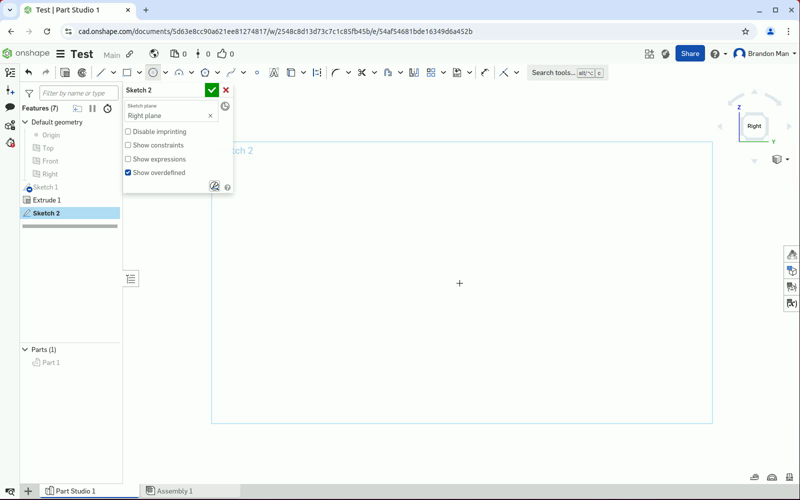
click(459, 282)
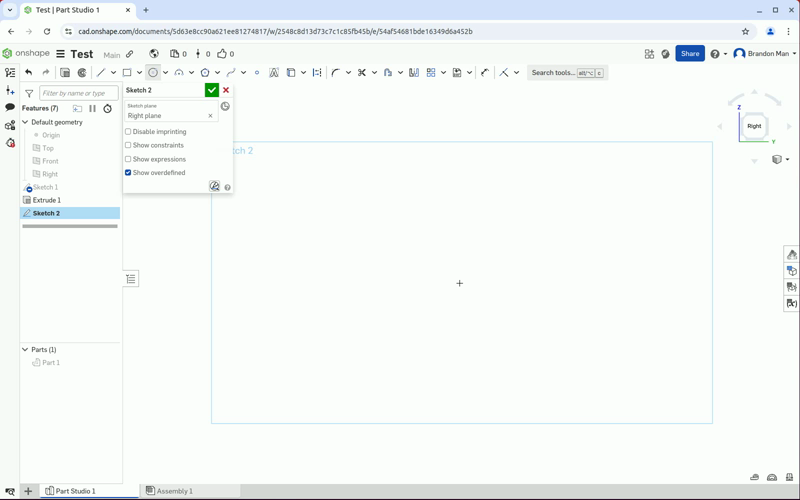
key_up(shift)
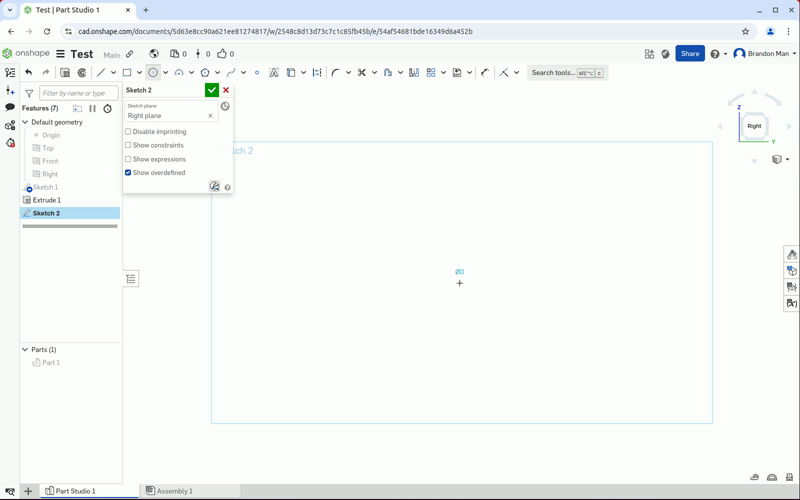
mouse_move(460, 282)
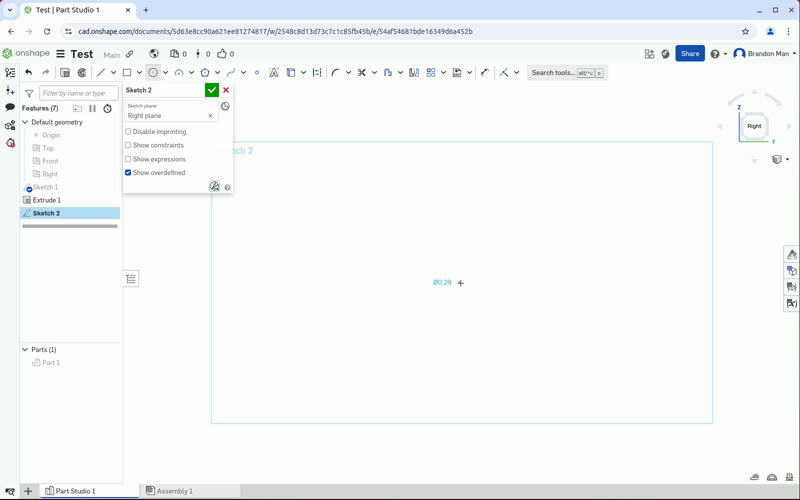
scroll(6)
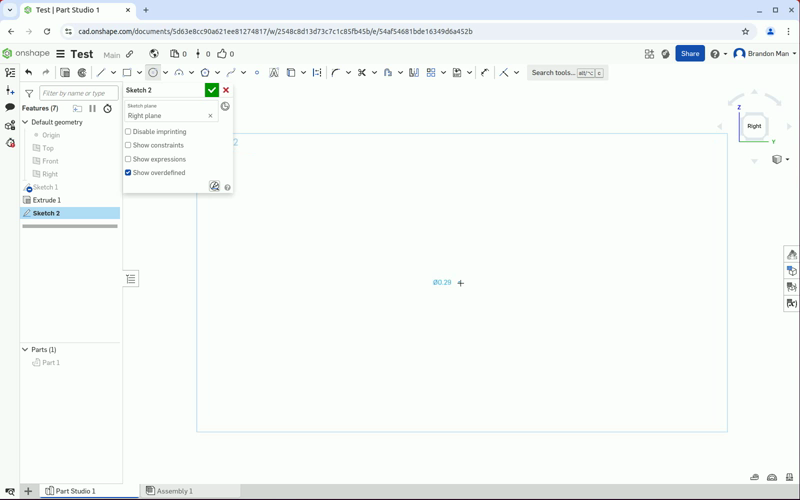
scroll(6)
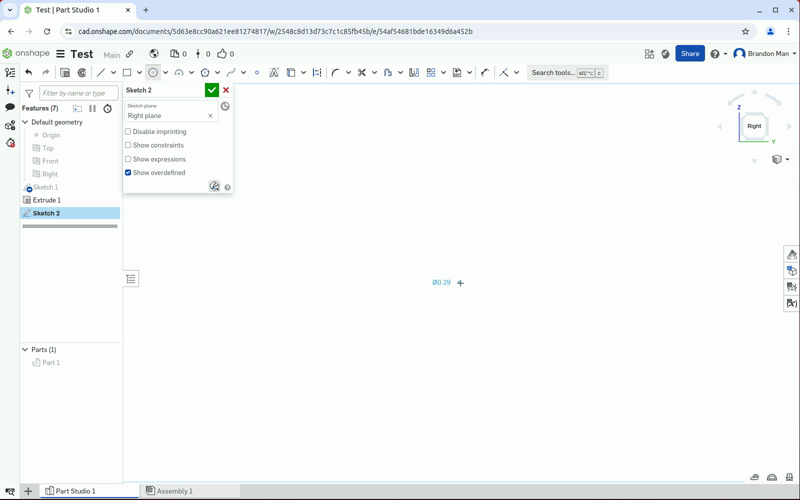
scroll(6)
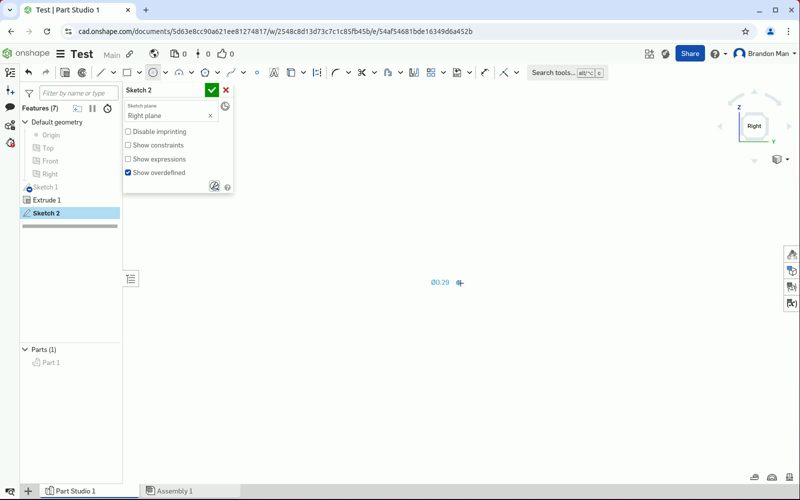
scroll(6)
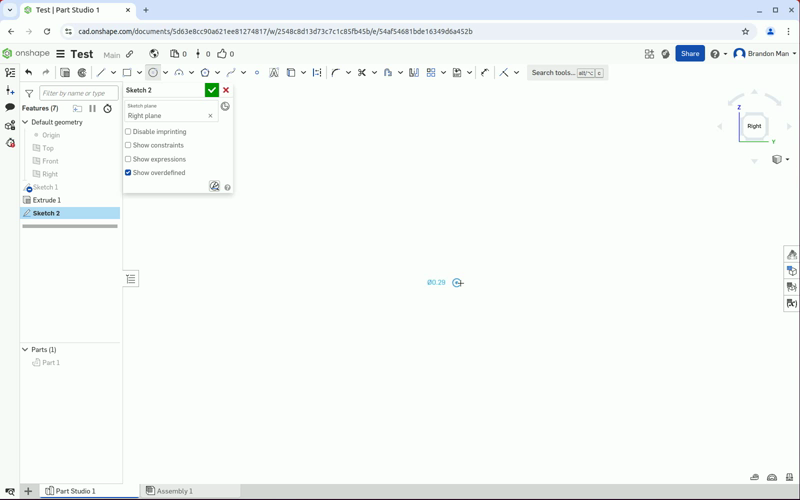
scroll(6)
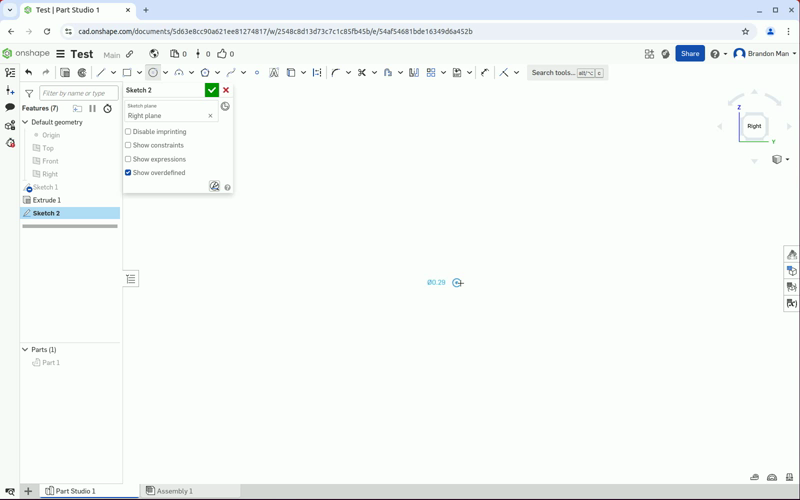
scroll(6)
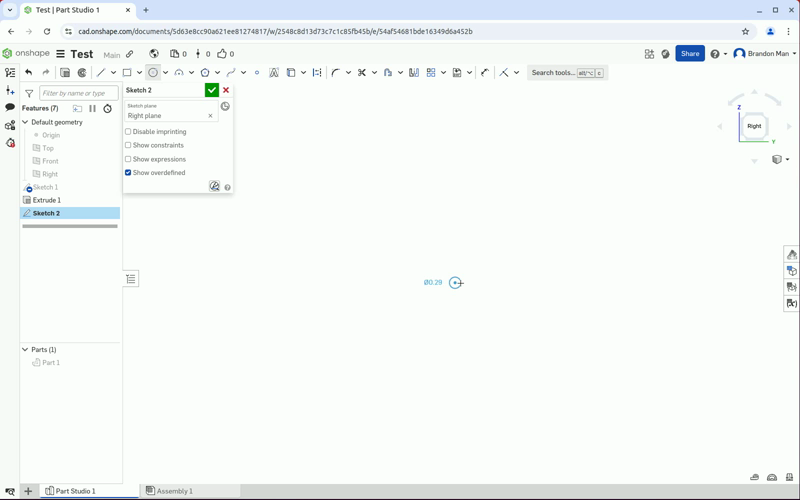
scroll(6)
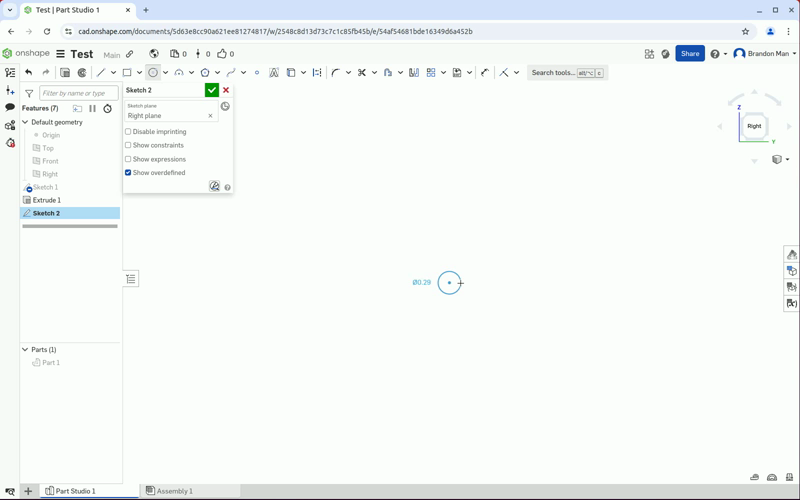
click(460, 282)
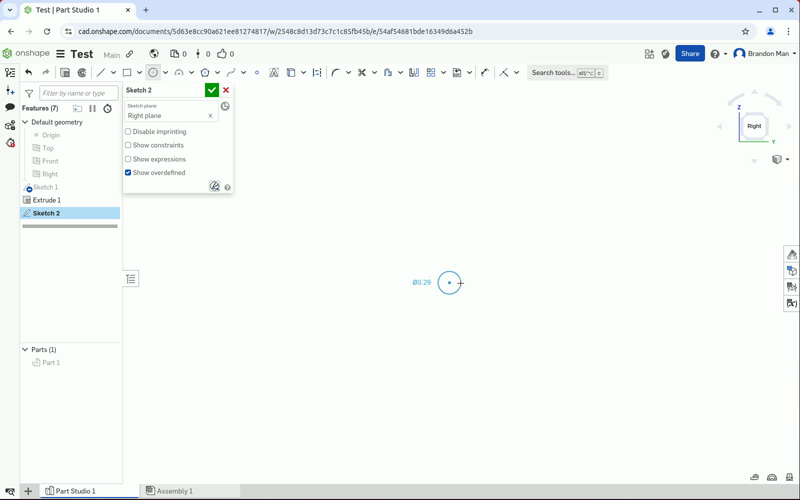
scroll(-6)
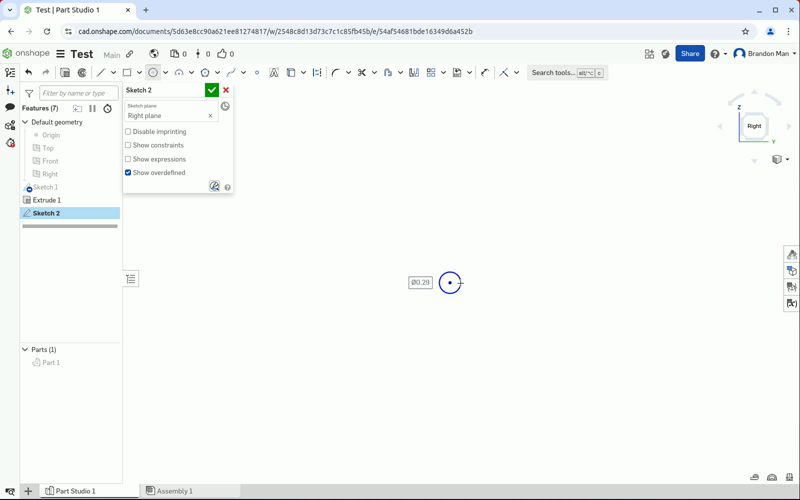
scroll(-6)
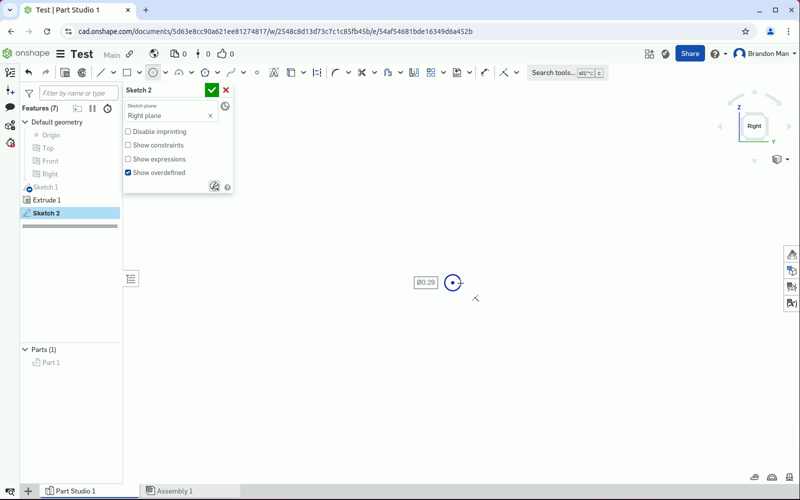
scroll(-6)
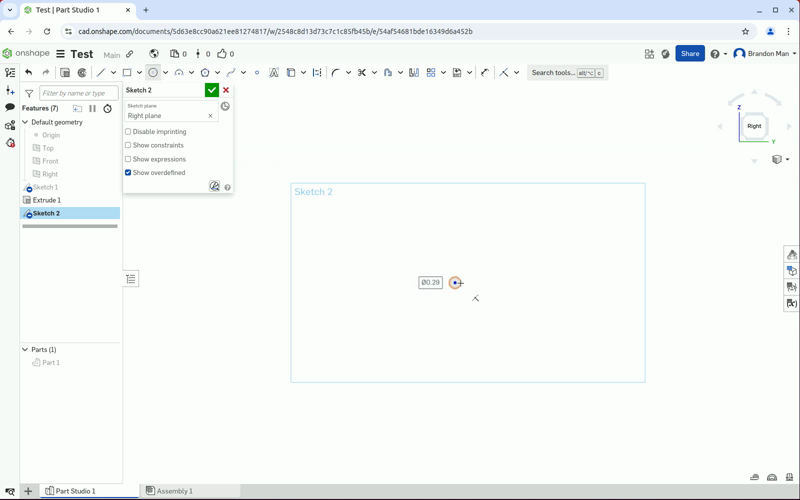
scroll(-6)
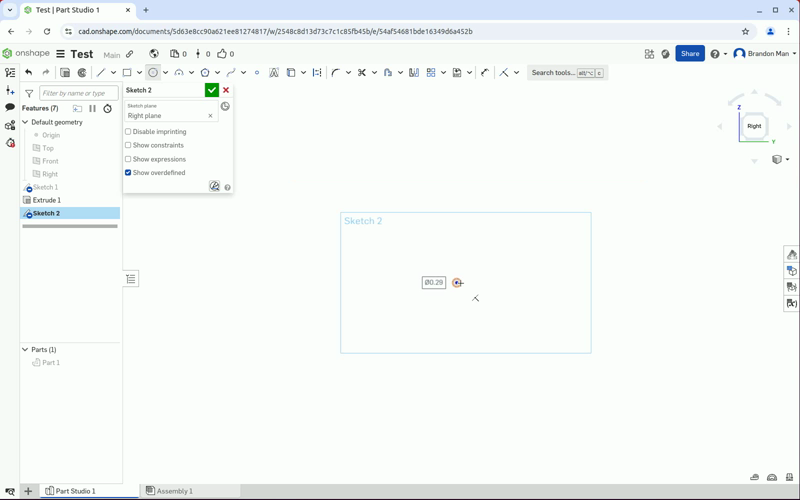
scroll(-6)
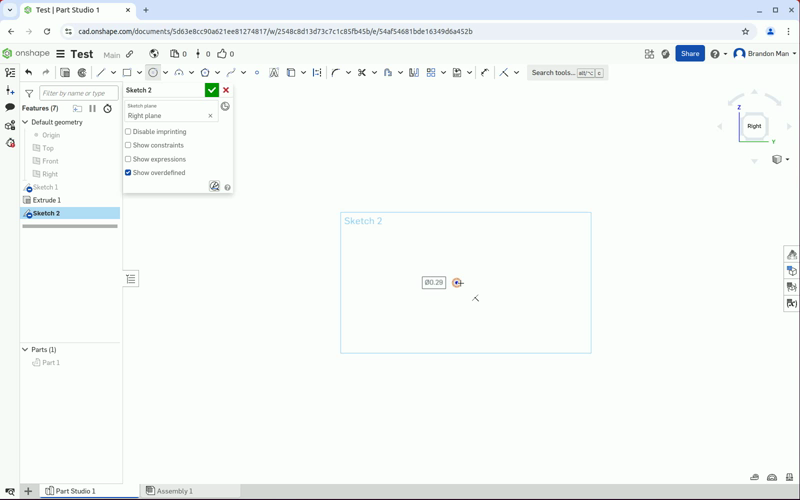
scroll(-6)
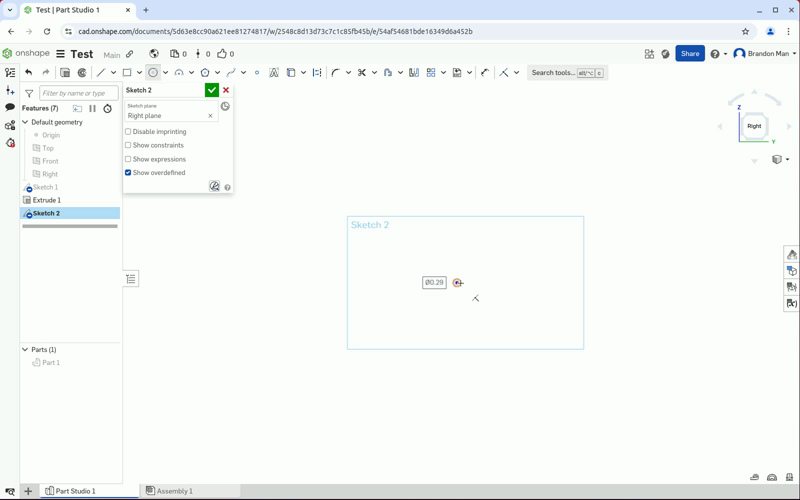
scroll(-6)
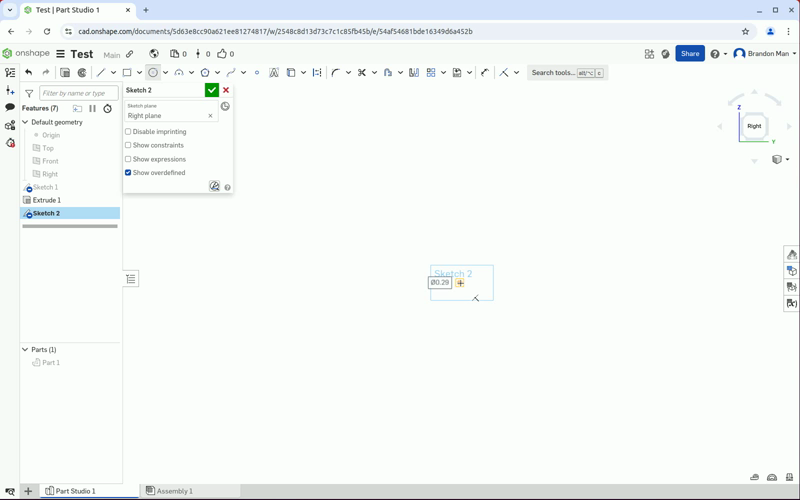
key(esc)
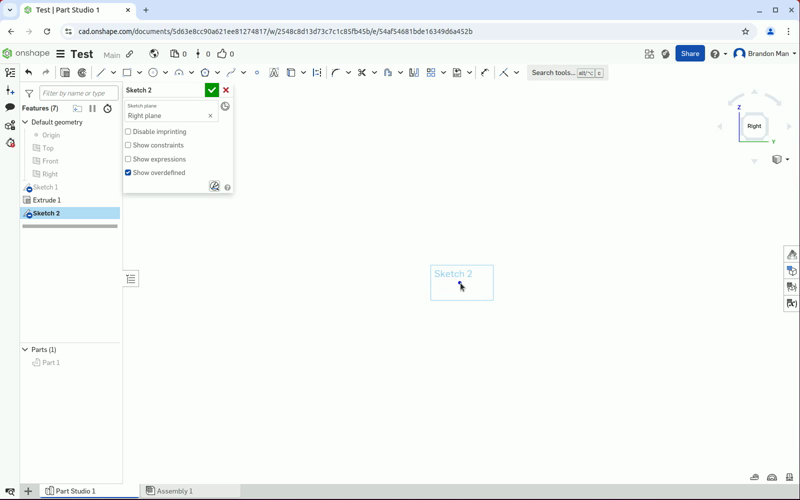
key(c)
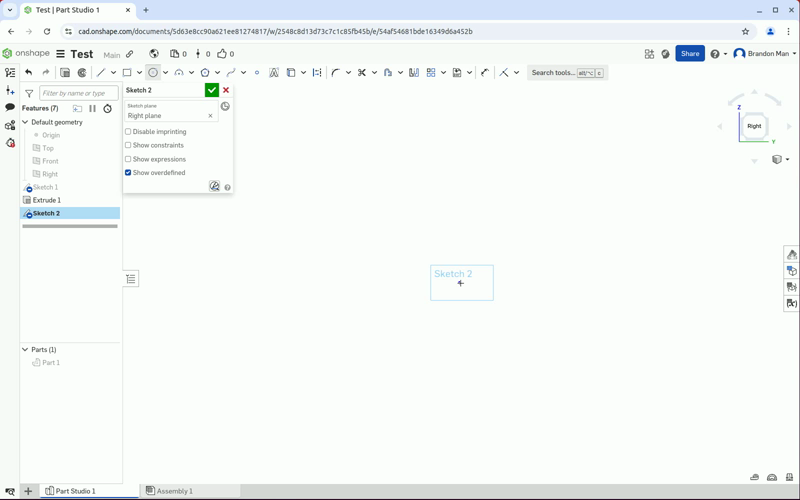
key_down(shift)
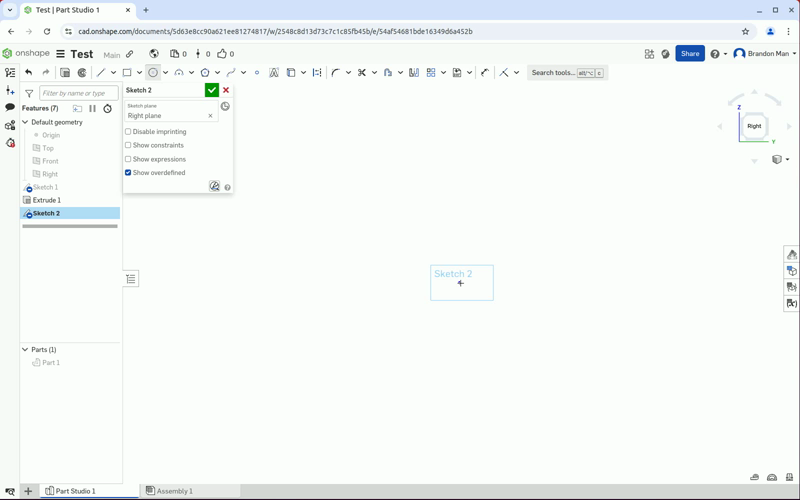
mouse_move(459, 282)
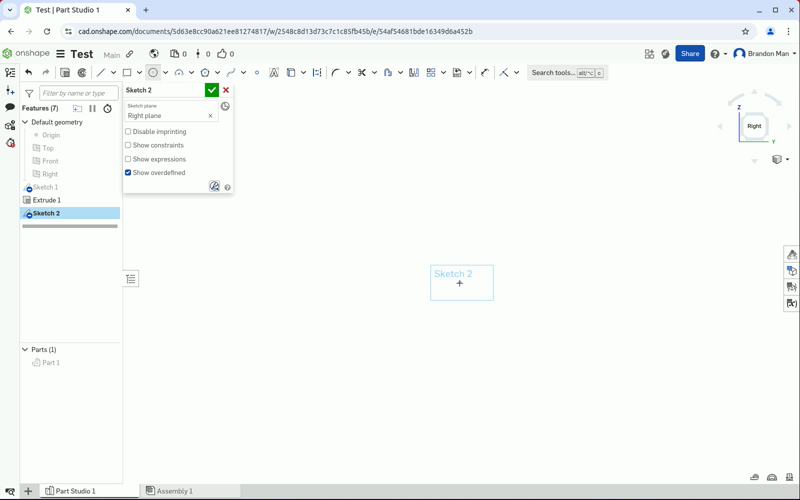
scroll(6)
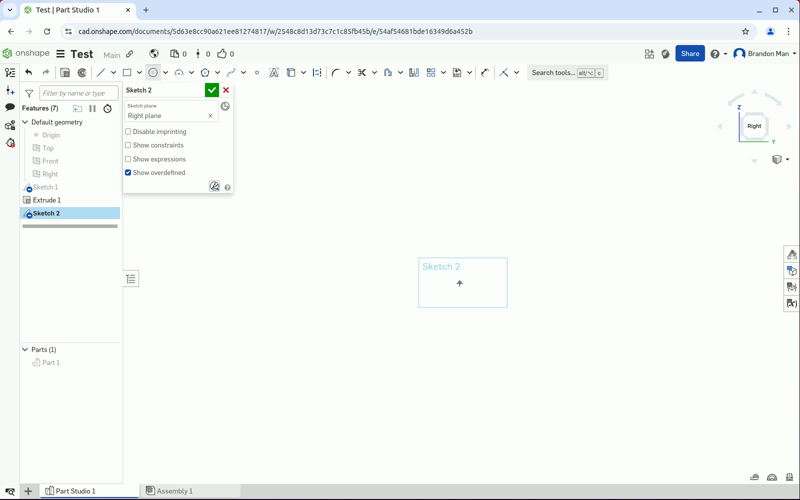
scroll(6)
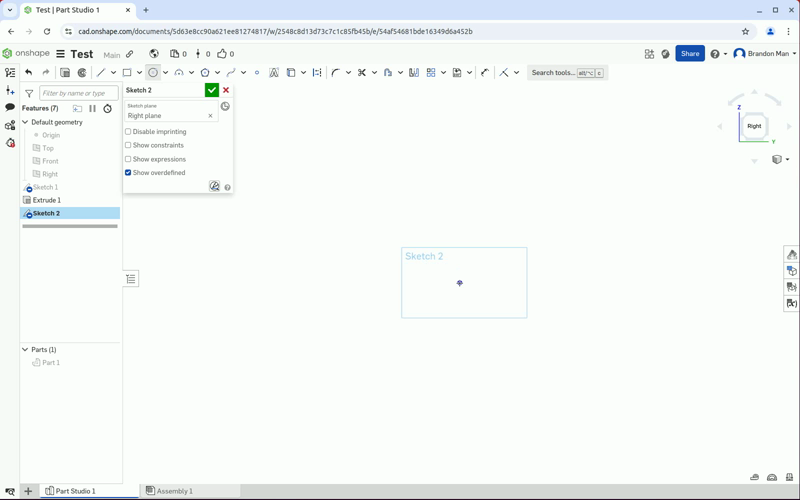
scroll(6)
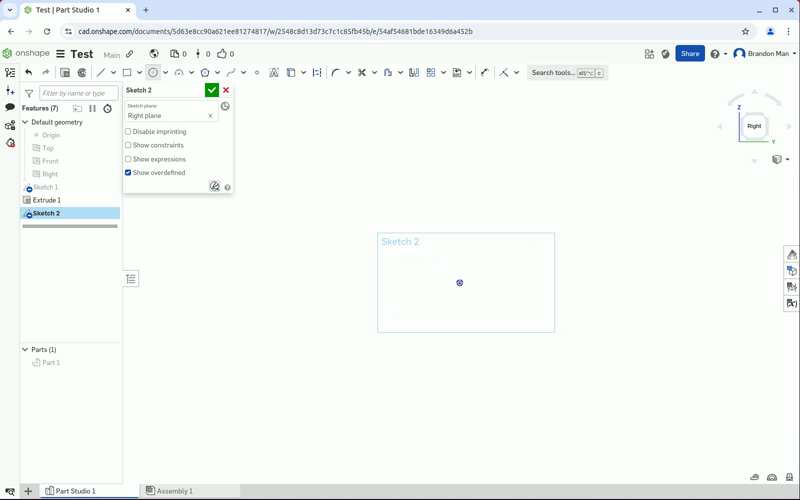
scroll(6)
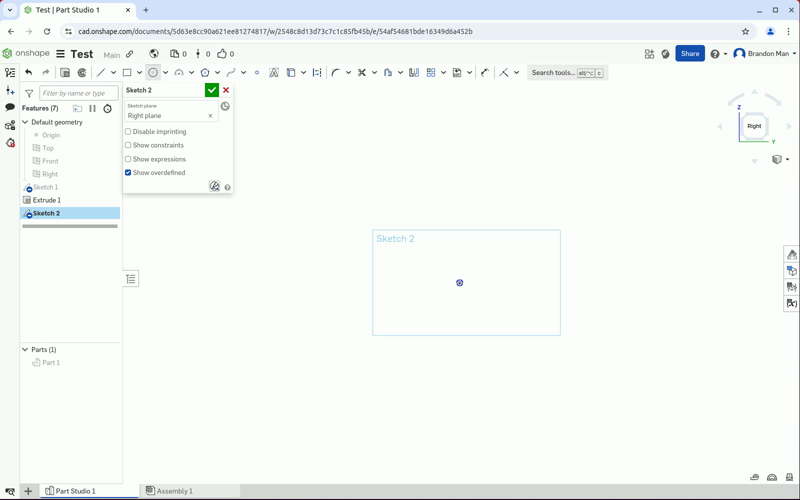
scroll(6)
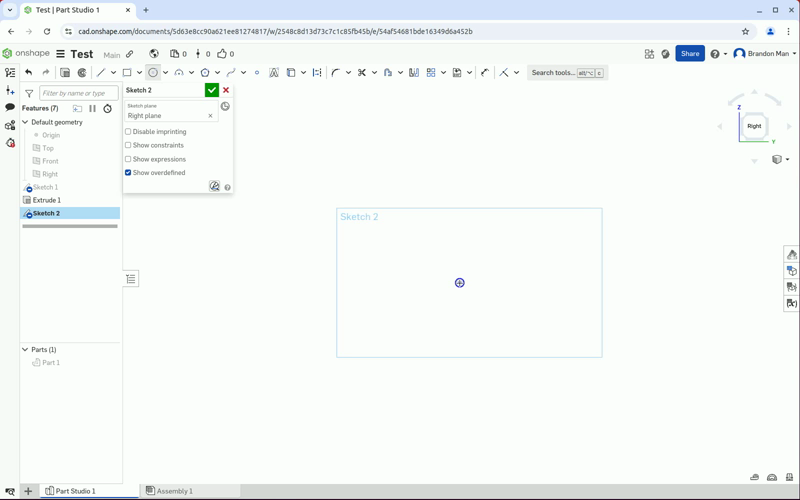
scroll(6)
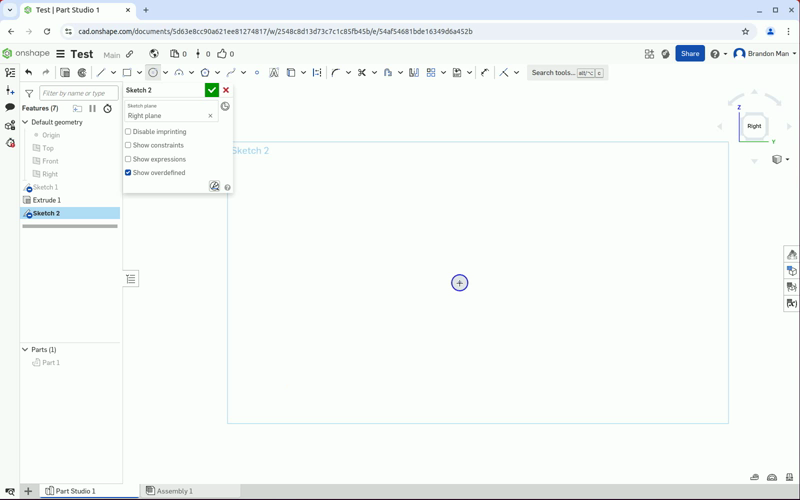
scroll(6)
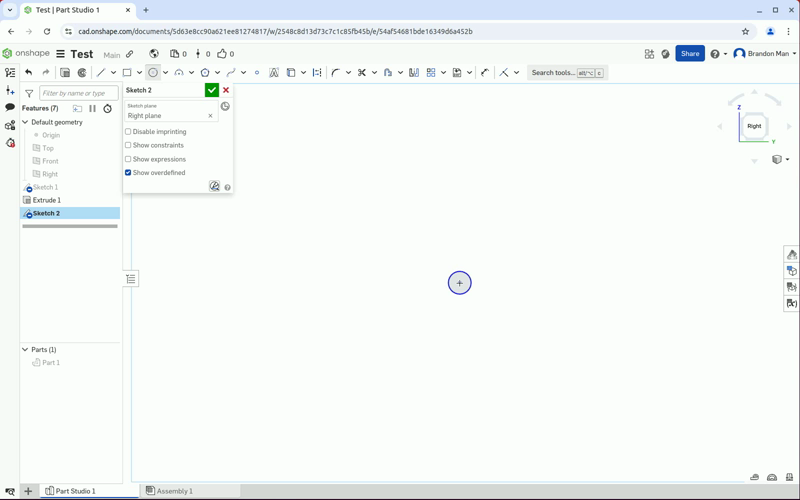
click(459, 282)
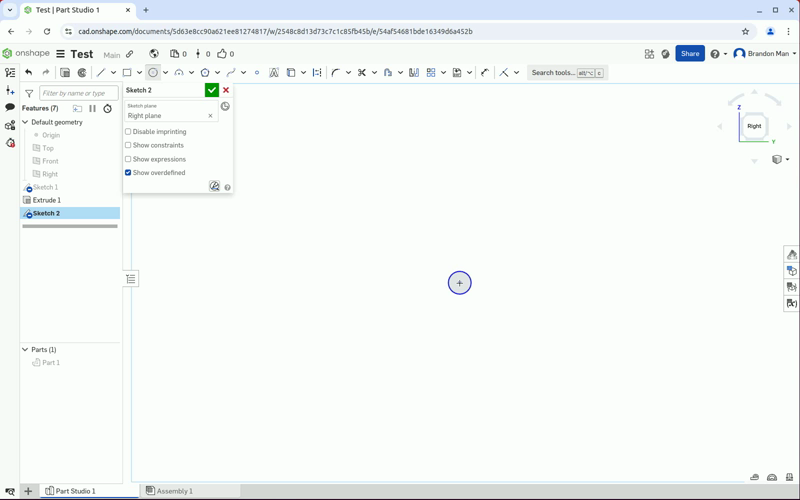
scroll(-6)
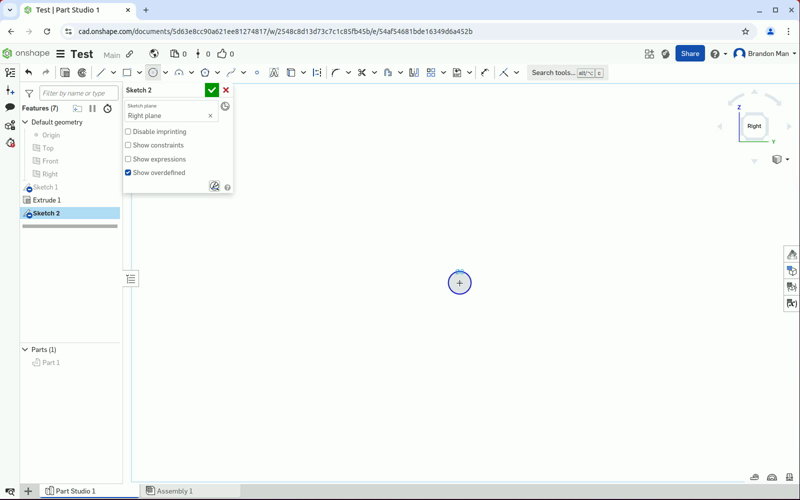
scroll(-6)
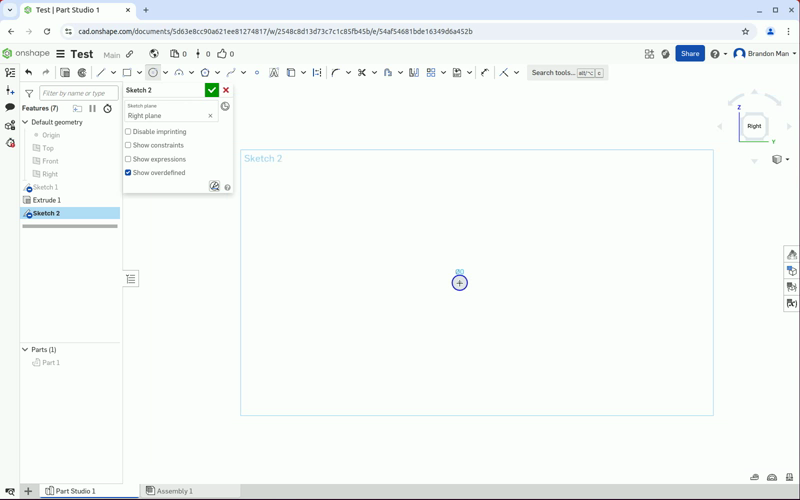
scroll(-6)
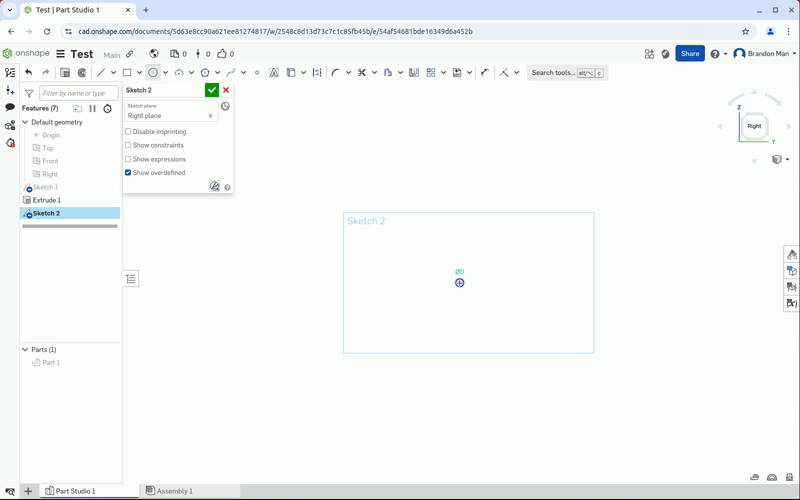
scroll(-6)
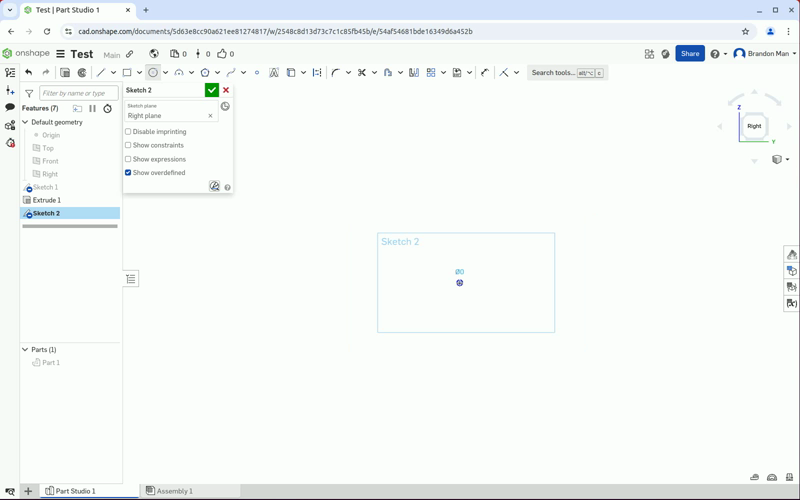
scroll(-6)
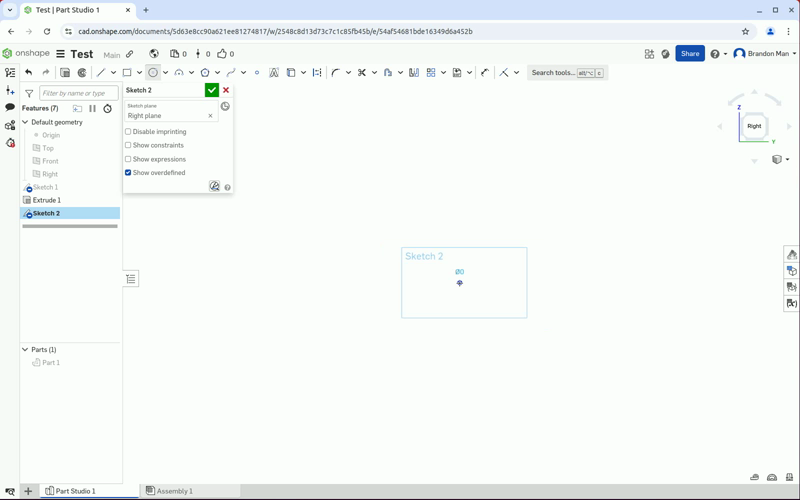
scroll(-6)
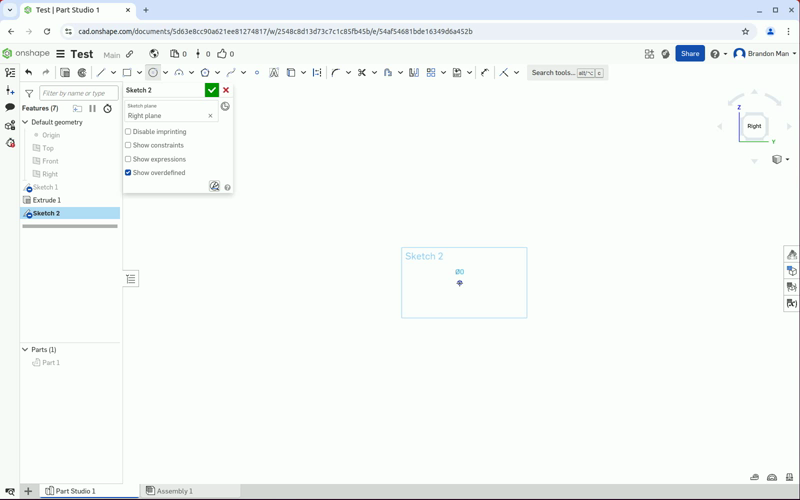
scroll(-6)
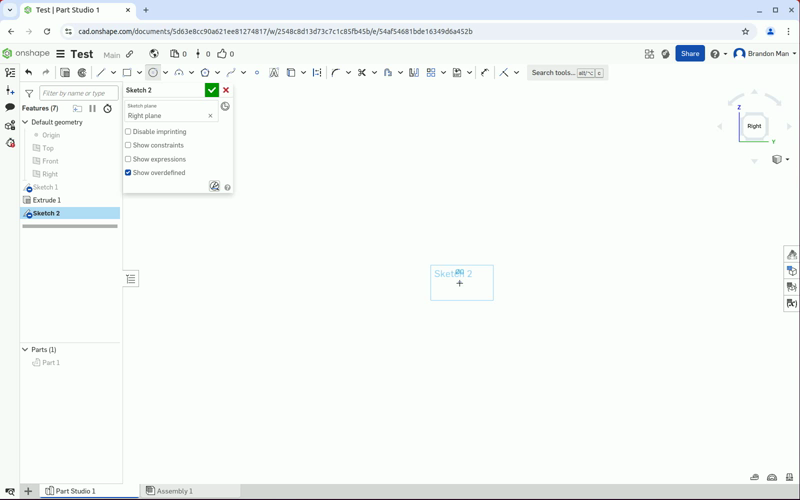
key_up(shift)
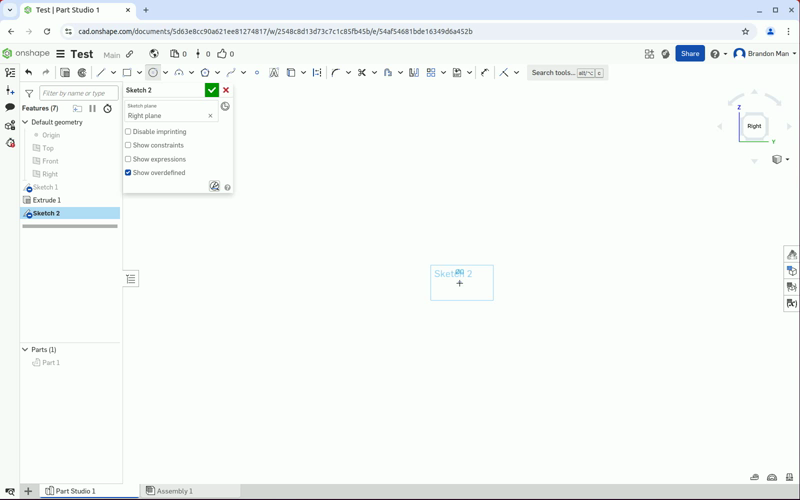
mouse_move(460, 282)
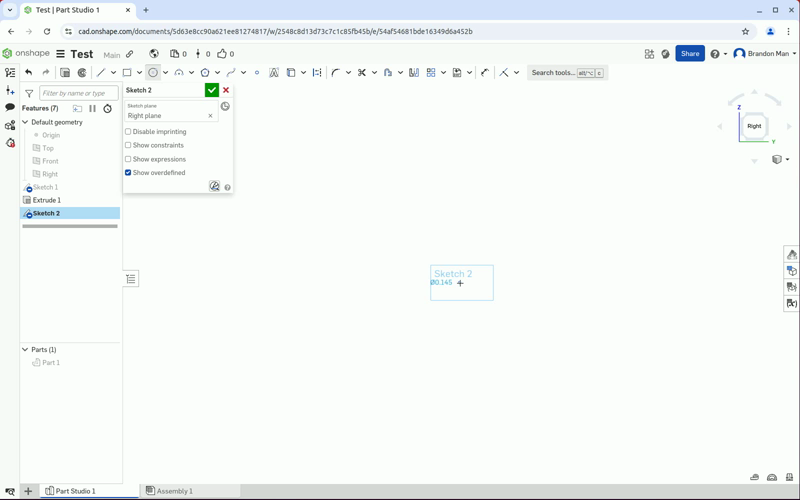
scroll(6)
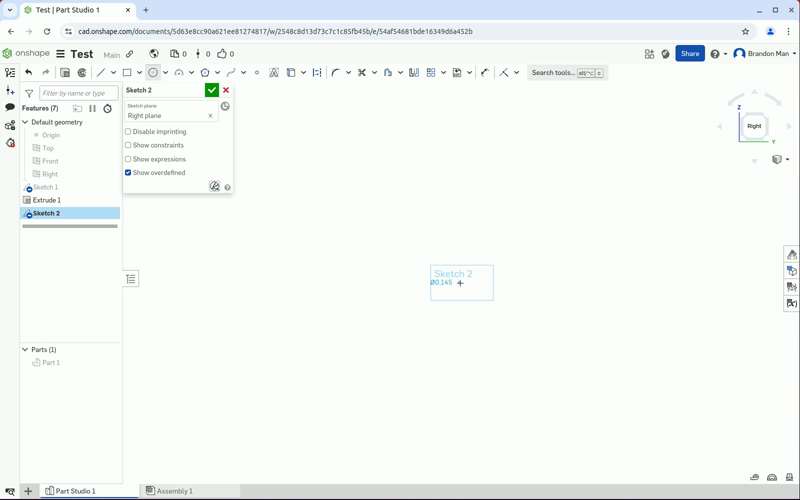
scroll(6)
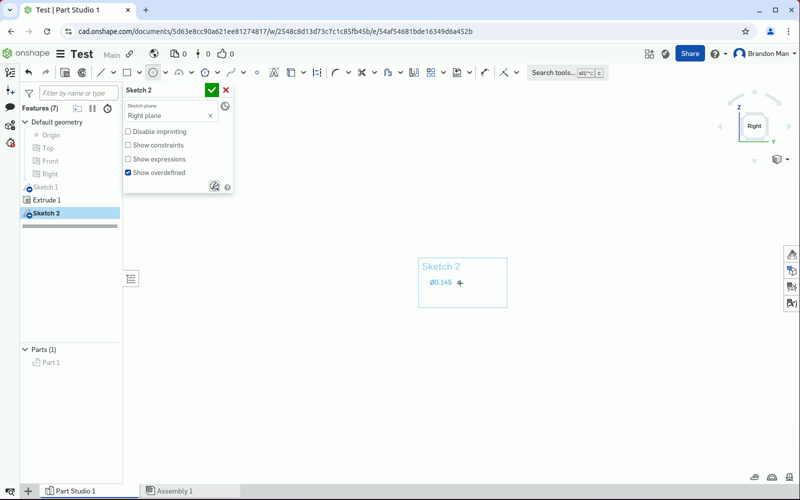
scroll(6)
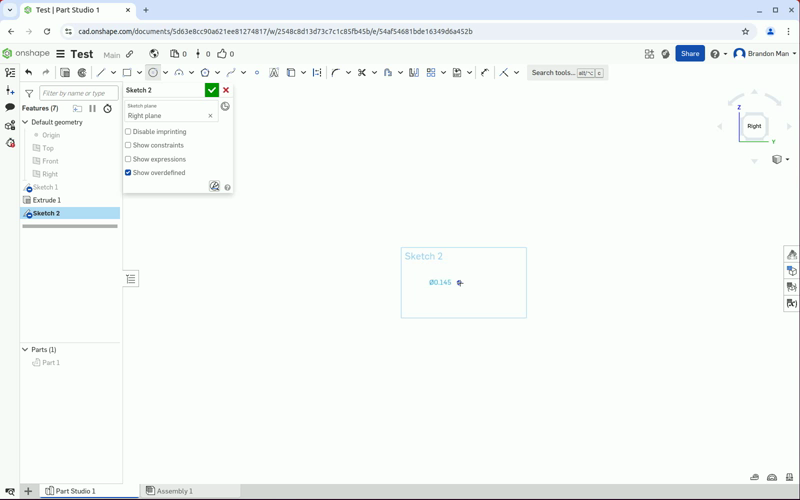
scroll(6)
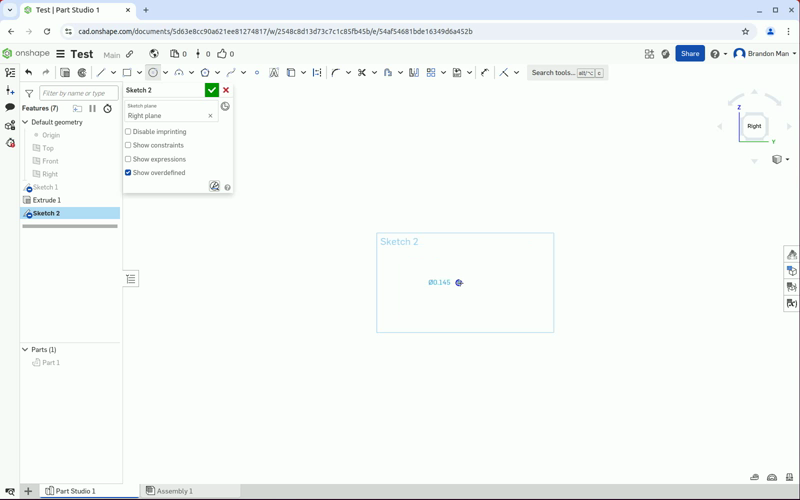
scroll(6)
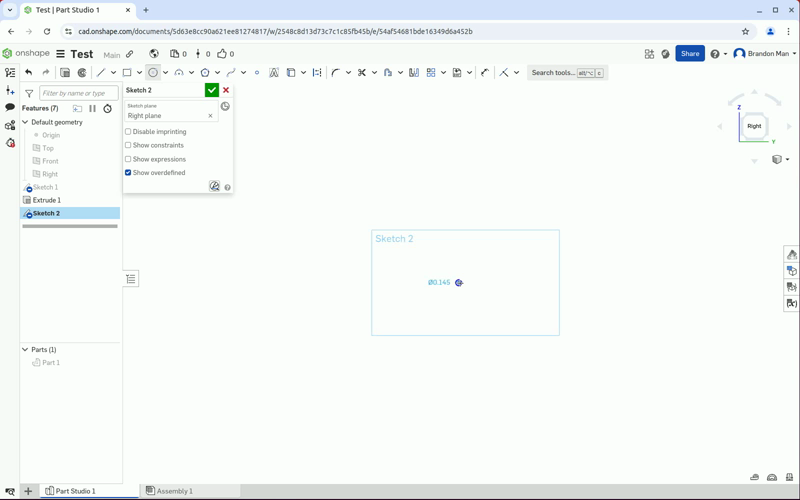
scroll(6)
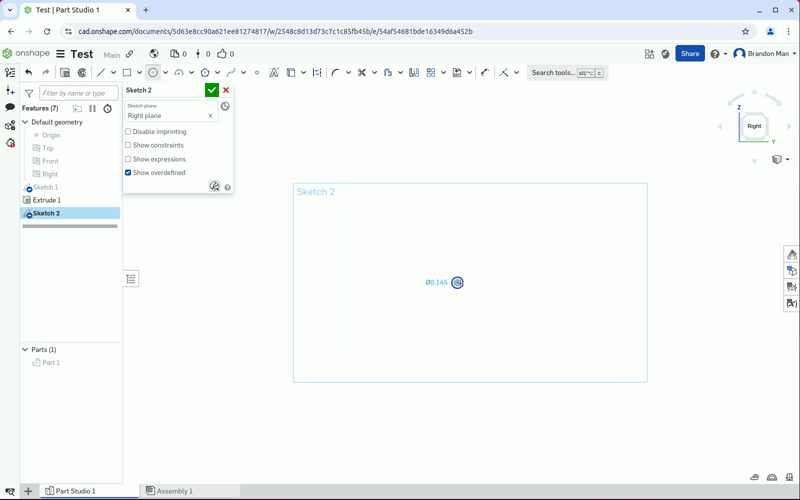
scroll(6)
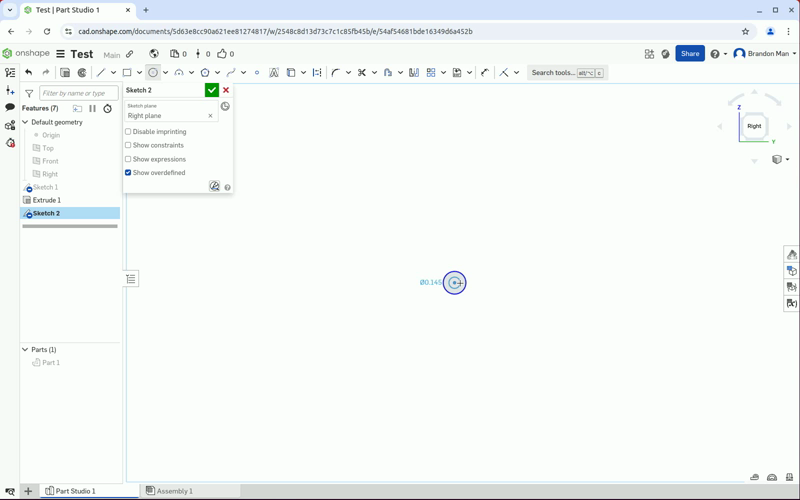
click(460, 282)
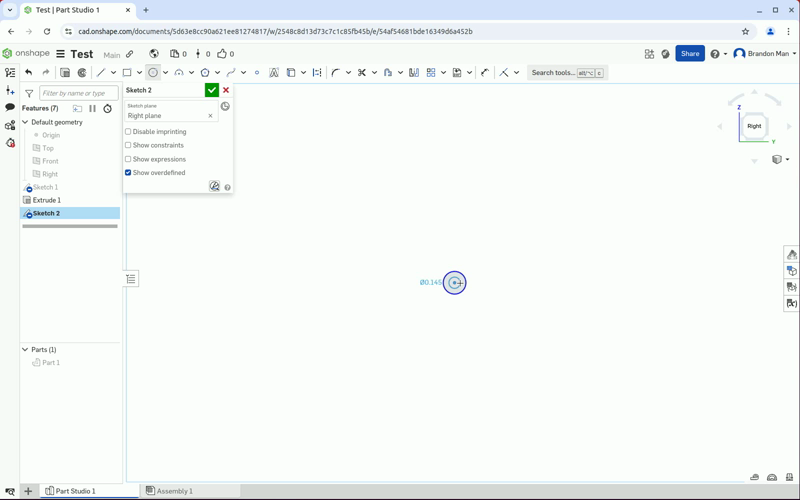
scroll(-6)
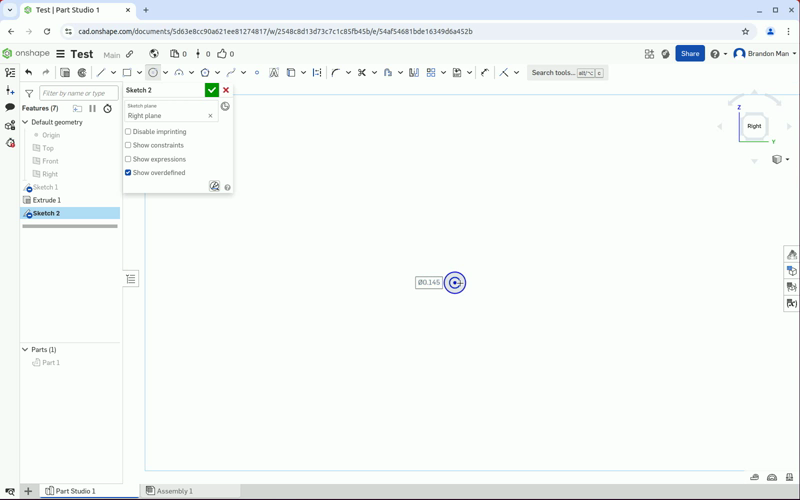
scroll(-6)
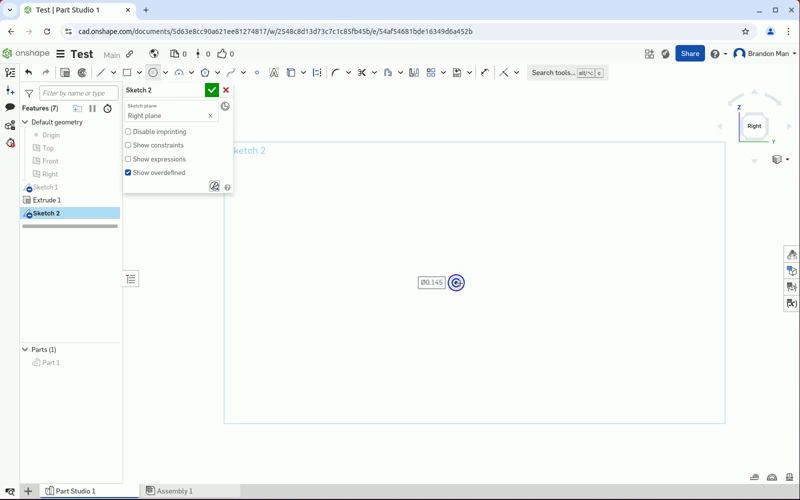
scroll(-6)
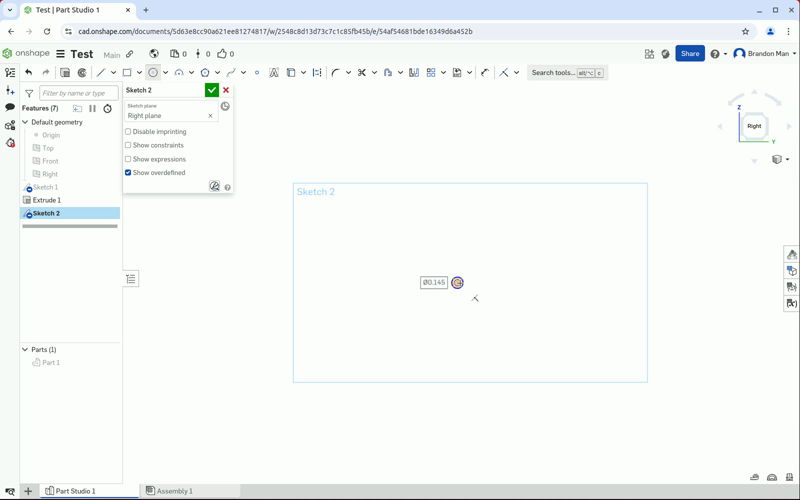
scroll(-6)
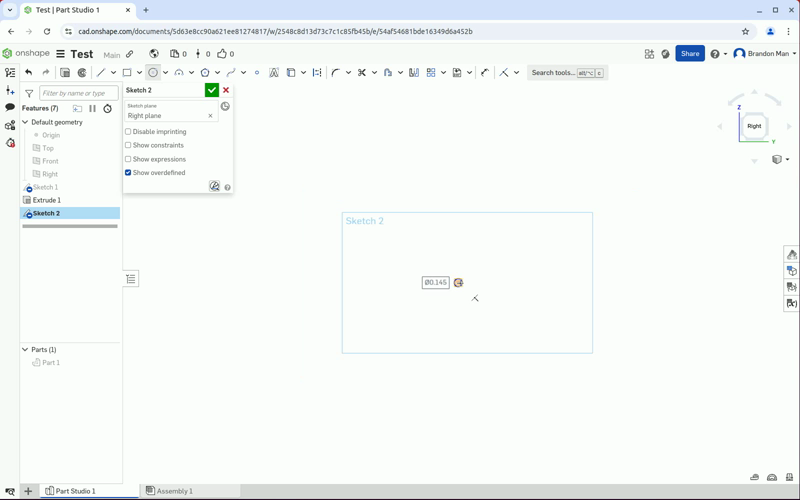
scroll(-6)
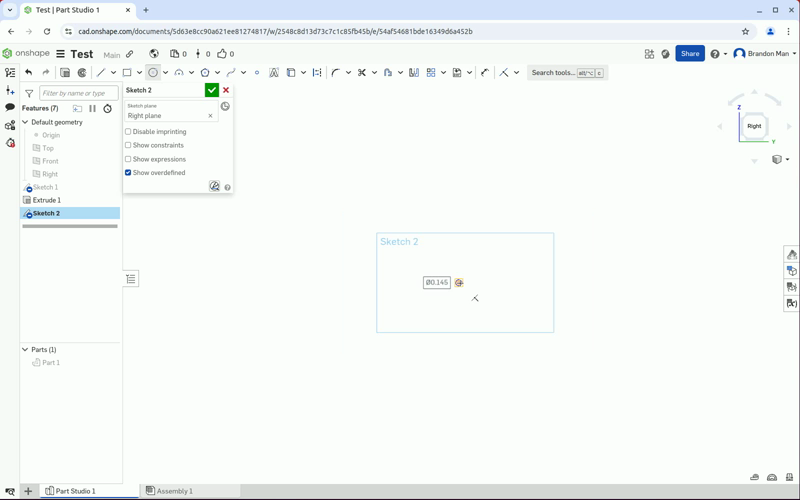
scroll(-6)
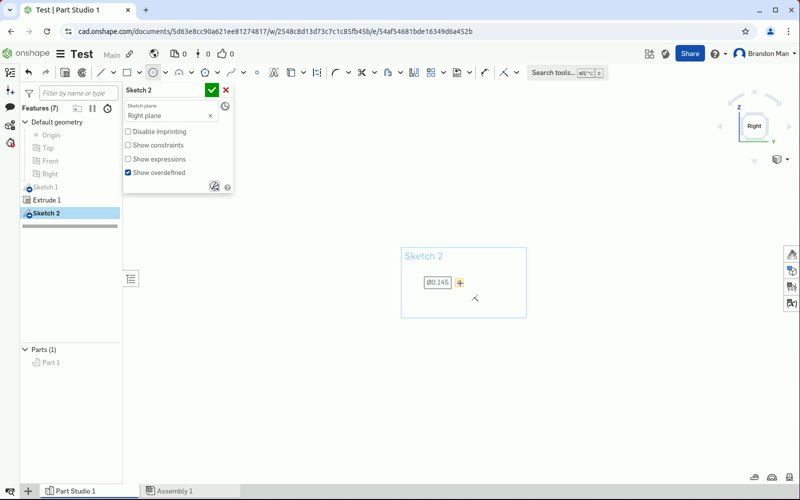
scroll(-6)
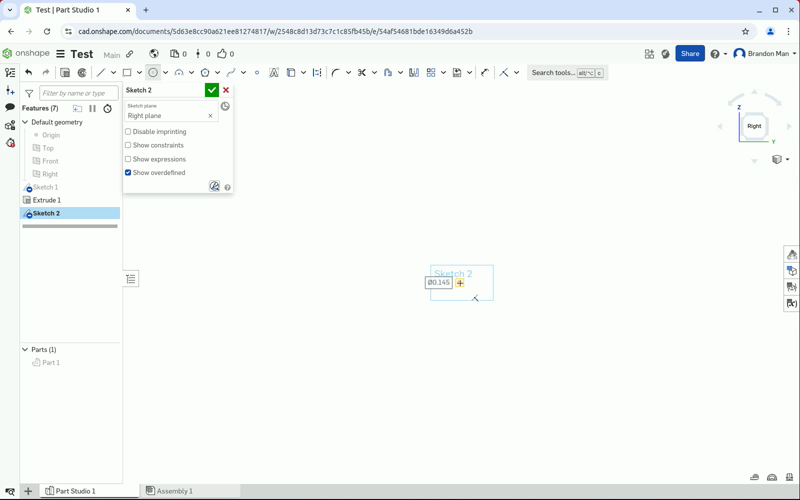
key(esc)
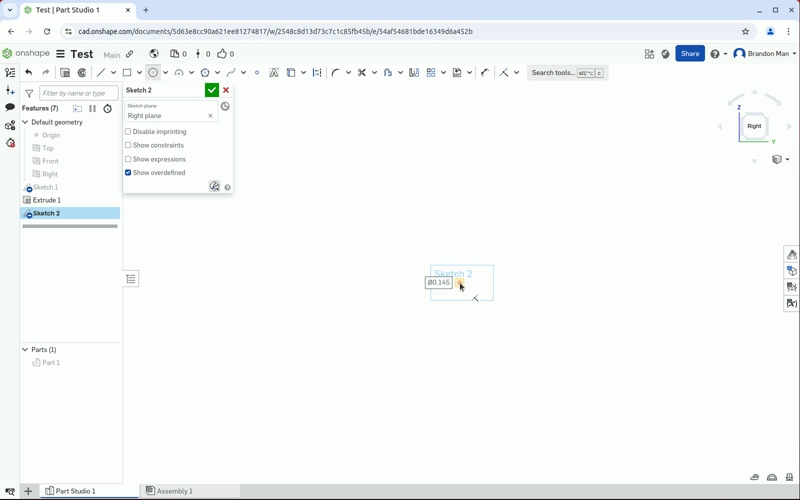
mouse_move(460, 282)
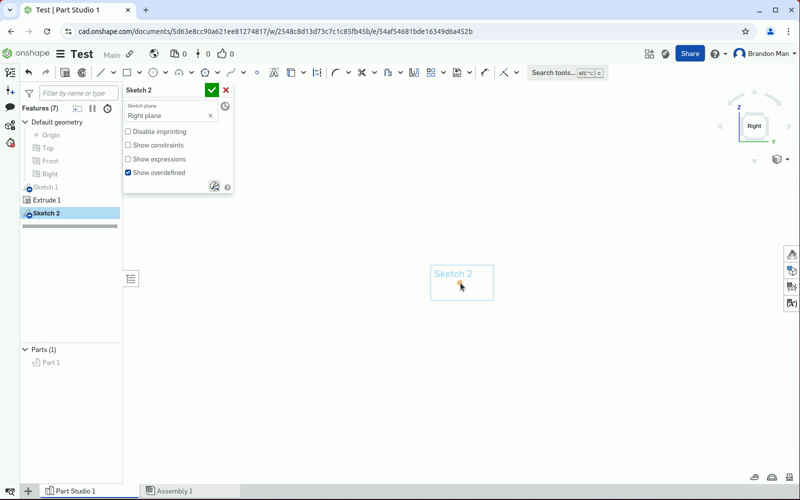
scroll(6)
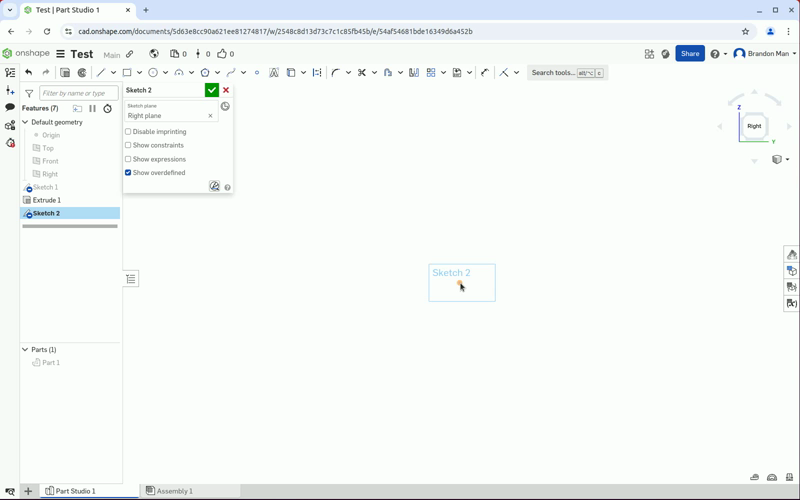
scroll(6)
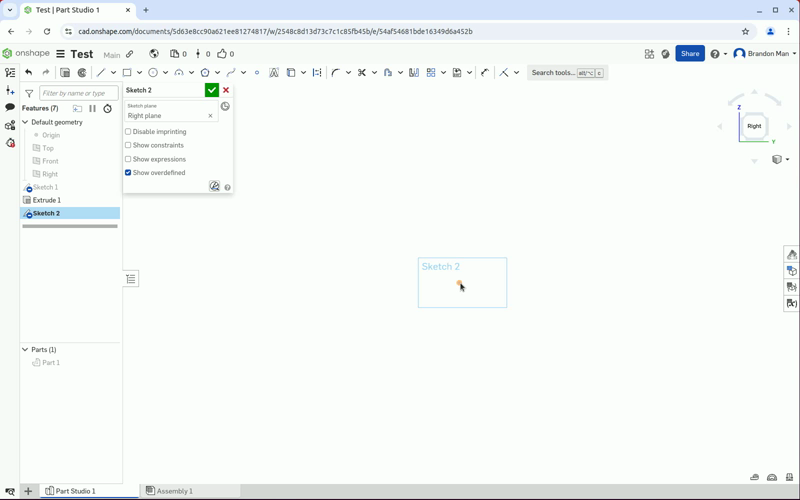
scroll(6)
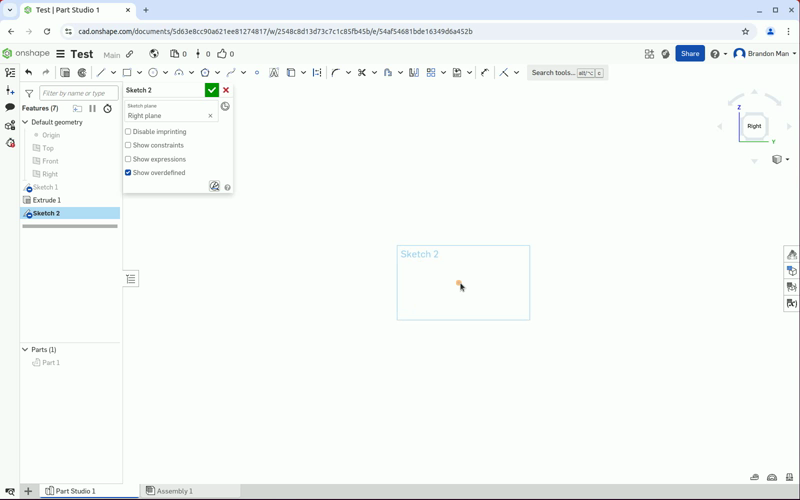
scroll(6)
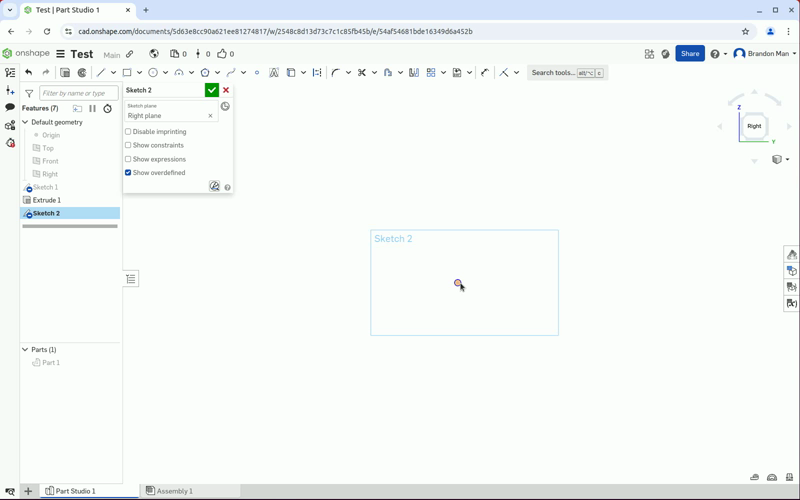
scroll(6)
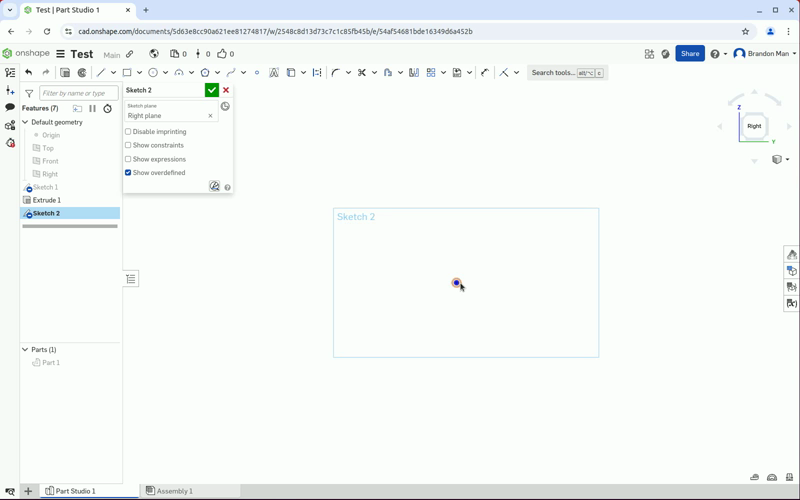
scroll(6)
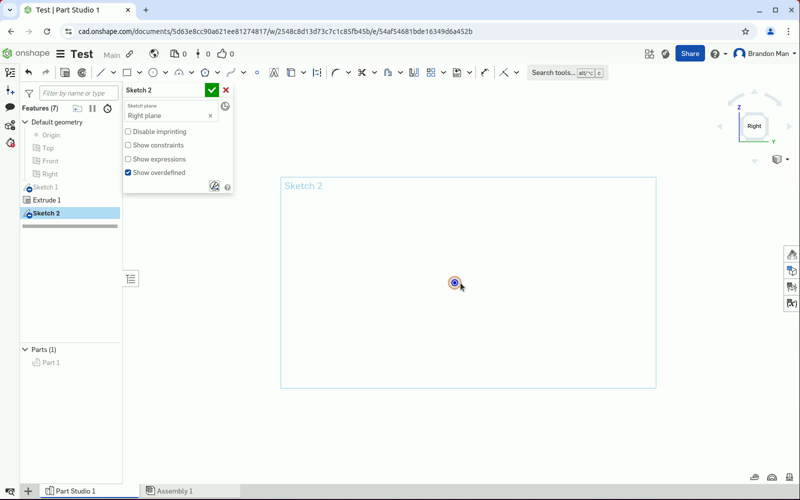
scroll(6)
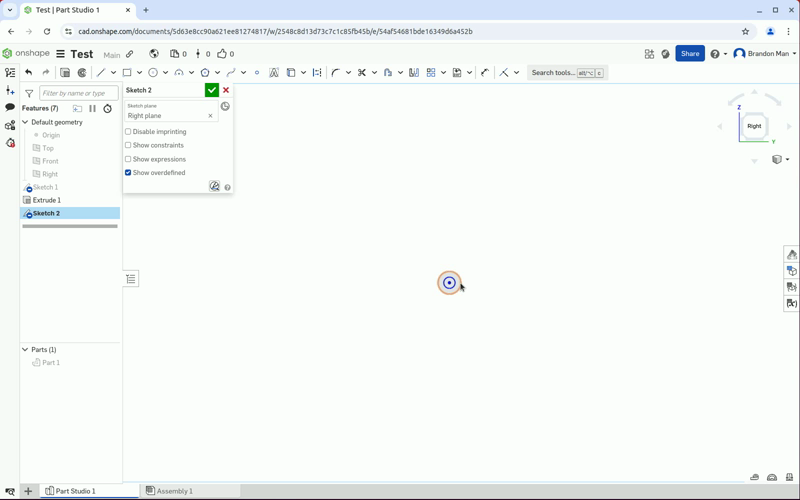
click(460, 282)
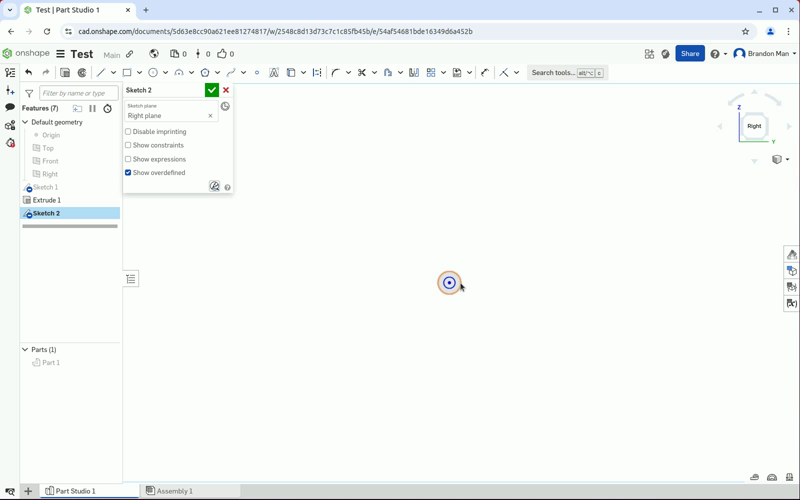
scroll(-6)
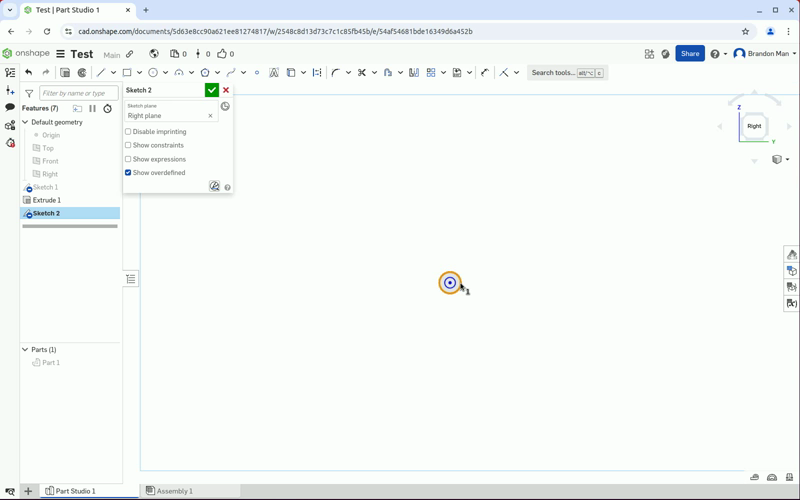
scroll(-6)
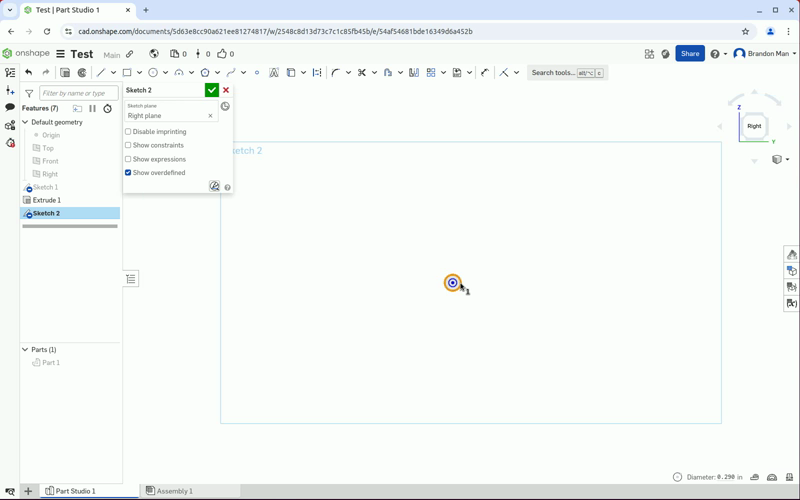
scroll(-6)
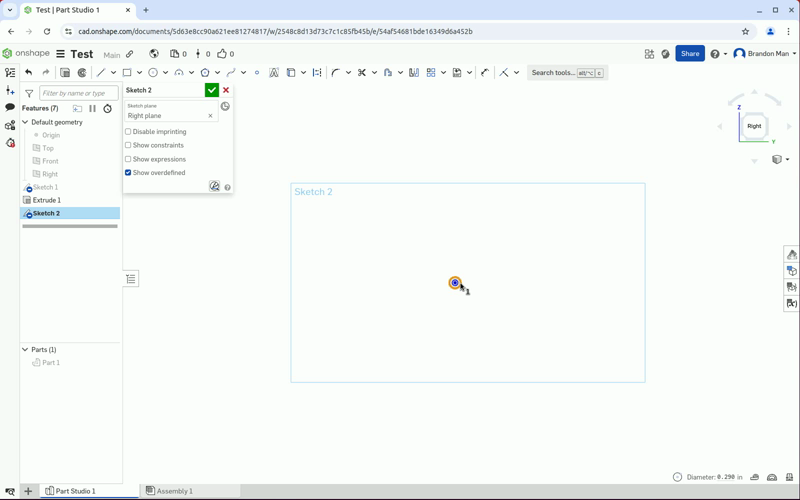
scroll(-6)
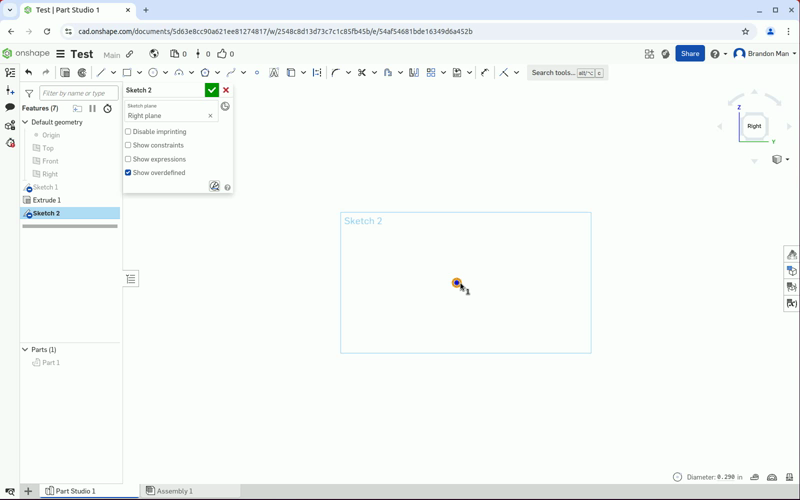
scroll(-6)
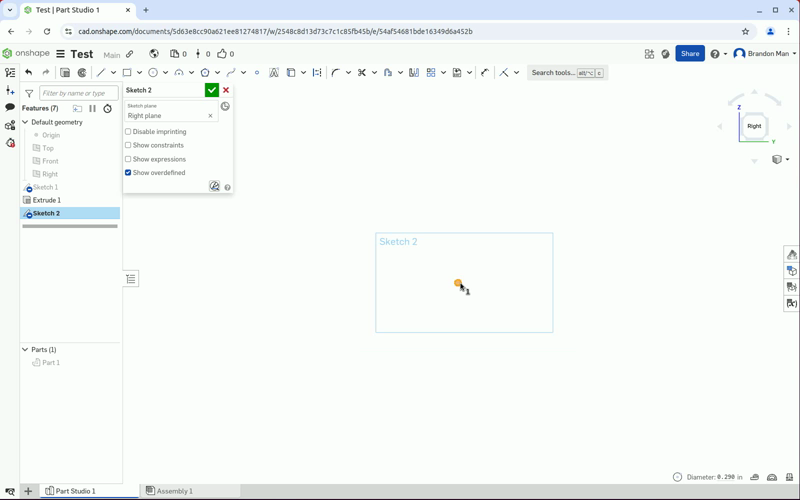
scroll(-6)
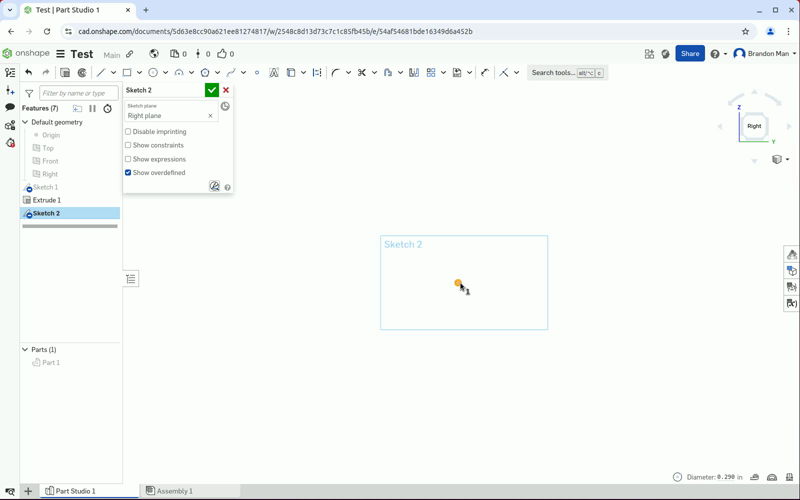
scroll(-6)
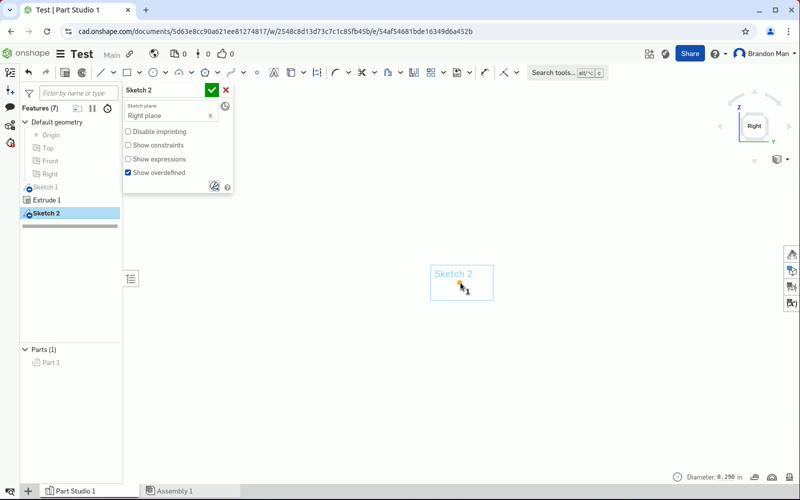
mouse_move(73, 352)
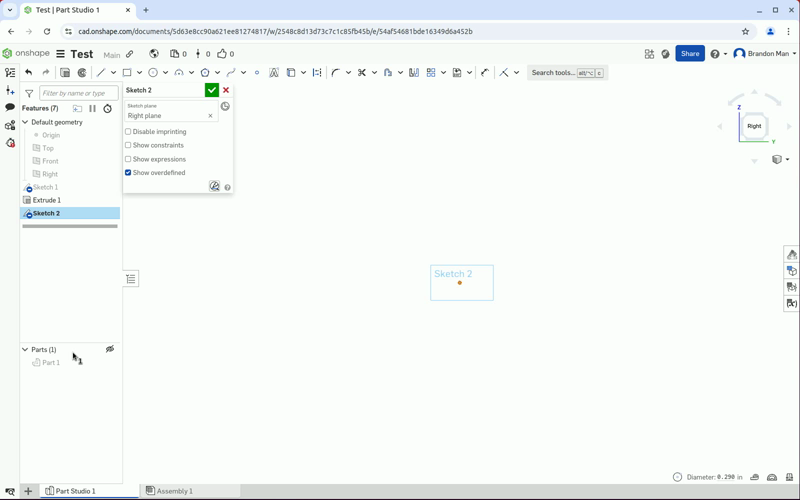
key(shift+y)
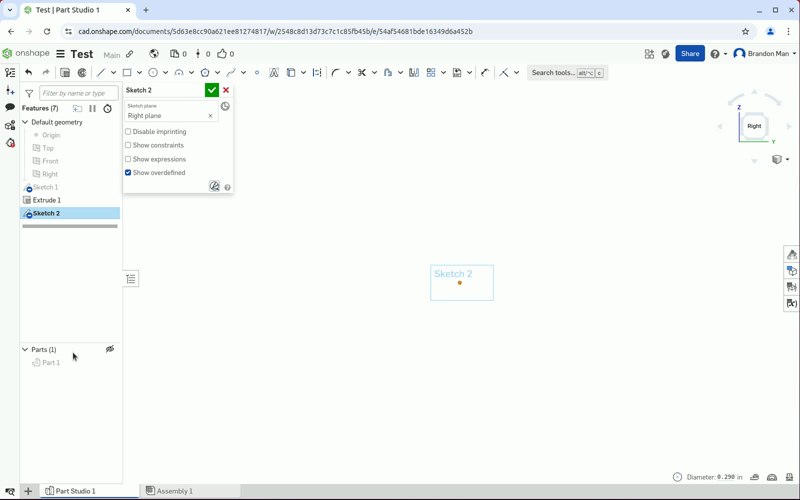
key(shift+e)
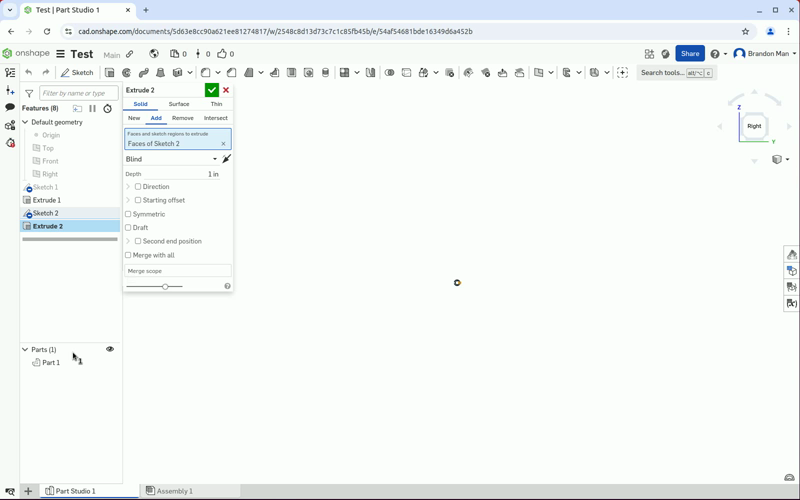
mouse_move(143, 106)
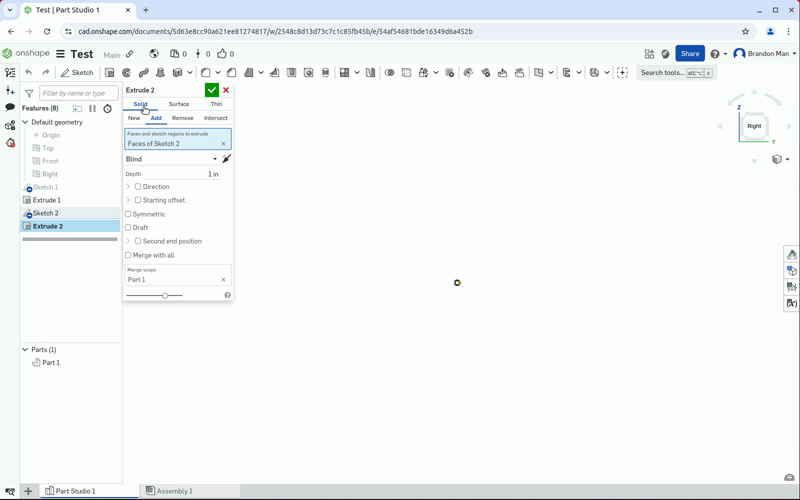
click(143, 106)
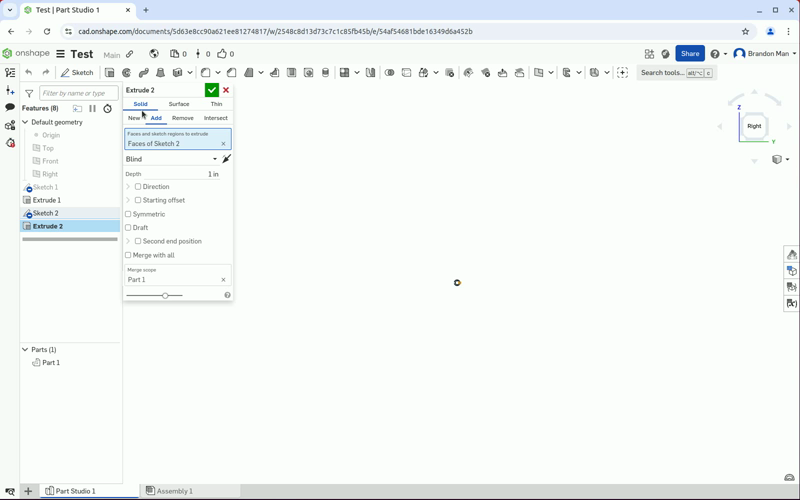
mouse_move(137, 120)
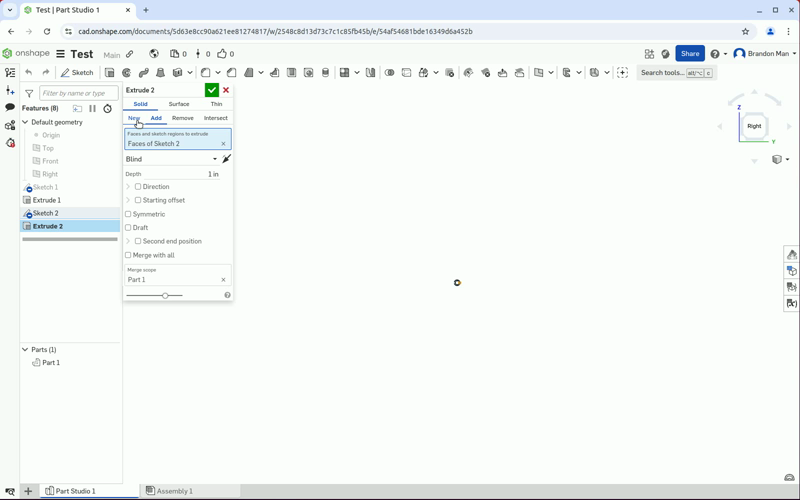
click(137, 120)
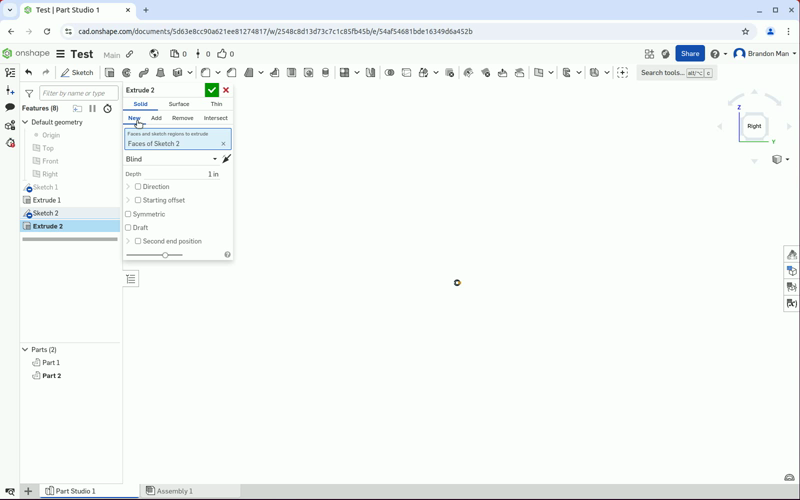
key(tab, 4)
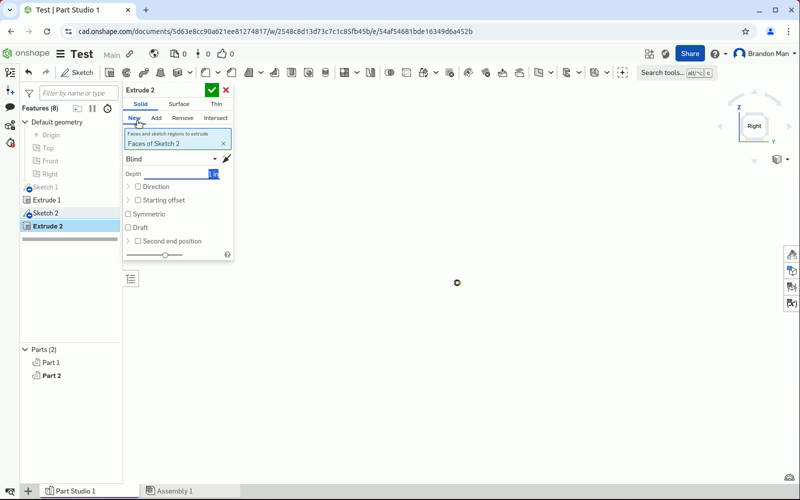
text(23.108)
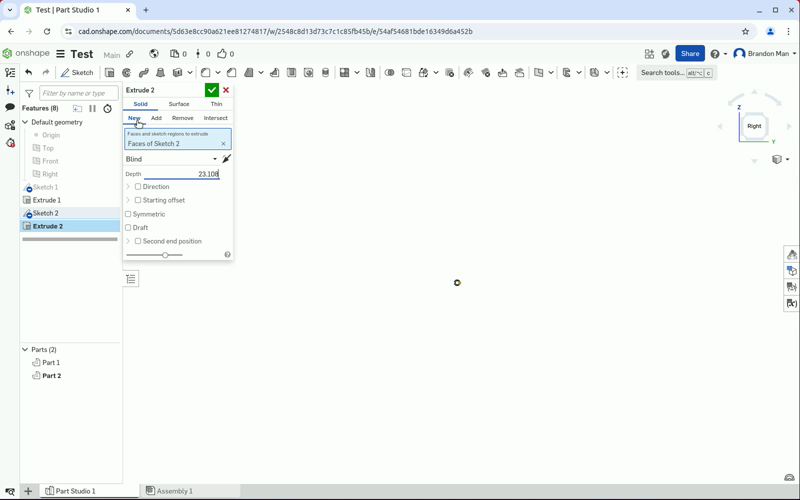
key(enter)
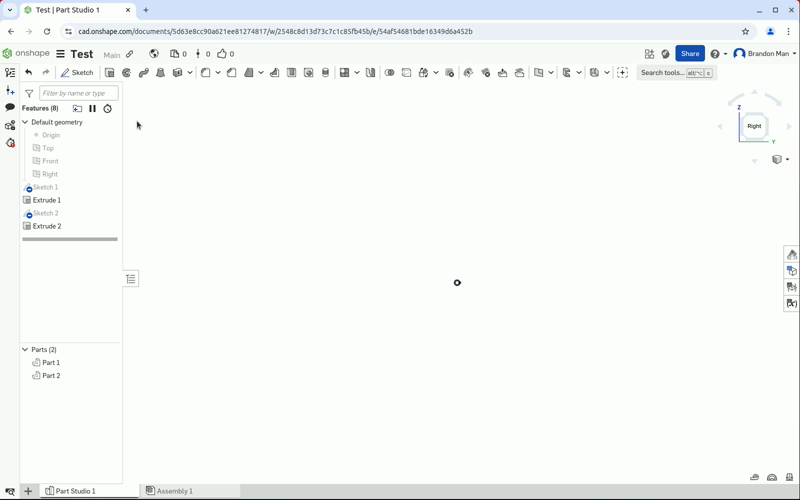
key(shift+h)
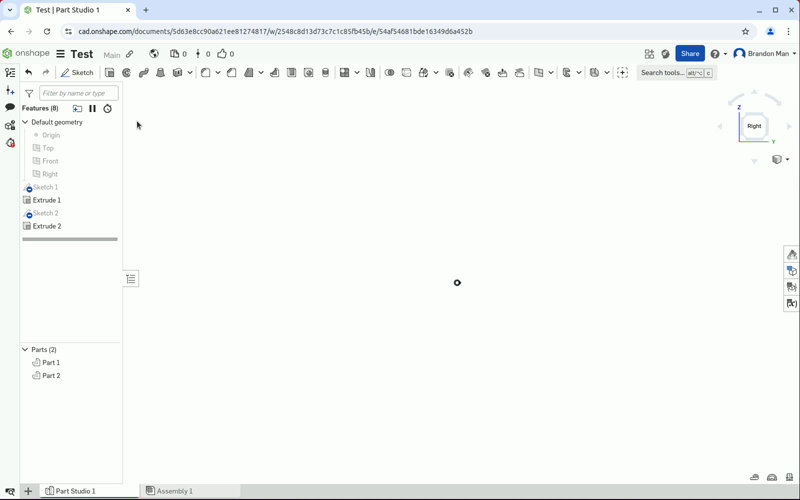
key(shift+h)
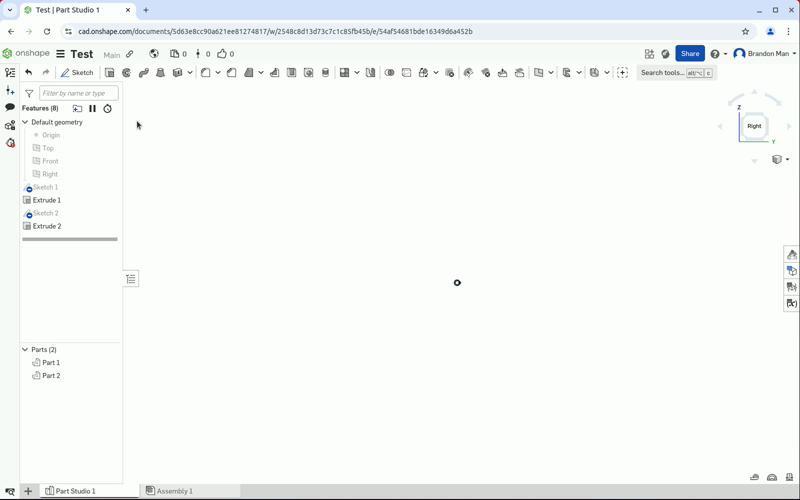
mouse_move(73, 189)
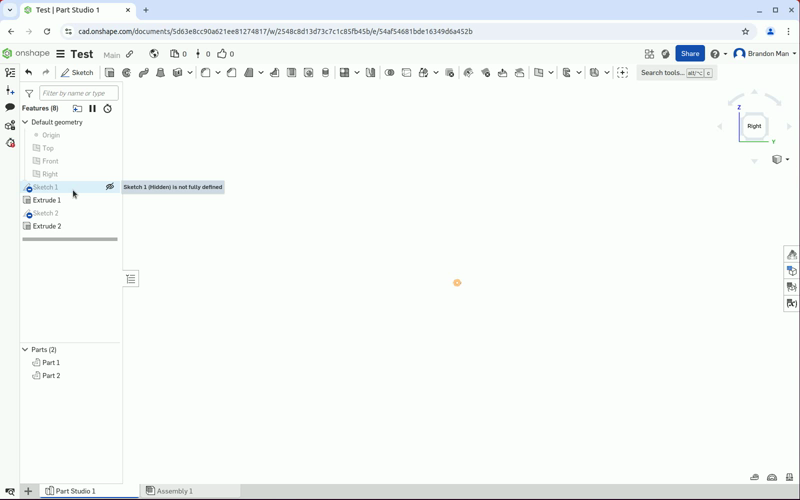
click(73, 189)
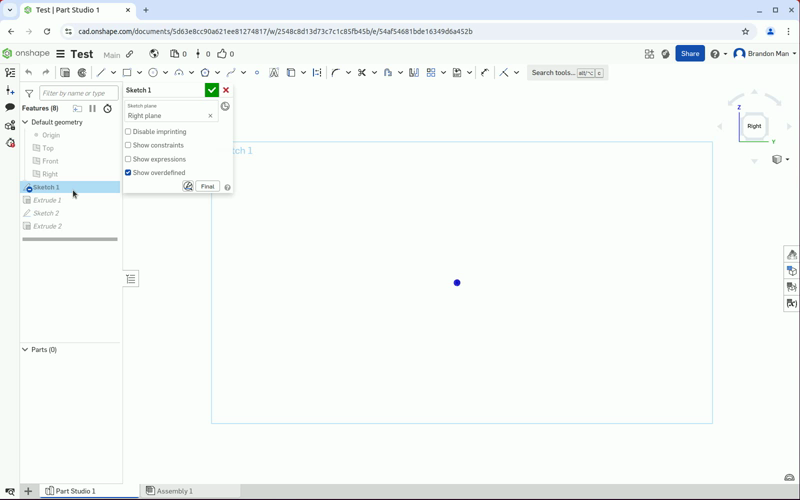
mouse_move(229, 92)
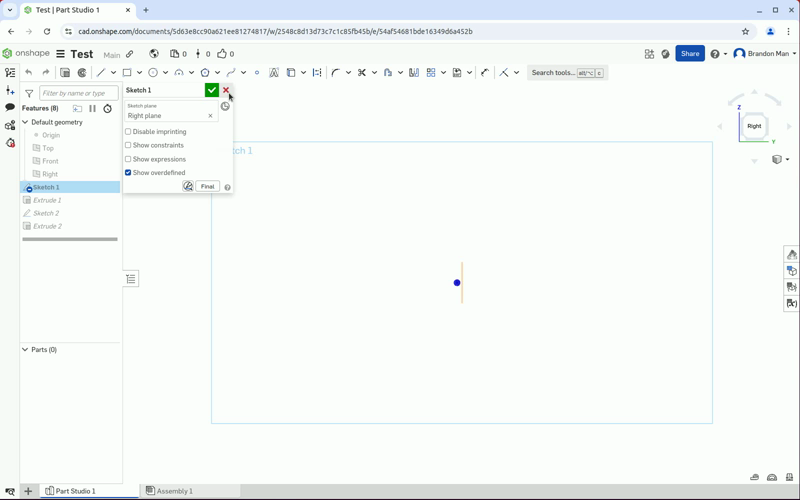
click(229, 92)
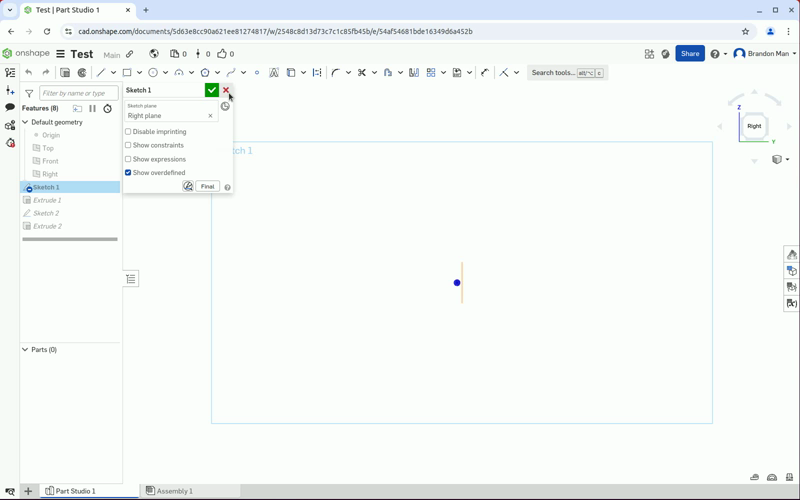
key(shift+s)
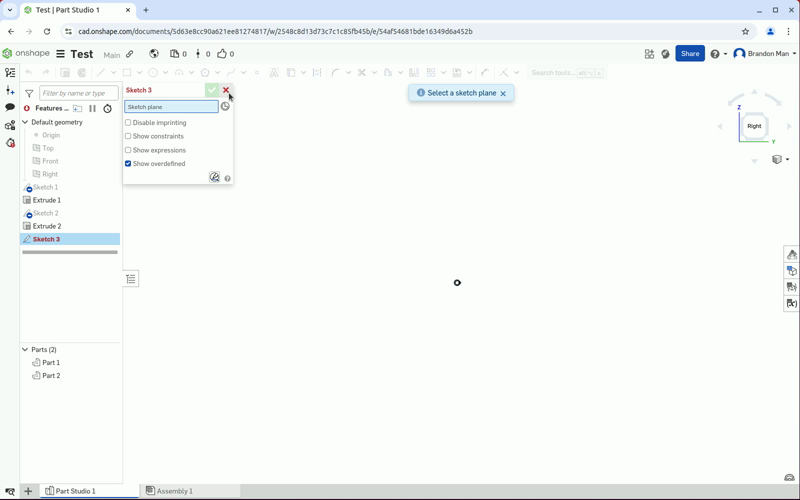
mouse_move(73, 176)
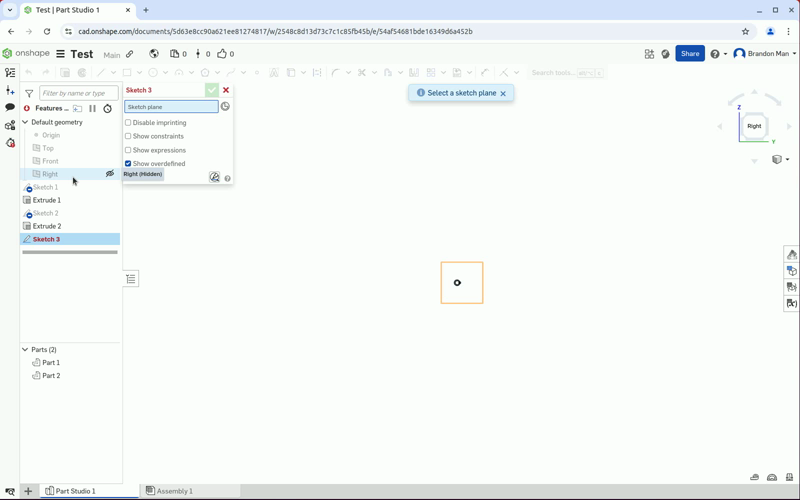
click(73, 176)
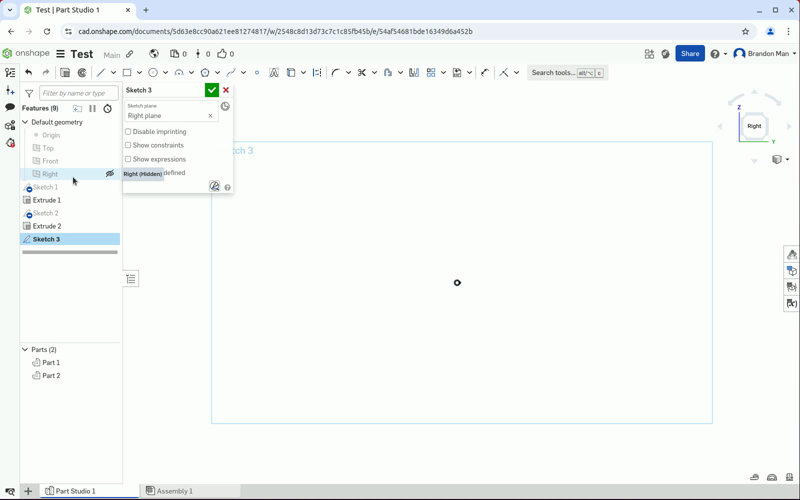
mouse_move(73, 352)
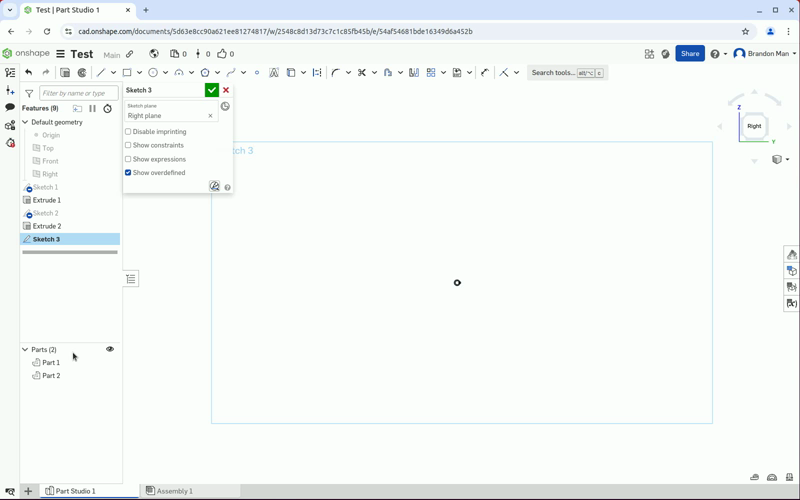
key(y)
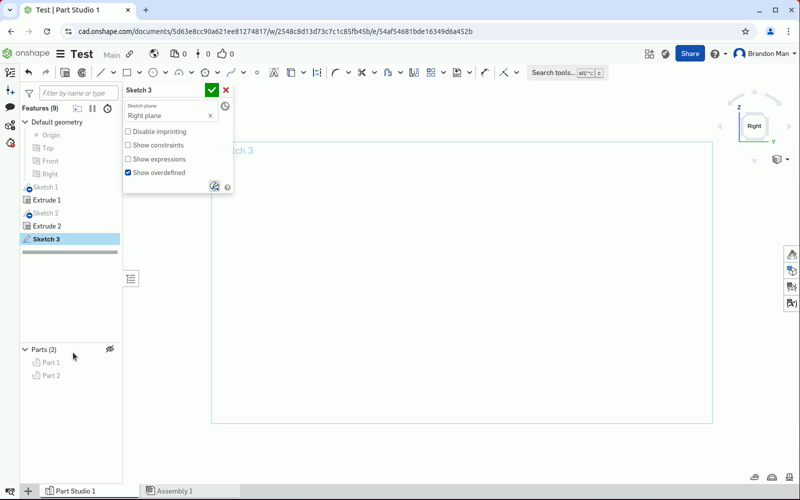
key(l)
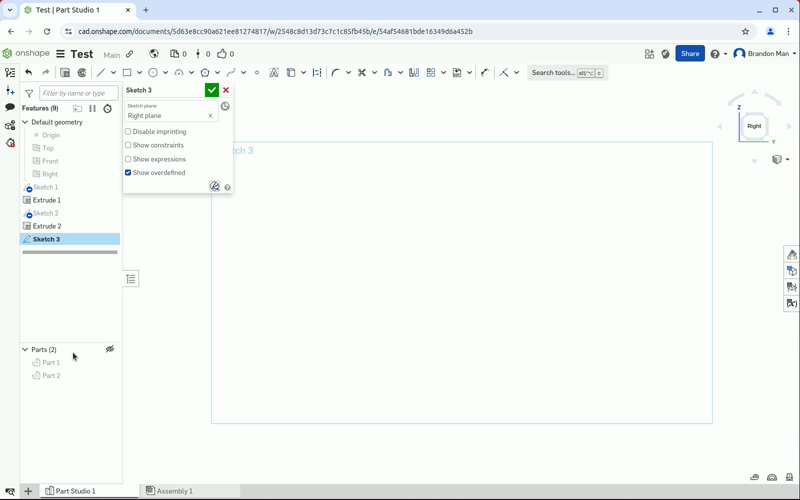
key_down(shift)
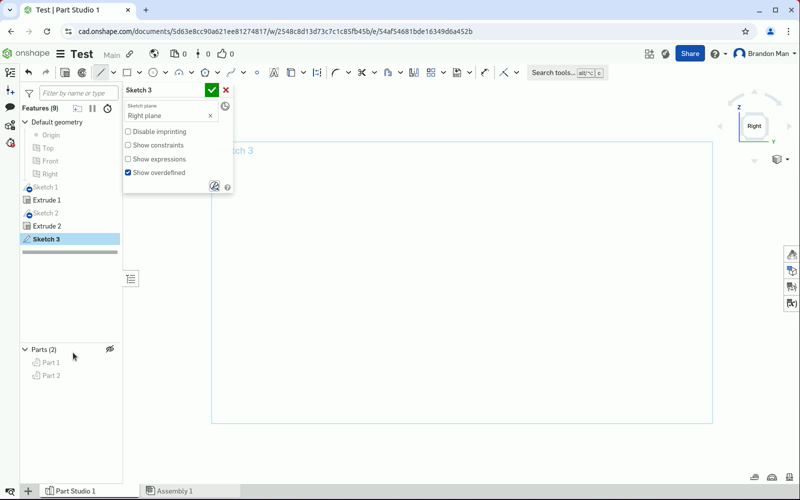
mouse_move(460, 282)
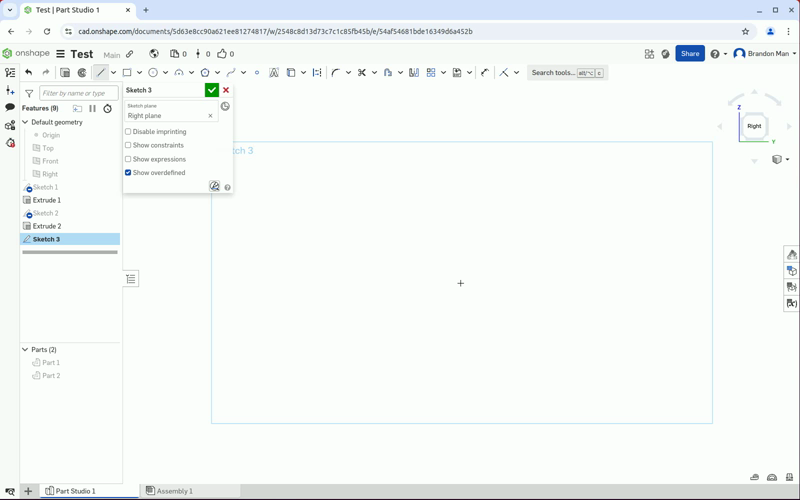
click(460, 282)
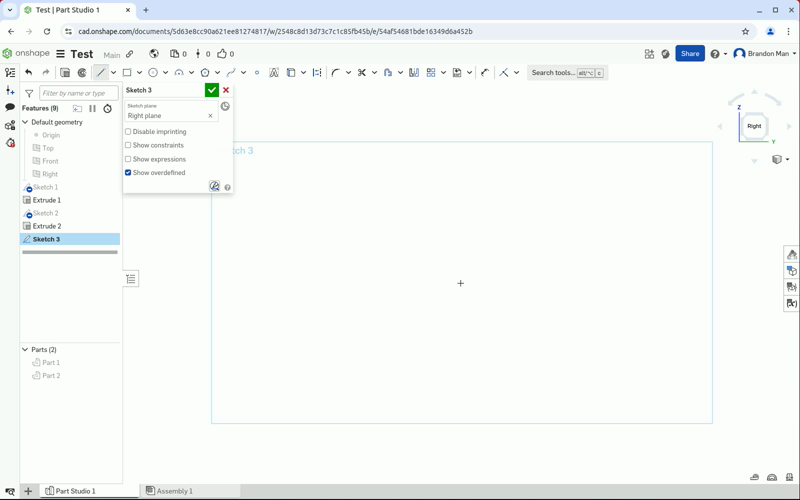
key_up(shift)
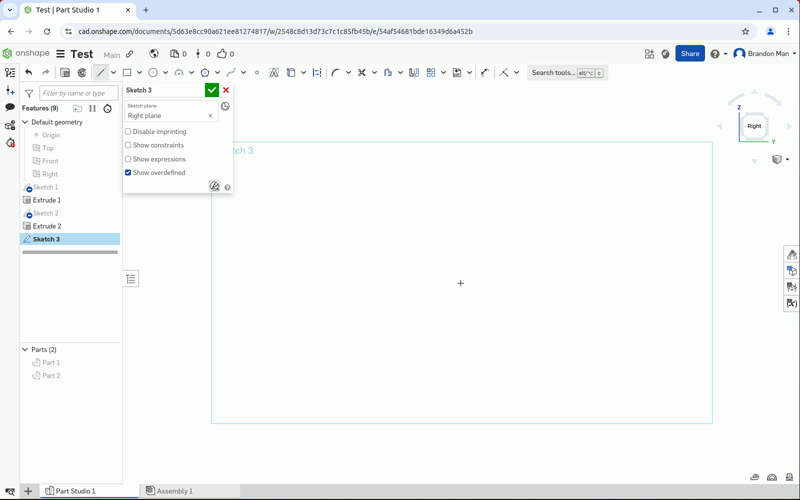
key_down(shift)
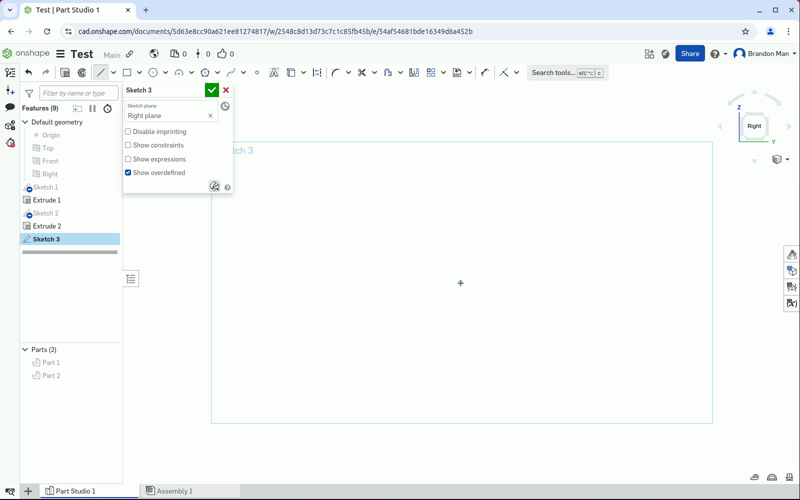
mouse_move(490, 282)
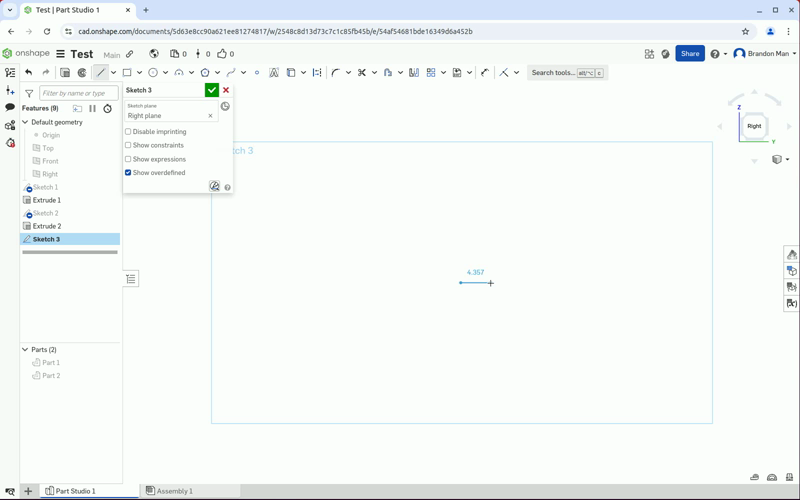
mouse_move(464, 282)
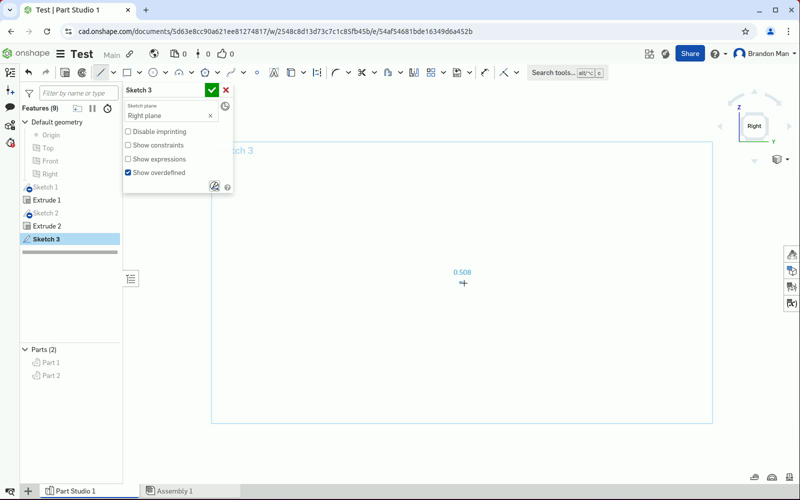
scroll(6)
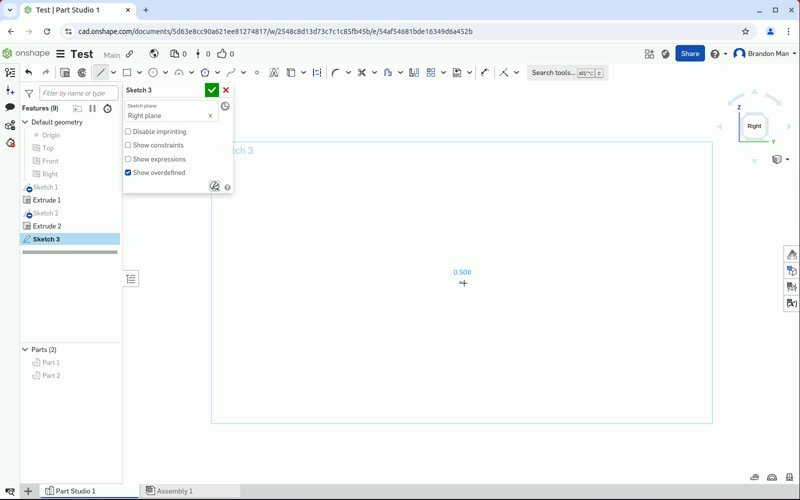
scroll(6)
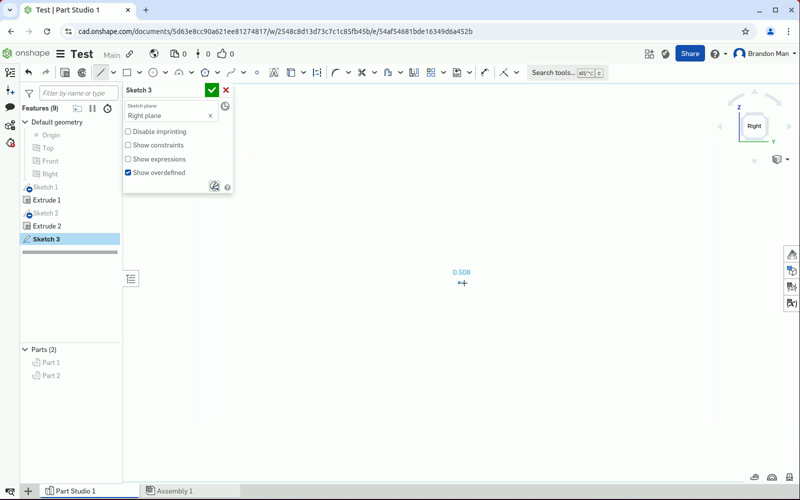
scroll(6)
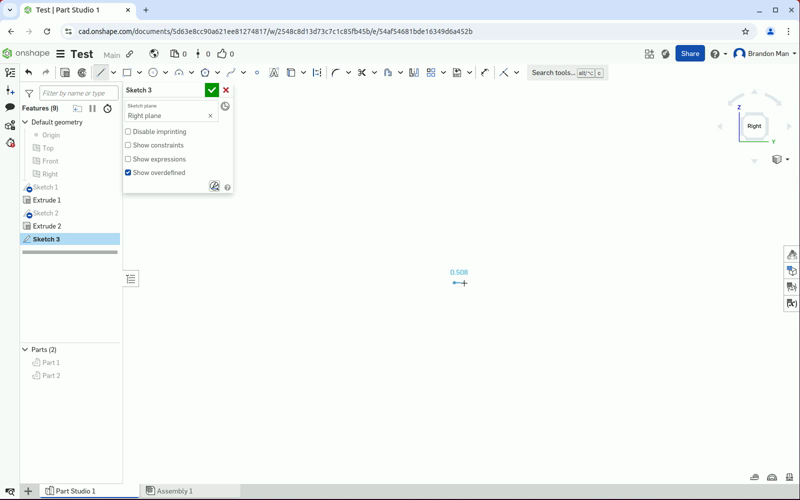
scroll(6)
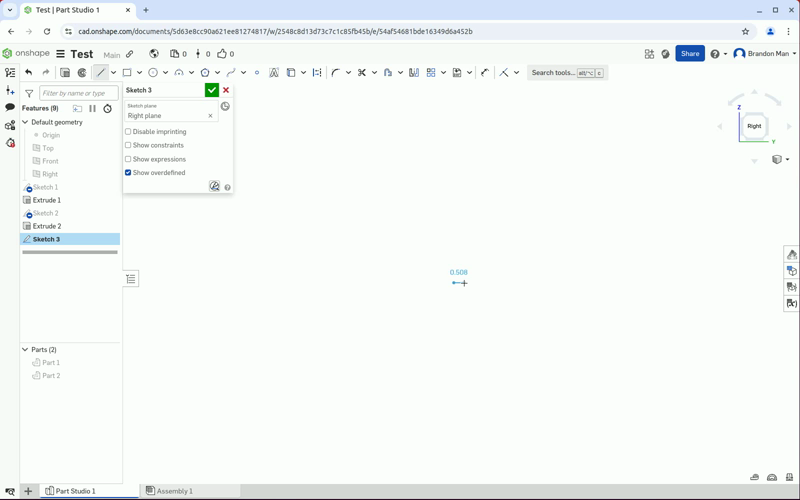
scroll(6)
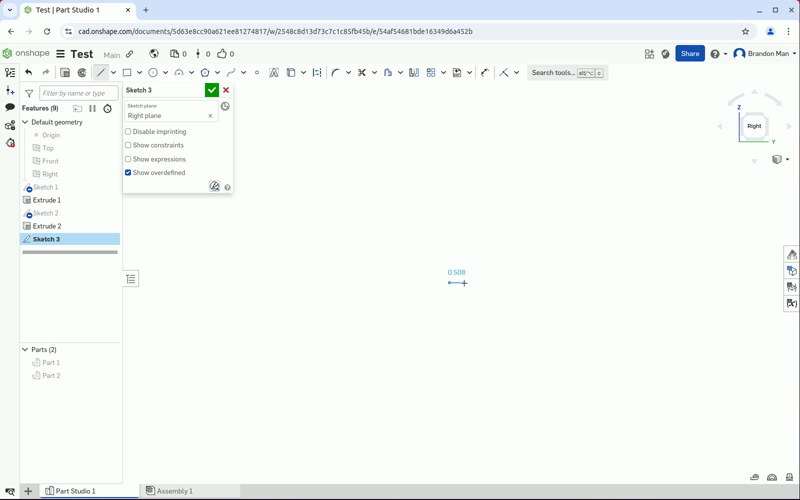
scroll(6)
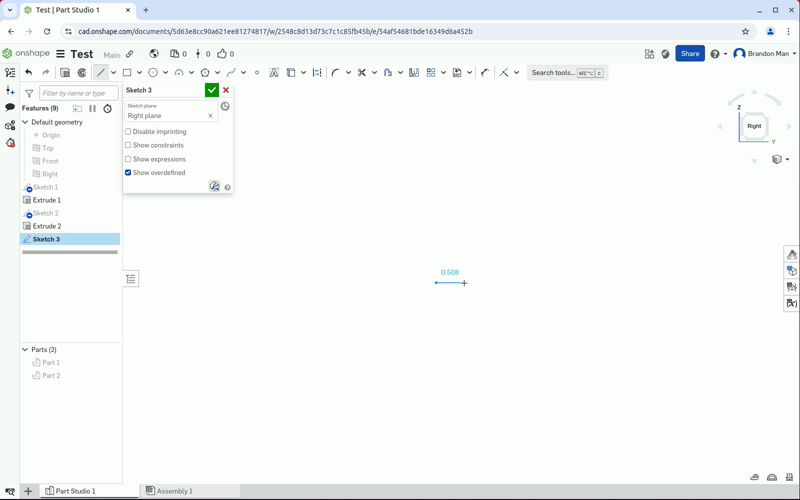
scroll(6)
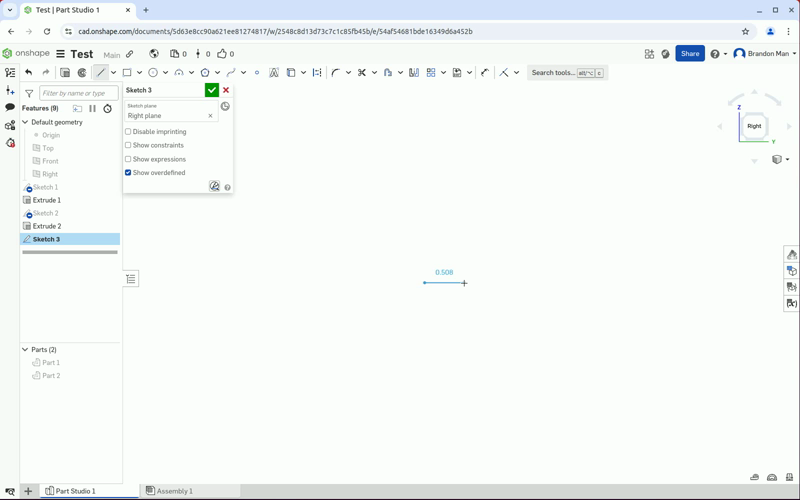
click(464, 282)
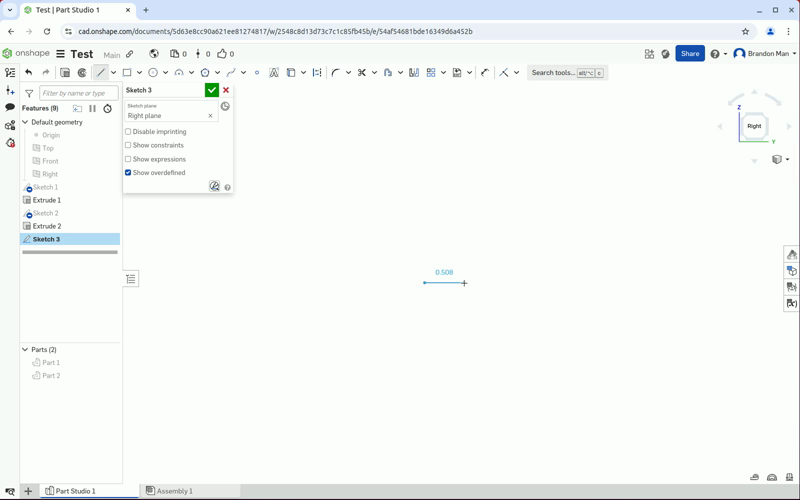
scroll(-6)
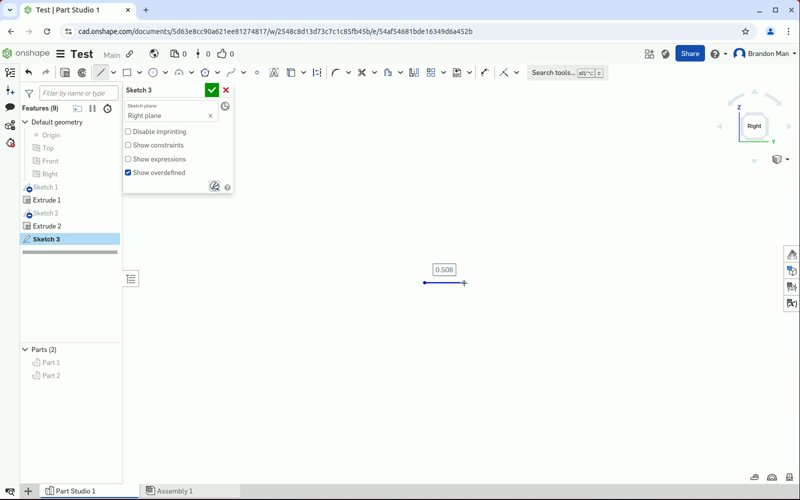
scroll(-6)
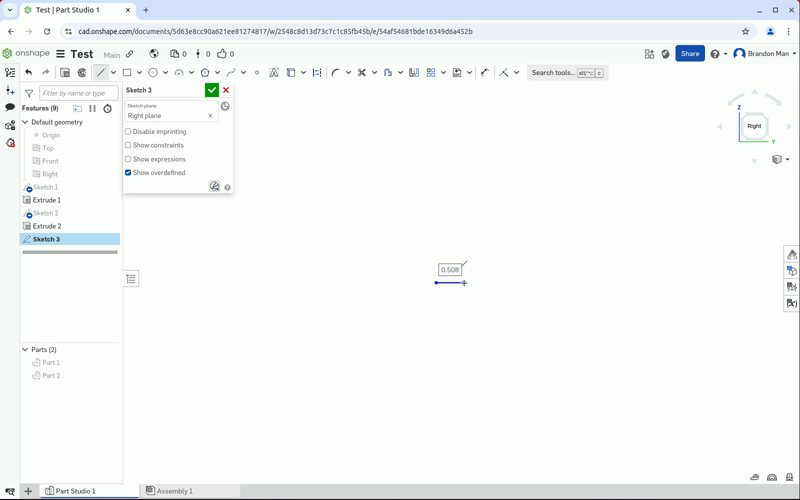
scroll(-6)
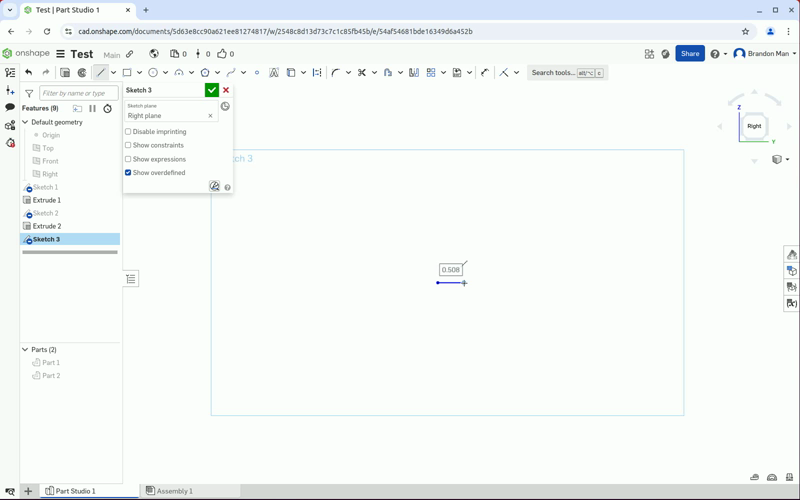
scroll(-6)
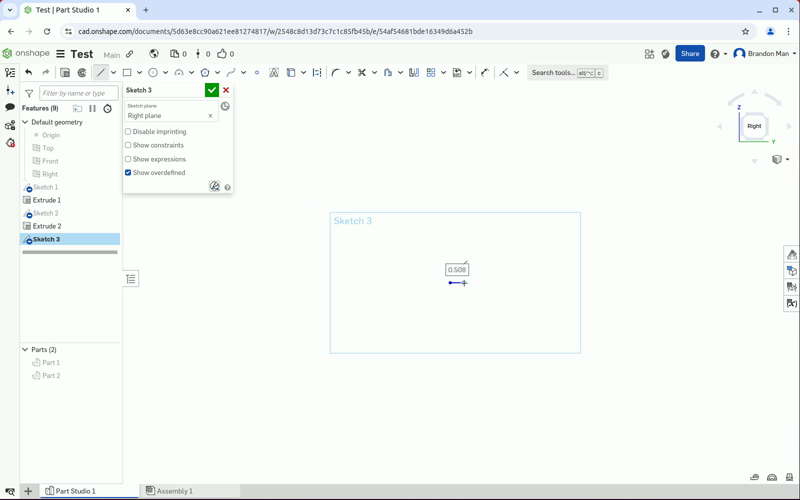
scroll(-6)
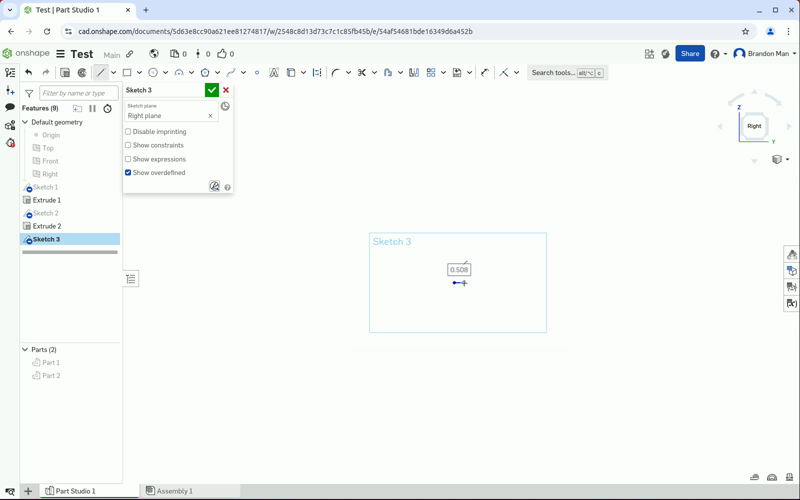
scroll(-6)
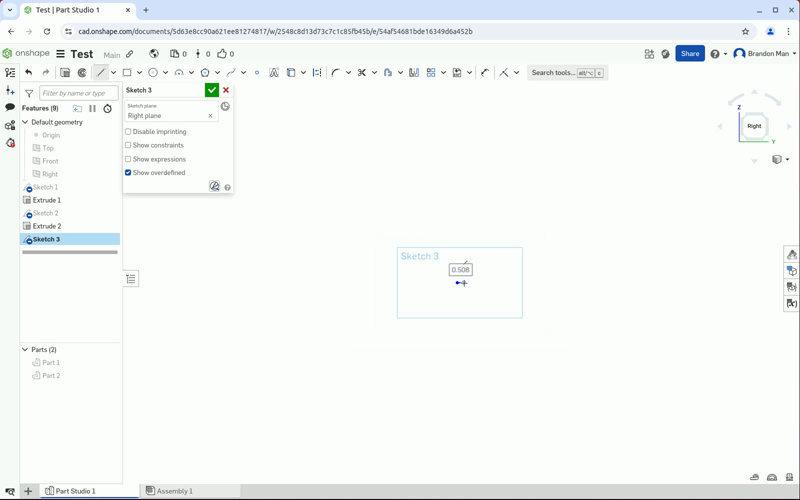
scroll(-6)
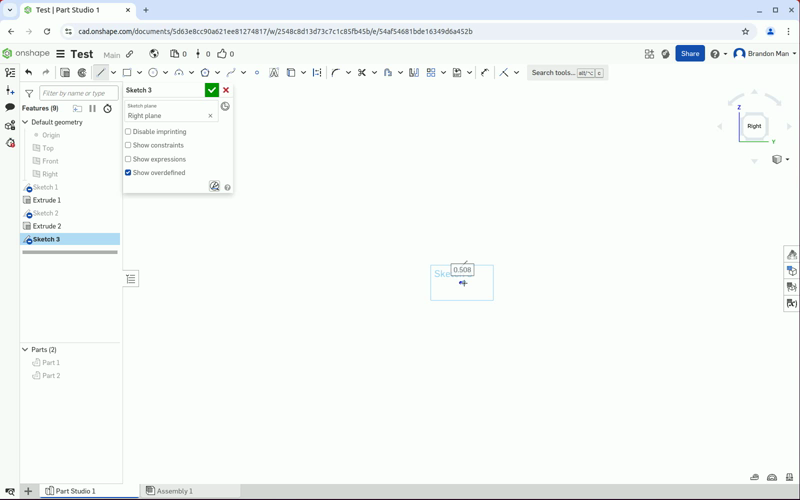
key_up(shift)
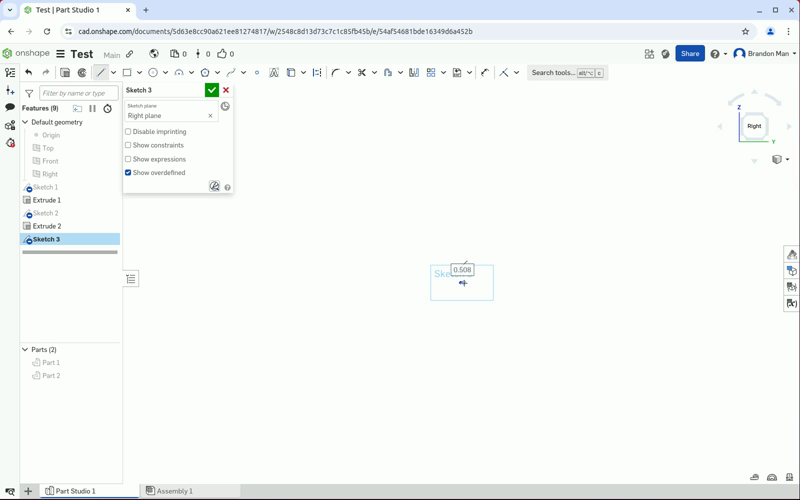
key_down(shift)
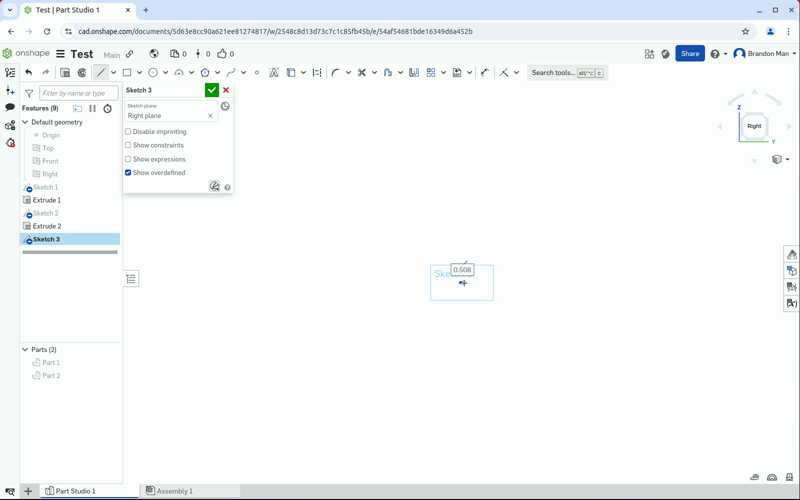
mouse_move(494, 282)
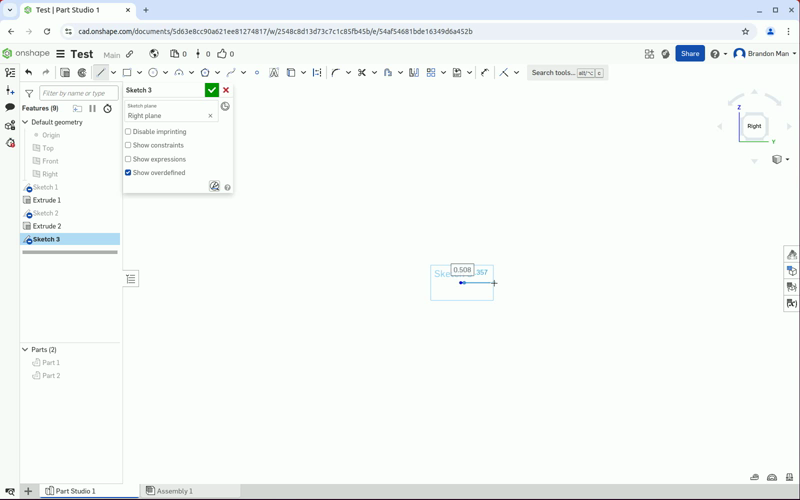
mouse_move(464, 279)
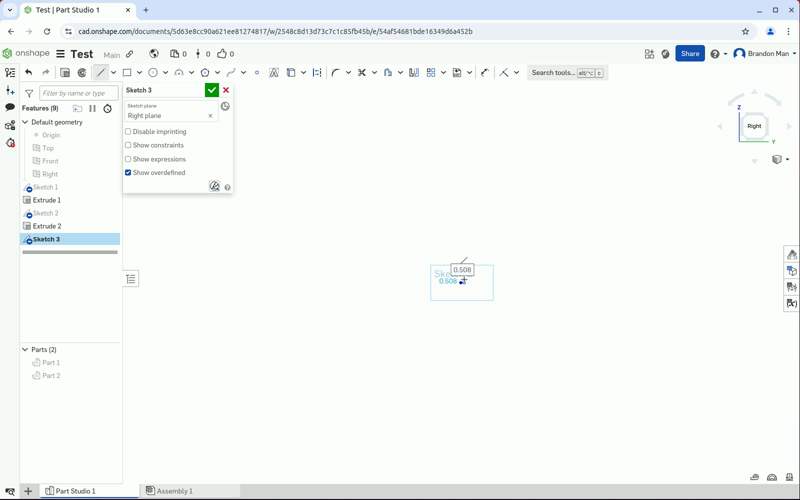
scroll(6)
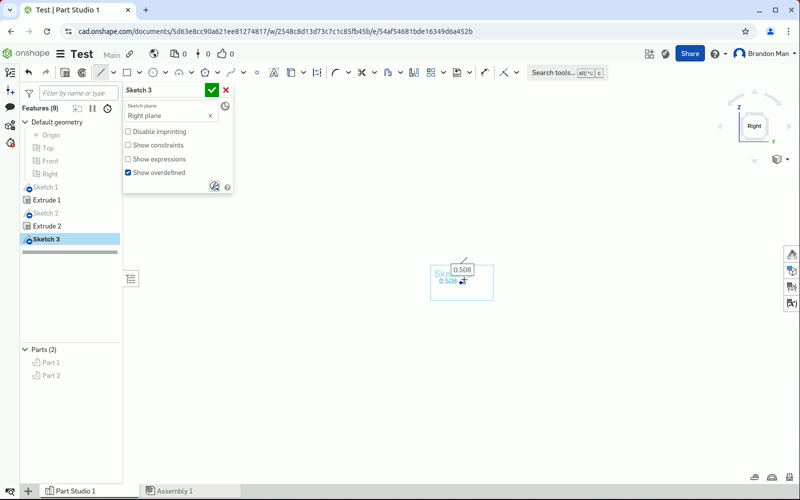
scroll(6)
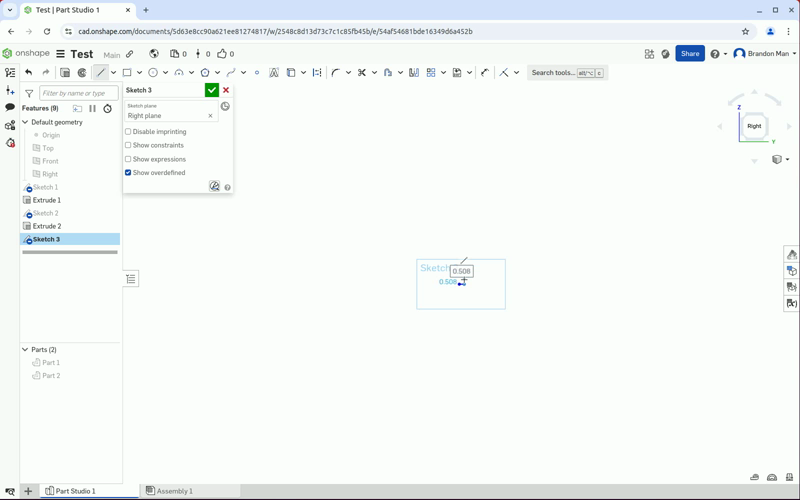
scroll(6)
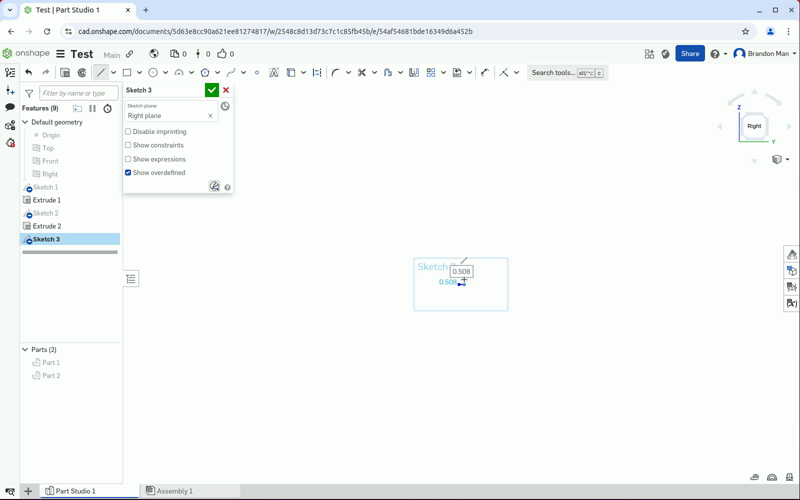
scroll(6)
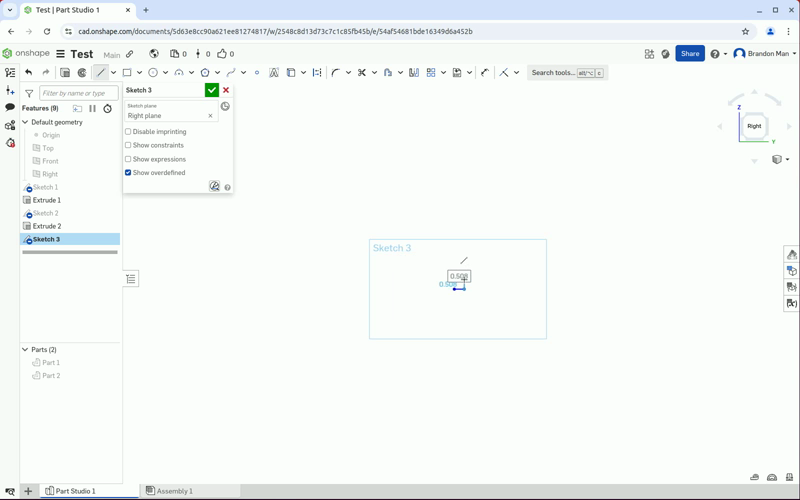
scroll(6)
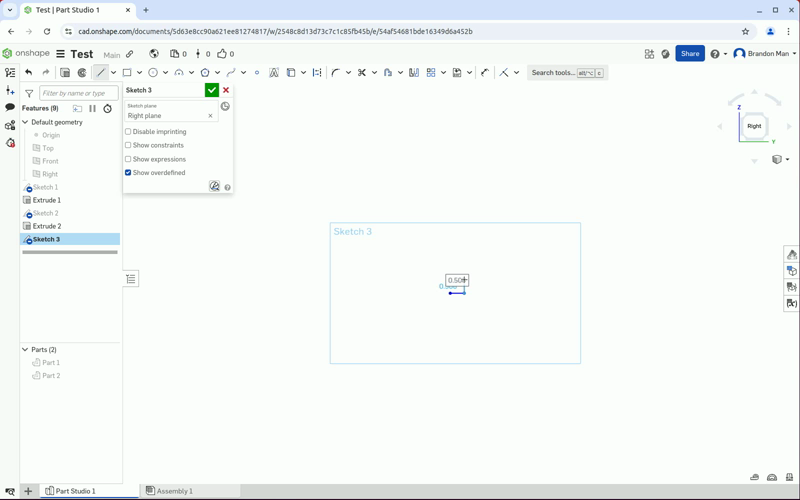
scroll(6)
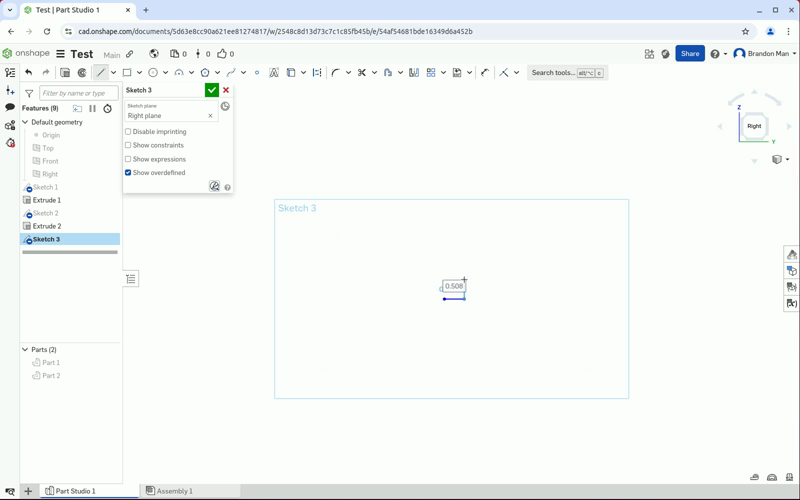
scroll(6)
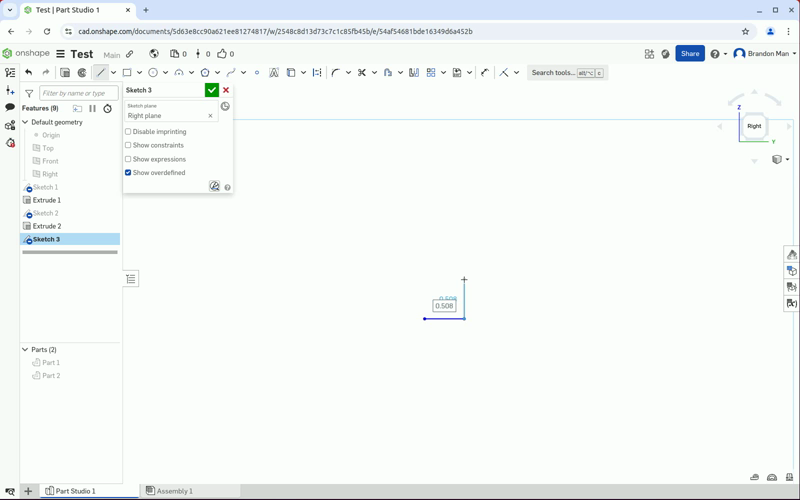
click(464, 279)
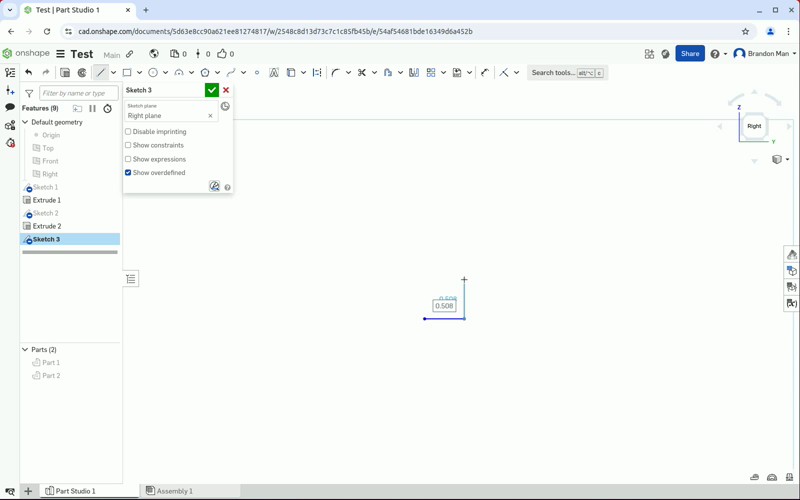
scroll(-6)
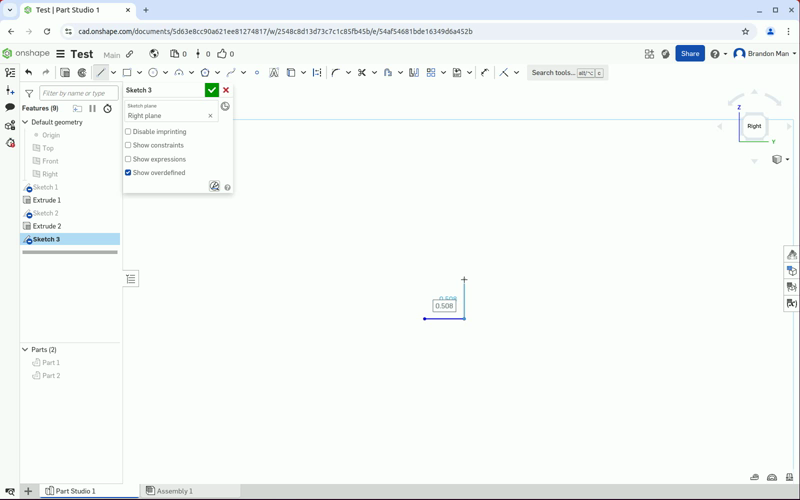
scroll(-6)
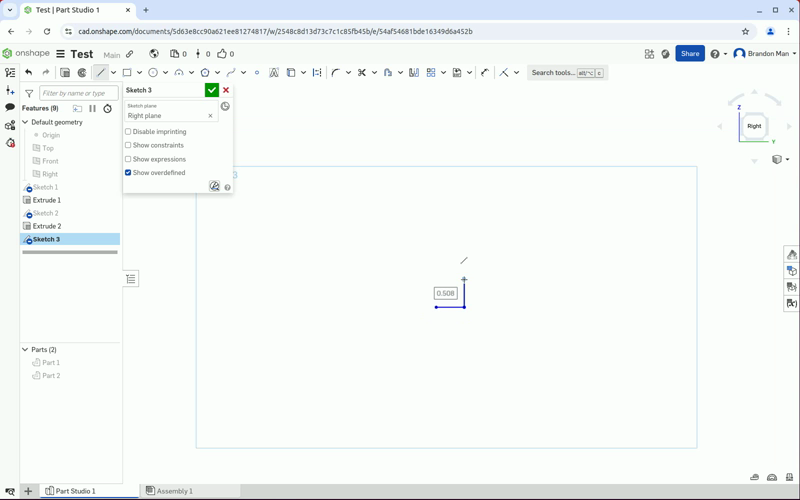
scroll(-6)
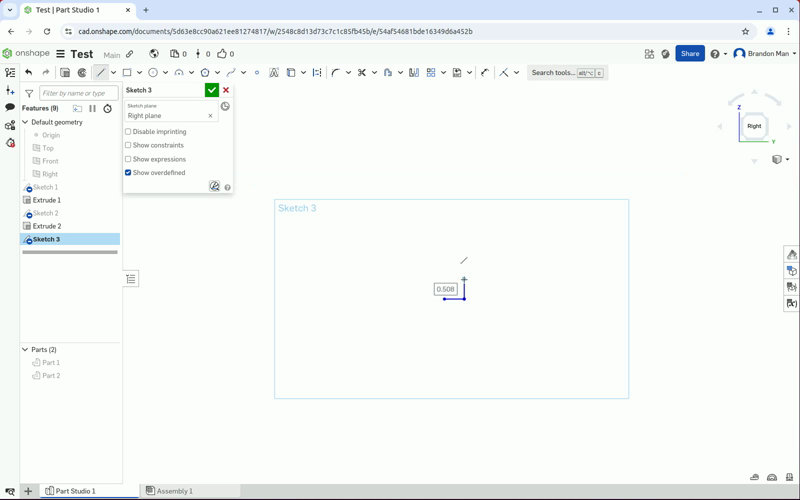
scroll(-6)
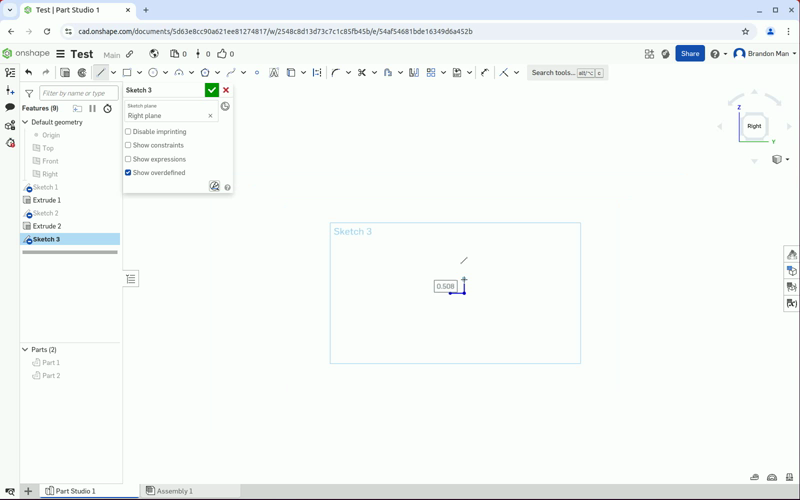
scroll(-6)
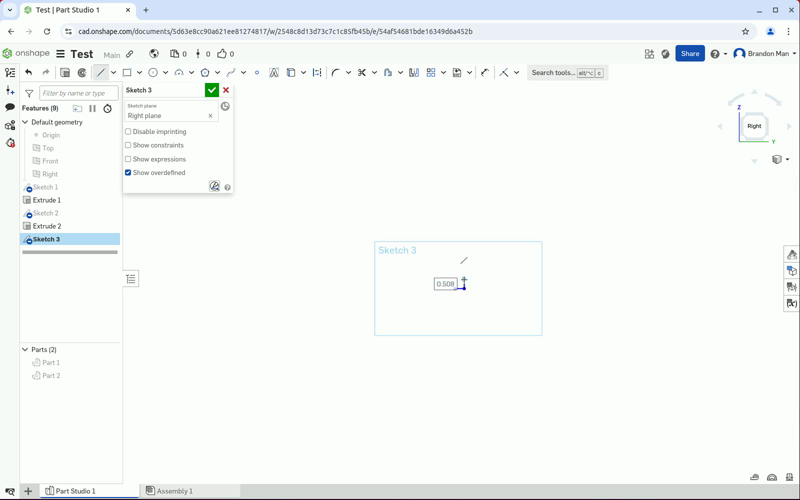
scroll(-6)
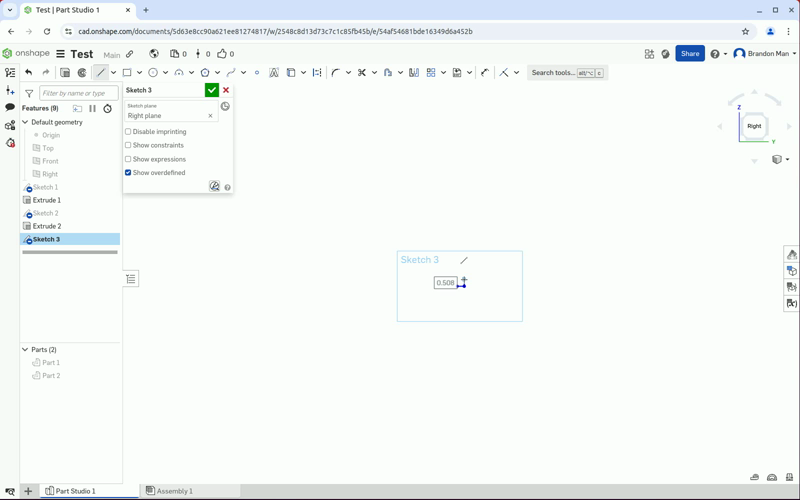
scroll(-6)
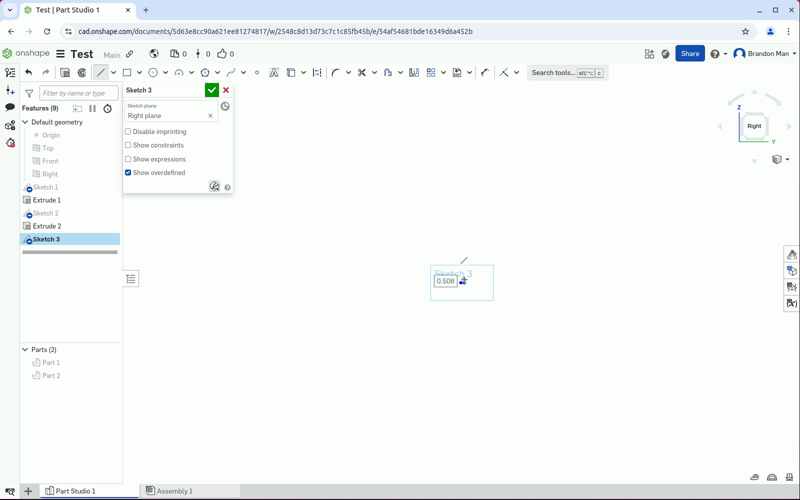
key_up(shift)
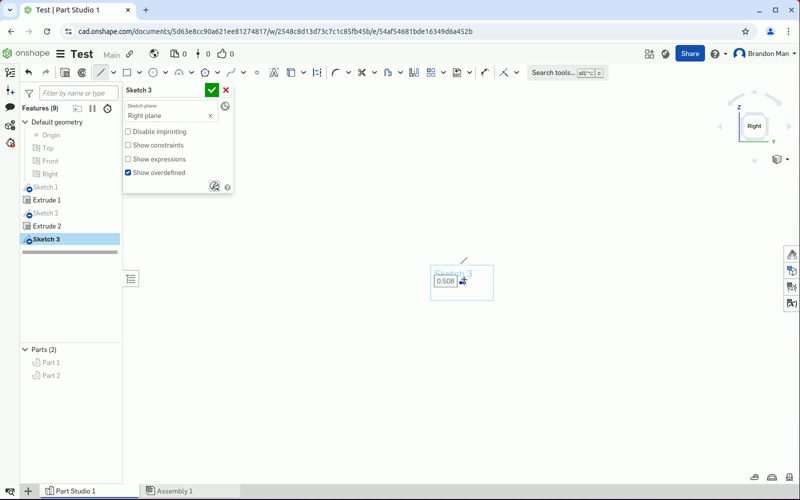
key_down(shift)
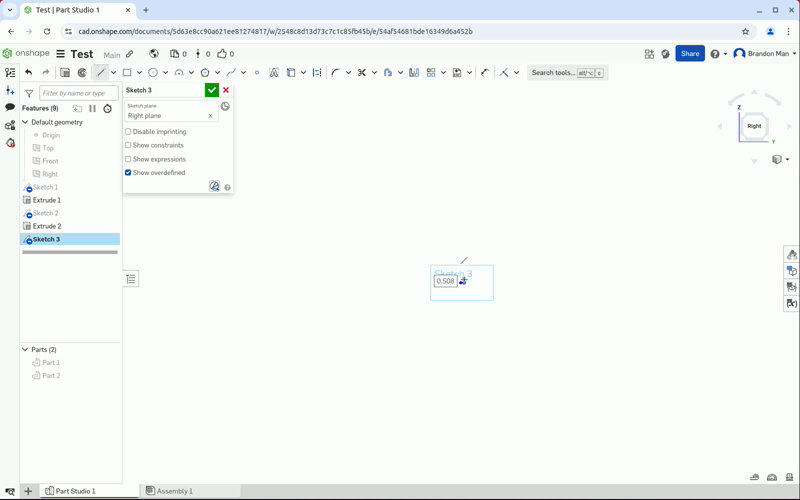
mouse_move(494, 279)
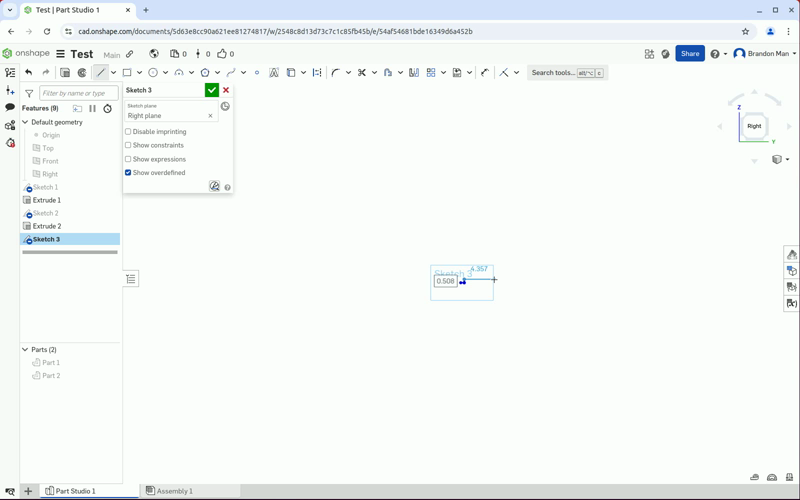
mouse_move(460, 279)
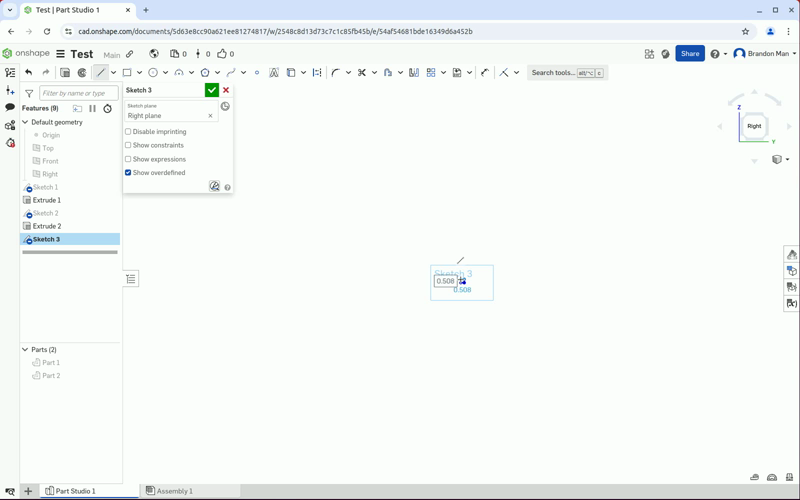
scroll(6)
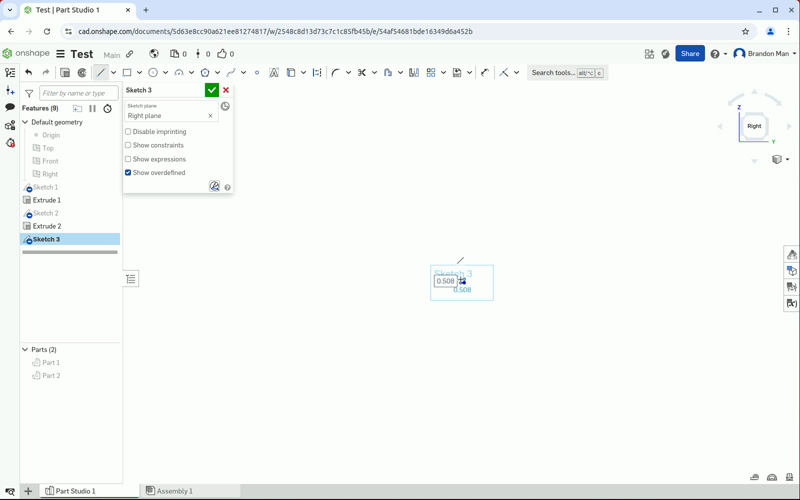
scroll(6)
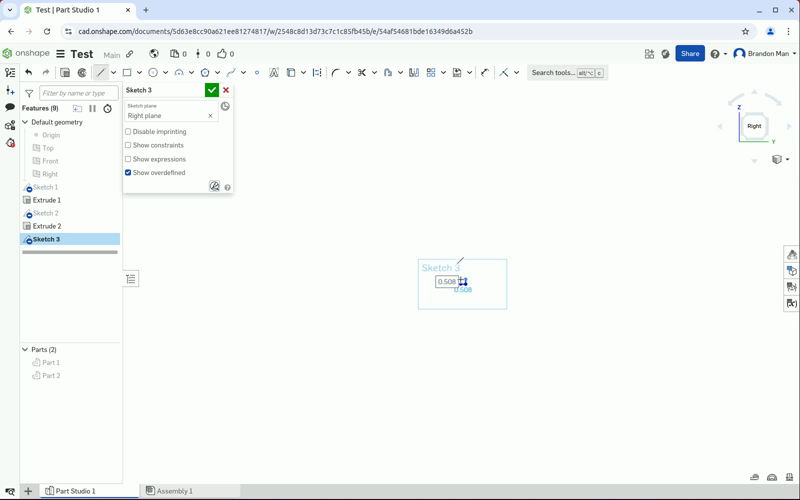
scroll(6)
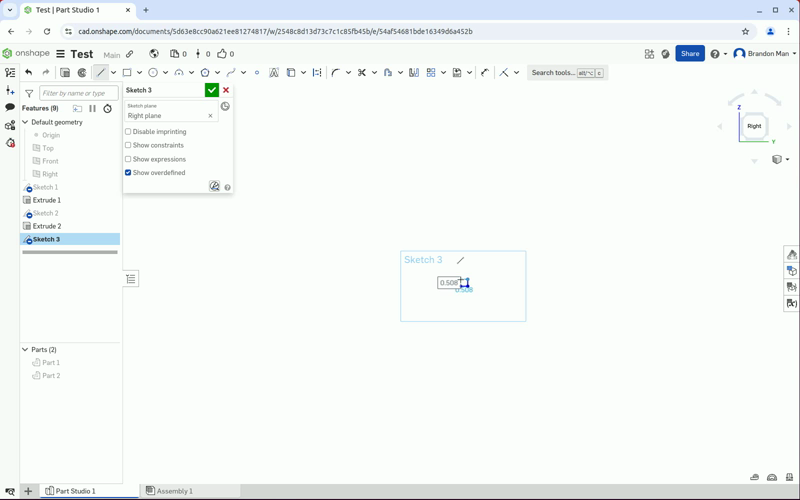
scroll(6)
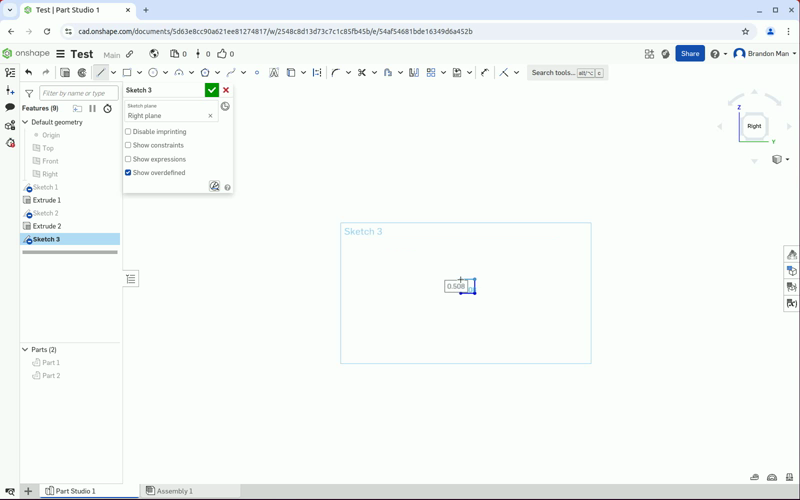
scroll(6)
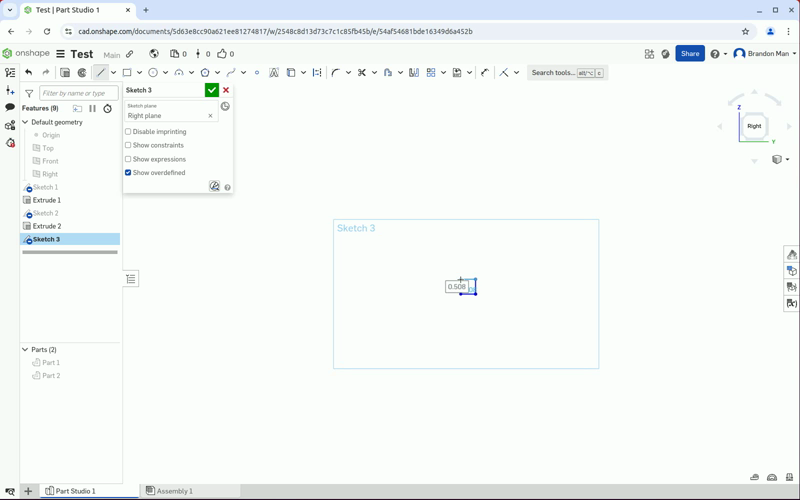
scroll(6)
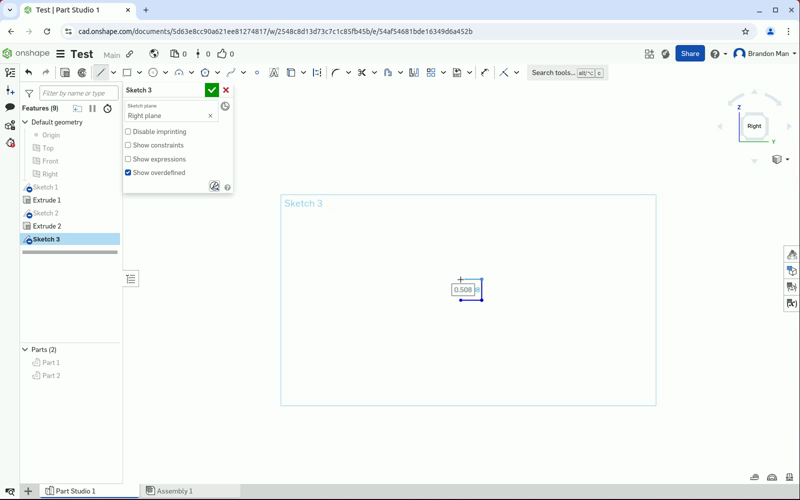
scroll(6)
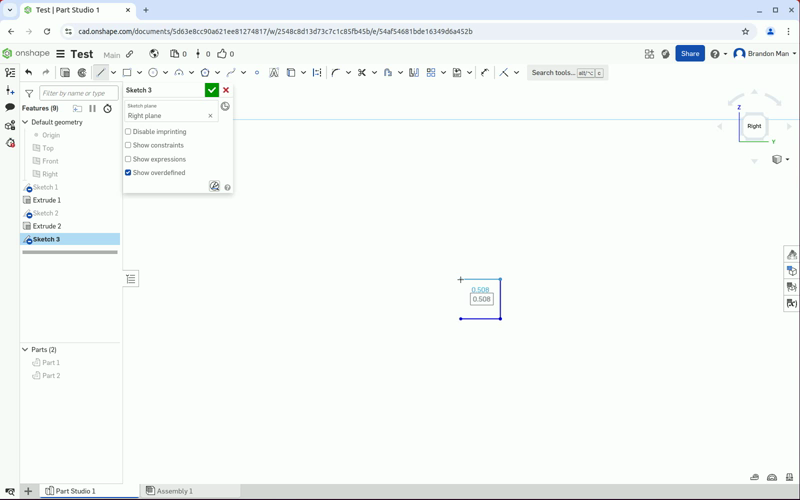
click(460, 279)
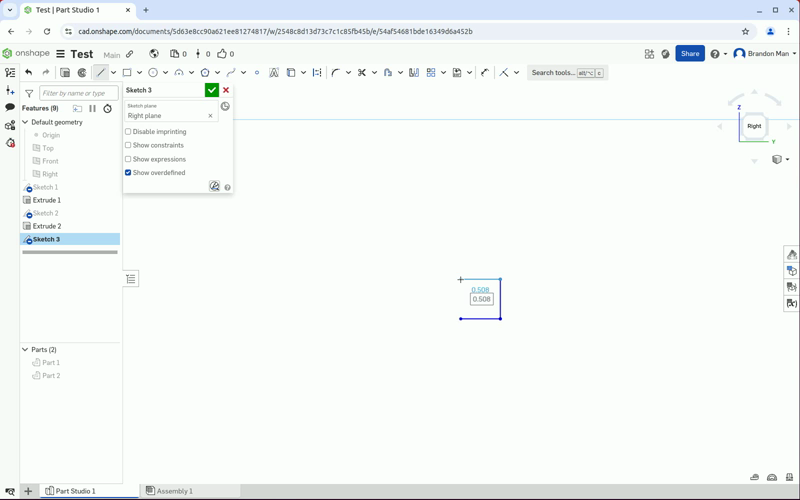
scroll(-6)
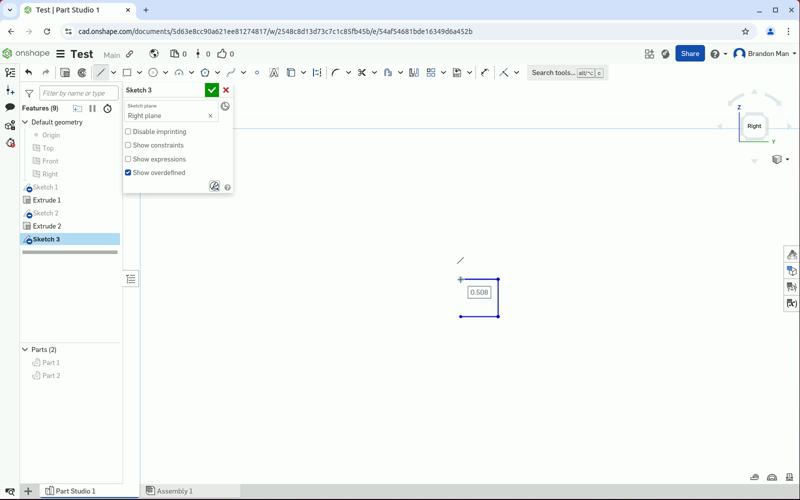
scroll(-6)
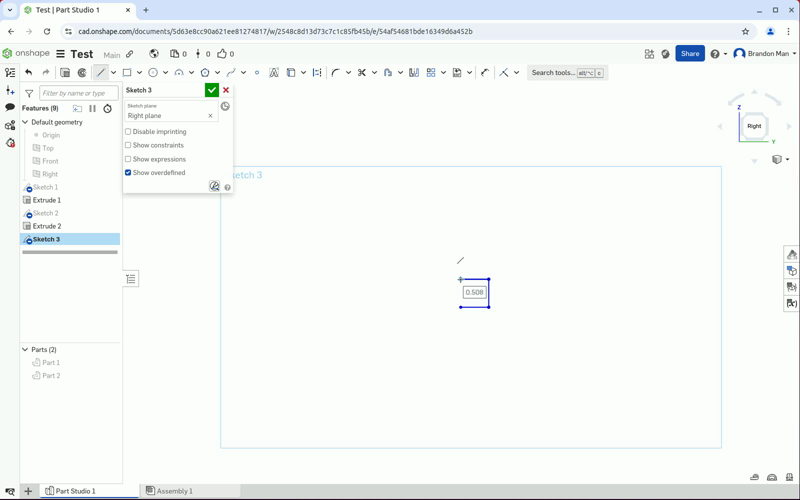
scroll(-6)
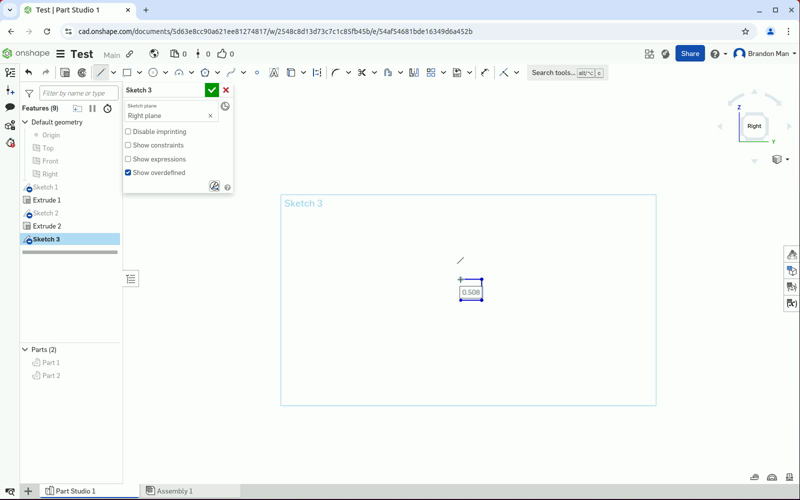
scroll(-6)
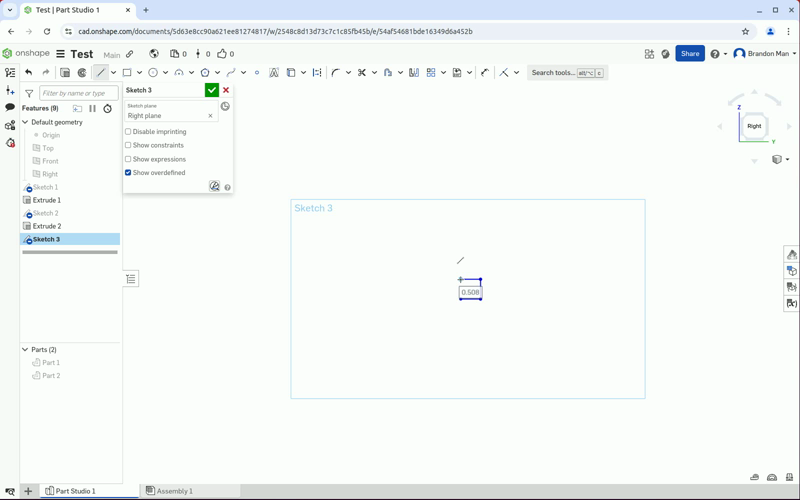
scroll(-6)
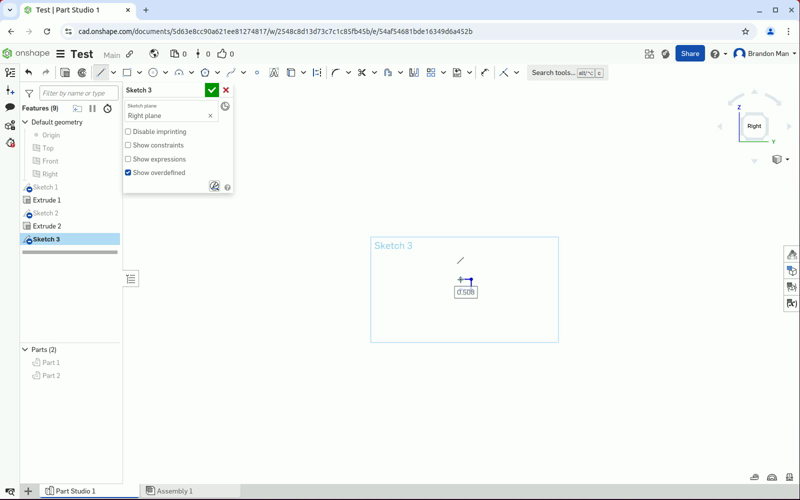
scroll(-6)
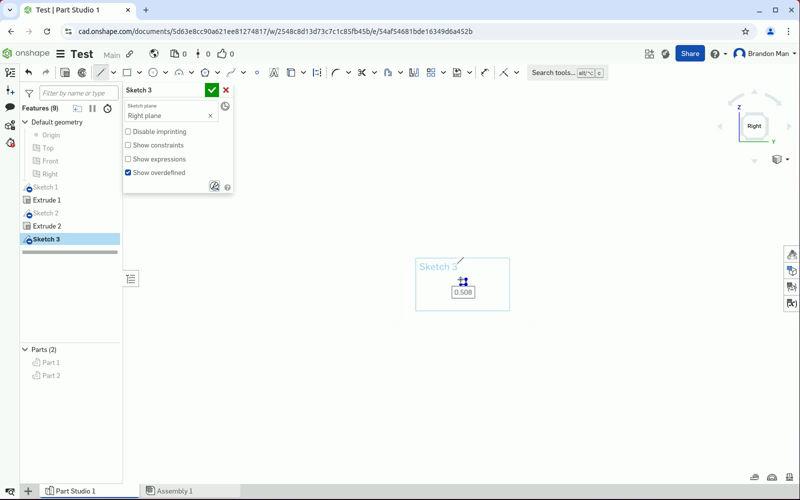
scroll(-6)
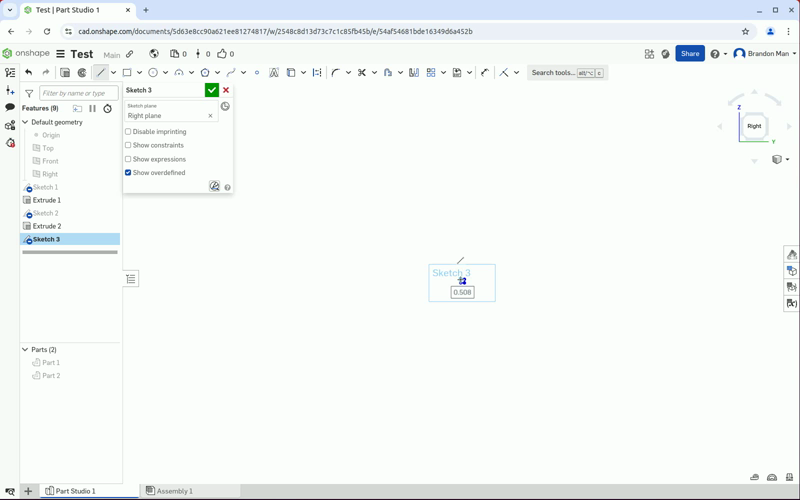
key_up(shift)
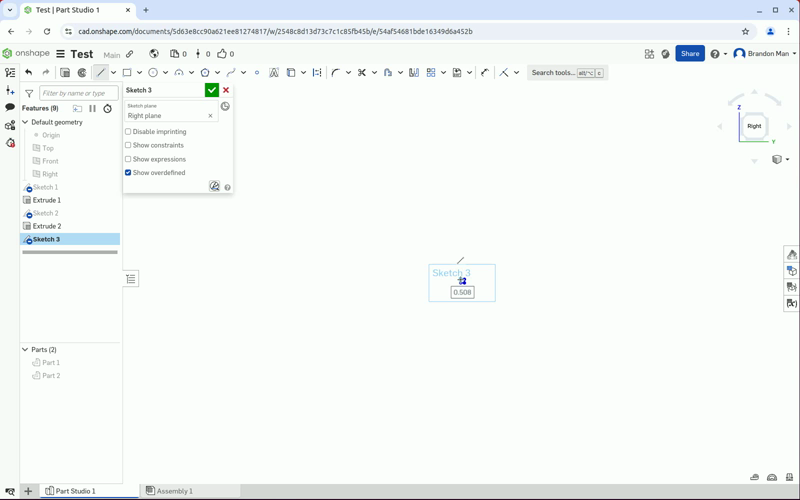
mouse_move(490, 279)
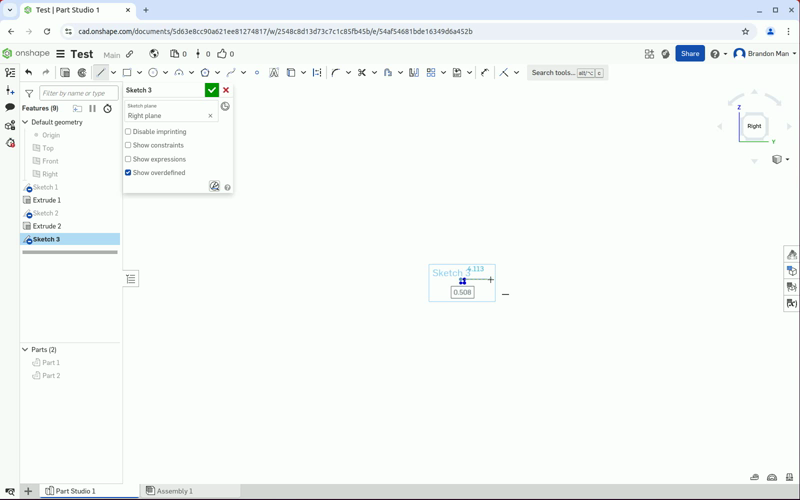
key_down(shift)
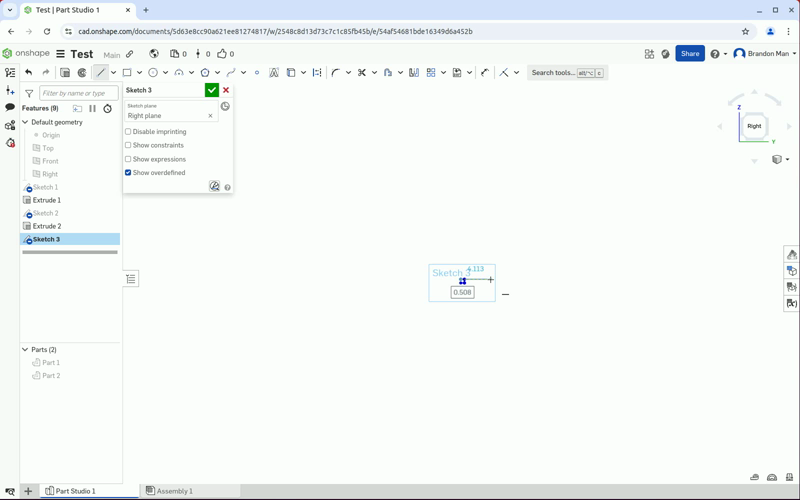
mouse_move(460, 282)
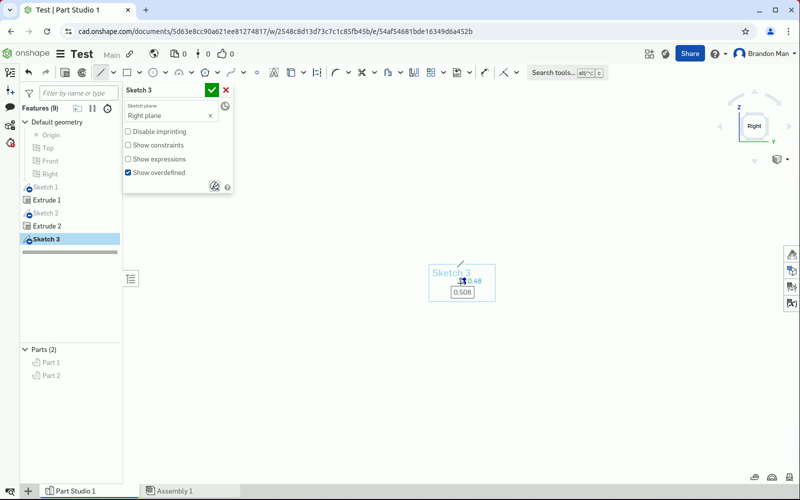
scroll(6)
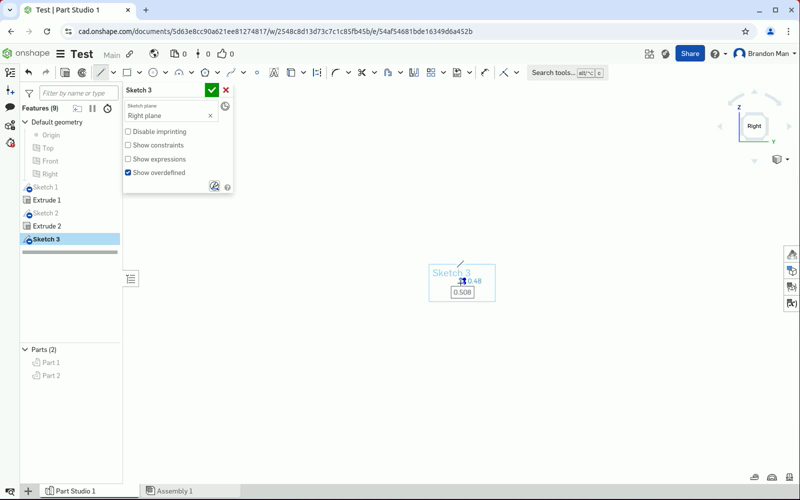
scroll(6)
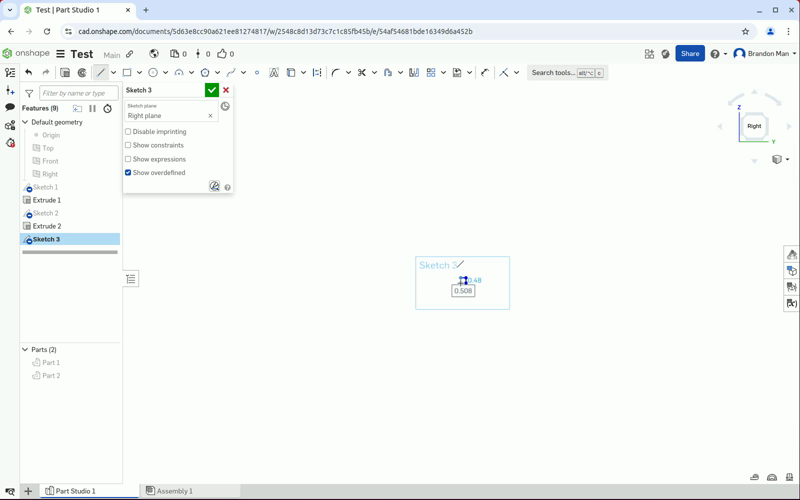
scroll(6)
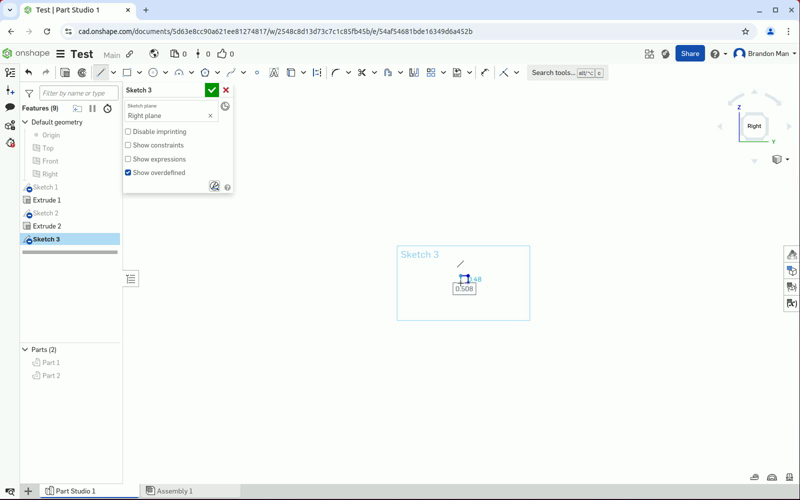
scroll(6)
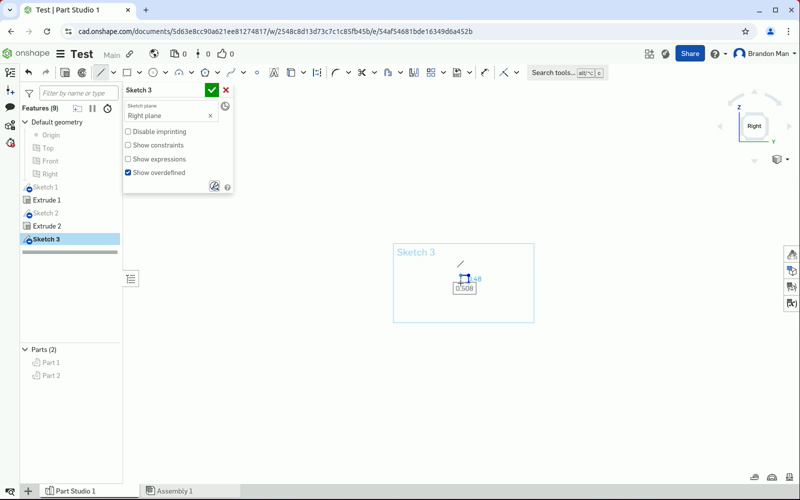
scroll(6)
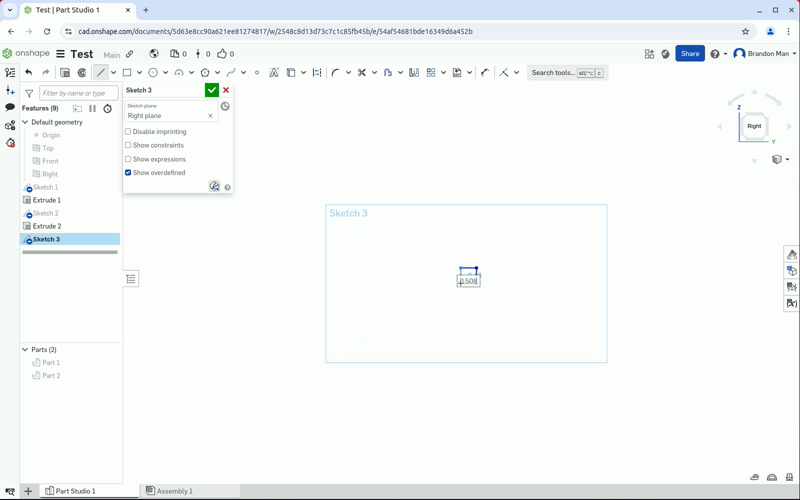
scroll(6)
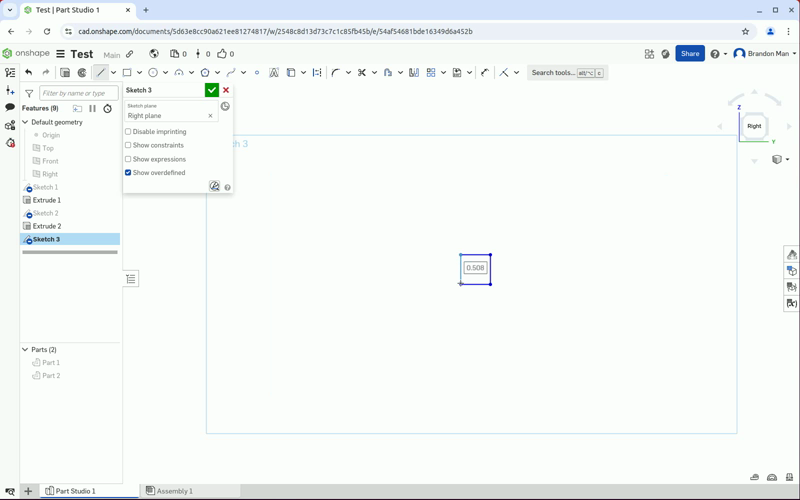
scroll(6)
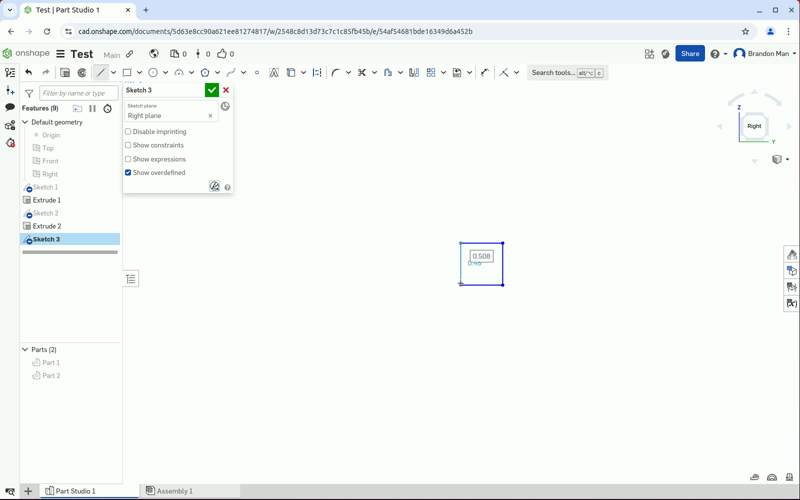
key_up(shift)
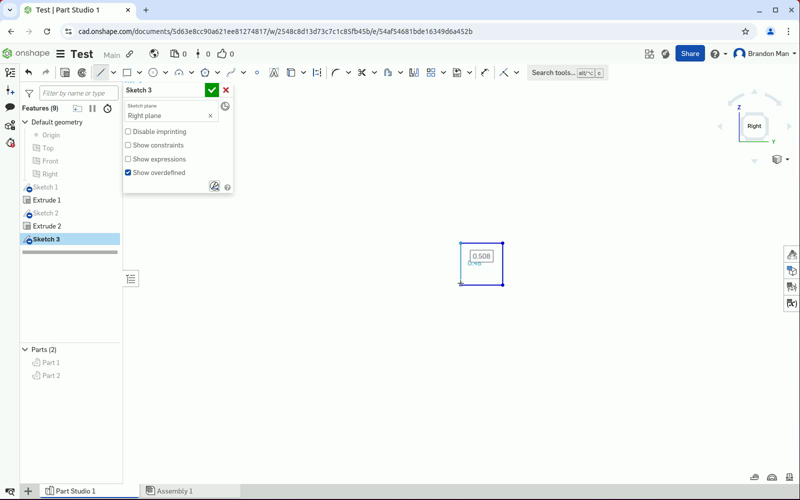
click(460, 282)
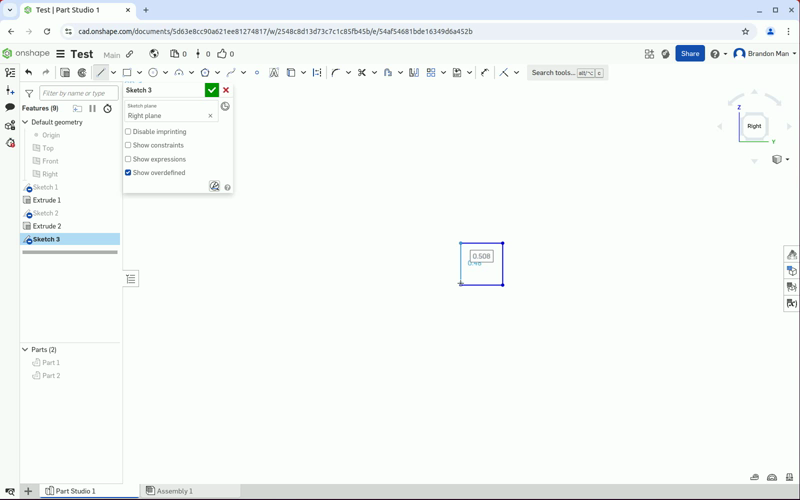
scroll(-6)
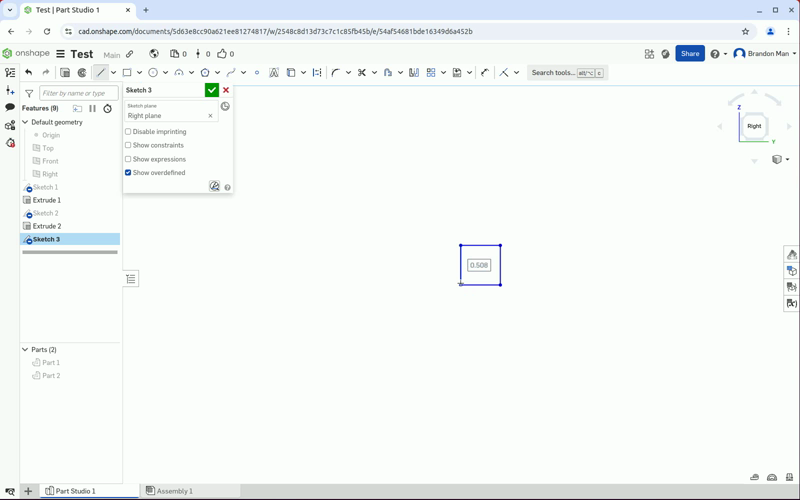
scroll(-6)
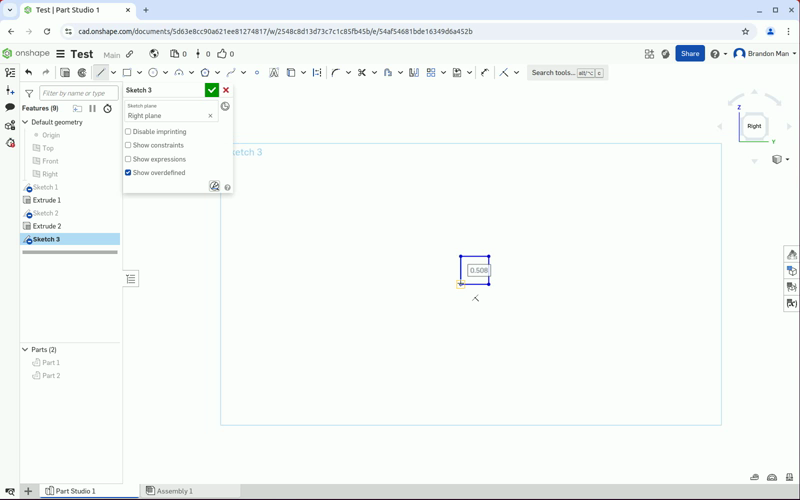
scroll(-6)
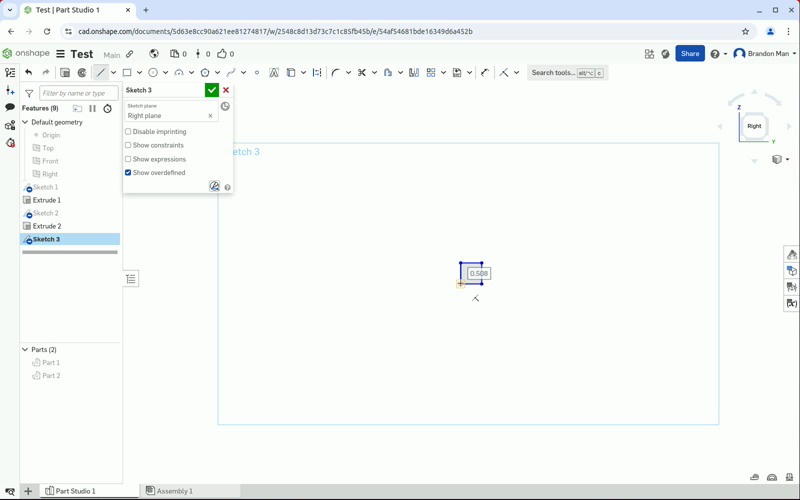
scroll(-6)
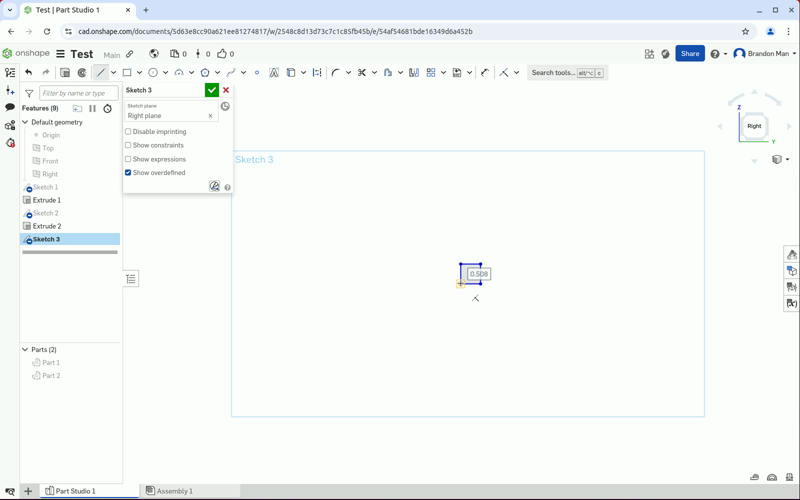
scroll(-6)
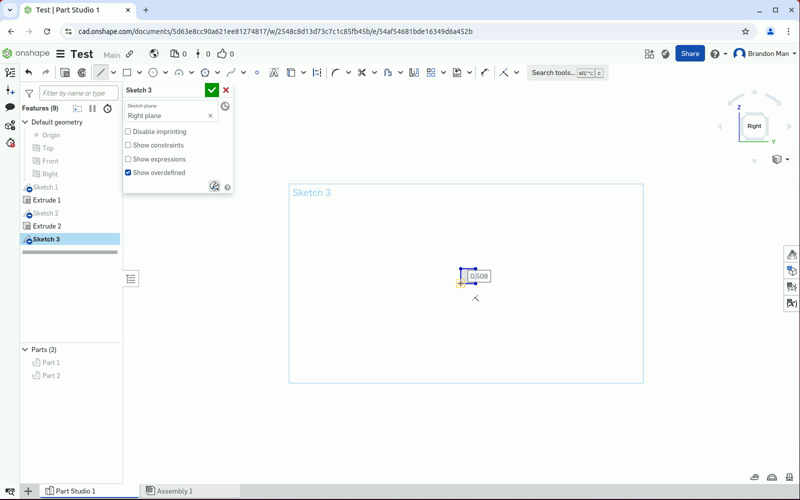
scroll(-6)
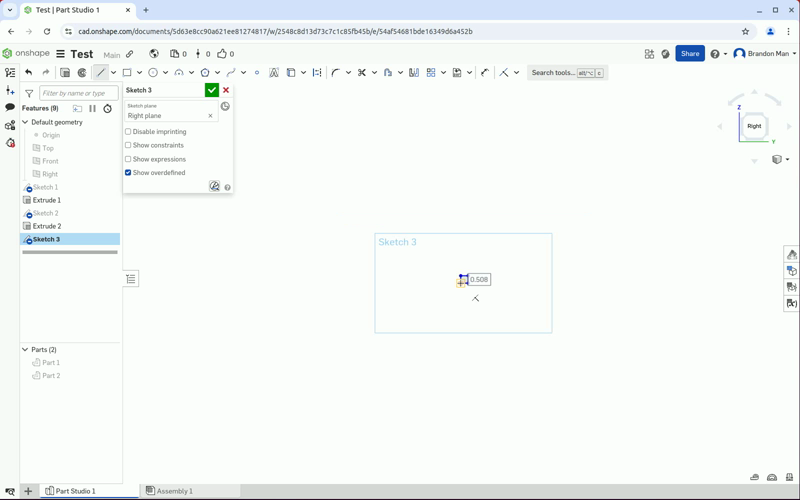
scroll(-6)
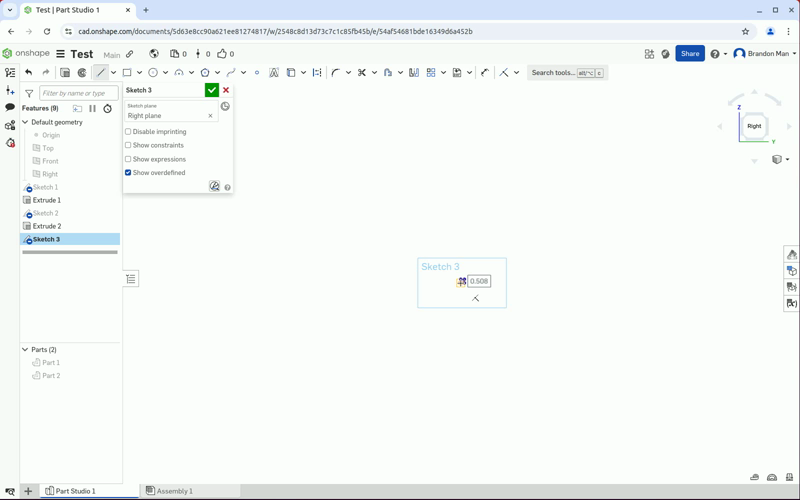
key(esc)
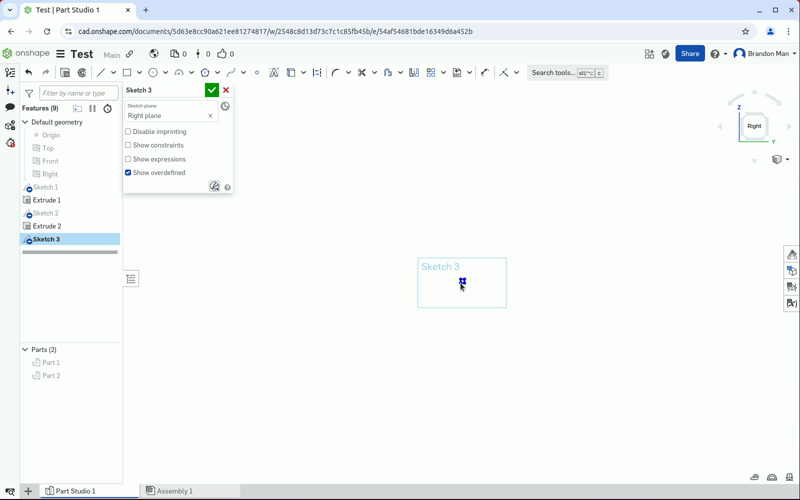
key(l)
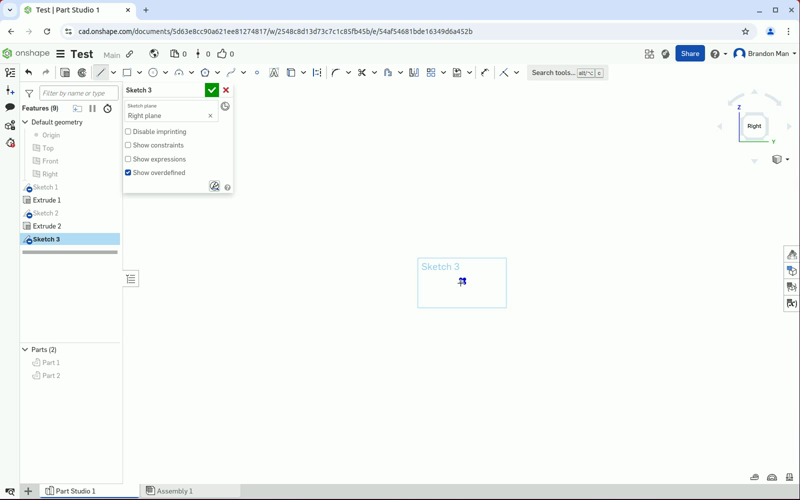
key_down(shift)
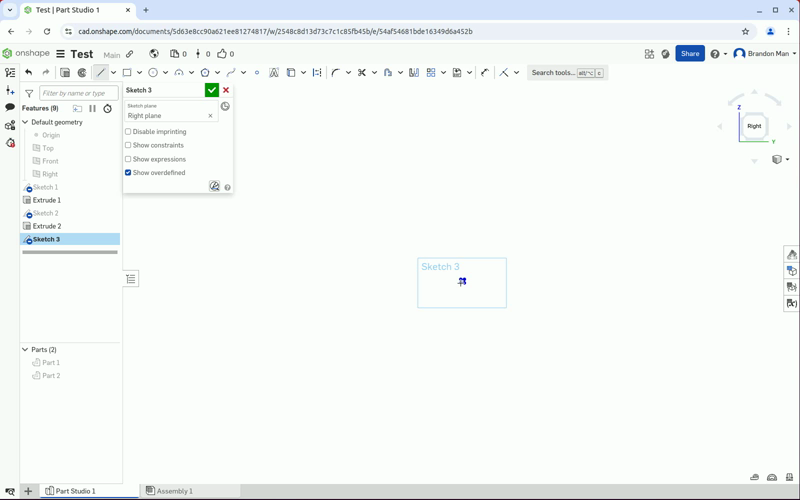
mouse_move(461, 282)
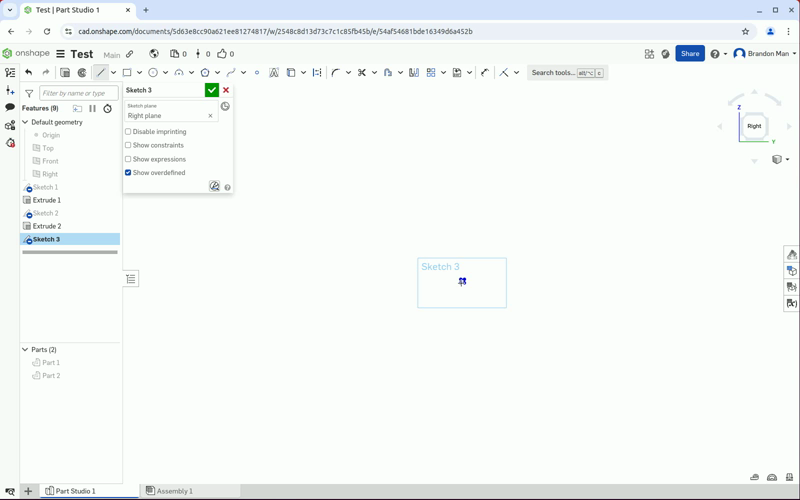
scroll(6)
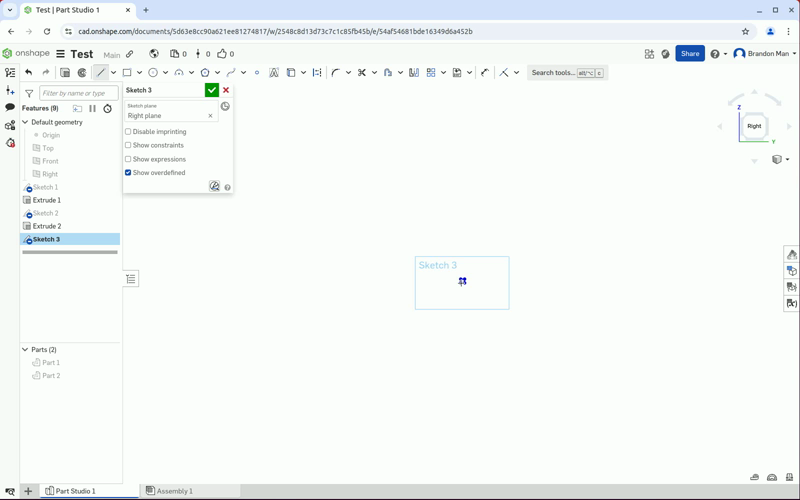
scroll(6)
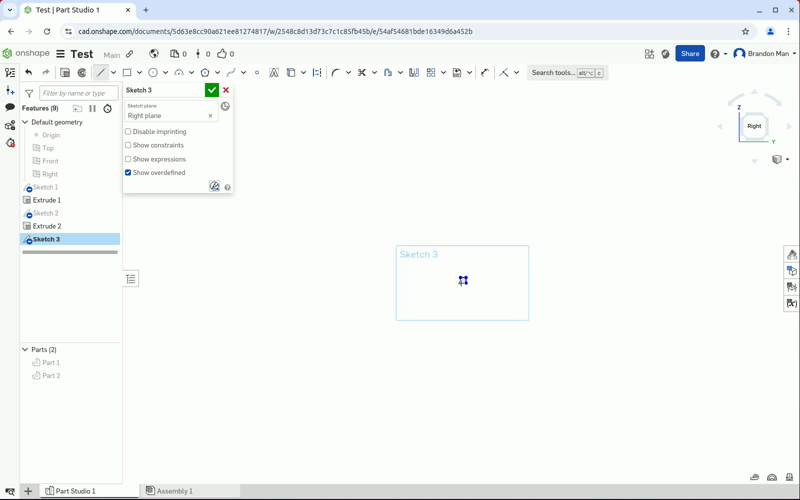
scroll(6)
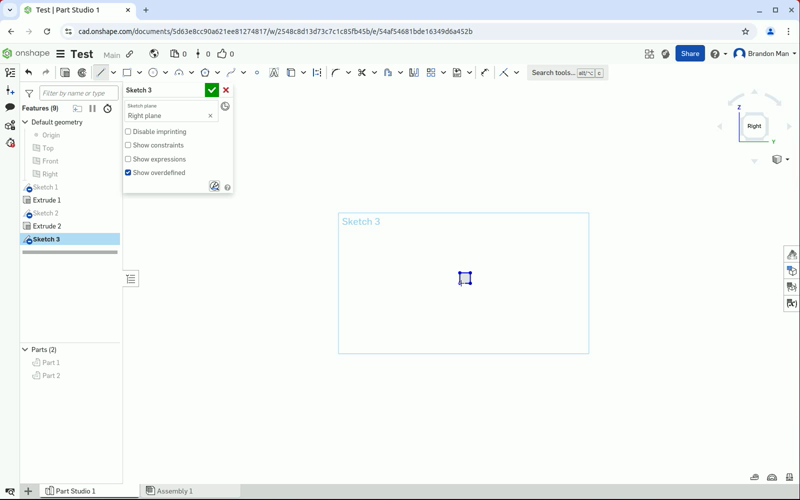
scroll(6)
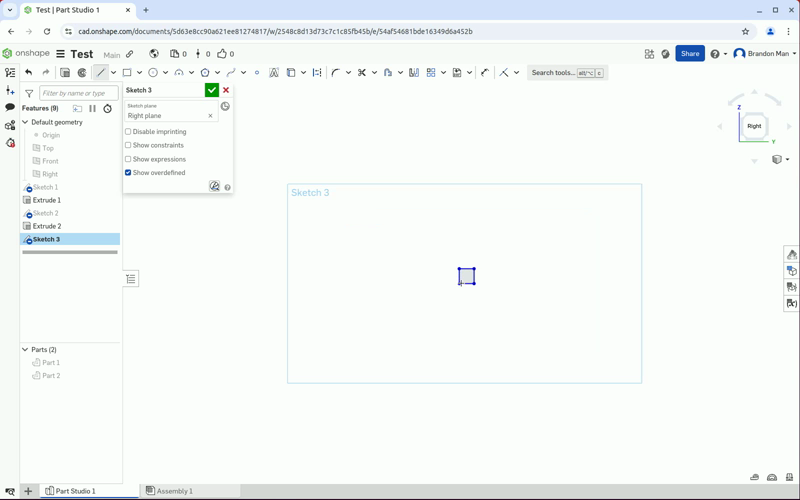
scroll(6)
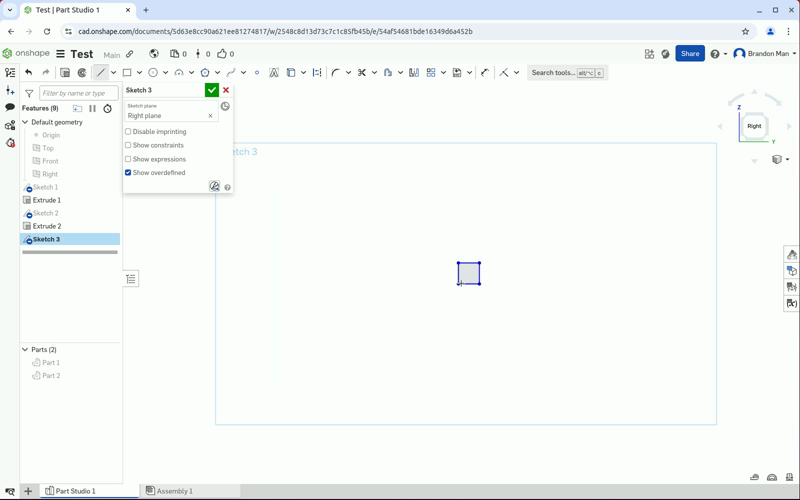
scroll(6)
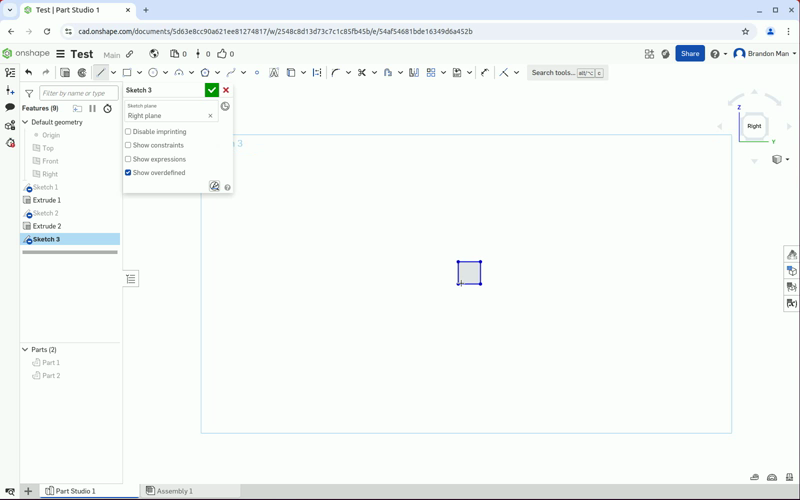
scroll(6)
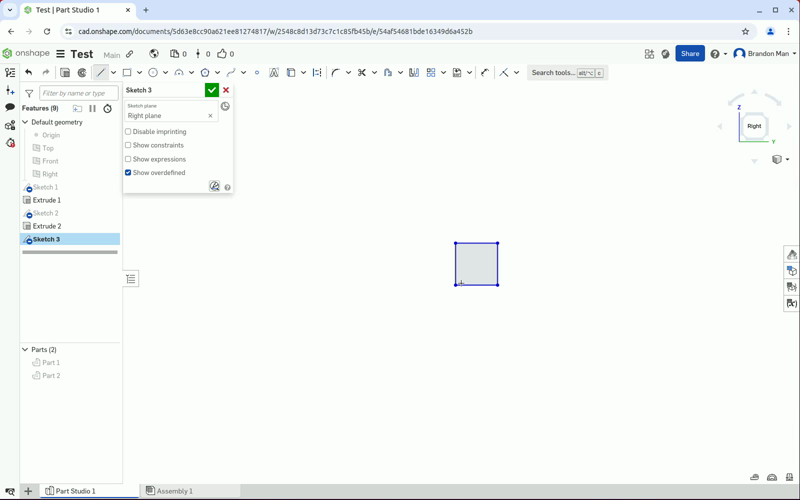
click(461, 282)
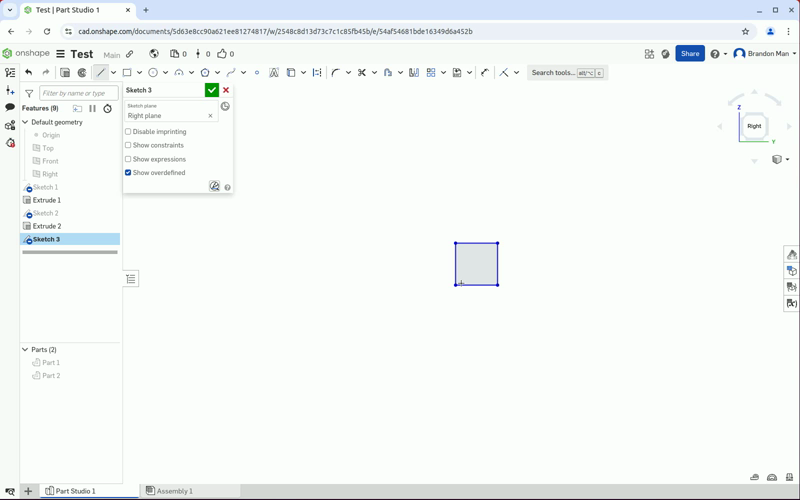
scroll(-6)
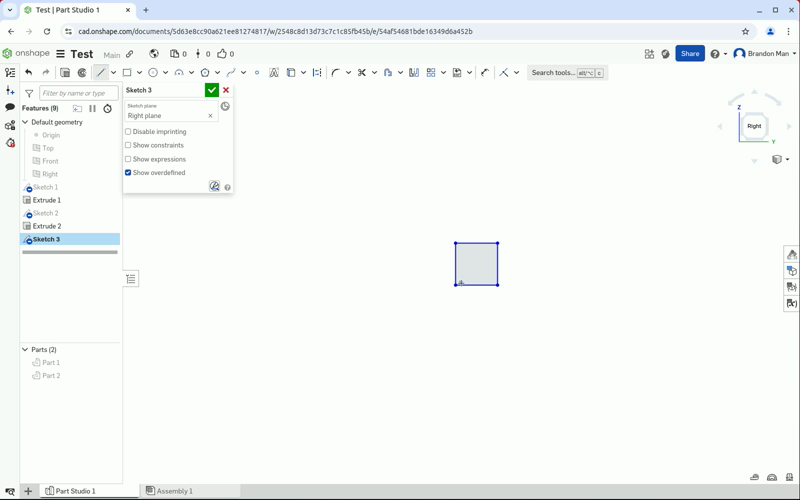
scroll(-6)
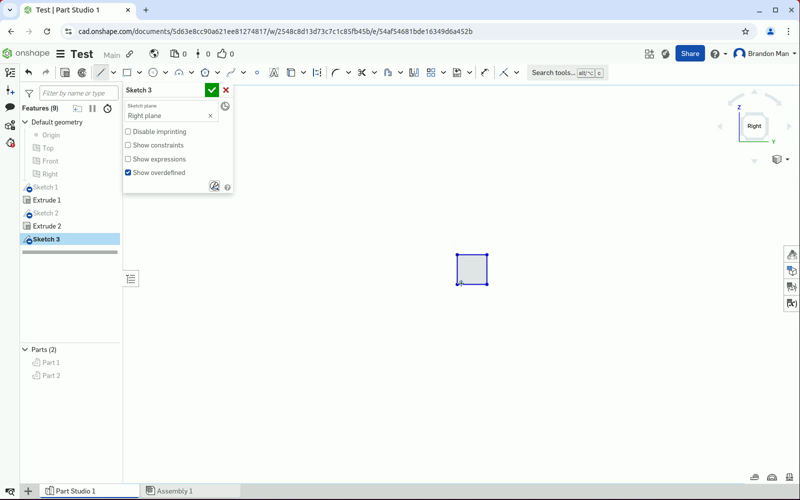
scroll(-6)
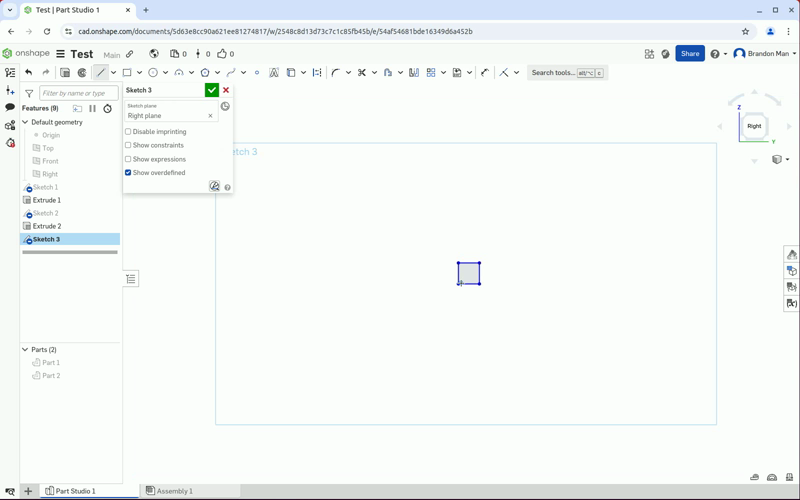
scroll(-6)
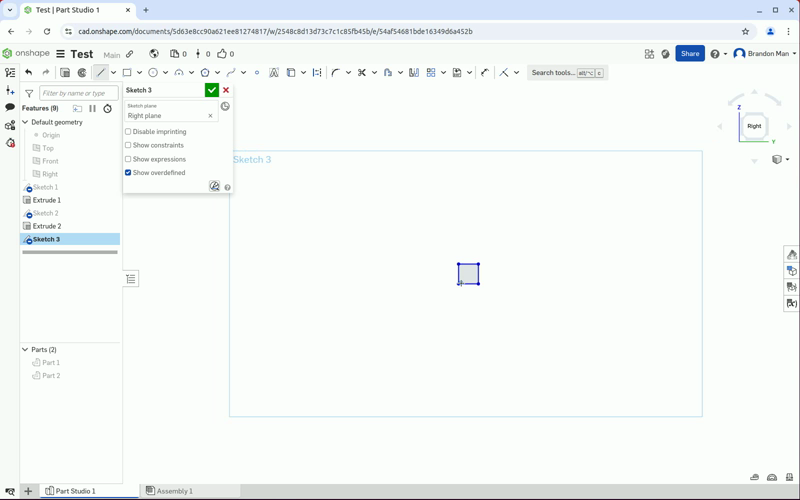
scroll(-6)
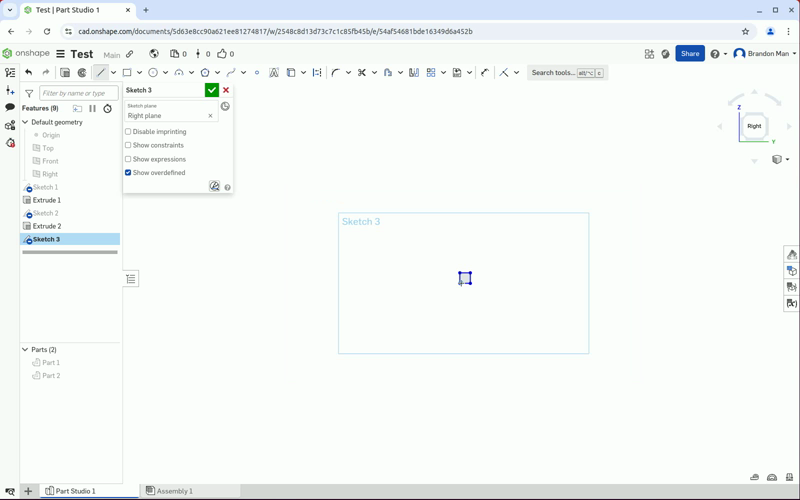
scroll(-6)
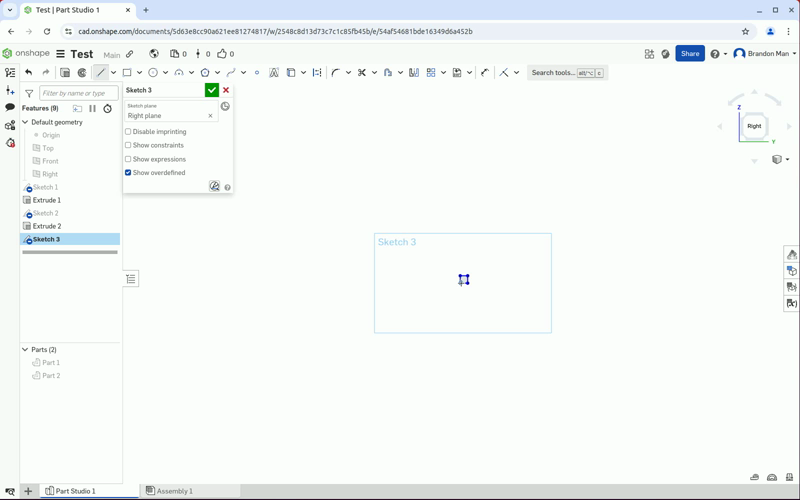
scroll(-6)
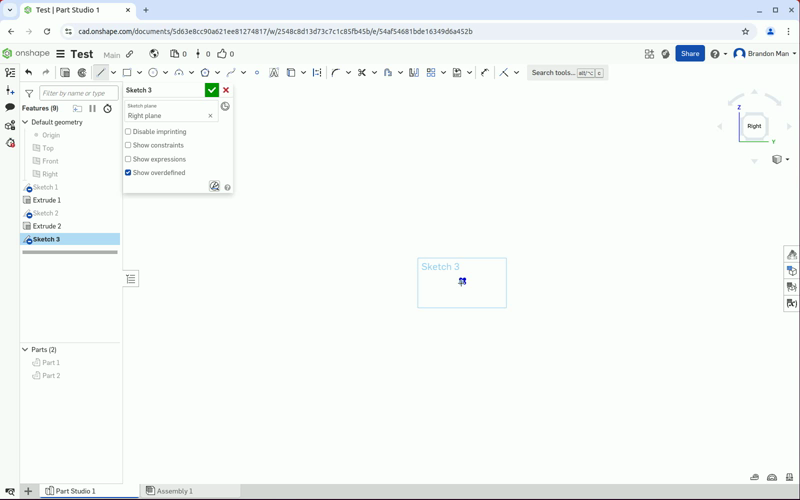
key_up(shift)
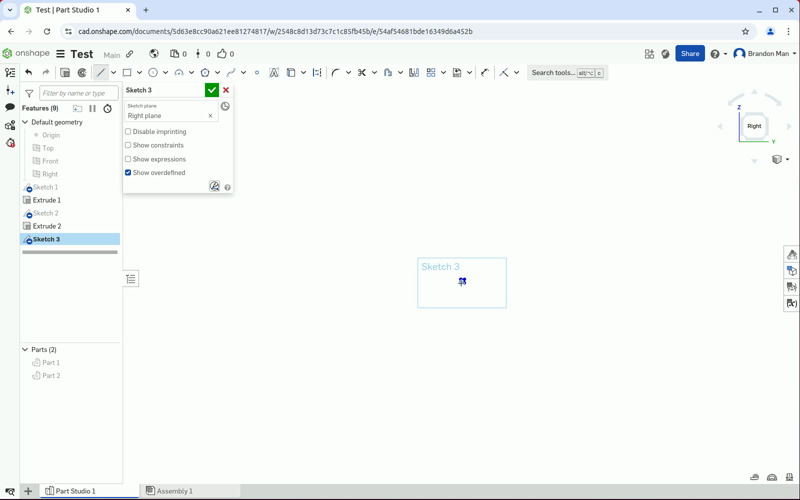
key_down(shift)
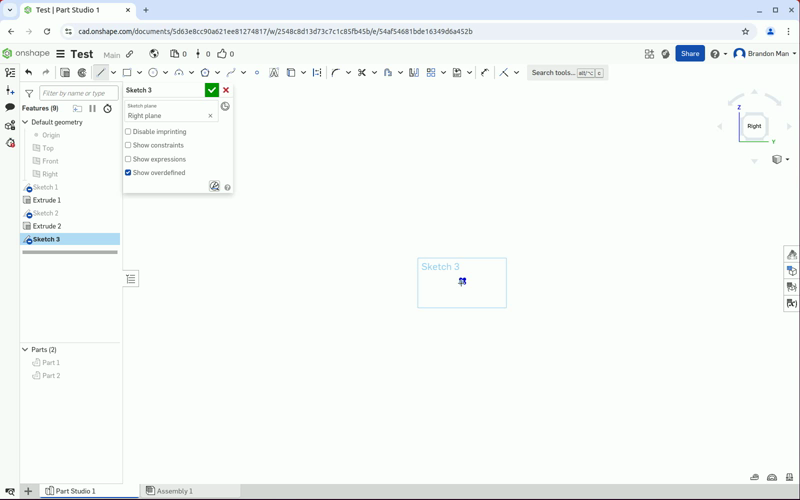
mouse_move(491, 282)
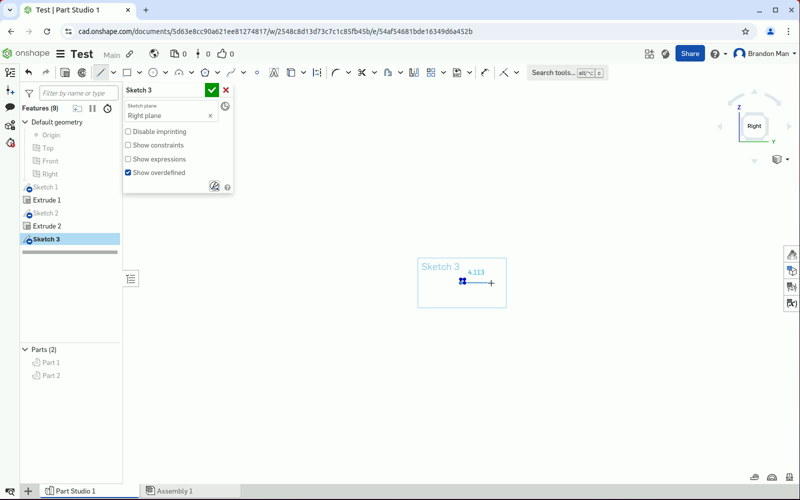
mouse_move(464, 282)
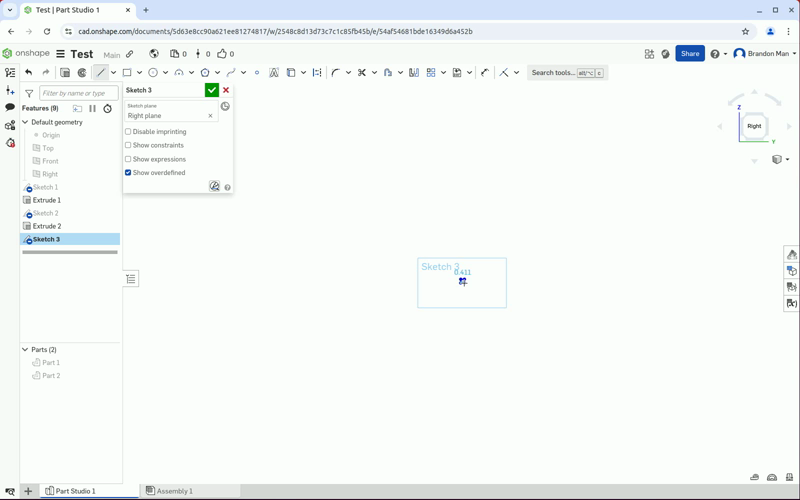
scroll(6)
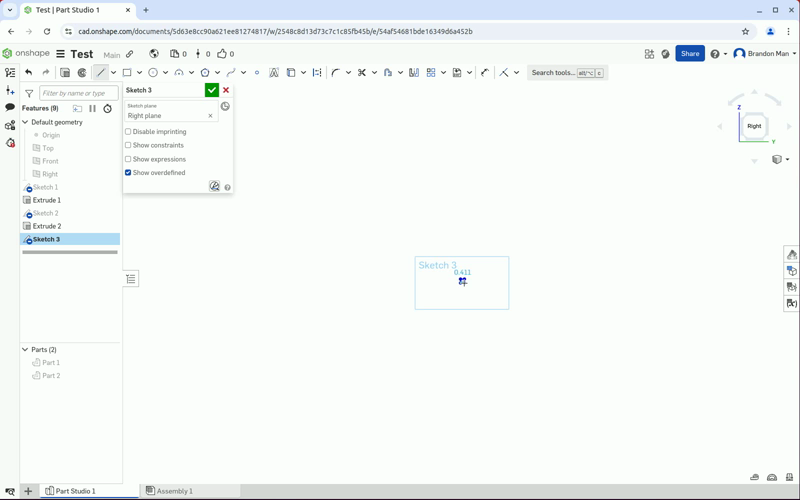
scroll(6)
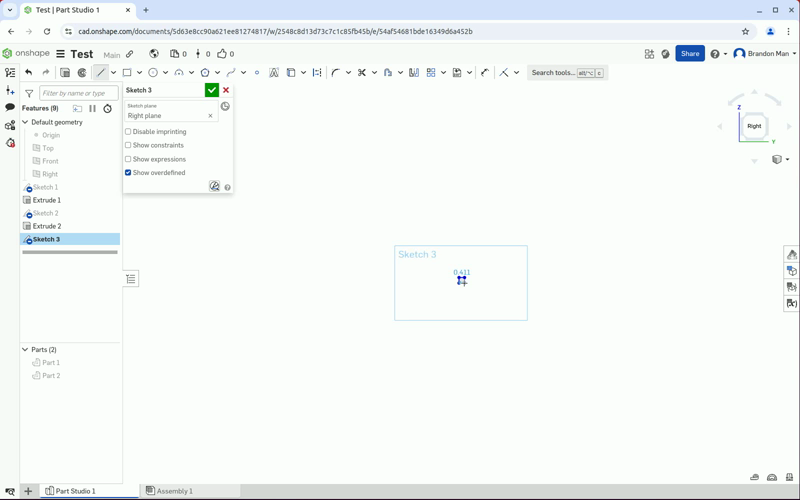
scroll(6)
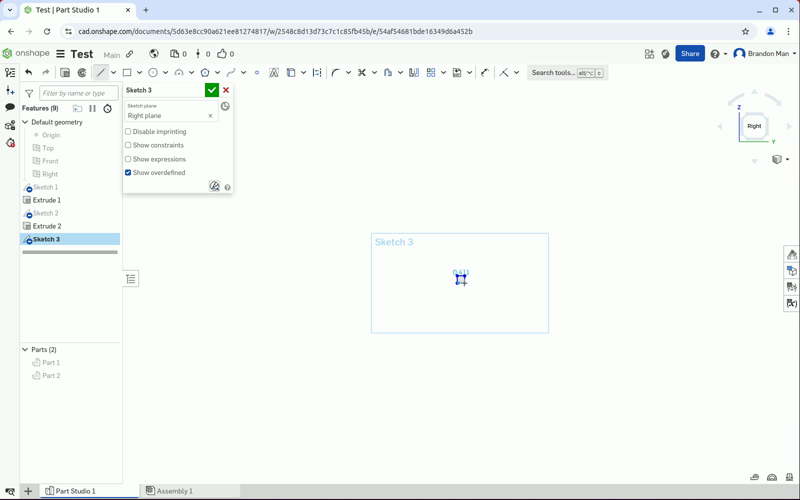
scroll(6)
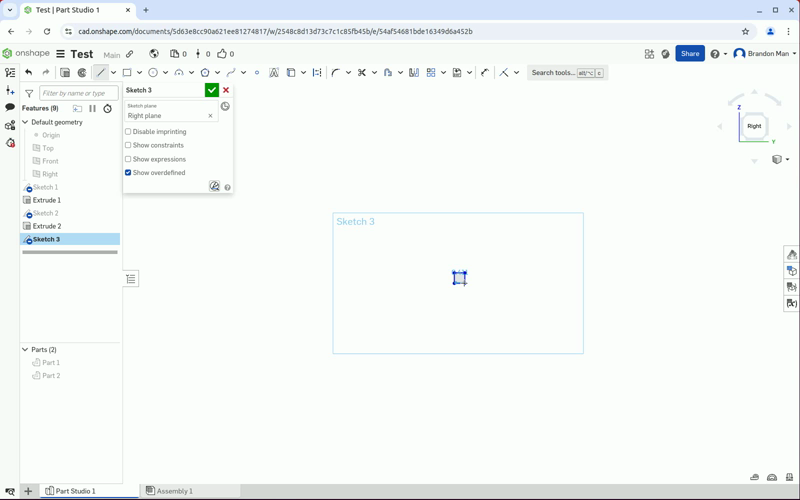
scroll(6)
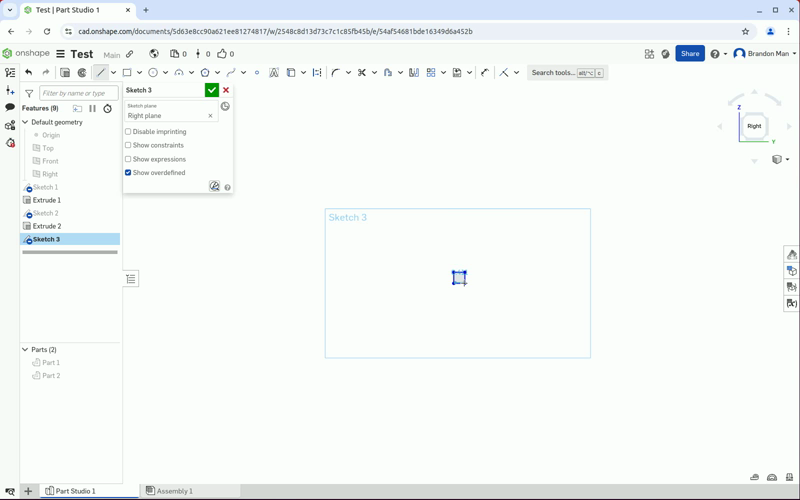
scroll(6)
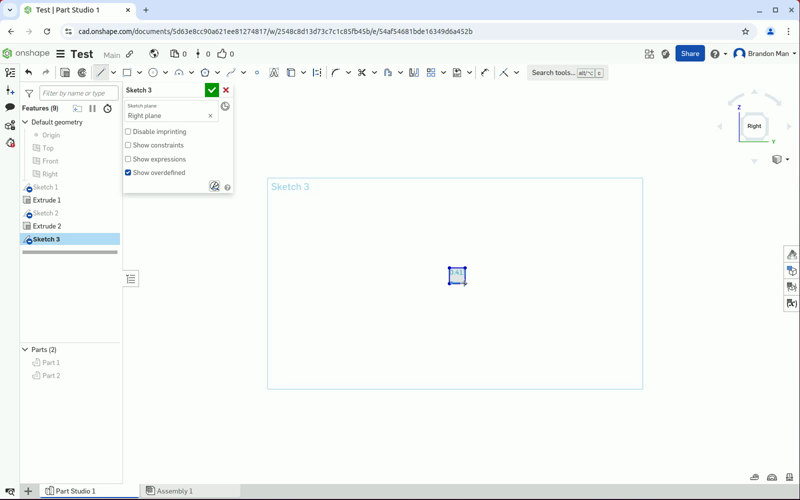
scroll(6)
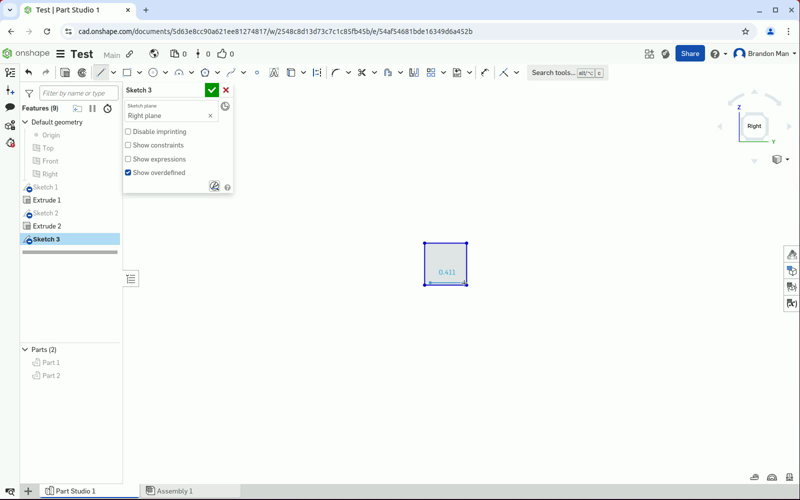
click(464, 282)
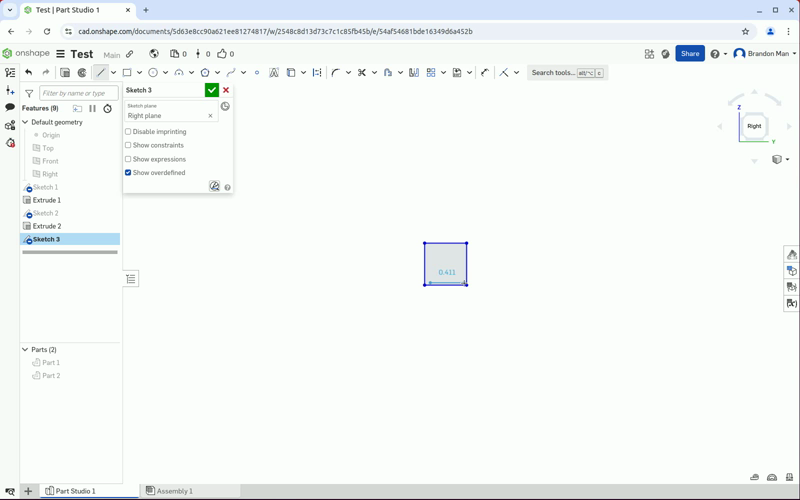
scroll(-6)
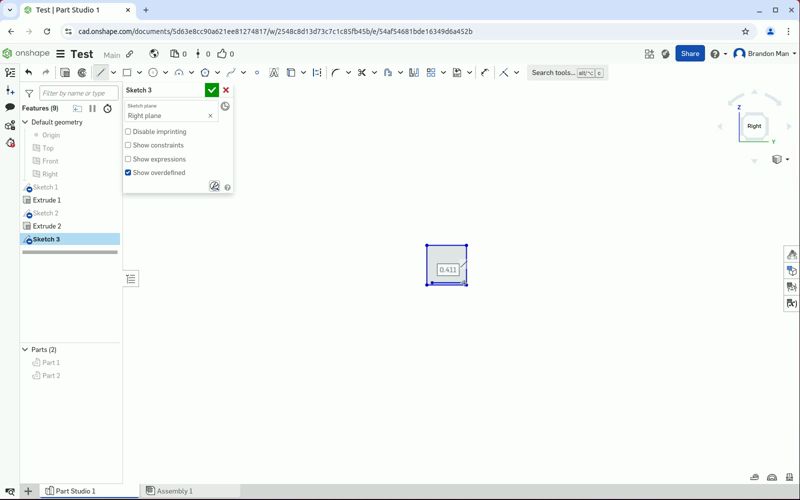
scroll(-6)
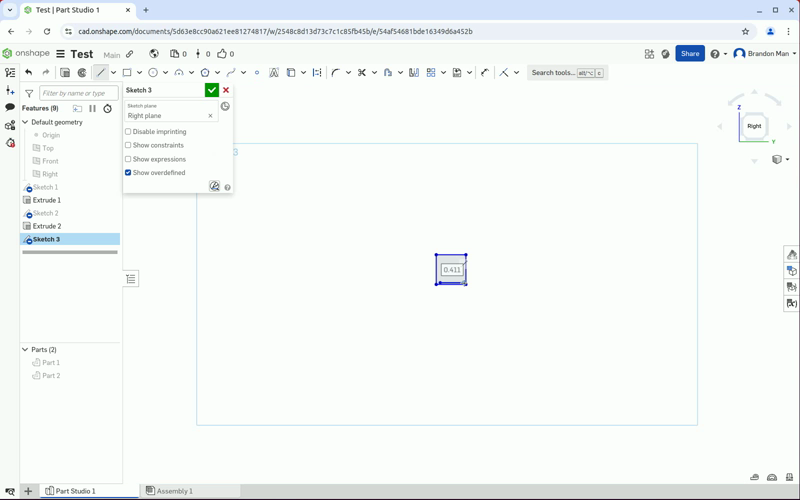
scroll(-6)
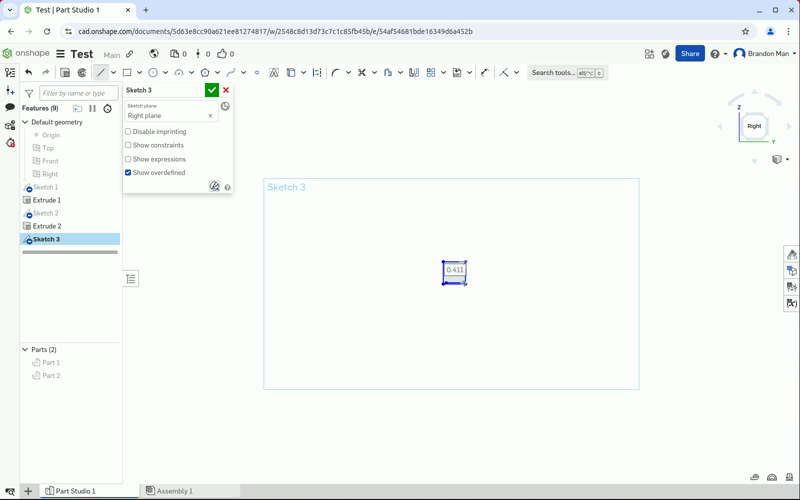
scroll(-6)
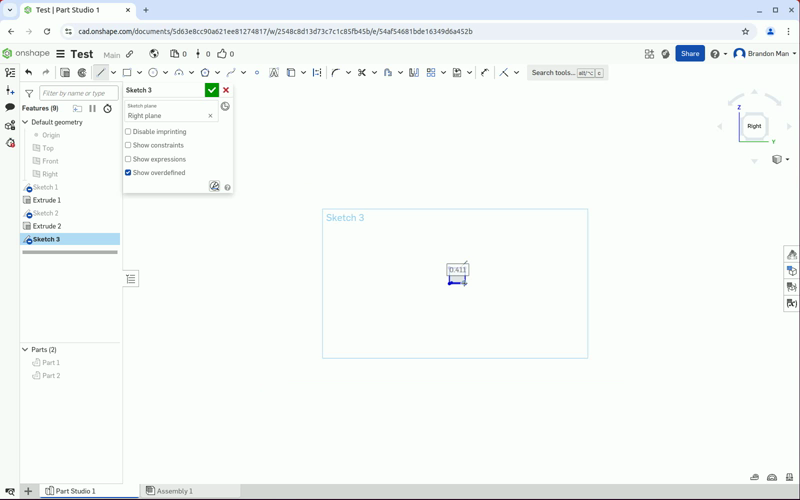
scroll(-6)
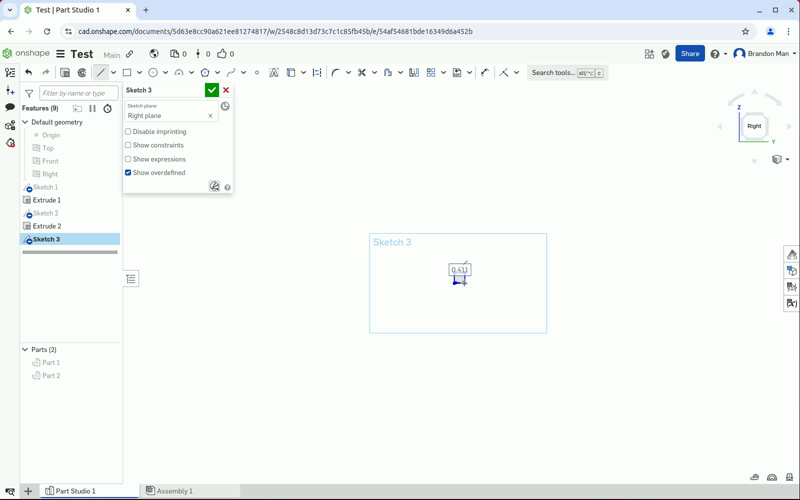
scroll(-6)
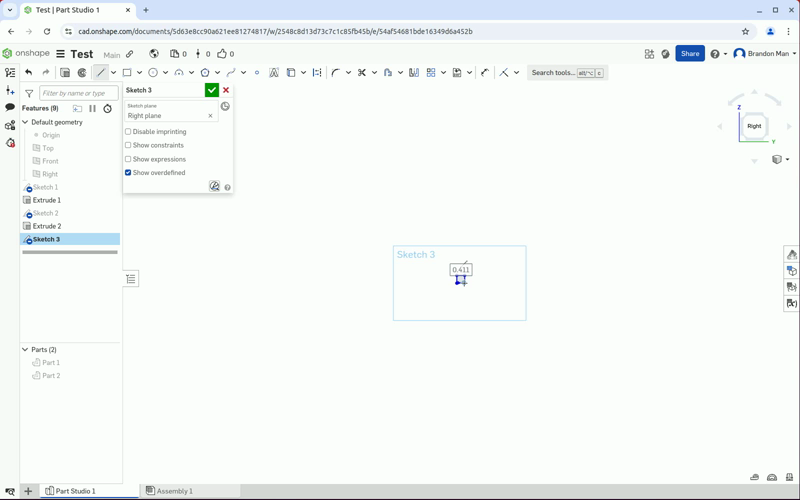
scroll(-6)
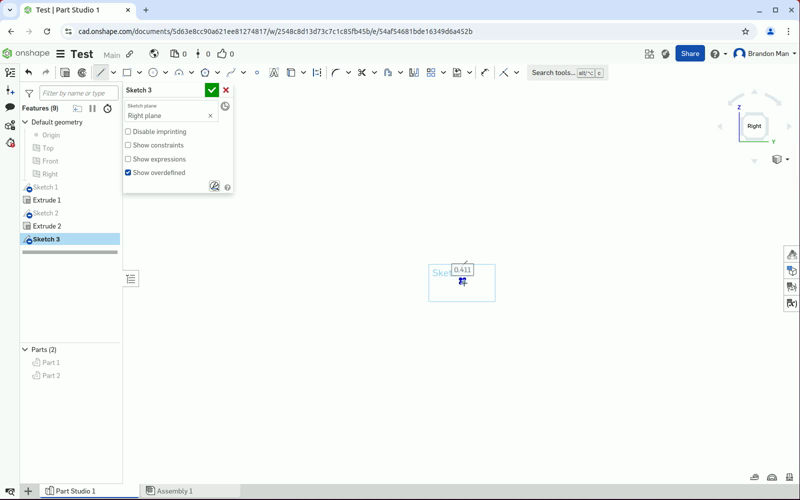
key_up(shift)
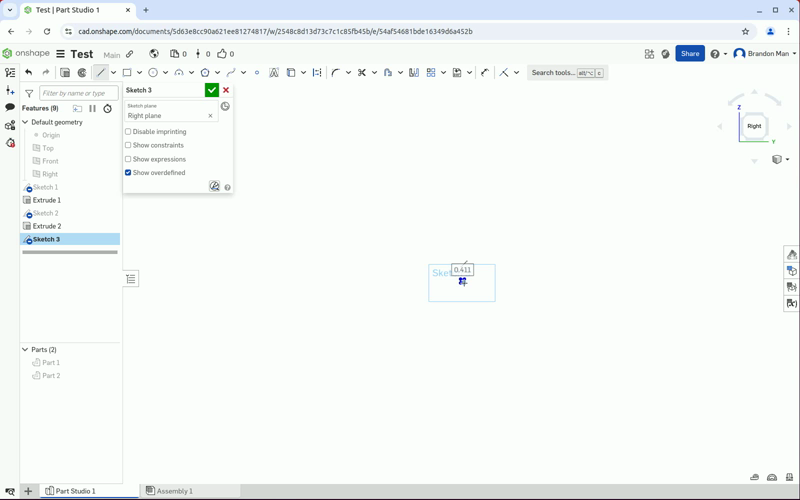
key_down(shift)
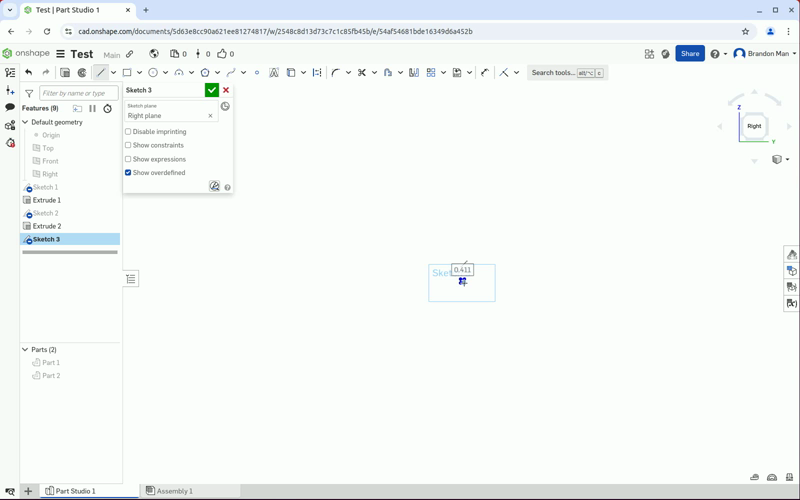
mouse_move(494, 282)
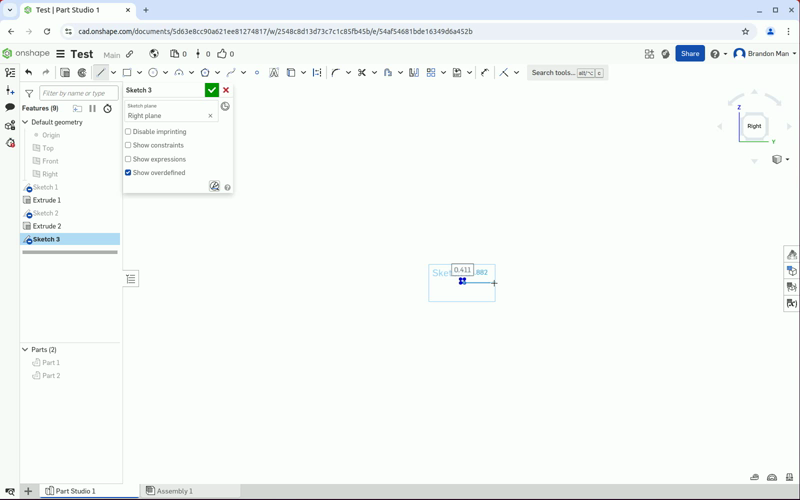
mouse_move(464, 279)
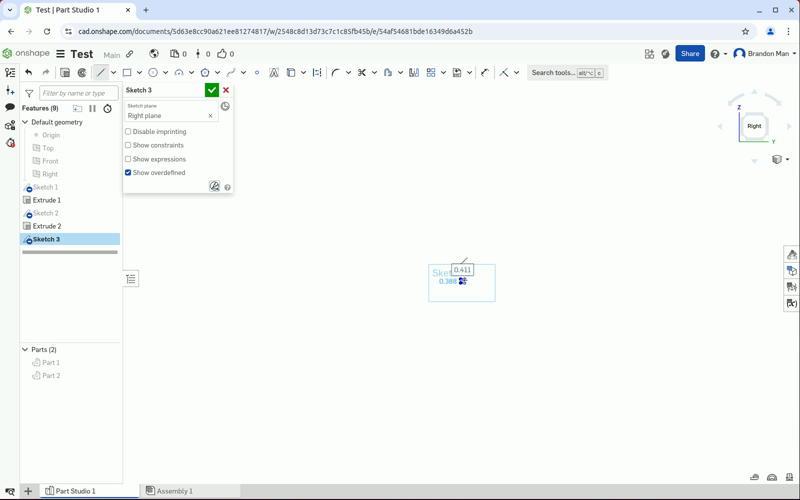
scroll(6)
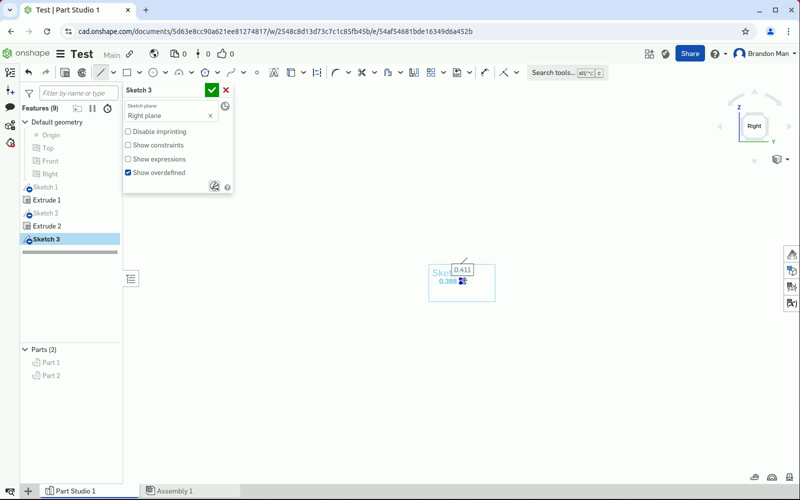
scroll(6)
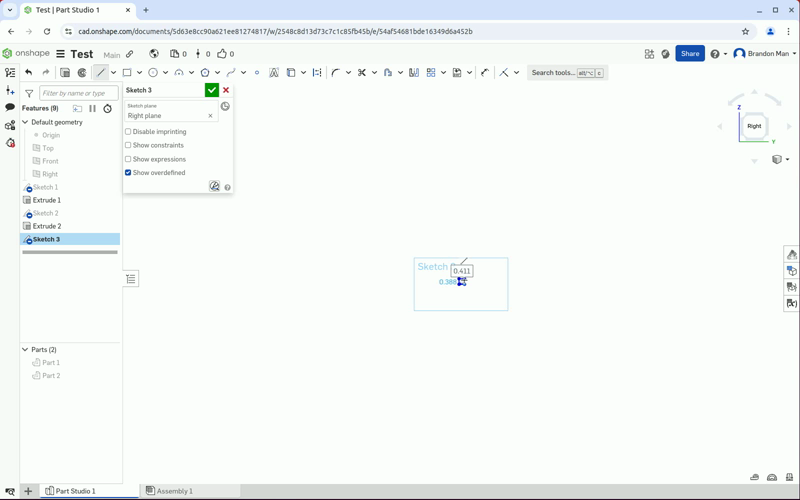
scroll(6)
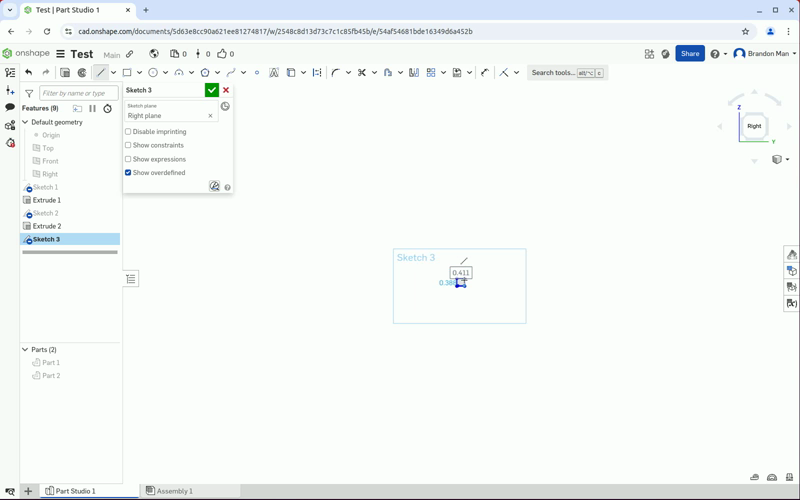
scroll(6)
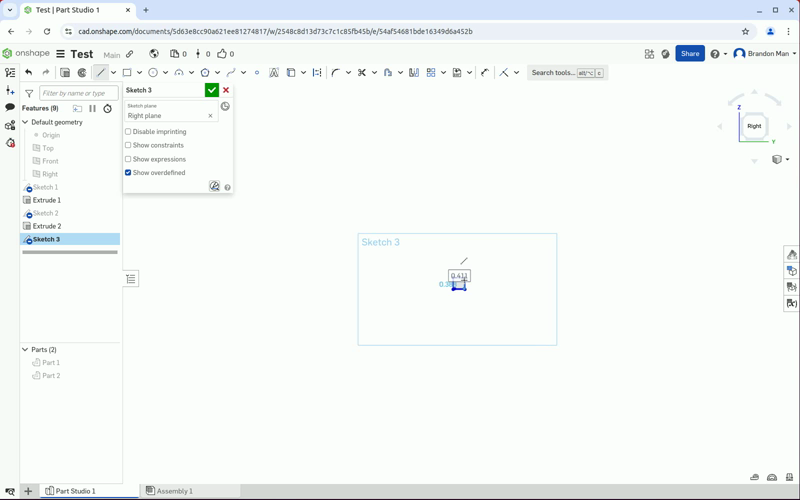
scroll(6)
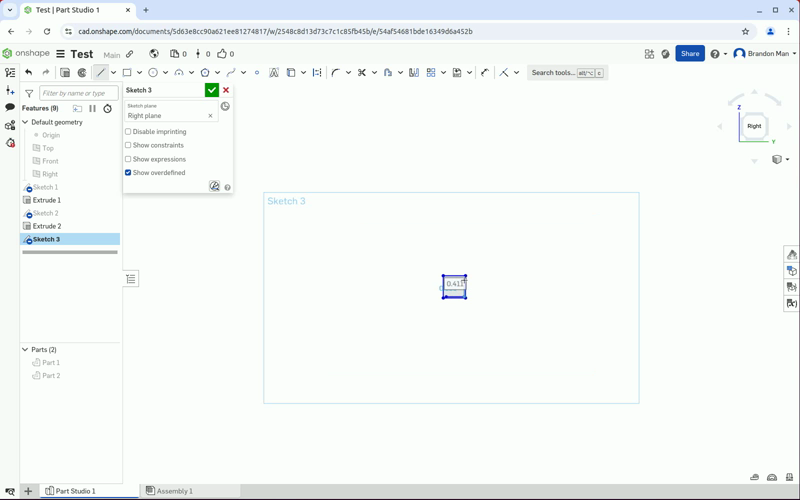
scroll(6)
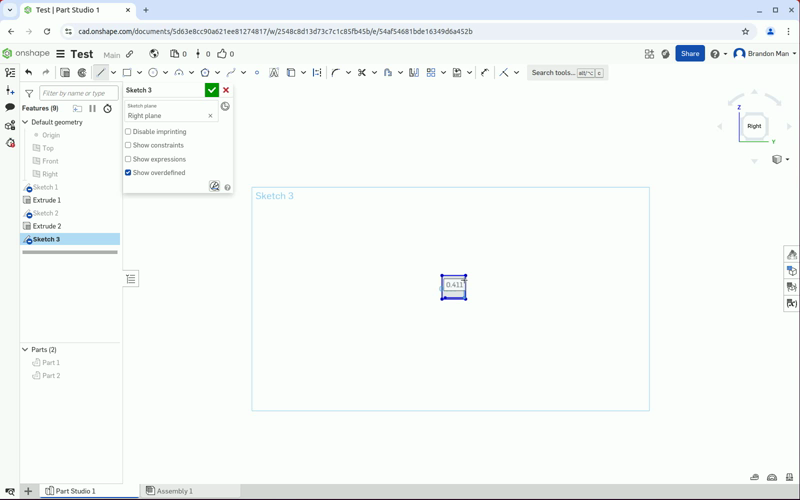
scroll(6)
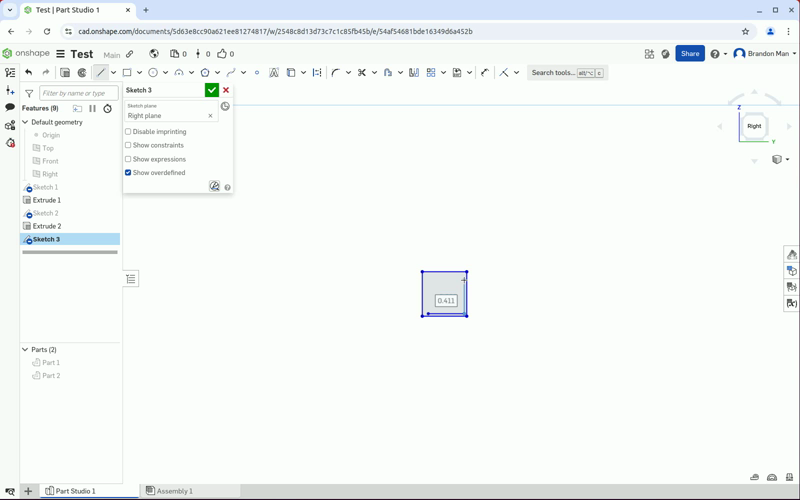
click(464, 279)
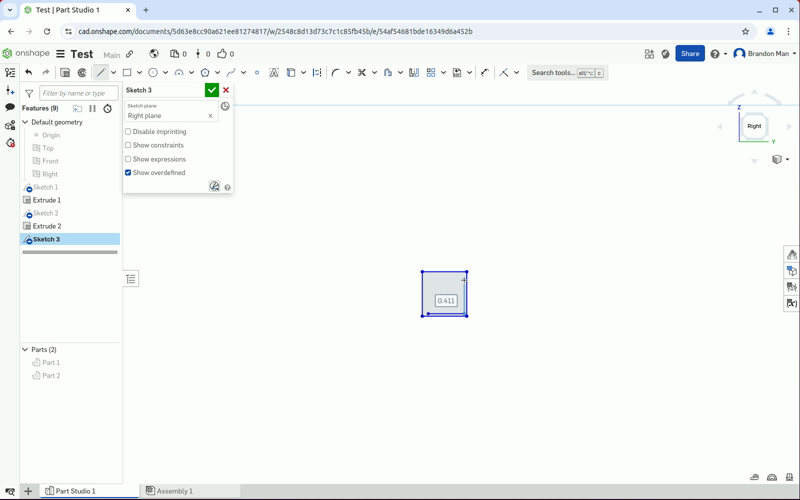
scroll(-6)
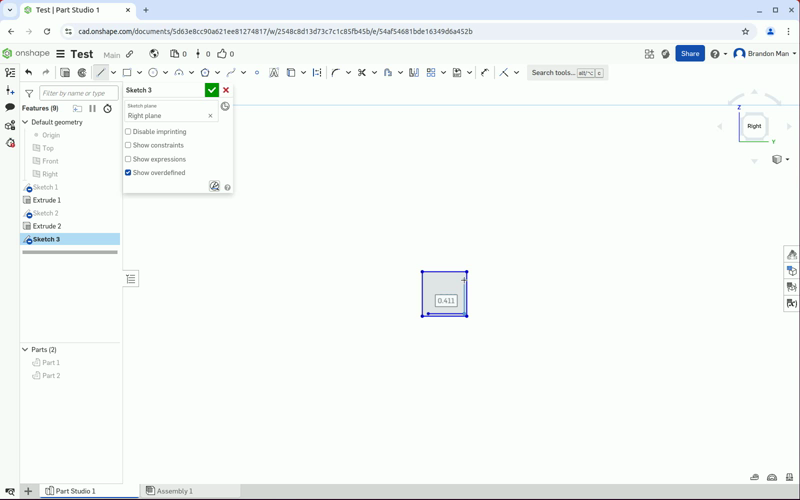
scroll(-6)
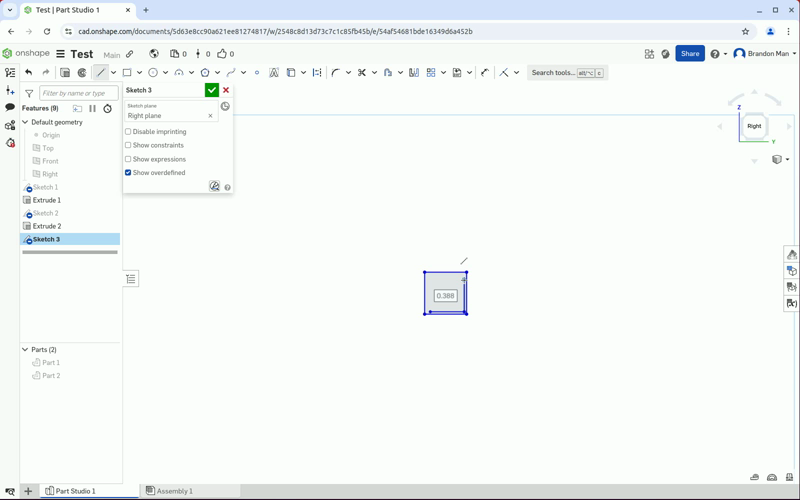
scroll(-6)
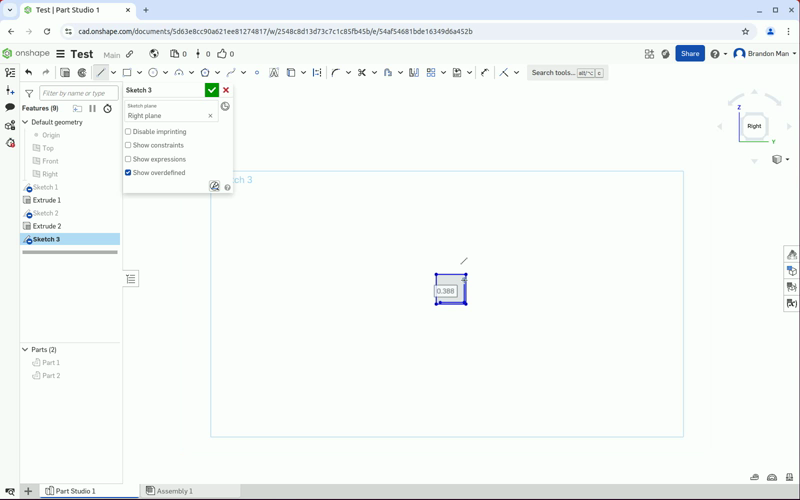
scroll(-6)
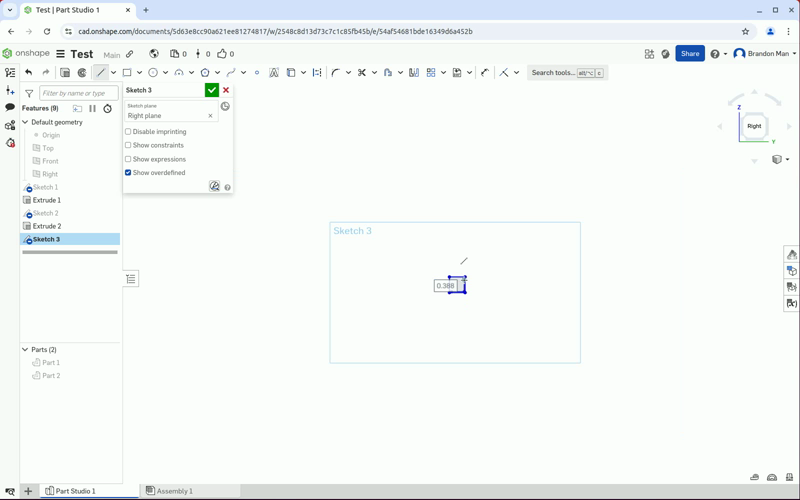
scroll(-6)
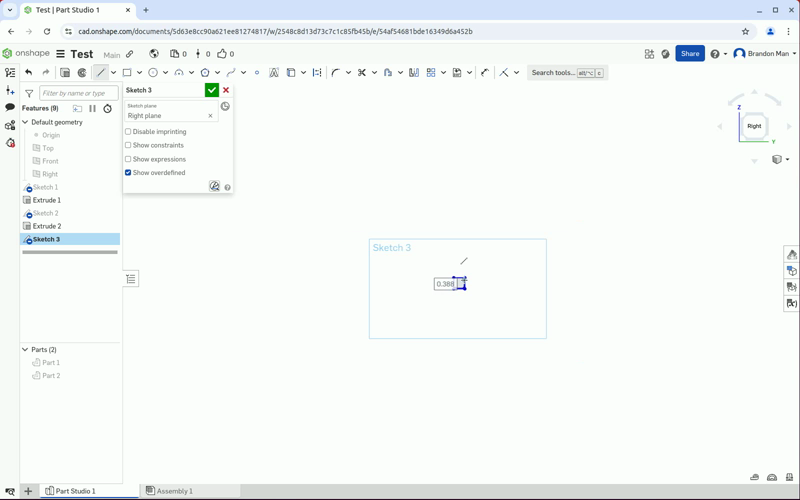
scroll(-6)
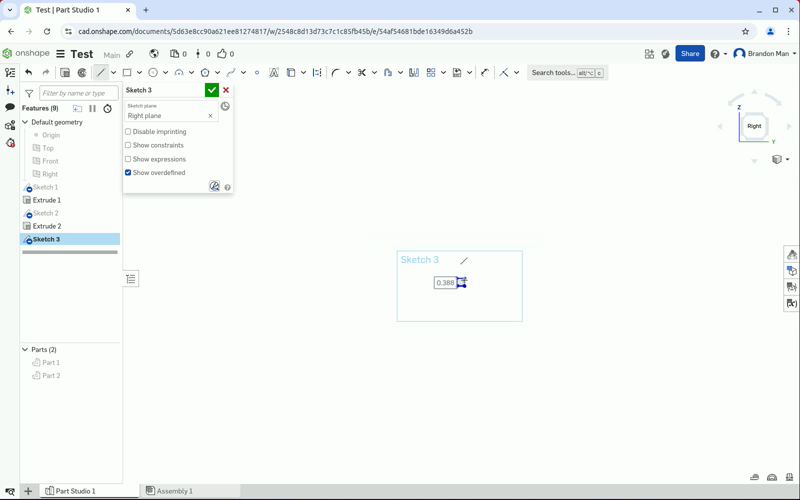
scroll(-6)
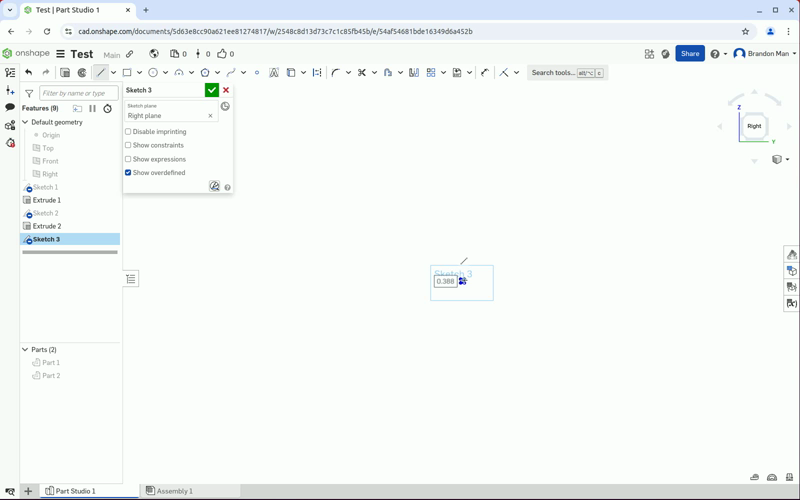
key_up(shift)
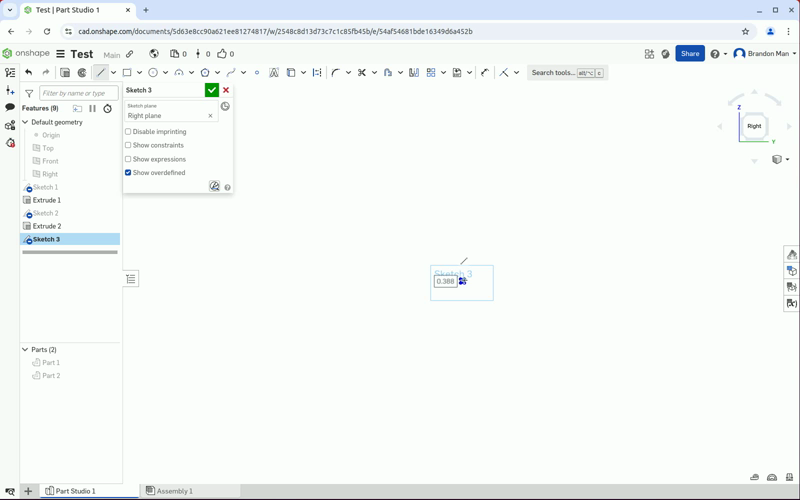
key_down(shift)
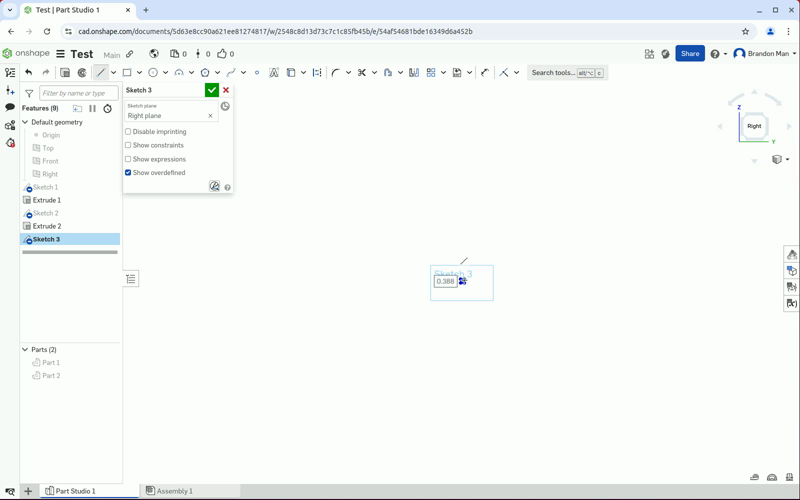
mouse_move(494, 279)
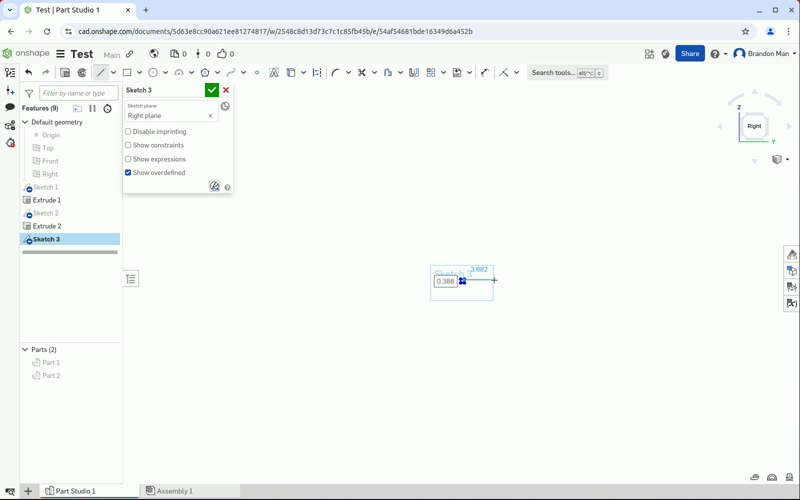
mouse_move(461, 279)
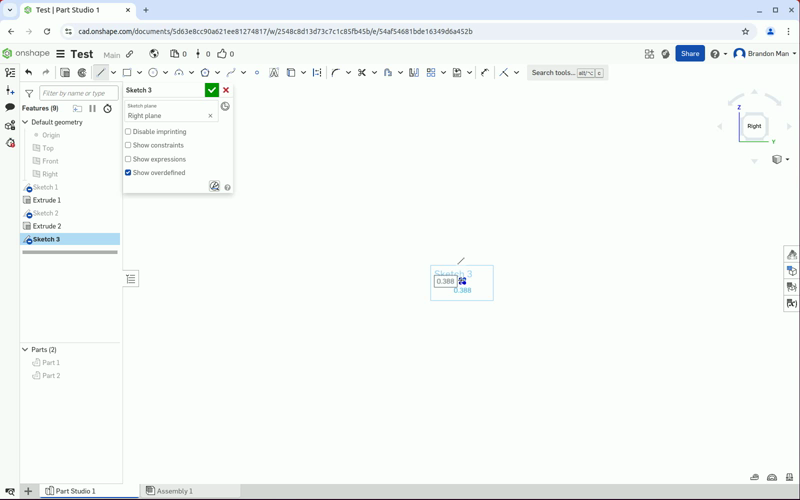
scroll(6)
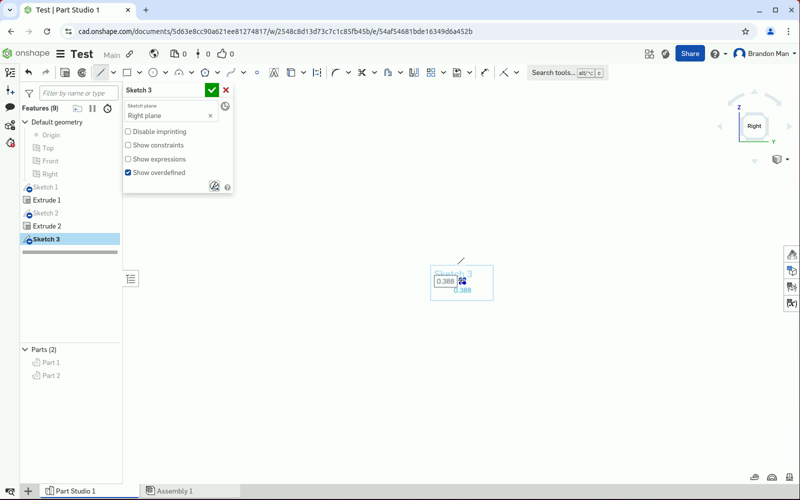
scroll(6)
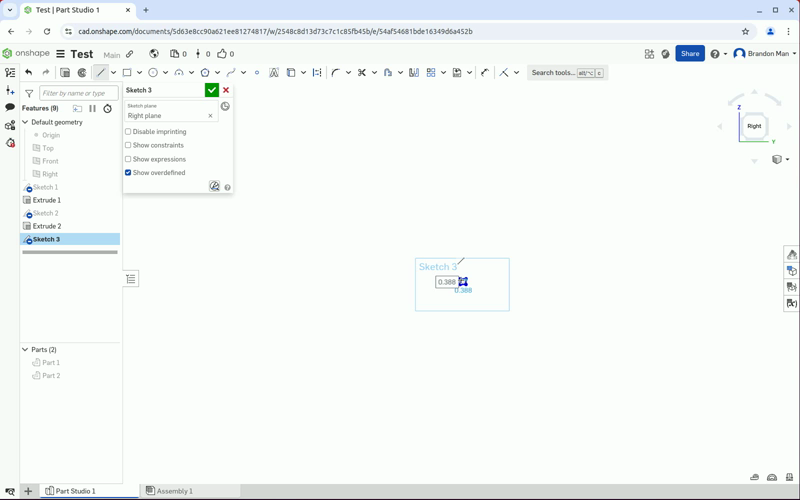
scroll(6)
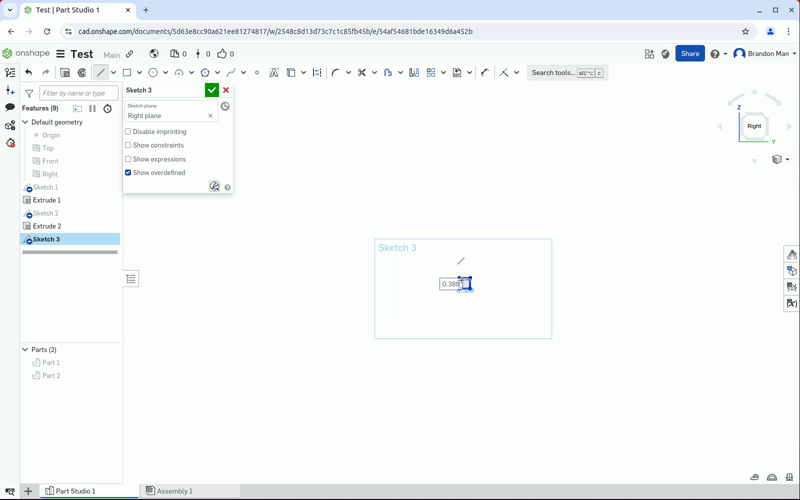
scroll(6)
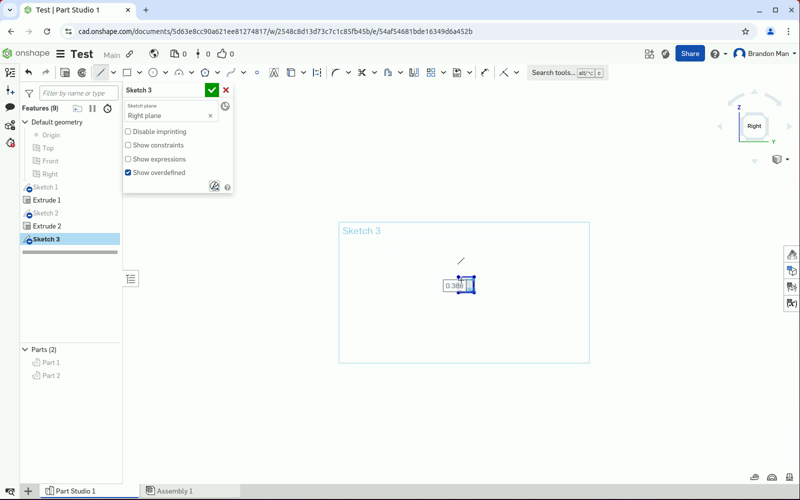
scroll(6)
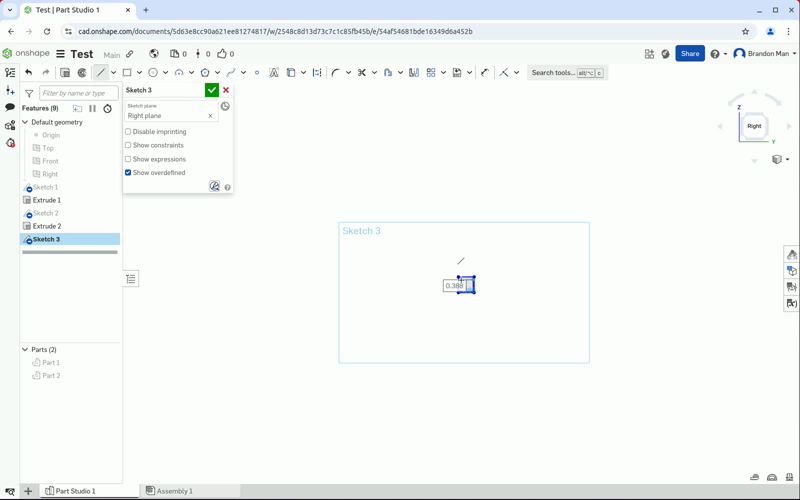
scroll(6)
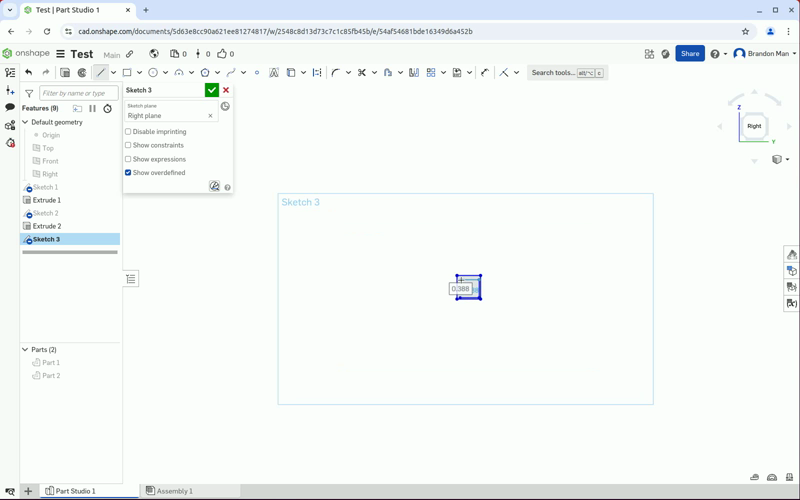
scroll(6)
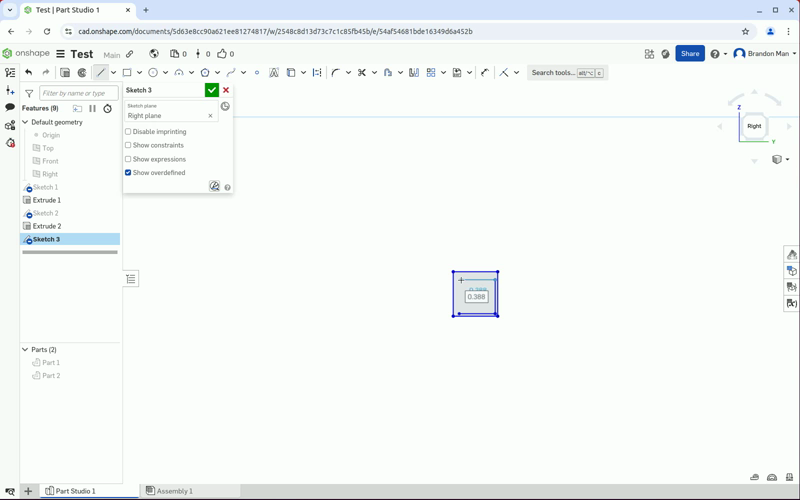
click(461, 279)
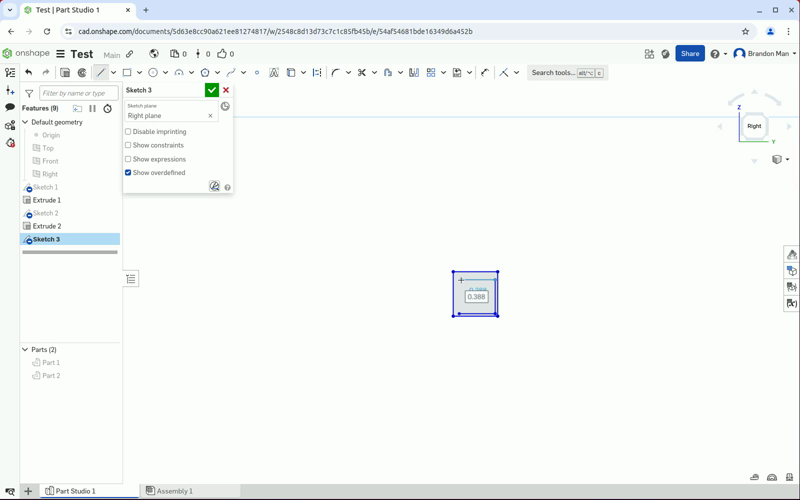
scroll(-6)
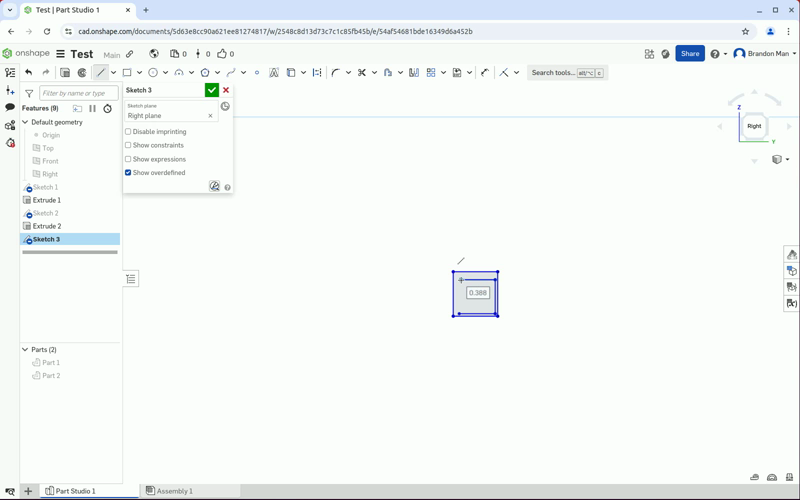
scroll(-6)
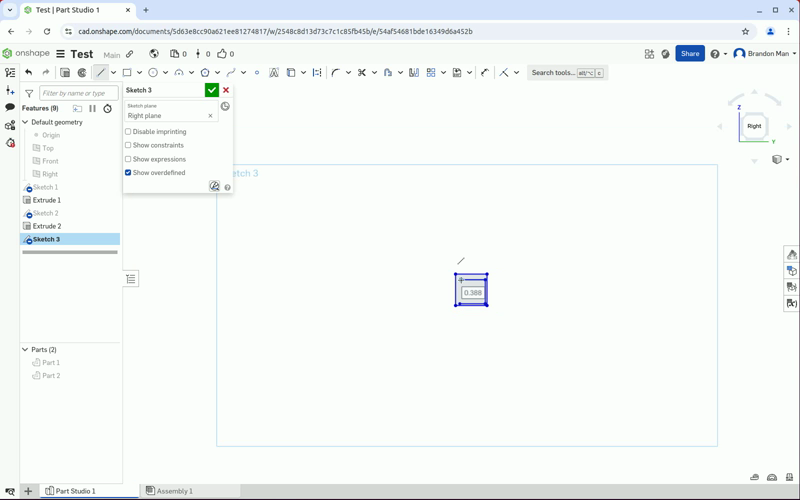
scroll(-6)
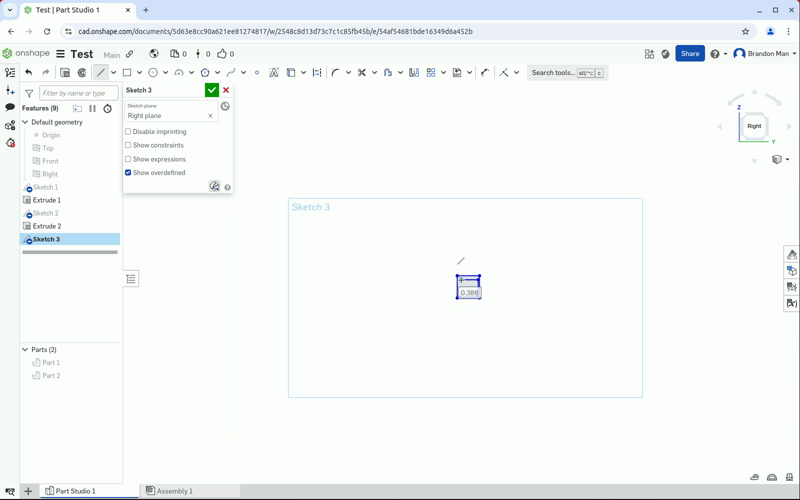
scroll(-6)
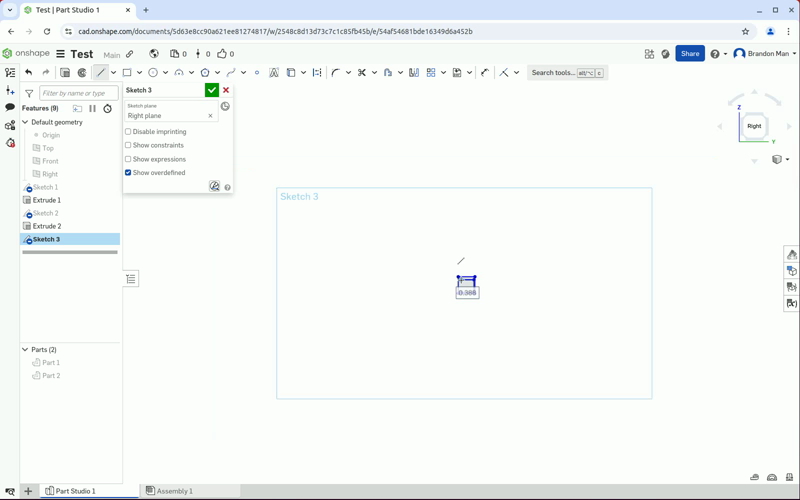
scroll(-6)
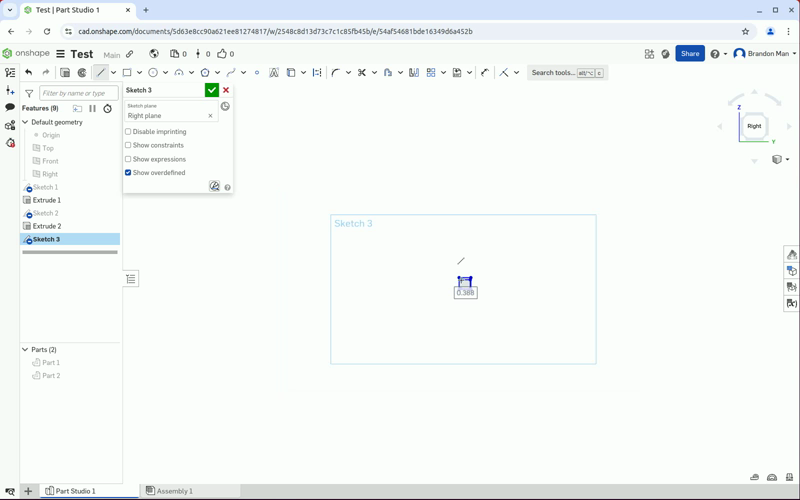
scroll(-6)
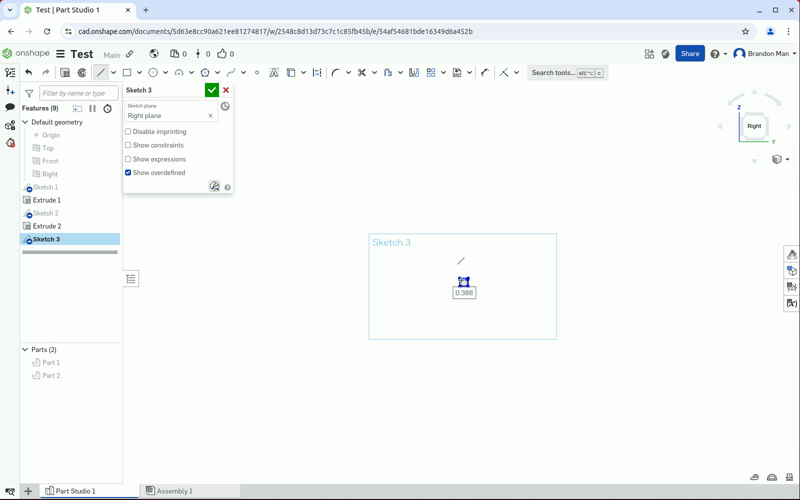
scroll(-6)
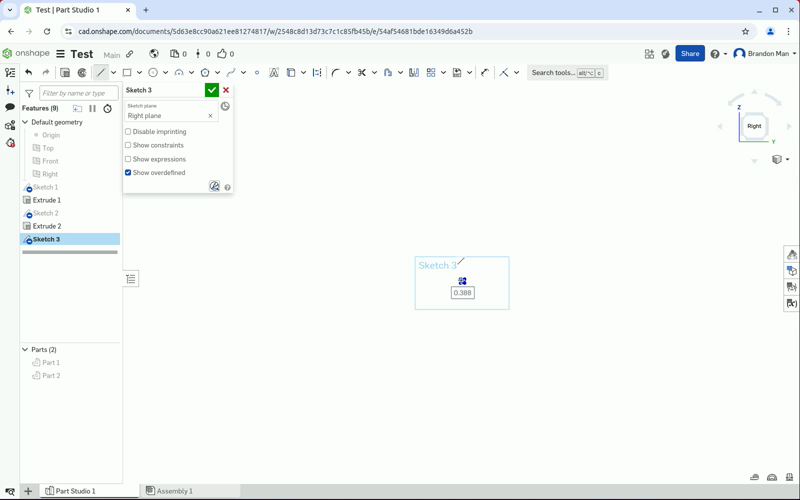
key_up(shift)
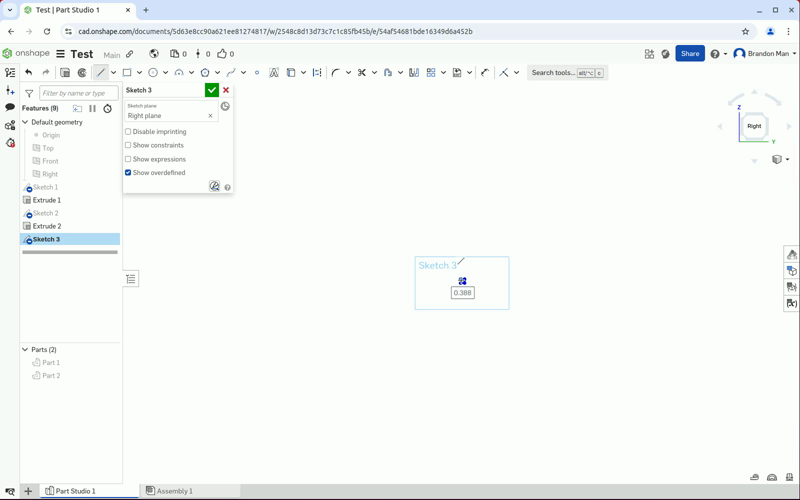
mouse_move(491, 279)
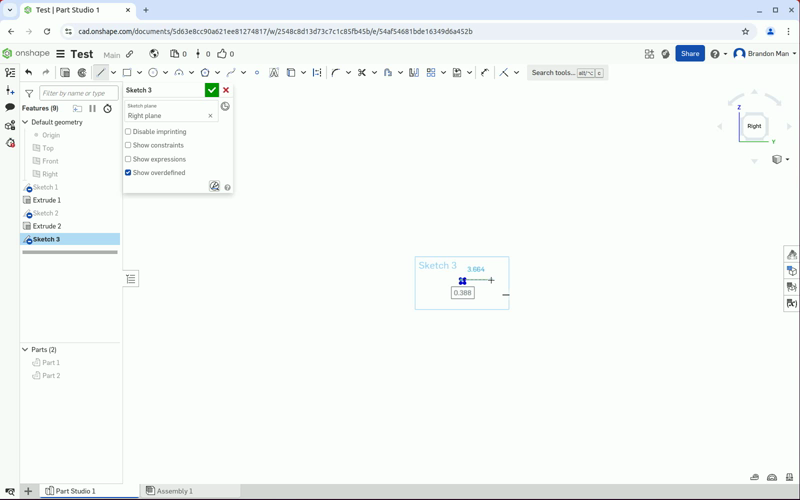
key_down(shift)
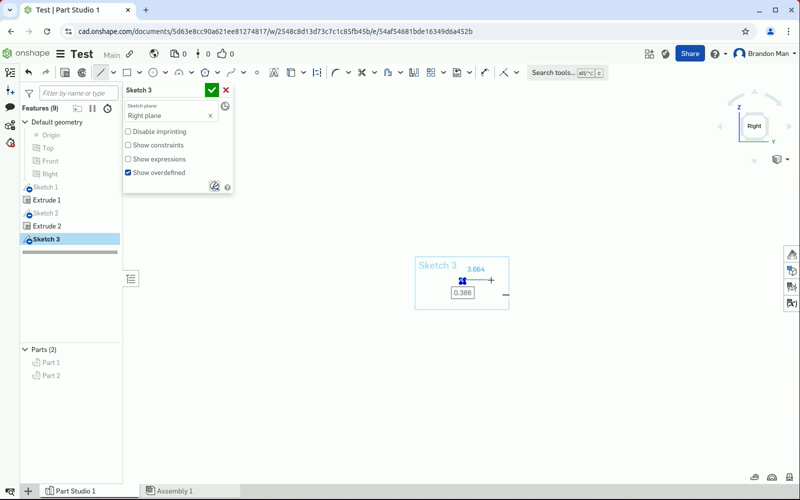
mouse_move(461, 282)
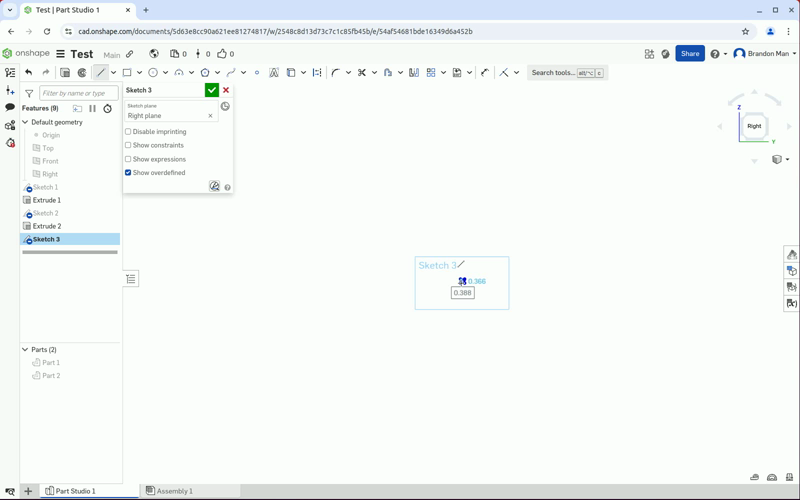
scroll(6)
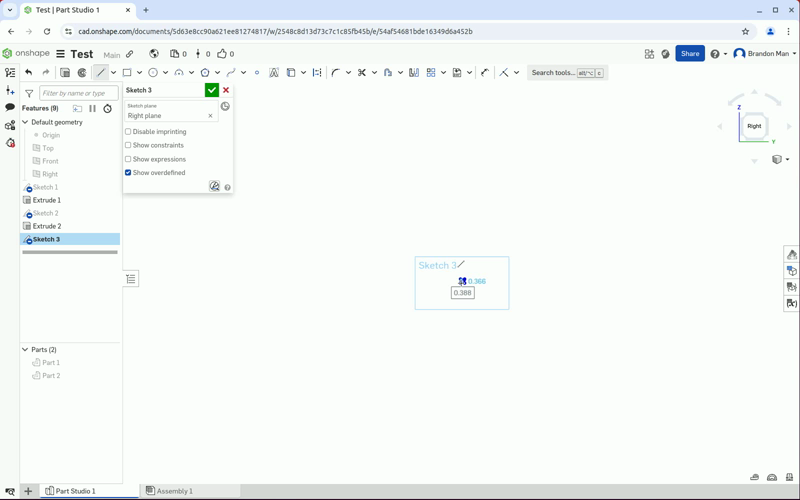
scroll(6)
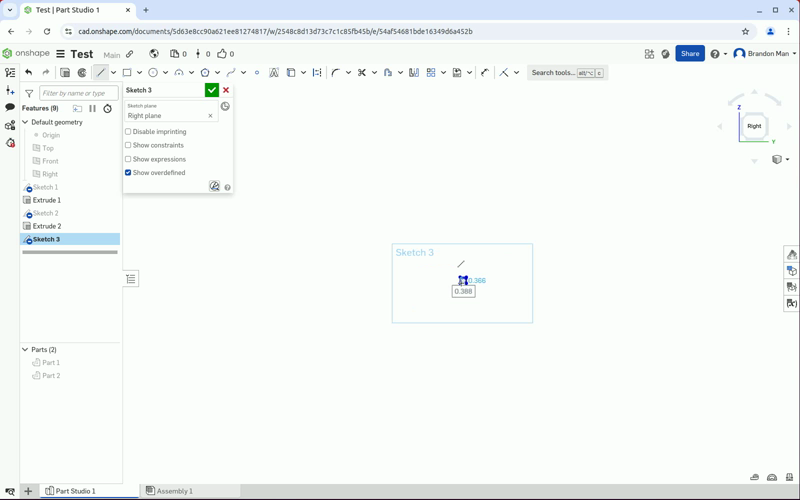
scroll(6)
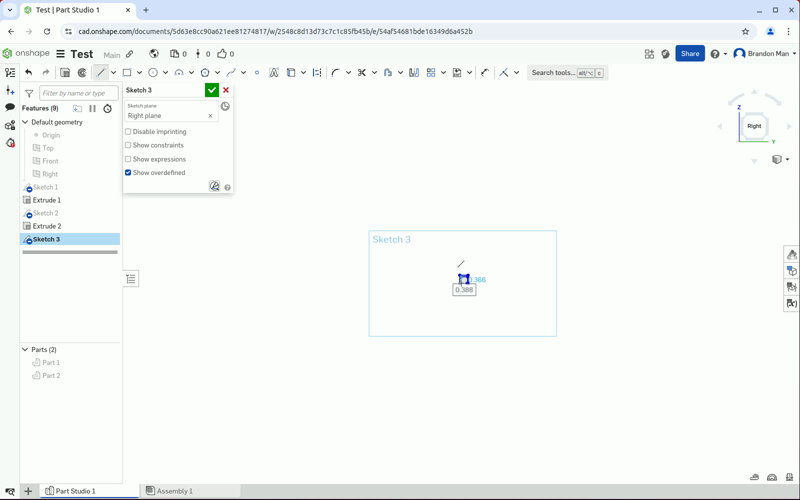
scroll(6)
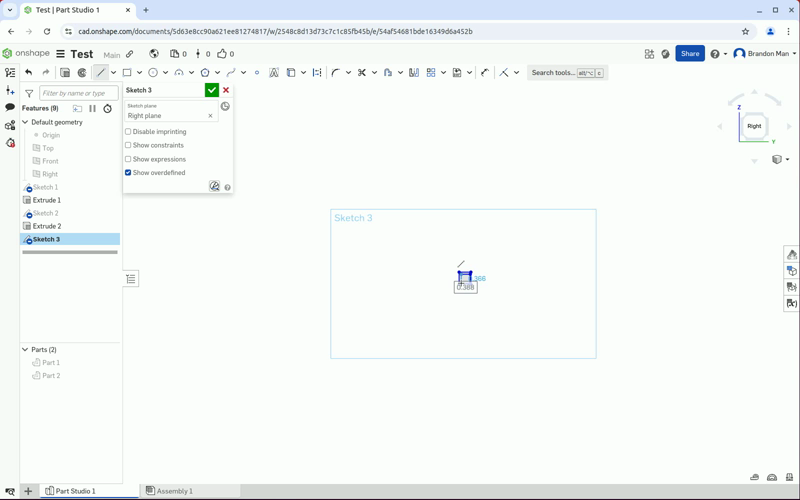
scroll(6)
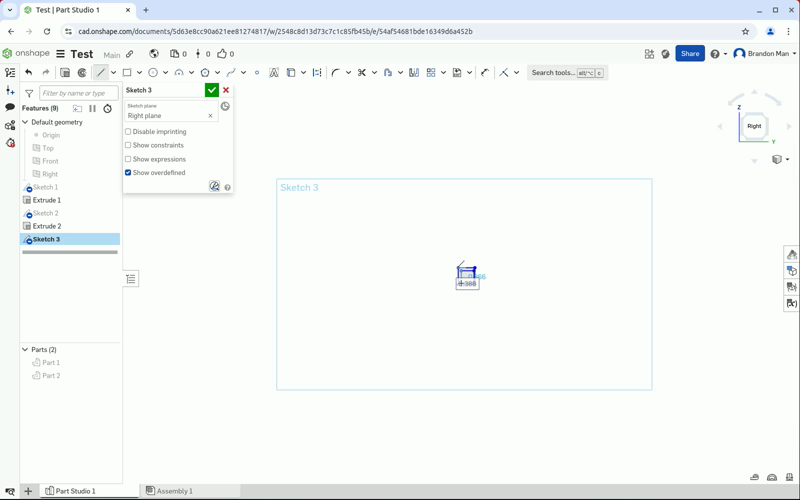
scroll(6)
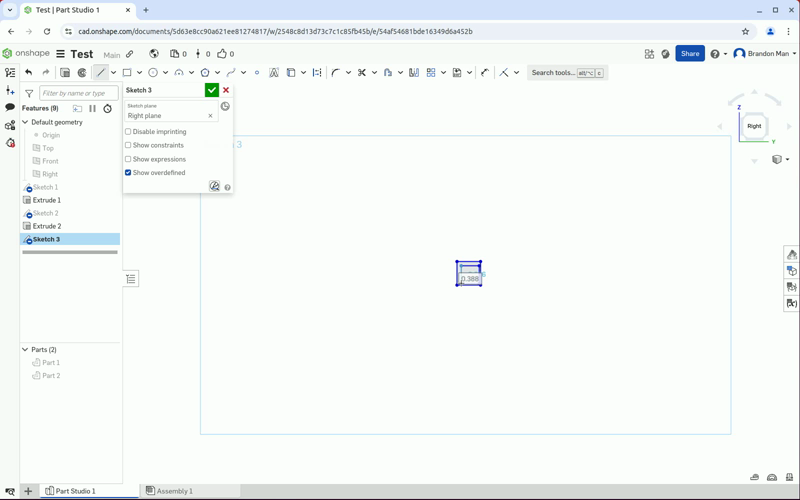
scroll(6)
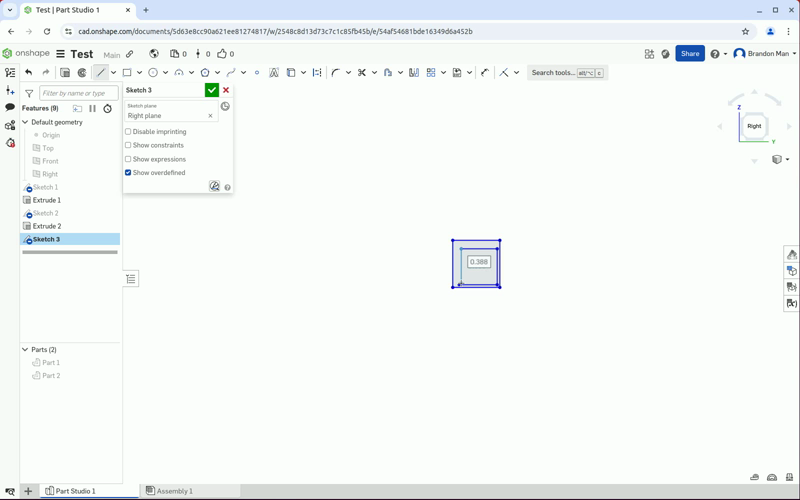
key_up(shift)
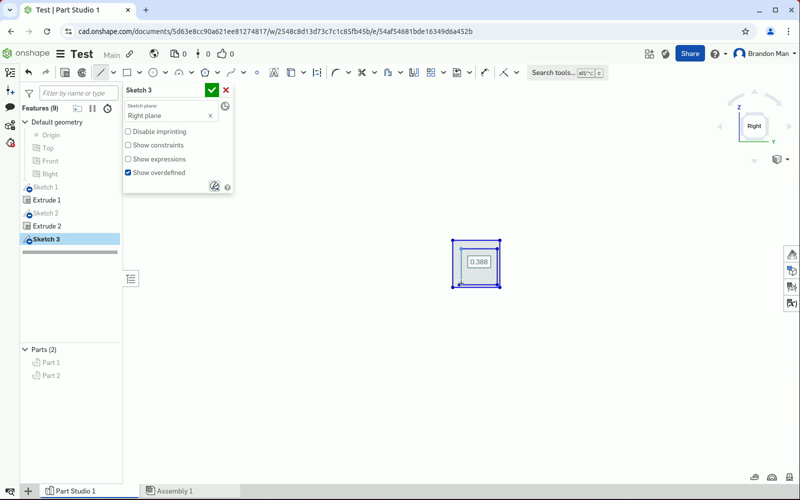
click(461, 282)
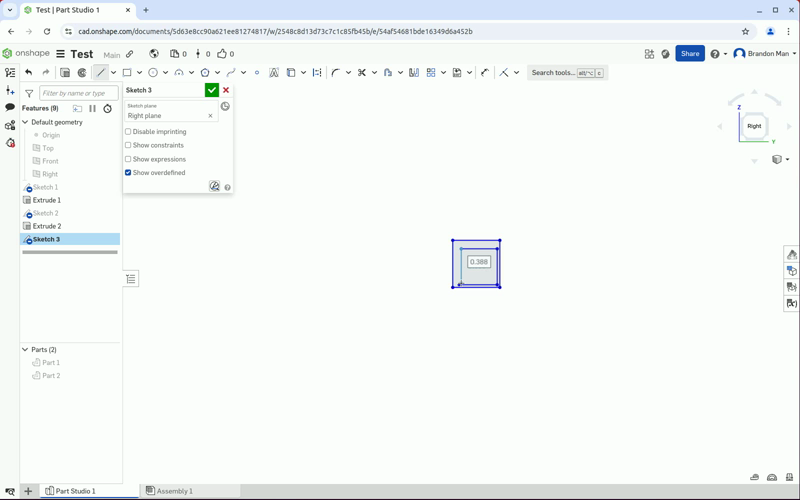
scroll(-6)
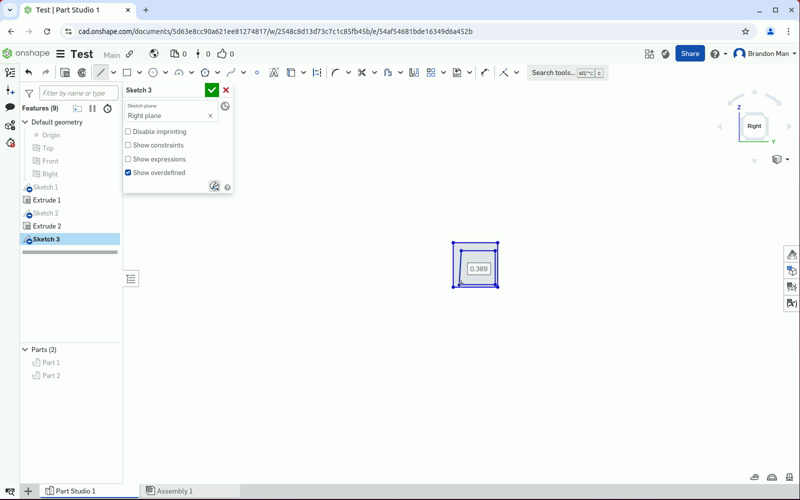
scroll(-6)
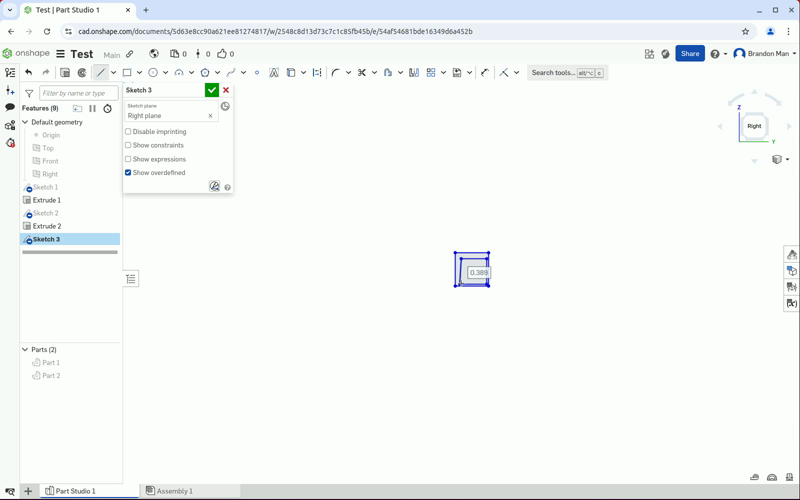
scroll(-6)
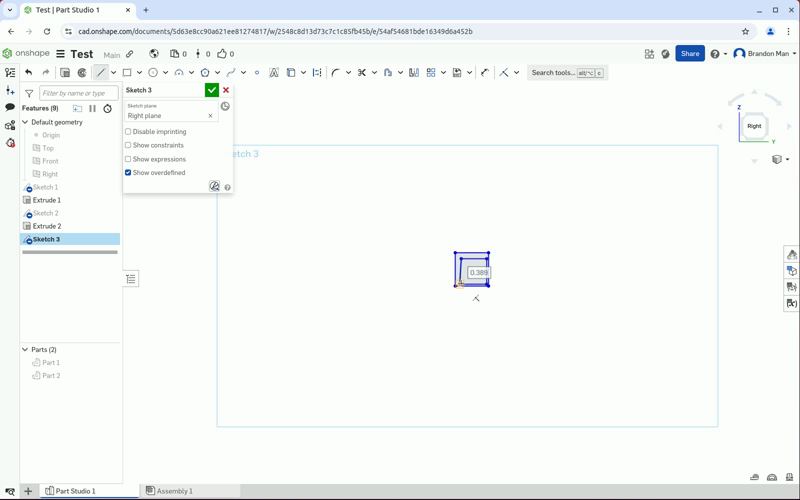
scroll(-6)
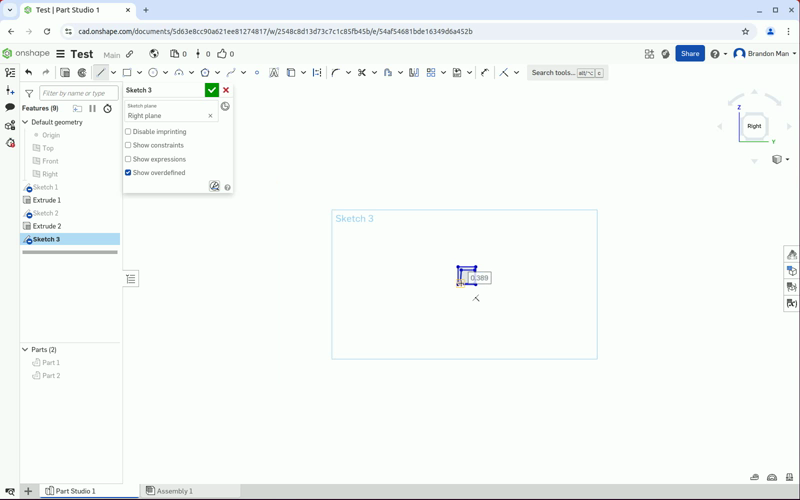
scroll(-6)
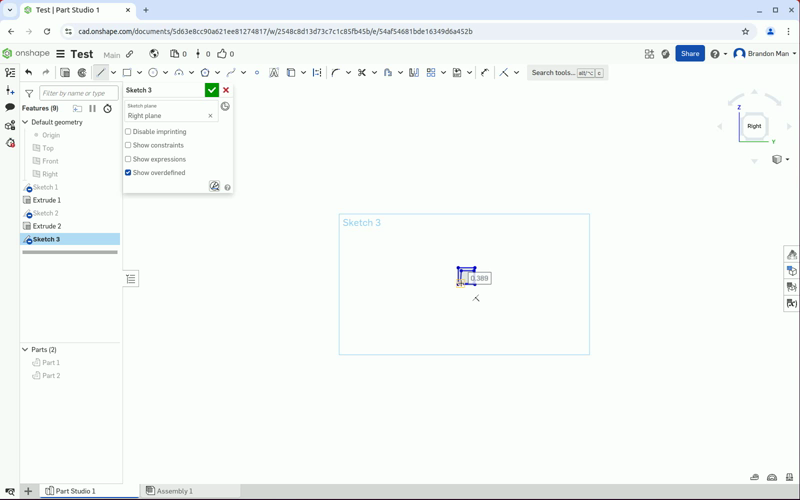
scroll(-6)
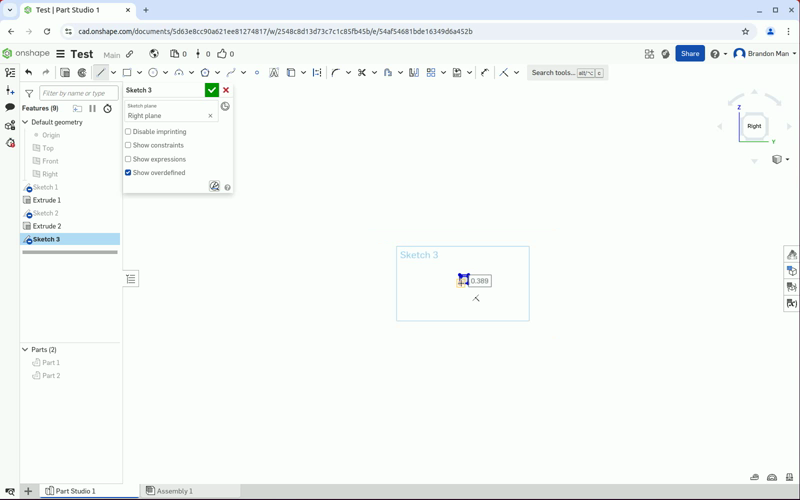
scroll(-6)
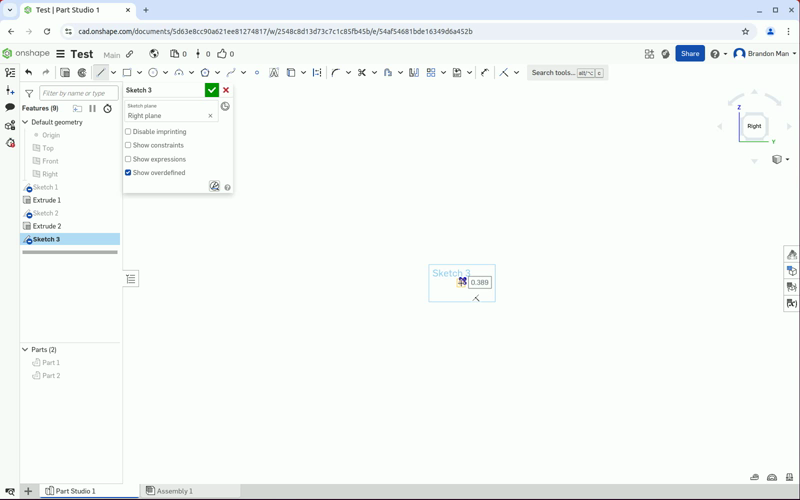
key(esc)
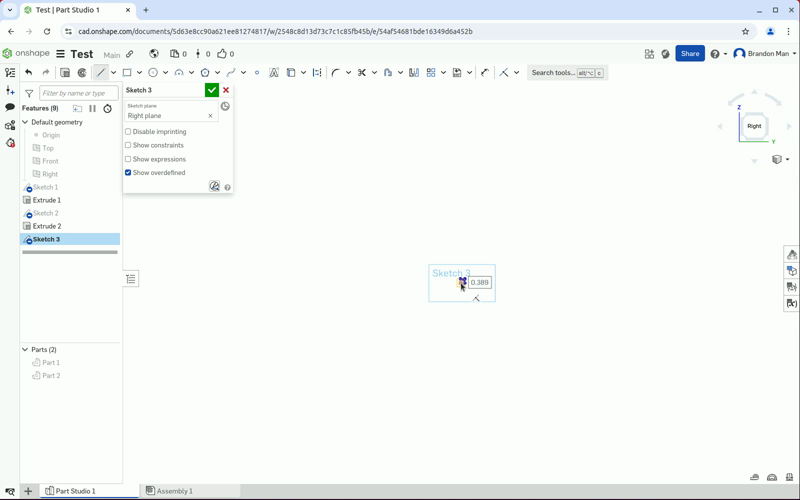
mouse_move(462, 279)
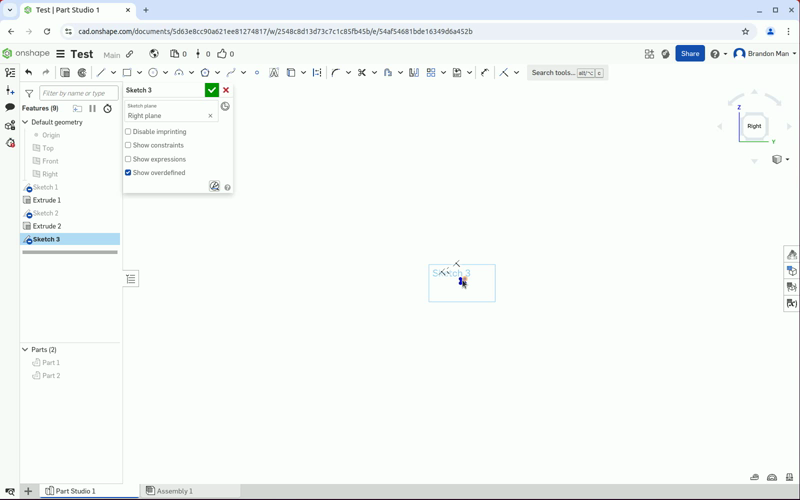
scroll(6)
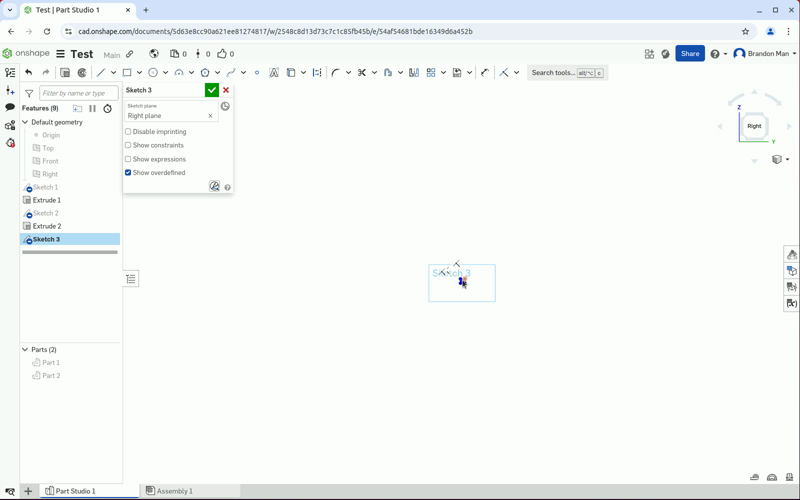
scroll(6)
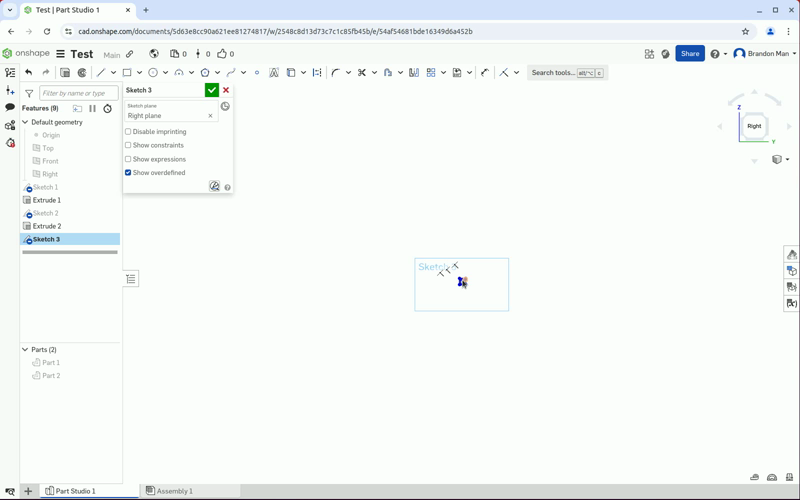
scroll(6)
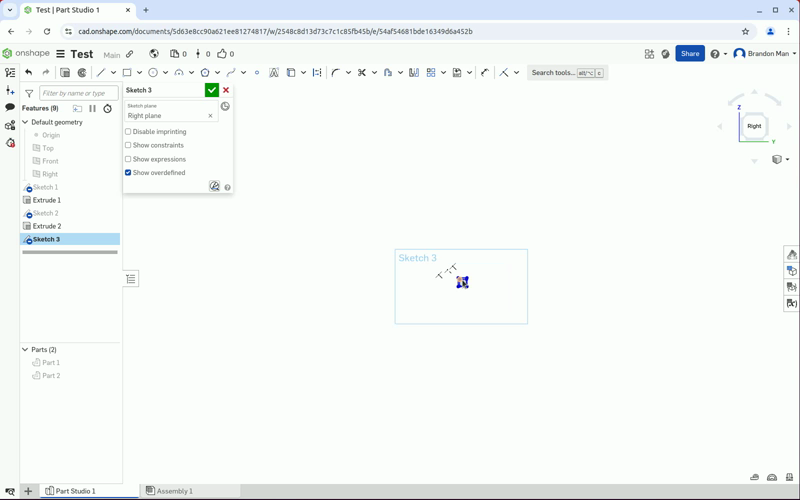
scroll(6)
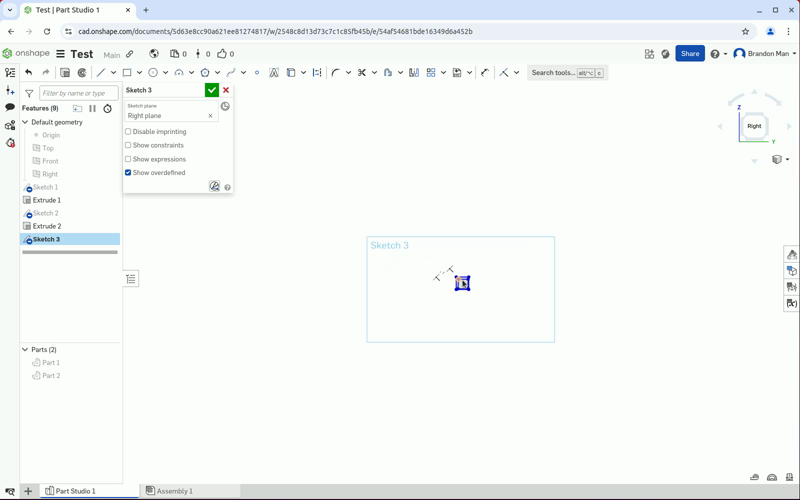
scroll(6)
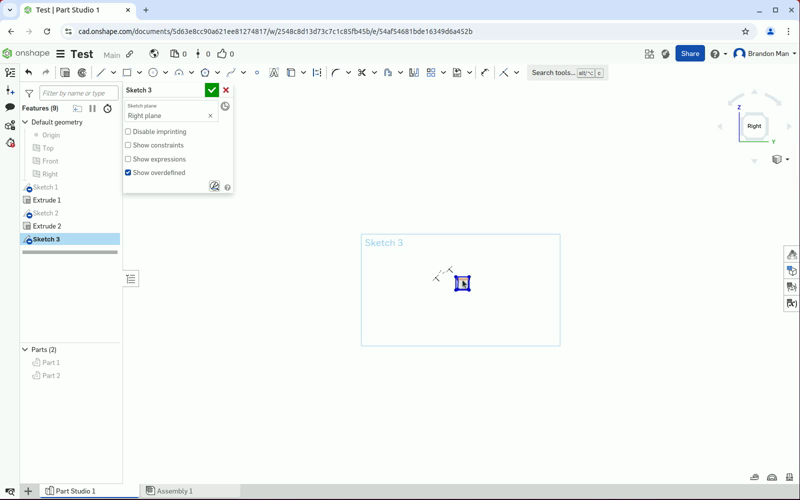
scroll(6)
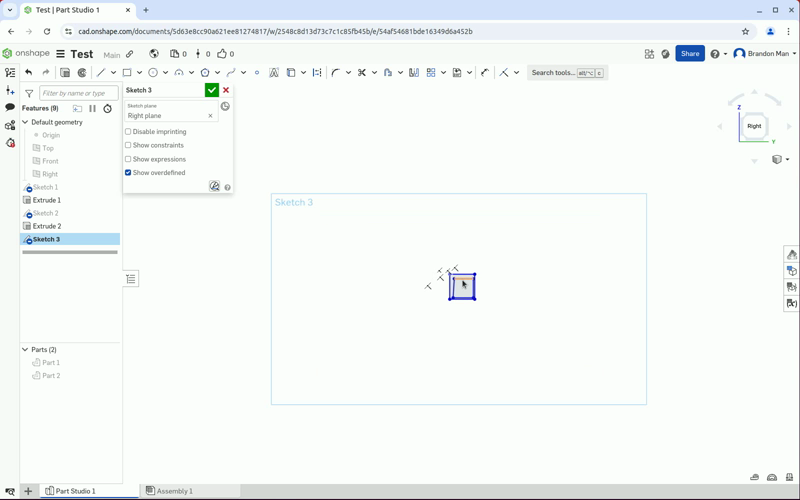
scroll(6)
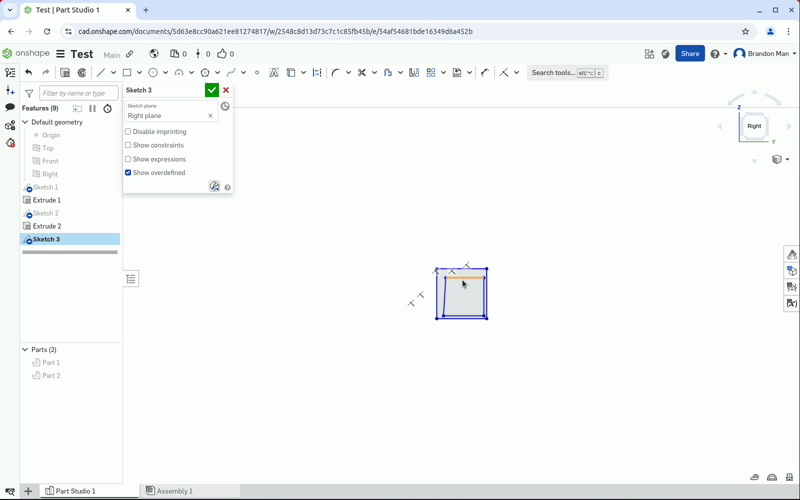
click(462, 279)
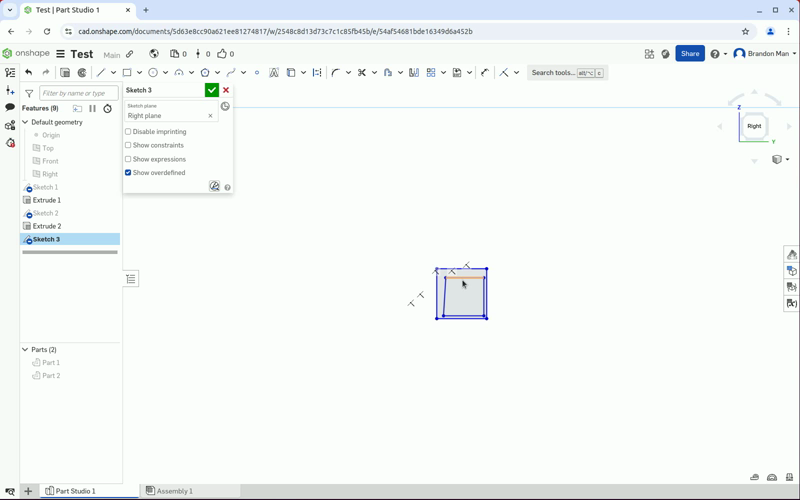
scroll(-6)
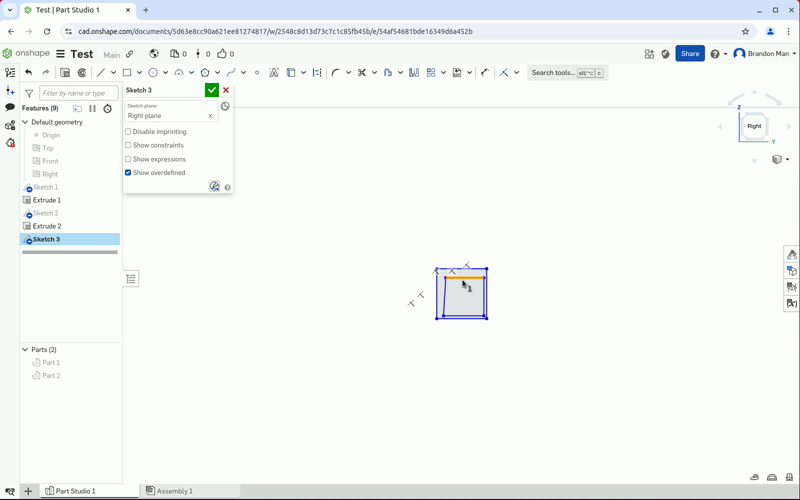
scroll(-6)
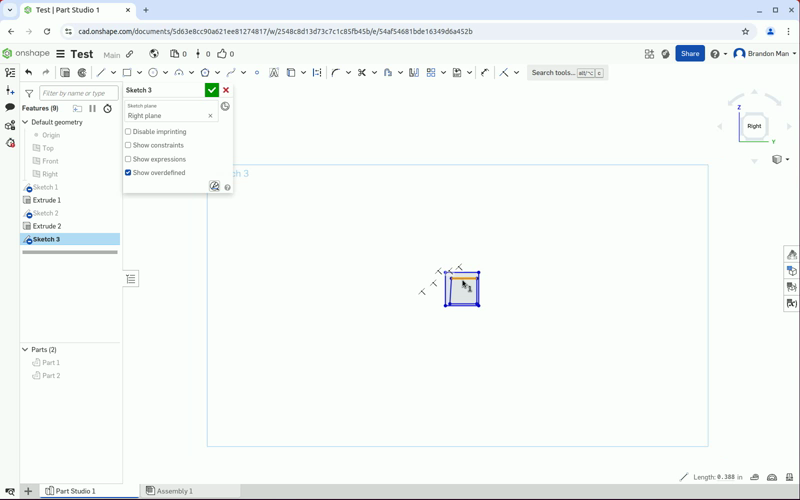
scroll(-6)
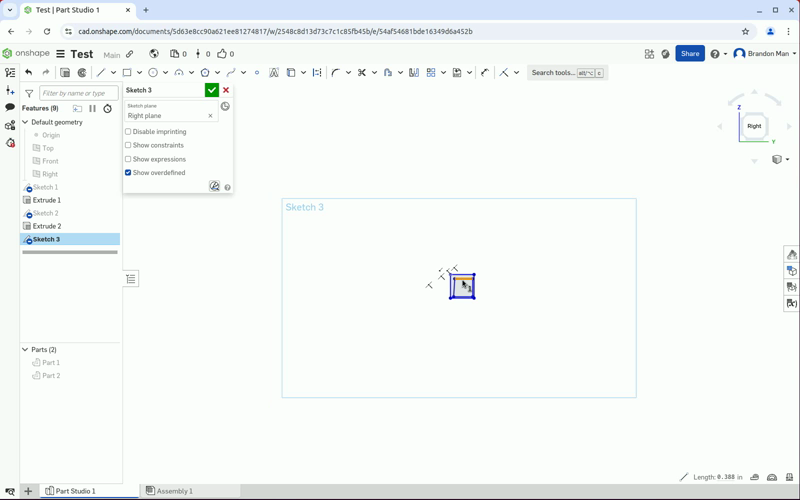
scroll(-6)
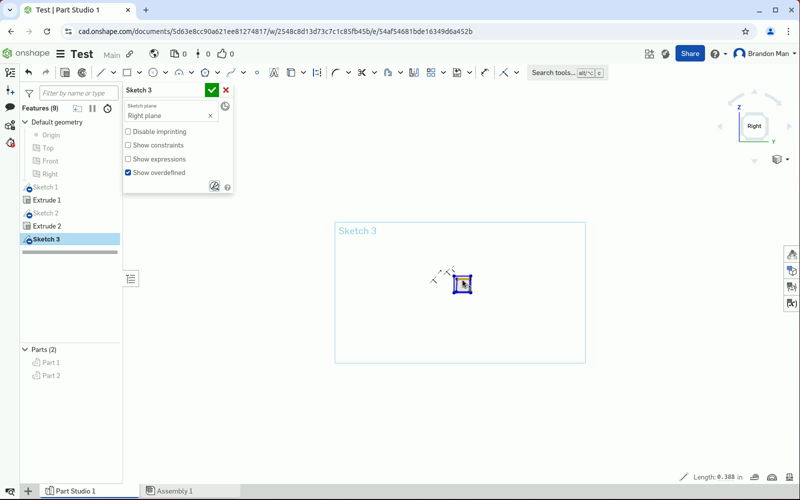
scroll(-6)
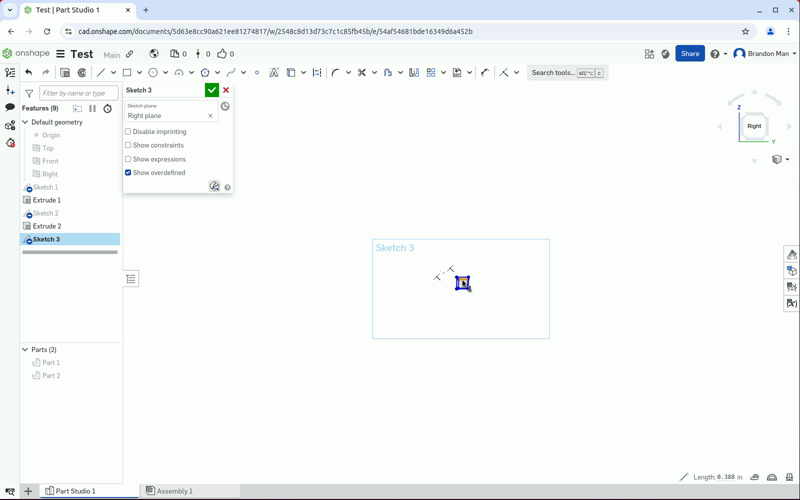
scroll(-6)
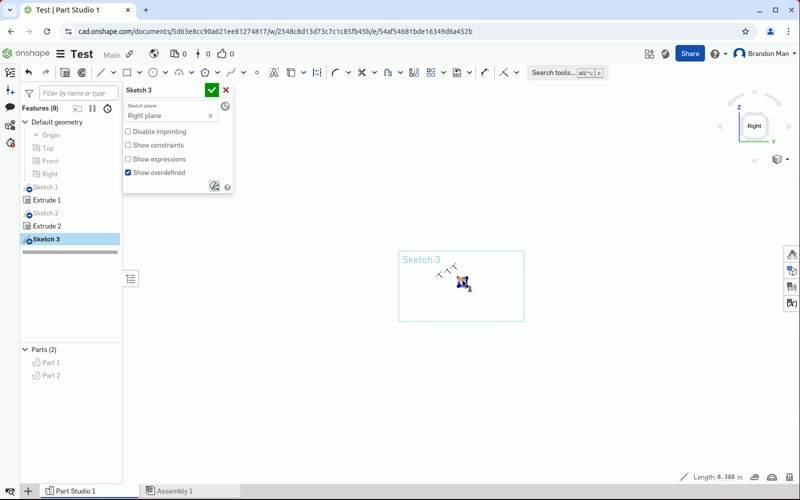
scroll(-6)
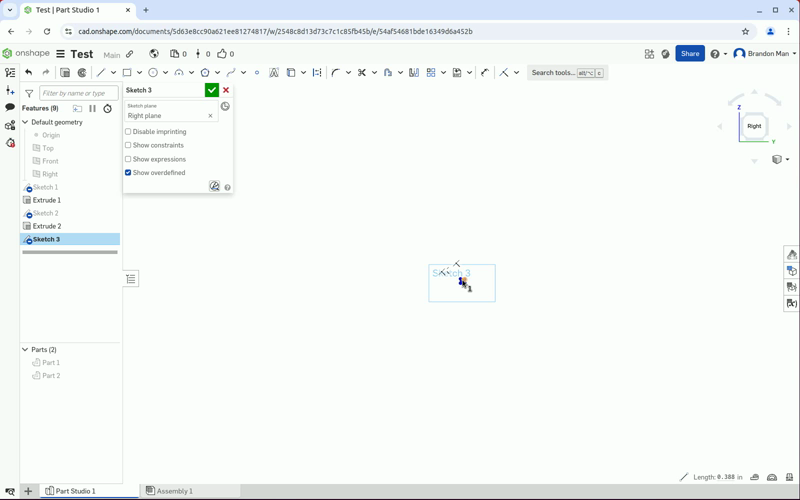
mouse_move(73, 352)
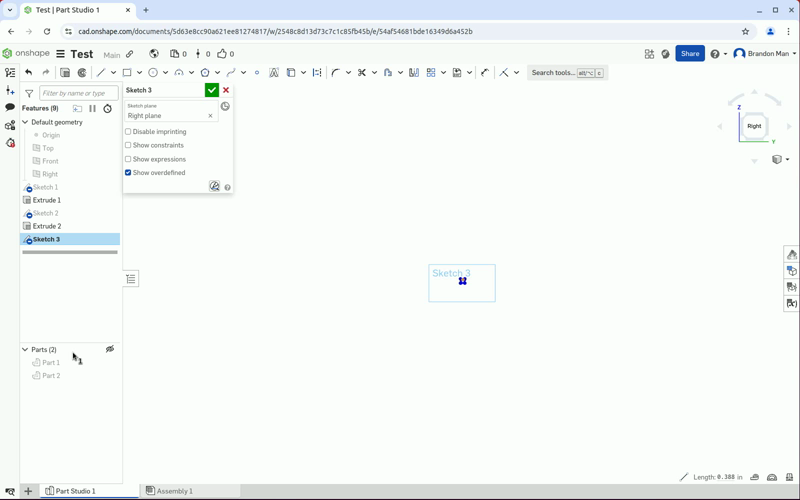
key(shift+y)
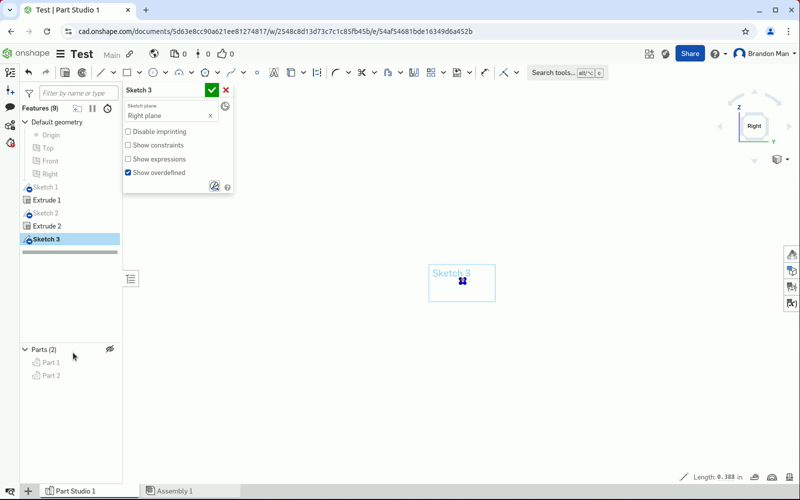
key(shift+e)
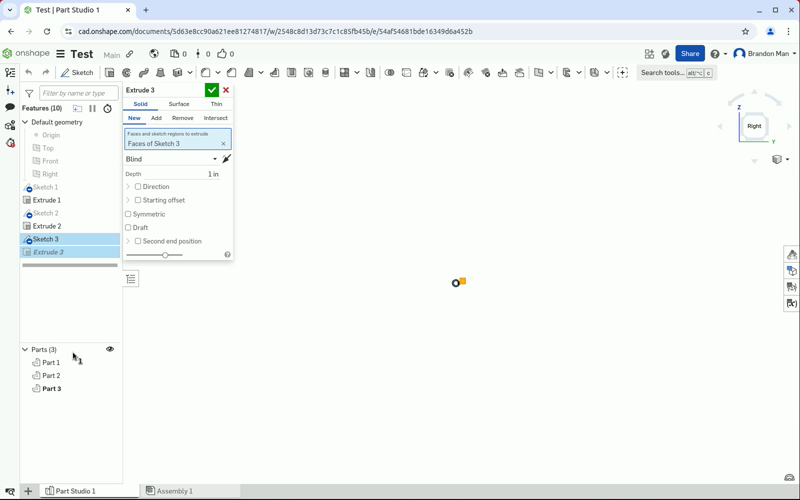
mouse_move(143, 106)
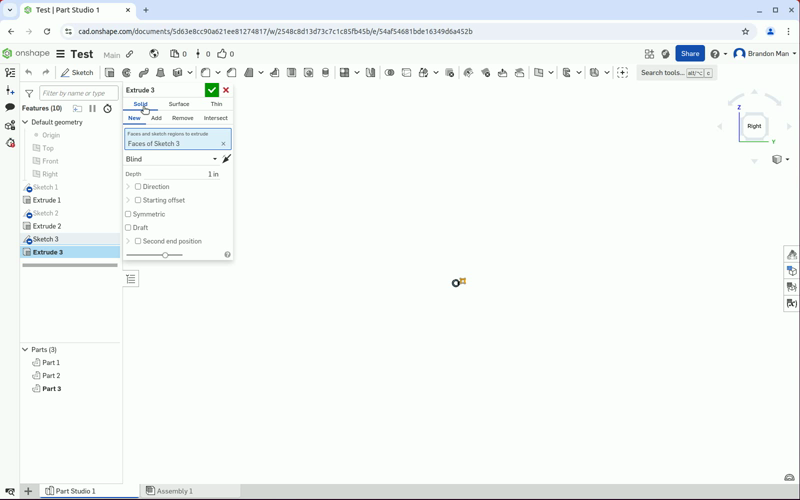
click(143, 106)
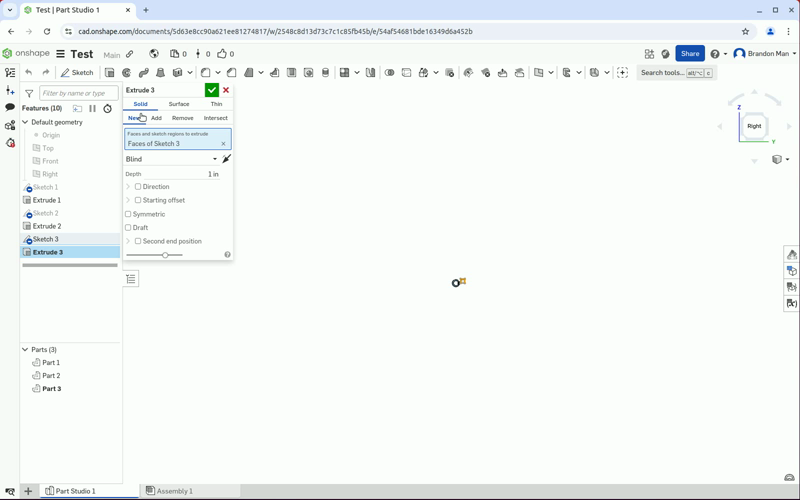
mouse_move(137, 120)
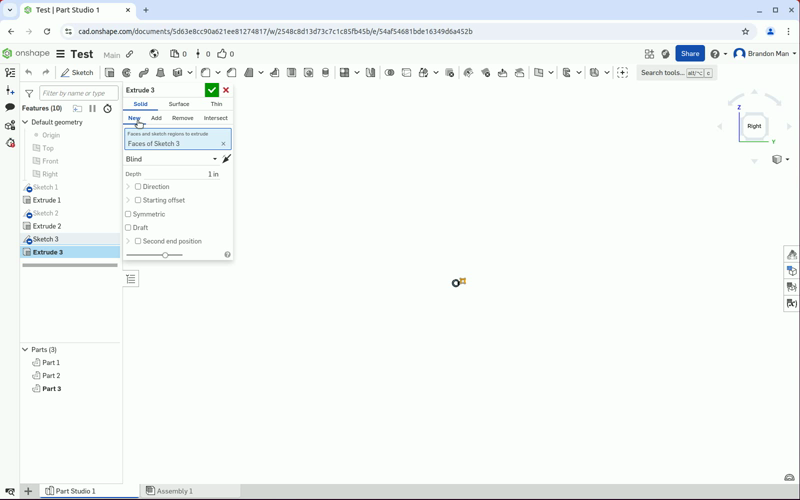
click(137, 120)
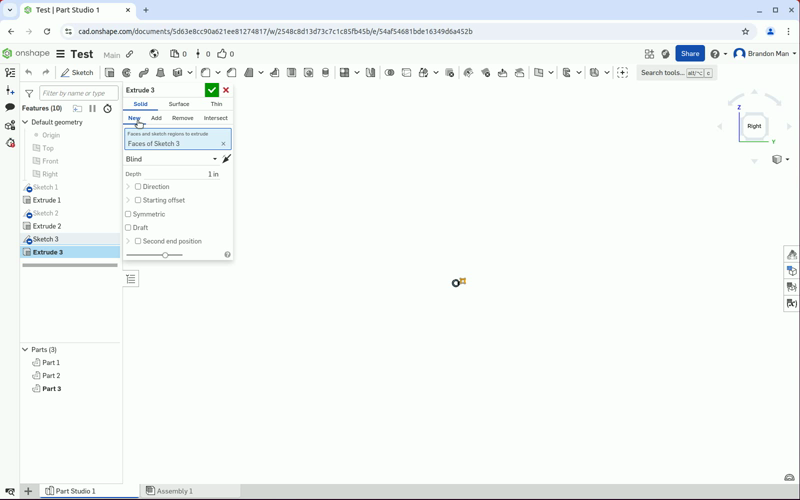
key(tab, 4)
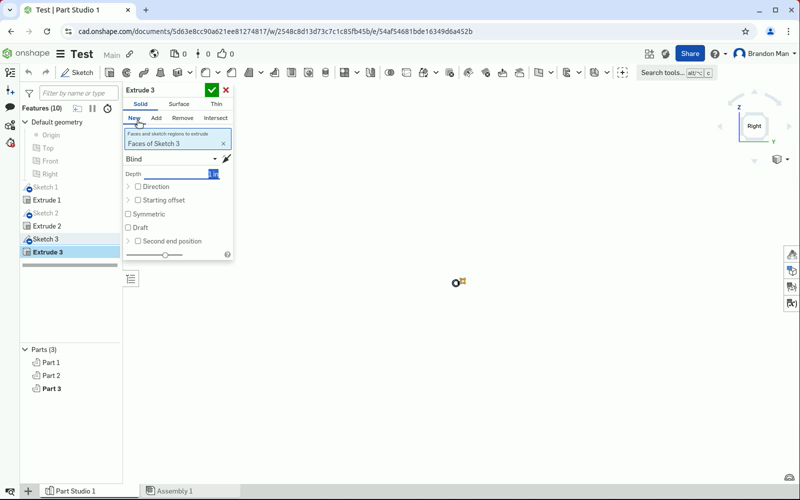
text(23.108)
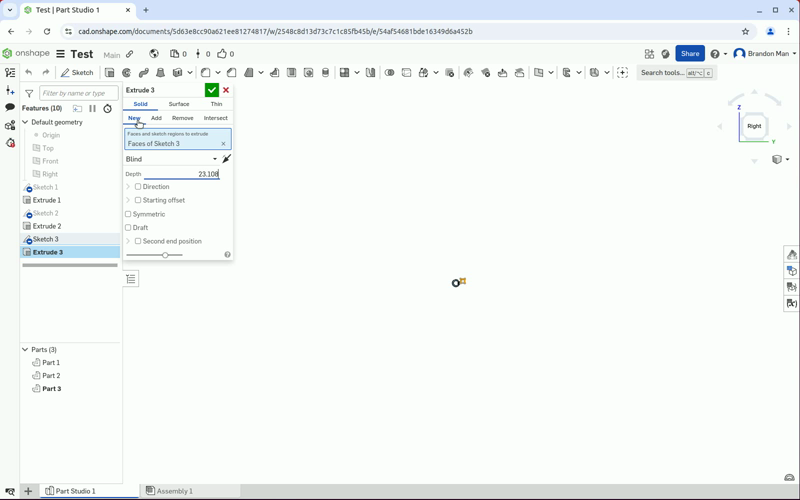
key(enter)
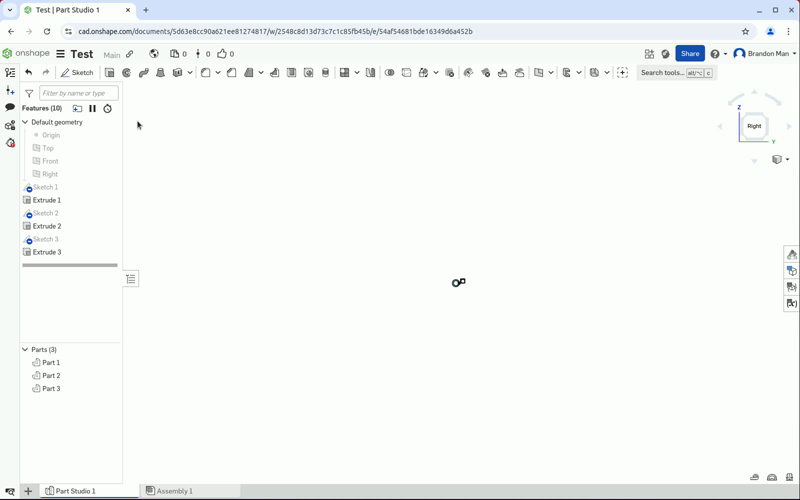
key(shift+h)
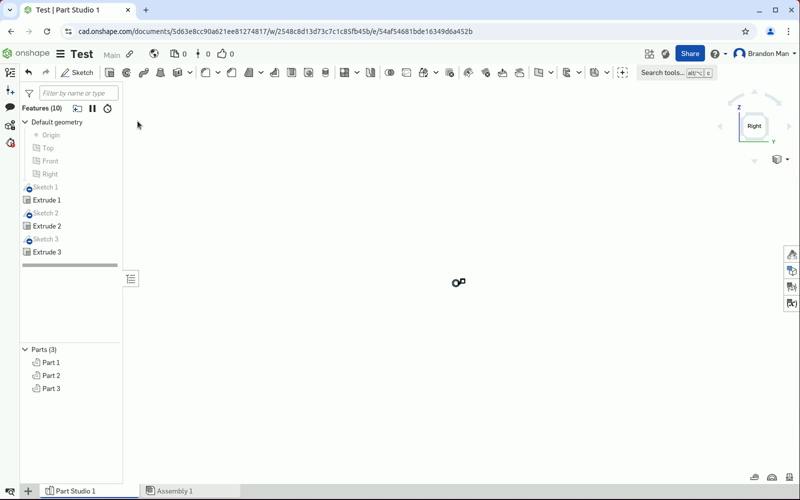
key(shift+h)
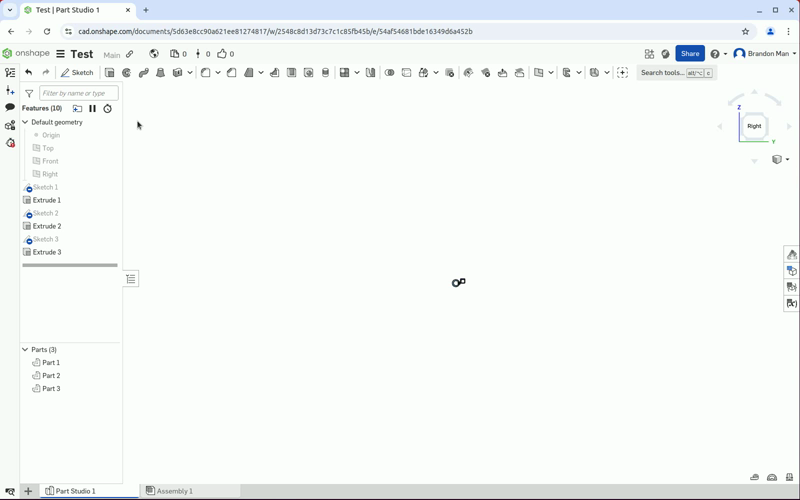
mouse_move(73, 189)
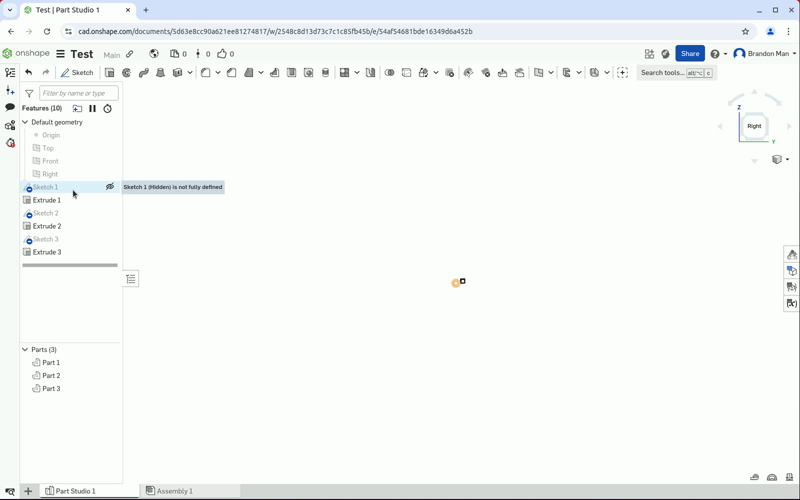
click(73, 189)
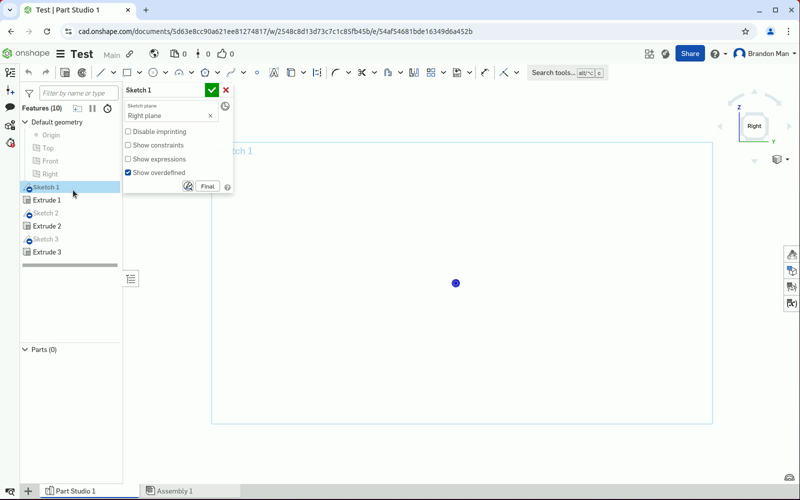
mouse_move(229, 92)
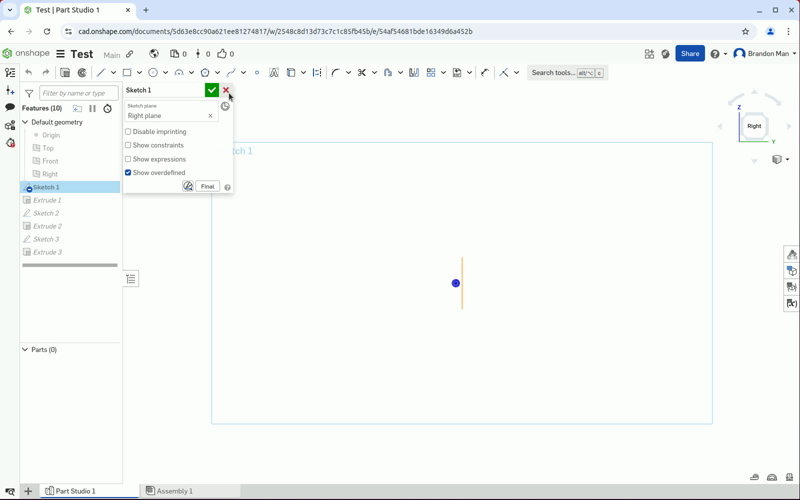
click(229, 92)
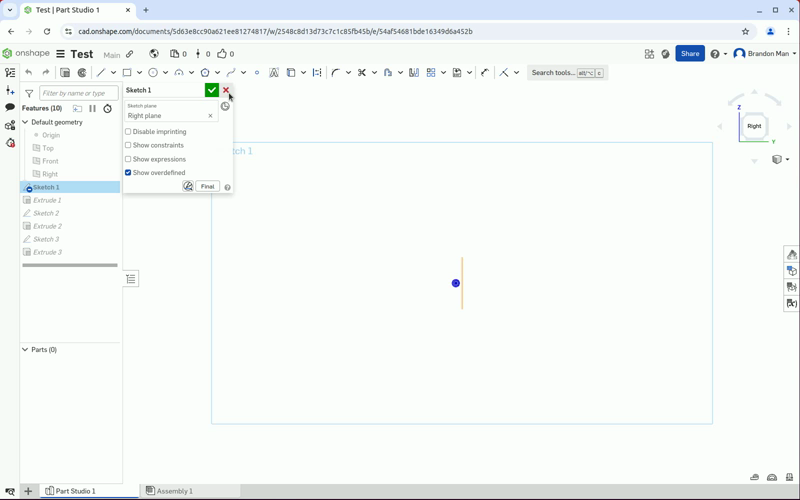
key(shift+s)
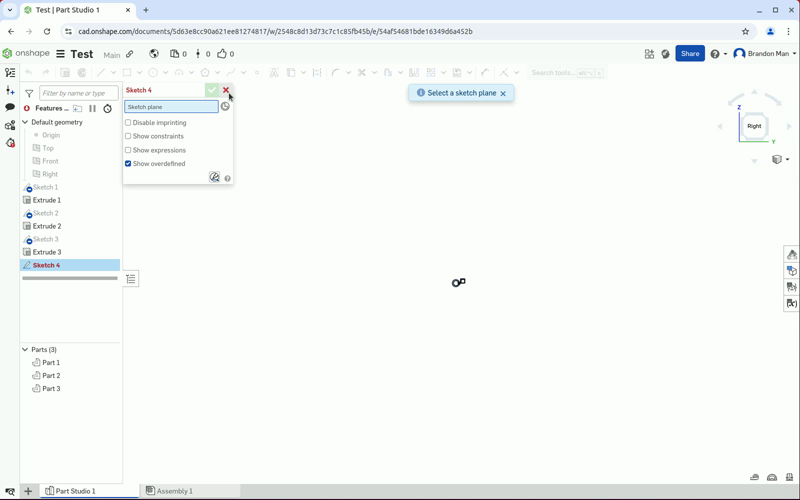
mouse_move(73, 176)
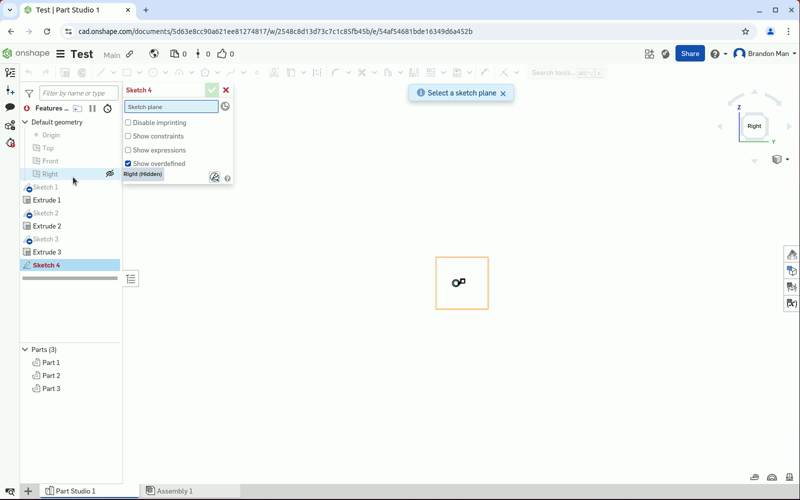
click(73, 176)
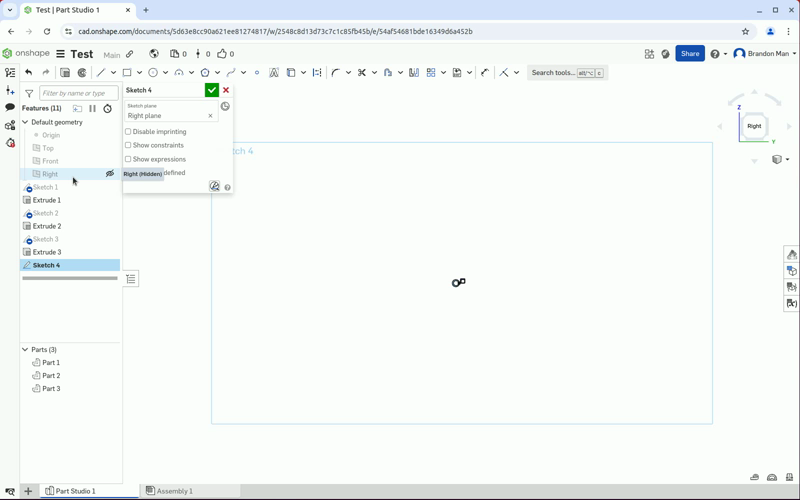
mouse_move(73, 352)
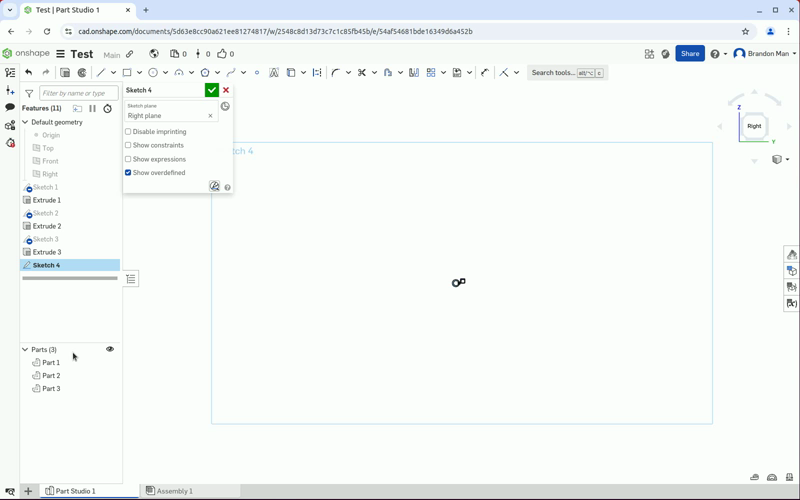
key(y)
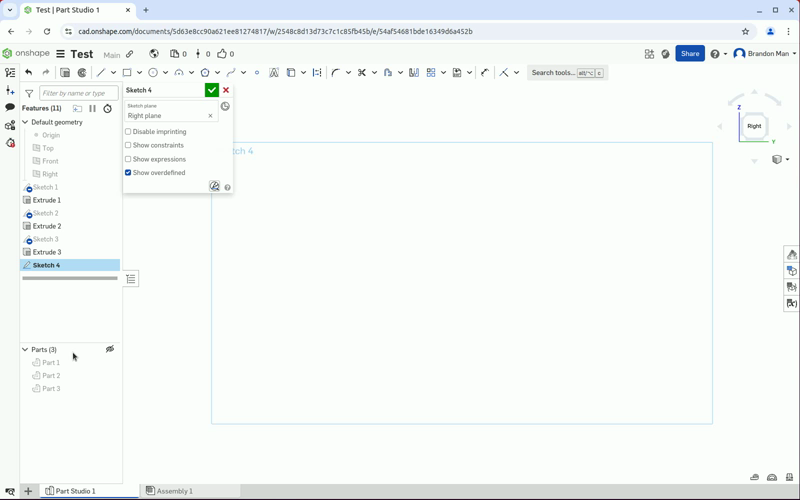
key(l)
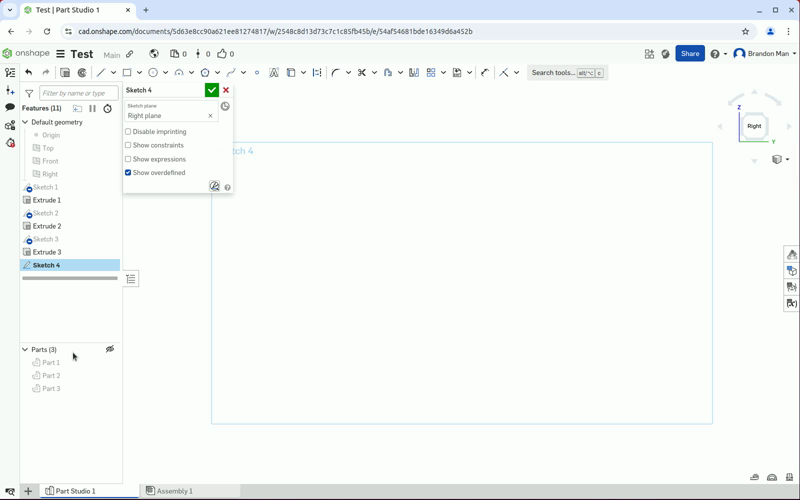
key_down(shift)
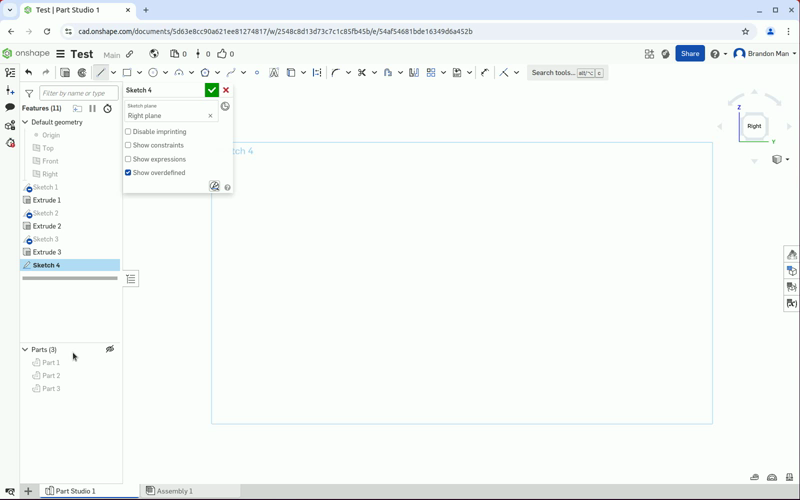
mouse_move(463, 282)
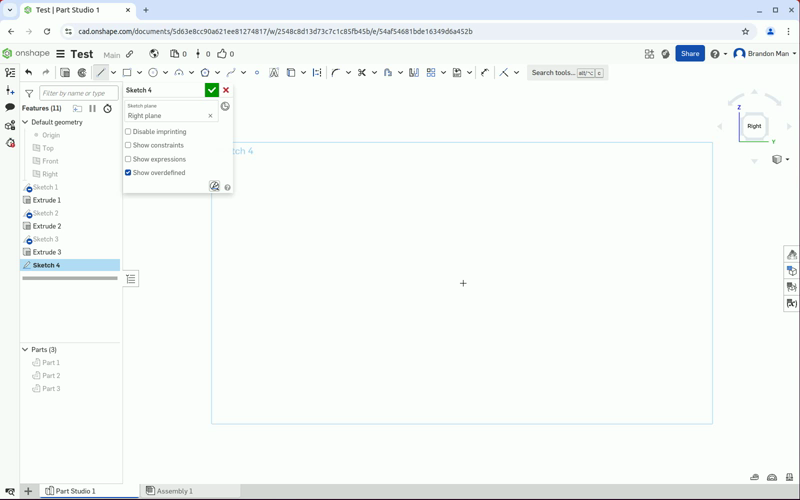
click(463, 282)
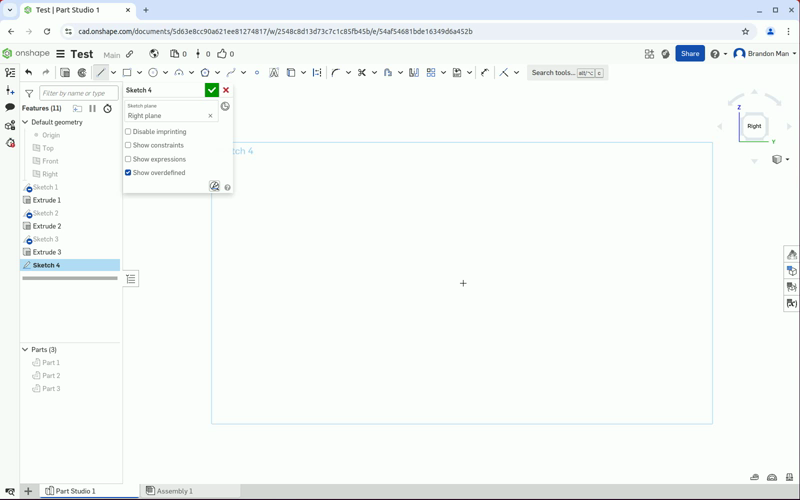
key_up(shift)
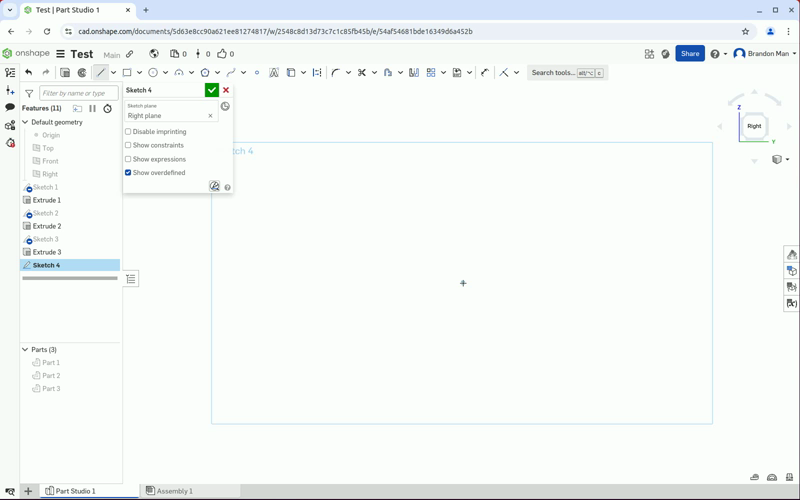
key_down(shift)
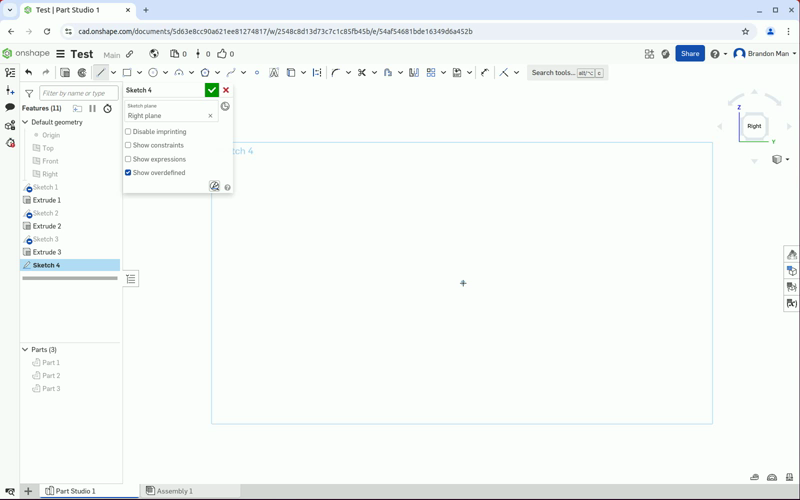
mouse_move(493, 282)
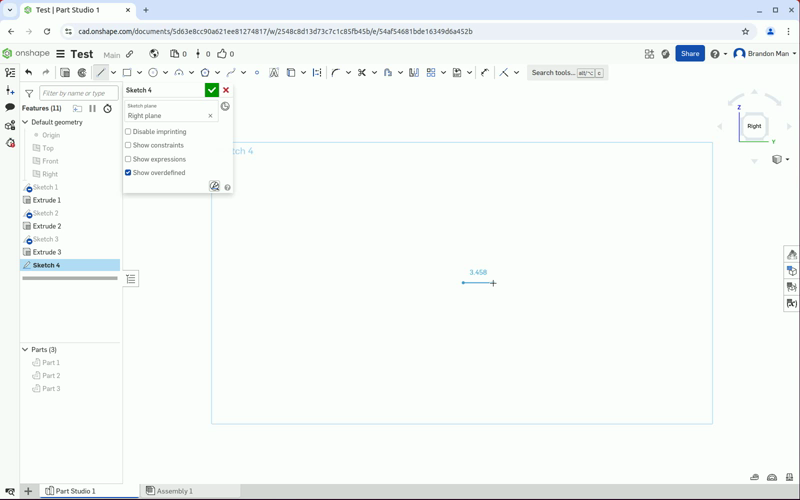
mouse_move(466, 282)
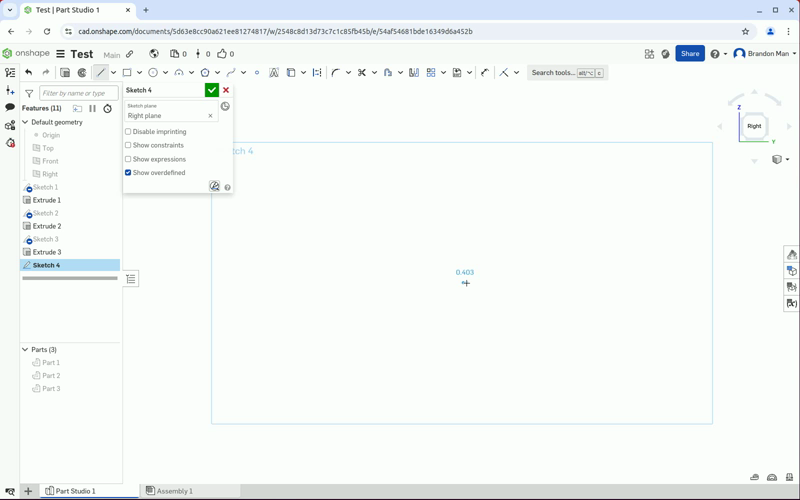
scroll(6)
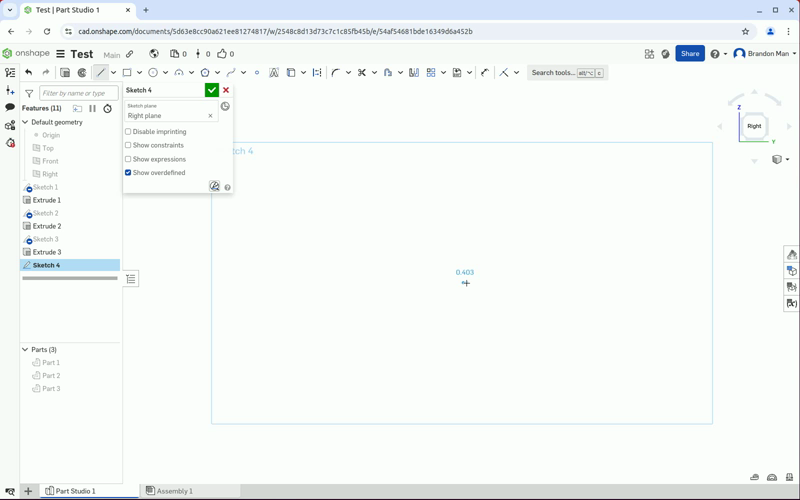
scroll(6)
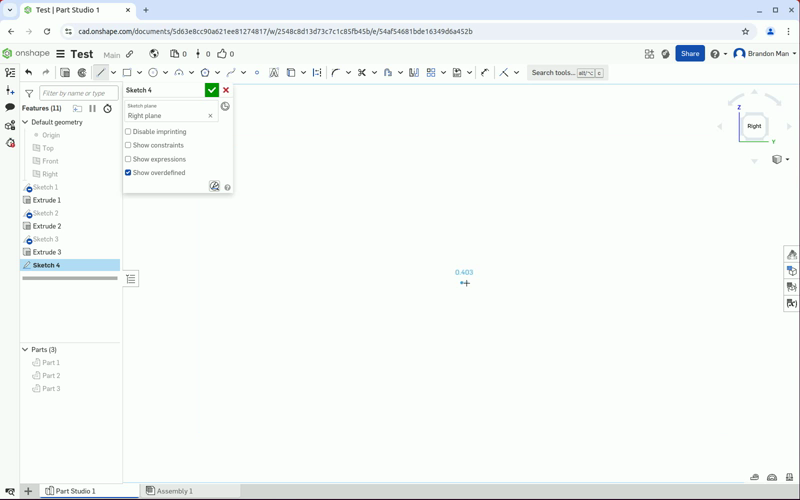
scroll(6)
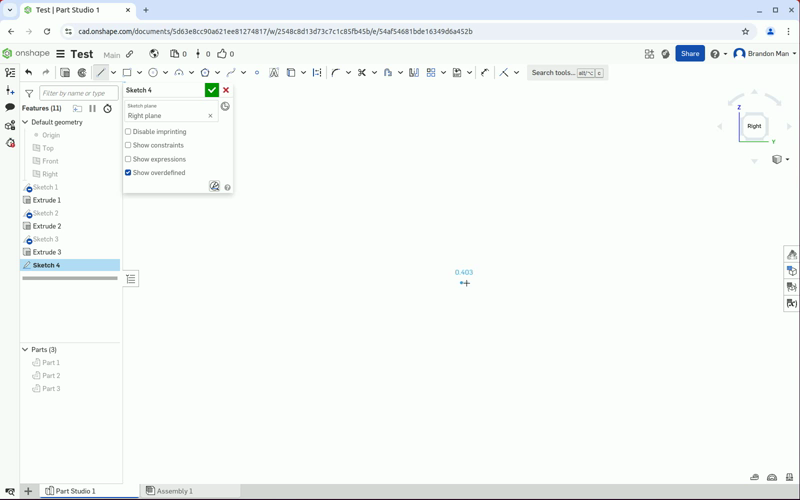
scroll(6)
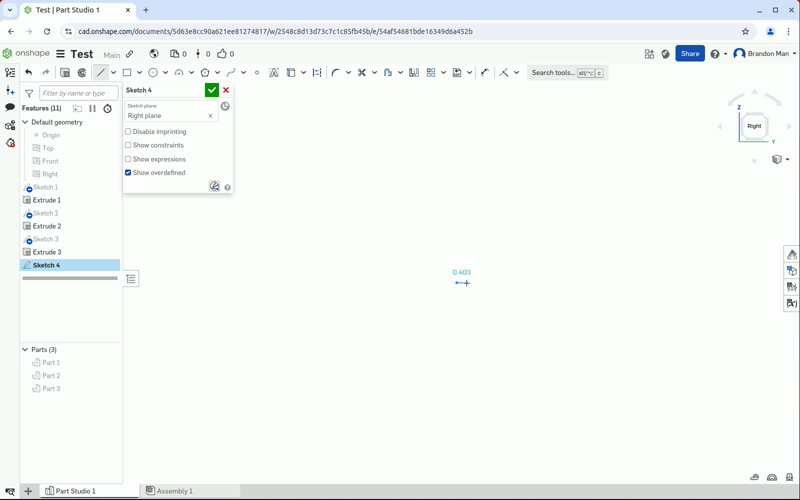
scroll(6)
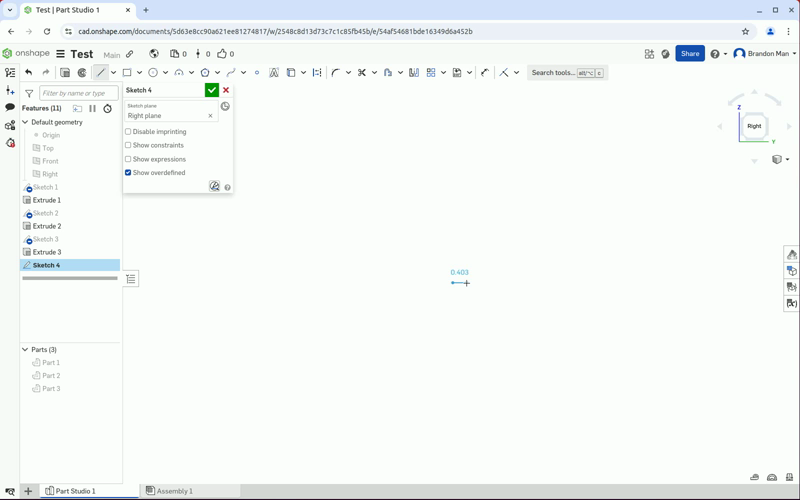
scroll(6)
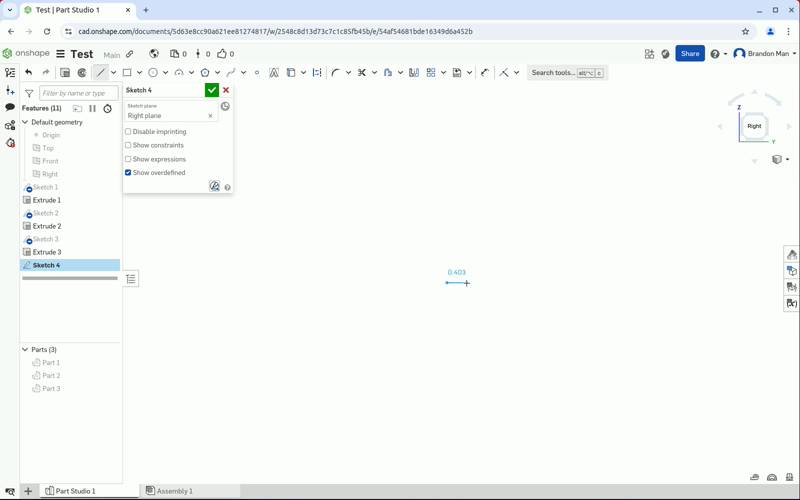
scroll(6)
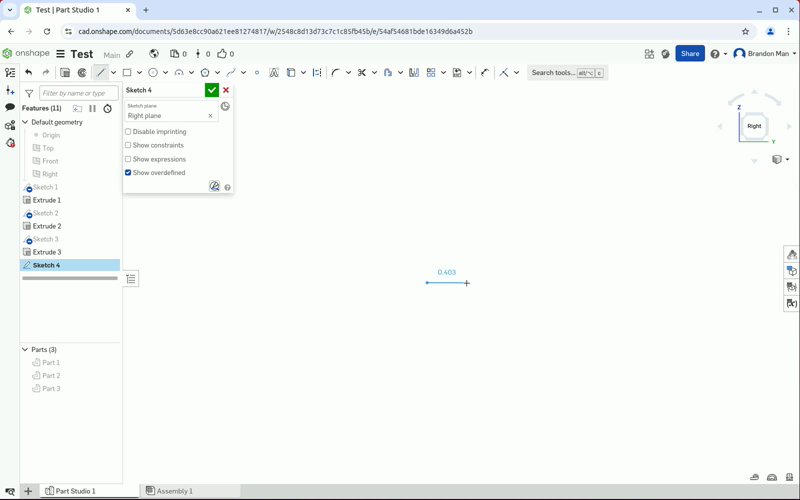
click(466, 282)
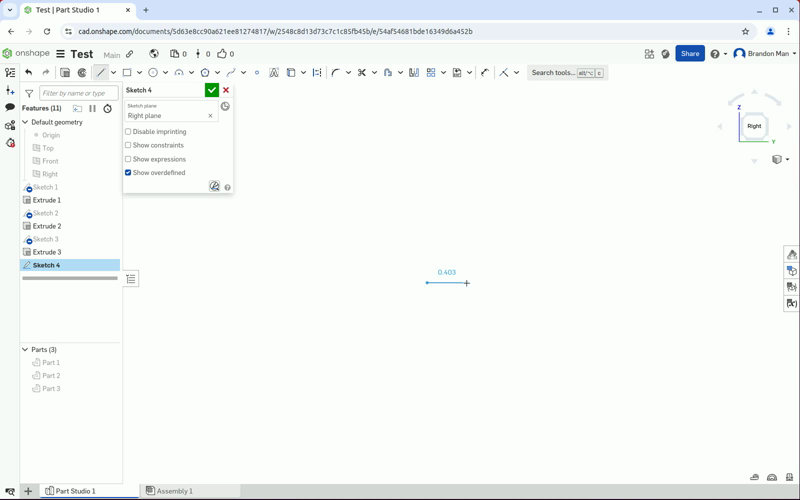
scroll(-6)
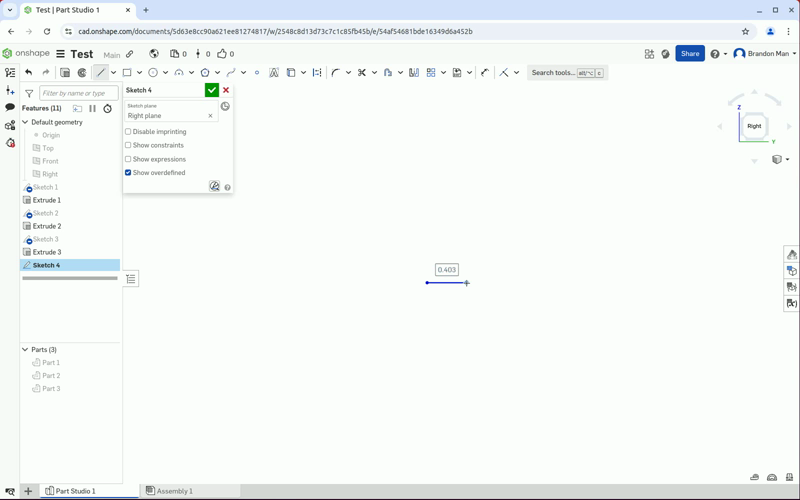
scroll(-6)
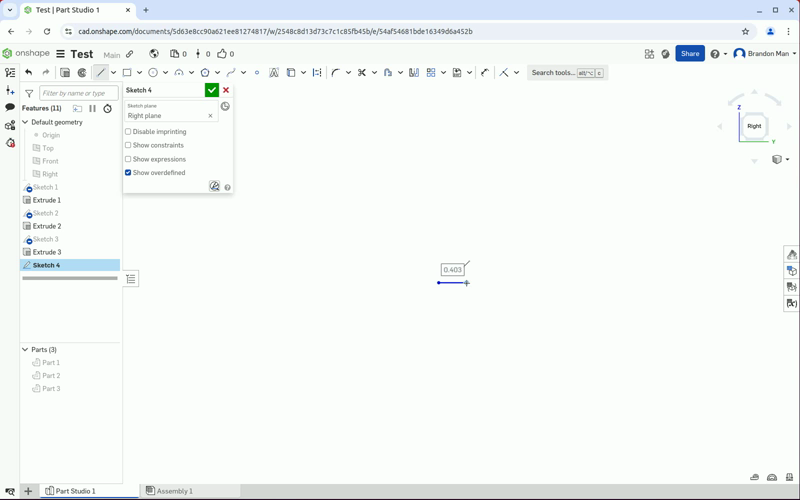
scroll(-6)
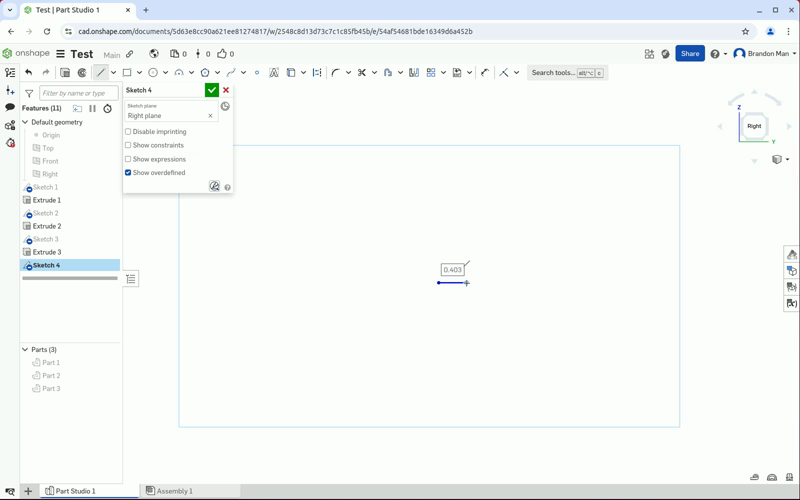
scroll(-6)
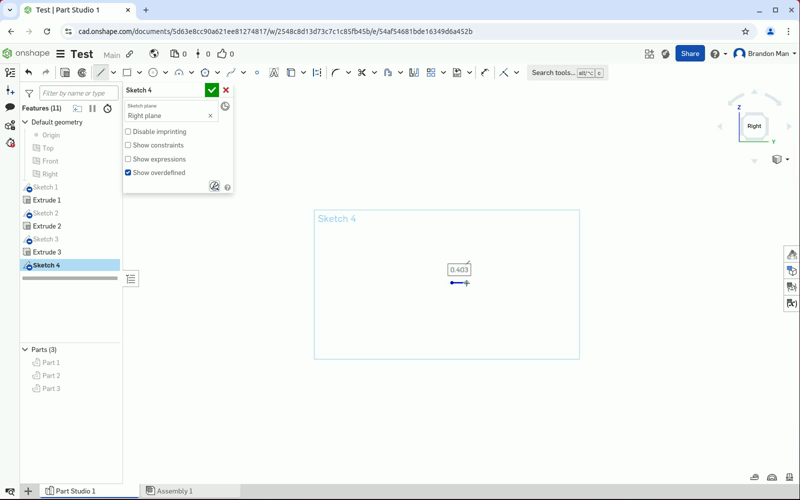
scroll(-6)
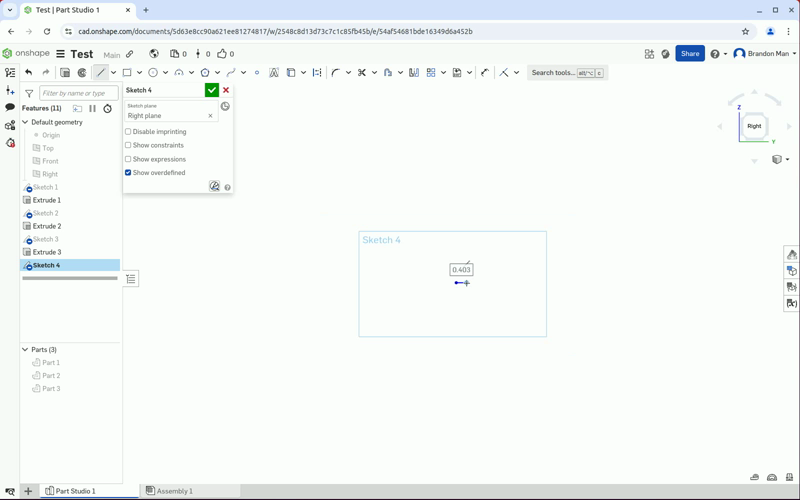
scroll(-6)
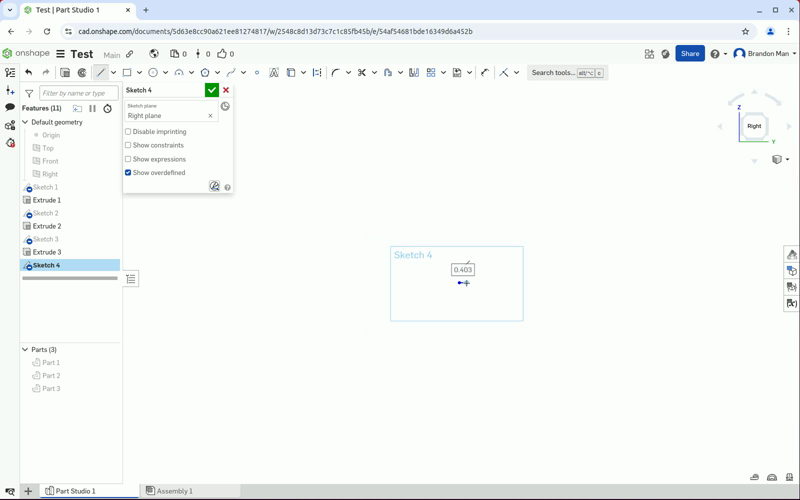
scroll(-6)
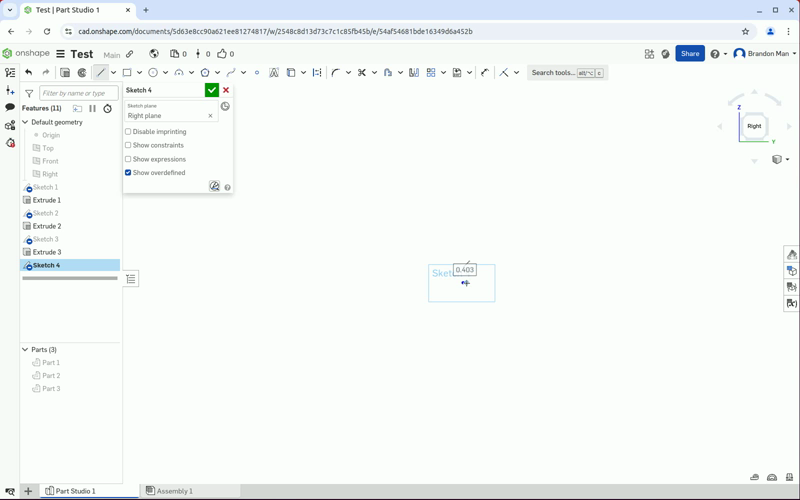
key_up(shift)
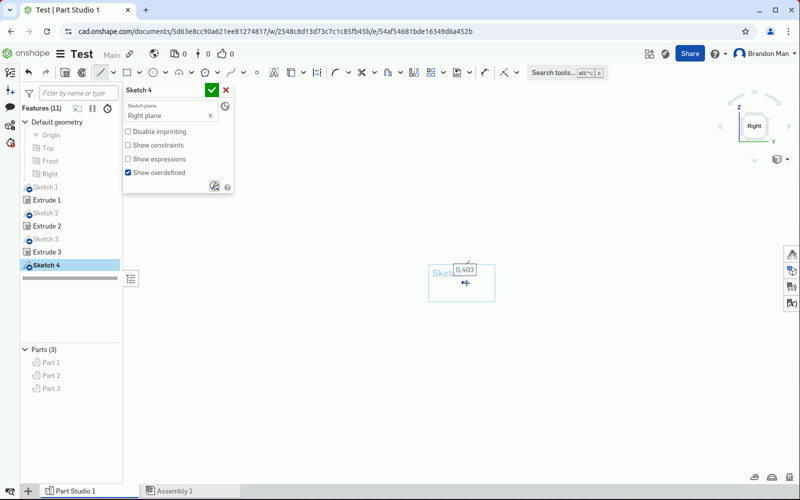
key_down(shift)
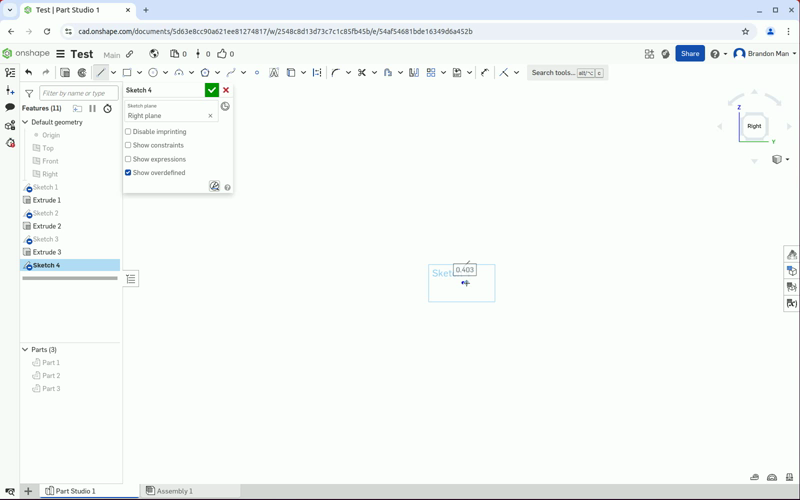
mouse_move(496, 282)
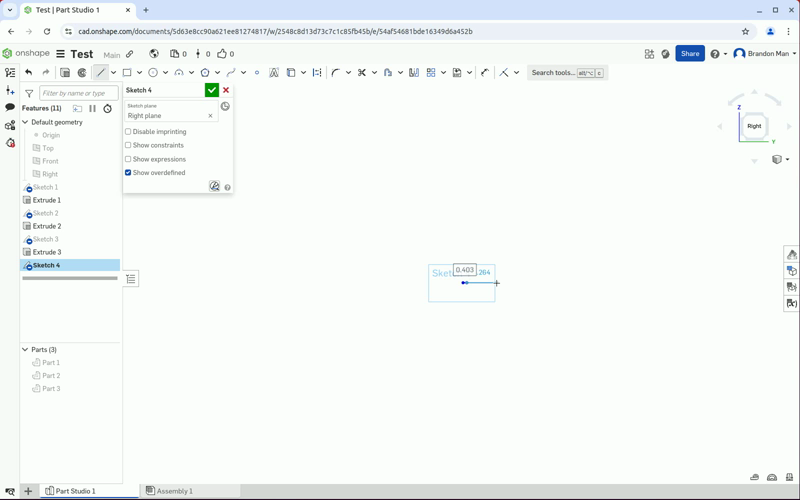
mouse_move(466, 279)
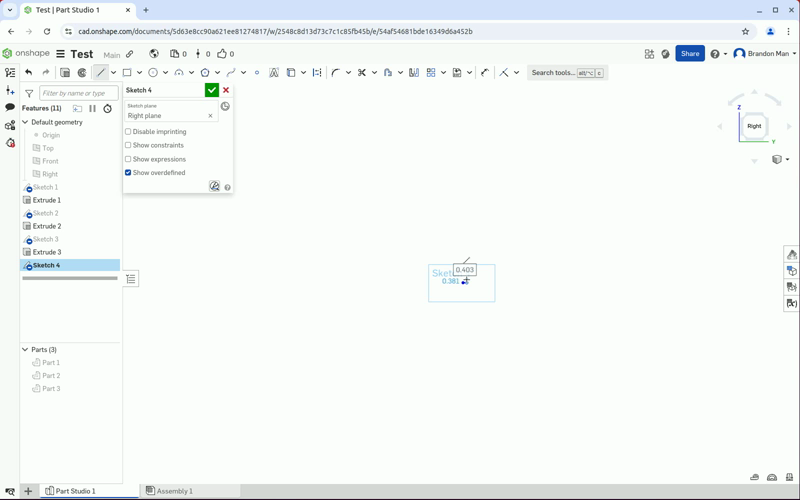
scroll(6)
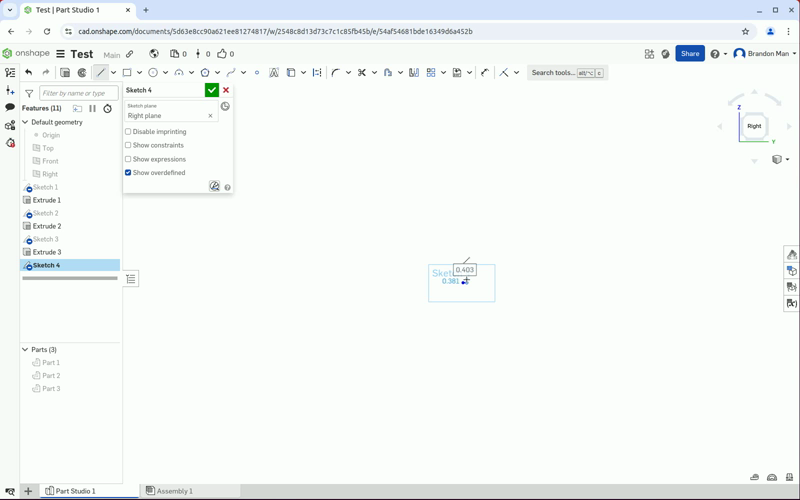
scroll(6)
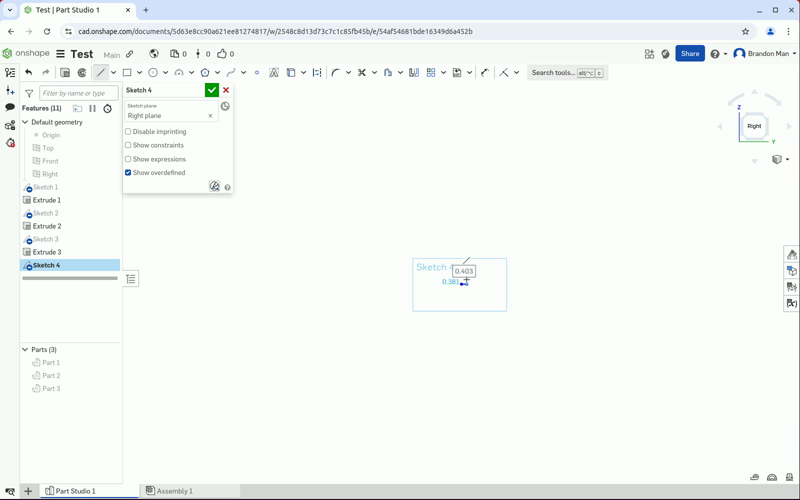
scroll(6)
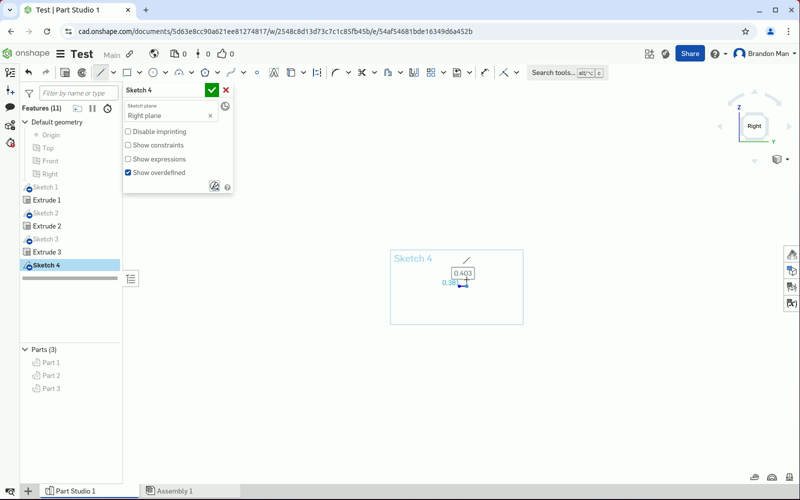
scroll(6)
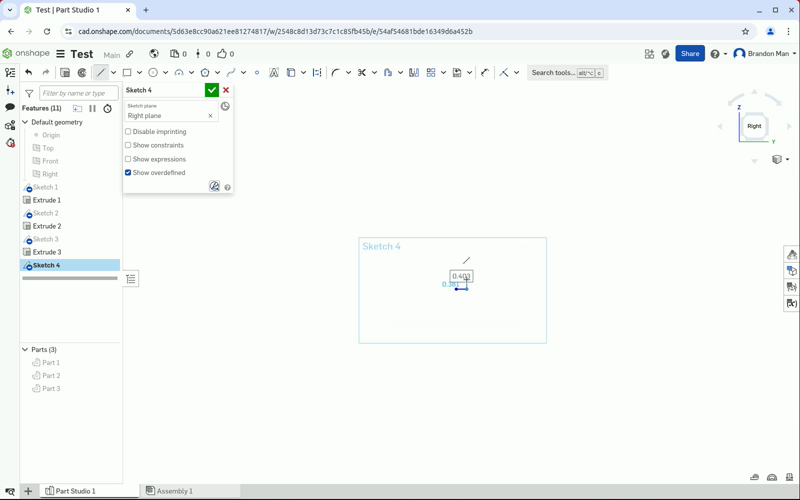
scroll(6)
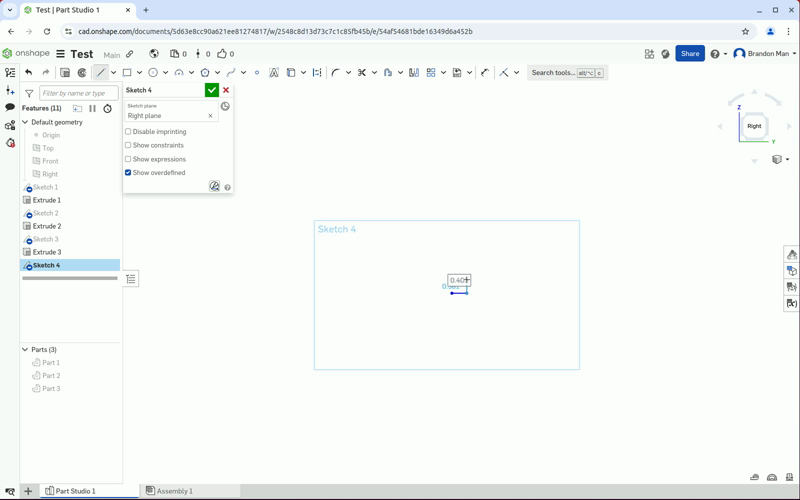
scroll(6)
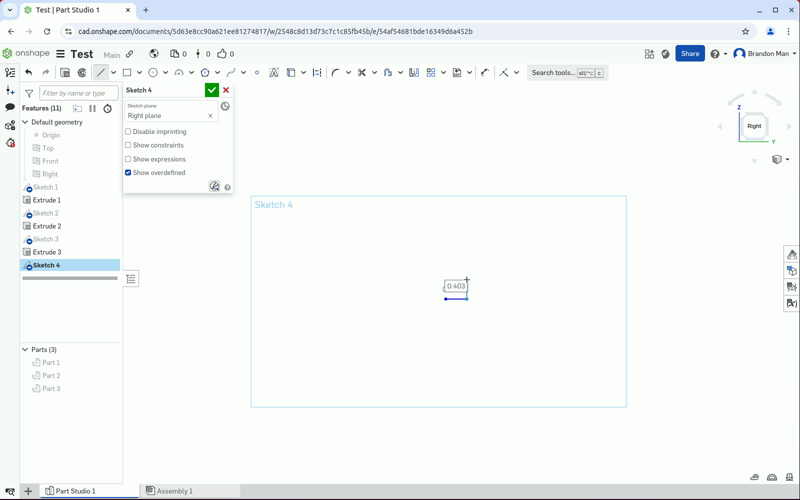
scroll(6)
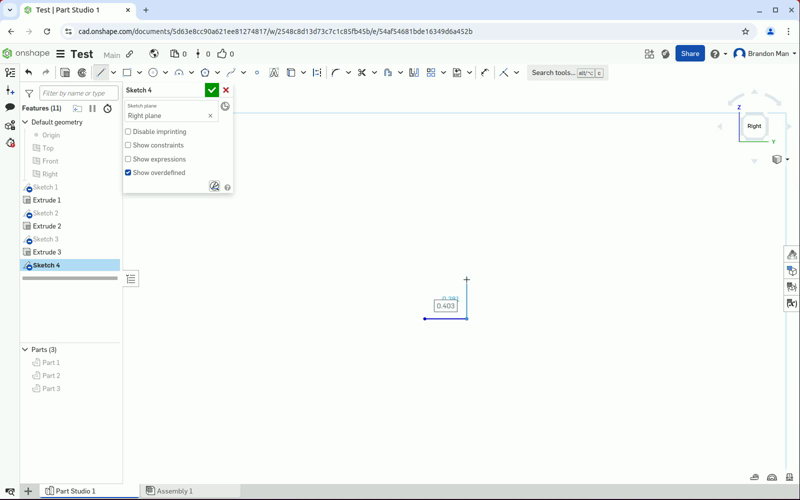
click(466, 279)
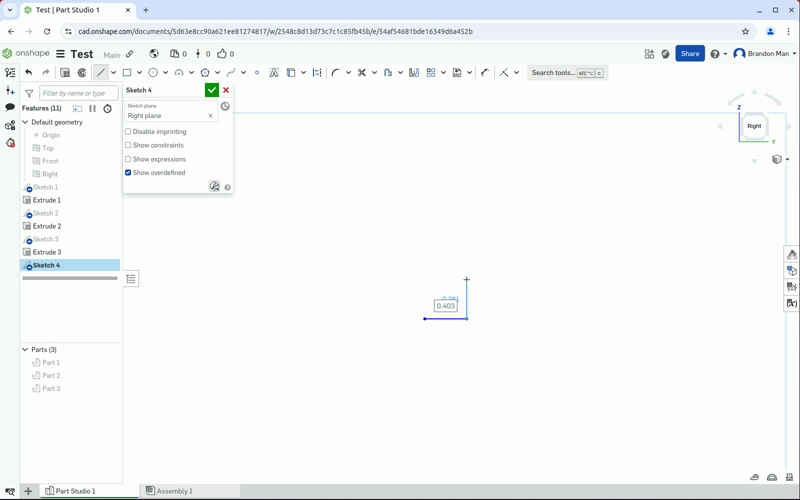
scroll(-6)
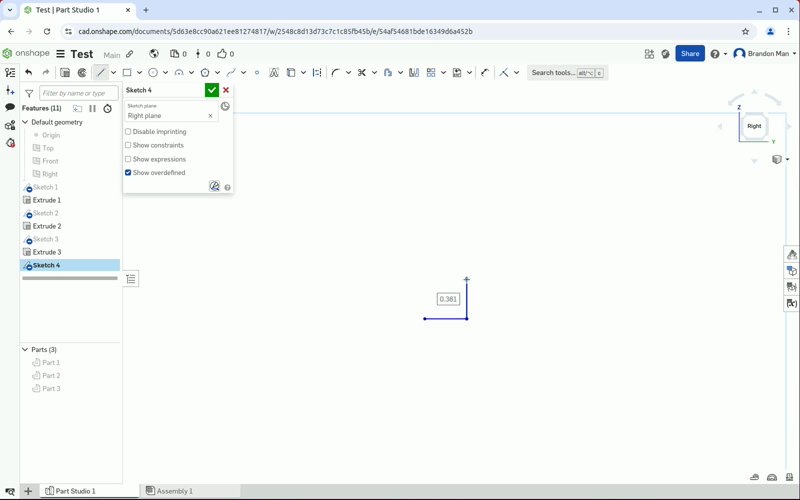
scroll(-6)
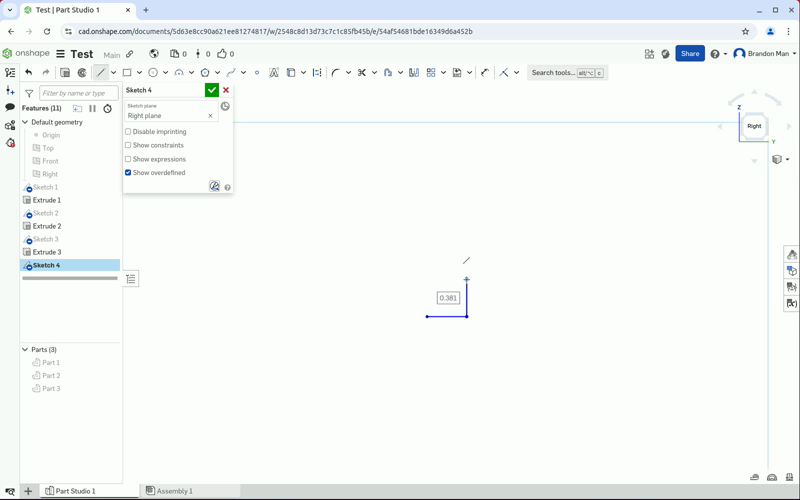
scroll(-6)
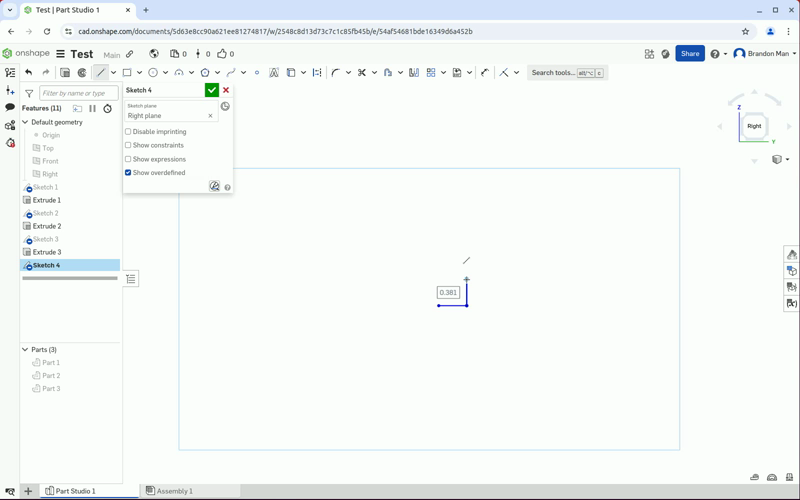
scroll(-6)
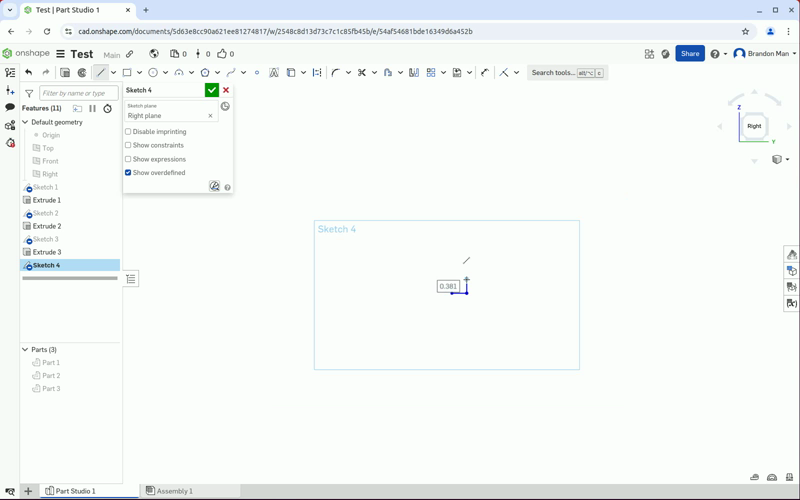
scroll(-6)
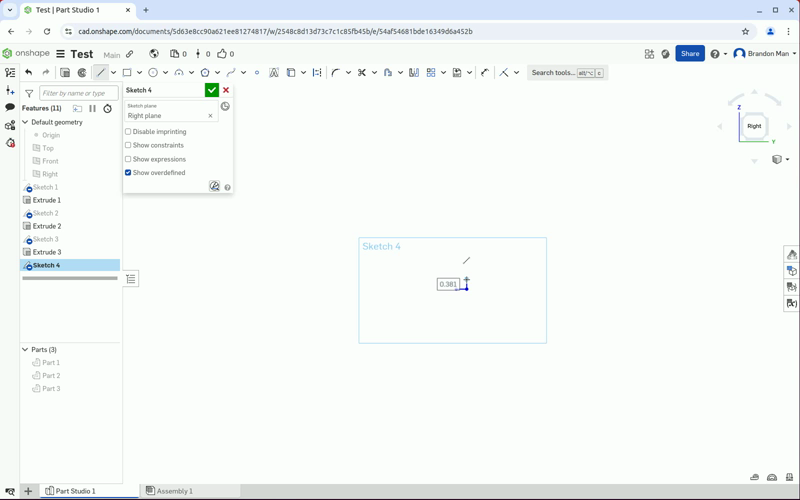
scroll(-6)
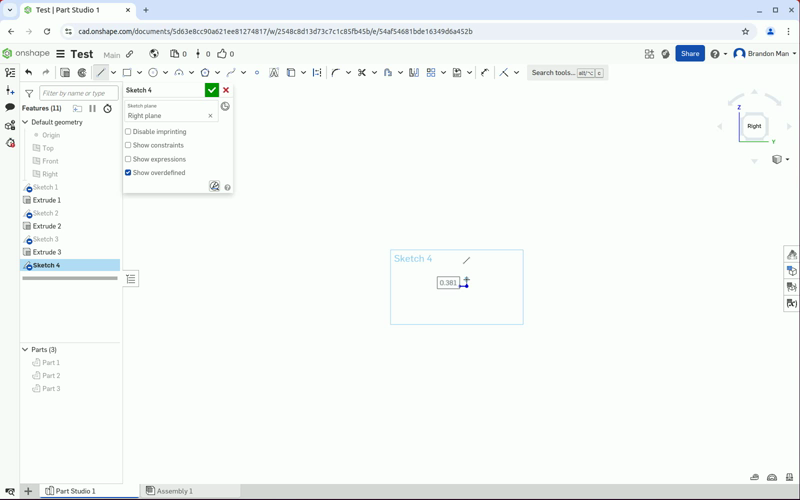
scroll(-6)
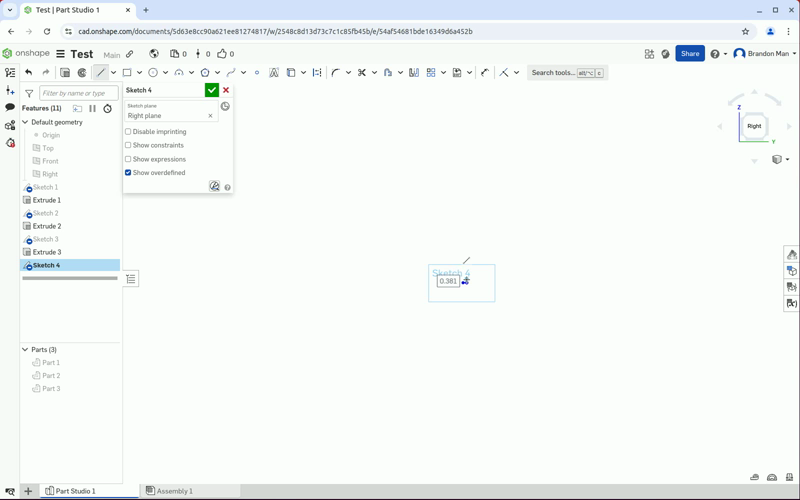
key_up(shift)
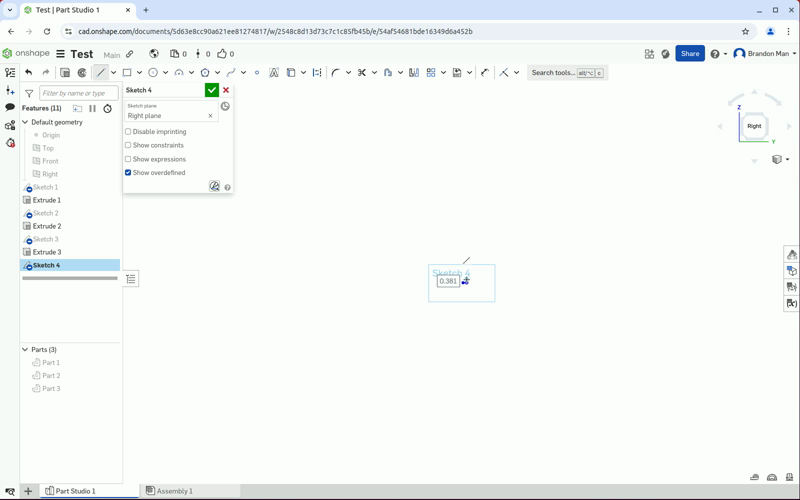
key_down(shift)
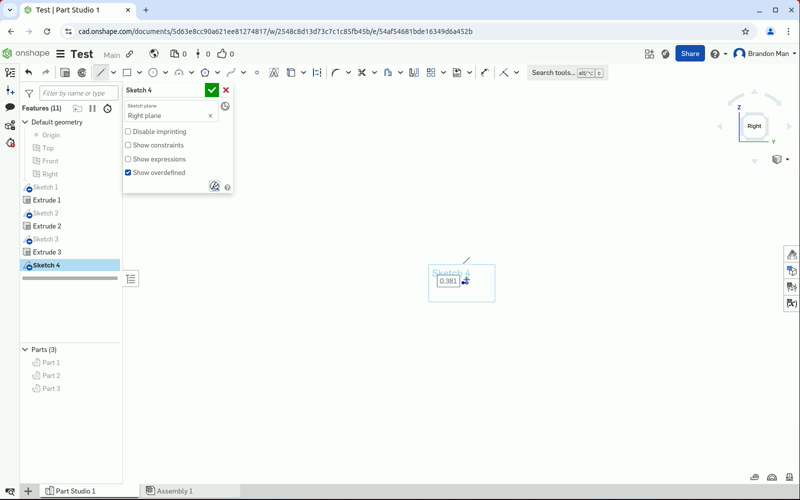
mouse_move(496, 279)
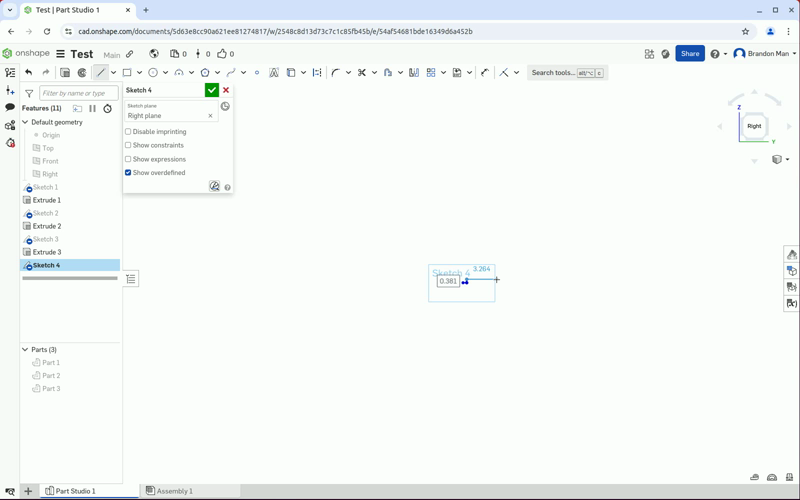
mouse_move(463, 279)
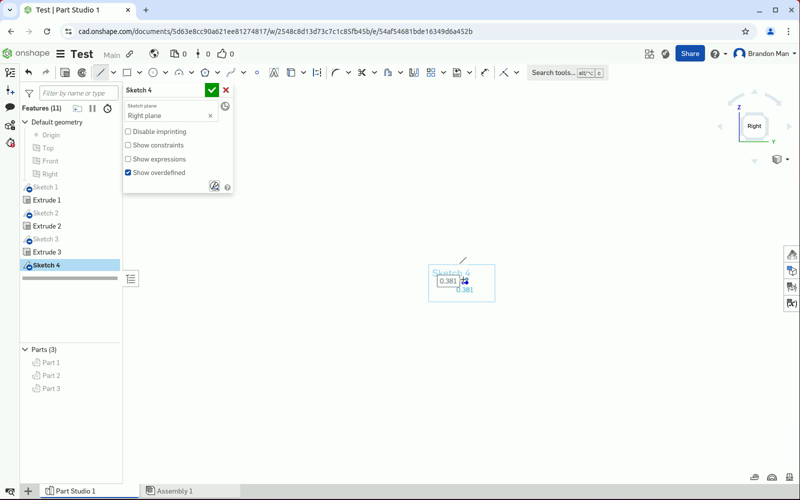
scroll(6)
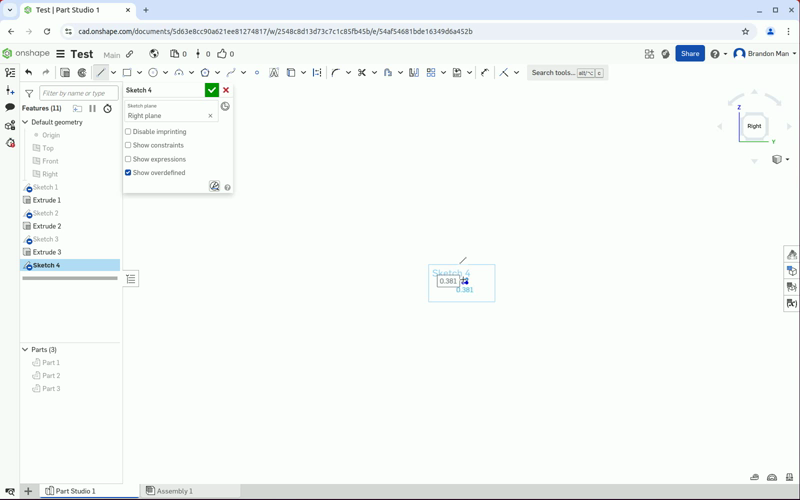
scroll(6)
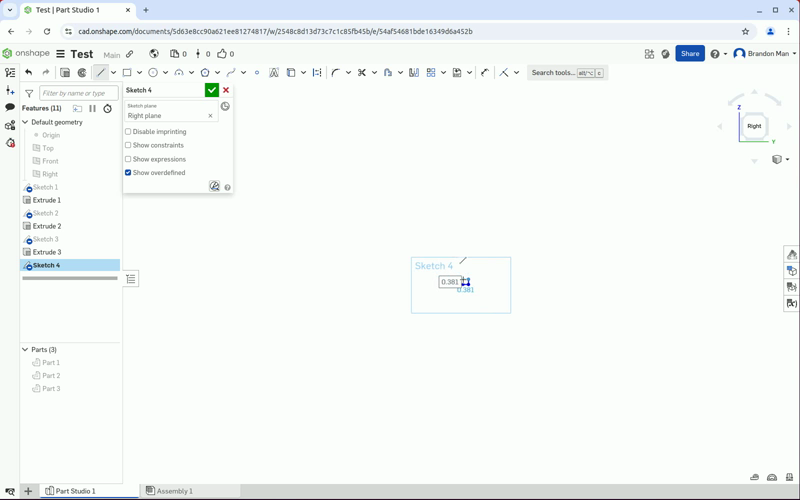
scroll(6)
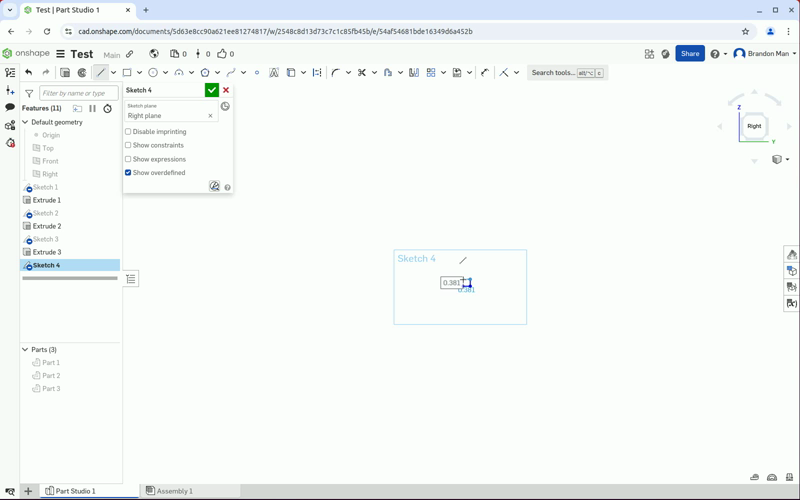
scroll(6)
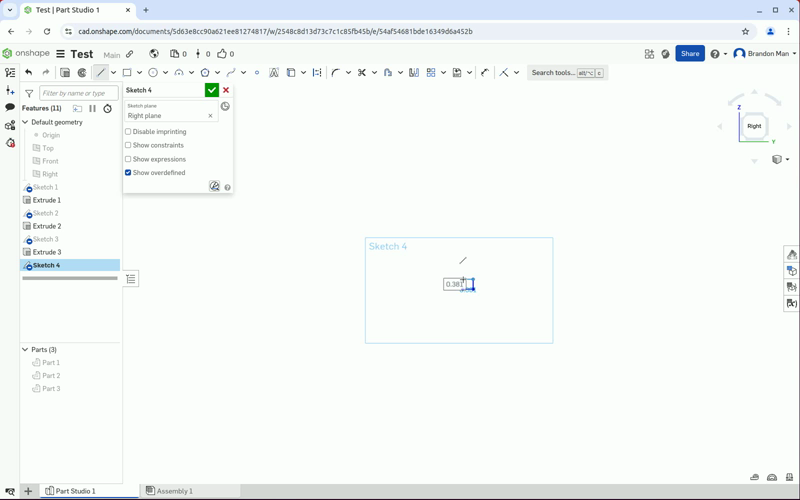
scroll(6)
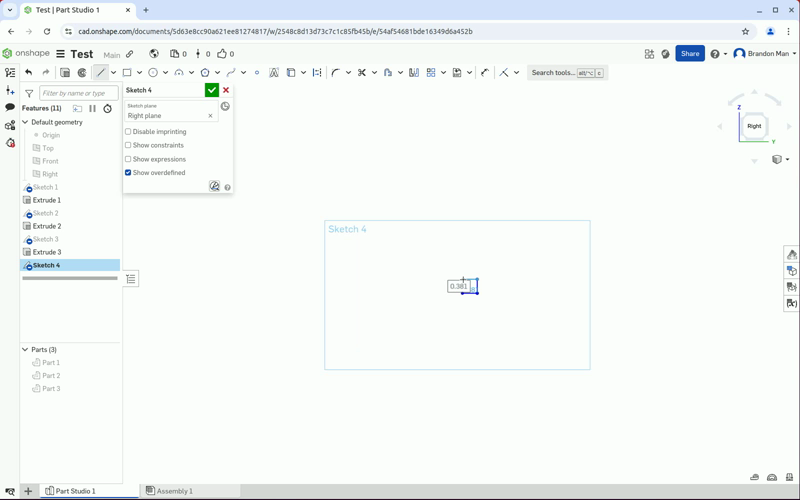
scroll(6)
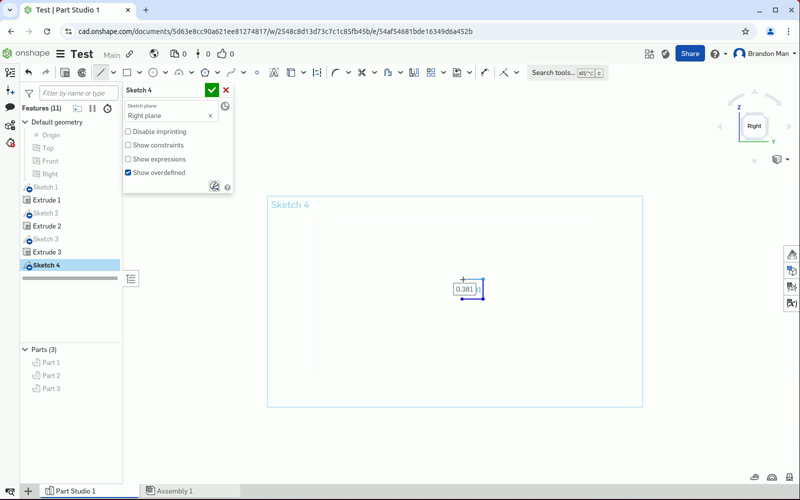
scroll(6)
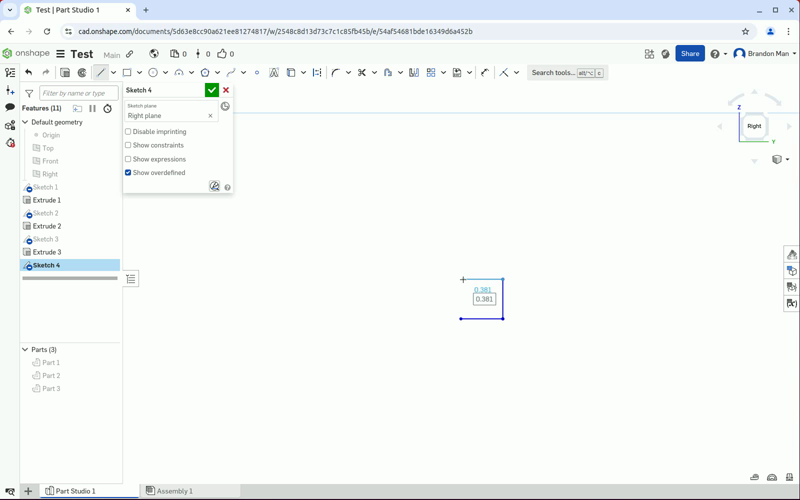
click(463, 279)
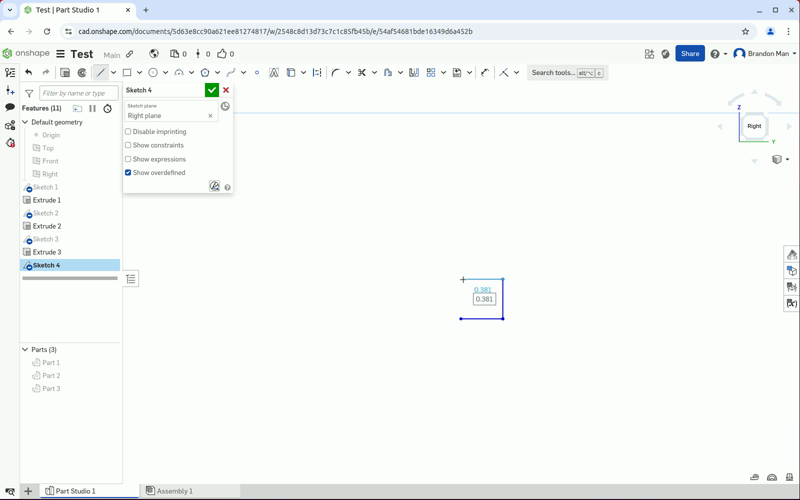
scroll(-6)
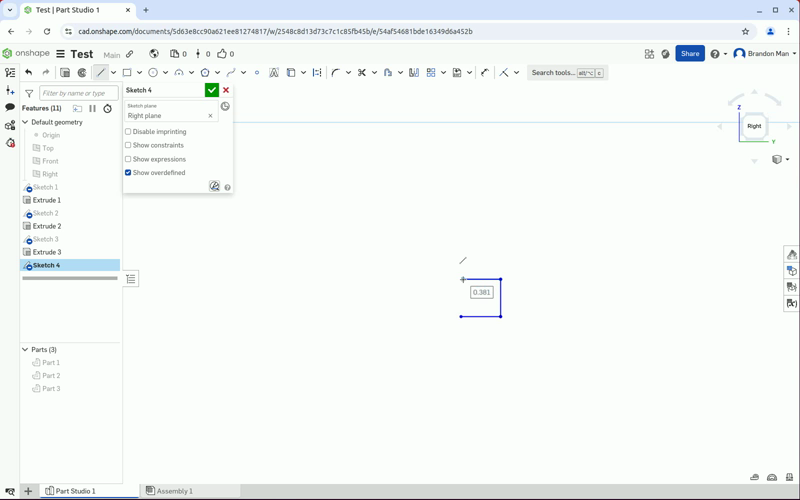
scroll(-6)
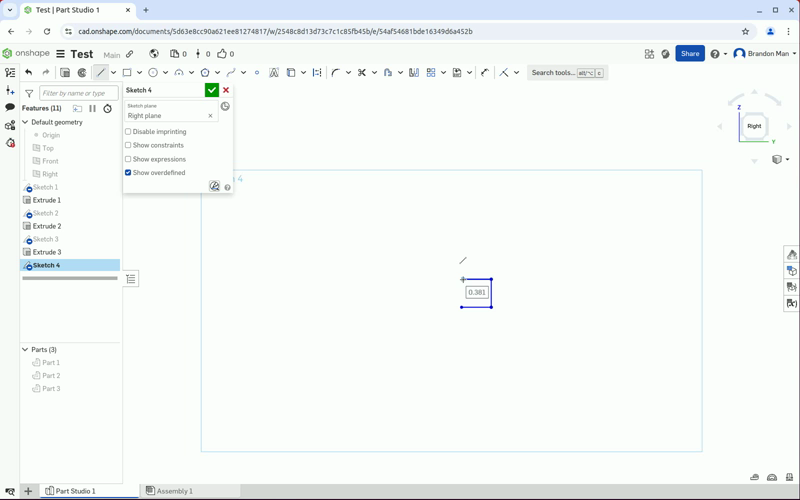
scroll(-6)
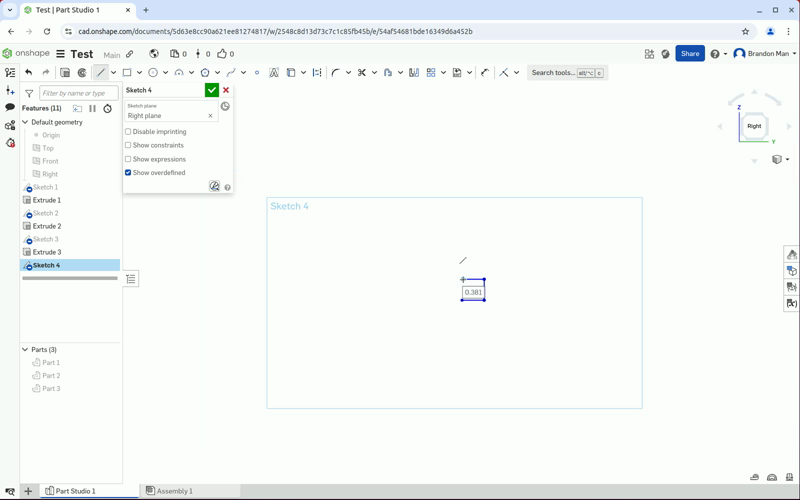
scroll(-6)
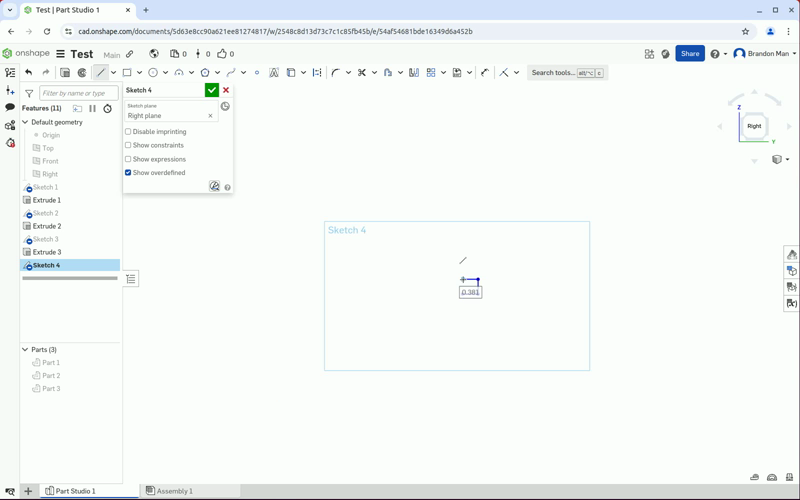
scroll(-6)
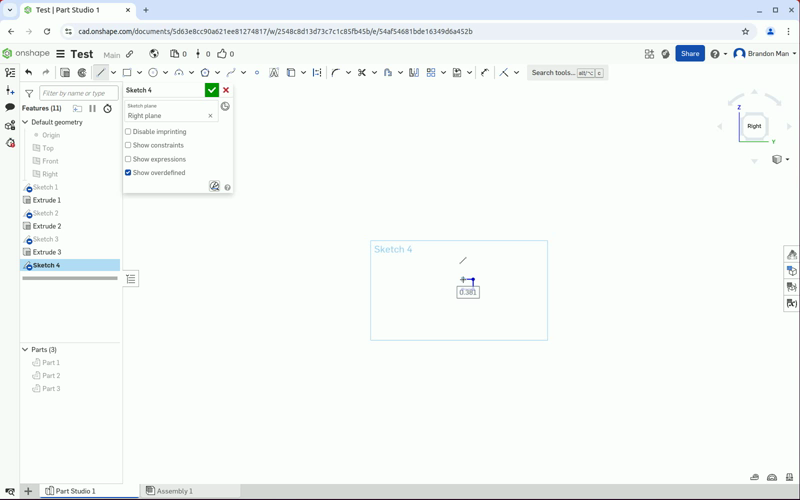
scroll(-6)
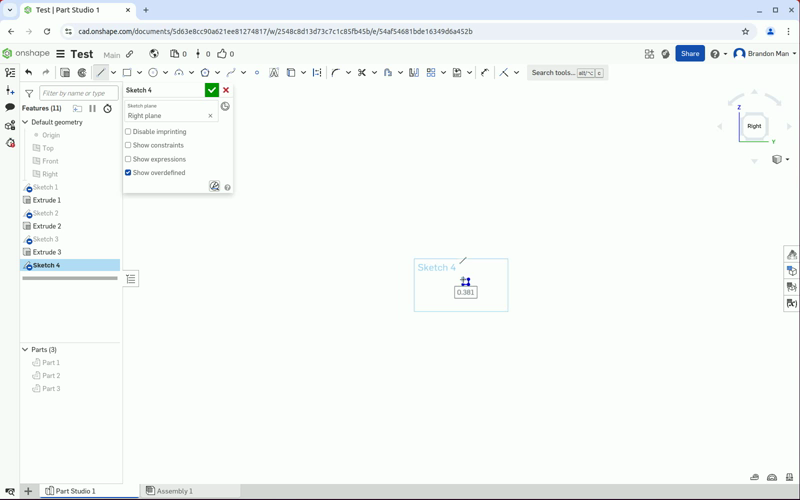
scroll(-6)
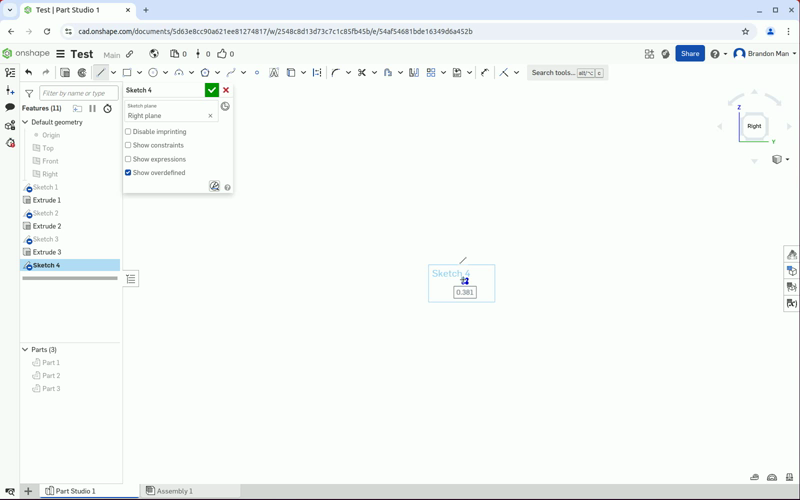
key_up(shift)
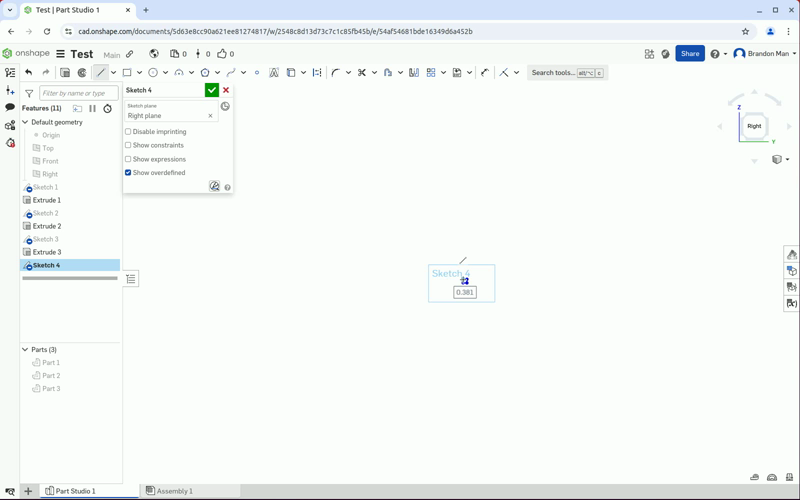
mouse_move(493, 279)
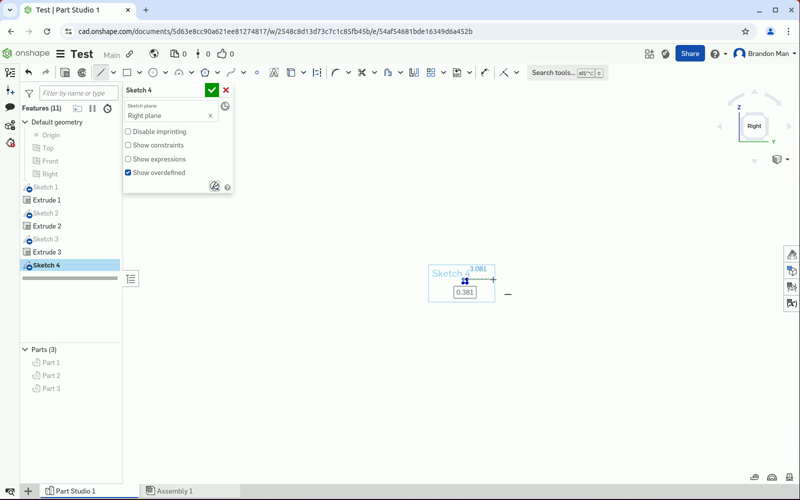
key_down(shift)
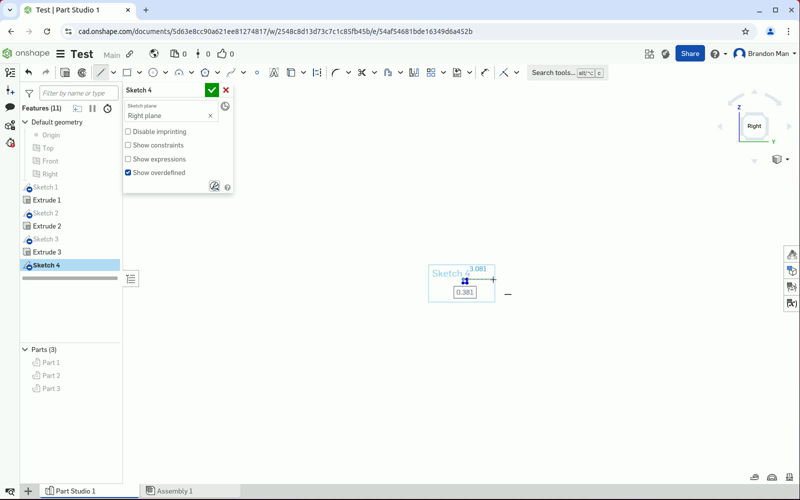
mouse_move(463, 282)
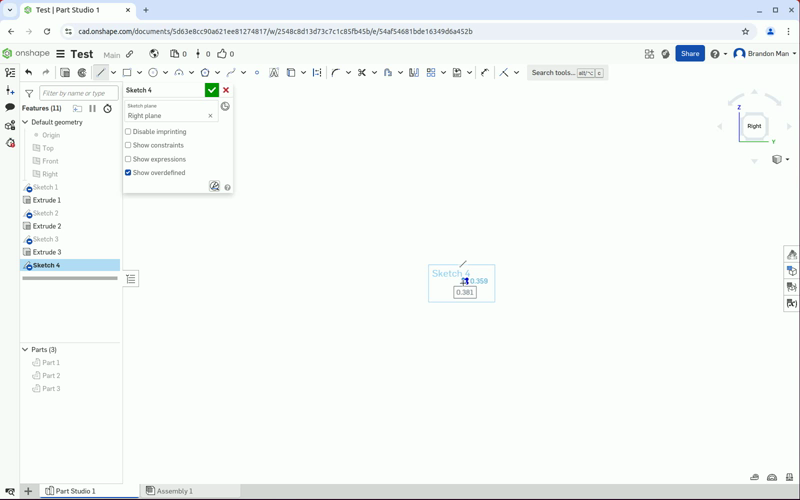
scroll(6)
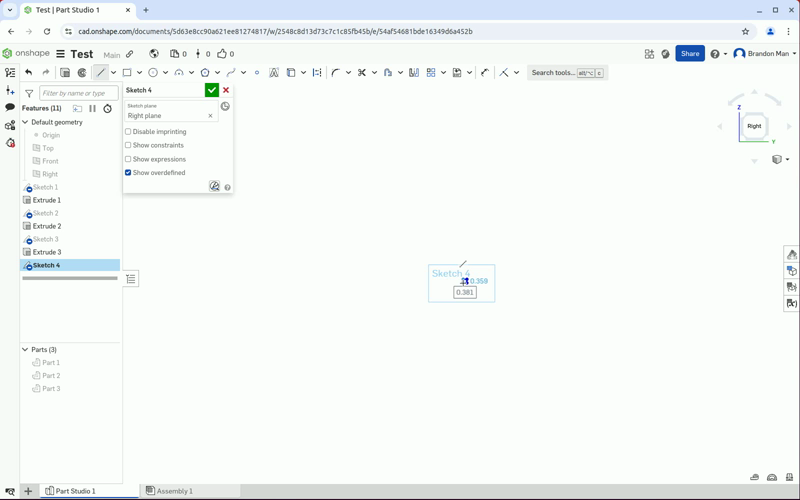
scroll(6)
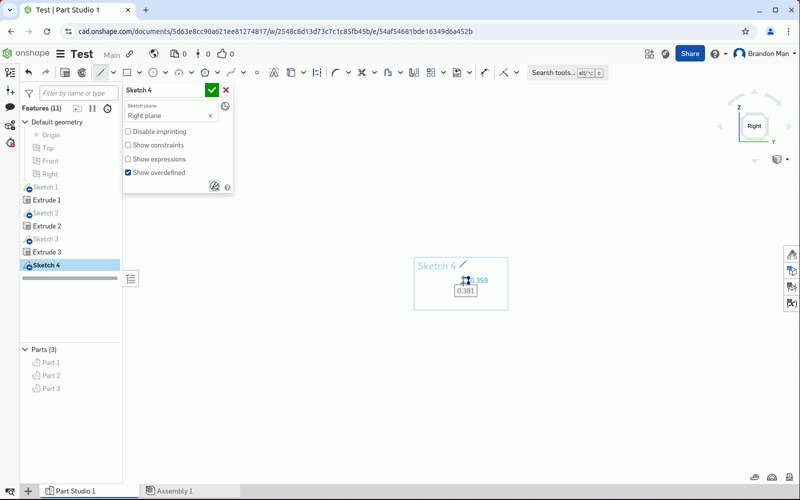
scroll(6)
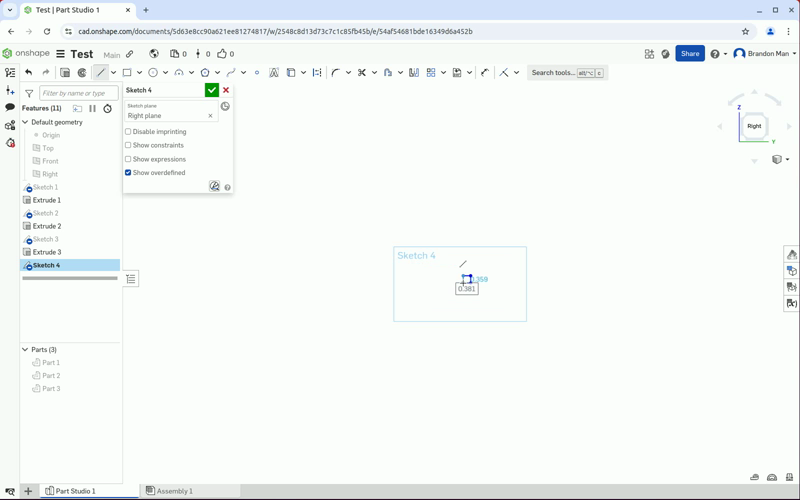
scroll(6)
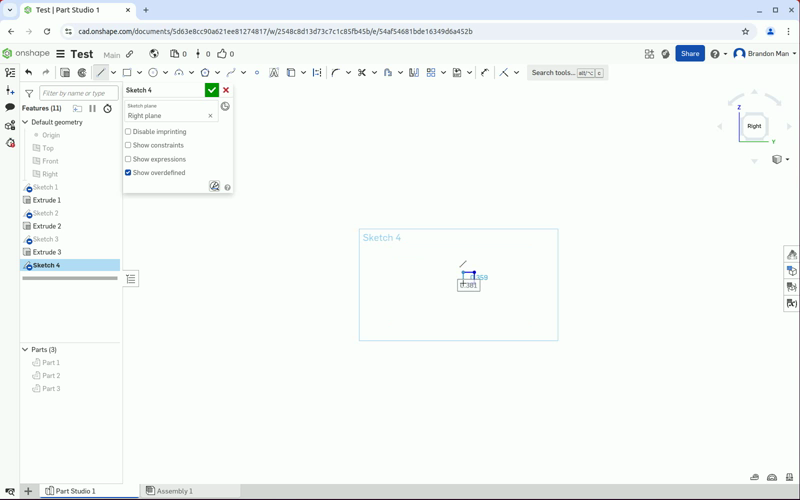
scroll(6)
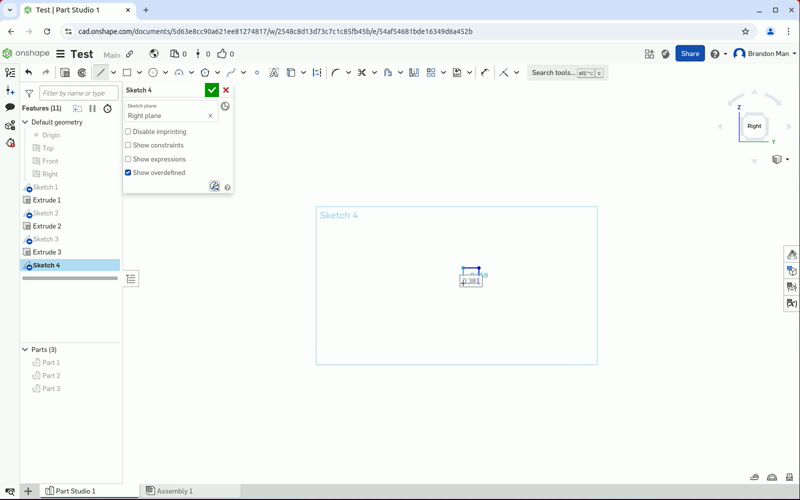
scroll(6)
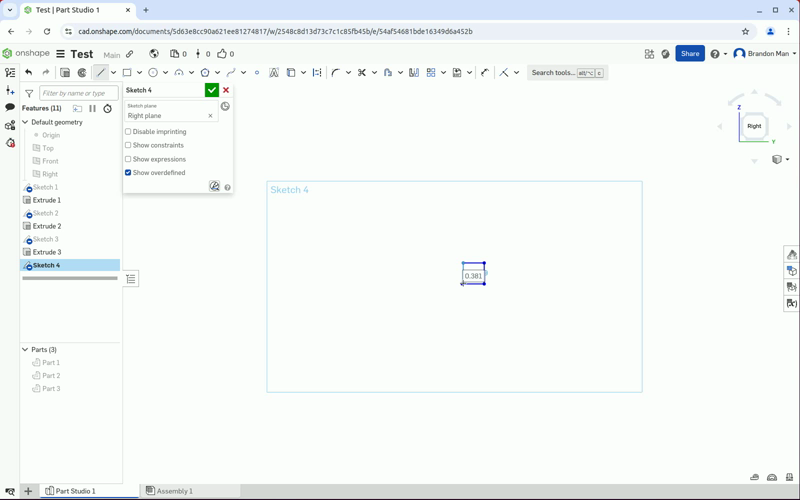
scroll(6)
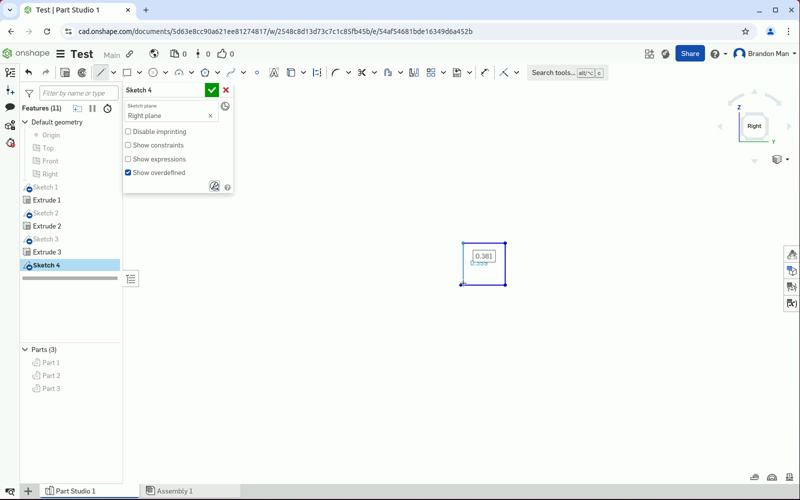
key_up(shift)
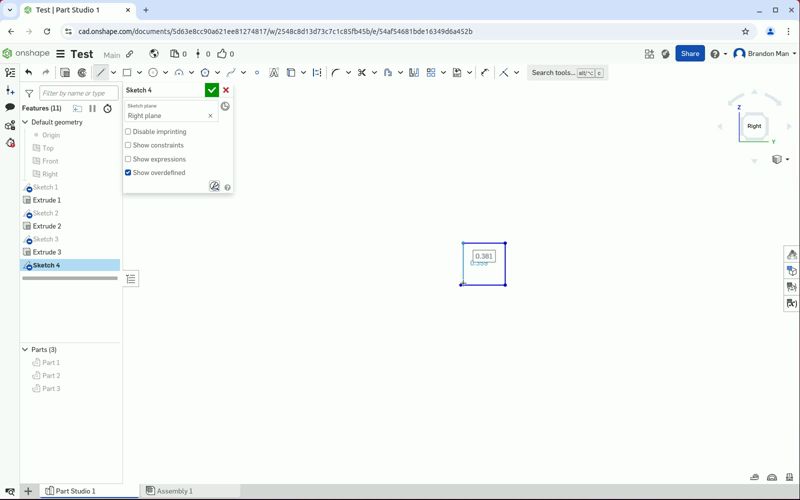
click(463, 282)
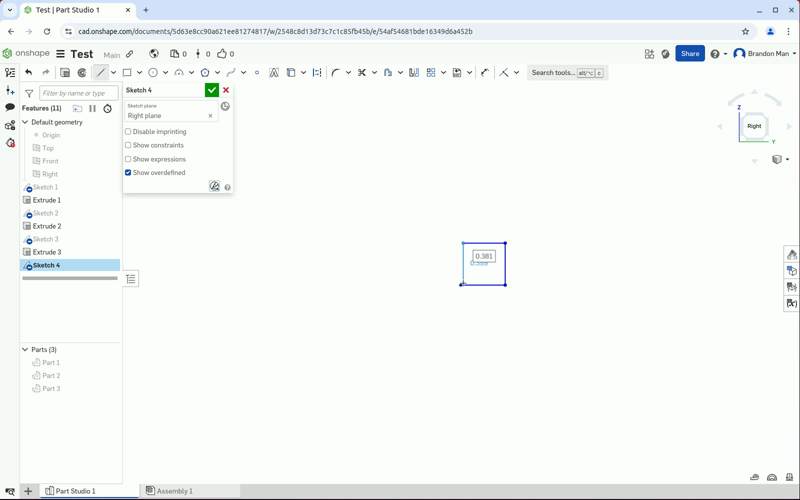
scroll(-6)
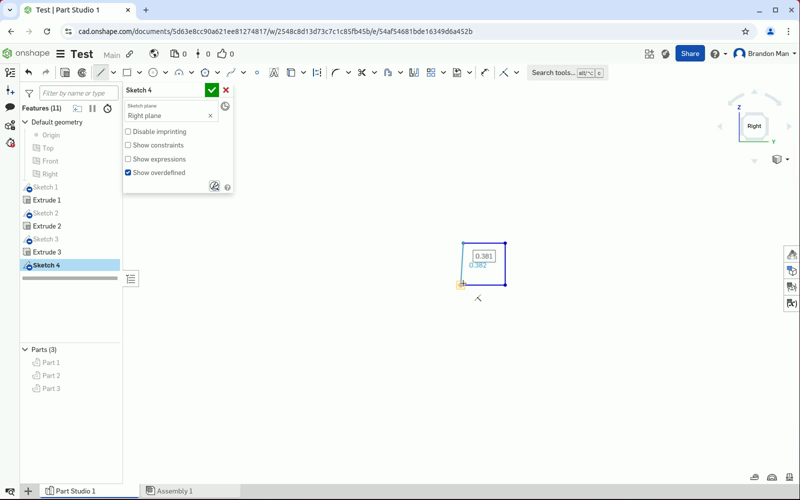
scroll(-6)
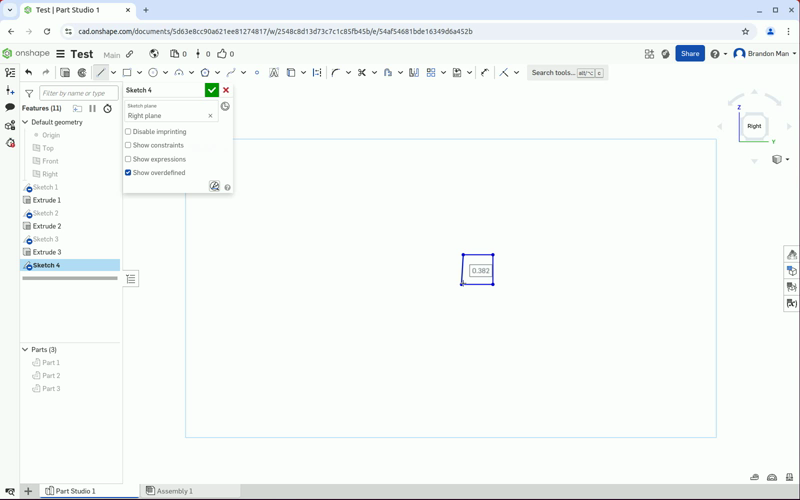
scroll(-6)
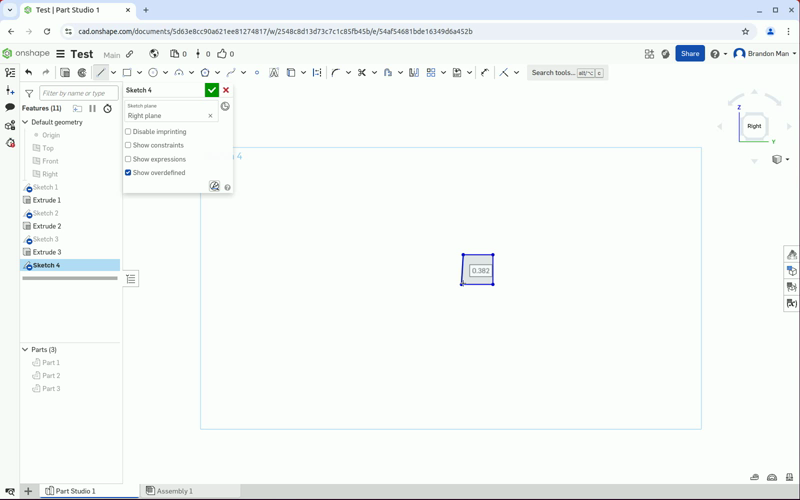
scroll(-6)
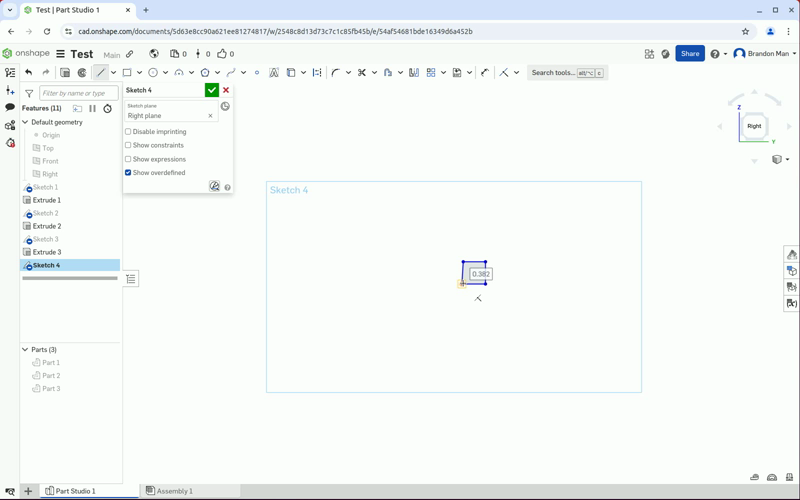
scroll(-6)
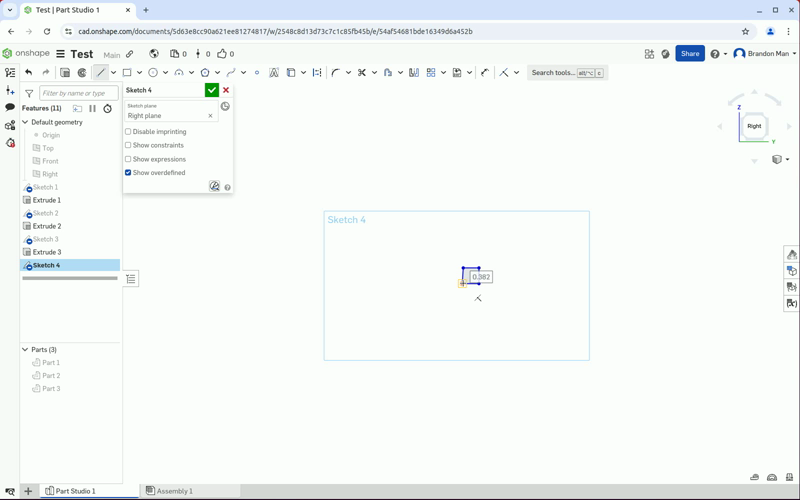
scroll(-6)
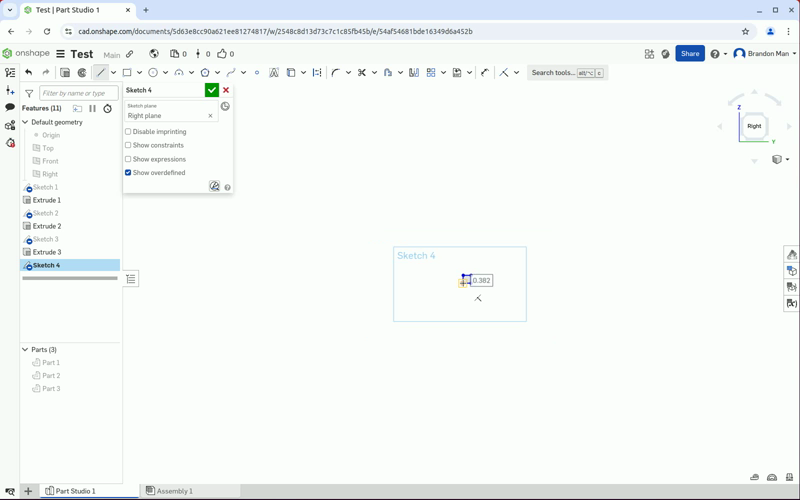
scroll(-6)
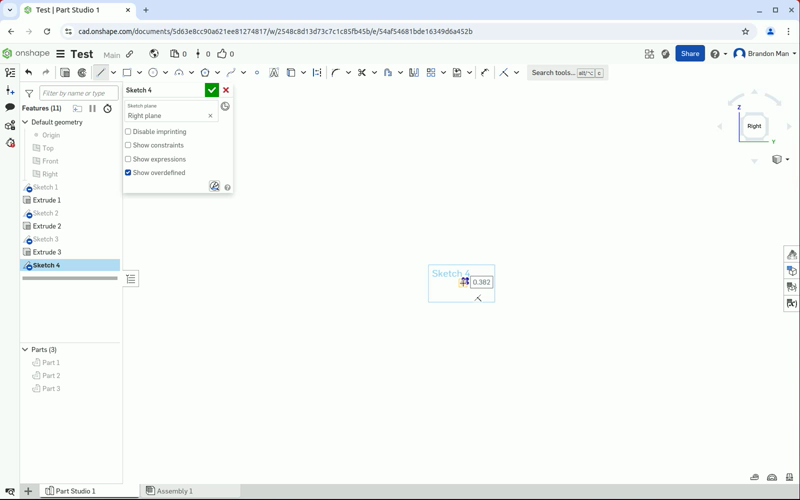
key(esc)
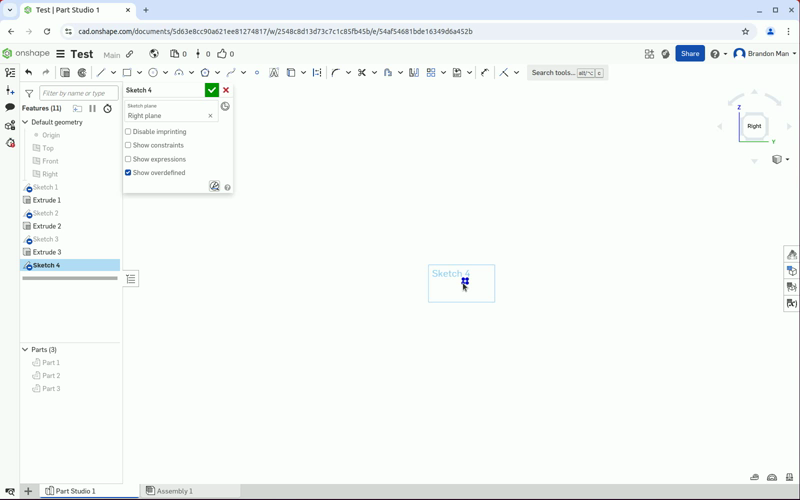
key(l)
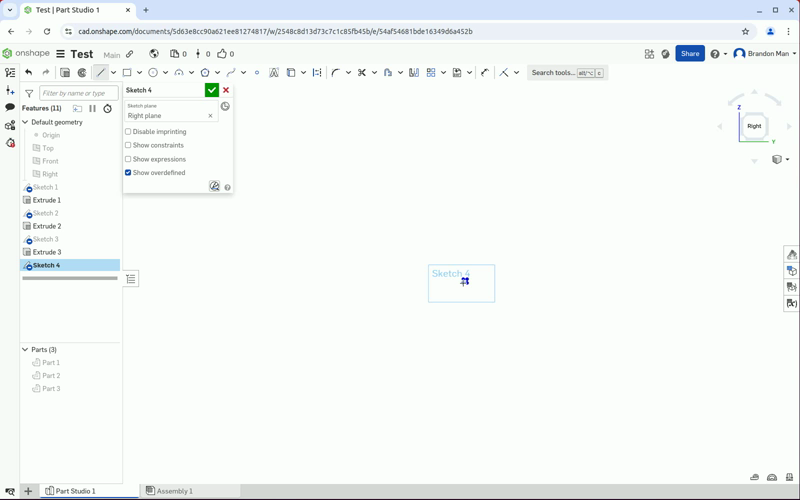
key_down(shift)
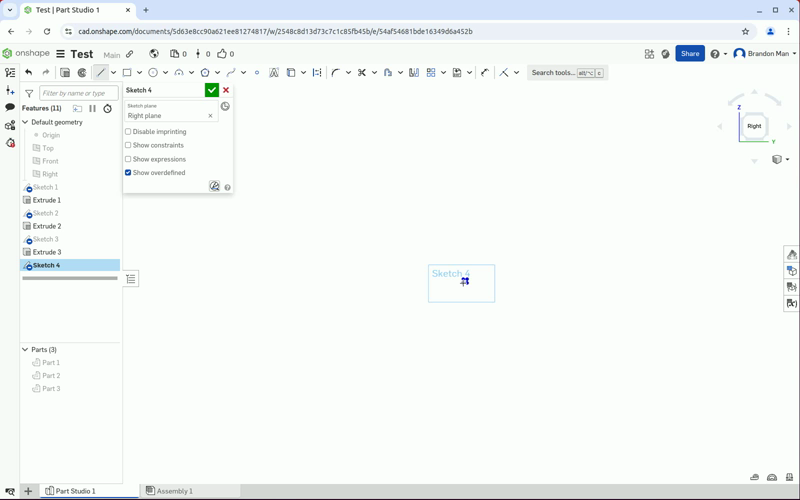
mouse_move(463, 282)
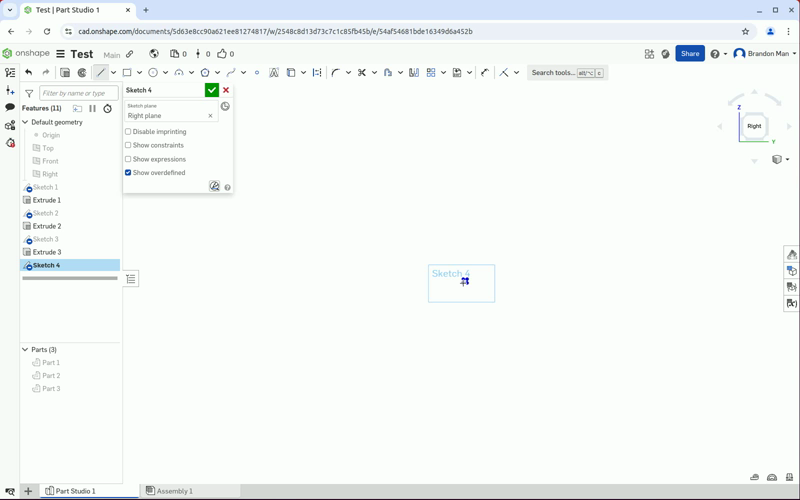
scroll(6)
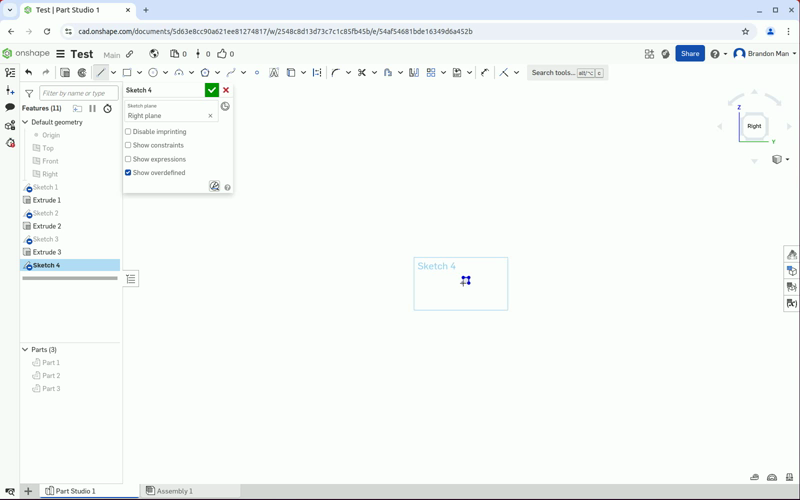
scroll(6)
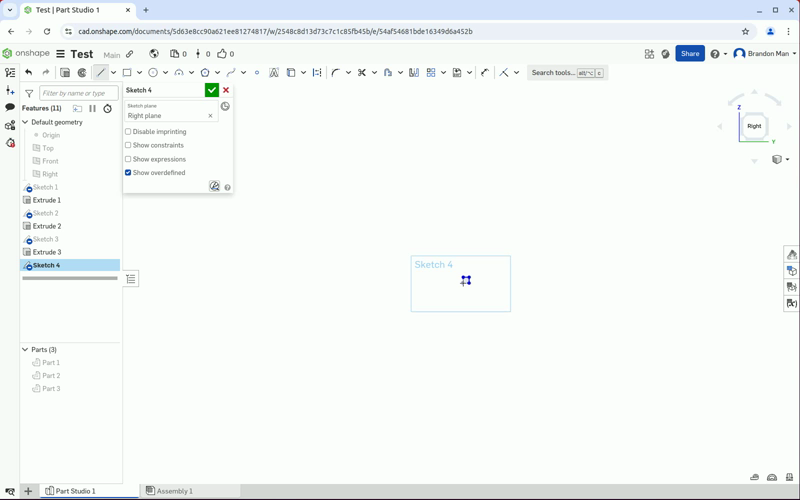
scroll(6)
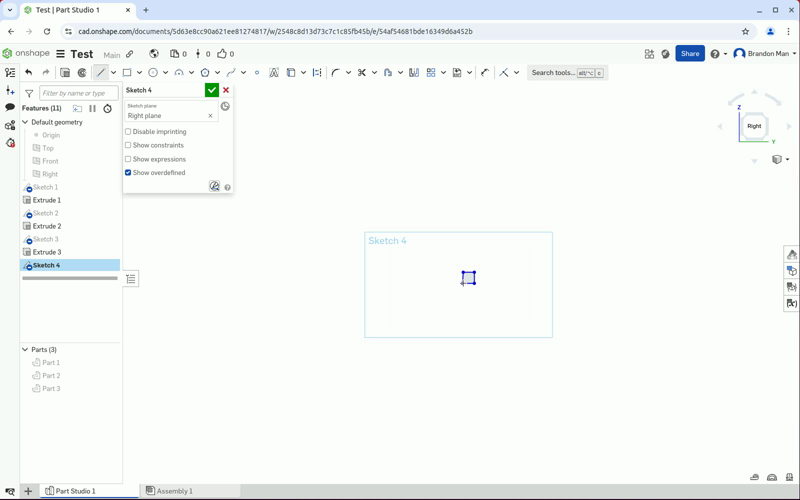
scroll(6)
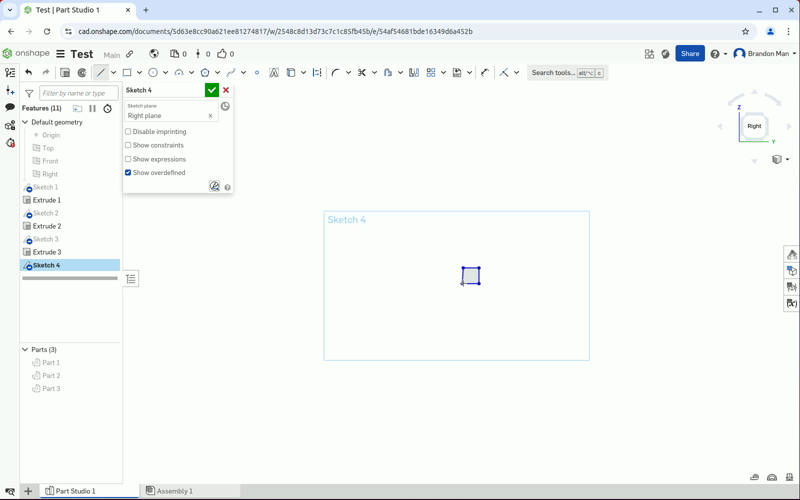
scroll(6)
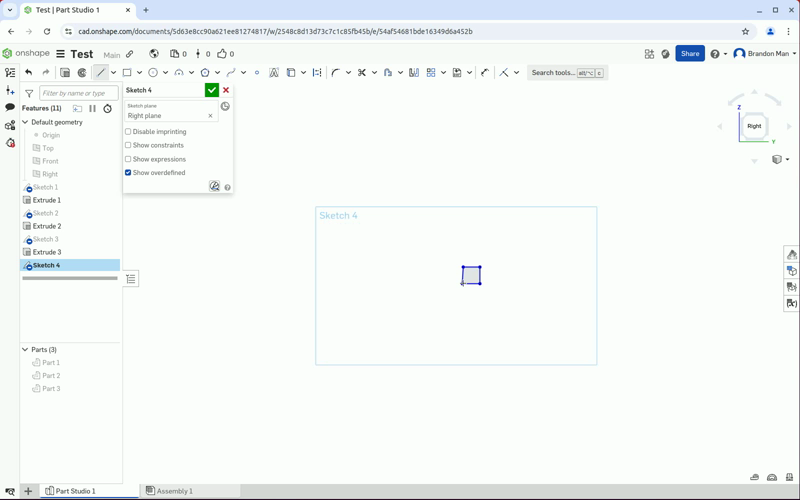
scroll(6)
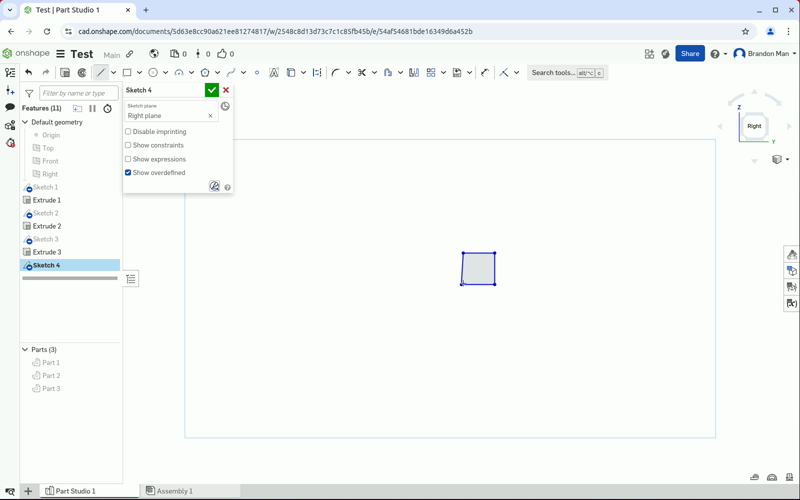
scroll(6)
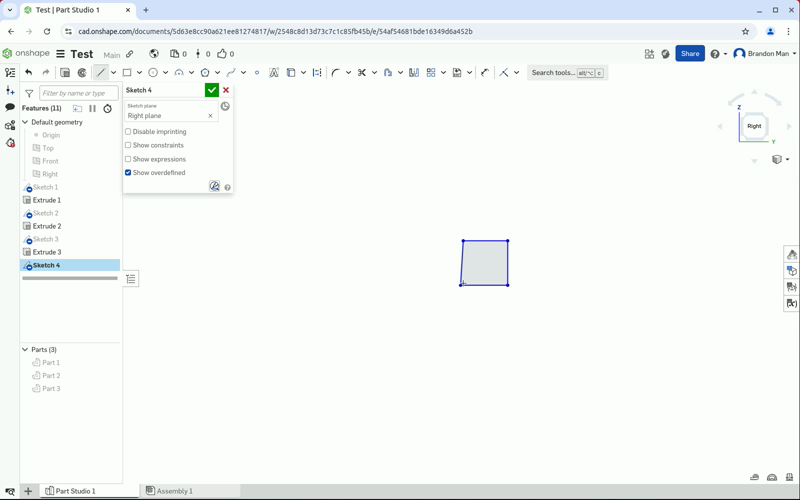
click(463, 282)
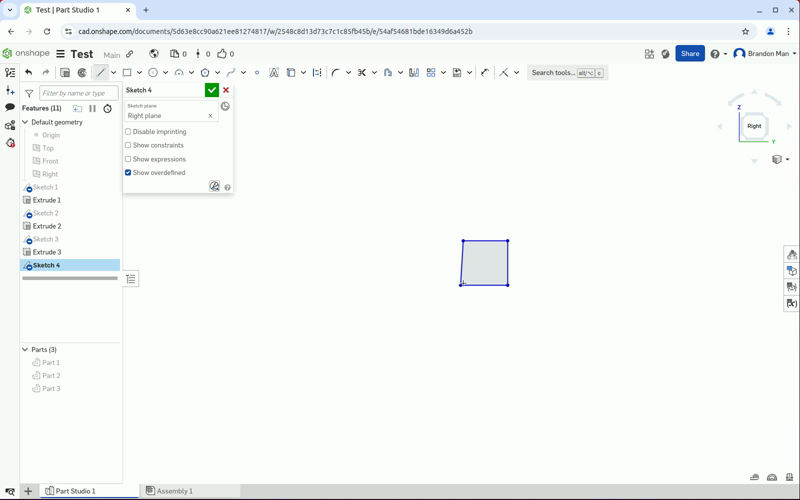
scroll(-6)
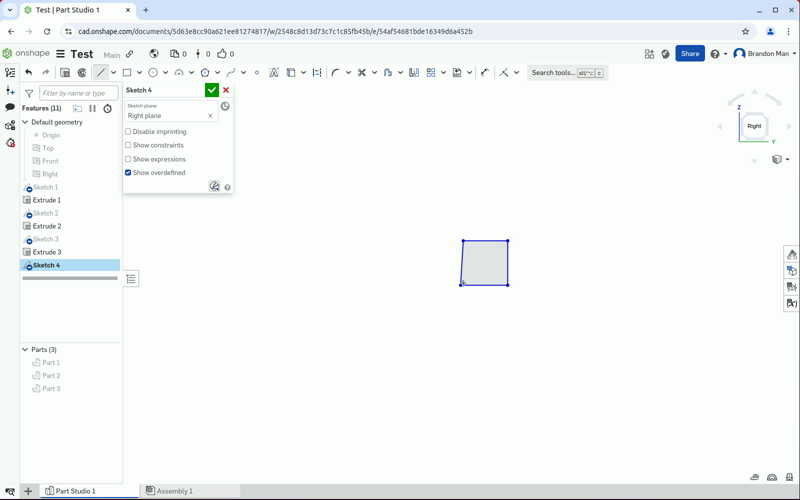
scroll(-6)
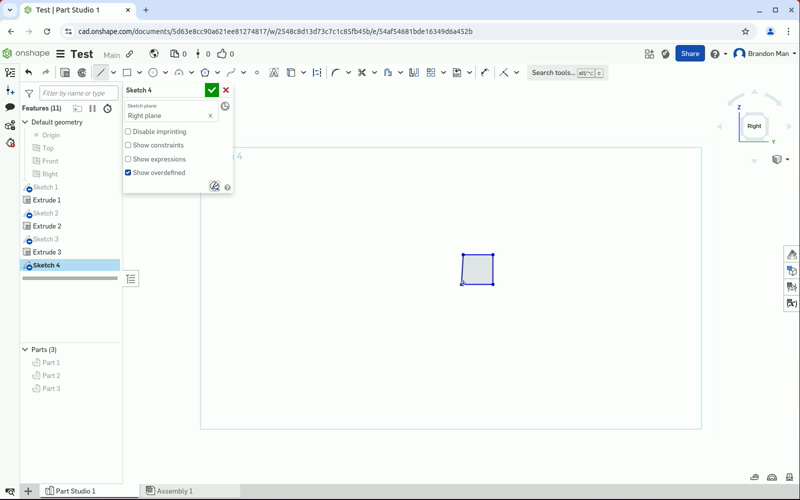
scroll(-6)
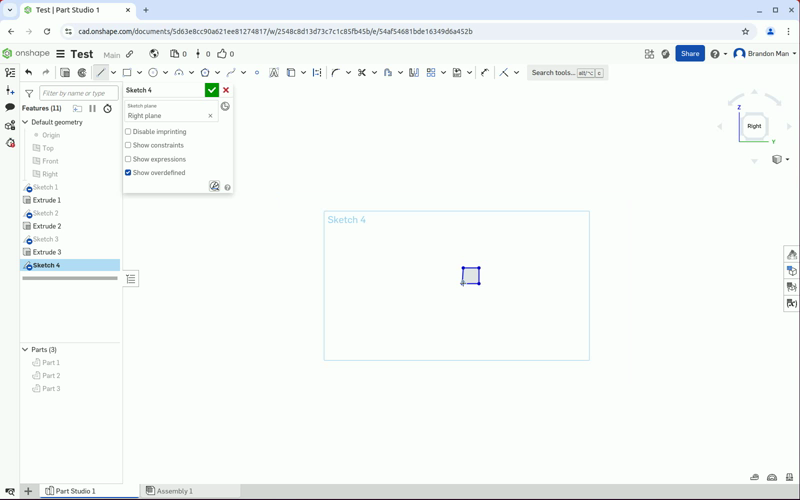
scroll(-6)
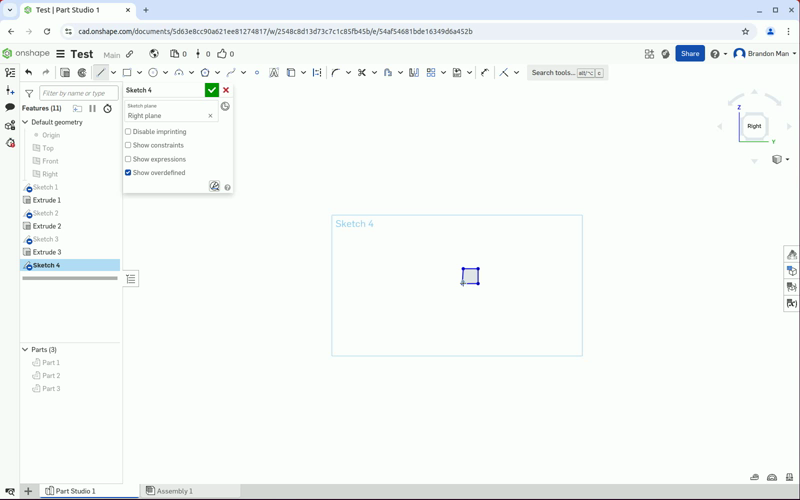
scroll(-6)
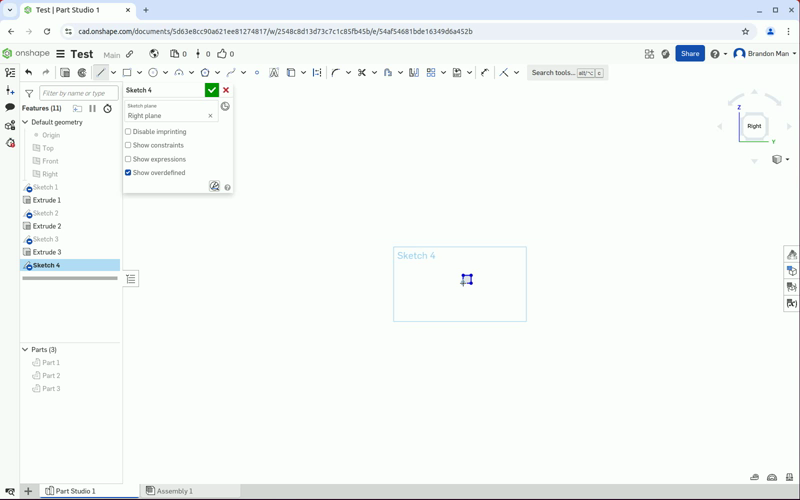
scroll(-6)
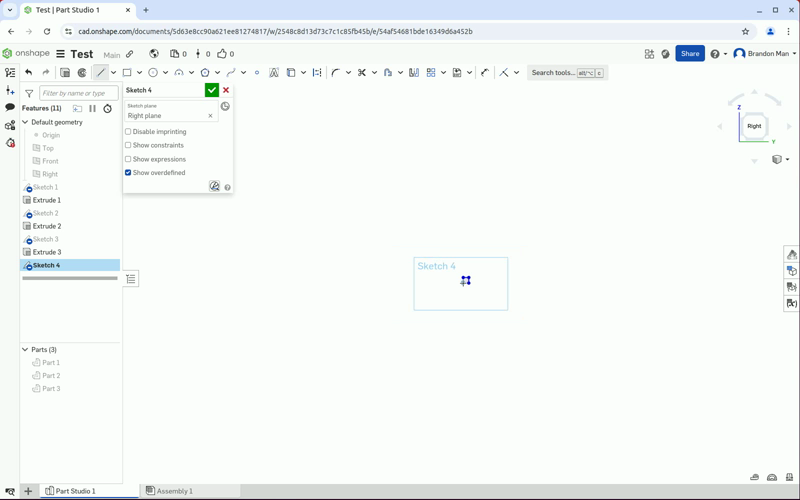
scroll(-6)
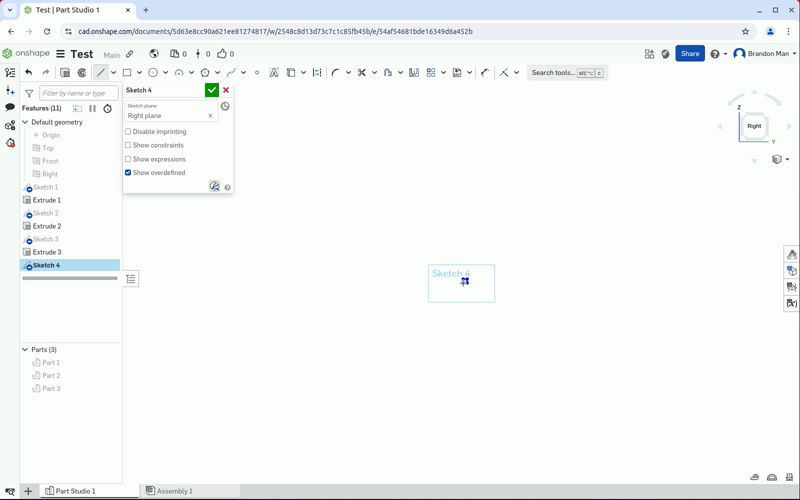
key_up(shift)
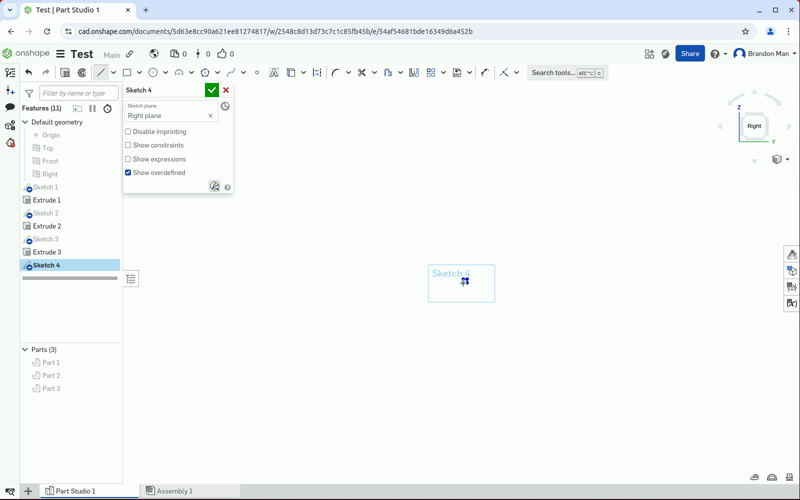
key_down(shift)
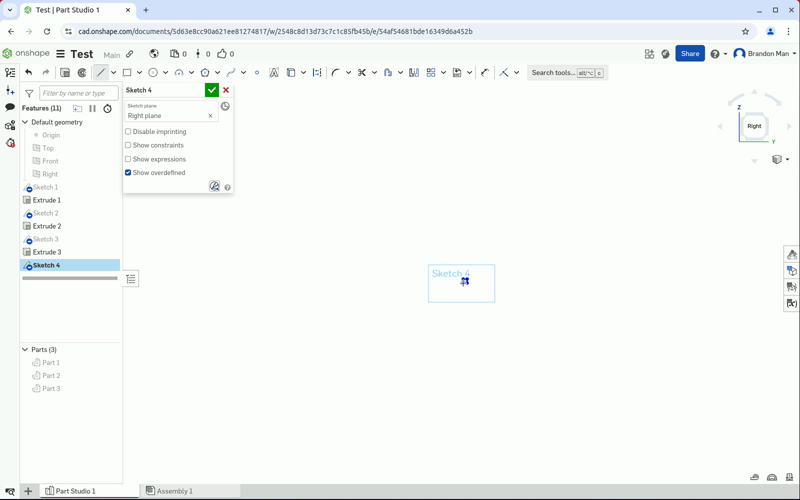
mouse_move(493, 282)
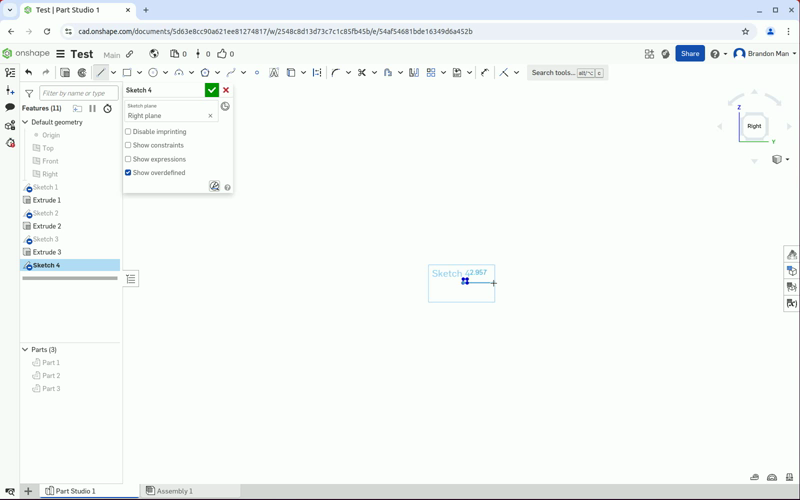
mouse_move(466, 282)
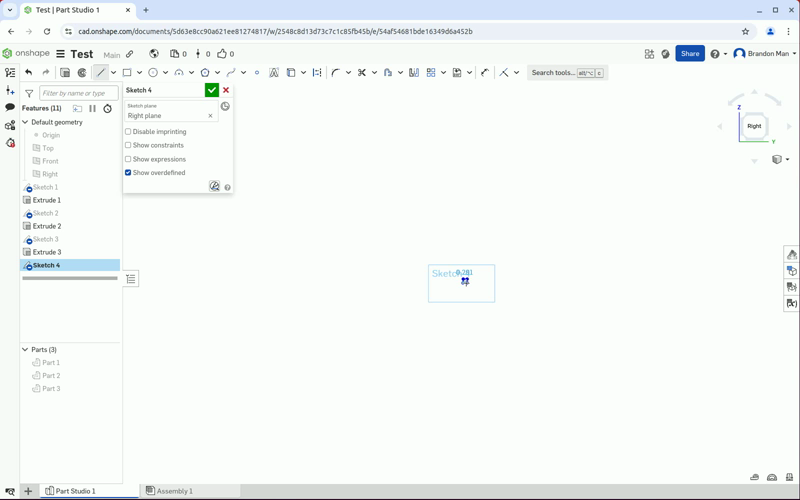
scroll(6)
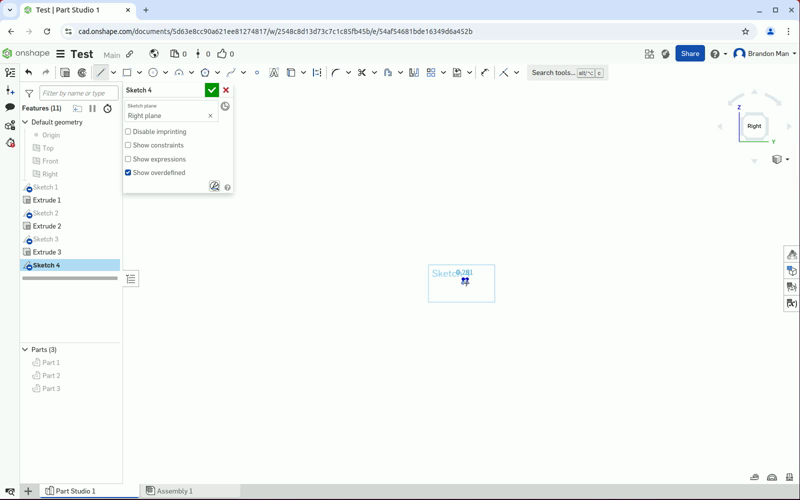
scroll(6)
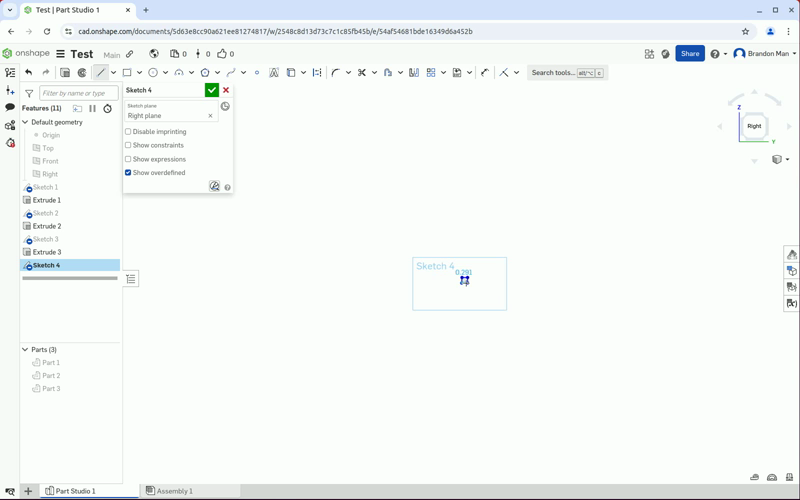
scroll(6)
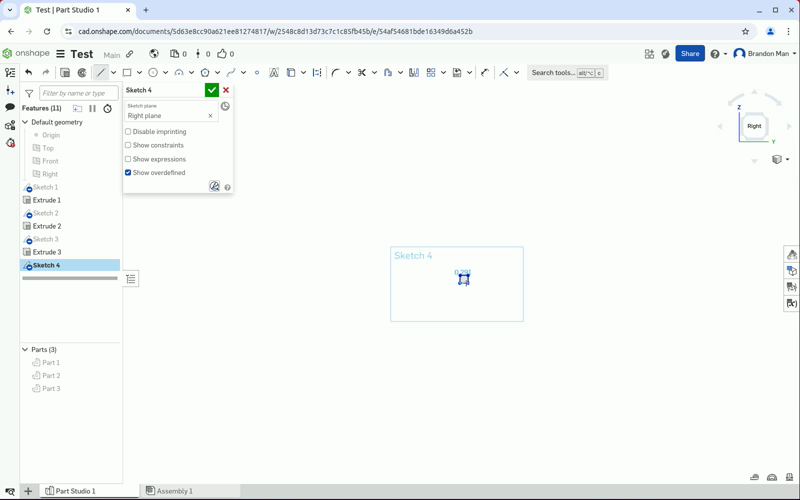
scroll(6)
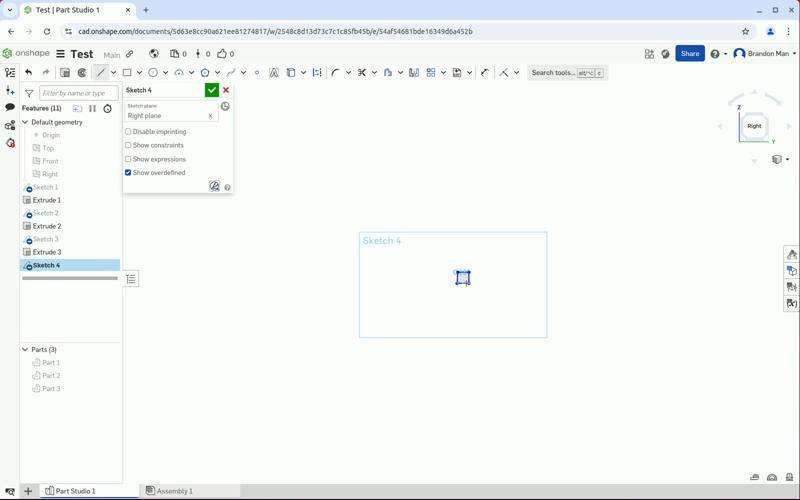
scroll(6)
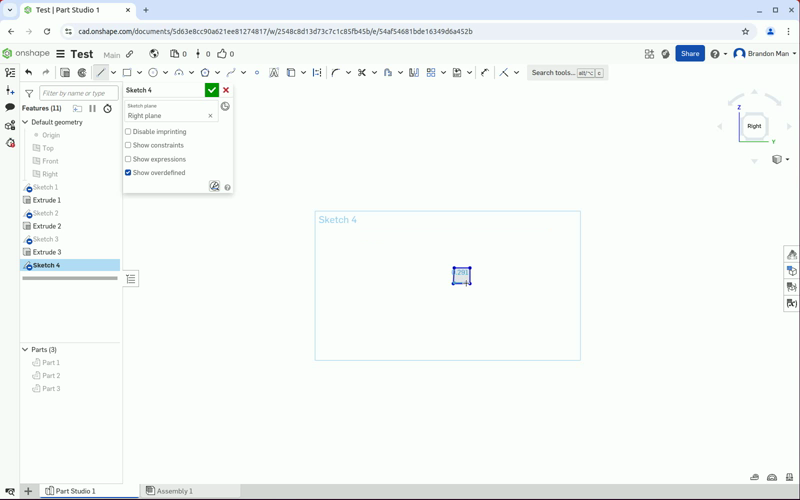
scroll(6)
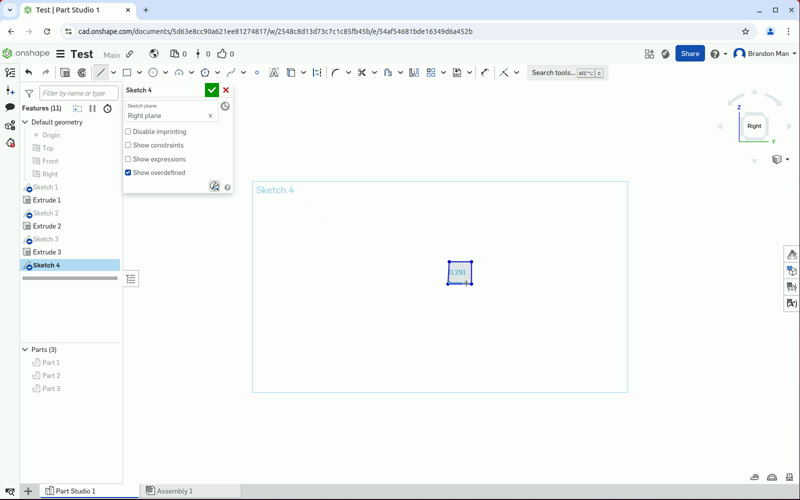
scroll(6)
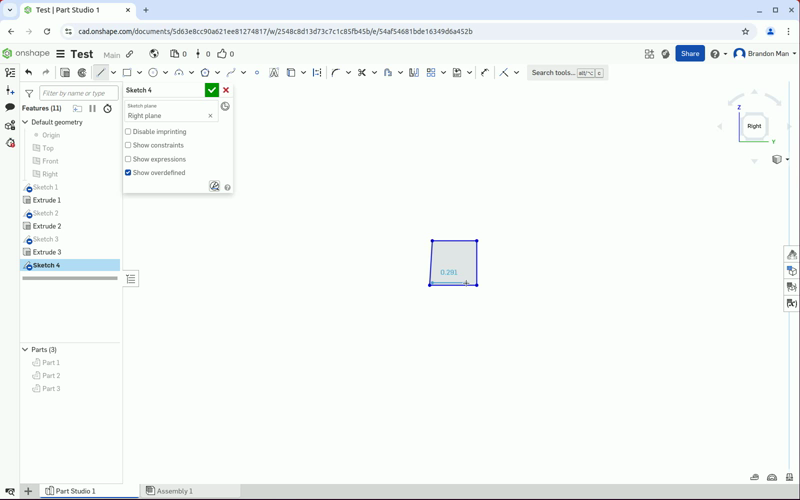
click(466, 282)
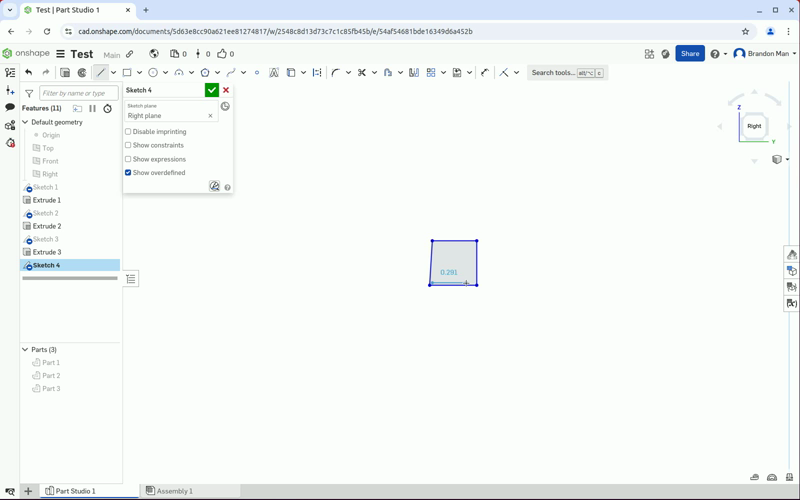
scroll(-6)
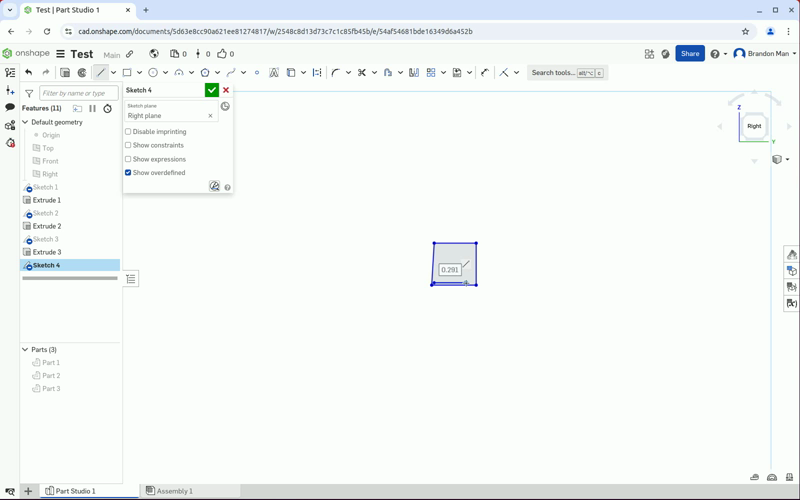
scroll(-6)
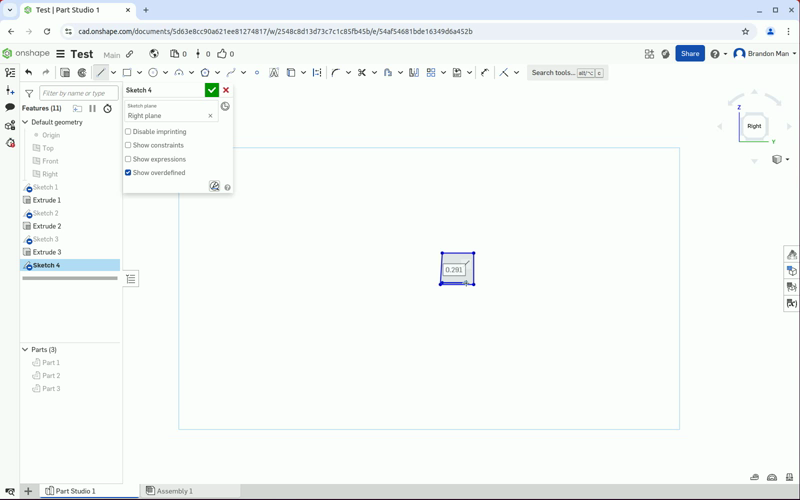
scroll(-6)
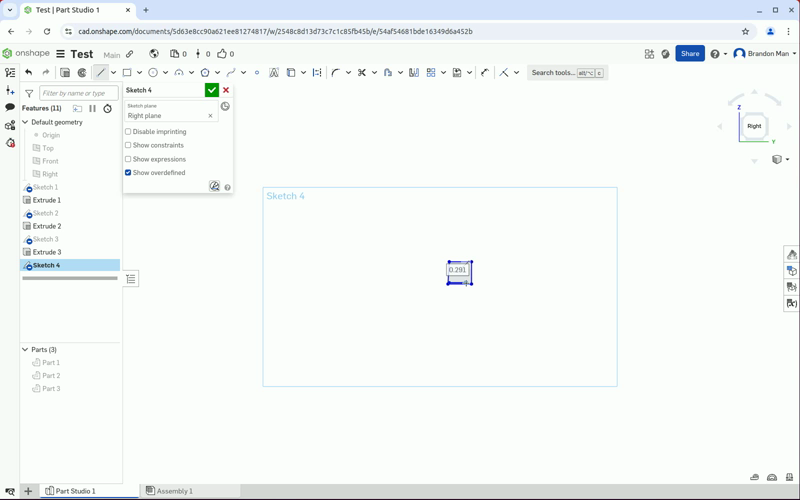
scroll(-6)
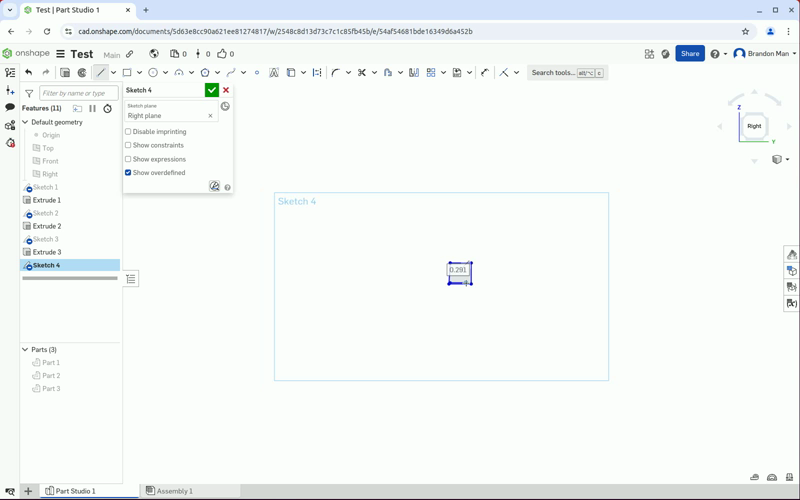
scroll(-6)
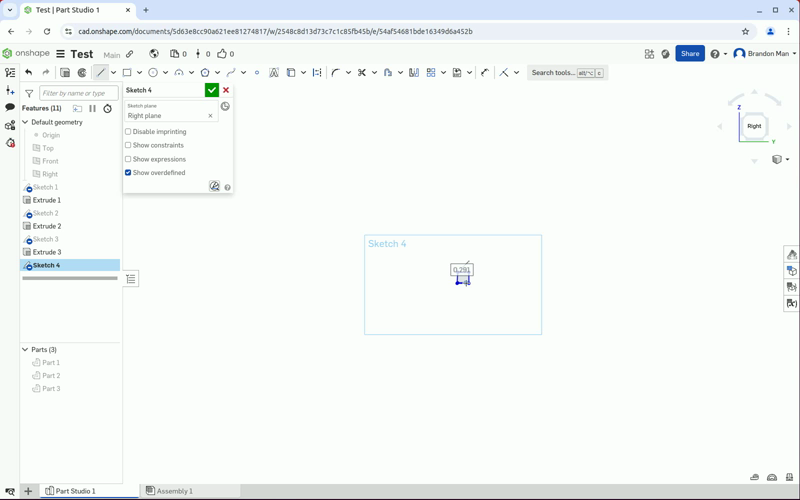
scroll(-6)
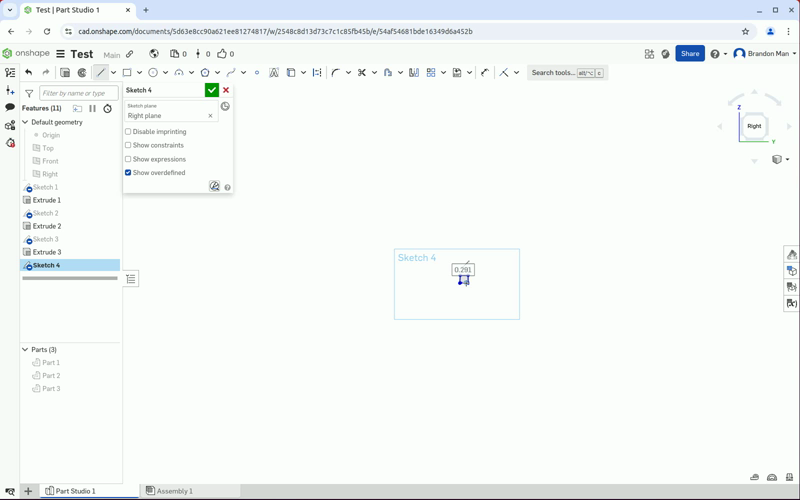
scroll(-6)
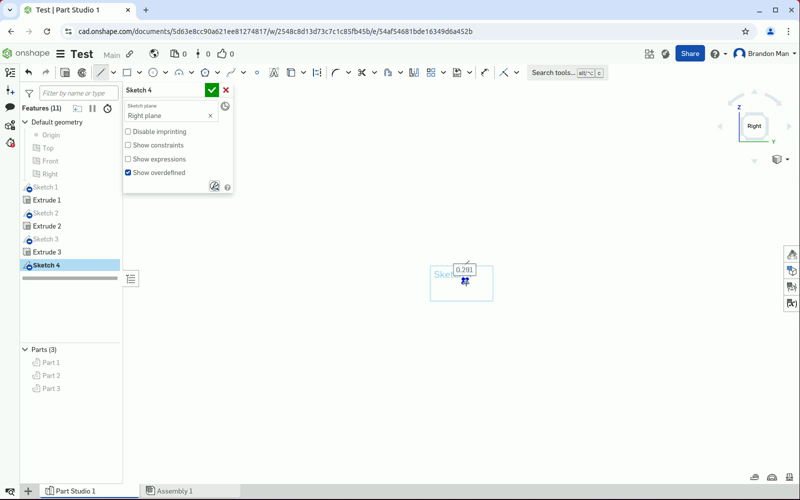
key_up(shift)
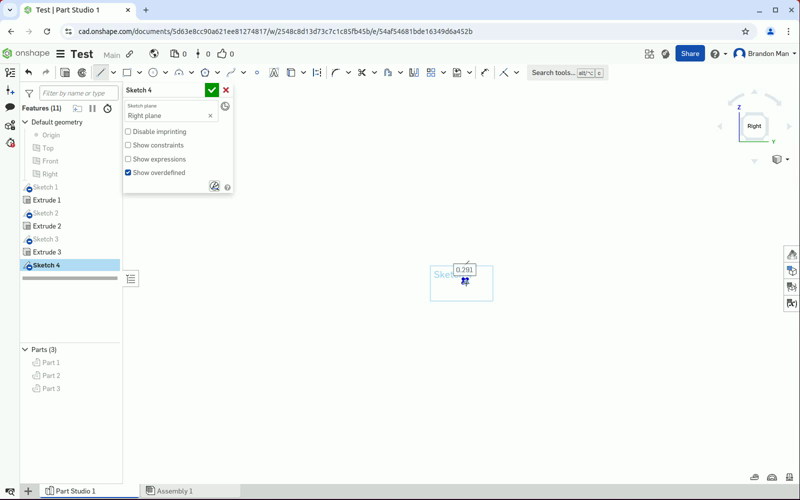
key_down(shift)
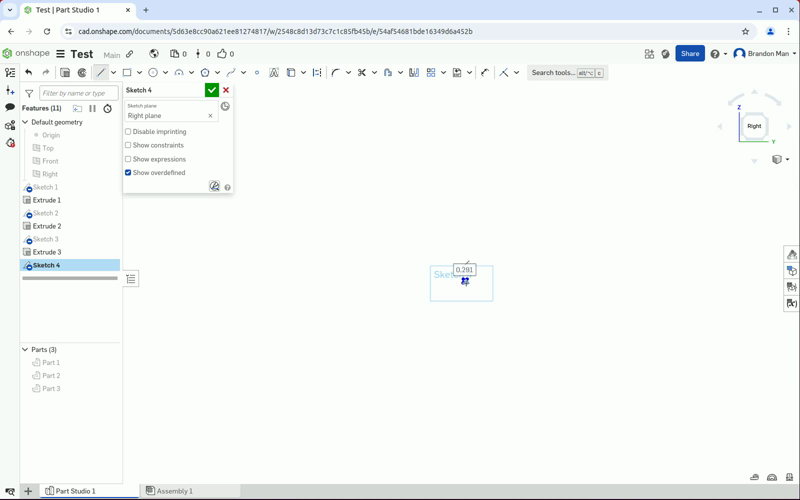
mouse_move(496, 282)
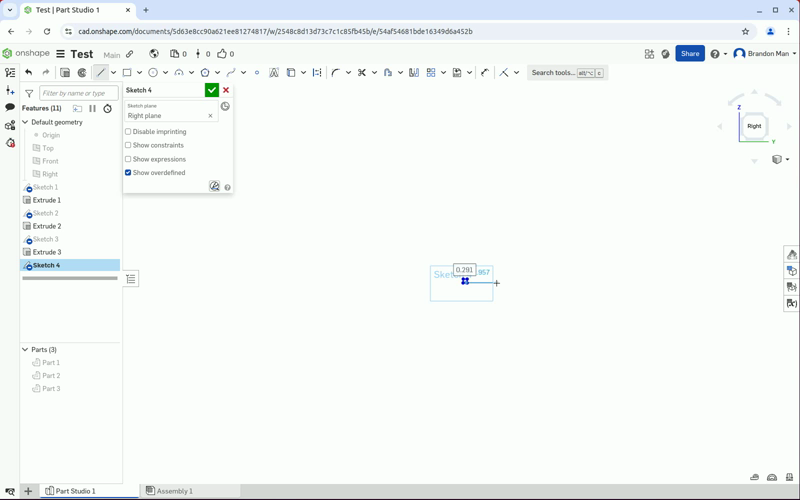
mouse_move(466, 279)
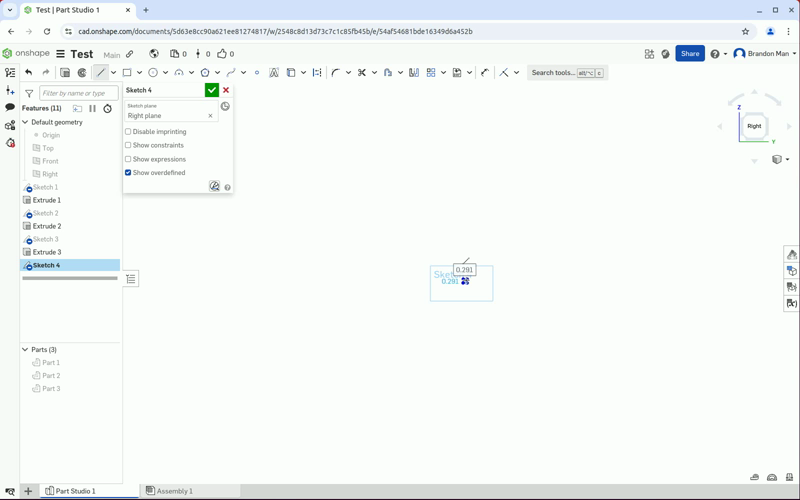
scroll(6)
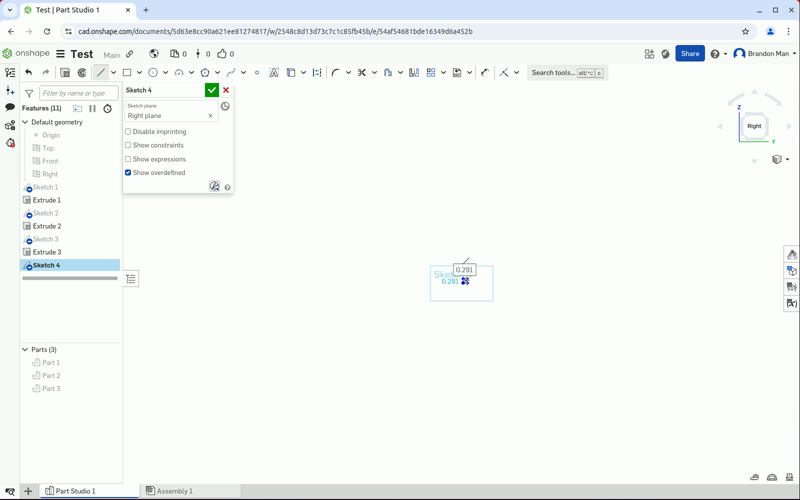
scroll(6)
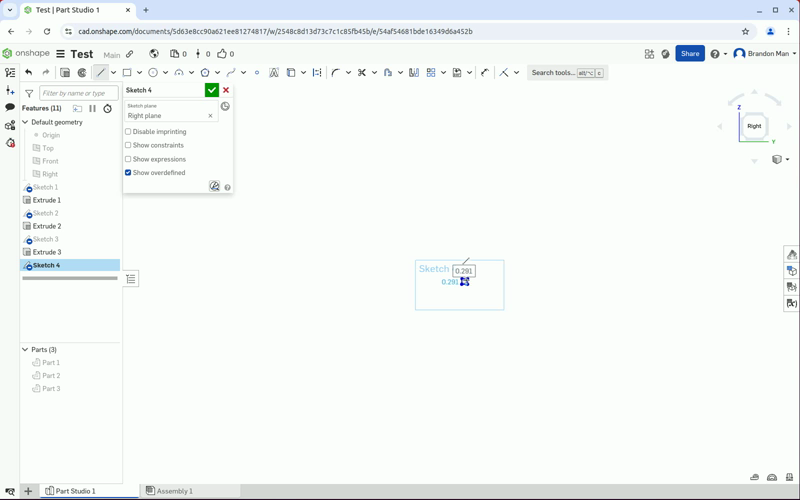
scroll(6)
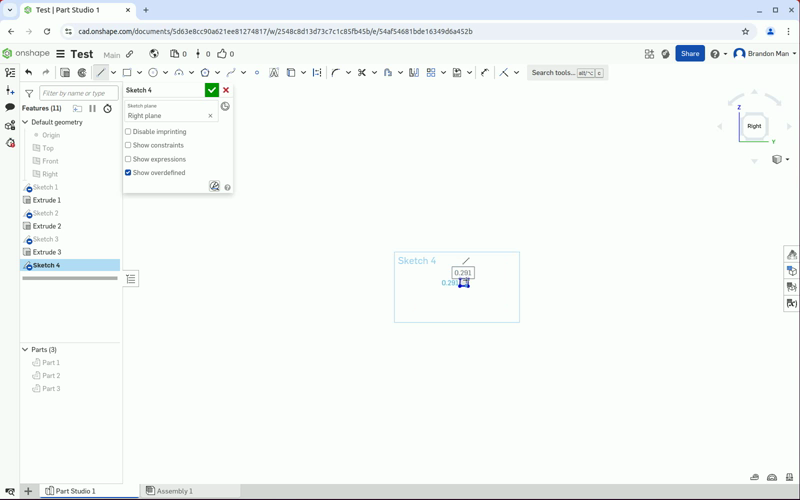
scroll(6)
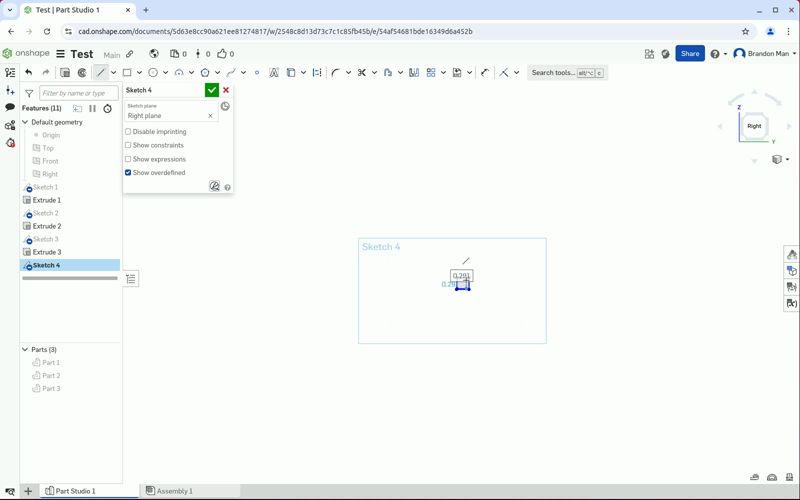
scroll(6)
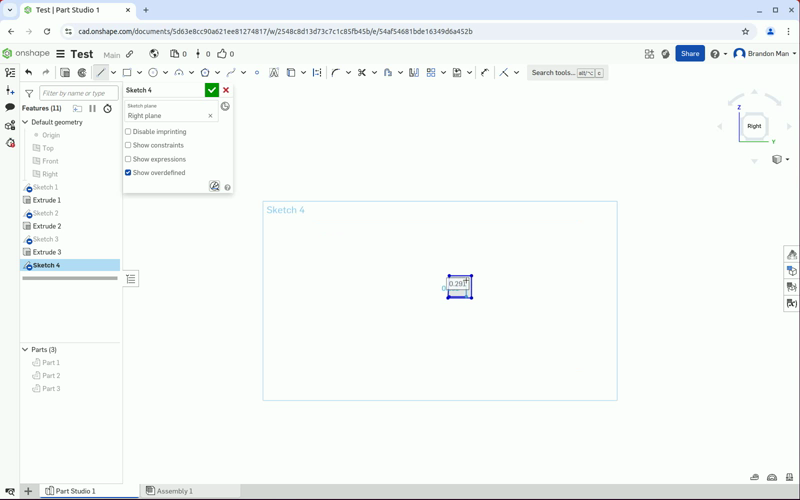
scroll(6)
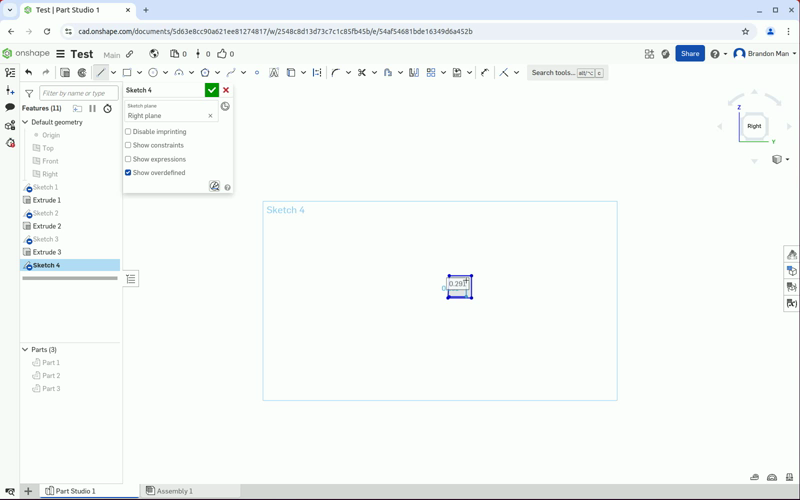
scroll(6)
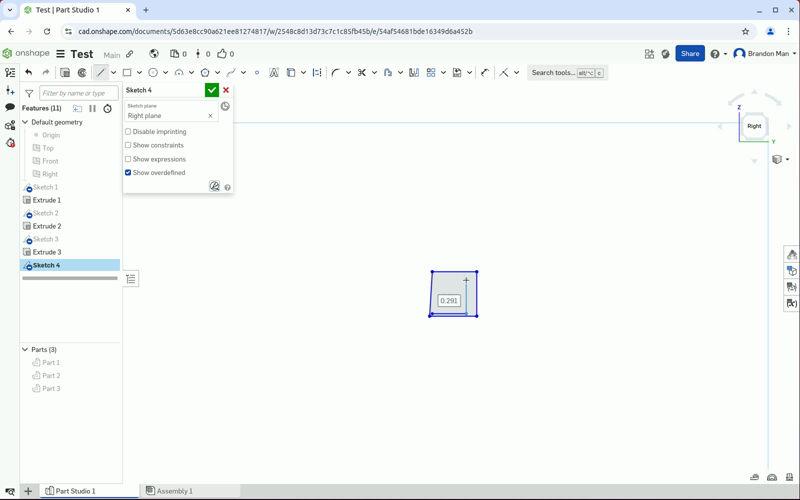
click(466, 279)
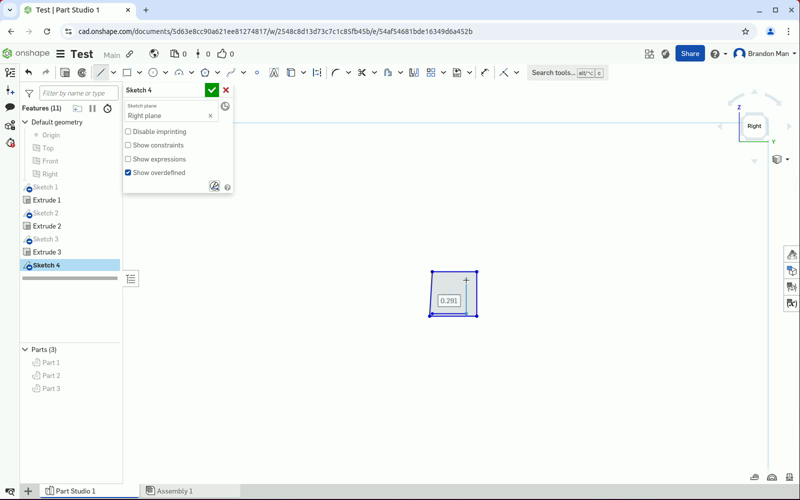
scroll(-6)
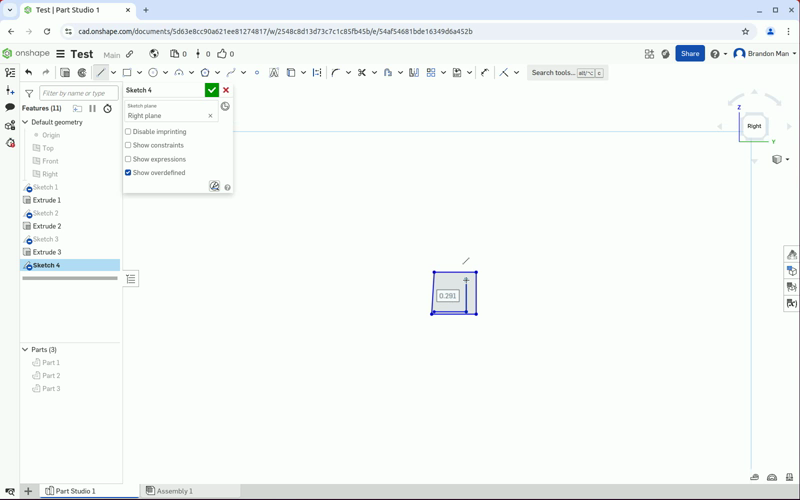
scroll(-6)
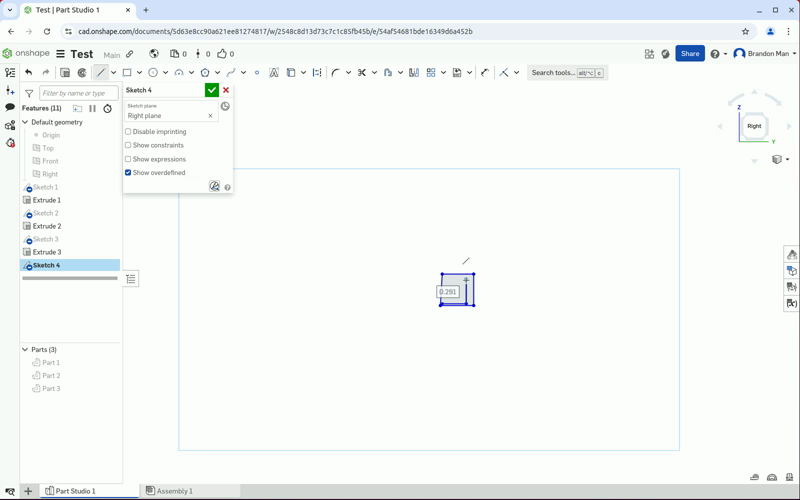
scroll(-6)
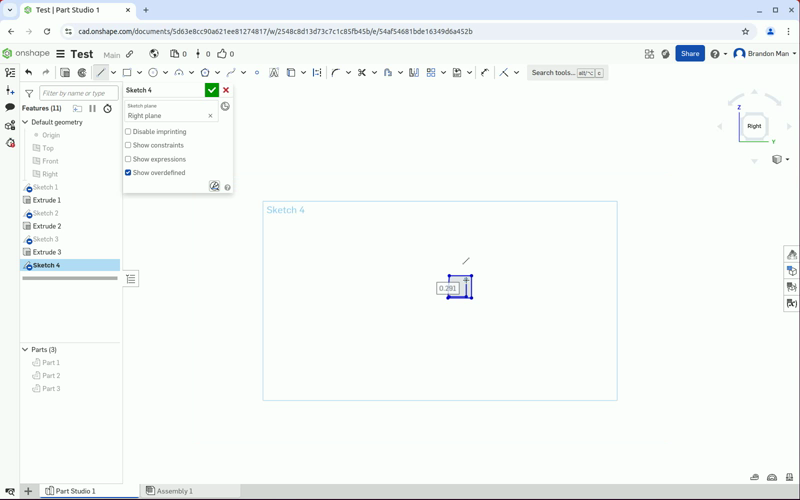
scroll(-6)
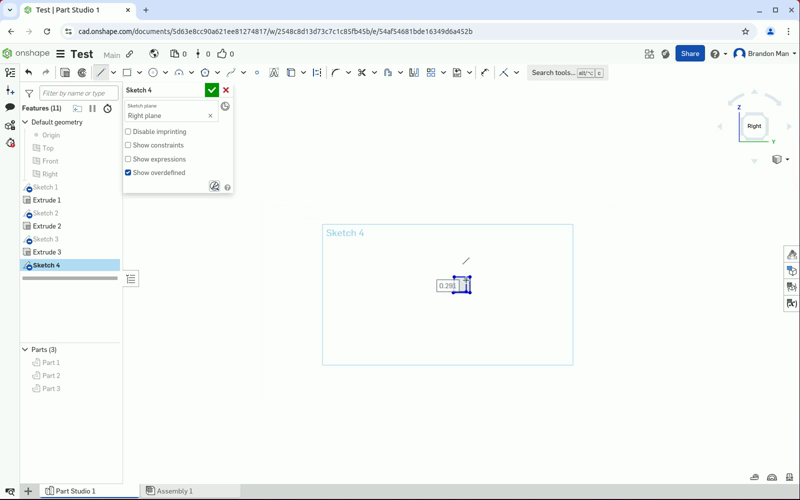
scroll(-6)
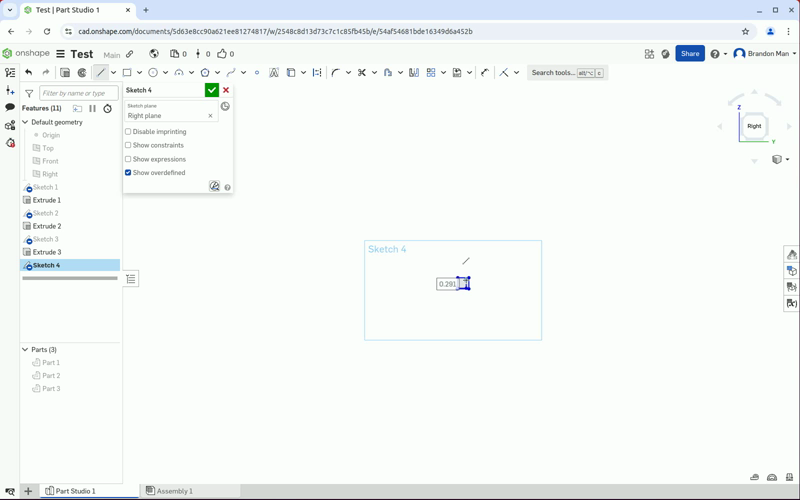
scroll(-6)
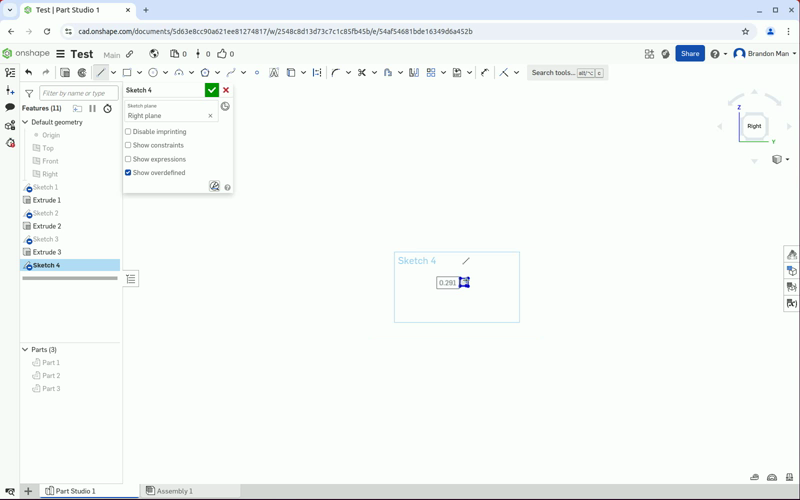
scroll(-6)
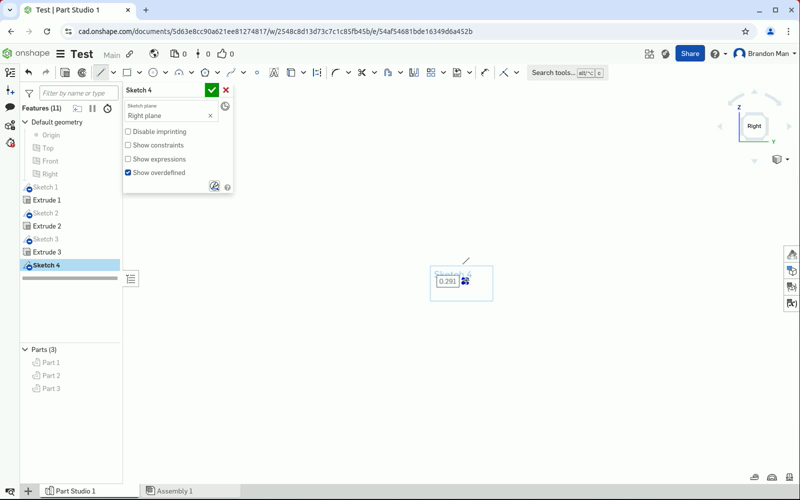
key_up(shift)
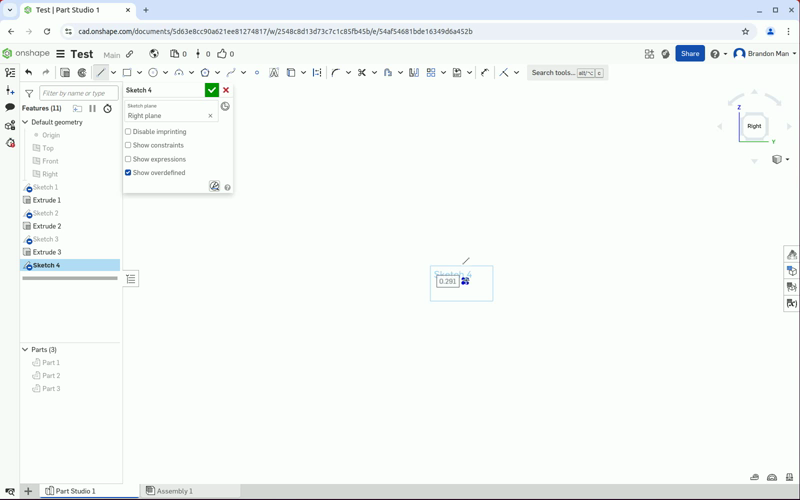
key_down(shift)
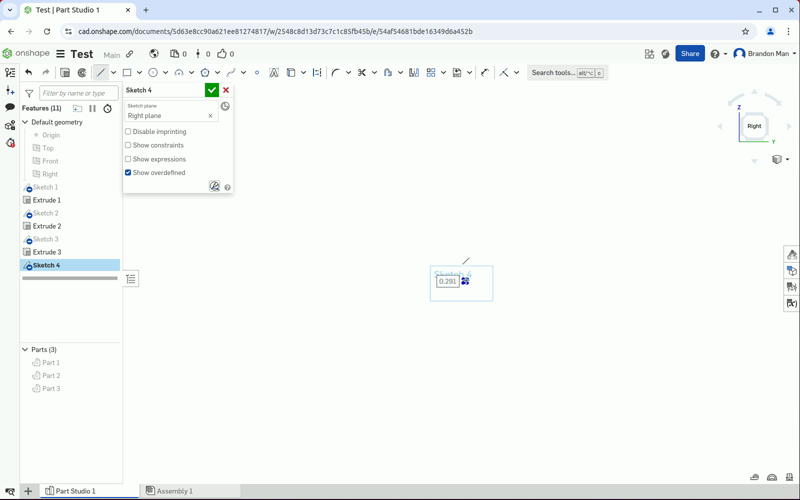
mouse_move(496, 279)
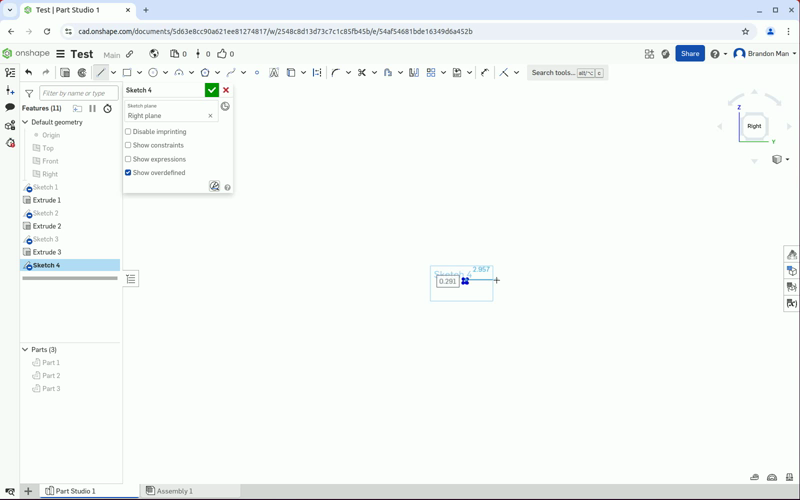
mouse_move(463, 279)
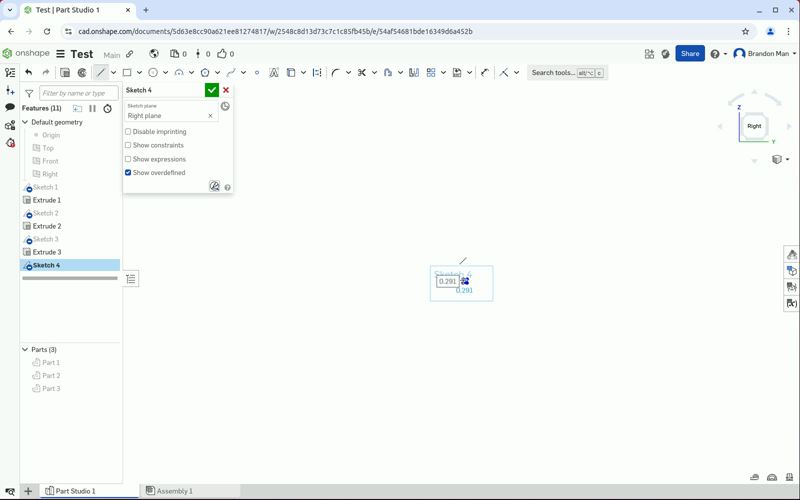
scroll(6)
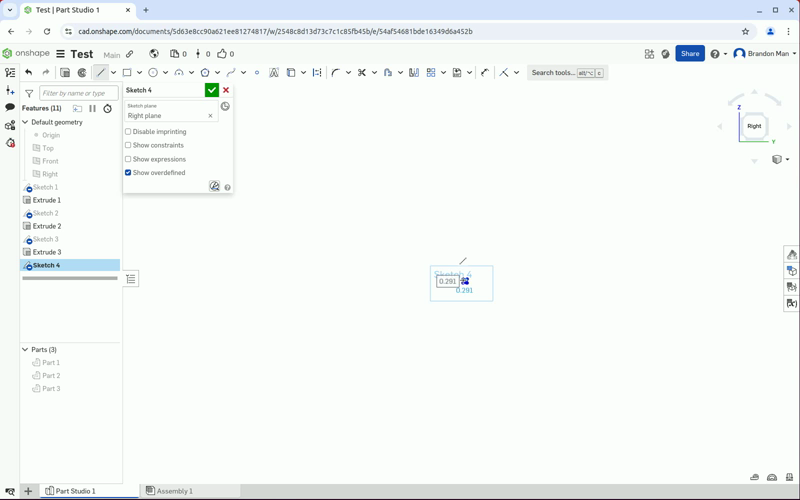
scroll(6)
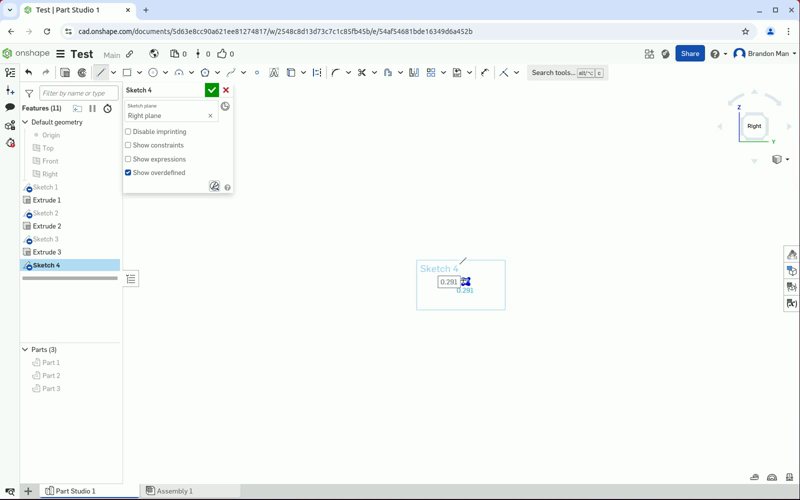
scroll(6)
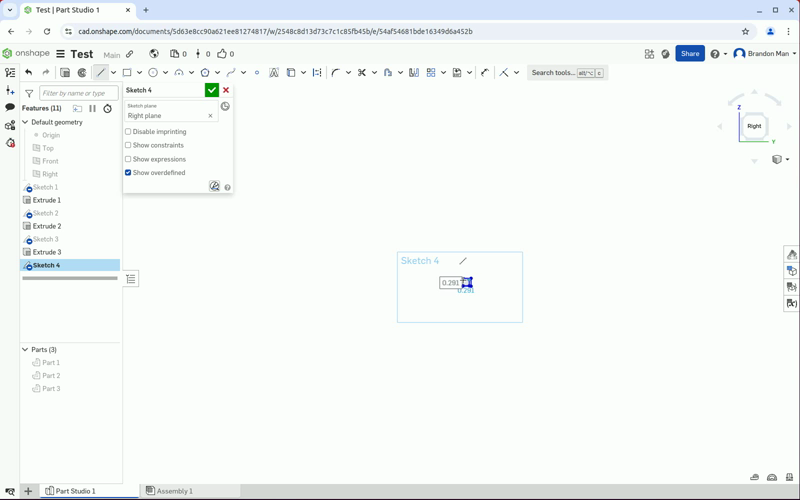
scroll(6)
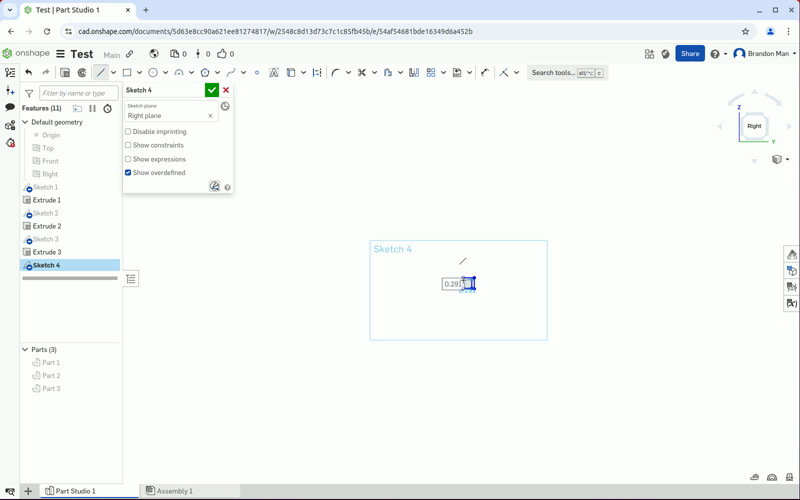
scroll(6)
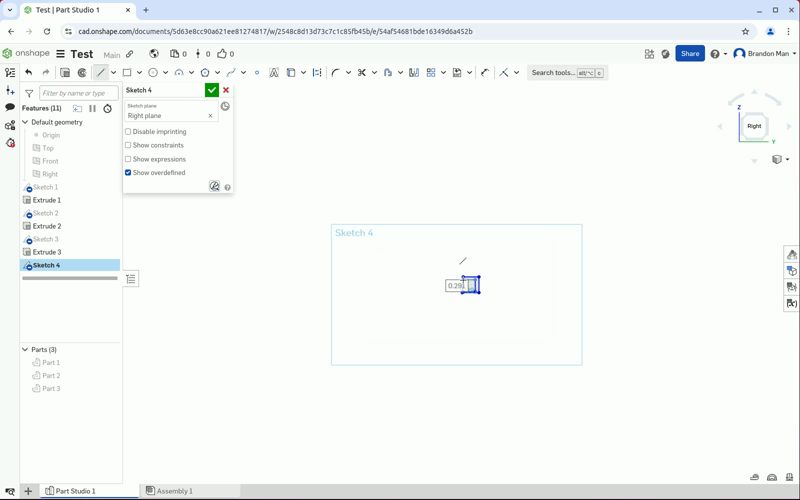
scroll(6)
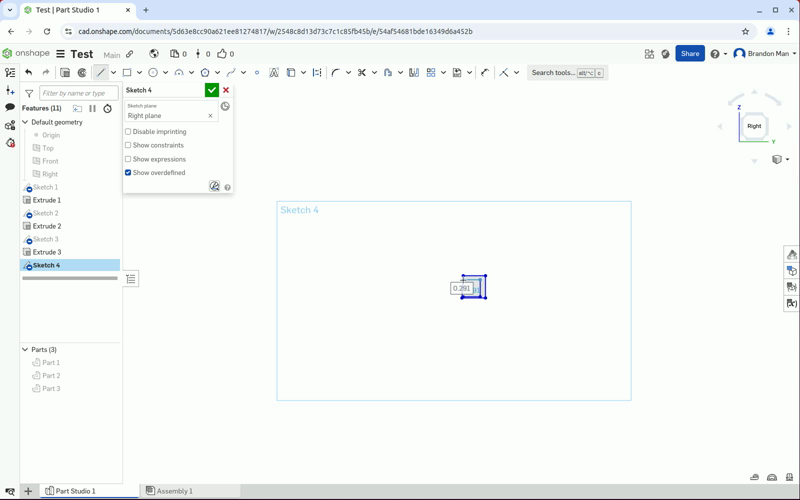
scroll(6)
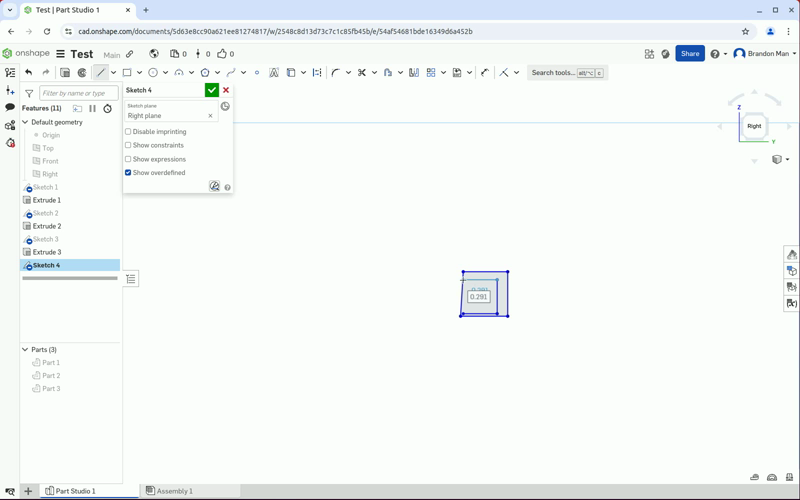
click(463, 279)
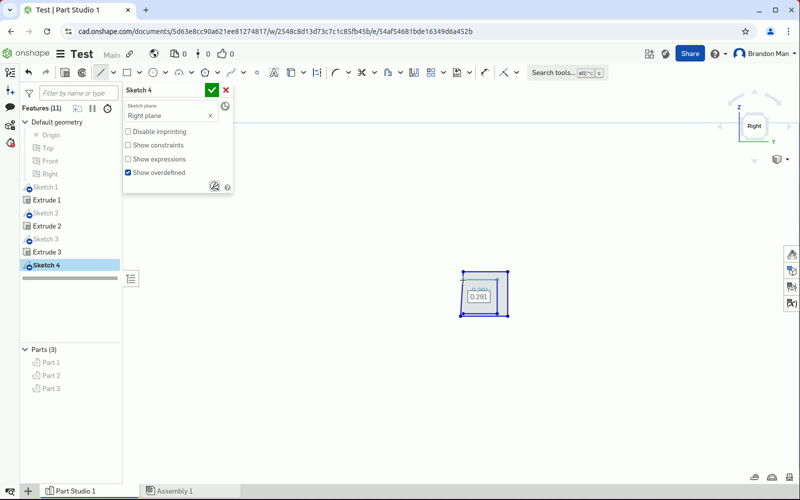
scroll(-6)
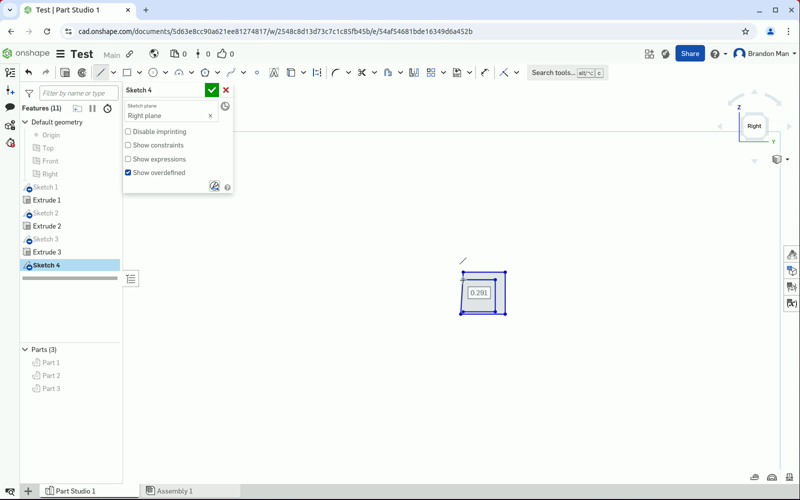
scroll(-6)
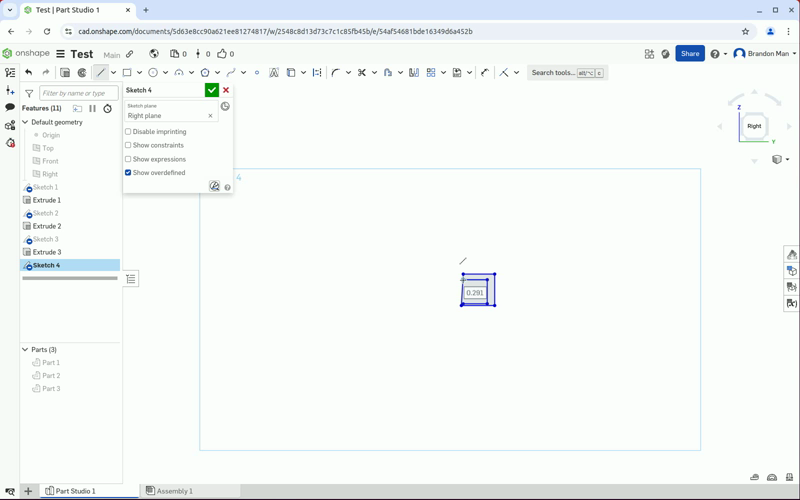
scroll(-6)
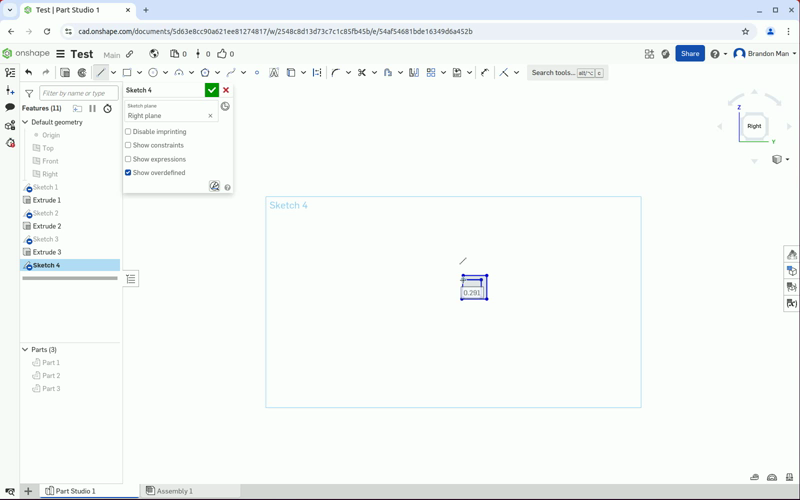
scroll(-6)
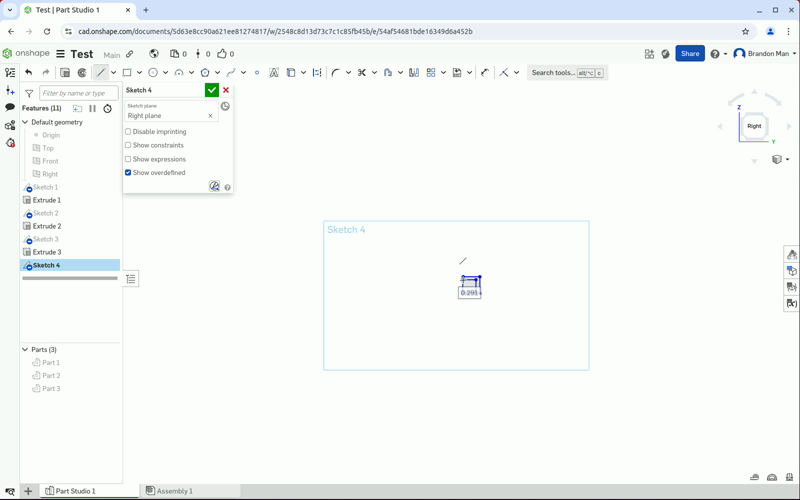
scroll(-6)
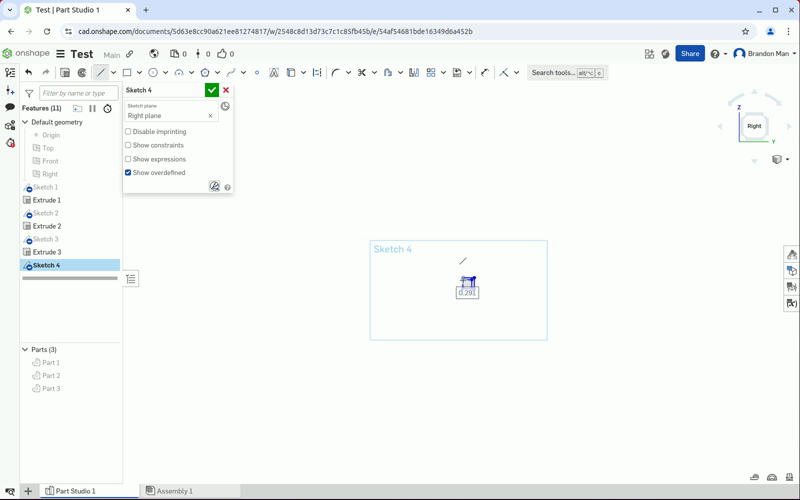
scroll(-6)
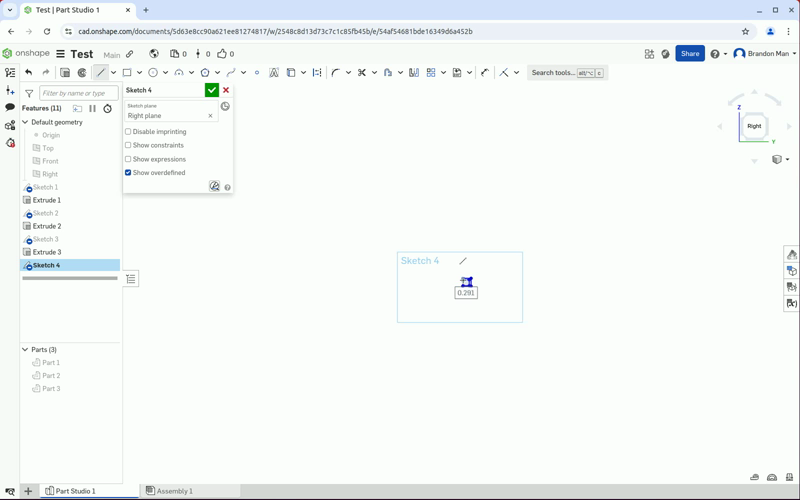
scroll(-6)
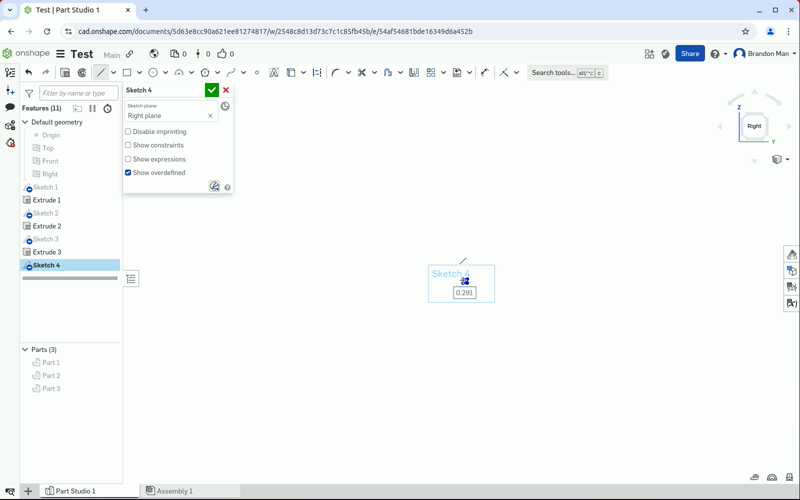
key_up(shift)
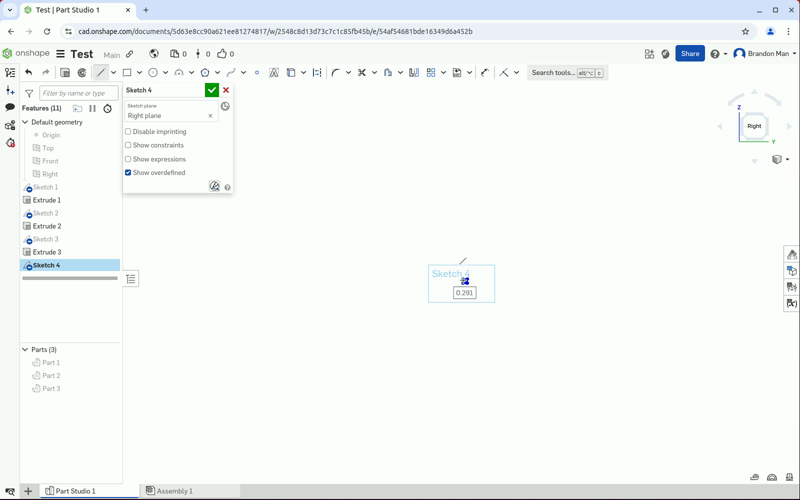
mouse_move(493, 279)
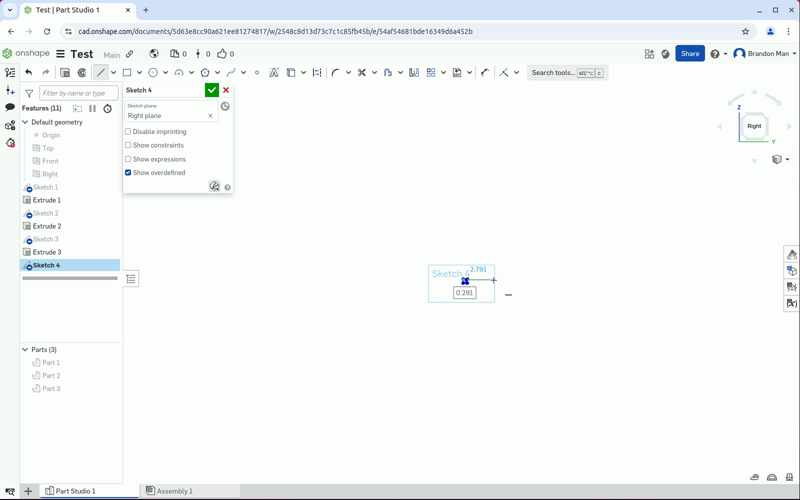
key_down(shift)
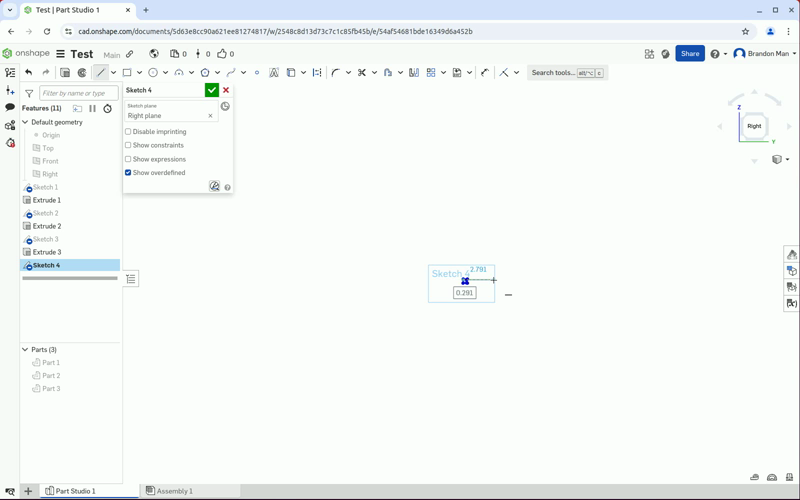
mouse_move(463, 282)
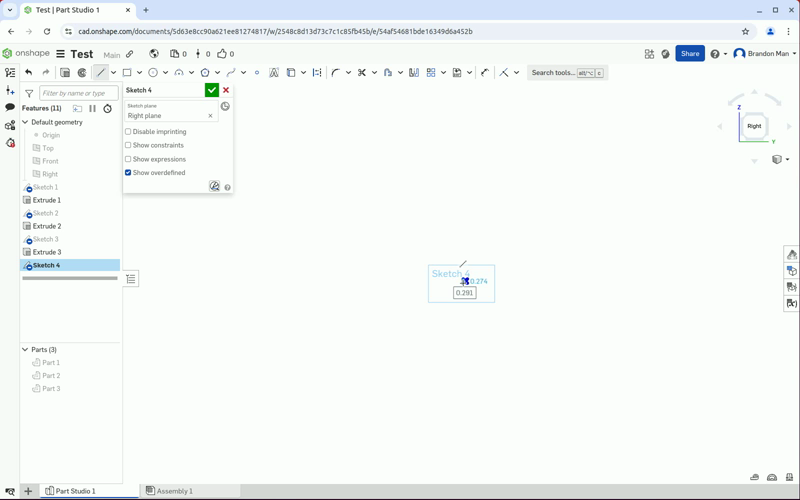
scroll(6)
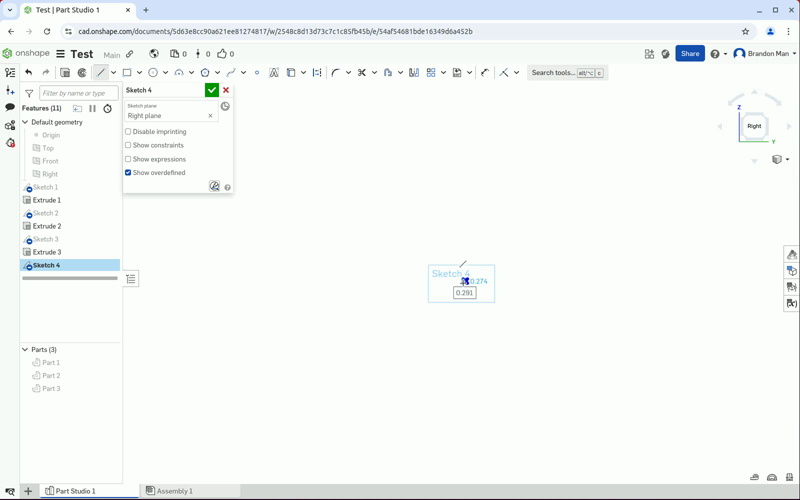
scroll(6)
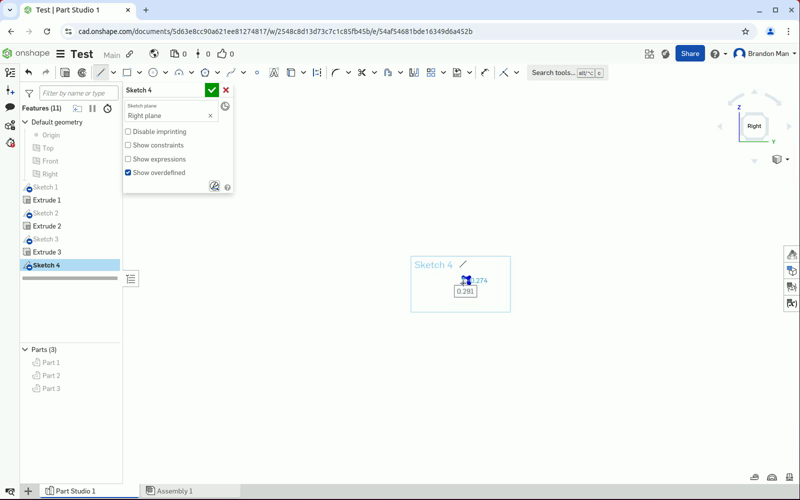
scroll(6)
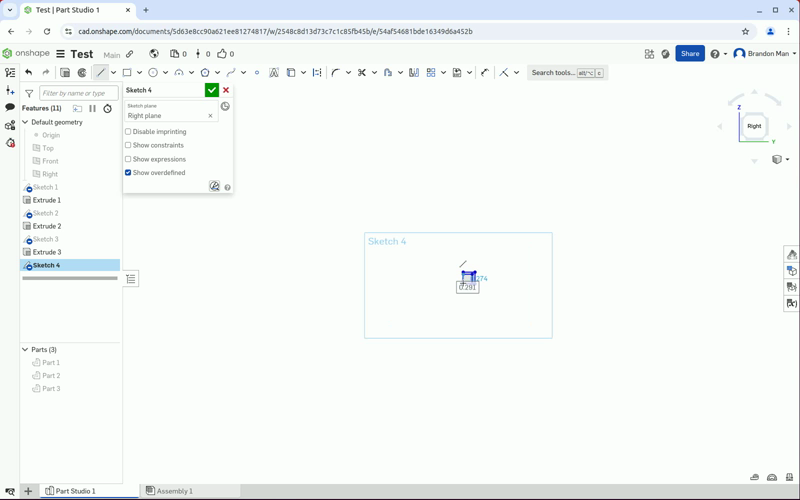
scroll(6)
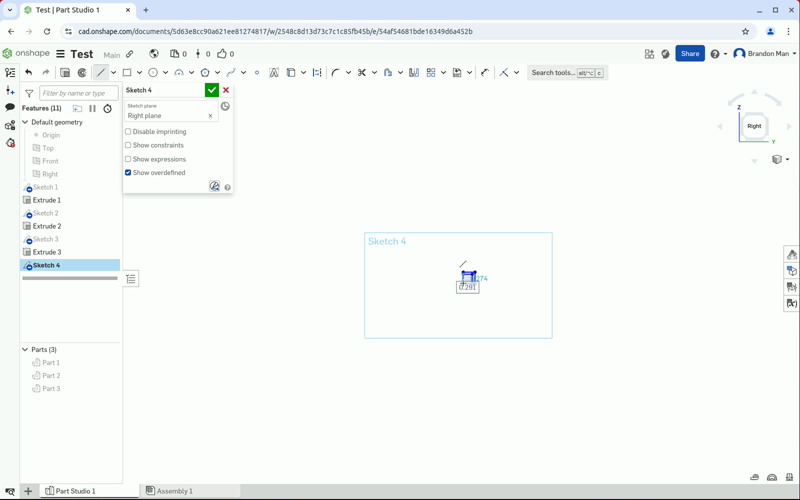
scroll(6)
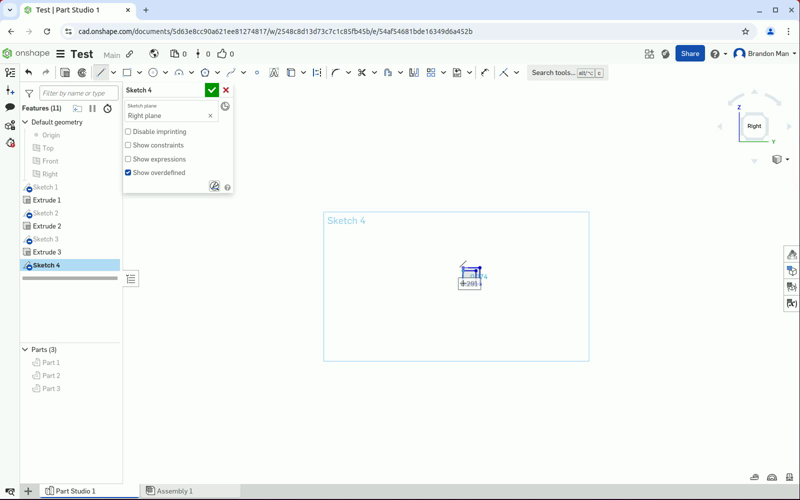
scroll(6)
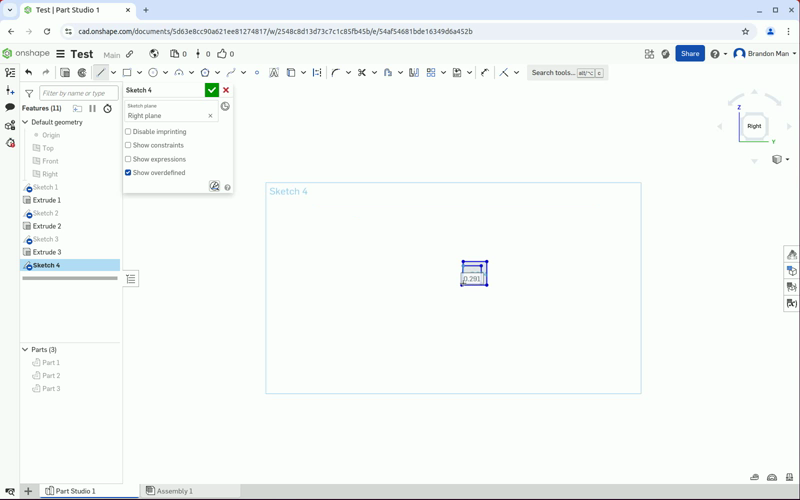
scroll(6)
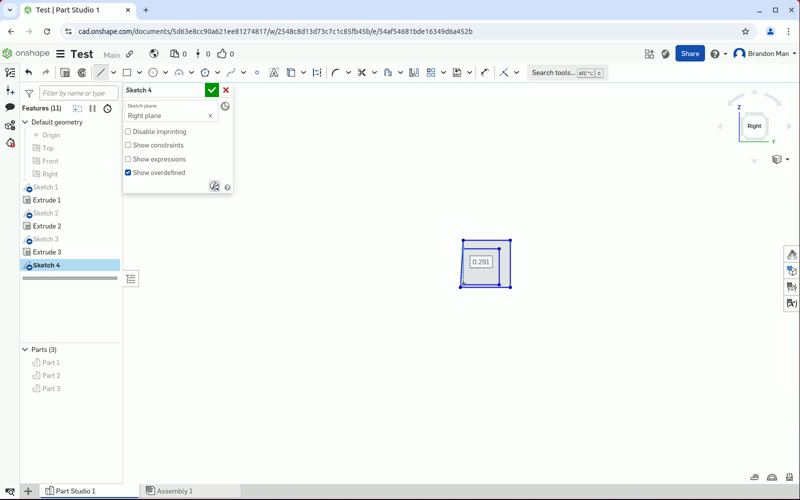
key_up(shift)
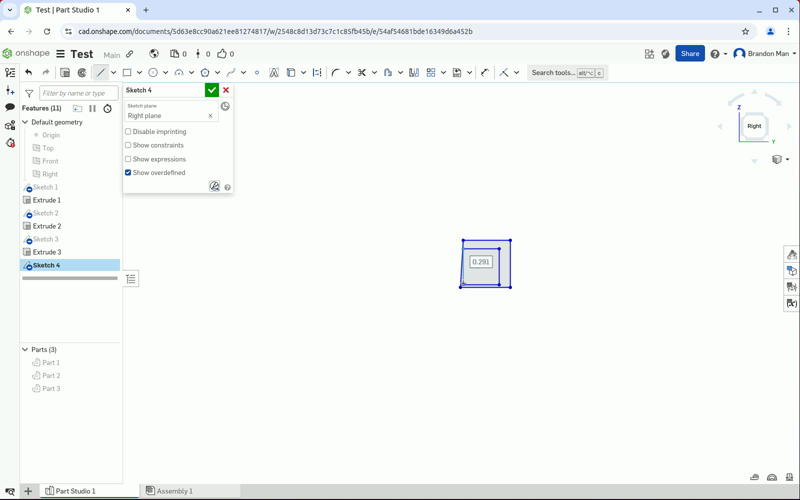
click(463, 282)
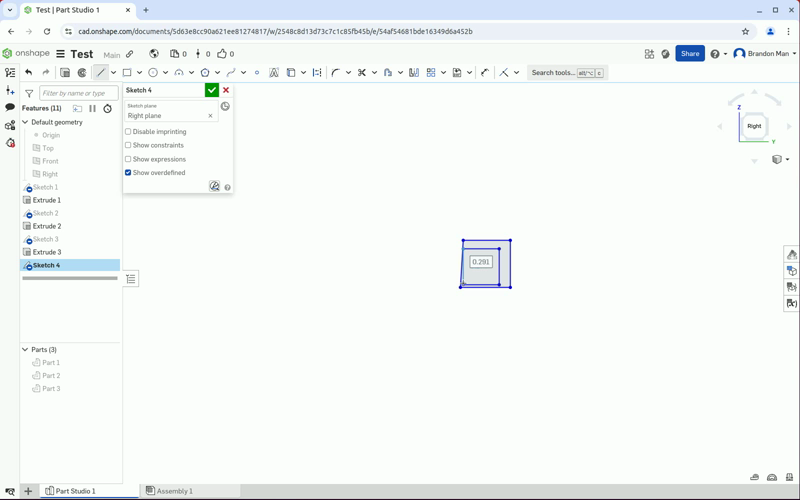
scroll(-6)
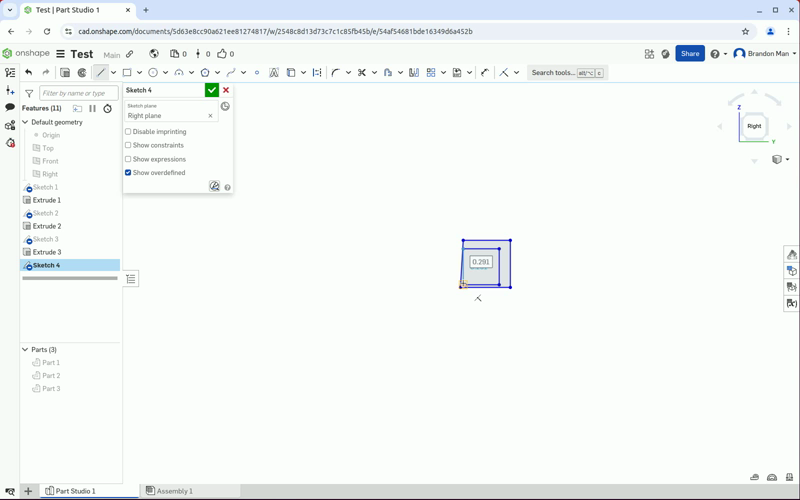
scroll(-6)
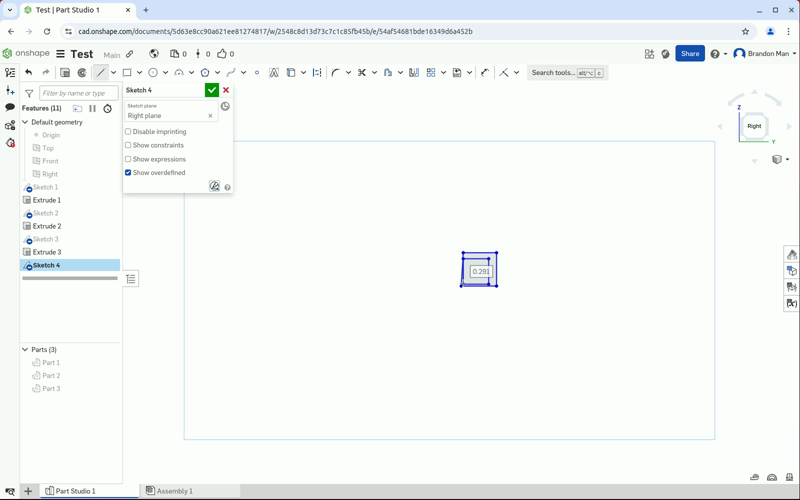
scroll(-6)
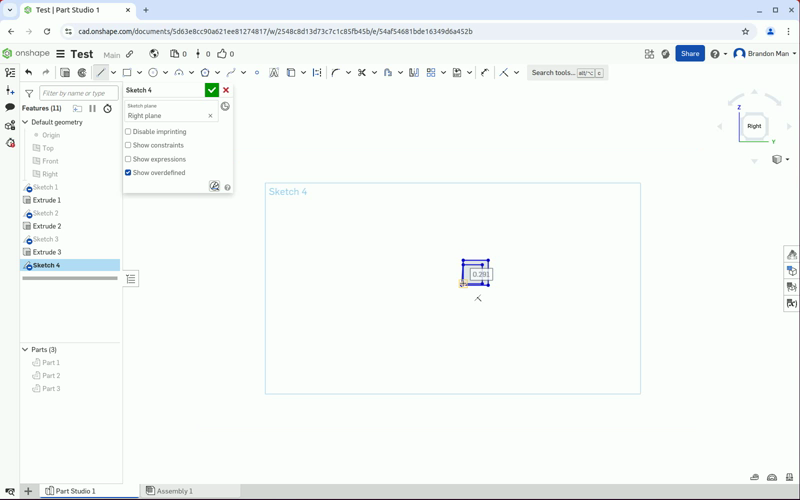
scroll(-6)
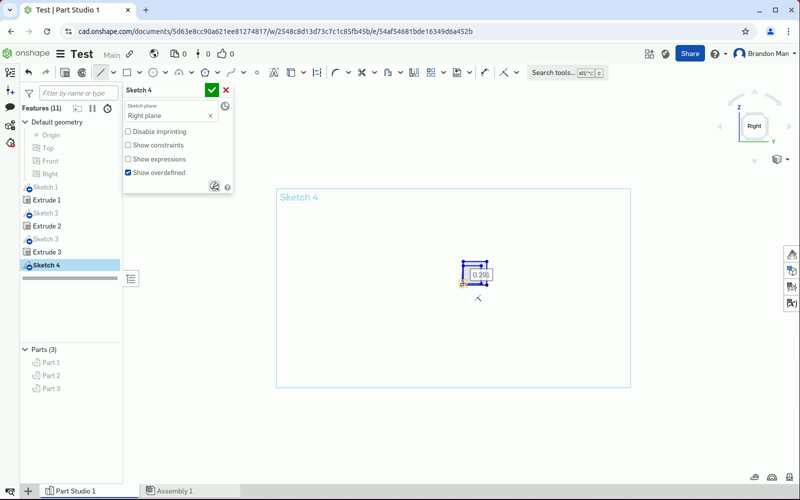
scroll(-6)
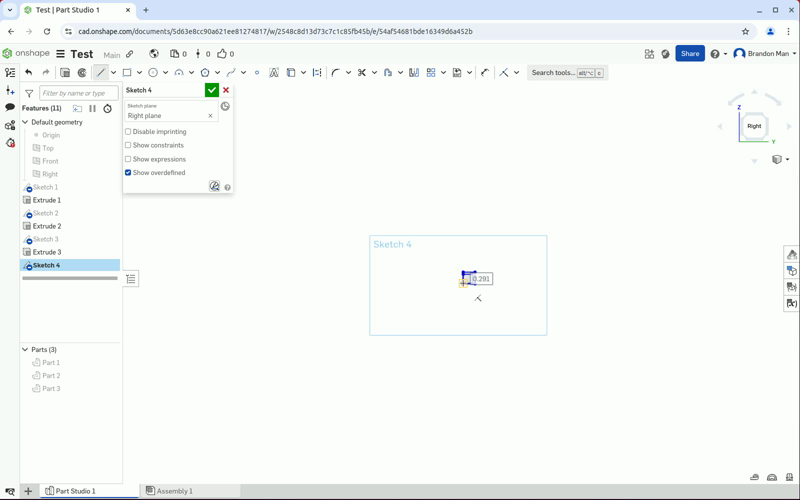
scroll(-6)
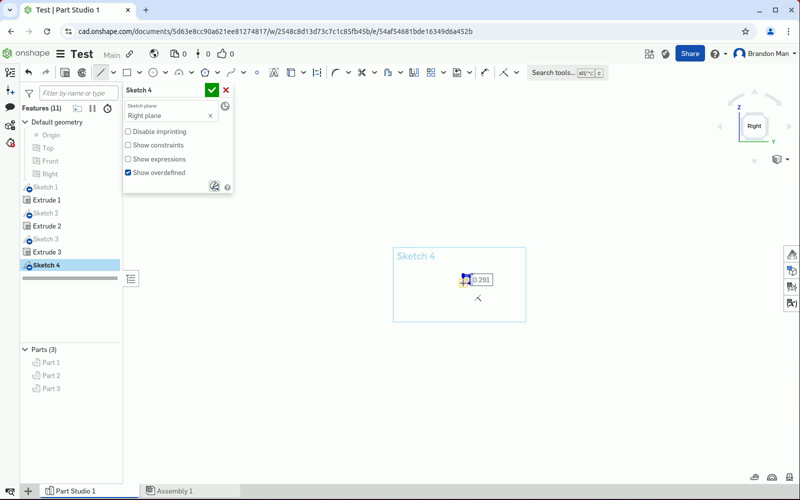
scroll(-6)
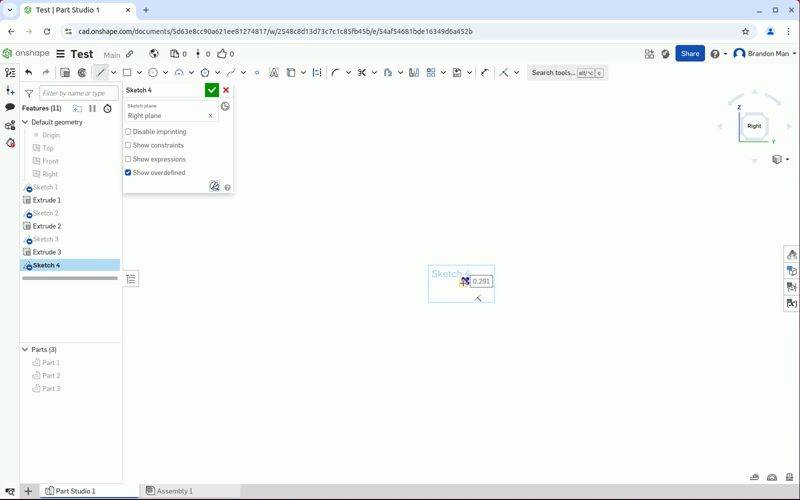
key(esc)
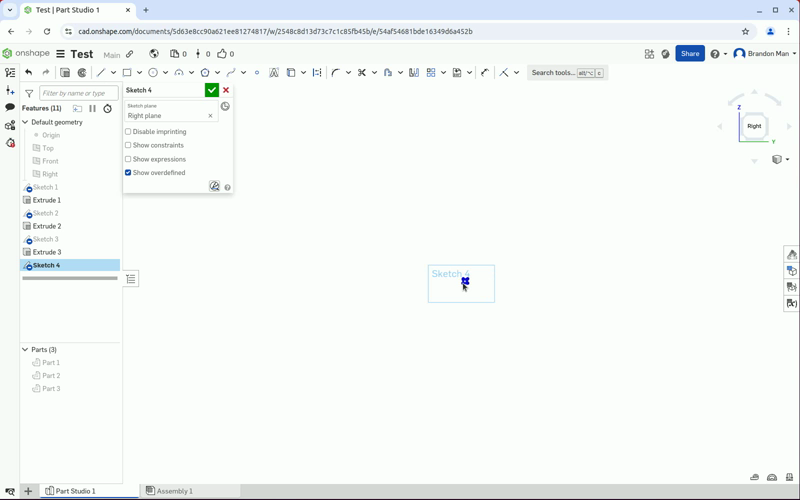
mouse_move(463, 279)
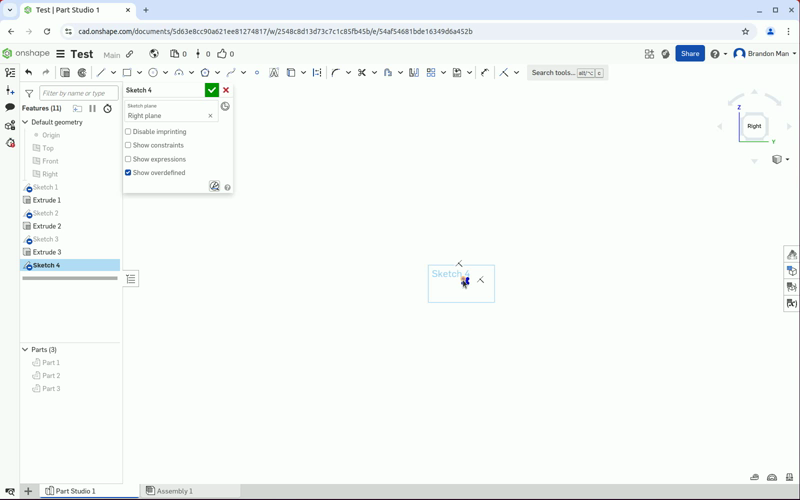
scroll(6)
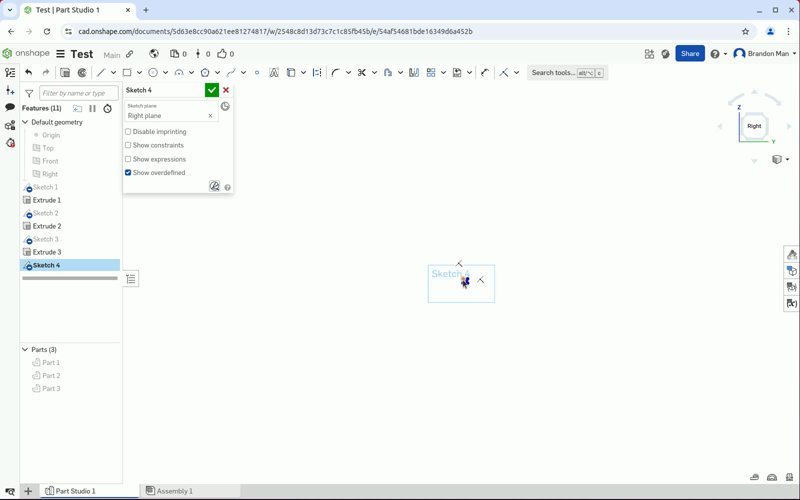
scroll(6)
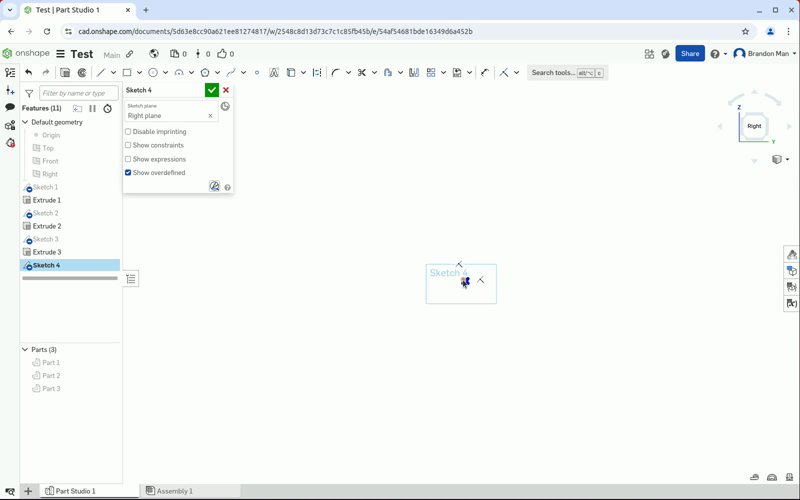
scroll(6)
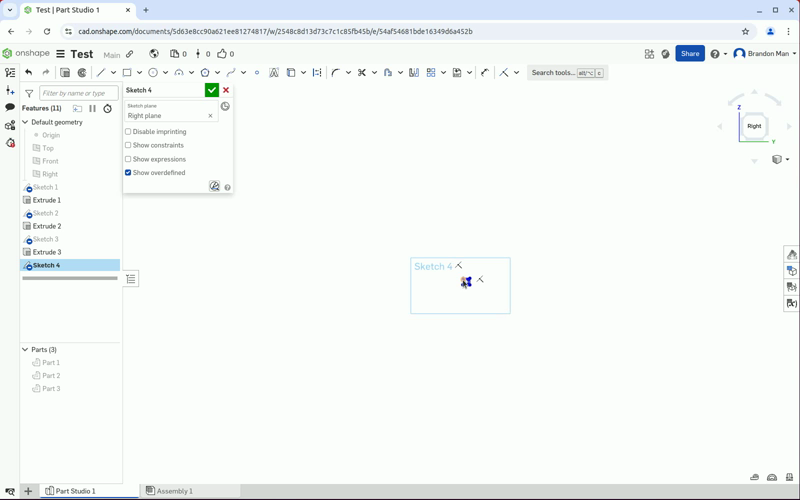
scroll(6)
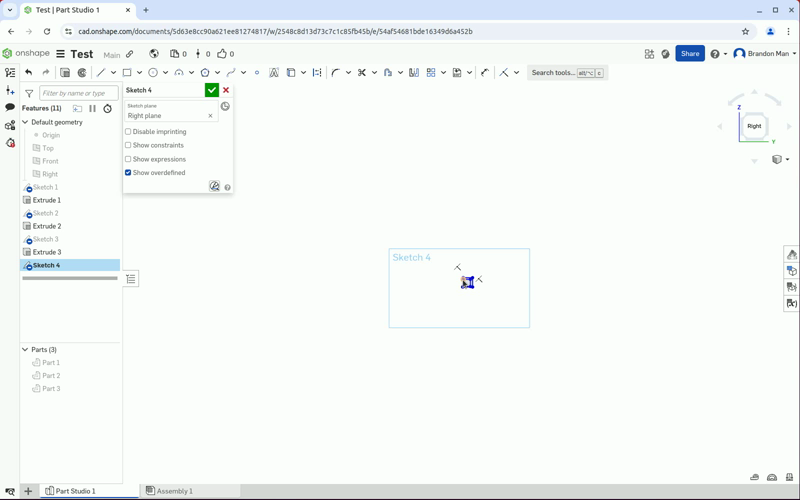
scroll(6)
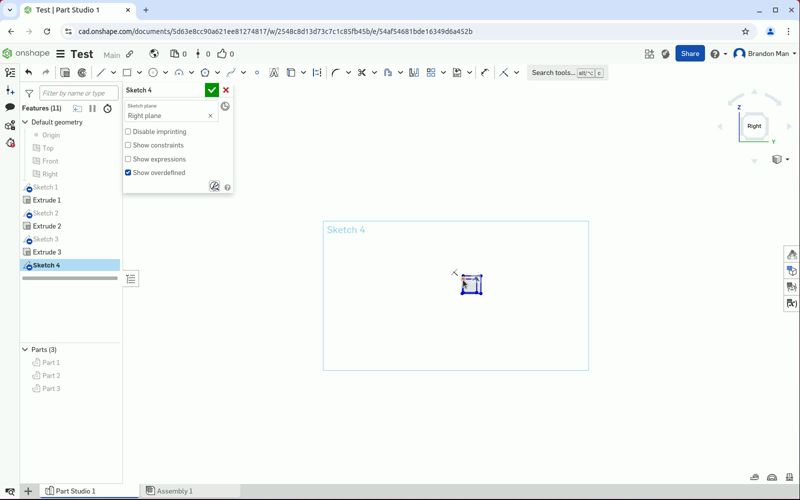
scroll(6)
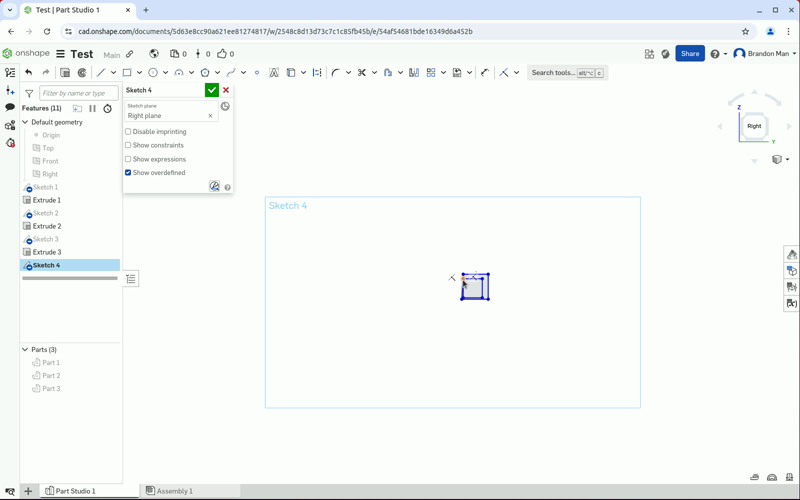
scroll(6)
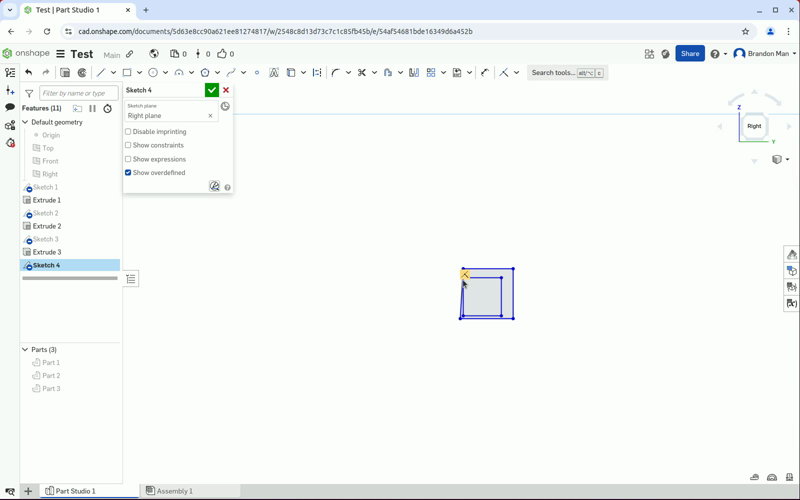
click(463, 279)
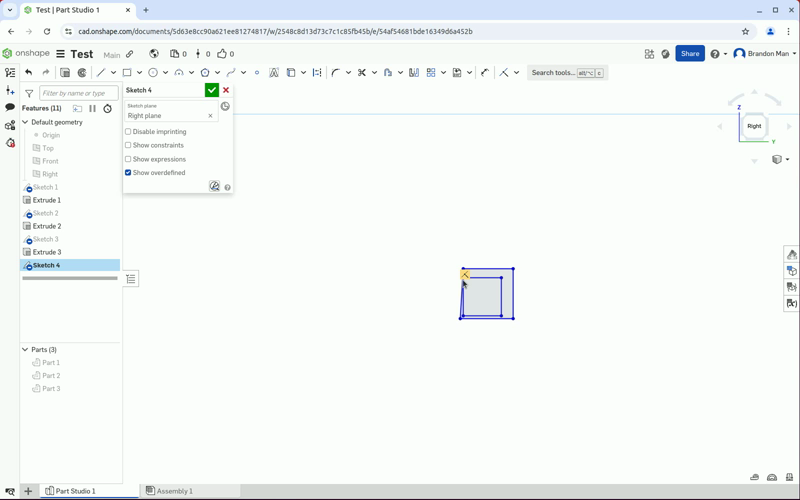
scroll(-6)
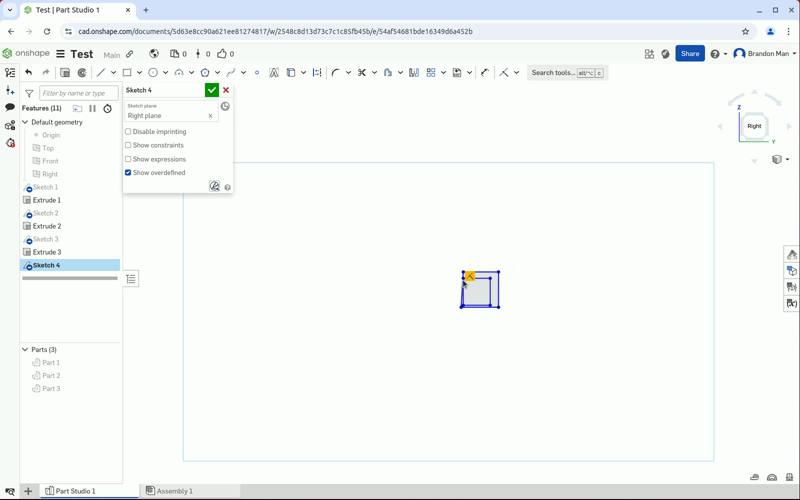
scroll(-6)
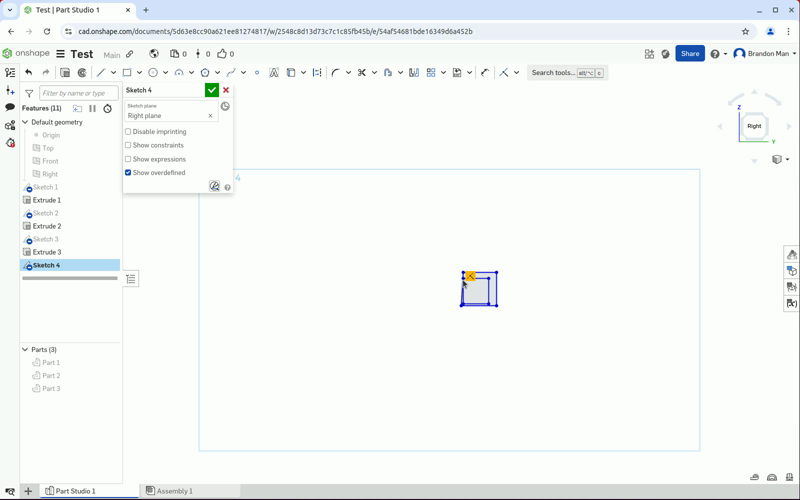
scroll(-6)
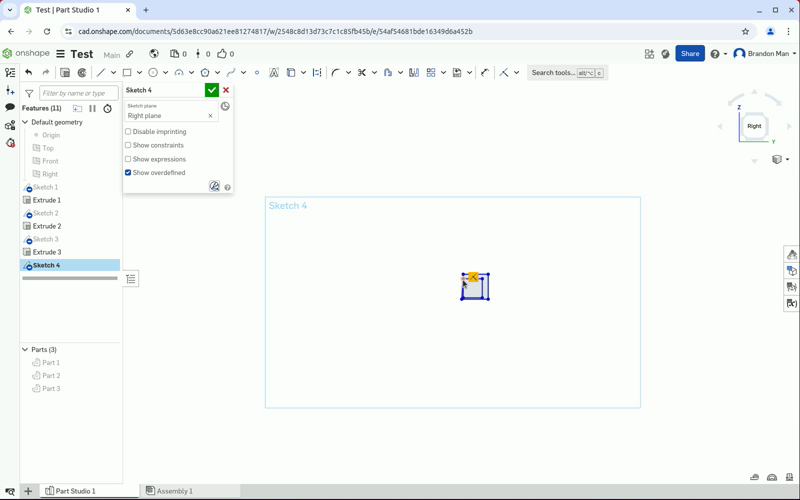
scroll(-6)
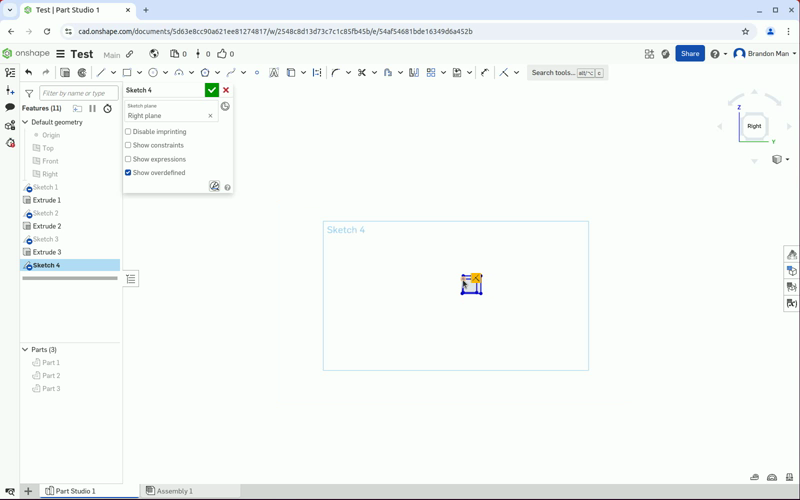
scroll(-6)
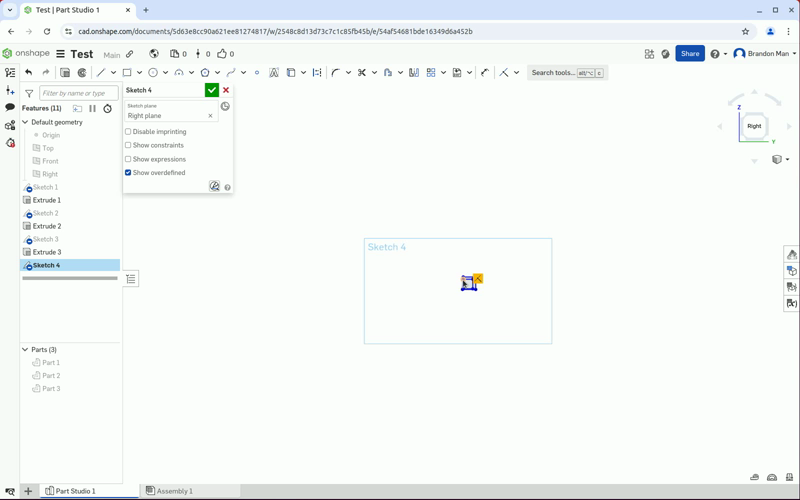
scroll(-6)
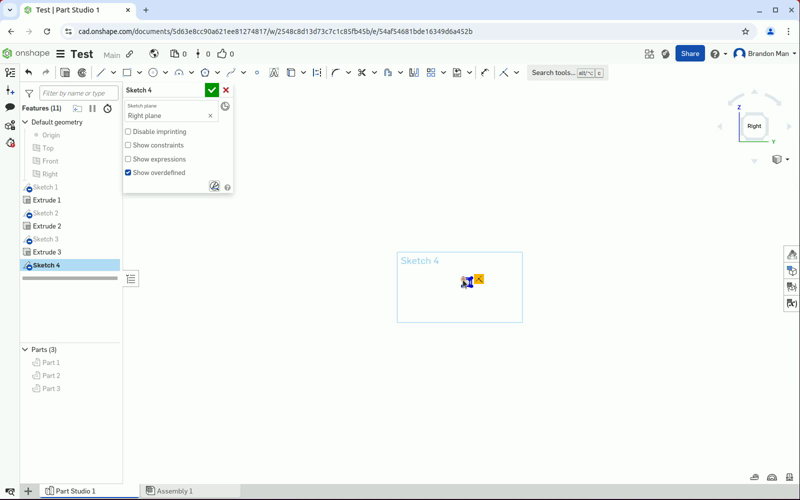
scroll(-6)
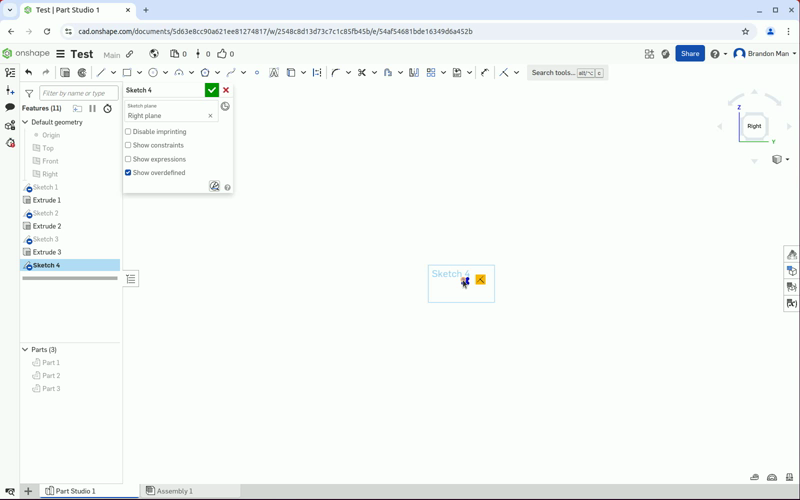
mouse_move(73, 352)
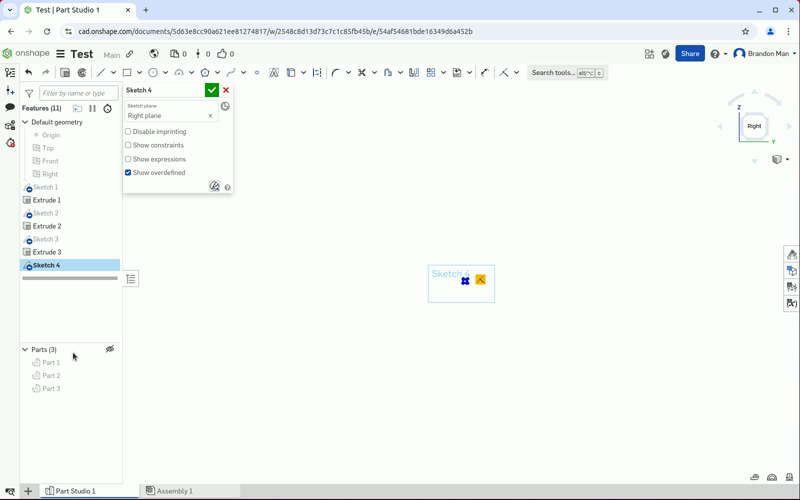
key(shift+y)
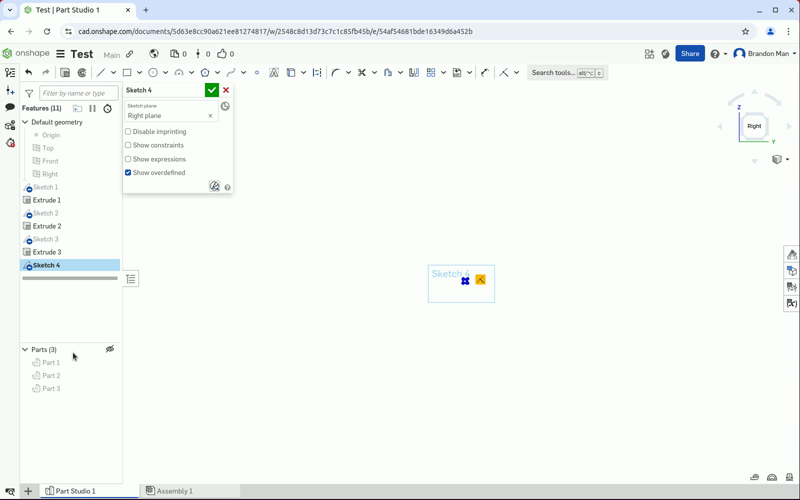
key(shift+e)
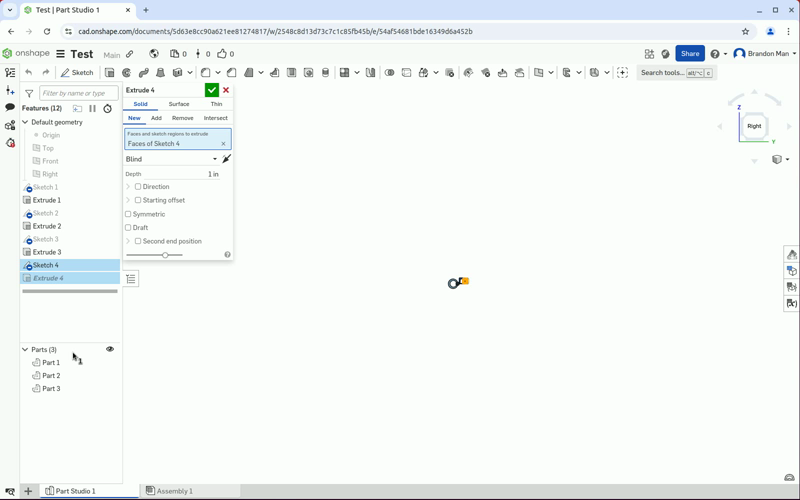
mouse_move(143, 106)
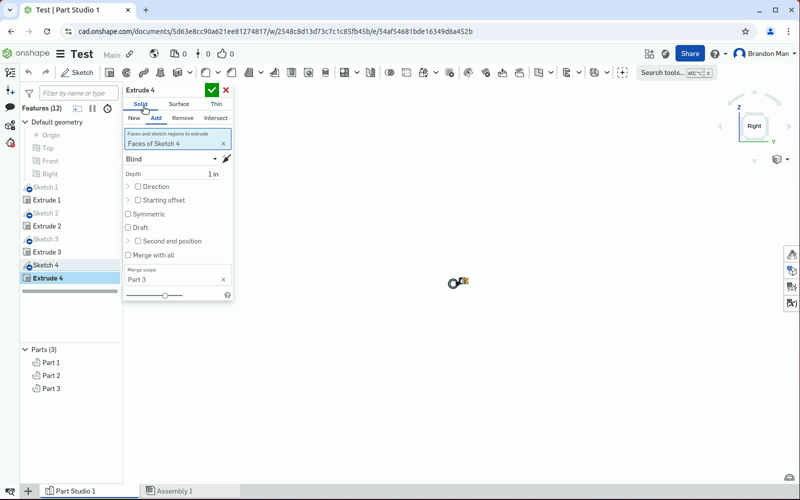
click(143, 106)
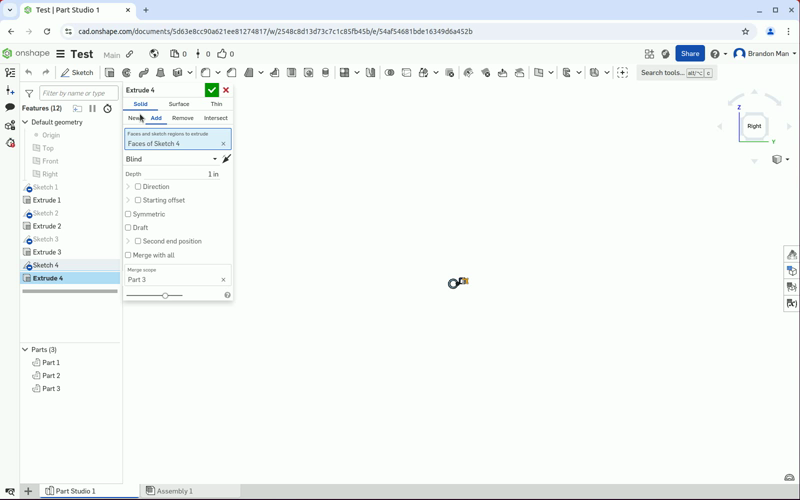
mouse_move(137, 120)
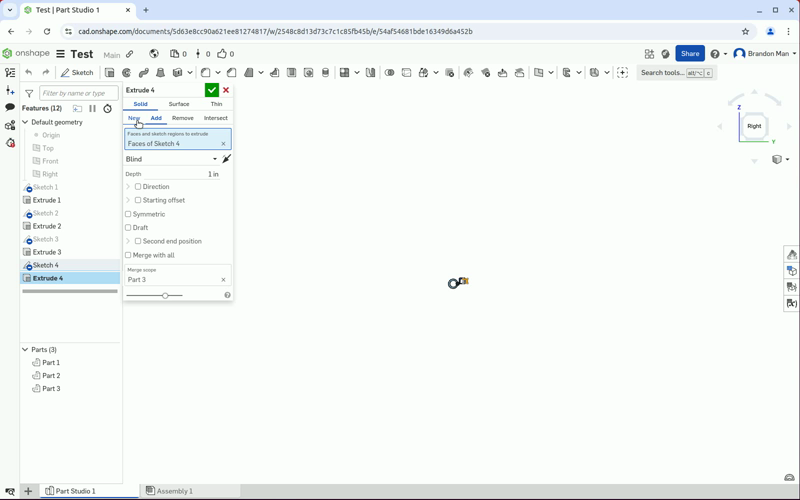
click(137, 120)
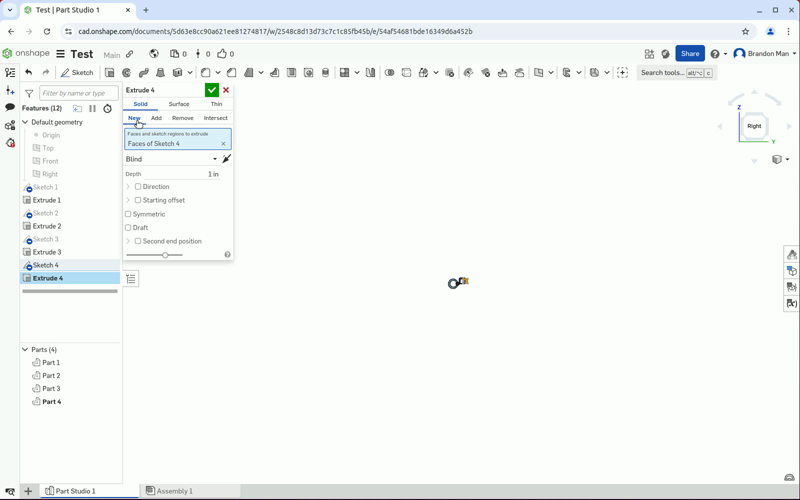
key(tab, 4)
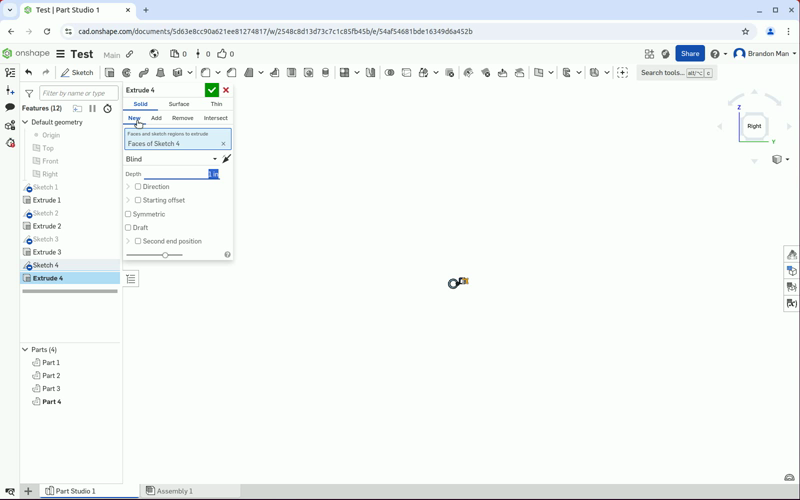
text(23.108)
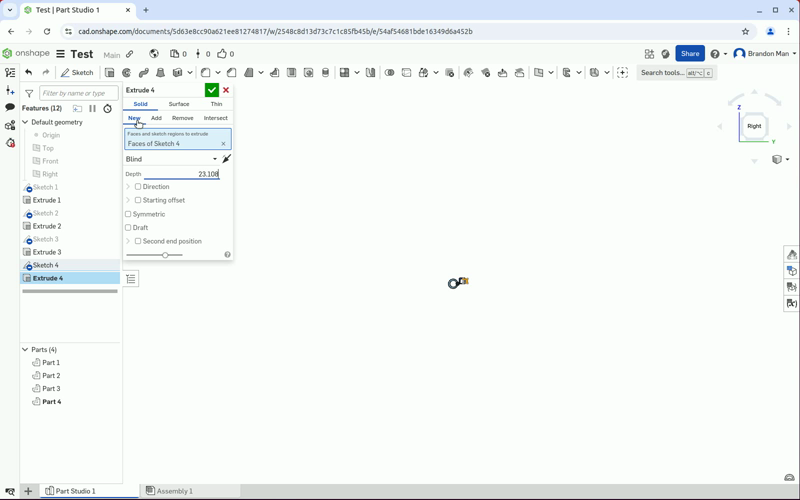
key(enter)
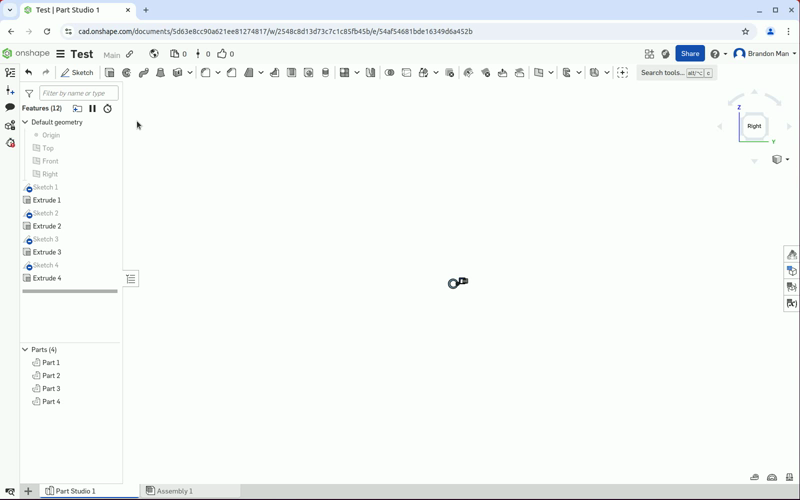
key(shift+h)
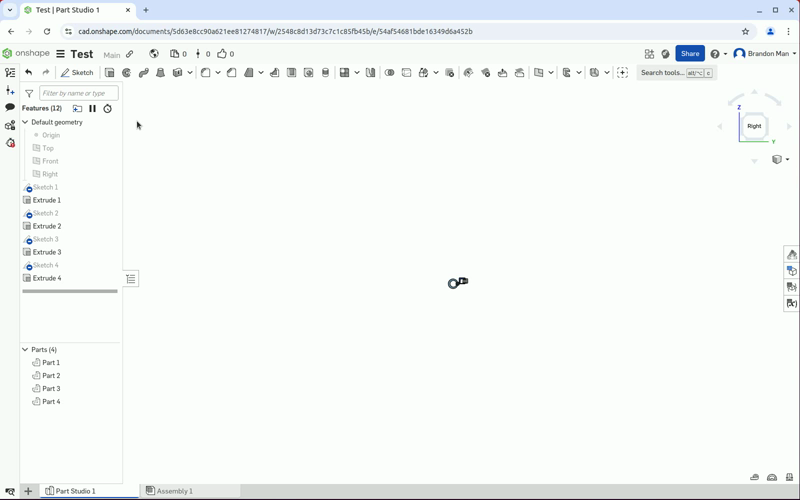
key(shift+h)
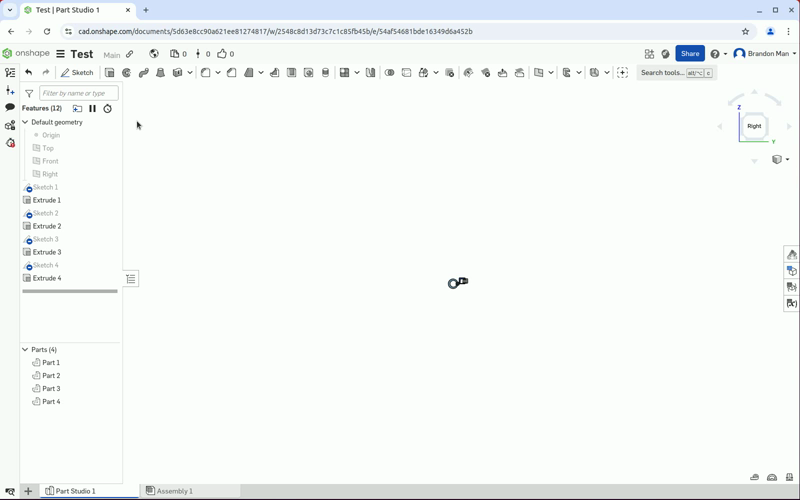
mouse_move(73, 189)
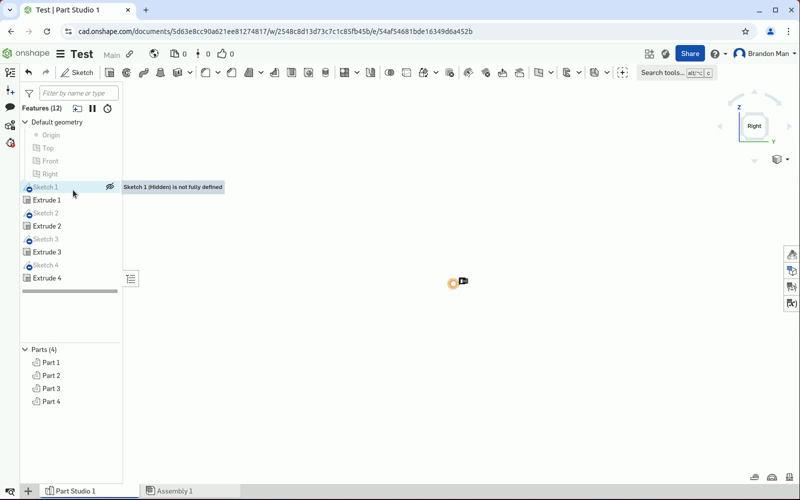
click(73, 189)
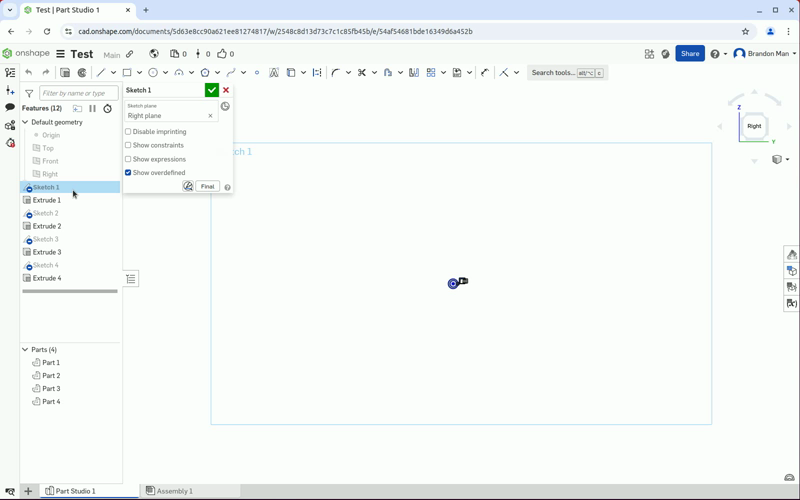
mouse_move(229, 92)
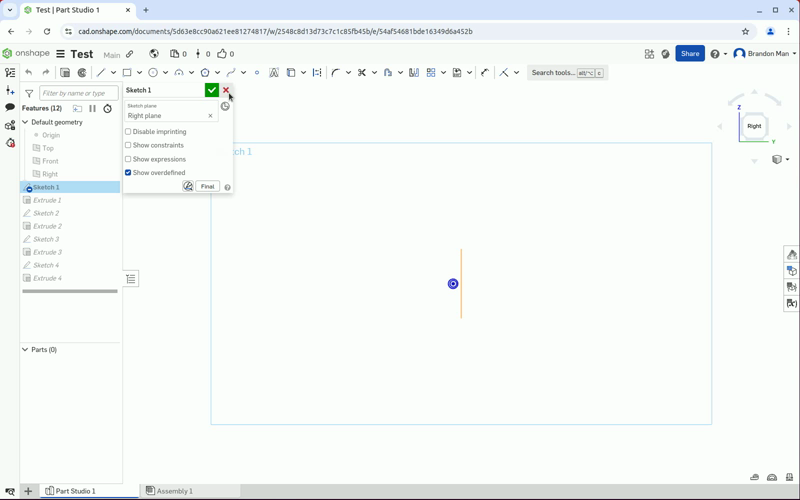
click(229, 92)
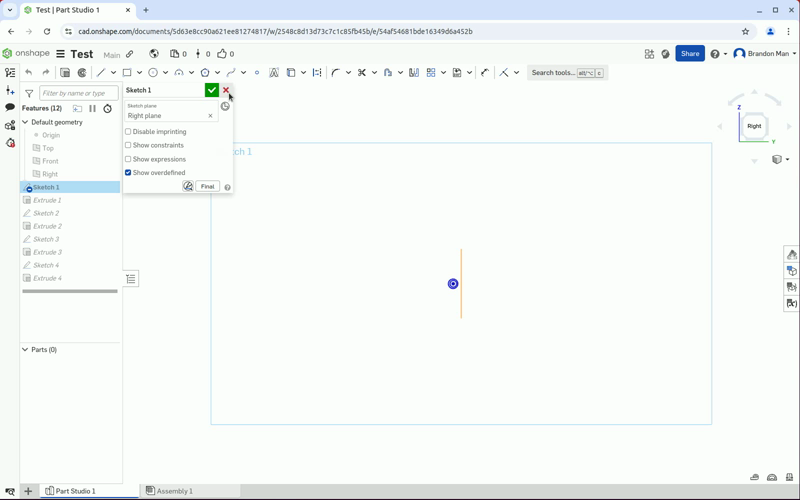
key(shift+s)
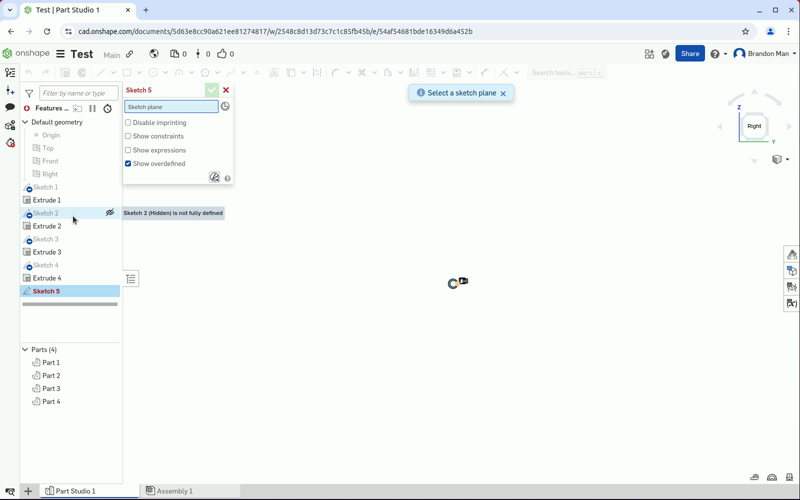
scroll(3)
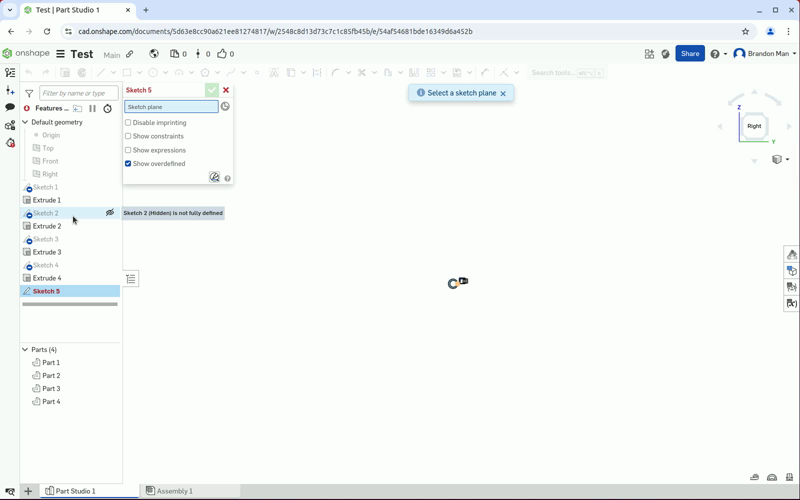
mouse_move(73, 176)
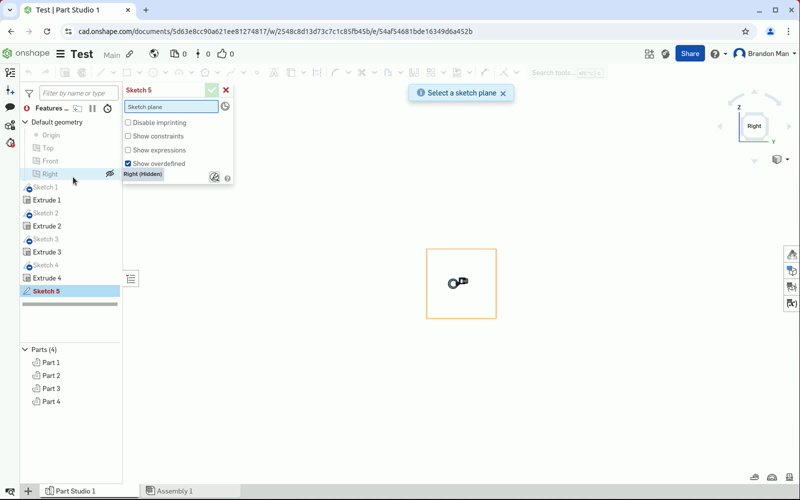
click(73, 176)
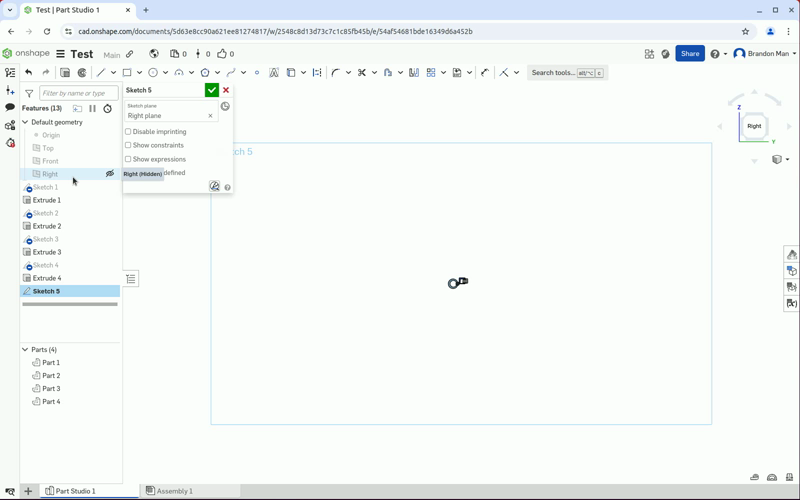
mouse_move(73, 352)
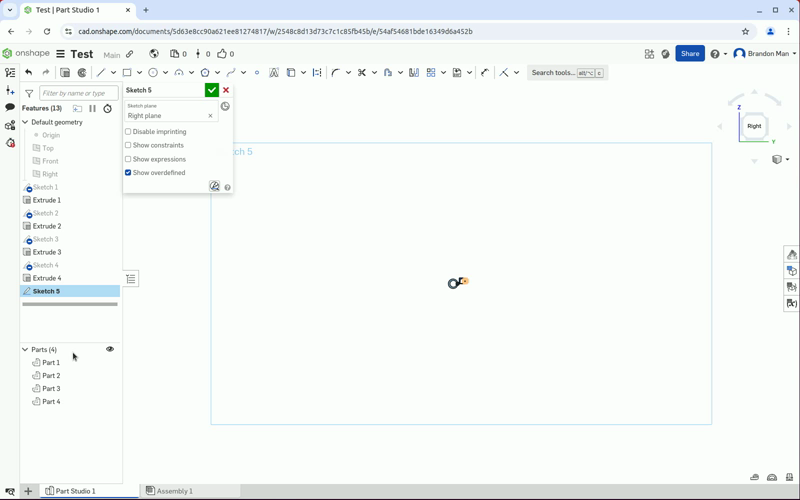
key(y)
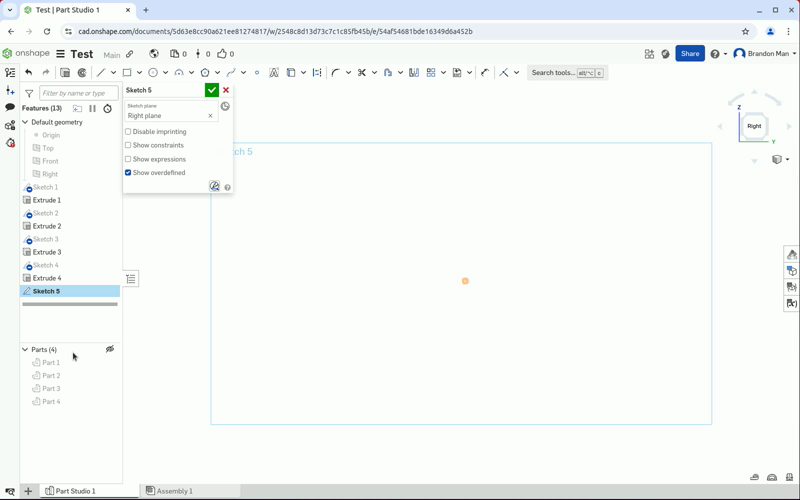
key(l)
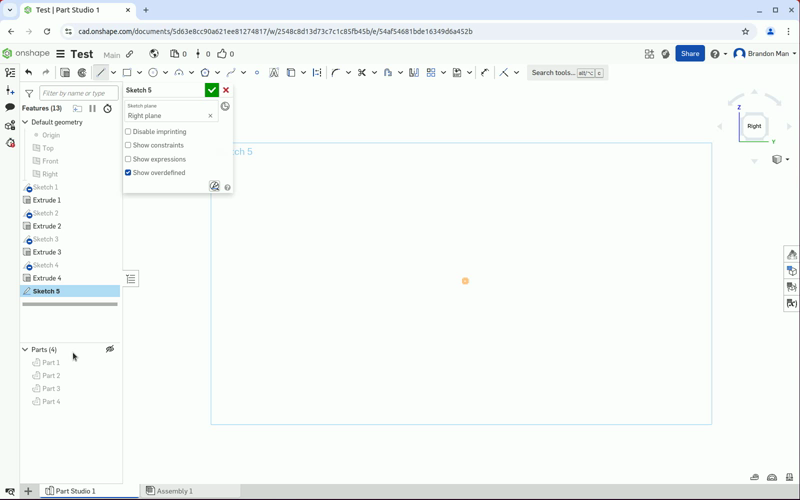
key_down(shift)
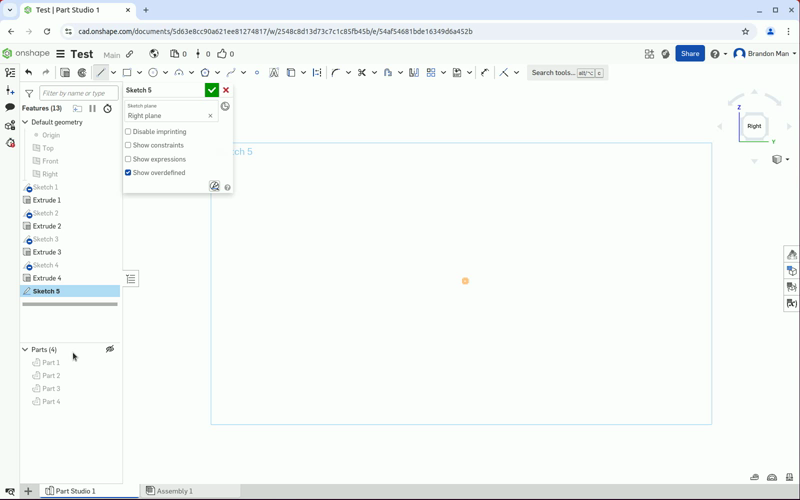
mouse_move(466, 282)
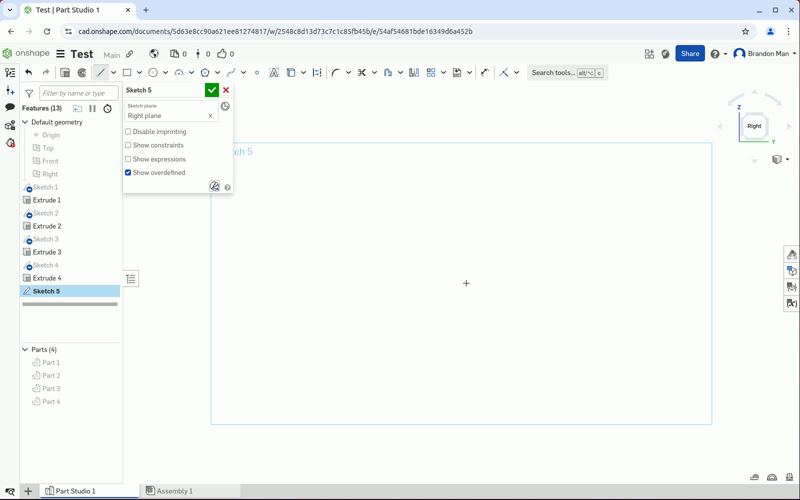
click(466, 282)
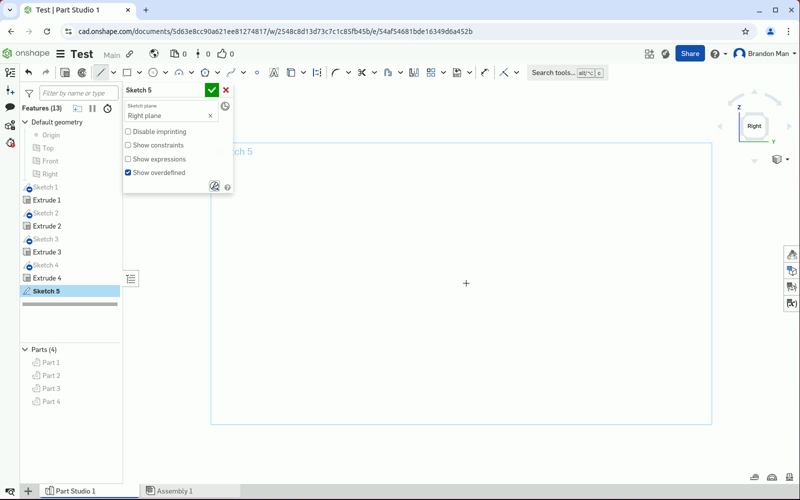
key_up(shift)
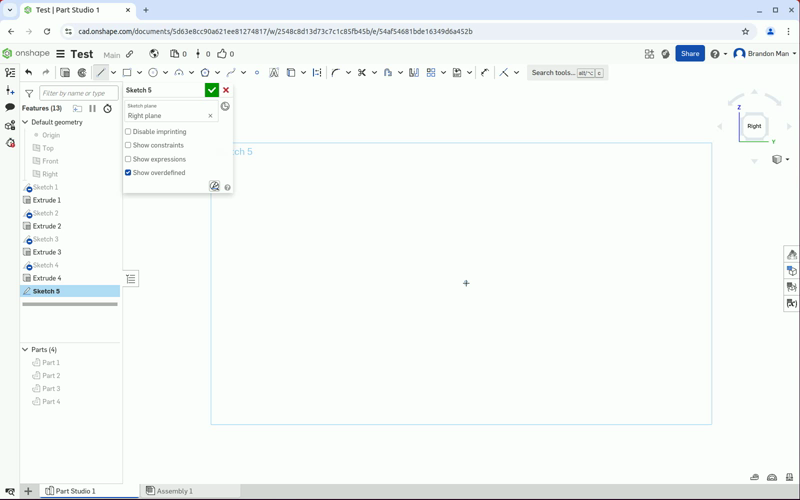
key_down(shift)
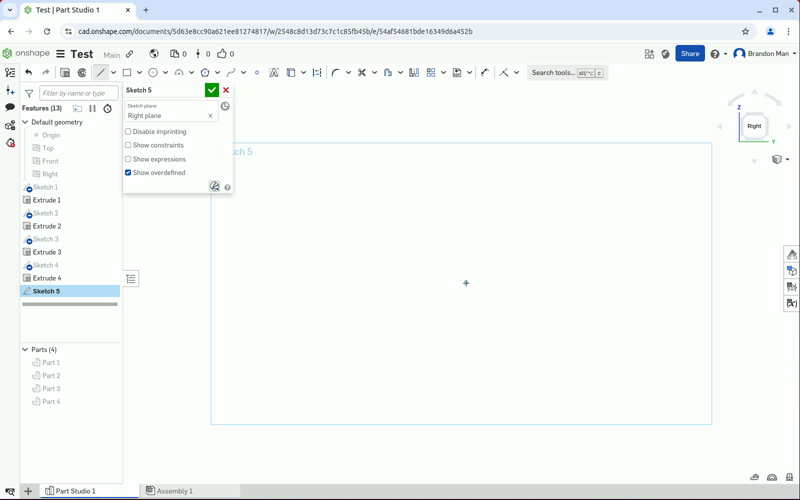
mouse_move(496, 282)
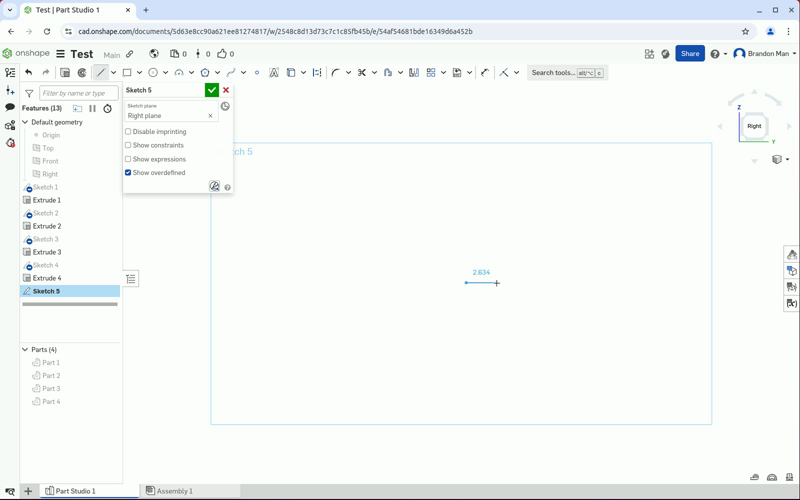
mouse_move(468, 282)
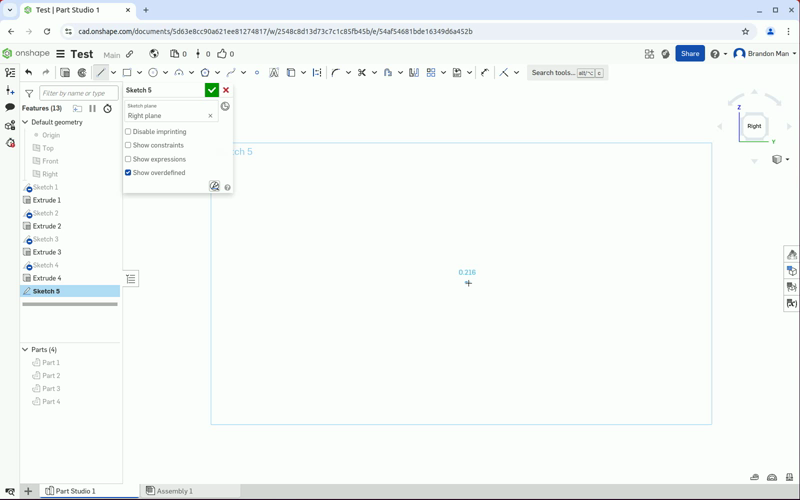
scroll(6)
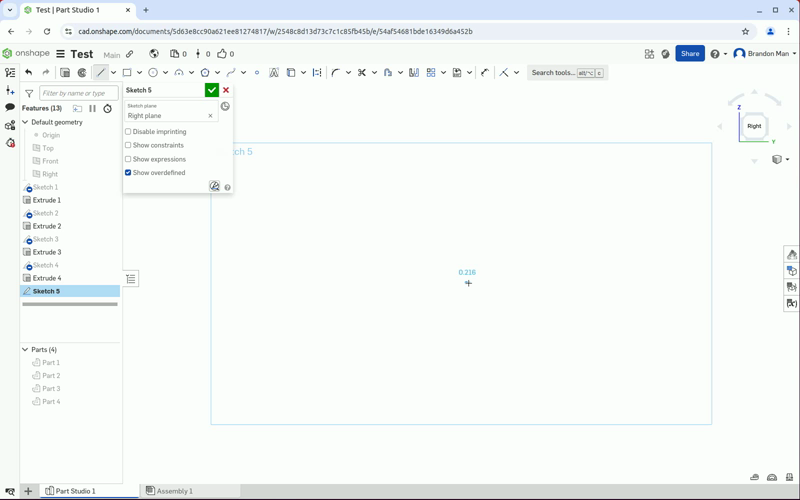
scroll(6)
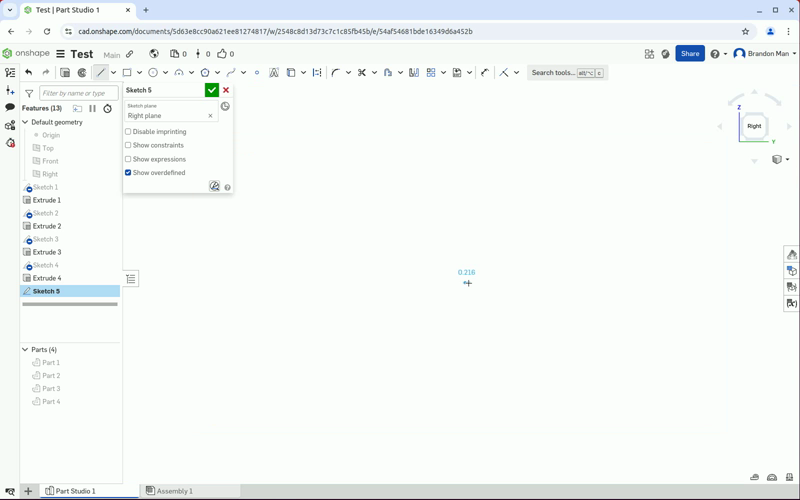
scroll(6)
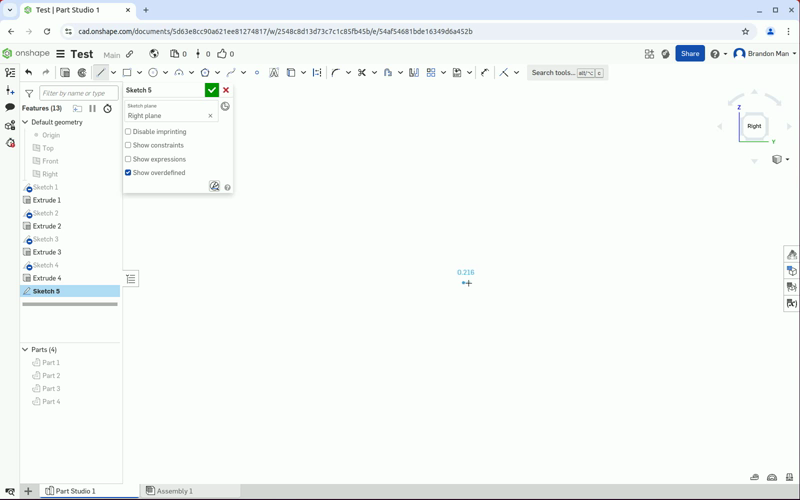
scroll(6)
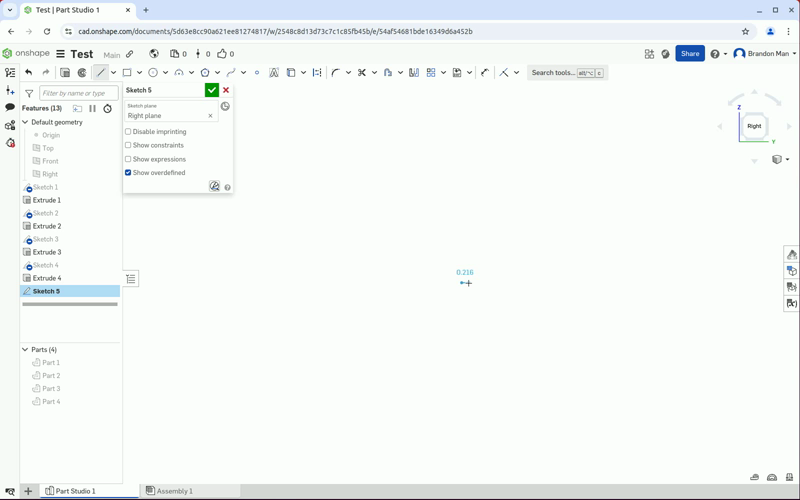
scroll(6)
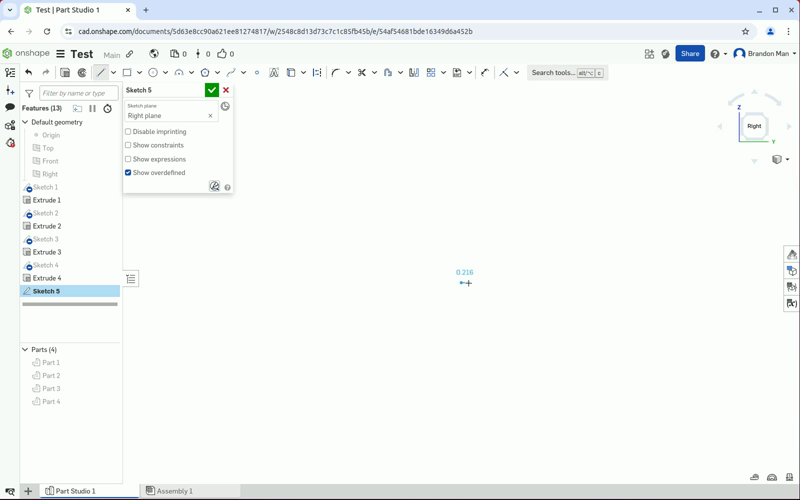
scroll(6)
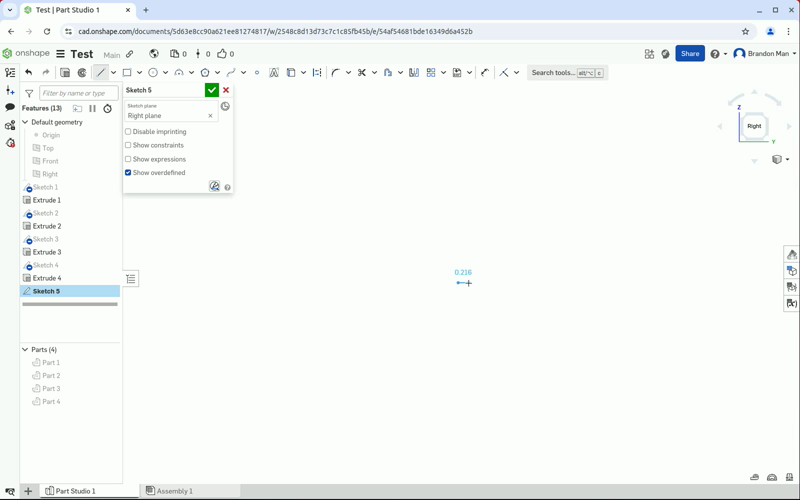
scroll(6)
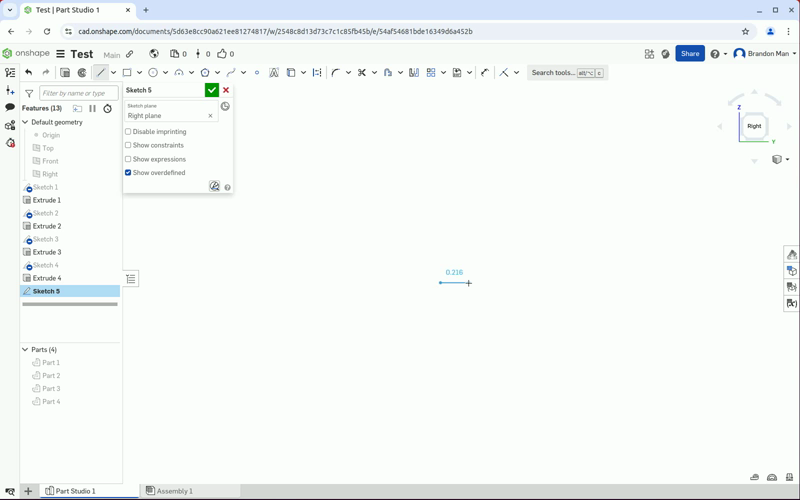
click(468, 282)
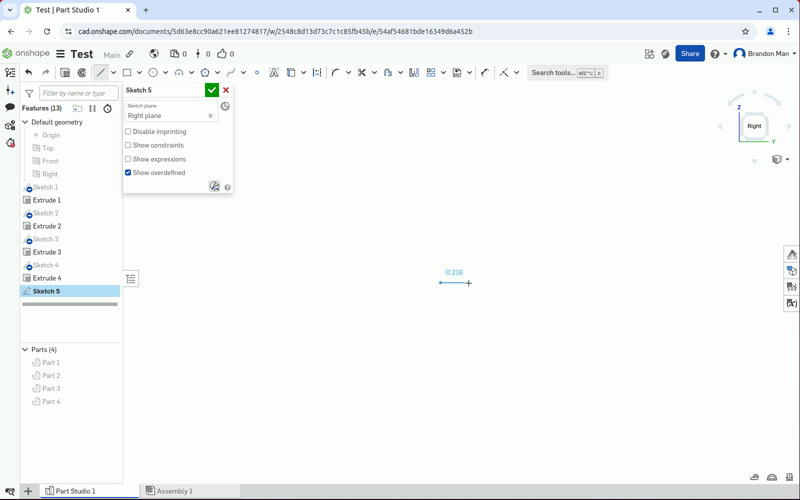
scroll(-6)
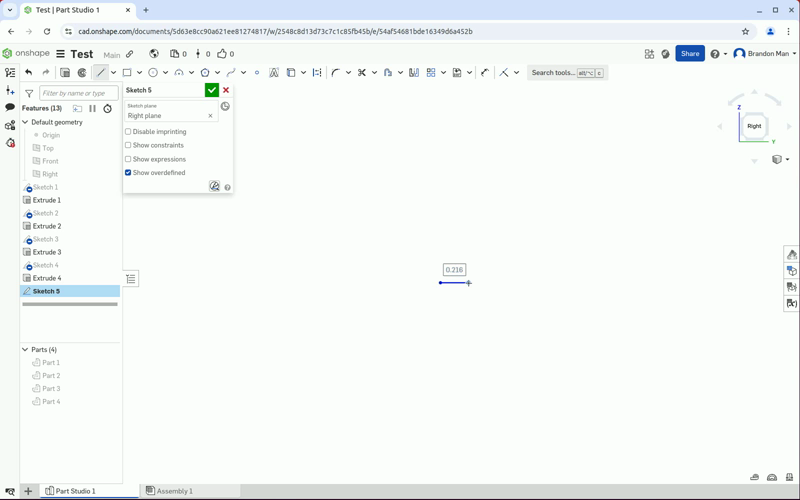
scroll(-6)
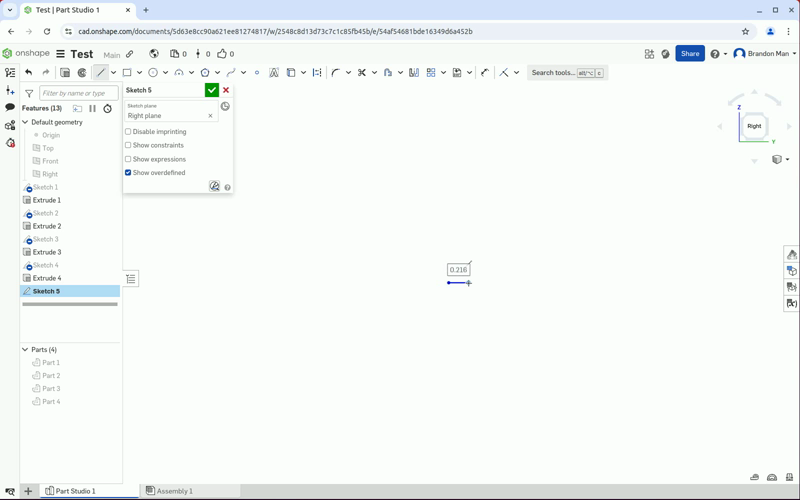
scroll(-6)
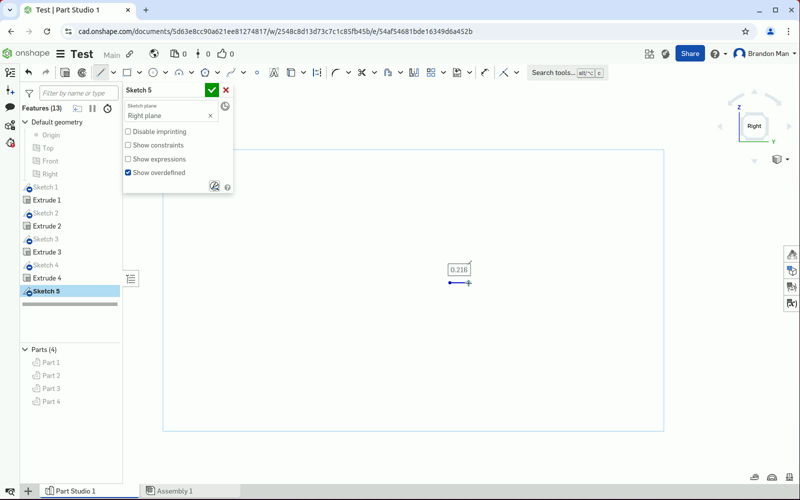
scroll(-6)
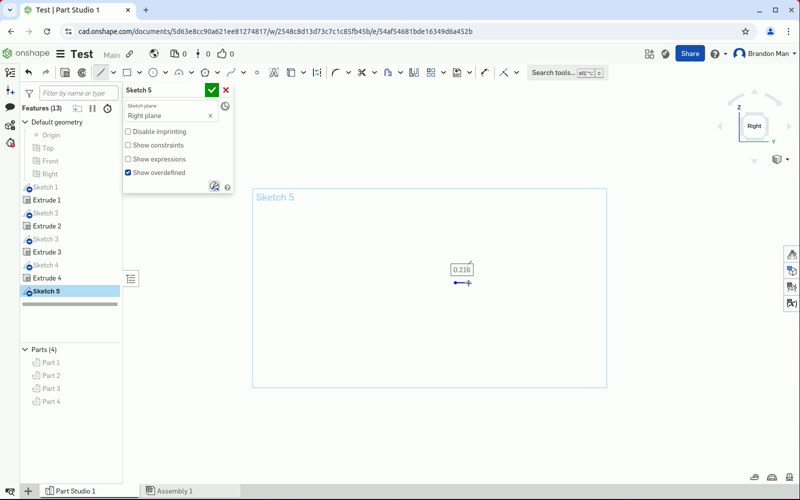
scroll(-6)
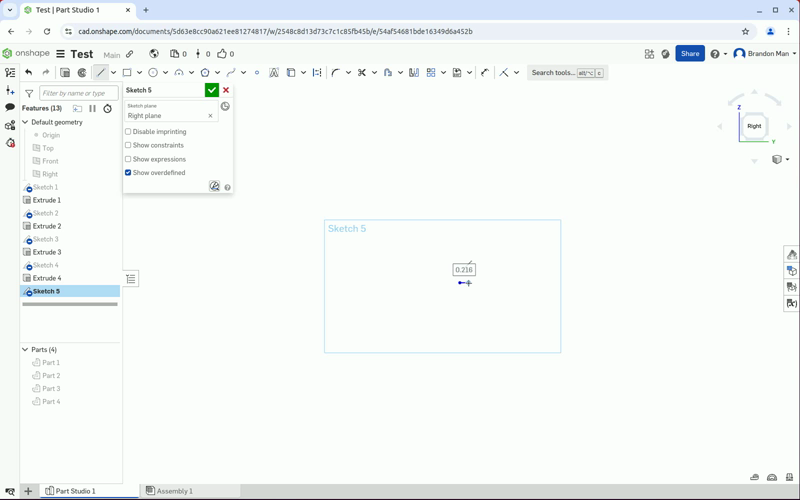
scroll(-6)
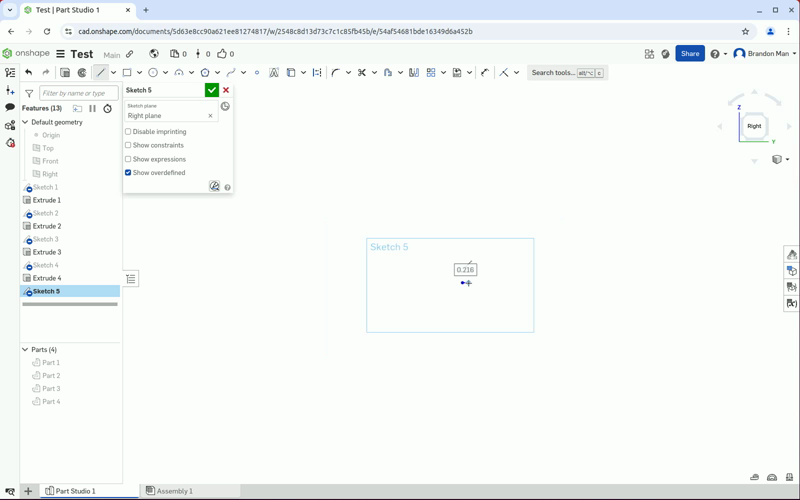
scroll(-6)
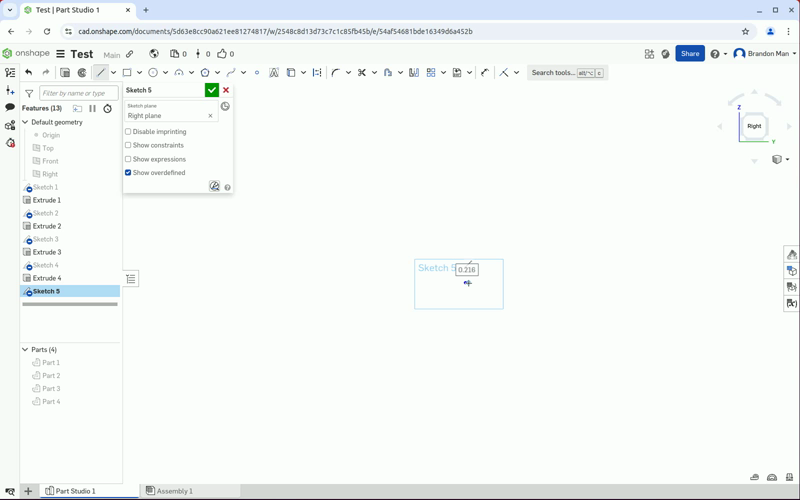
key_up(shift)
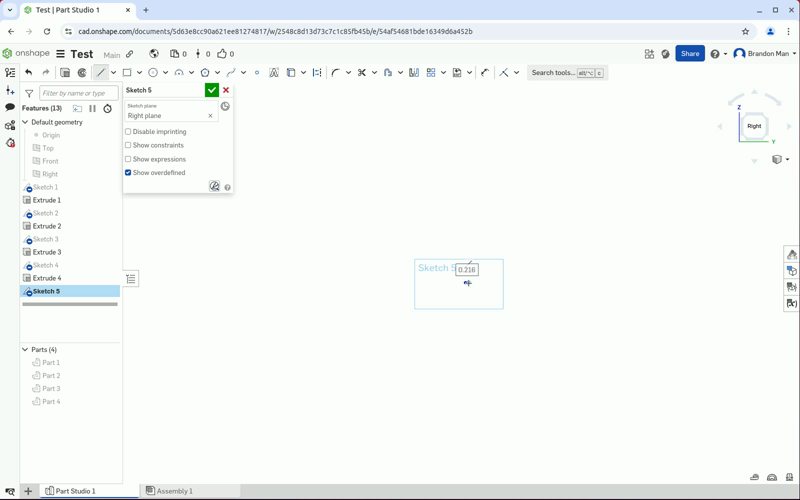
key_down(shift)
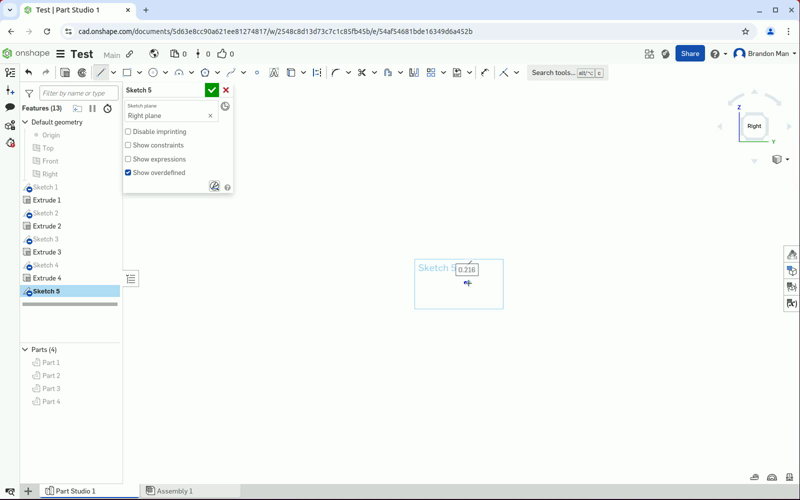
mouse_move(498, 282)
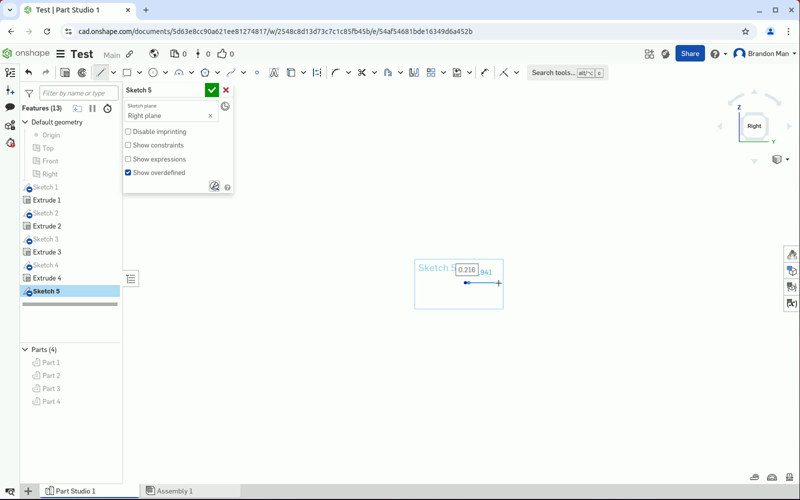
mouse_move(468, 280)
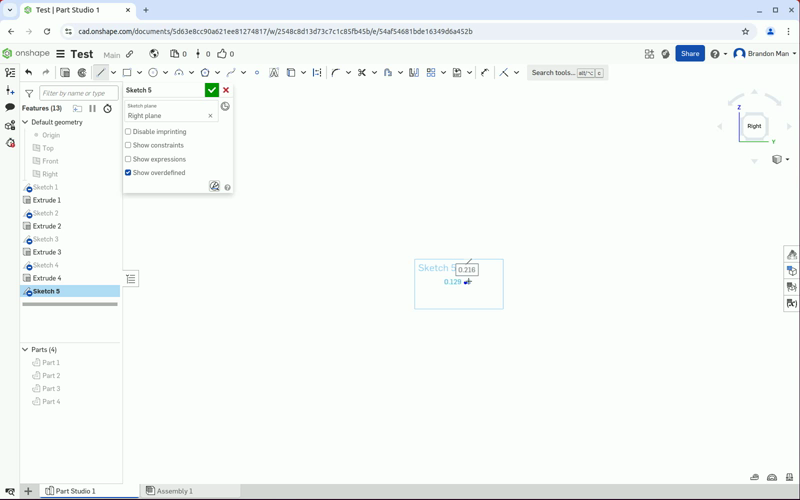
scroll(6)
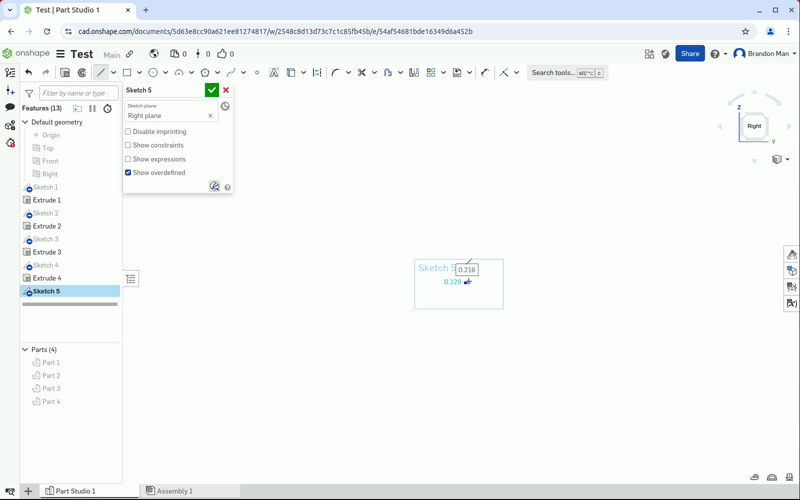
scroll(6)
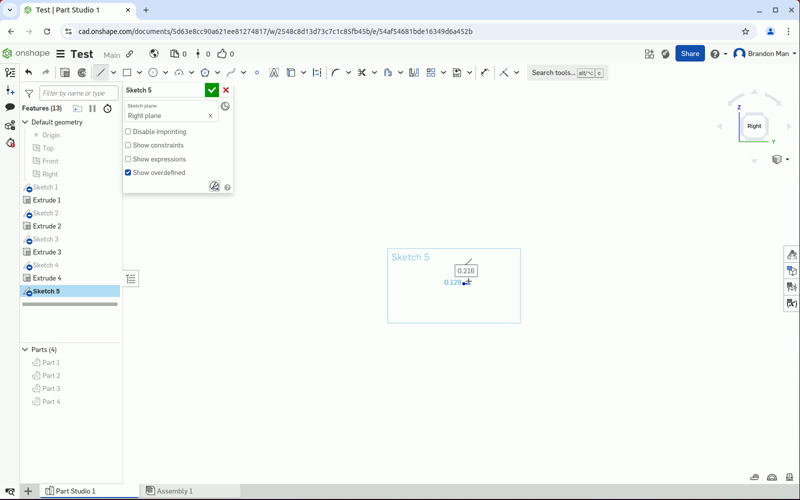
scroll(6)
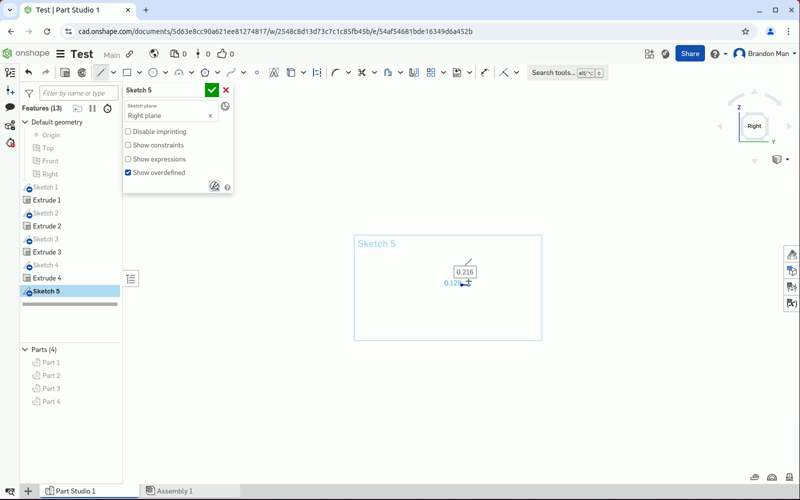
scroll(6)
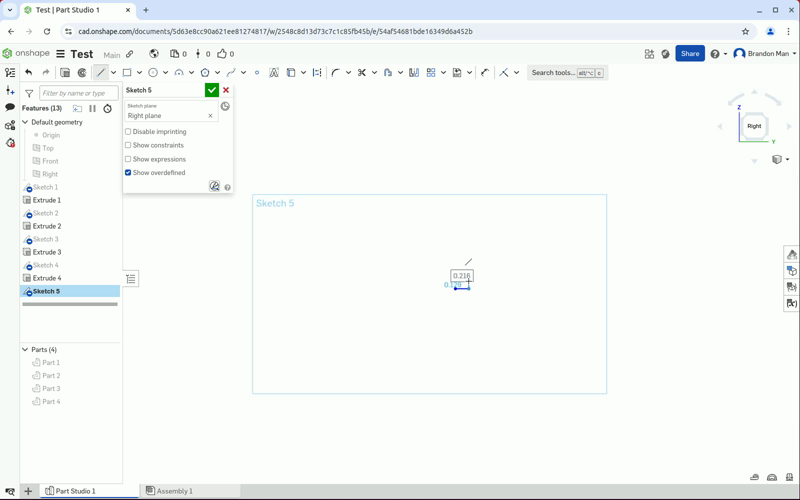
scroll(6)
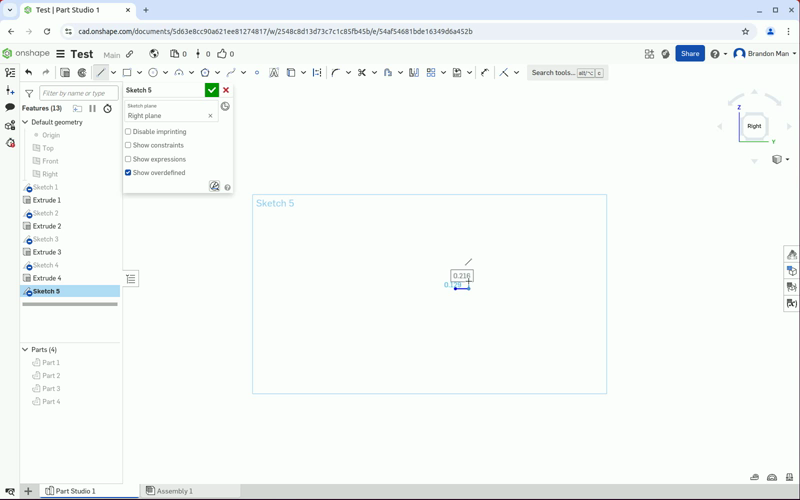
scroll(6)
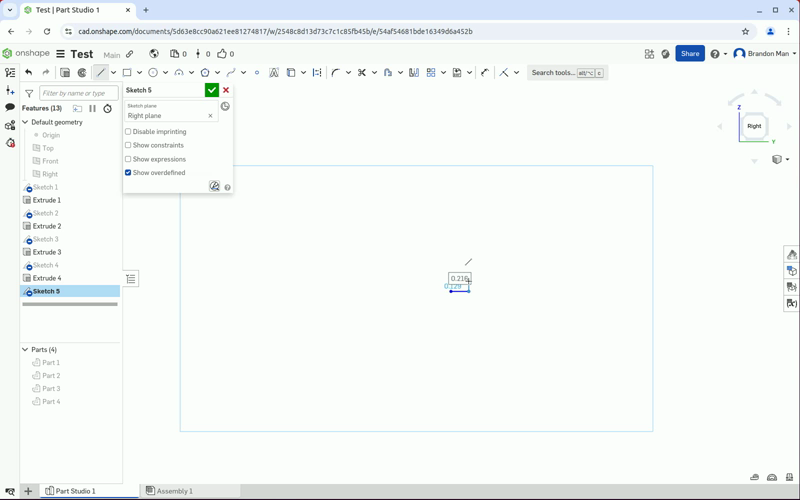
scroll(6)
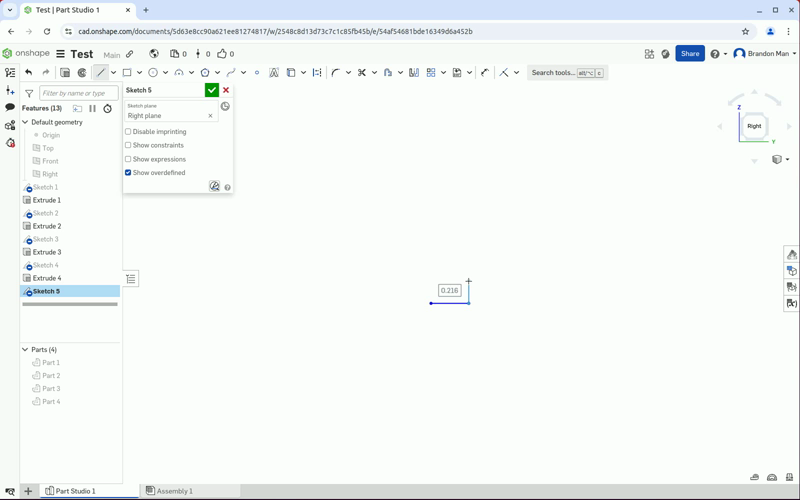
click(468, 280)
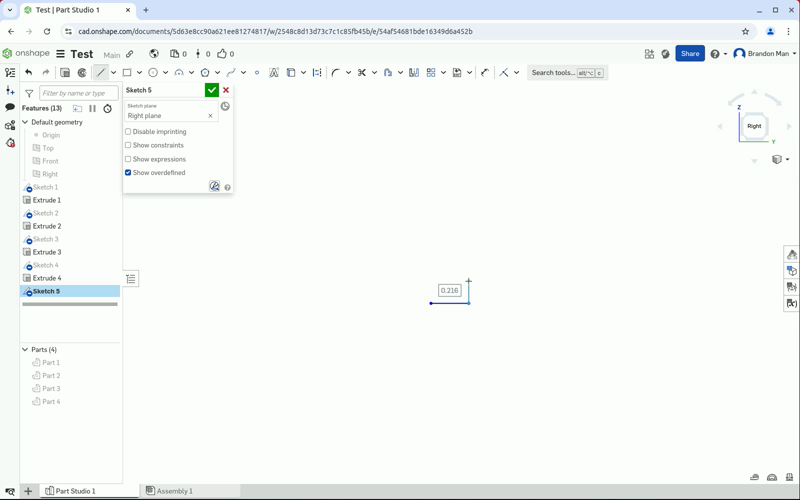
scroll(-6)
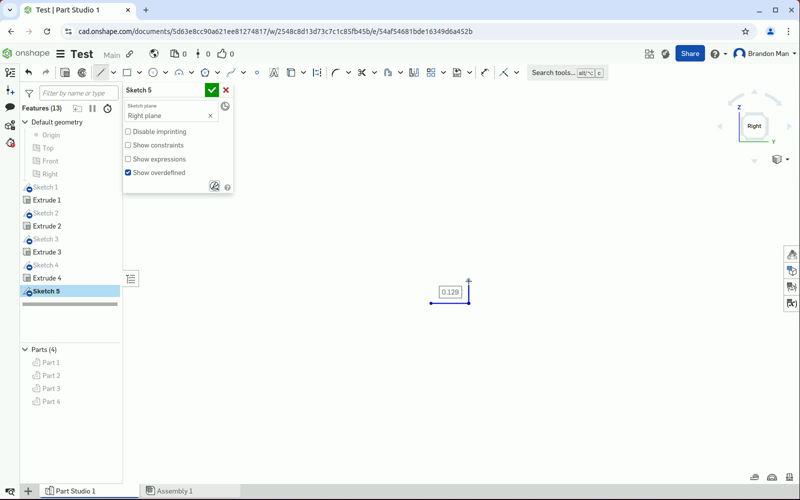
scroll(-6)
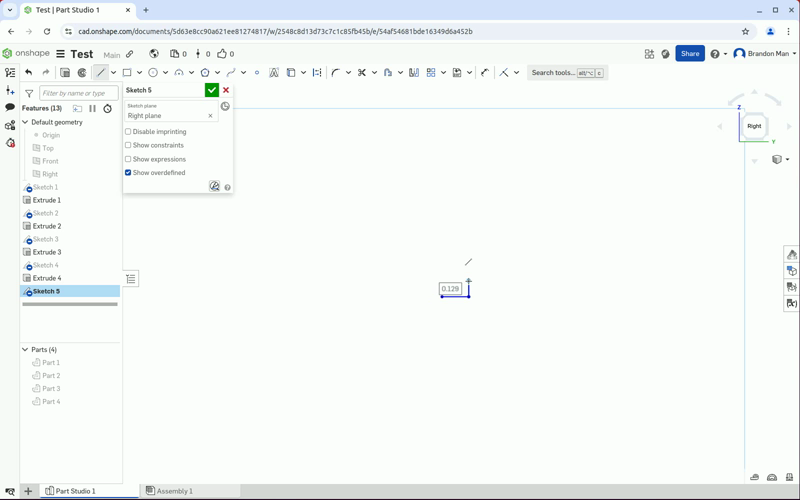
scroll(-6)
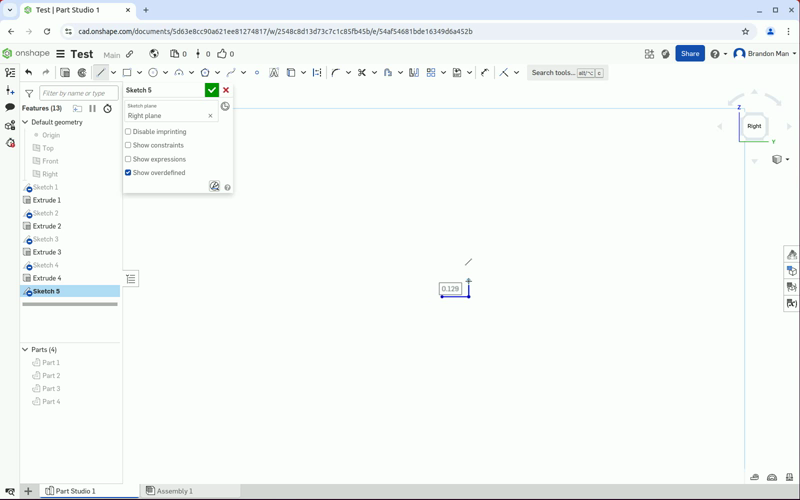
scroll(-6)
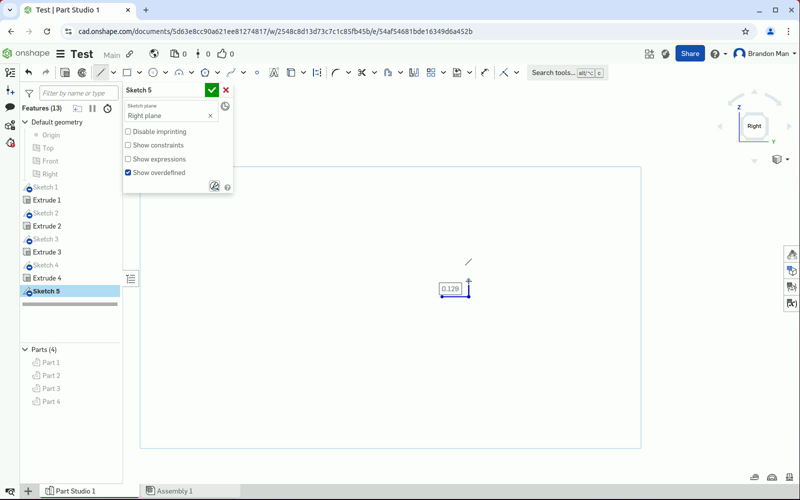
scroll(-6)
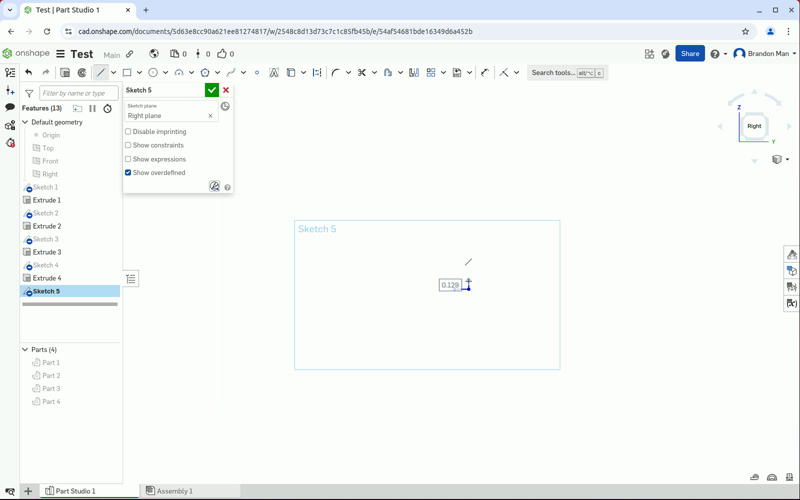
scroll(-6)
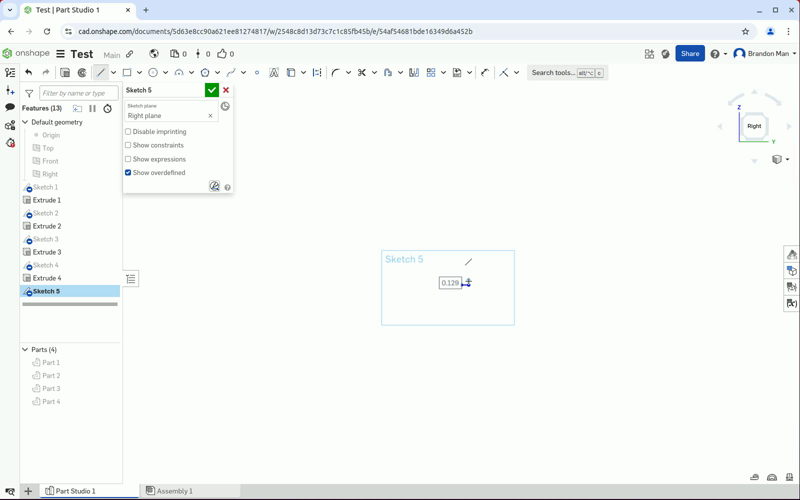
scroll(-6)
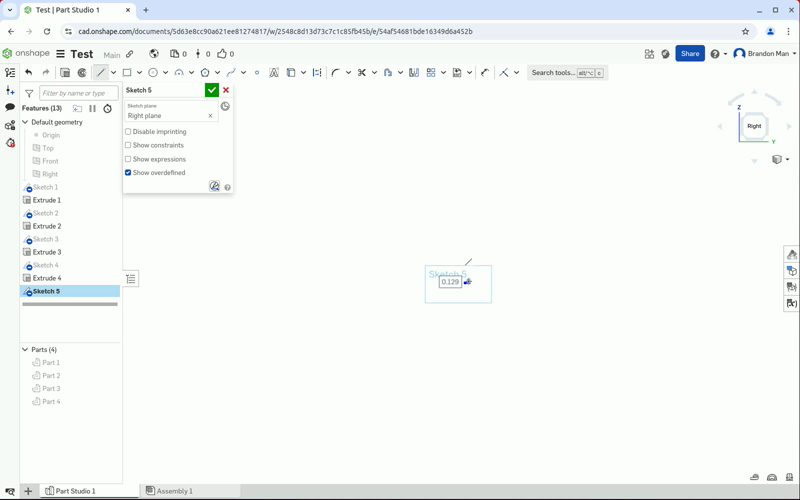
key_up(shift)
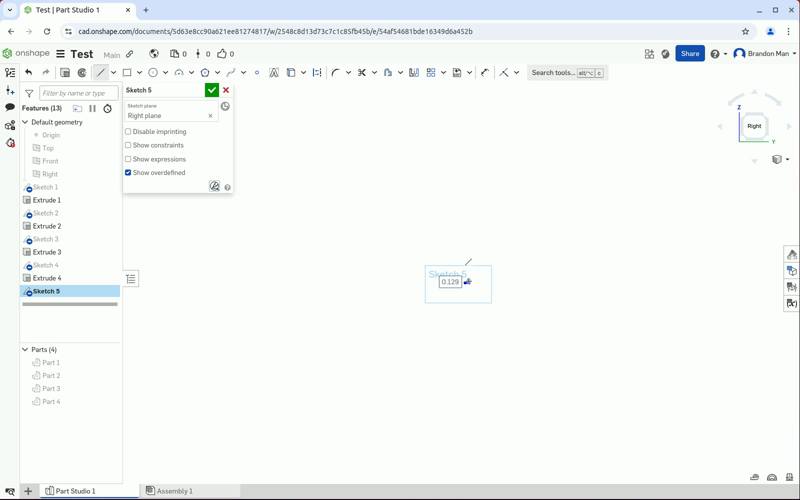
key_down(shift)
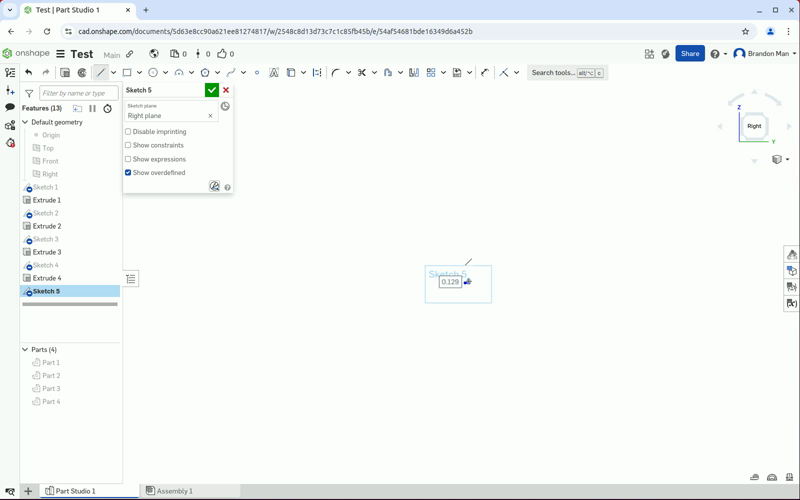
mouse_move(498, 280)
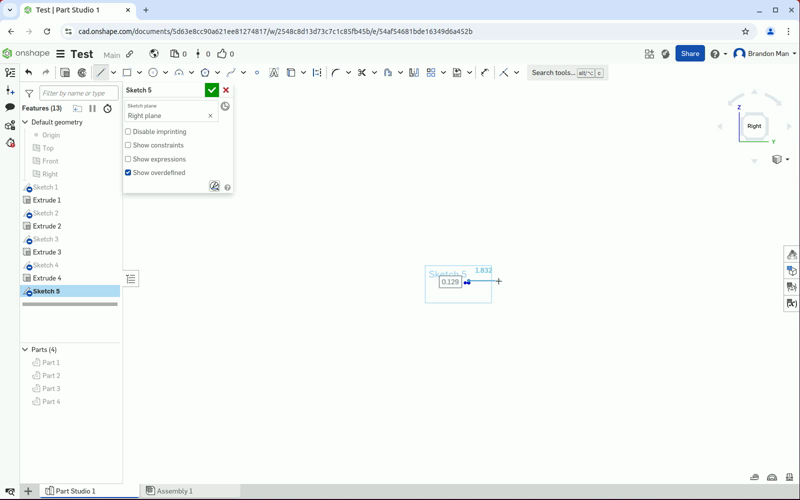
mouse_move(466, 280)
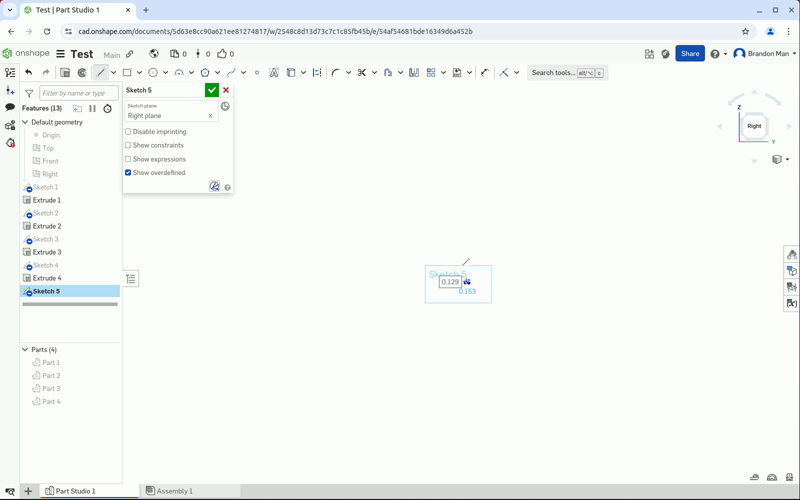
scroll(6)
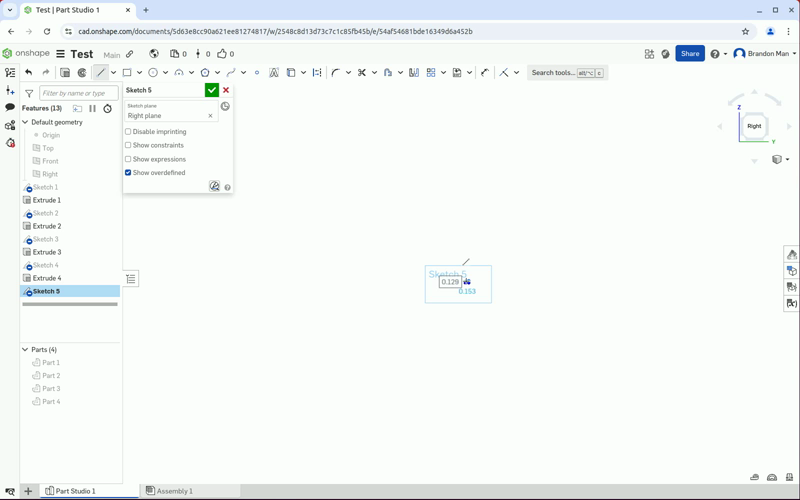
scroll(6)
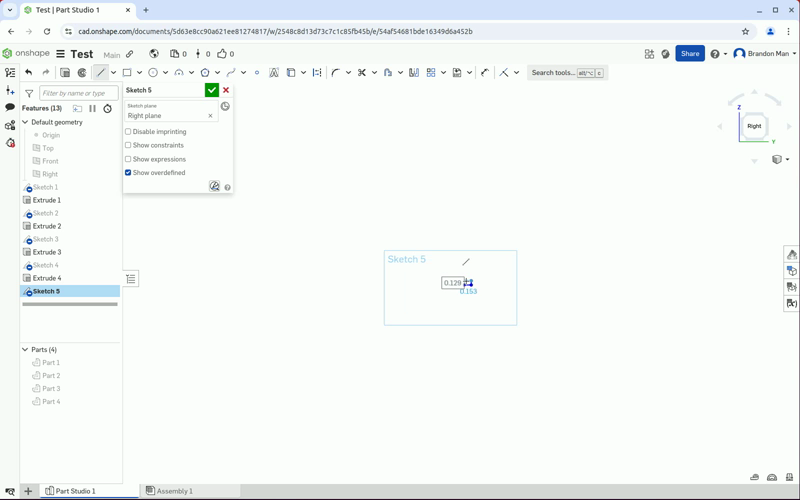
scroll(6)
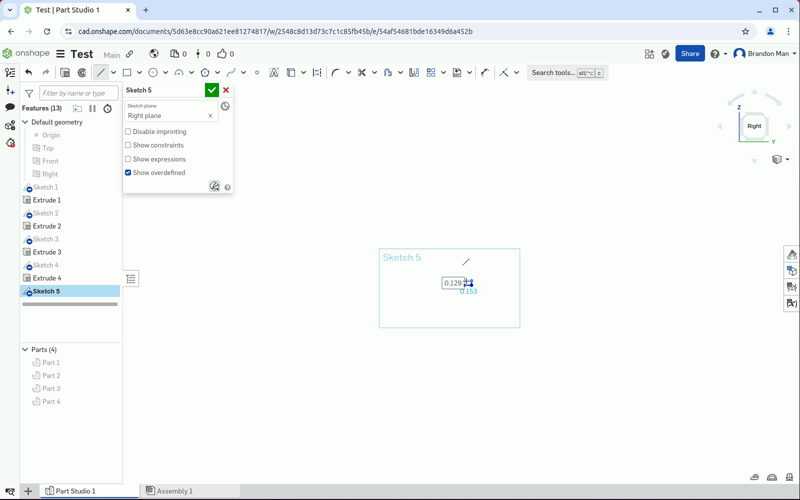
scroll(6)
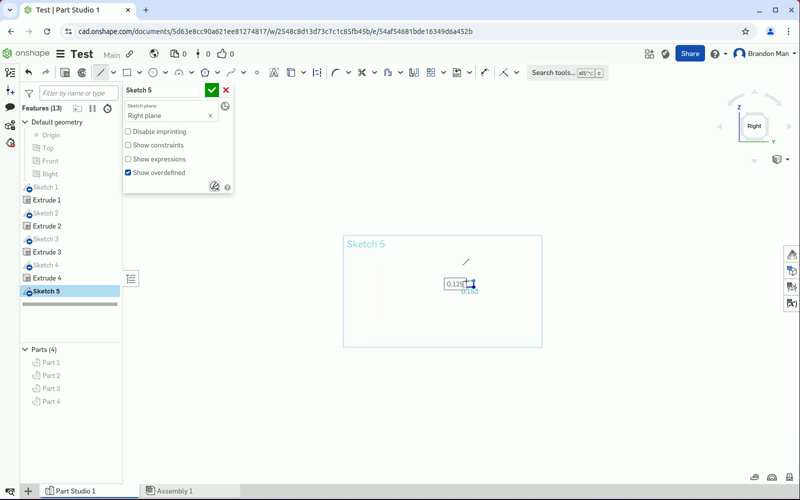
scroll(6)
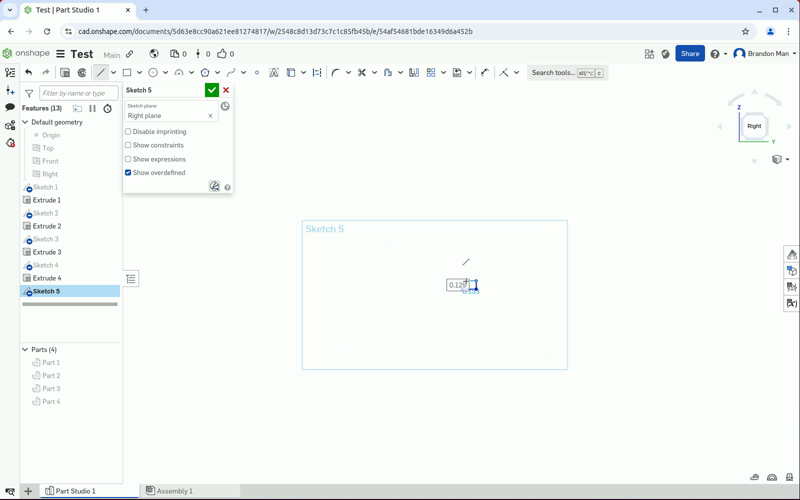
scroll(6)
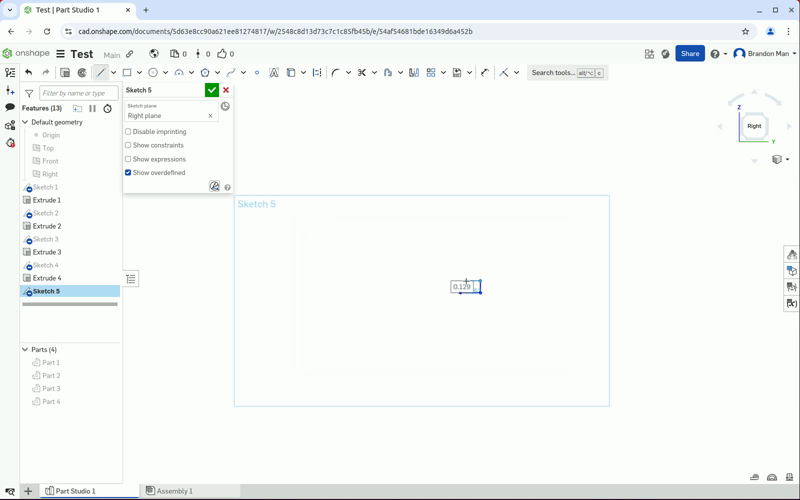
scroll(6)
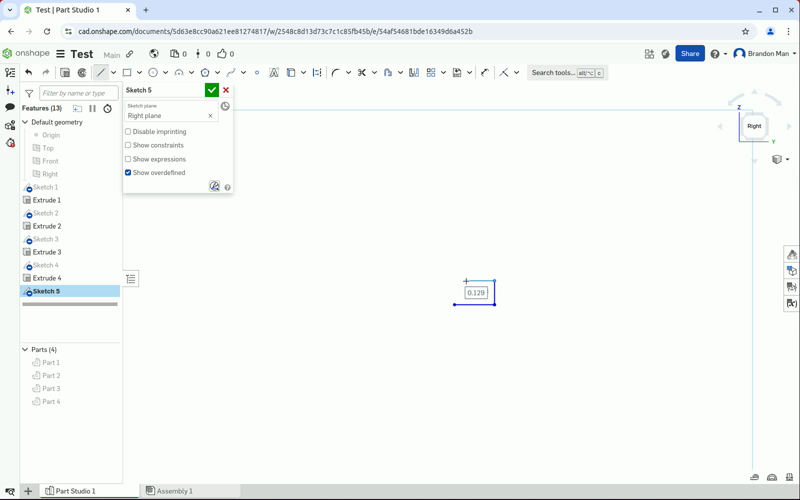
click(466, 280)
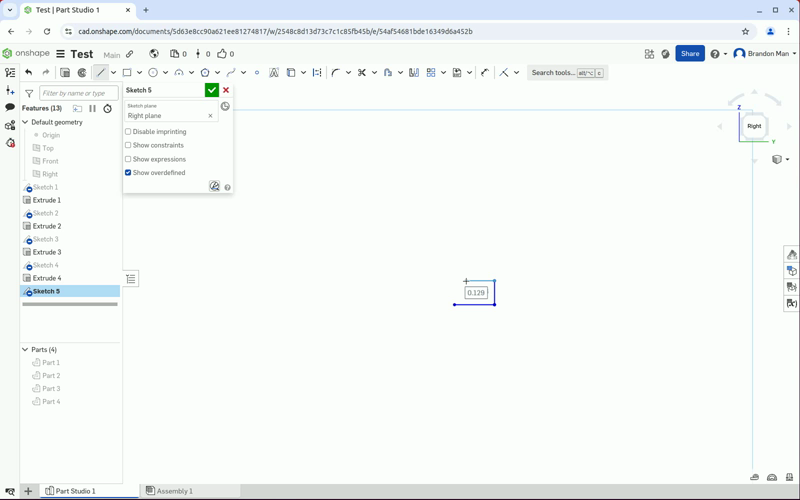
scroll(-6)
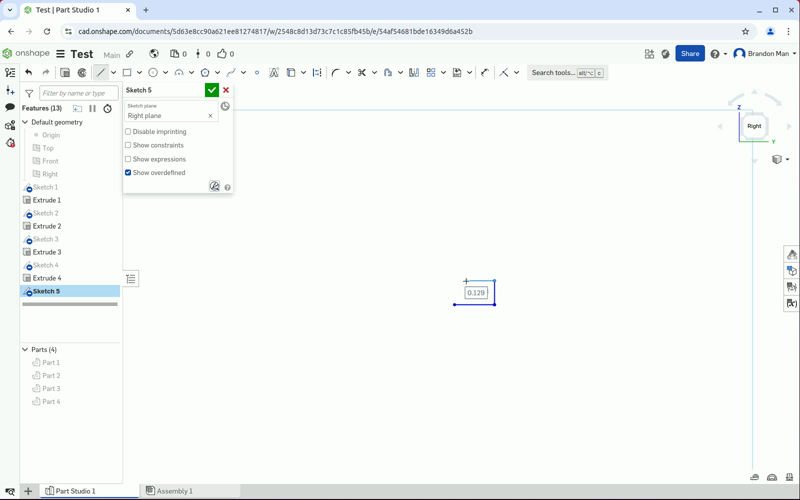
scroll(-6)
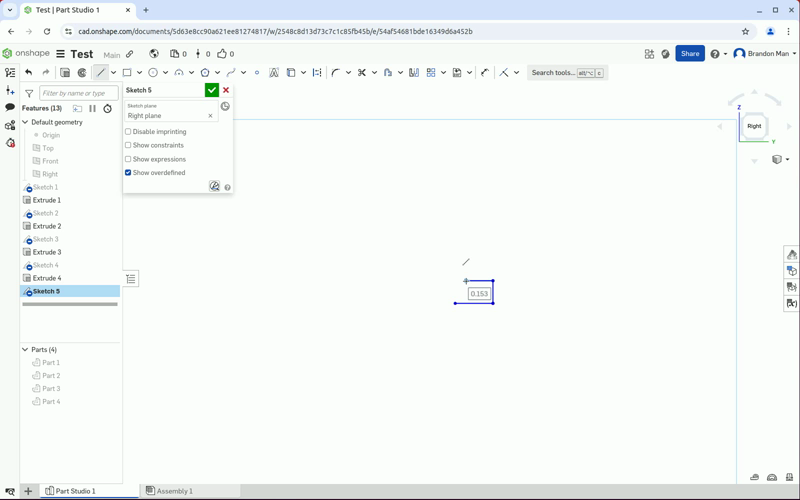
scroll(-6)
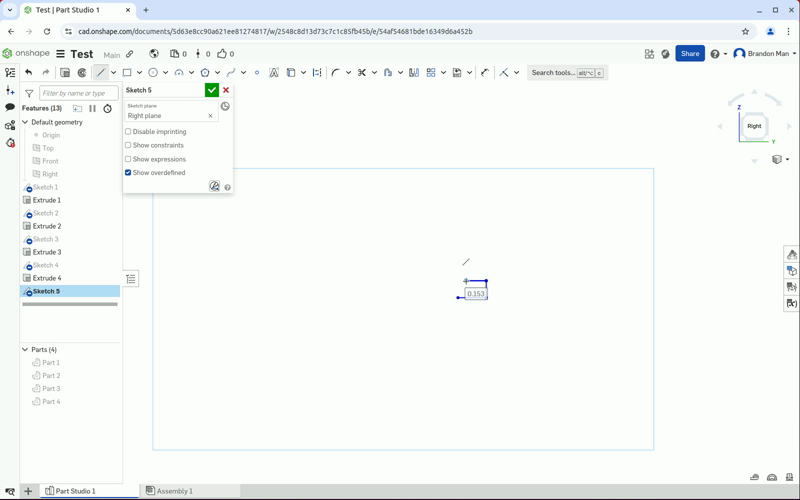
scroll(-6)
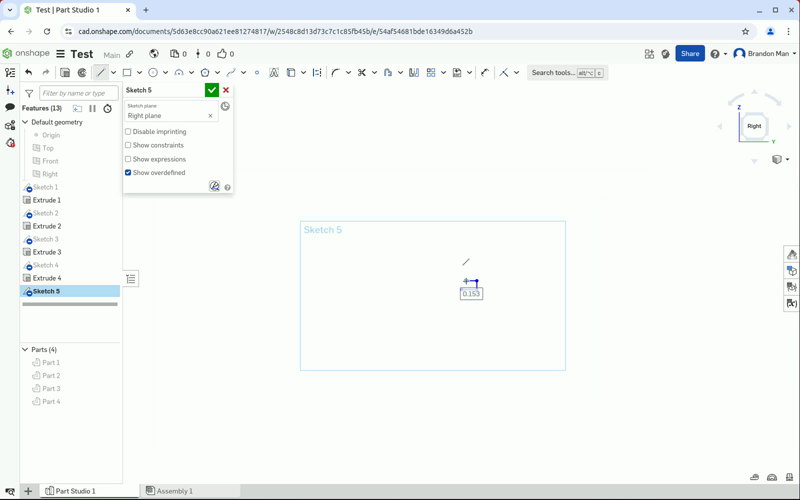
scroll(-6)
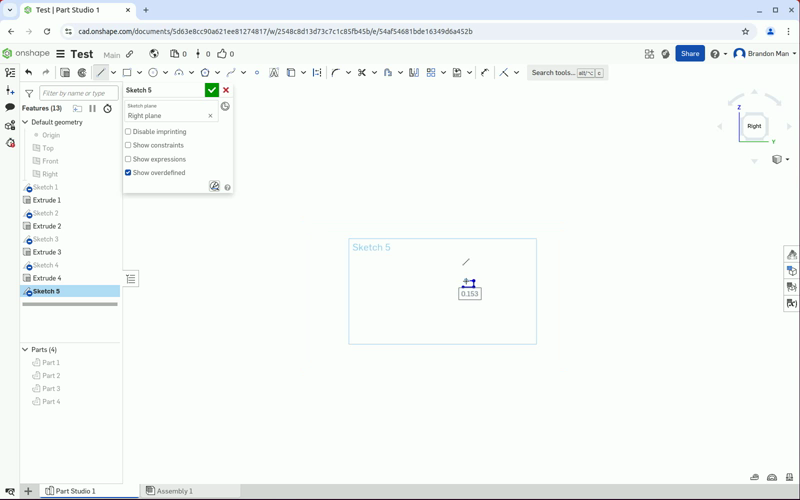
scroll(-6)
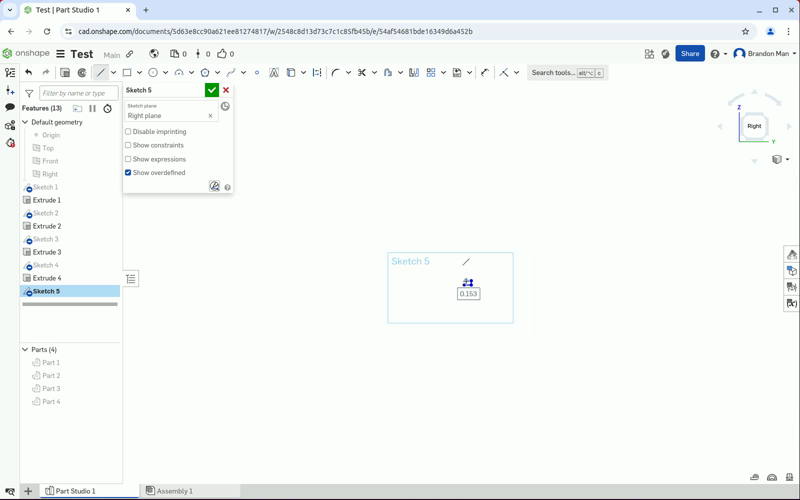
scroll(-6)
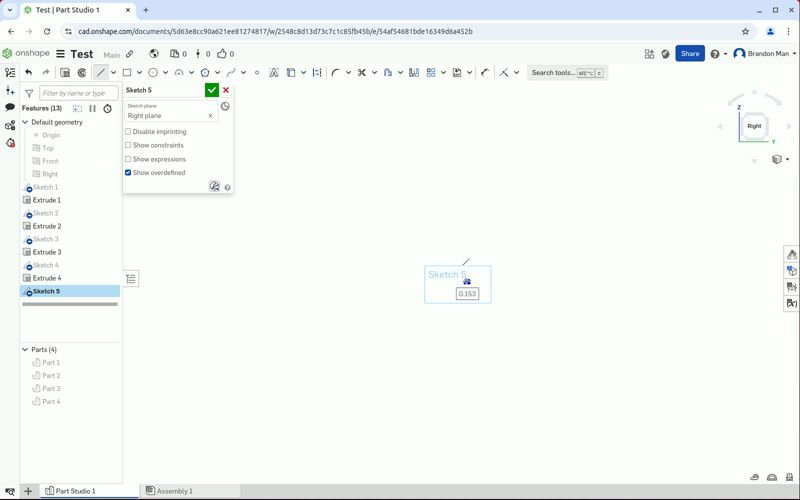
key_up(shift)
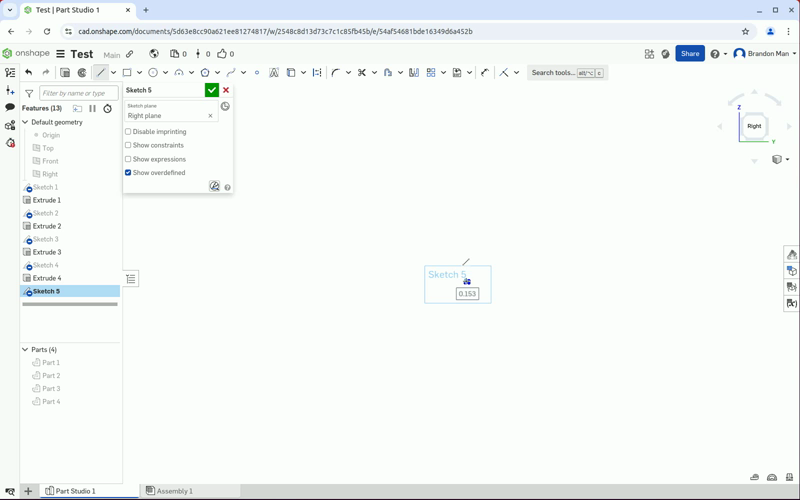
mouse_move(496, 280)
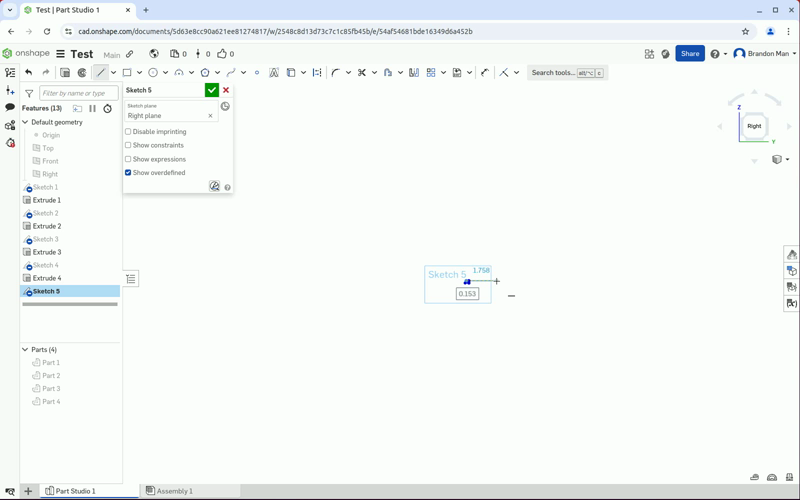
key_down(shift)
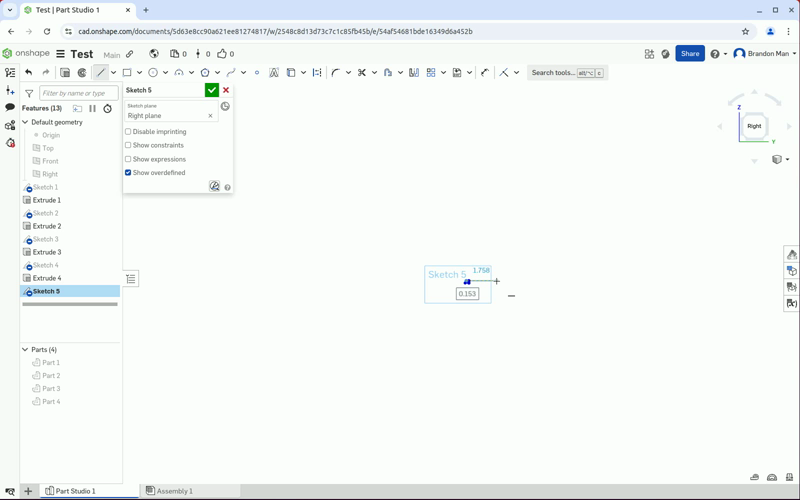
mouse_move(466, 282)
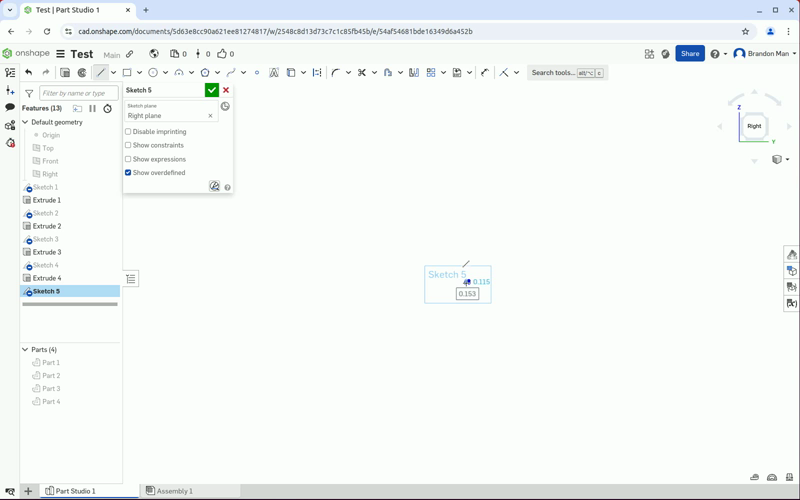
scroll(6)
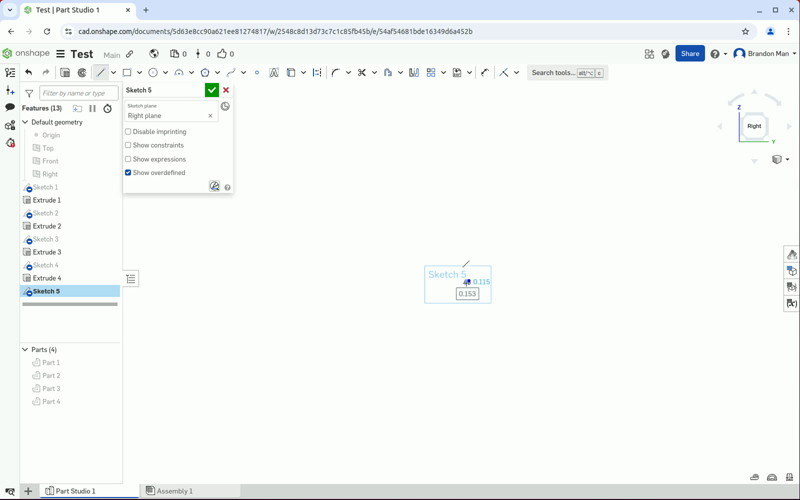
scroll(6)
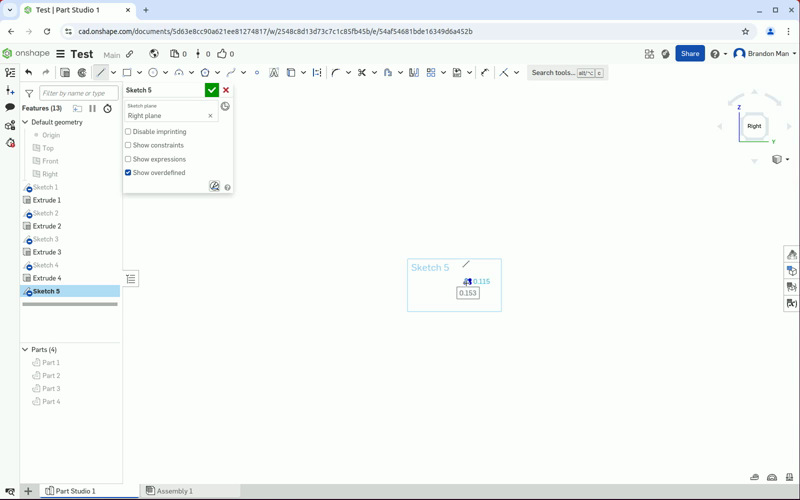
scroll(6)
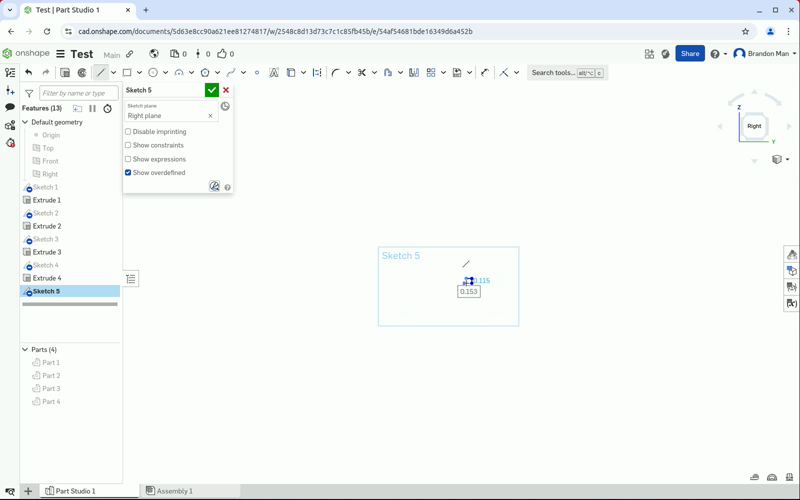
scroll(6)
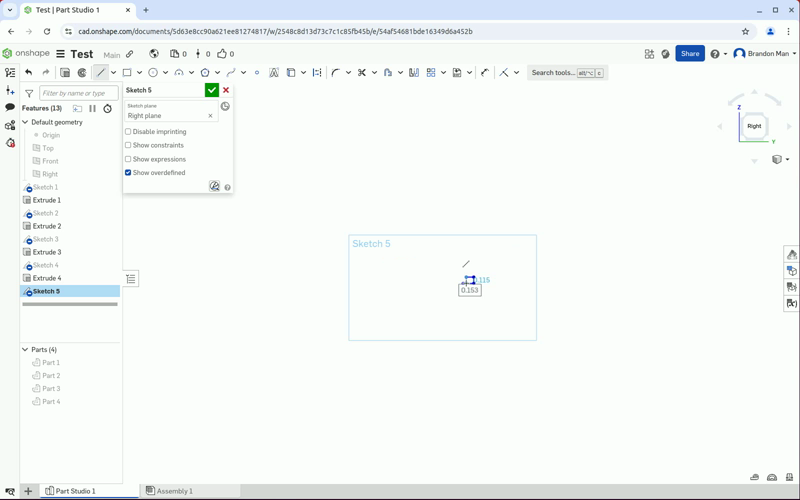
scroll(6)
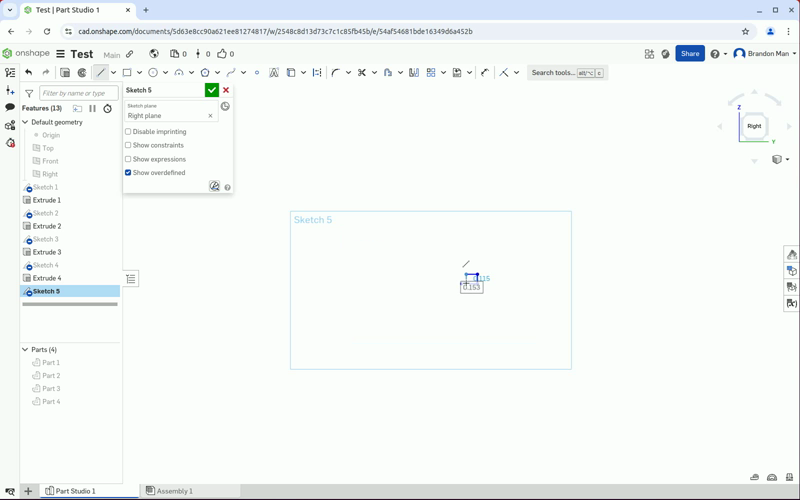
scroll(6)
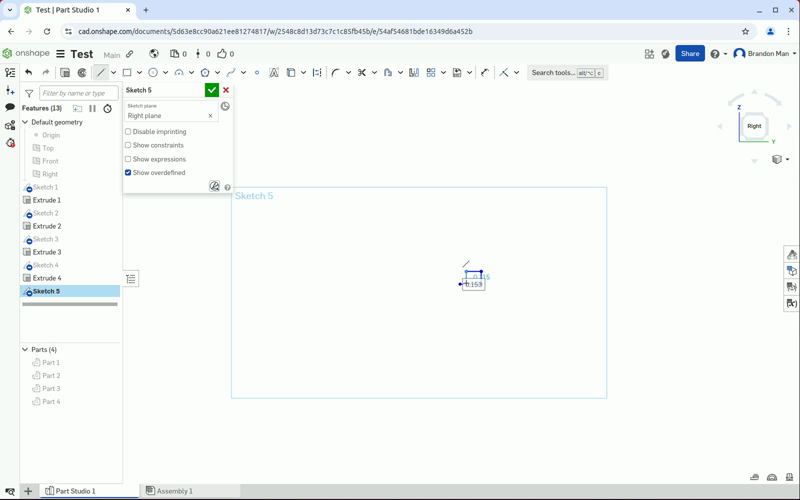
scroll(6)
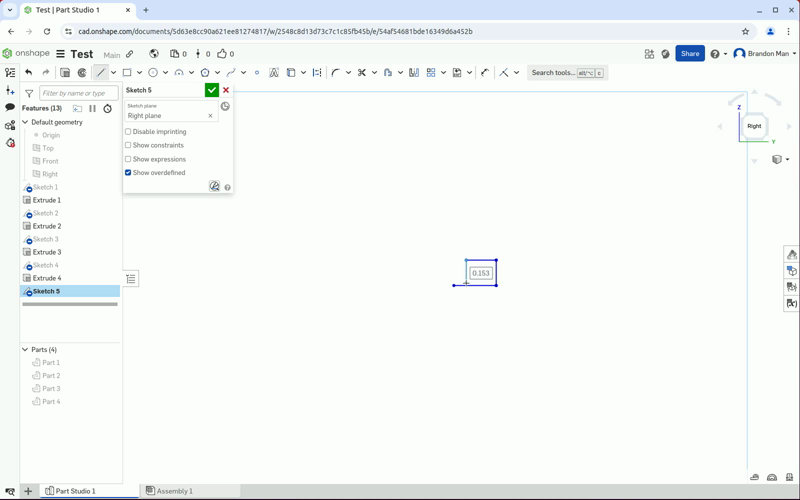
key_up(shift)
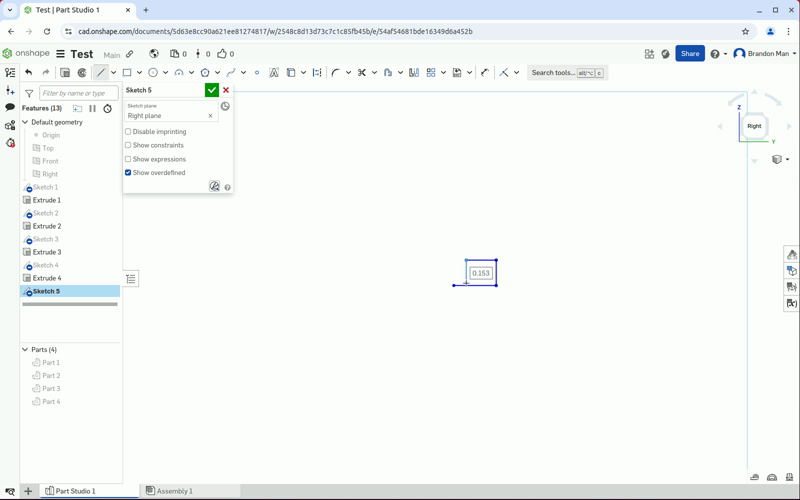
click(466, 282)
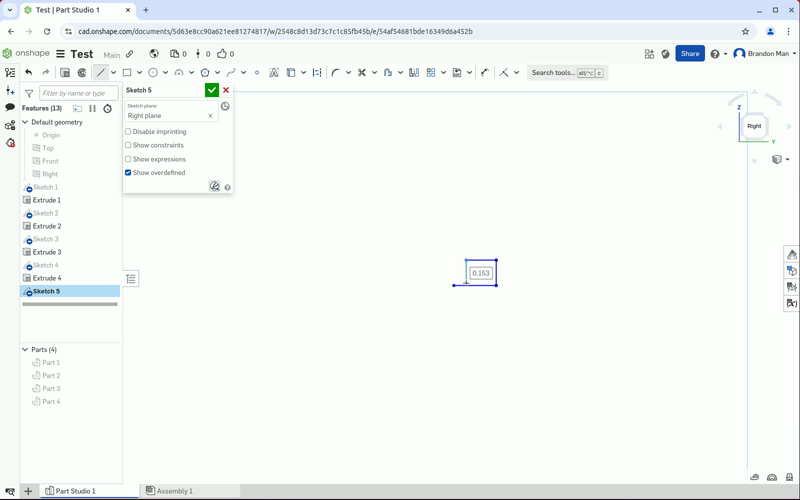
scroll(-6)
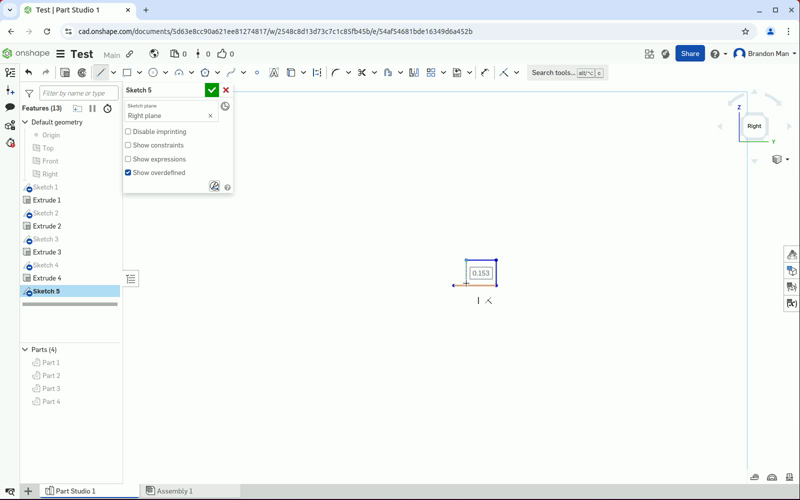
scroll(-6)
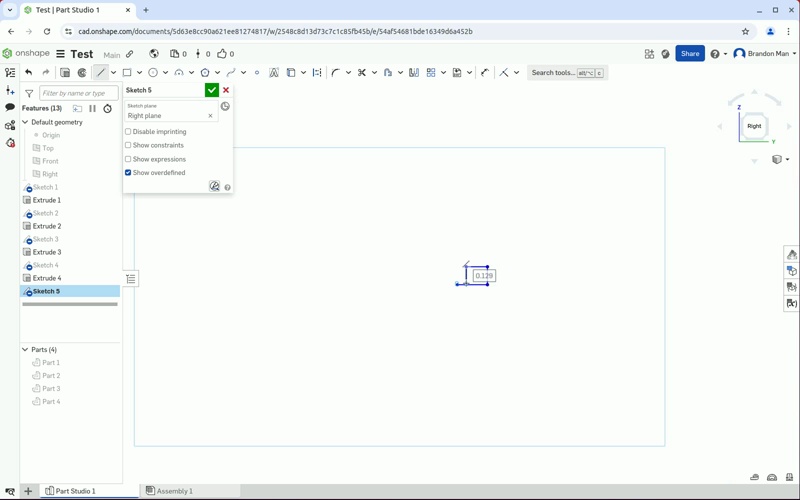
scroll(-6)
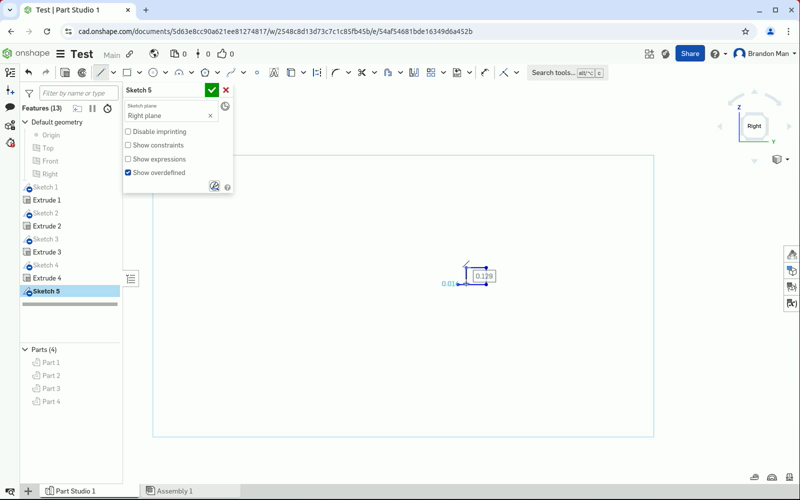
scroll(-6)
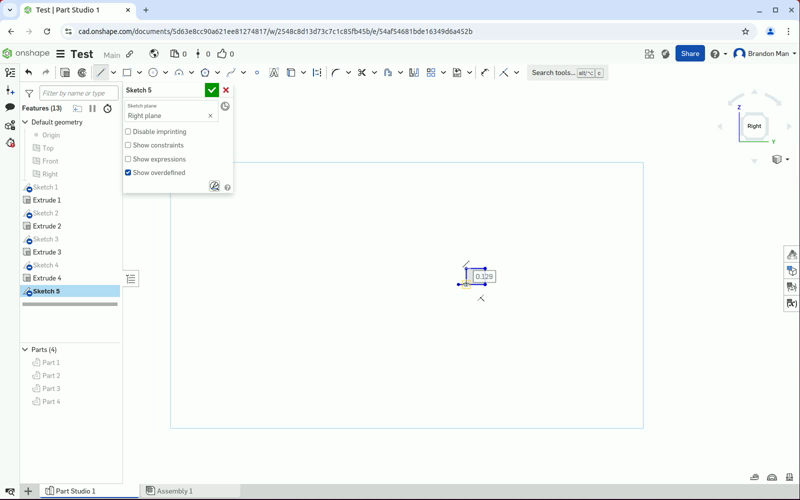
scroll(-6)
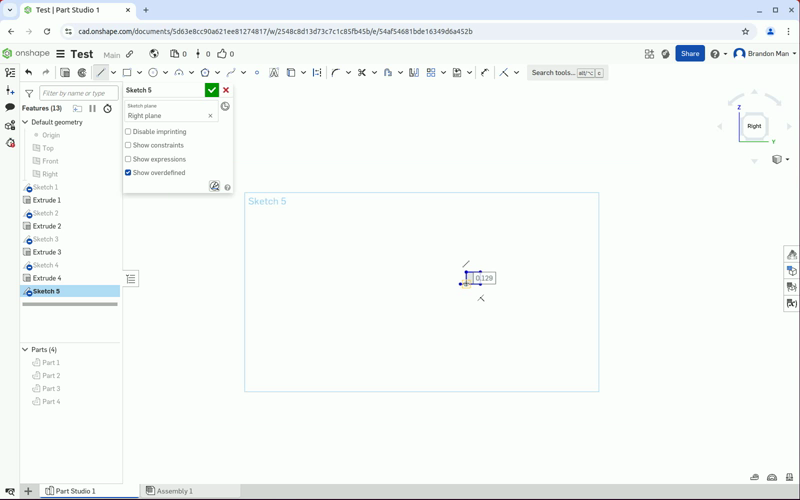
scroll(-6)
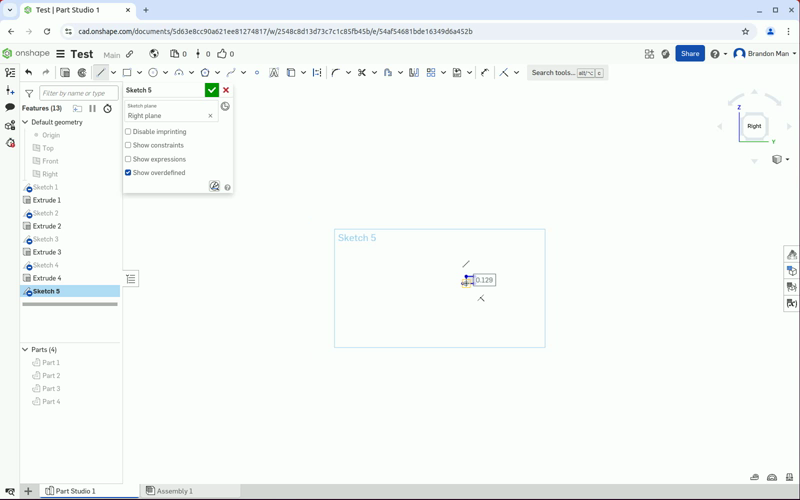
scroll(-6)
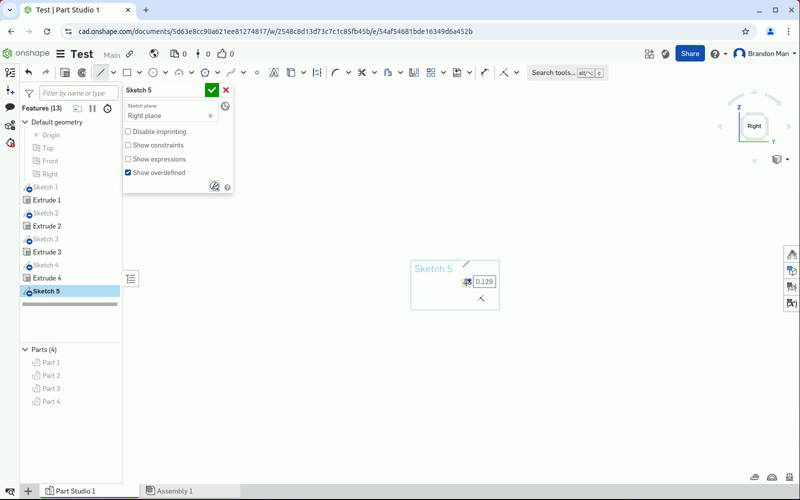
key(esc)
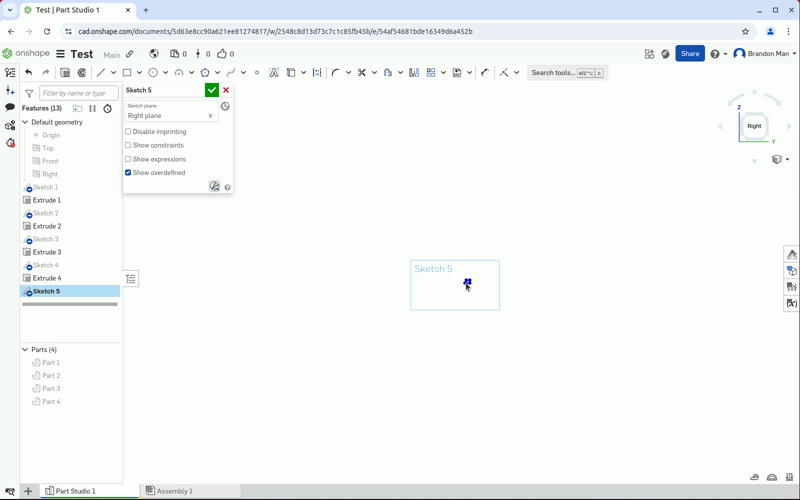
key(l)
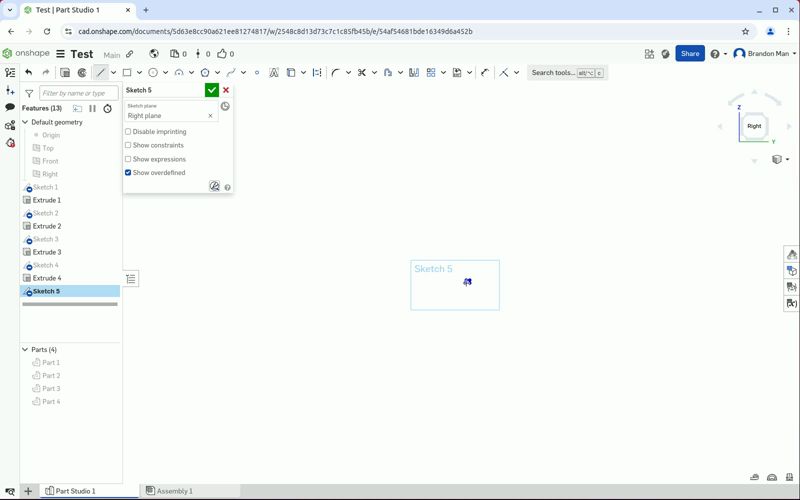
key_down(shift)
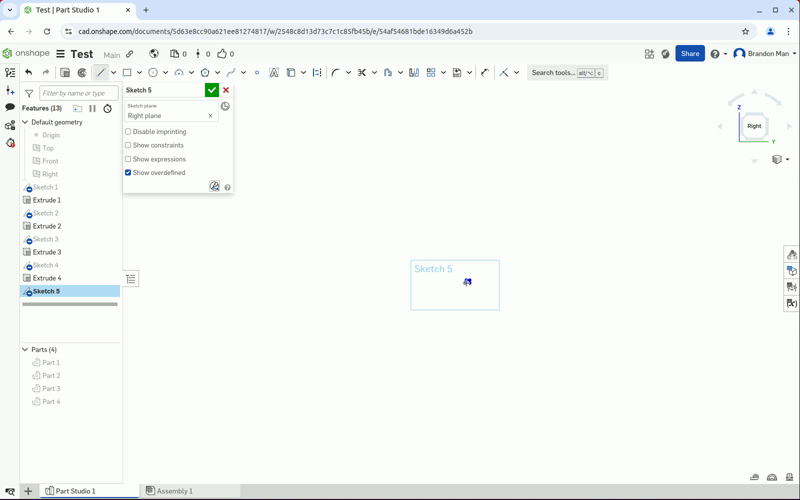
mouse_move(466, 282)
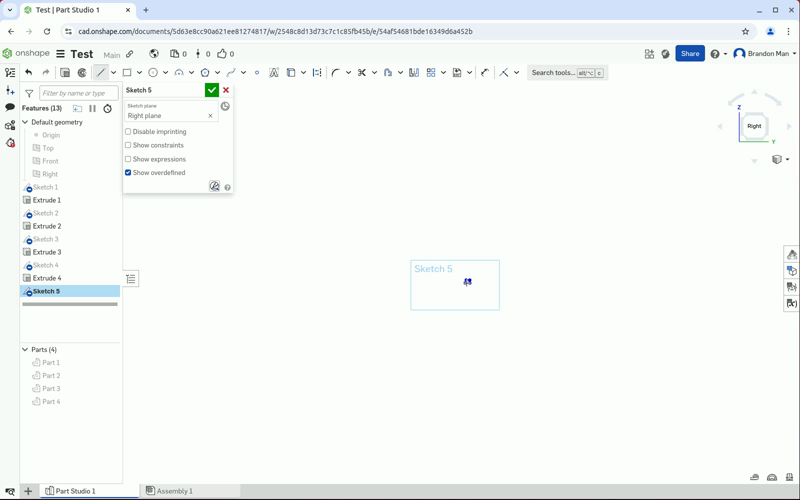
scroll(6)
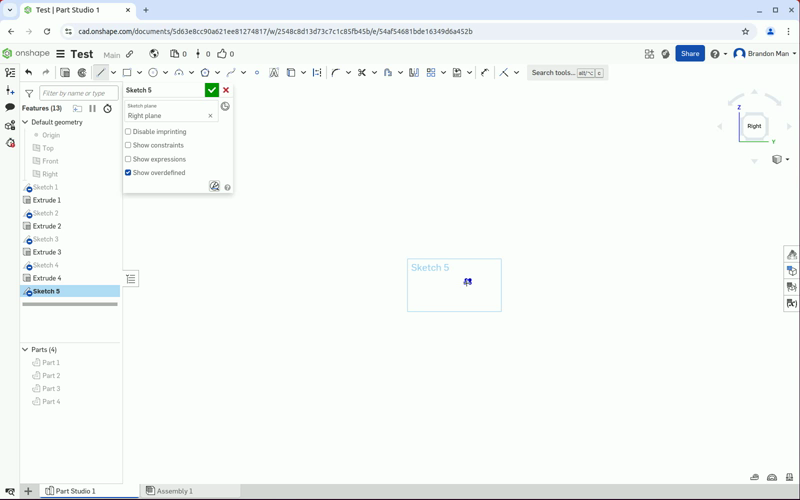
scroll(6)
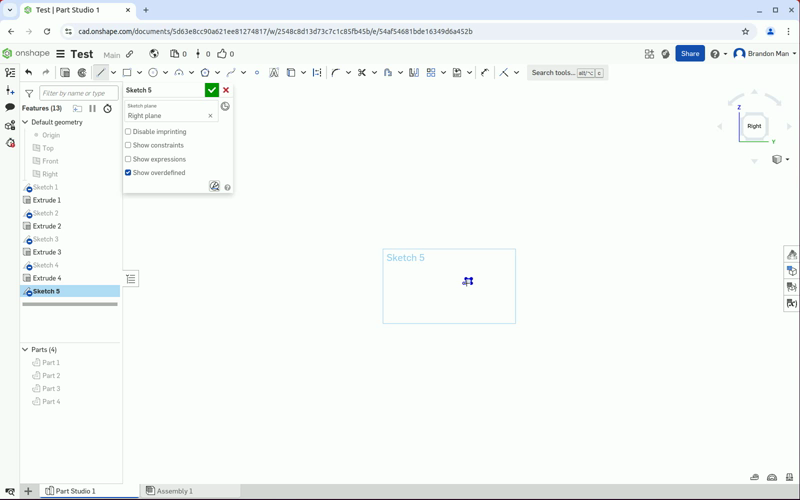
scroll(6)
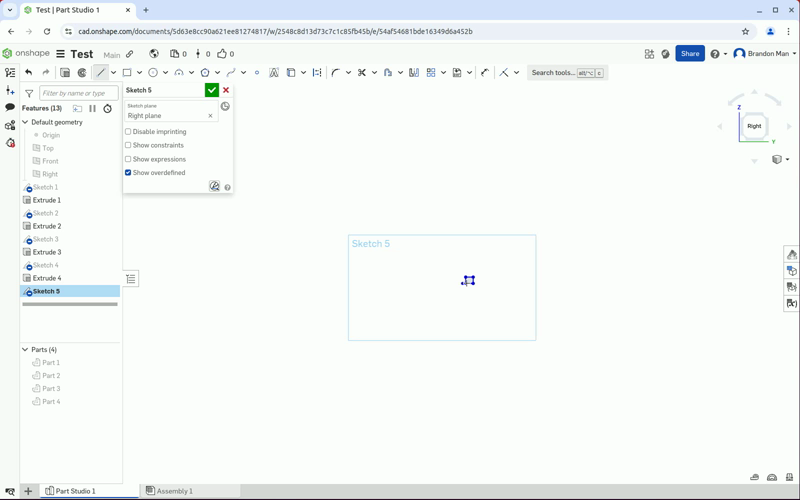
scroll(6)
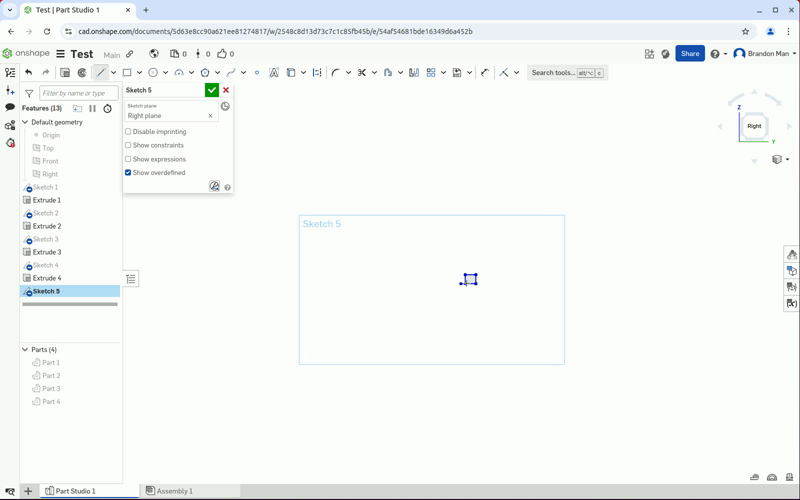
scroll(6)
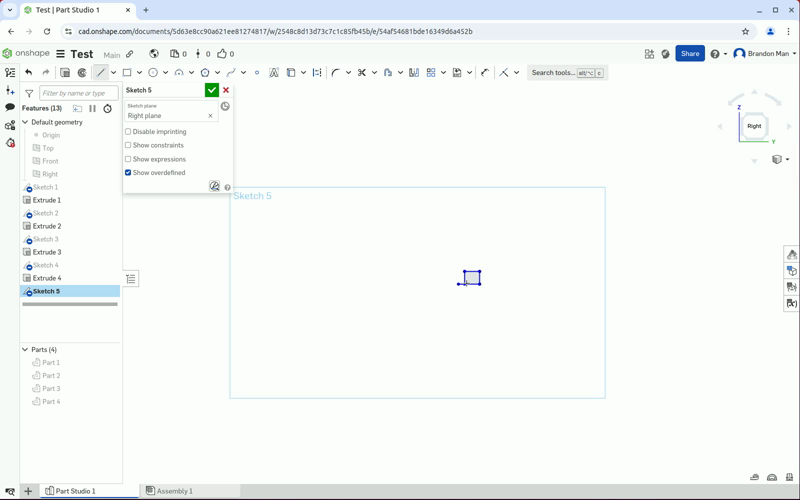
scroll(6)
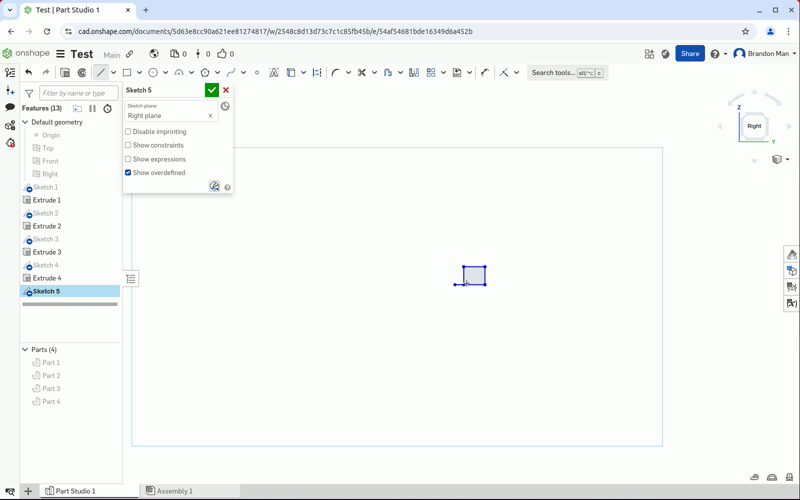
scroll(6)
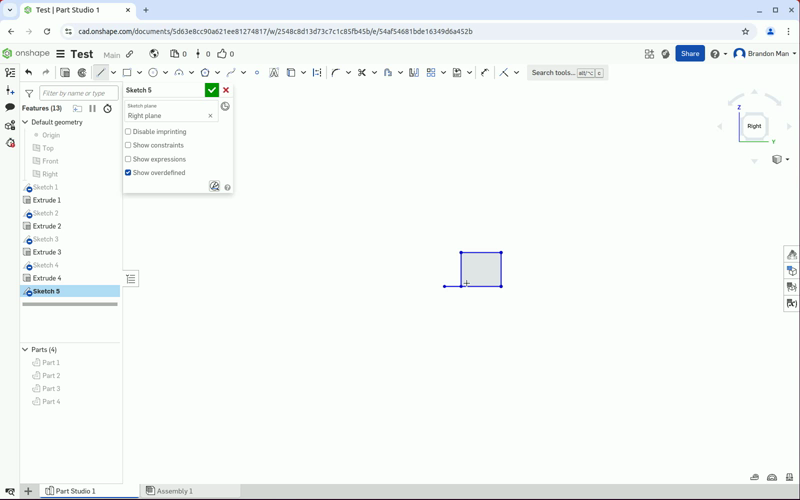
click(466, 282)
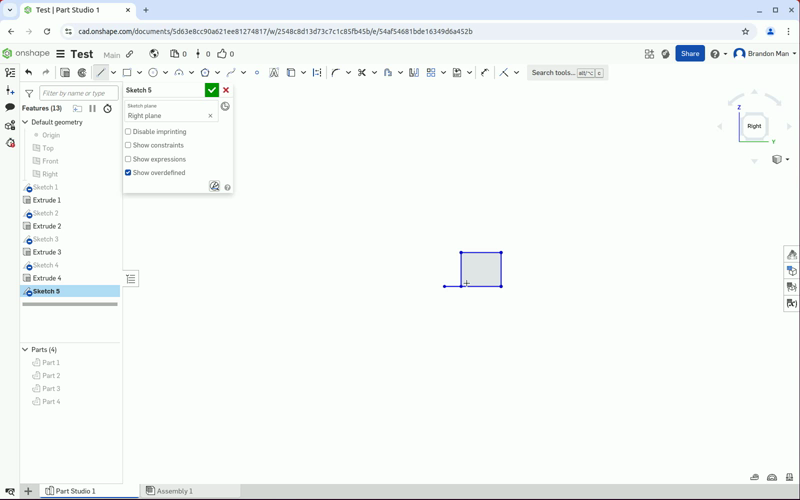
scroll(-6)
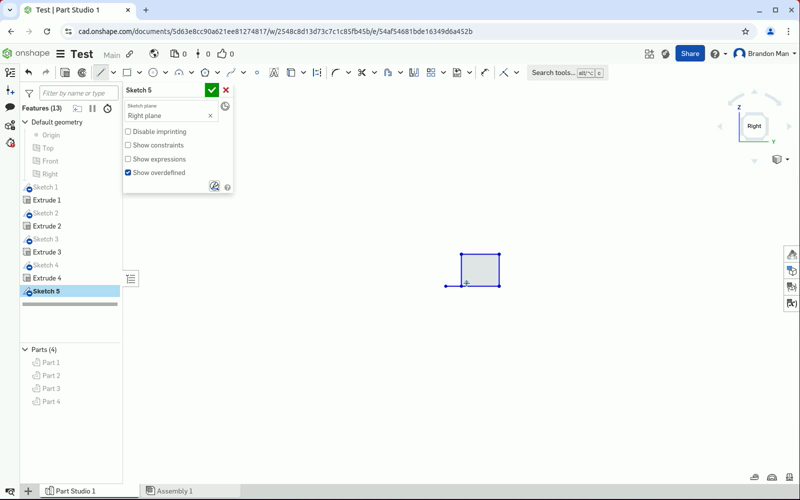
scroll(-6)
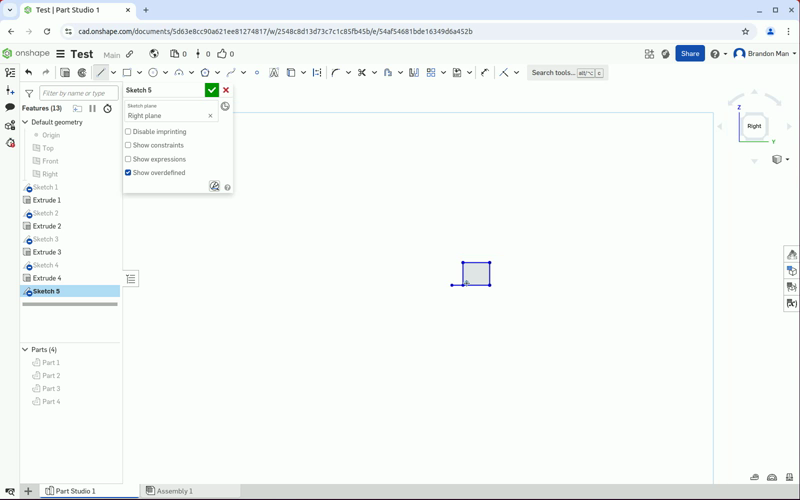
scroll(-6)
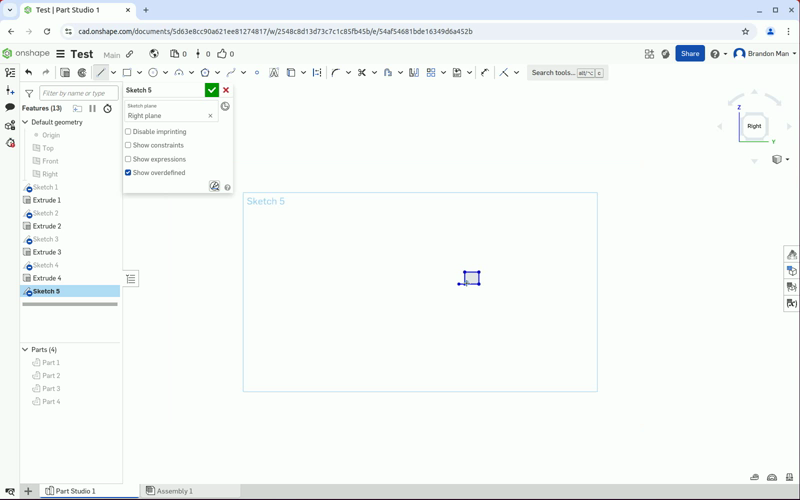
scroll(-6)
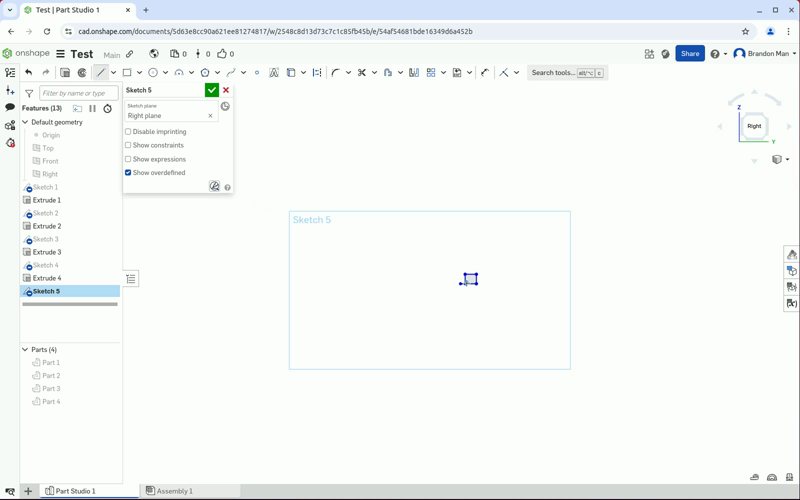
scroll(-6)
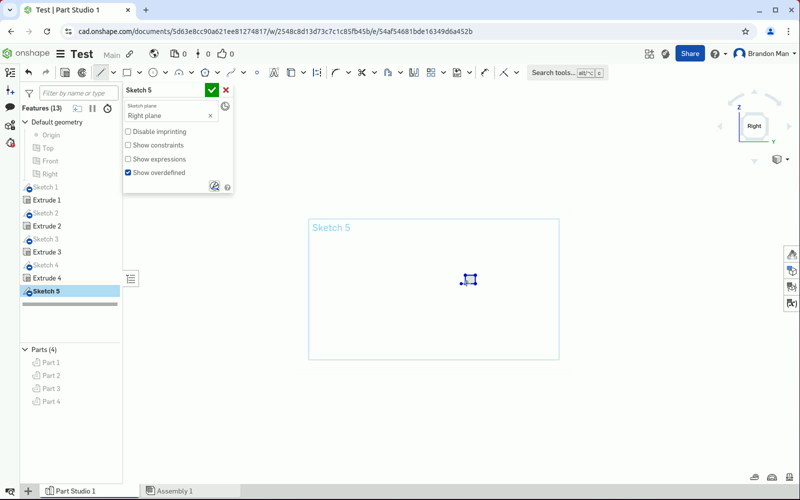
scroll(-6)
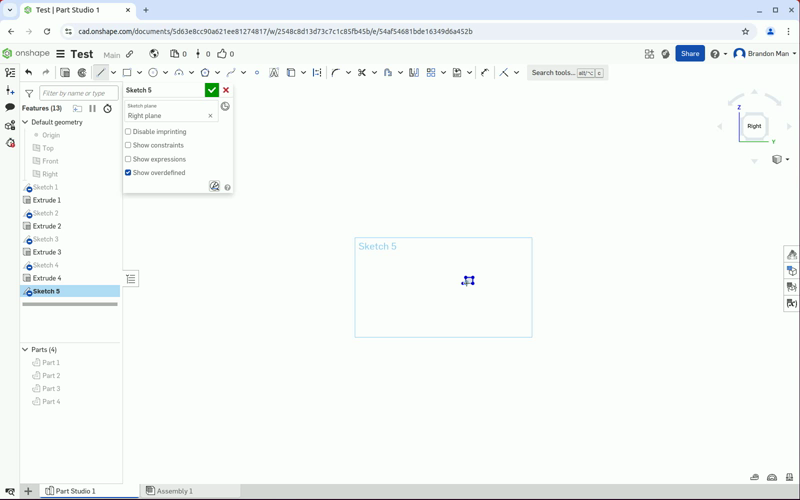
scroll(-6)
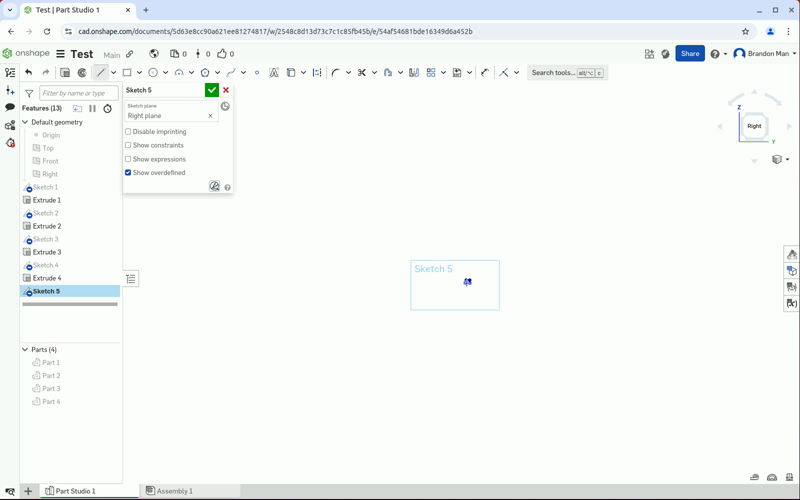
key_up(shift)
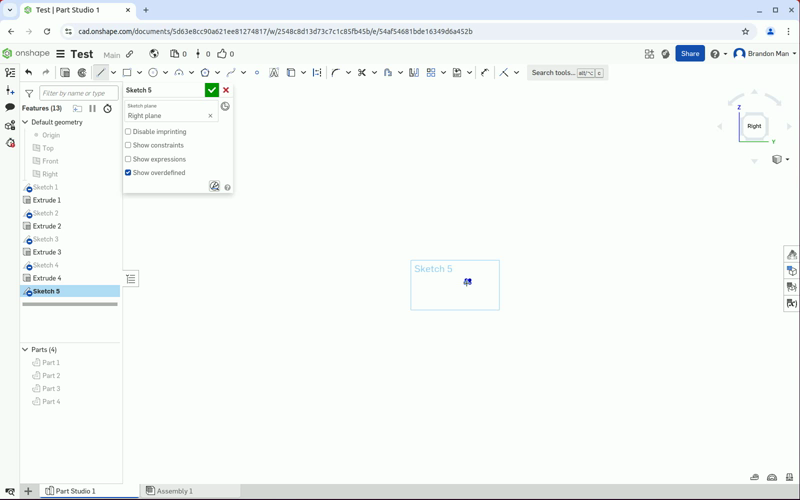
key_down(shift)
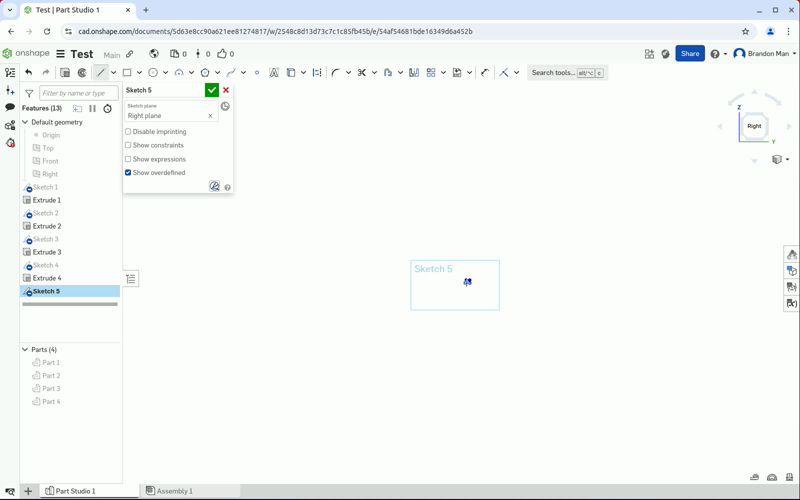
mouse_move(496, 282)
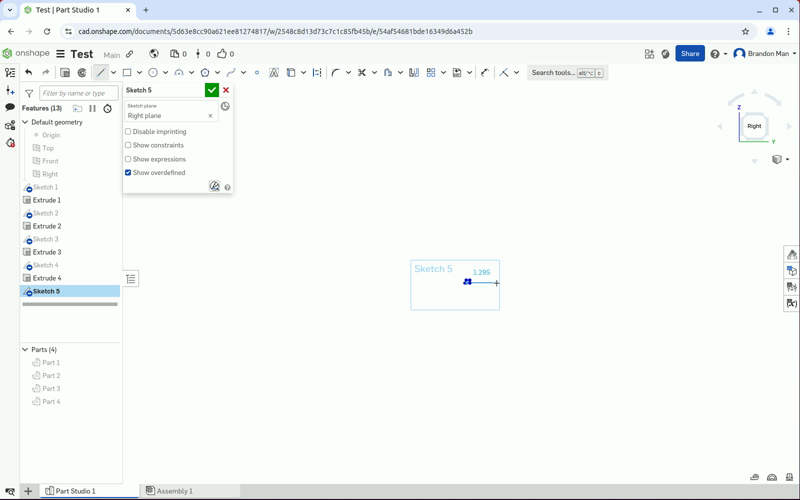
mouse_move(468, 282)
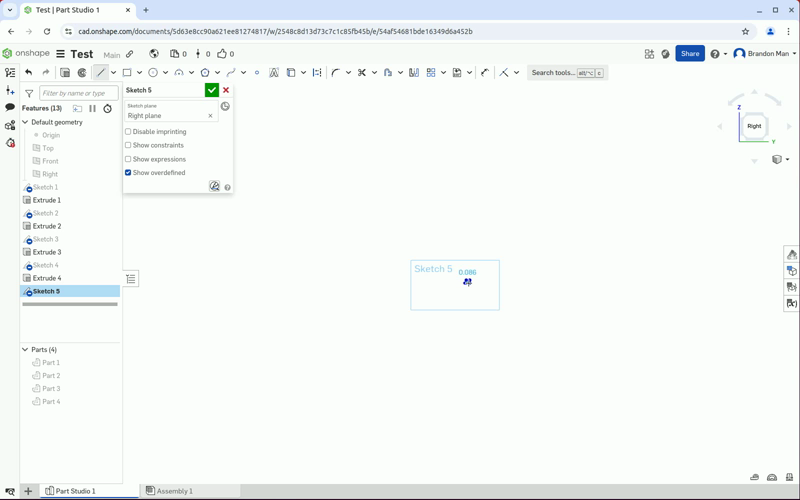
scroll(6)
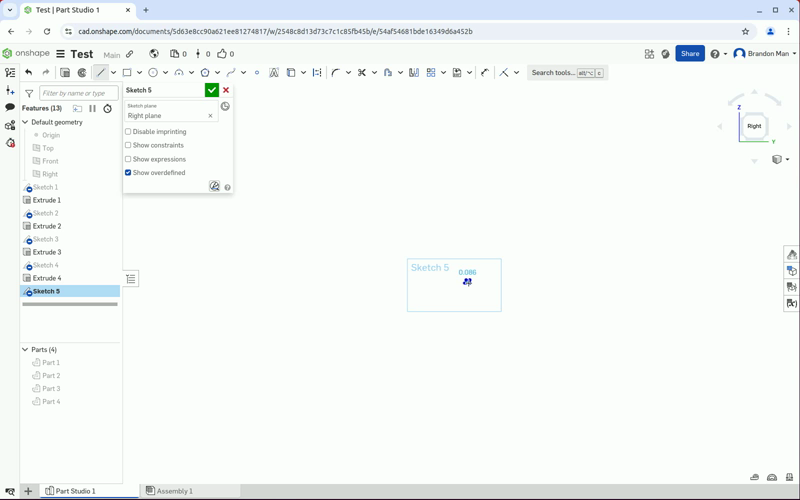
scroll(6)
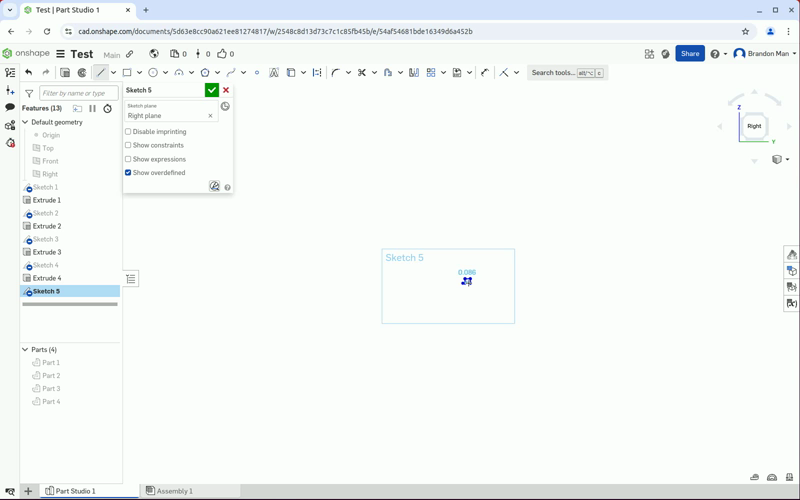
scroll(6)
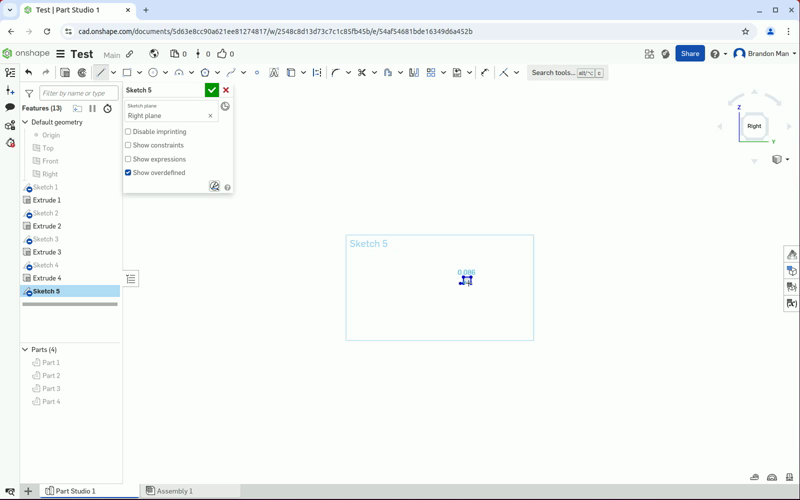
scroll(6)
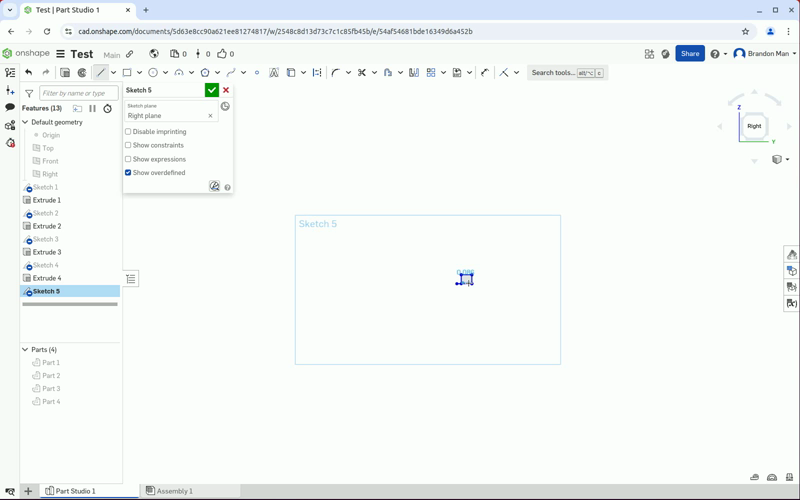
scroll(6)
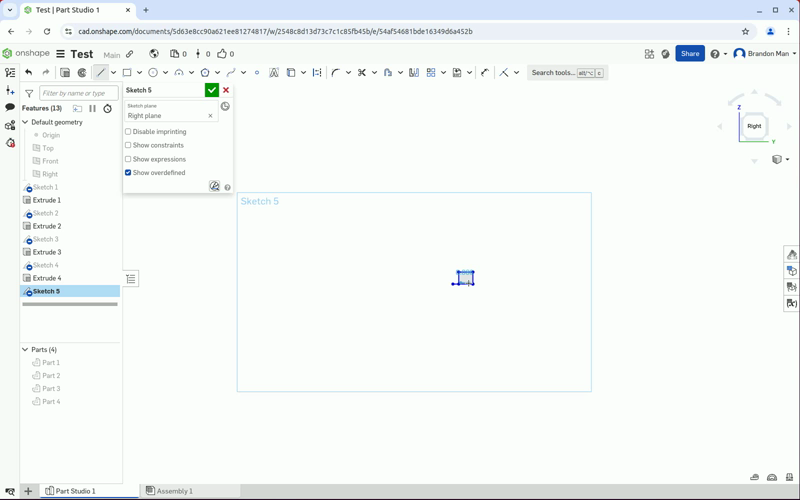
scroll(6)
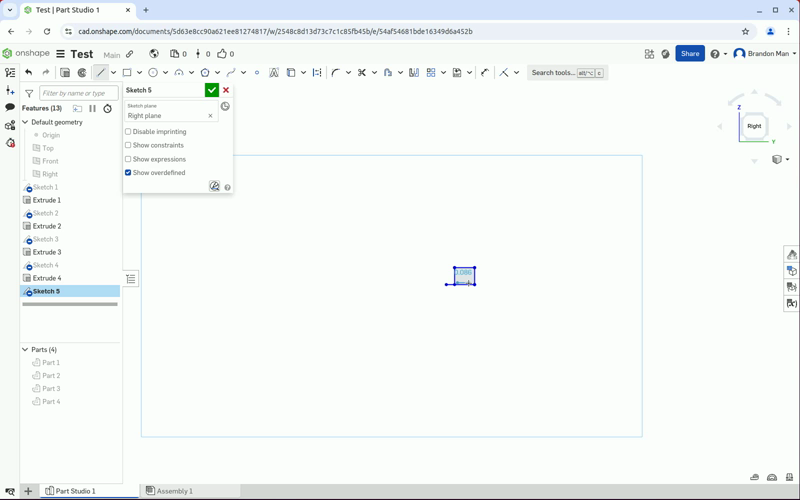
scroll(6)
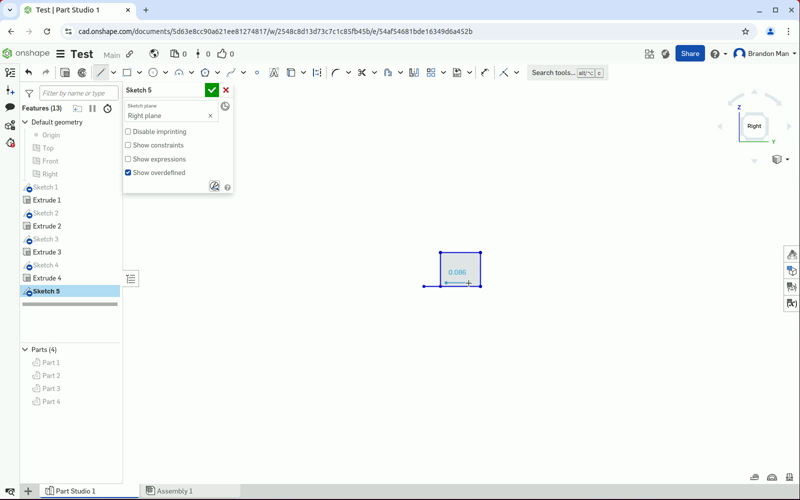
click(468, 282)
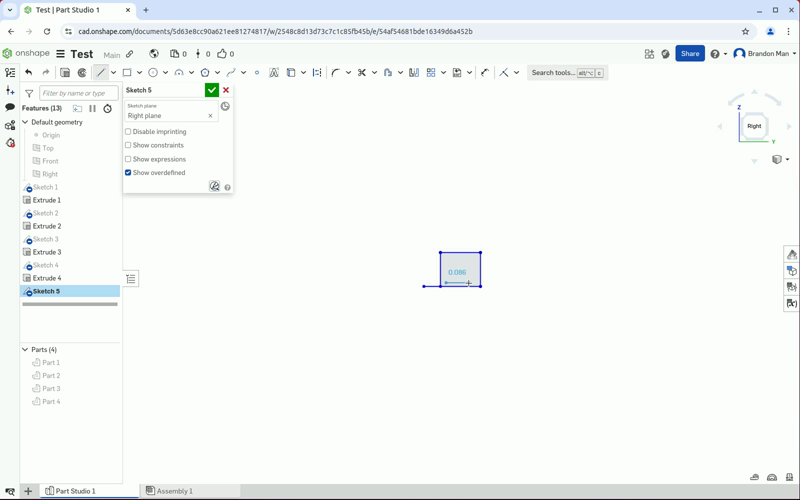
scroll(-6)
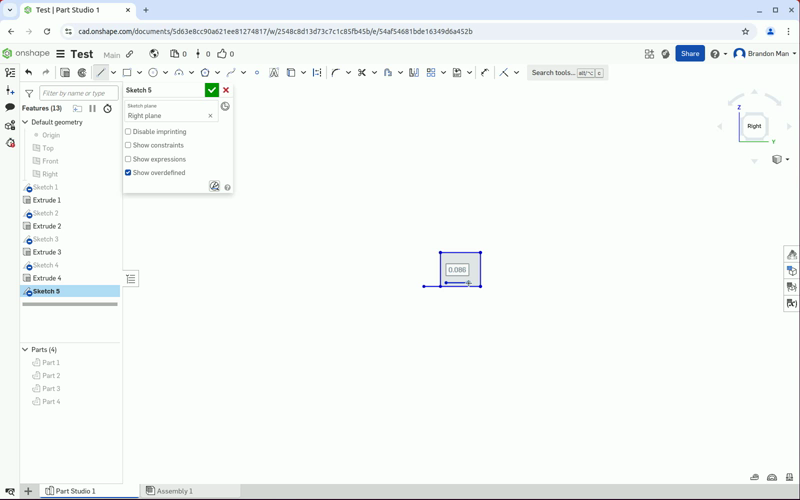
scroll(-6)
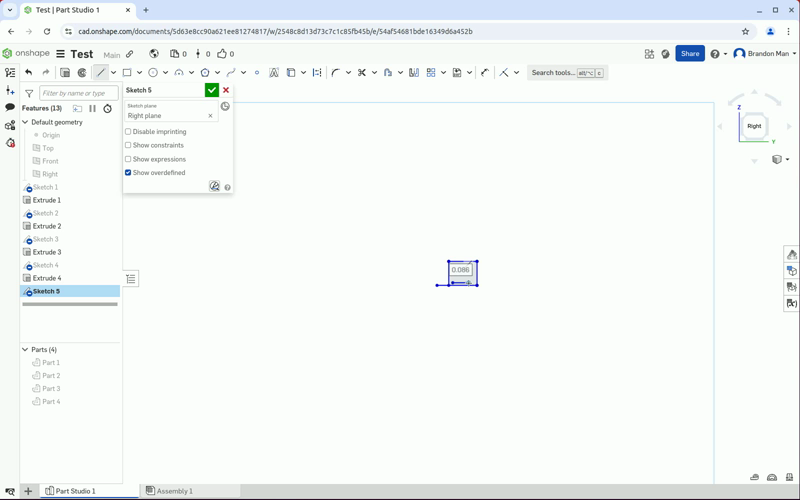
scroll(-6)
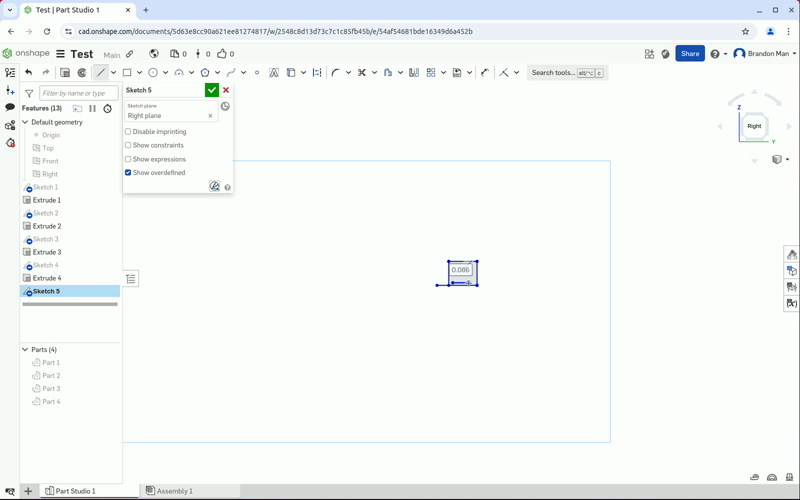
scroll(-6)
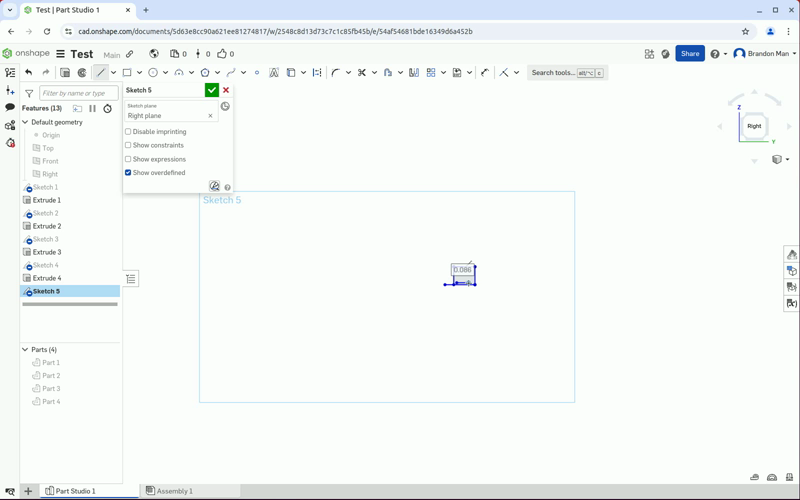
scroll(-6)
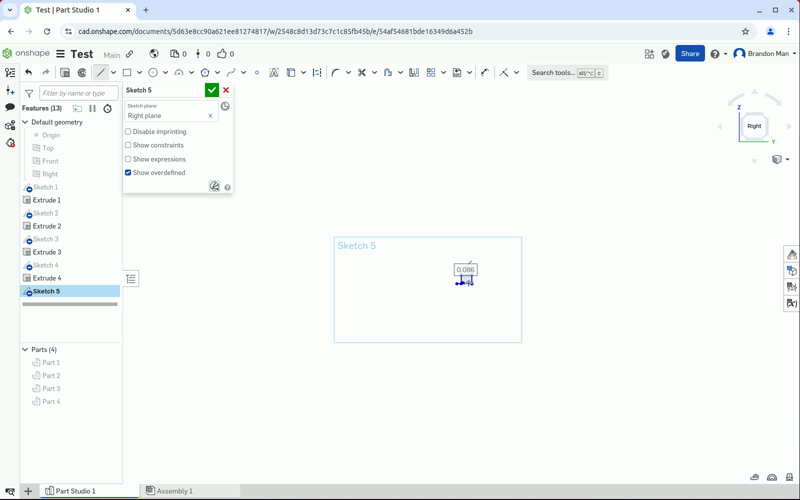
scroll(-6)
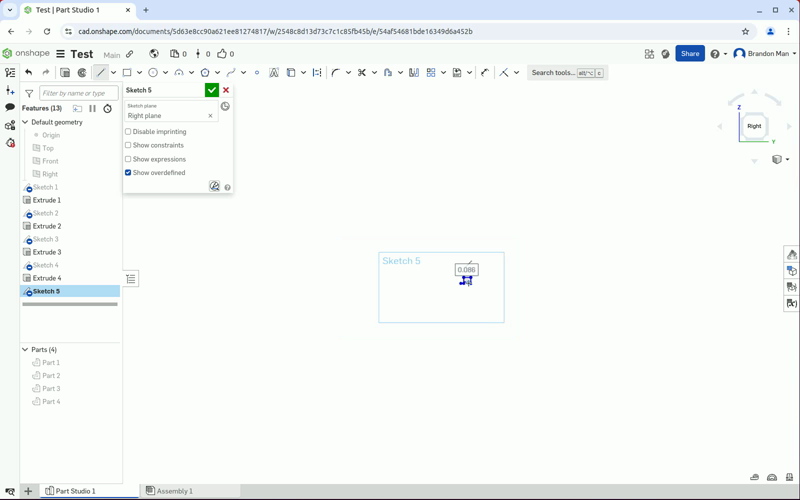
scroll(-6)
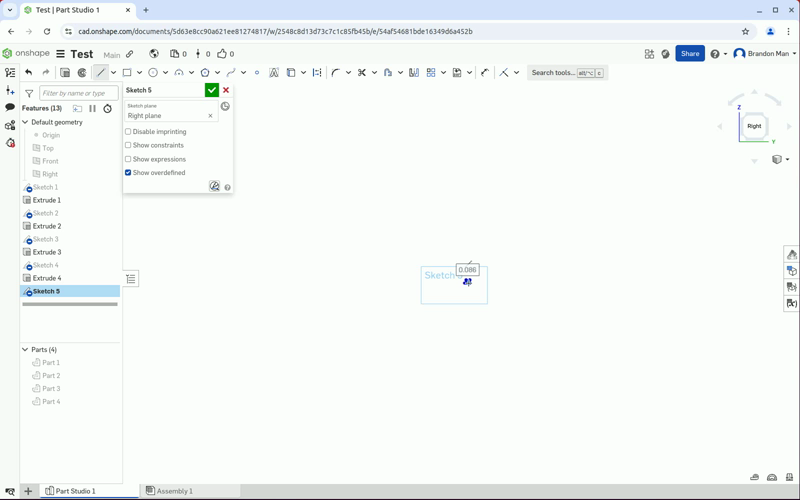
key_up(shift)
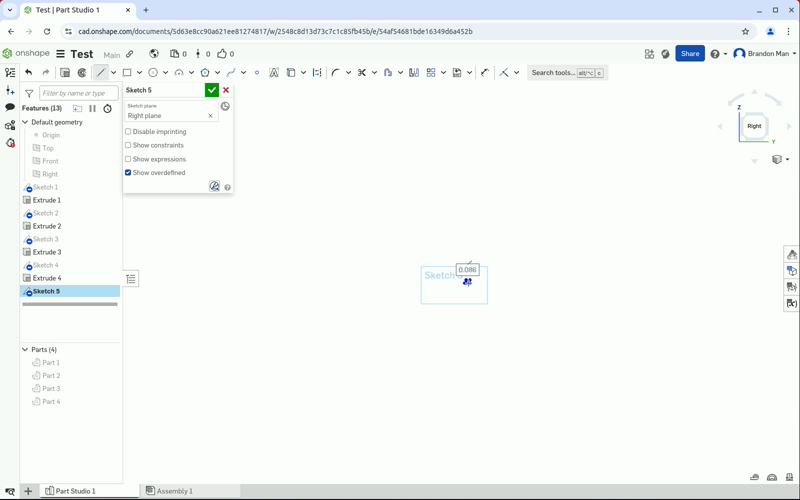
key_down(shift)
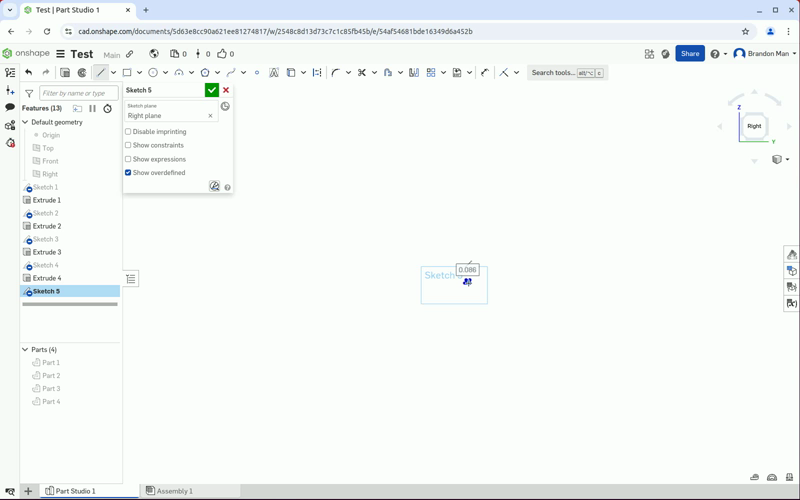
mouse_move(498, 282)
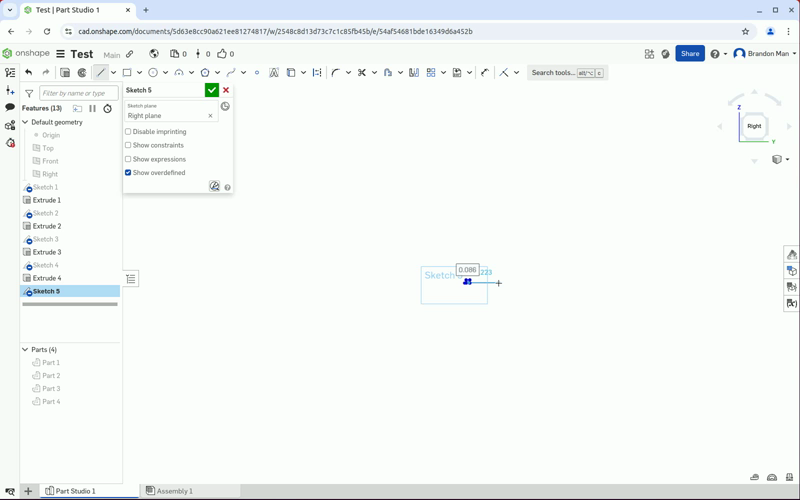
mouse_move(468, 280)
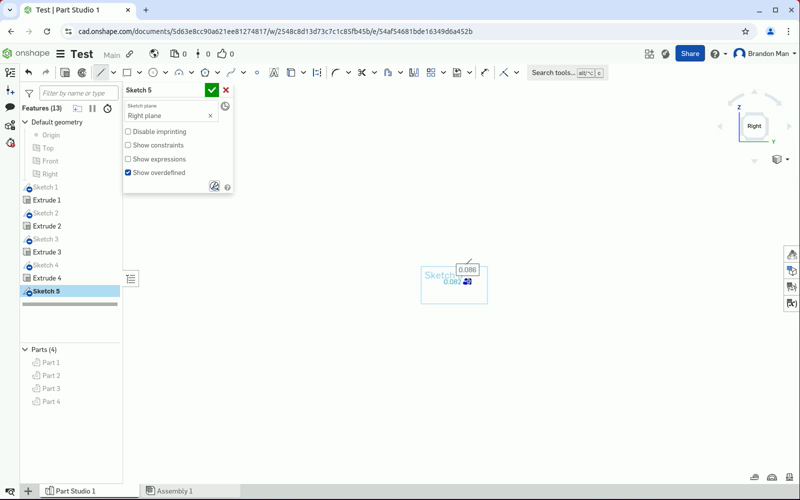
scroll(6)
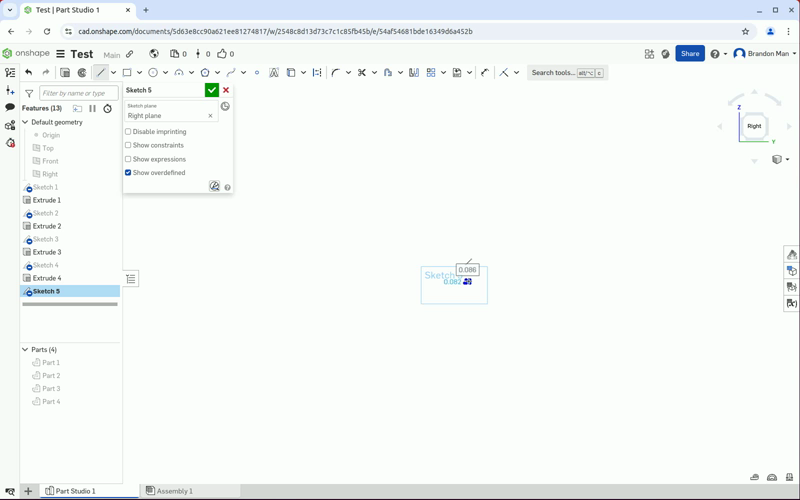
scroll(6)
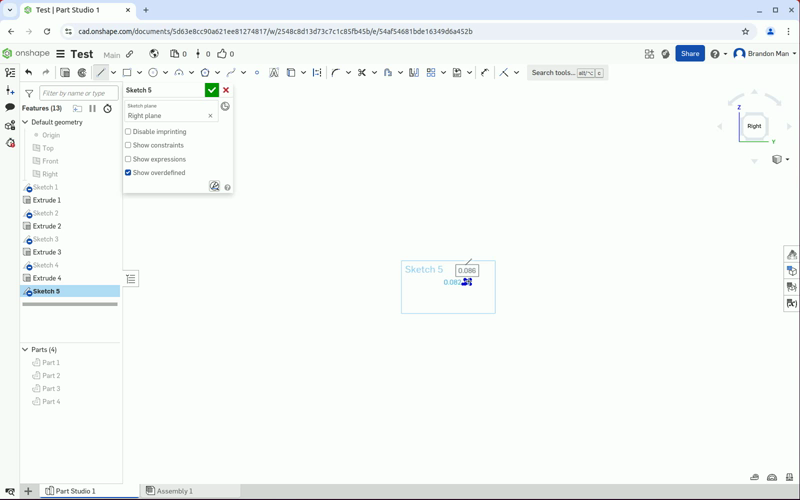
scroll(6)
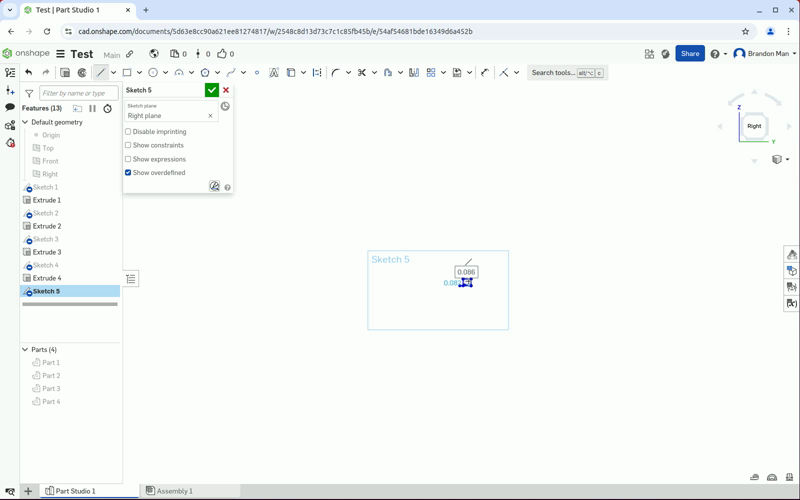
scroll(6)
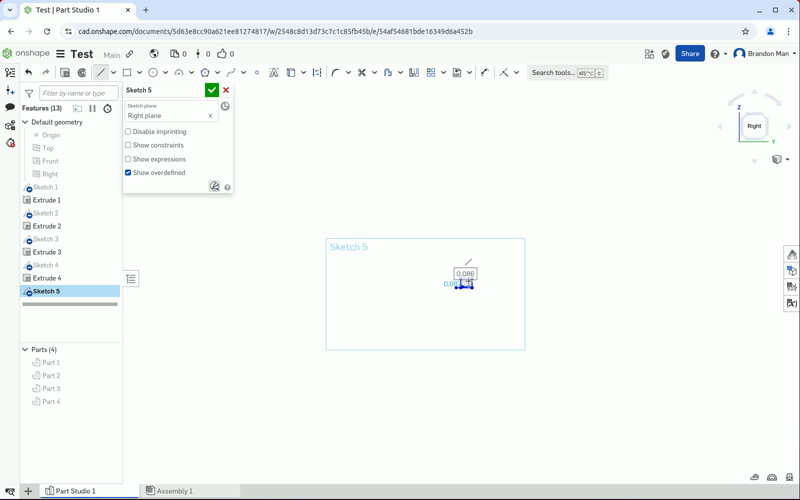
scroll(6)
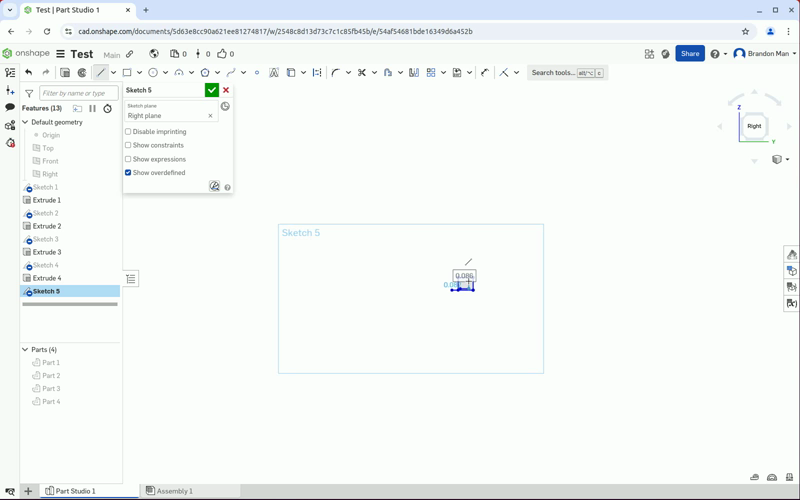
scroll(6)
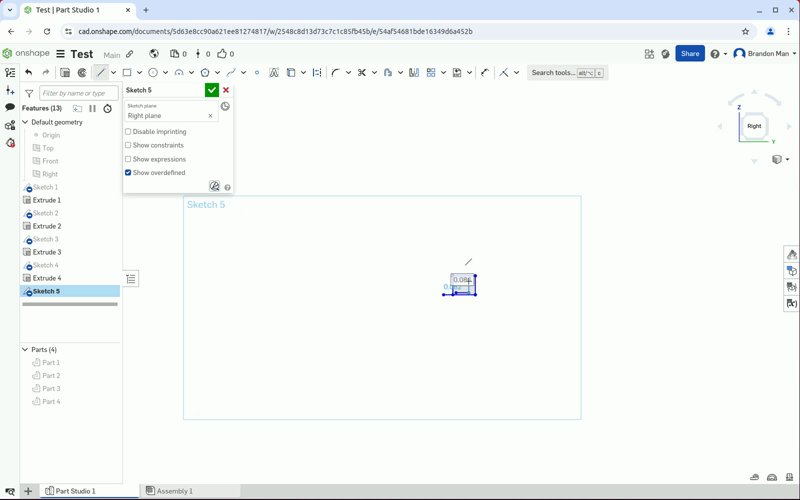
scroll(6)
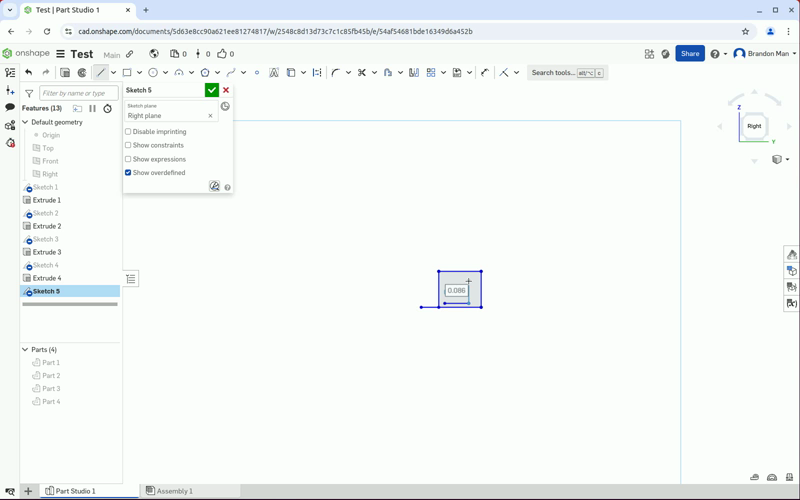
click(468, 280)
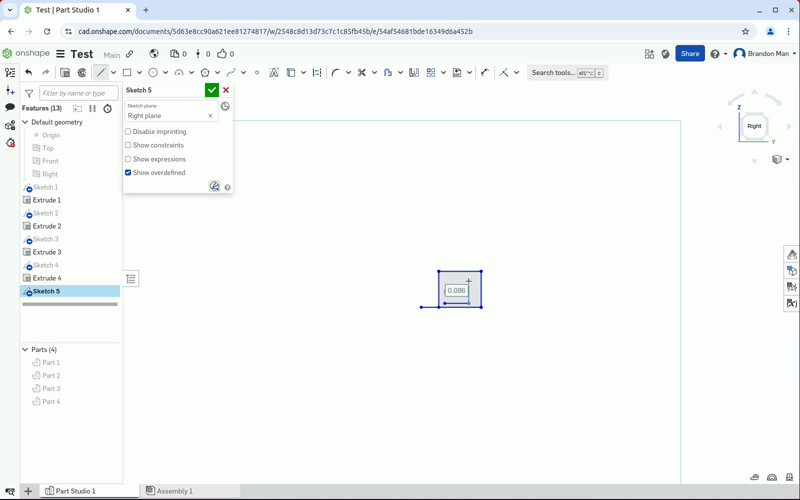
scroll(-6)
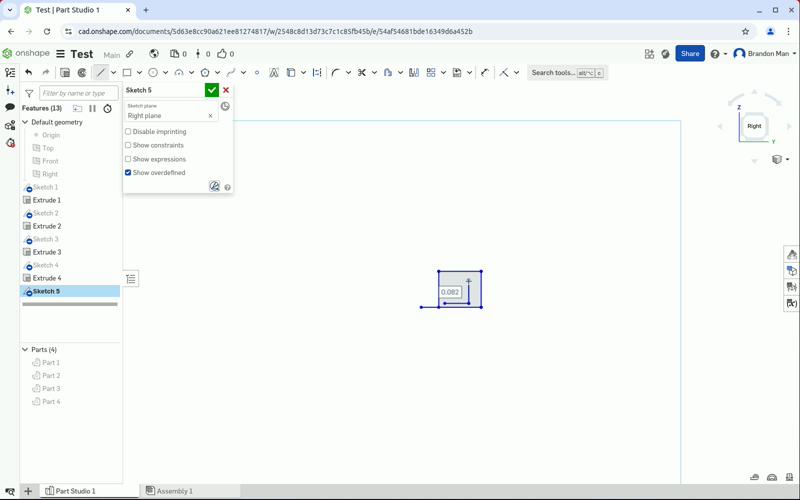
scroll(-6)
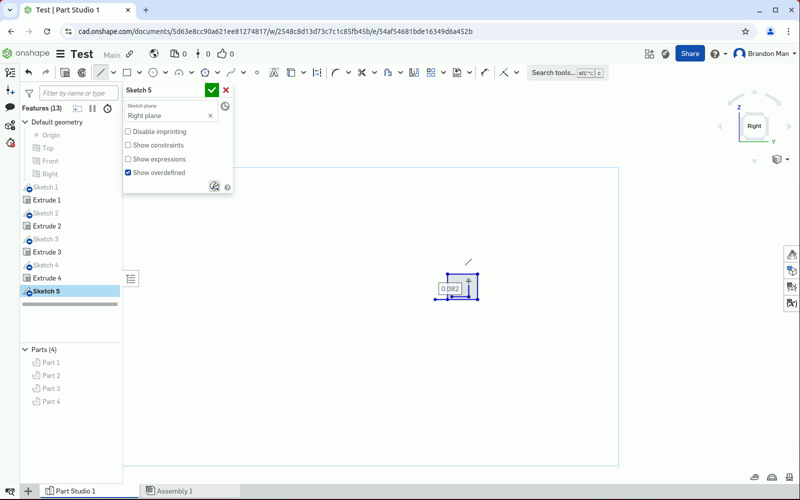
scroll(-6)
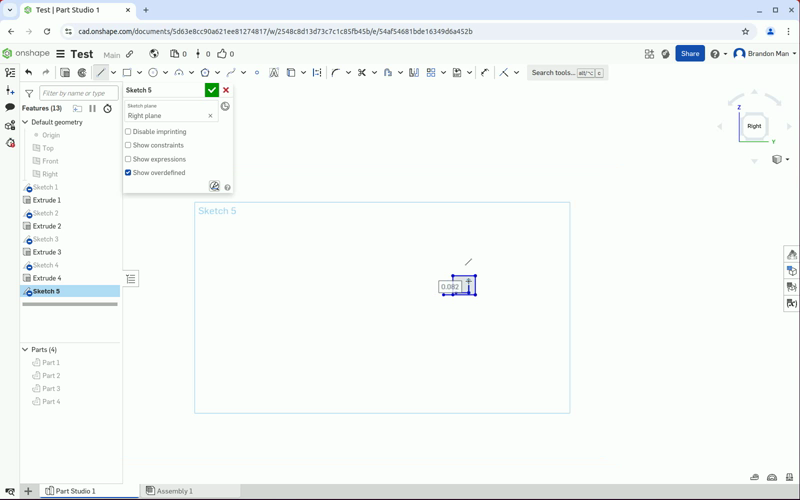
scroll(-6)
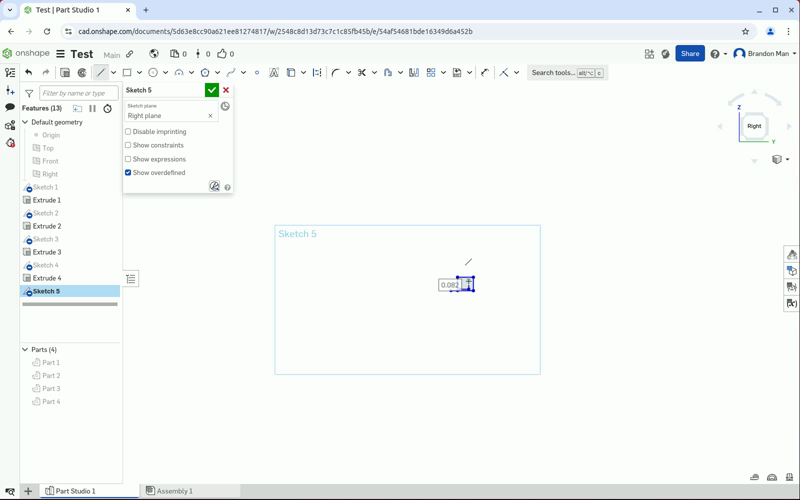
scroll(-6)
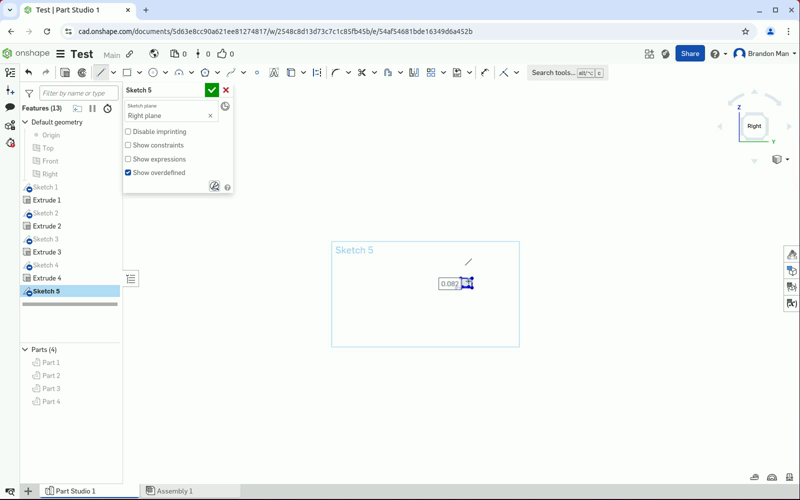
scroll(-6)
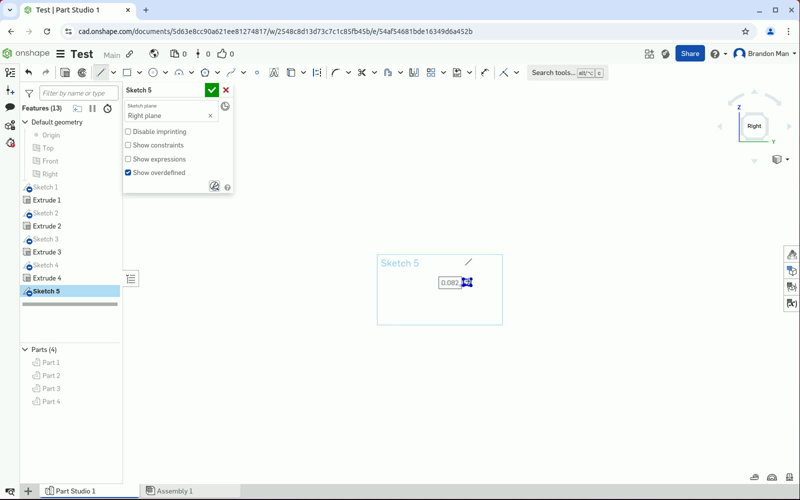
scroll(-6)
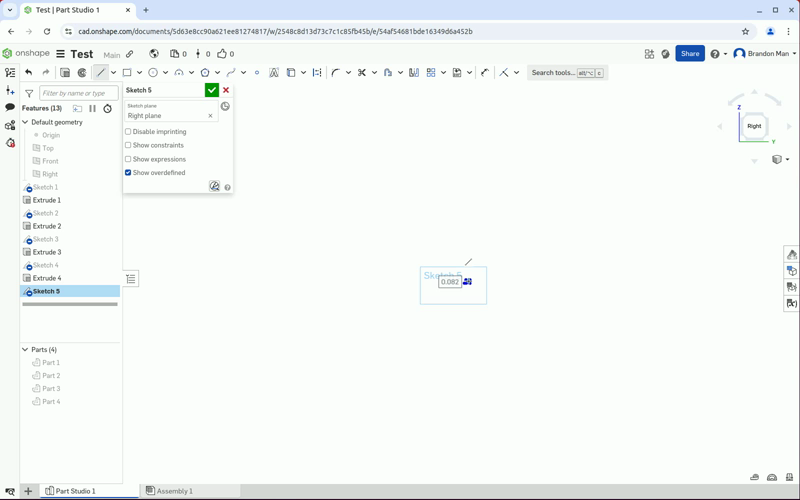
key_up(shift)
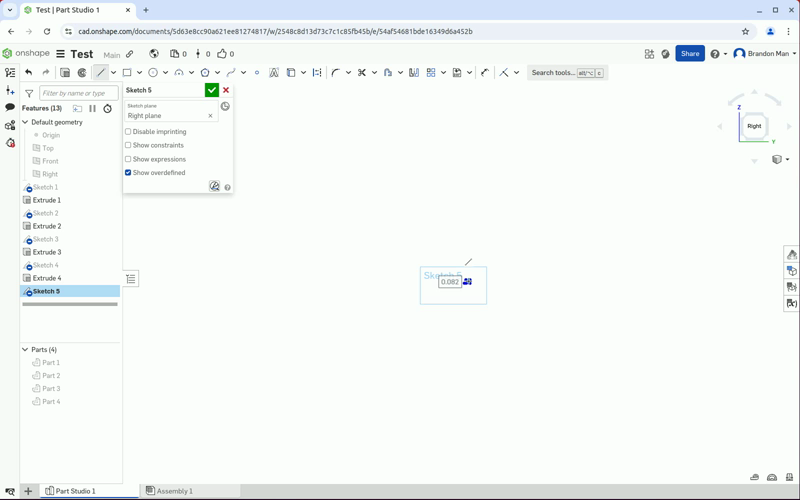
key_down(shift)
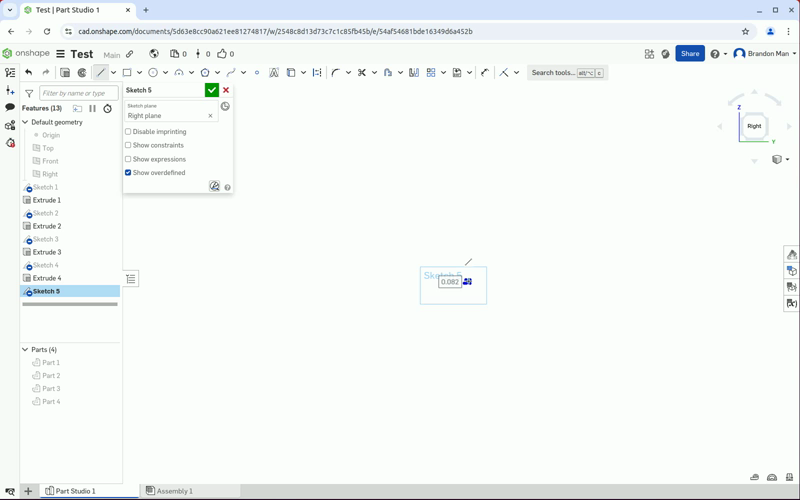
mouse_move(498, 280)
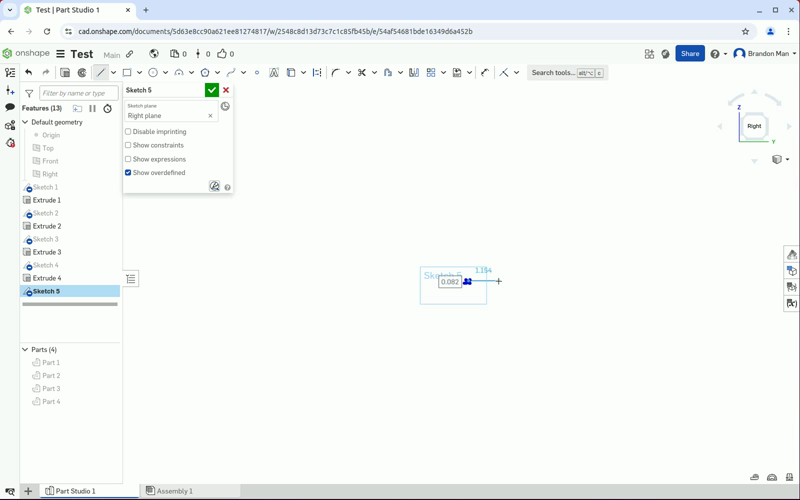
mouse_move(466, 280)
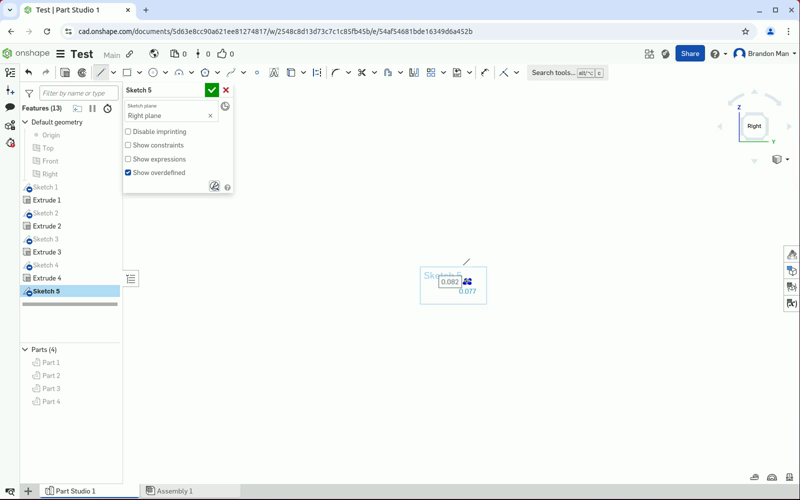
scroll(6)
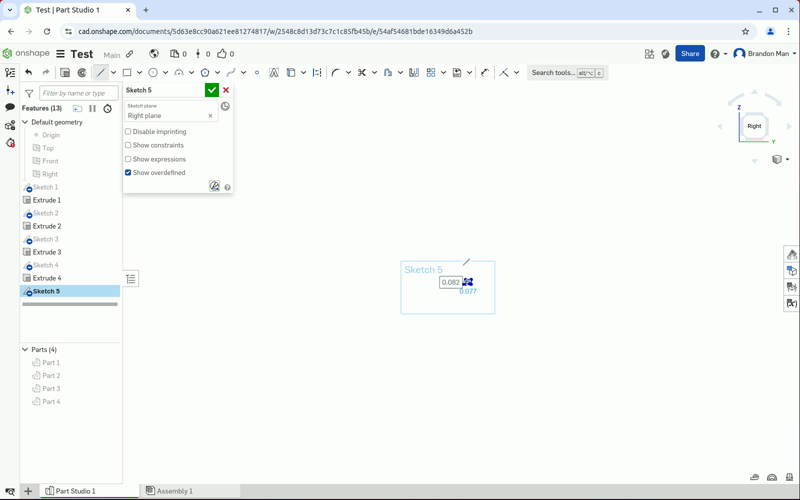
scroll(6)
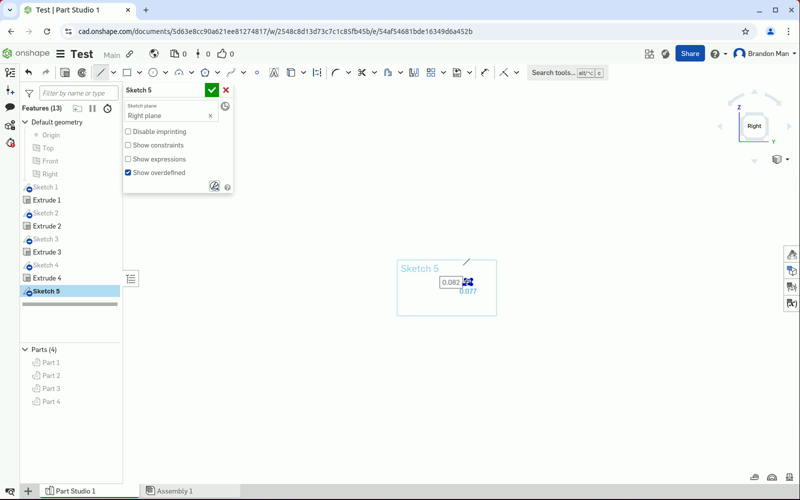
scroll(6)
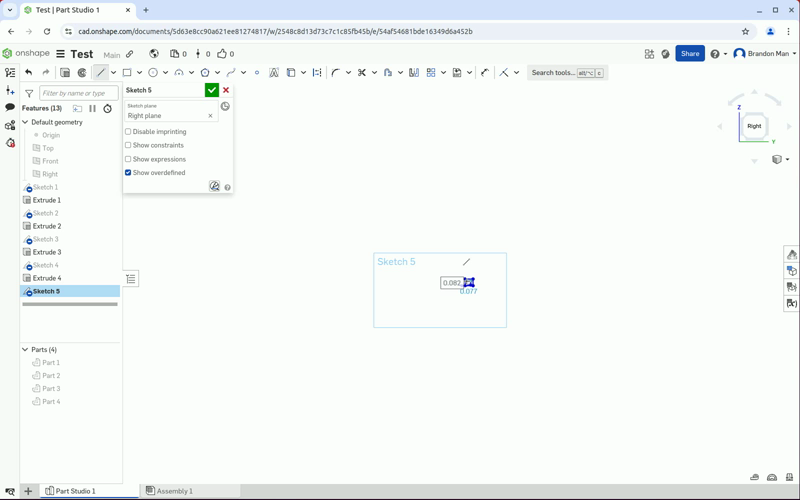
scroll(6)
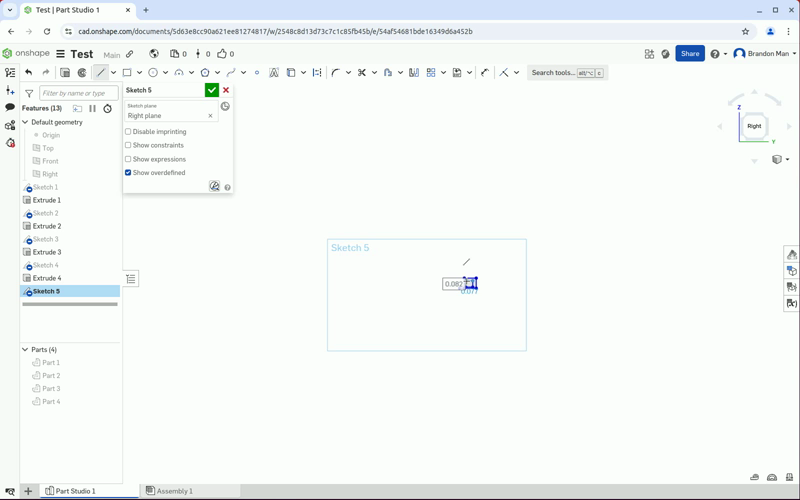
scroll(6)
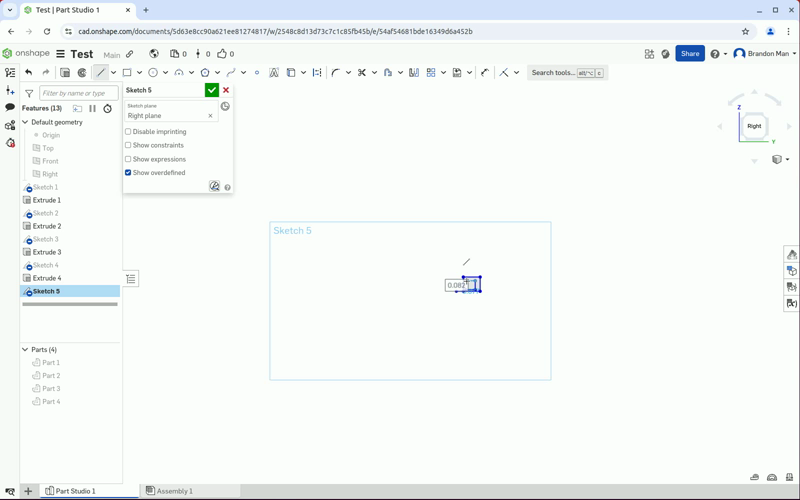
scroll(6)
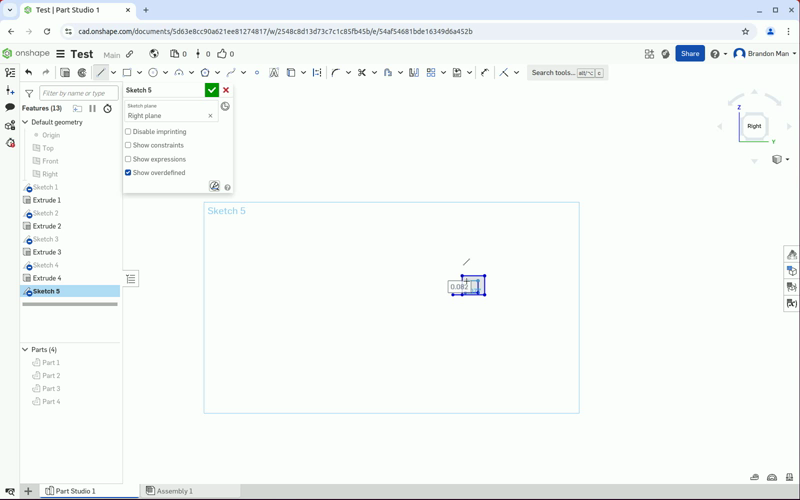
scroll(6)
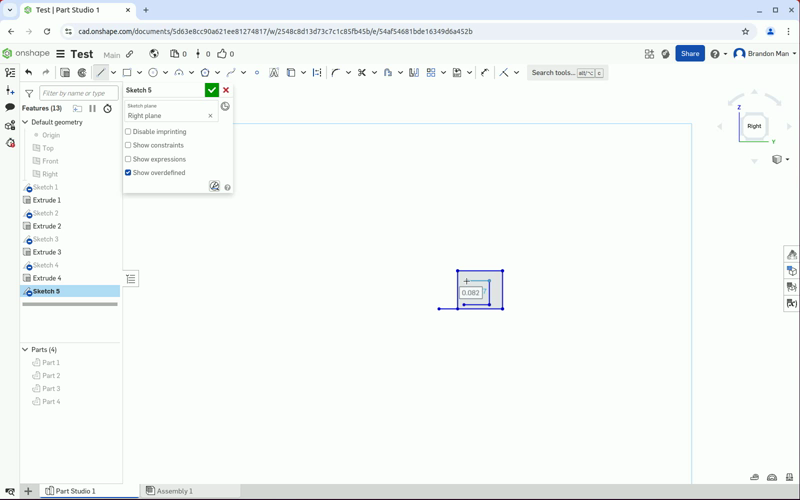
click(466, 280)
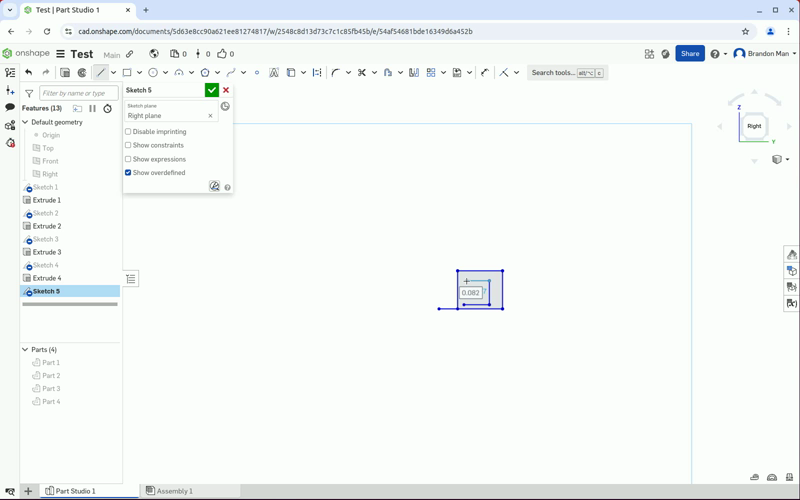
scroll(-6)
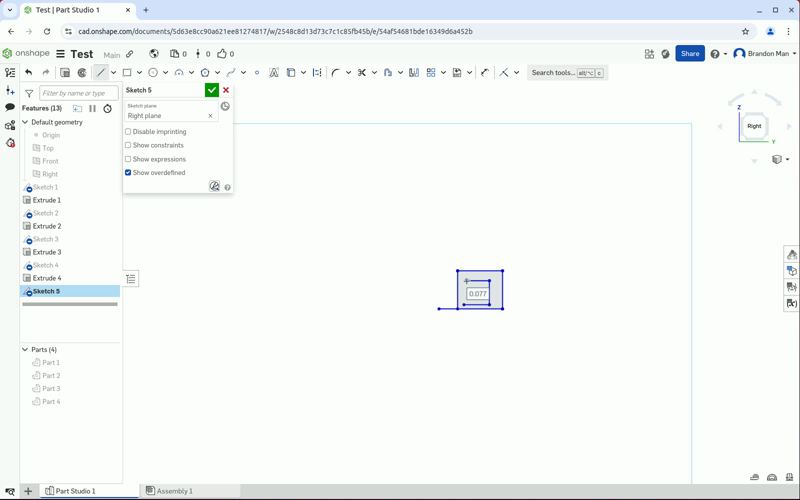
scroll(-6)
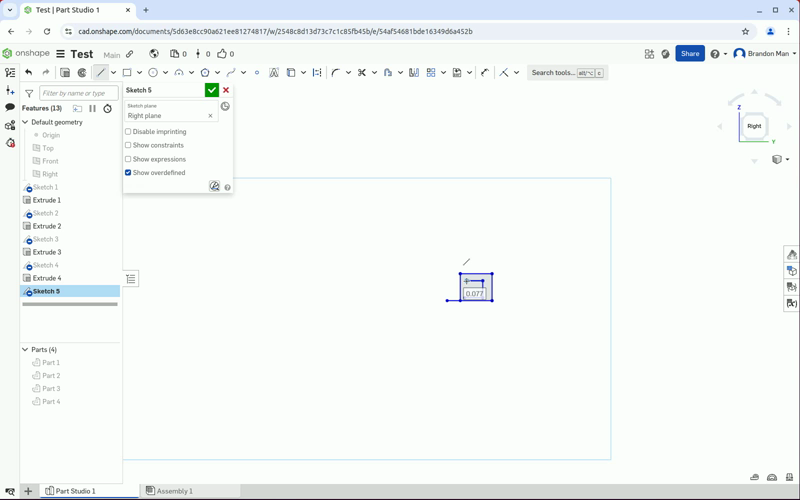
scroll(-6)
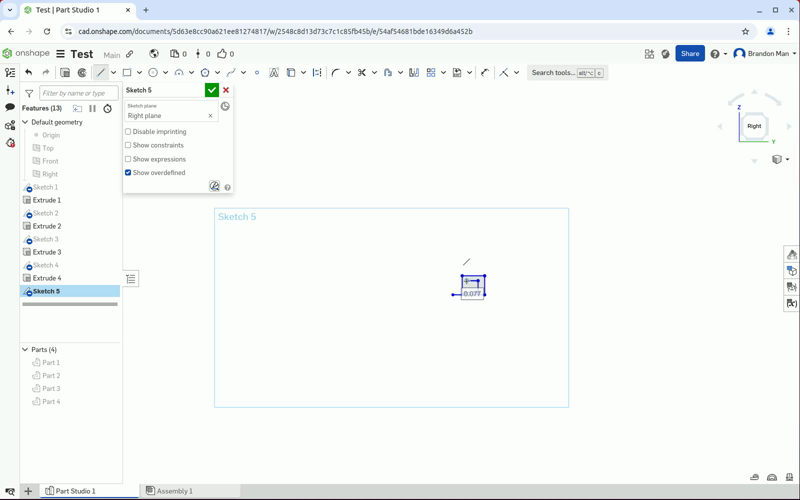
scroll(-6)
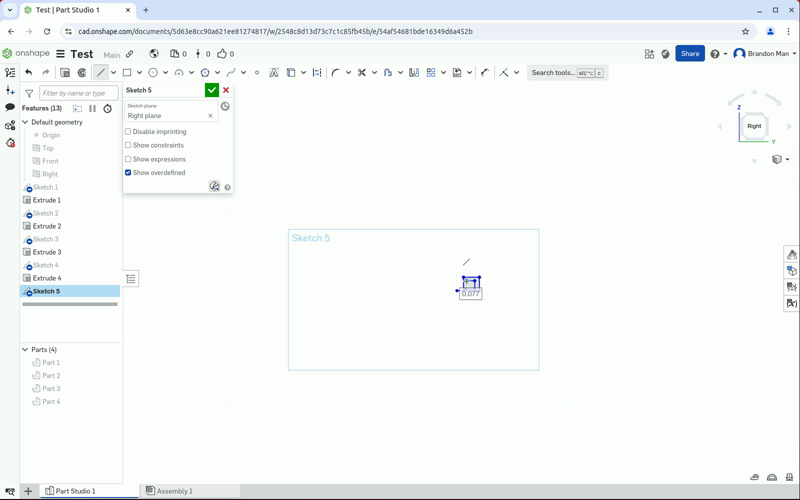
scroll(-6)
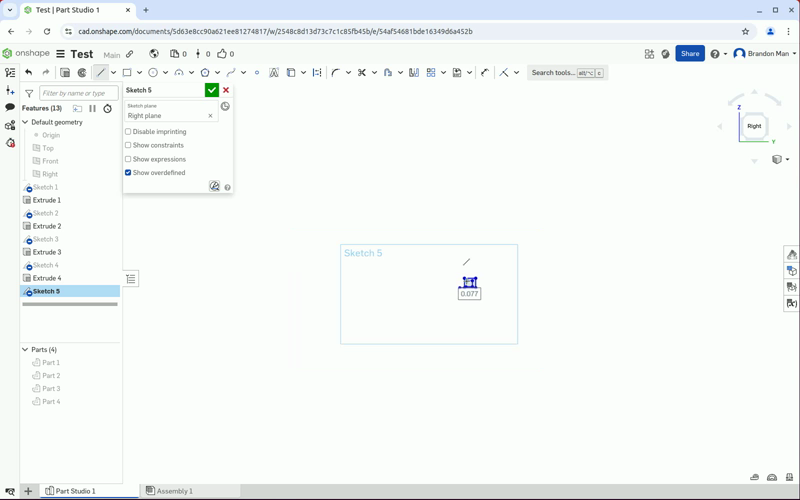
scroll(-6)
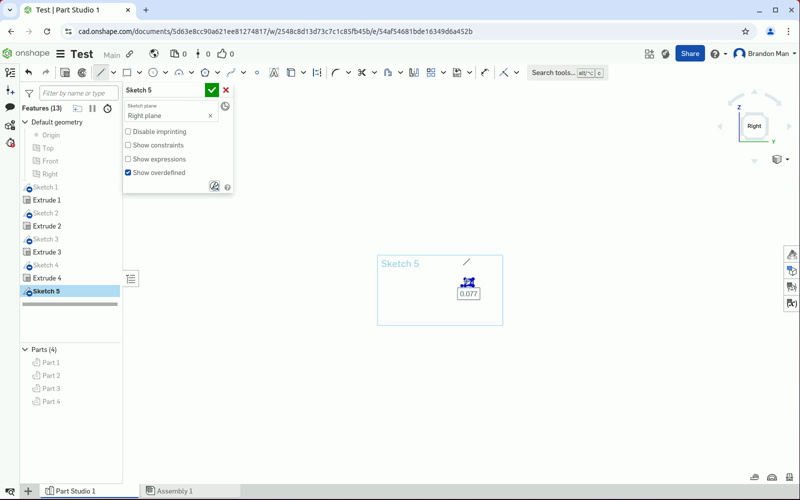
scroll(-6)
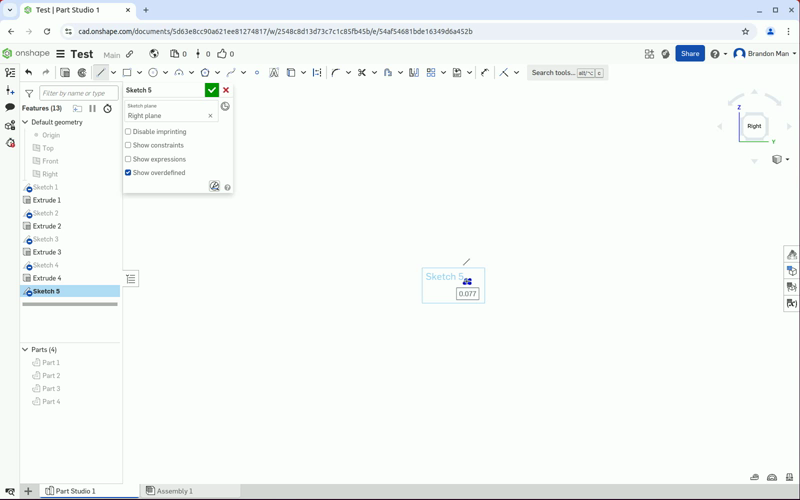
key_up(shift)
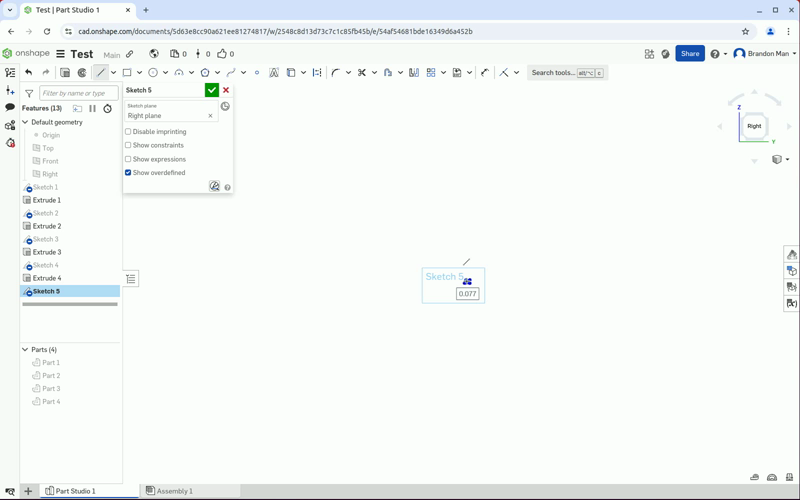
mouse_move(496, 280)
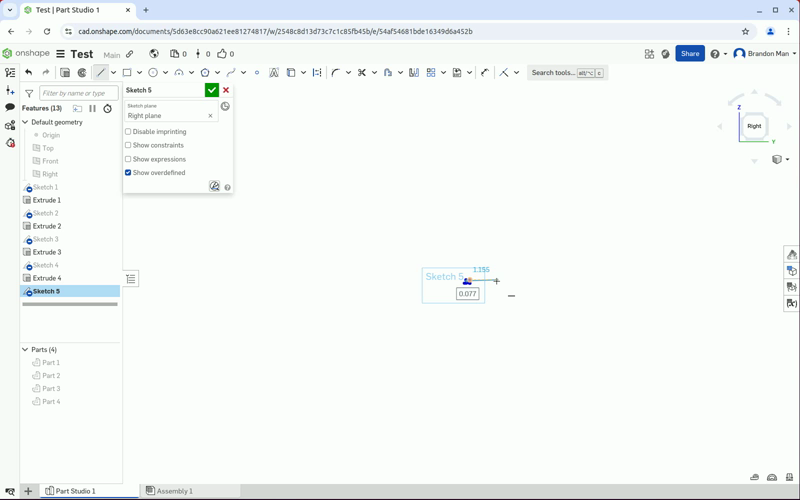
key_down(shift)
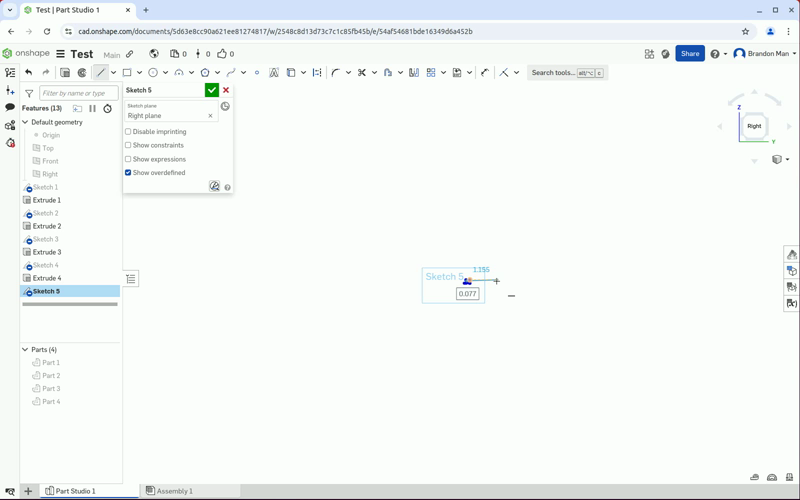
mouse_move(466, 282)
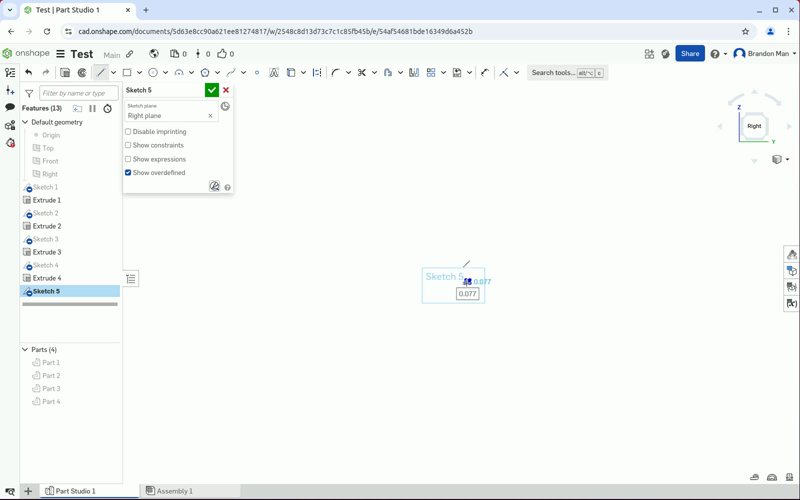
scroll(6)
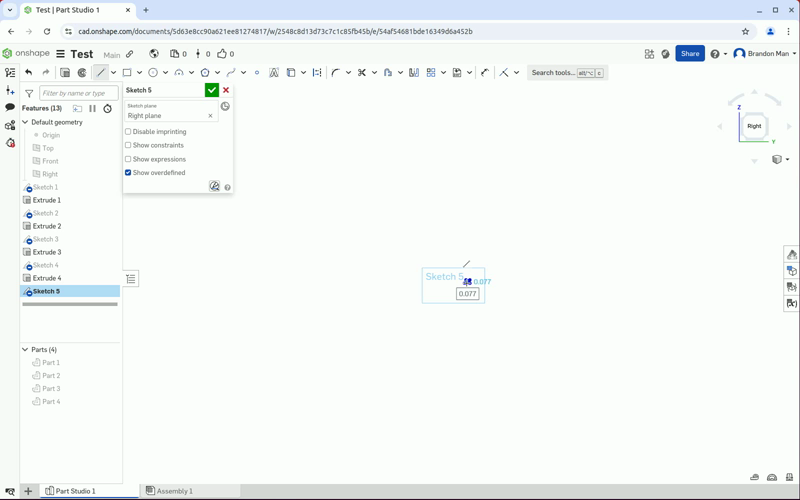
scroll(6)
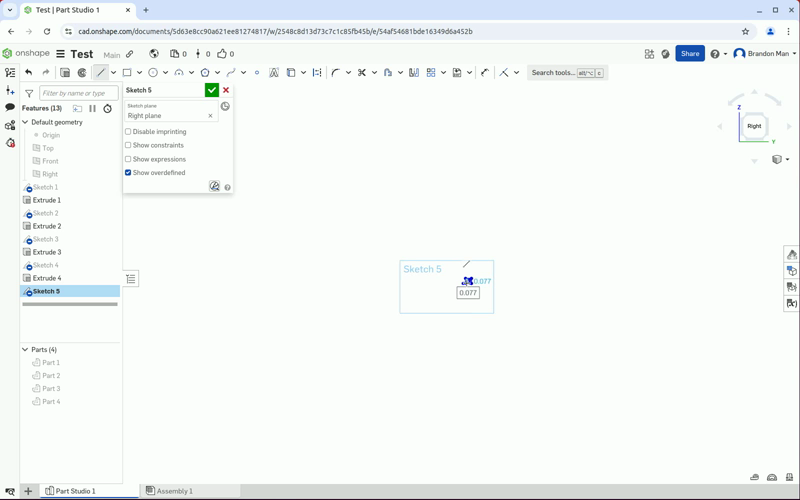
scroll(6)
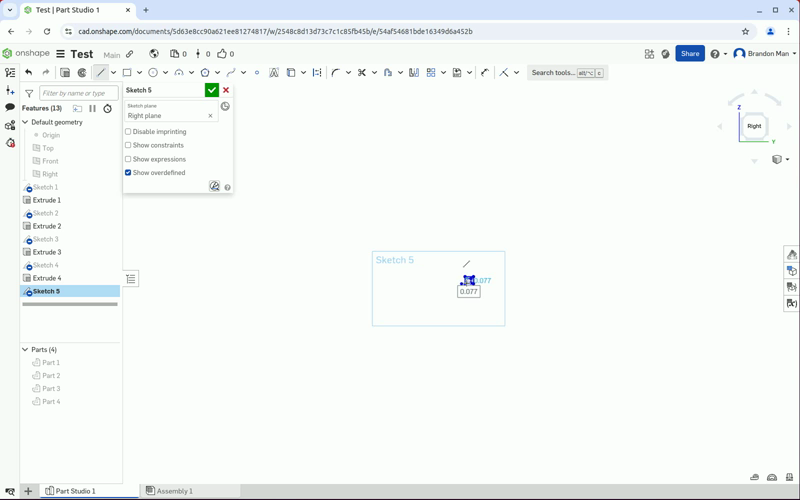
scroll(6)
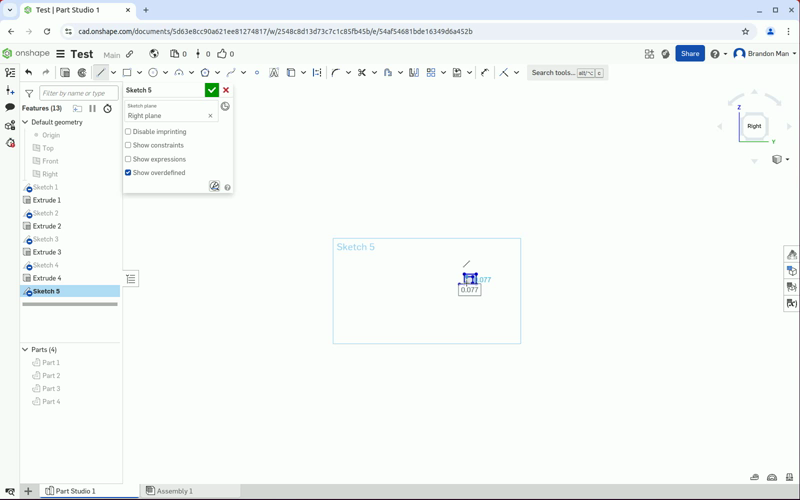
scroll(6)
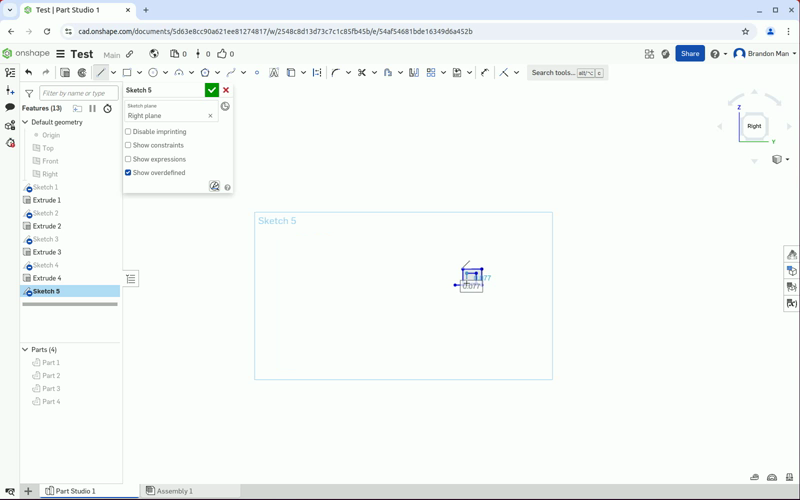
scroll(6)
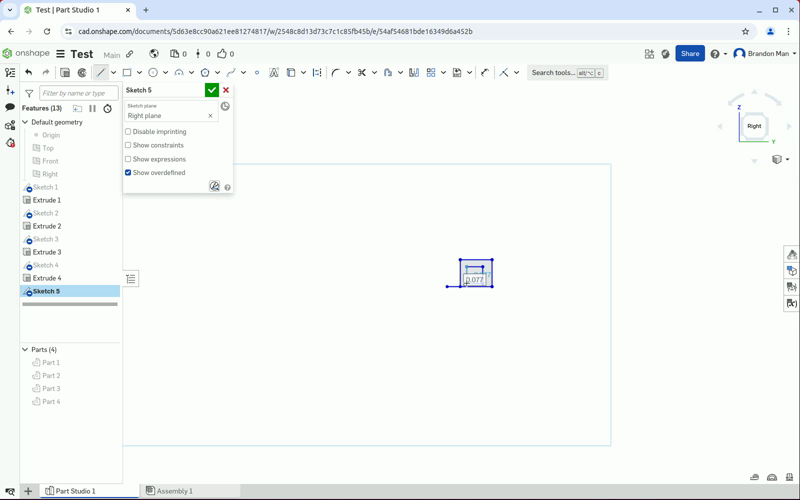
scroll(6)
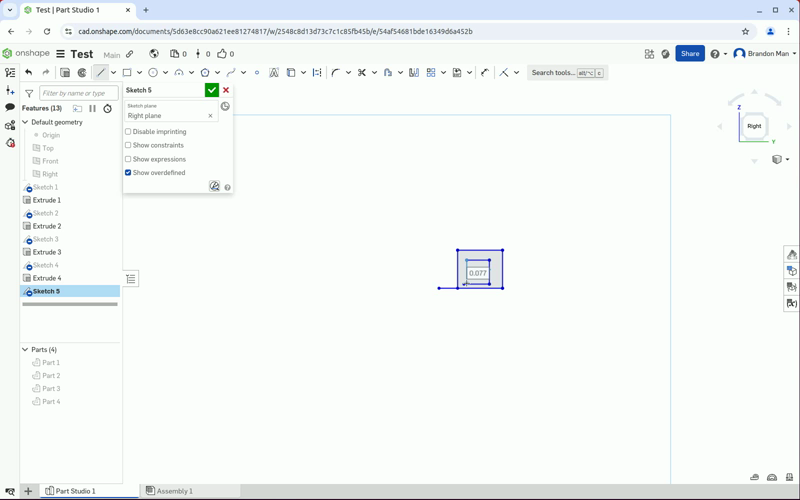
key_up(shift)
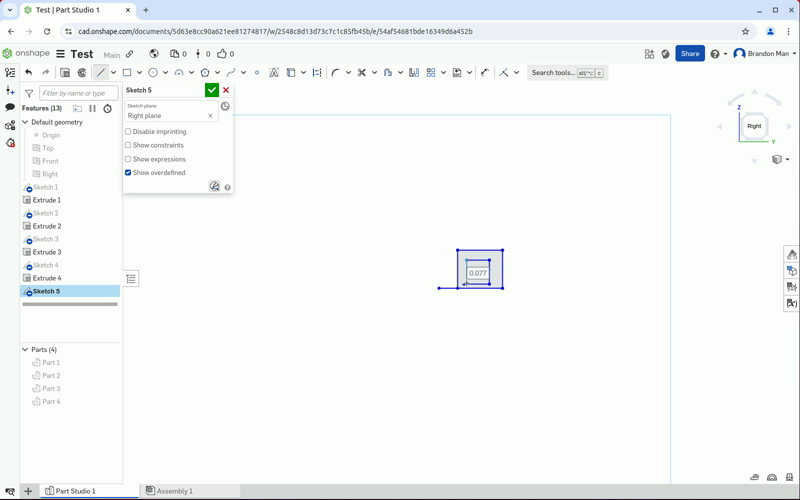
click(466, 282)
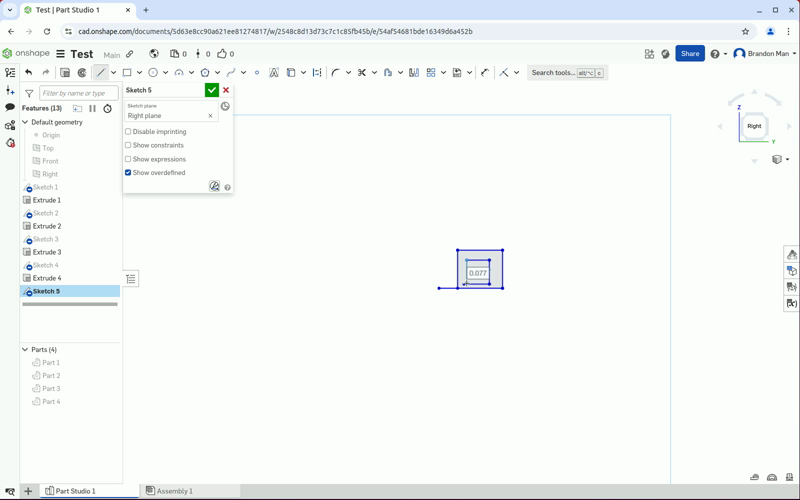
scroll(-6)
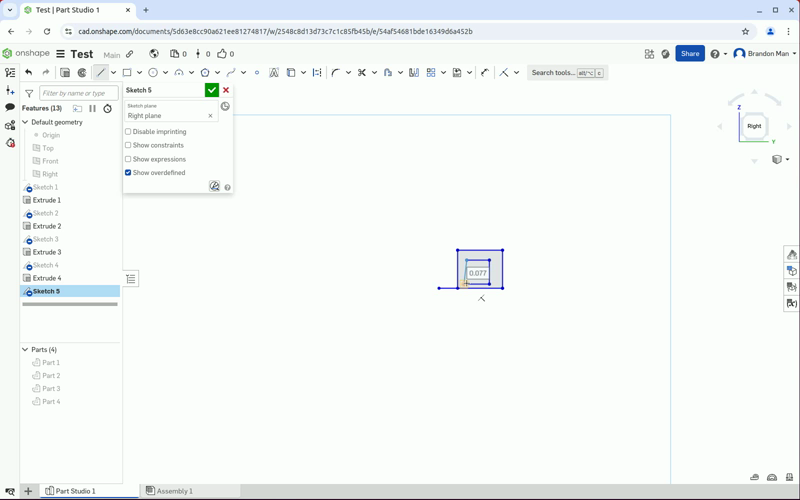
scroll(-6)
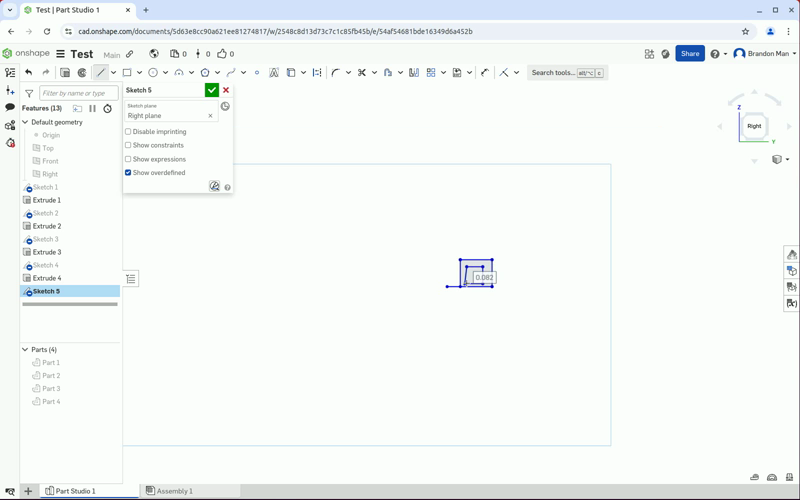
scroll(-6)
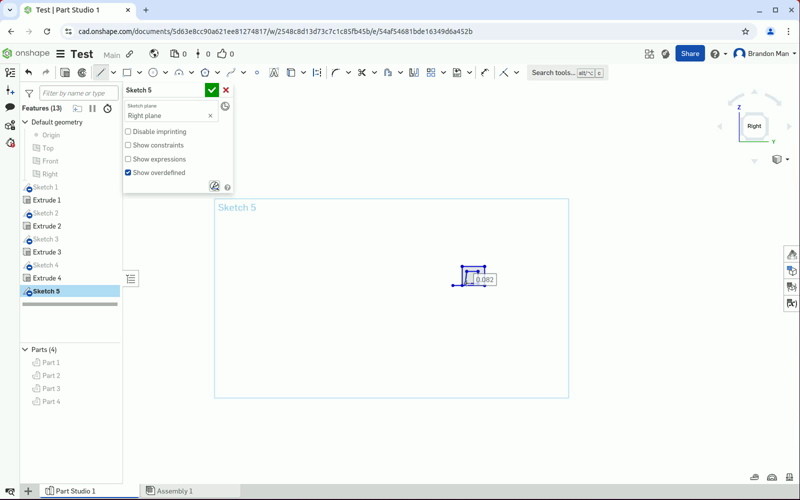
scroll(-6)
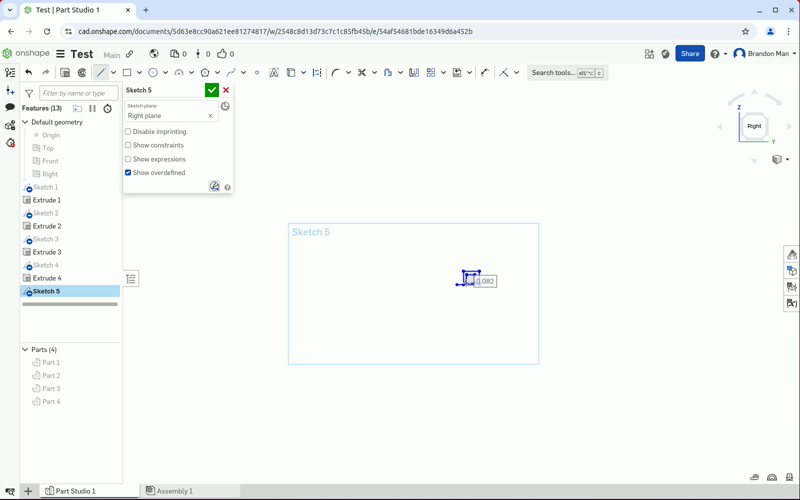
scroll(-6)
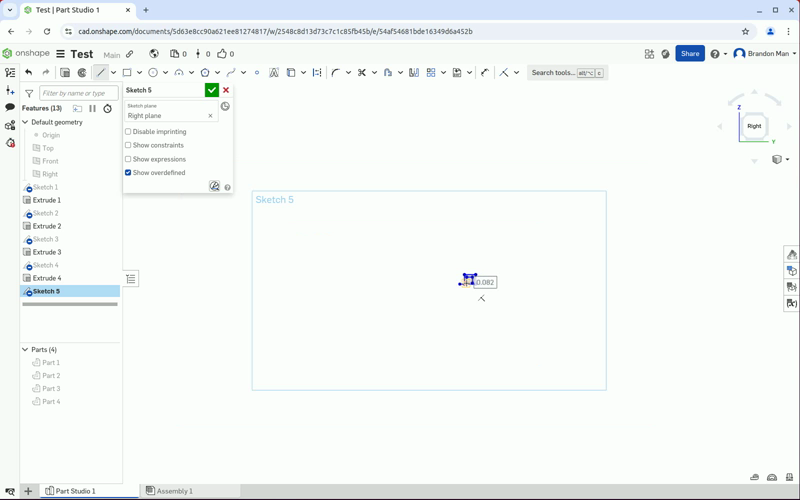
scroll(-6)
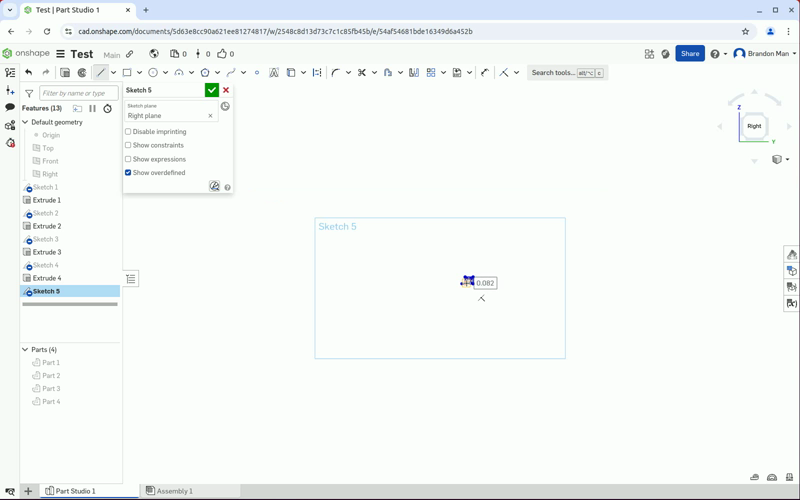
scroll(-6)
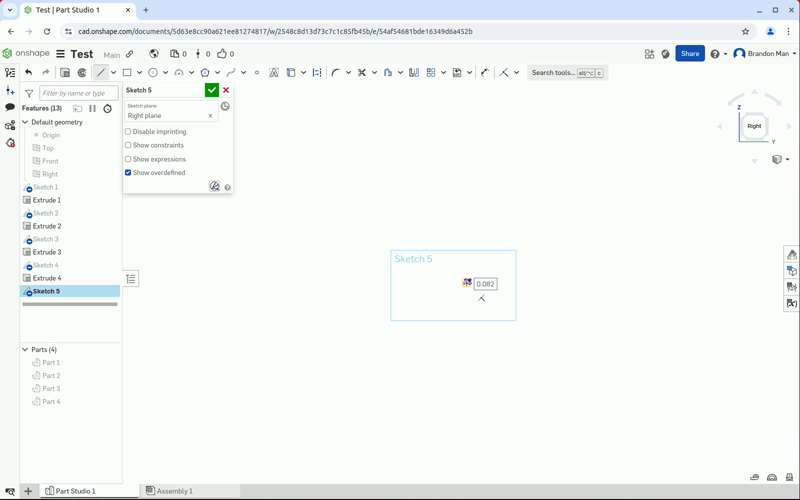
key(esc)
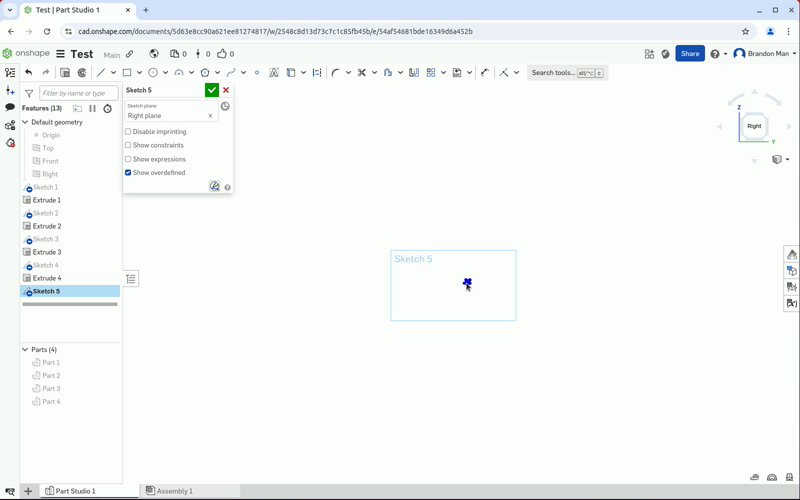
mouse_move(468, 281)
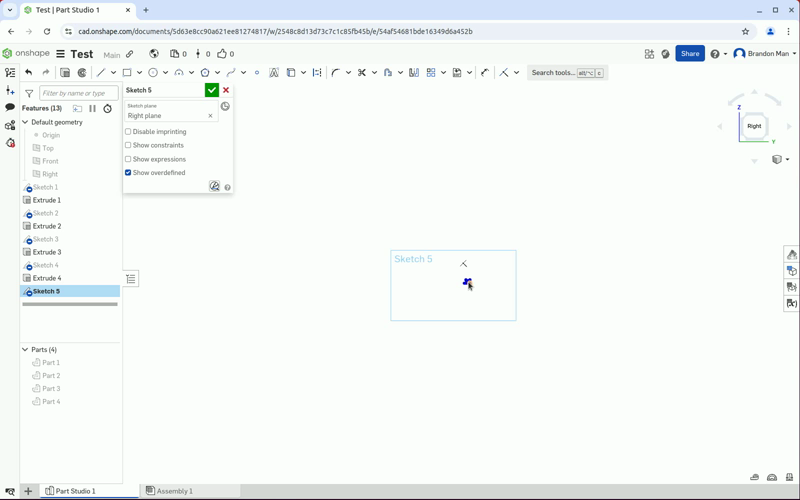
scroll(6)
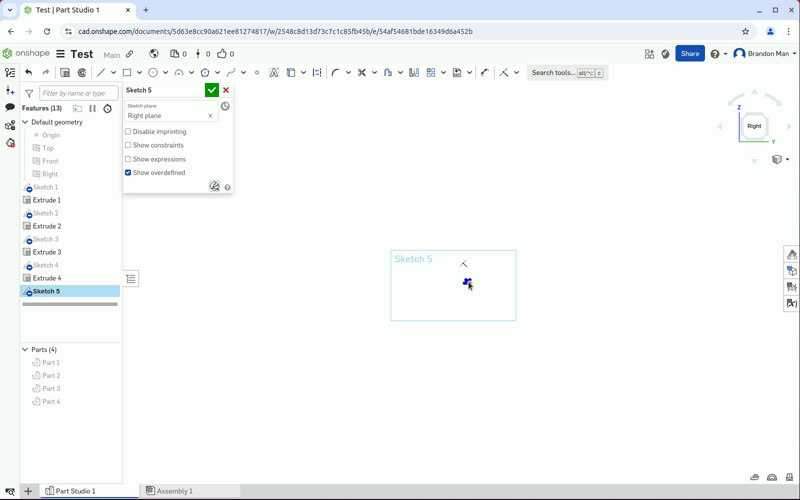
scroll(6)
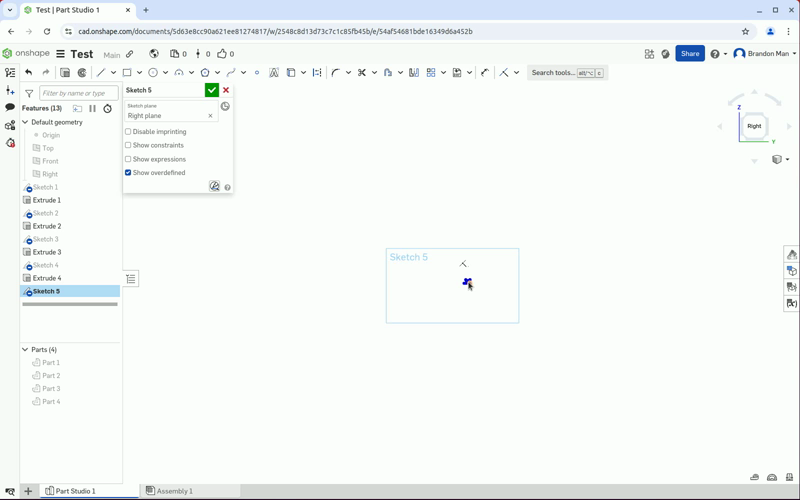
scroll(6)
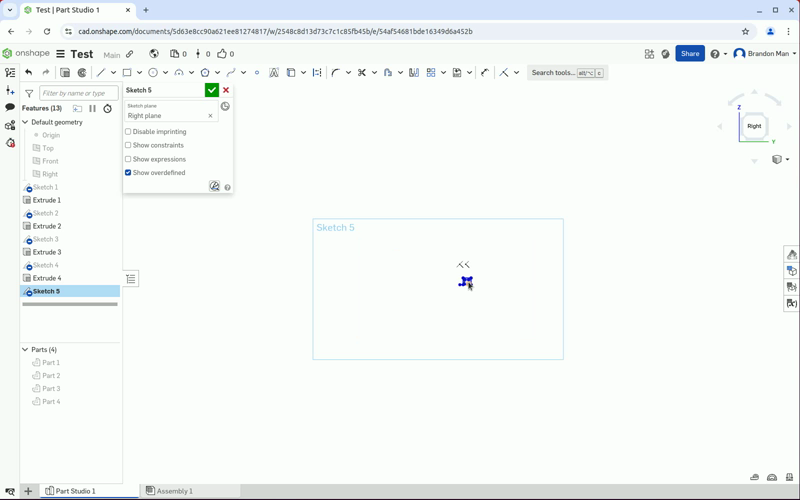
scroll(6)
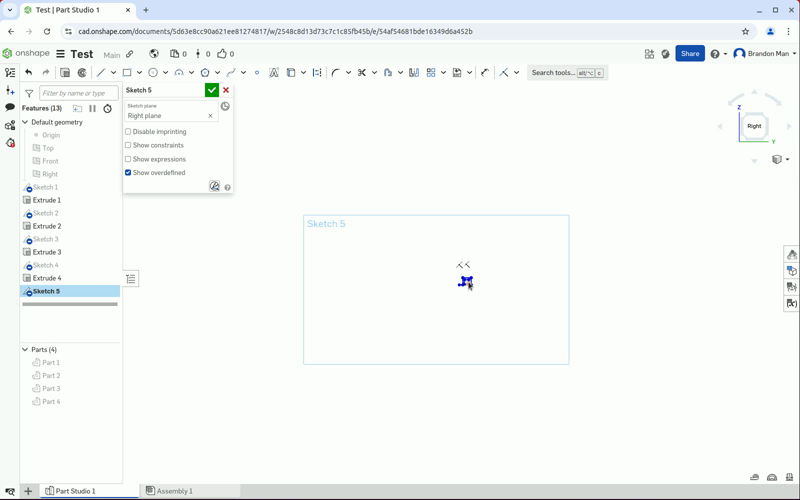
scroll(6)
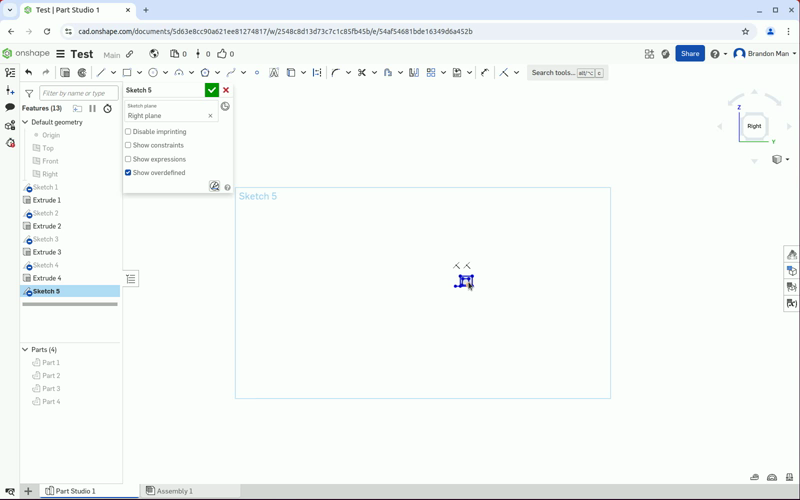
scroll(6)
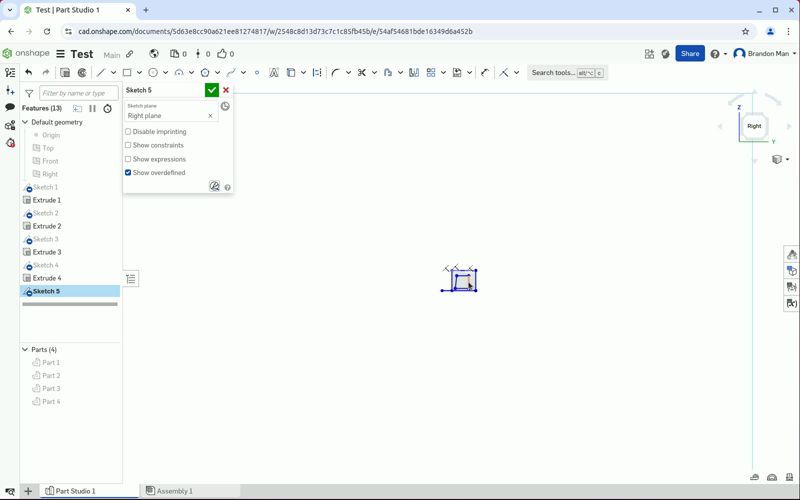
scroll(6)
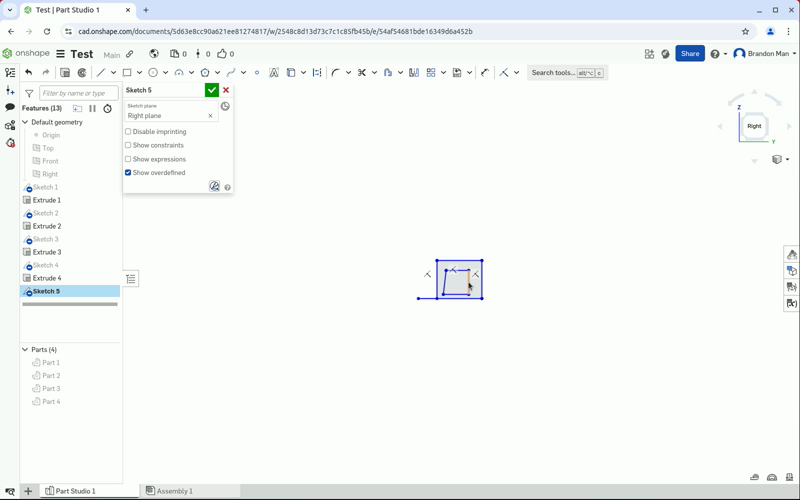
click(468, 281)
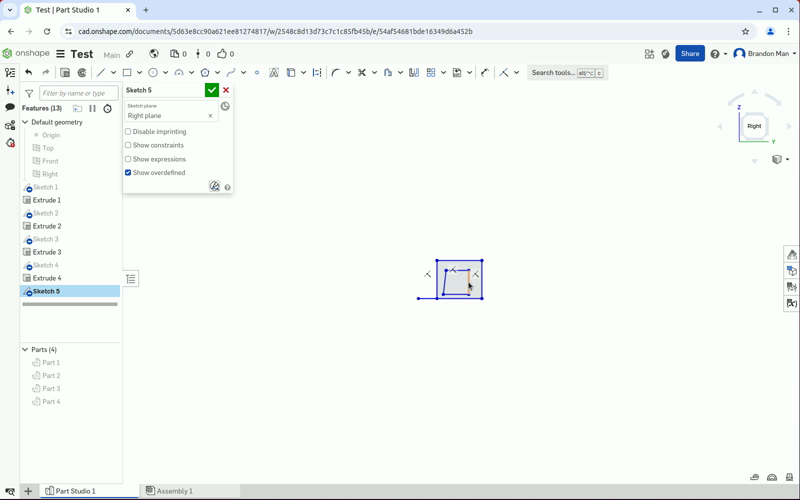
scroll(-6)
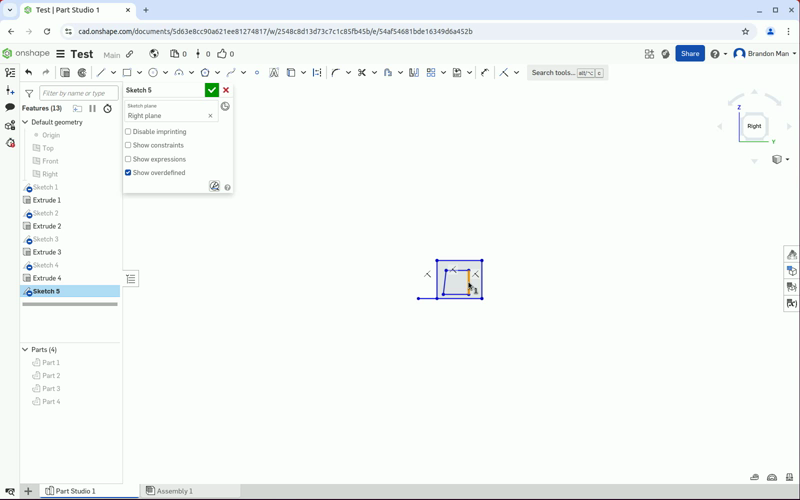
scroll(-6)
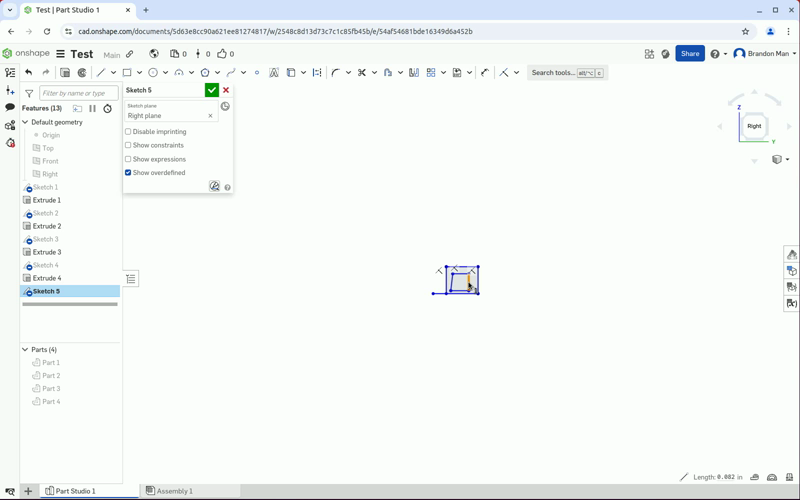
scroll(-6)
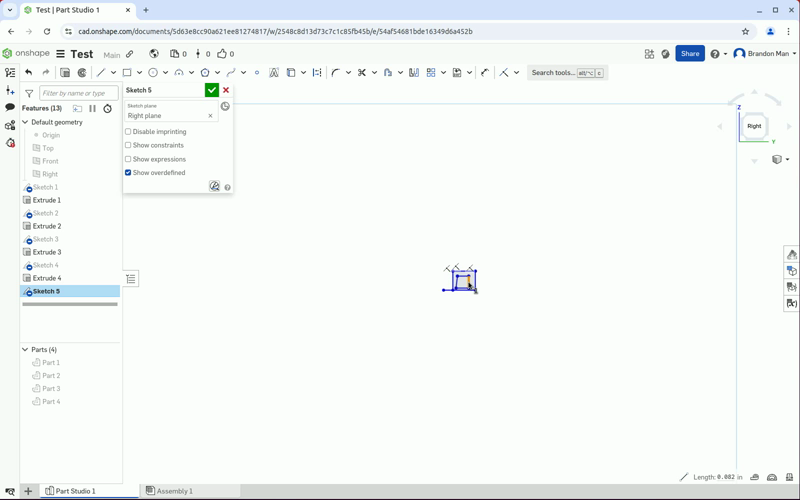
scroll(-6)
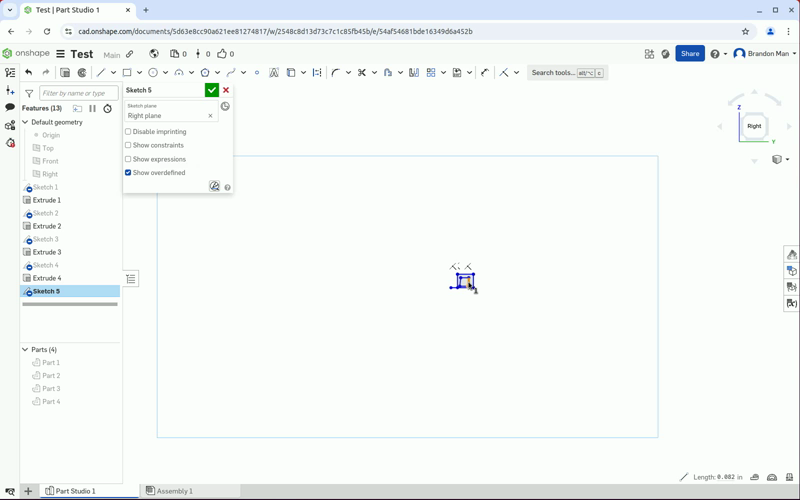
scroll(-6)
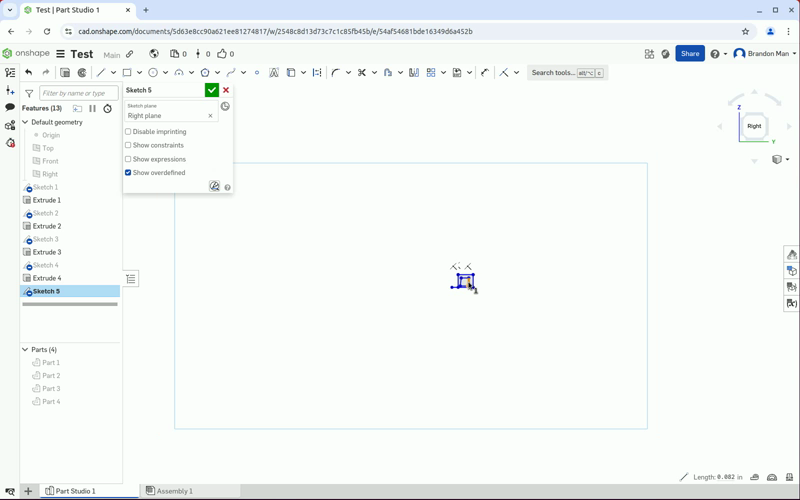
scroll(-6)
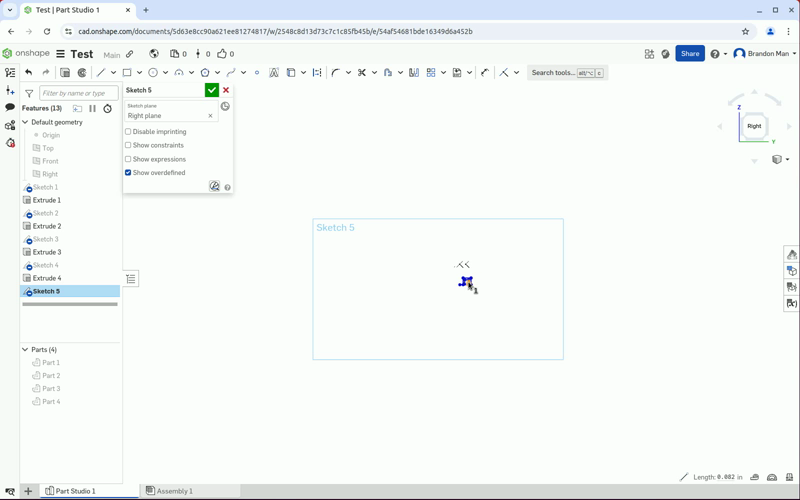
scroll(-6)
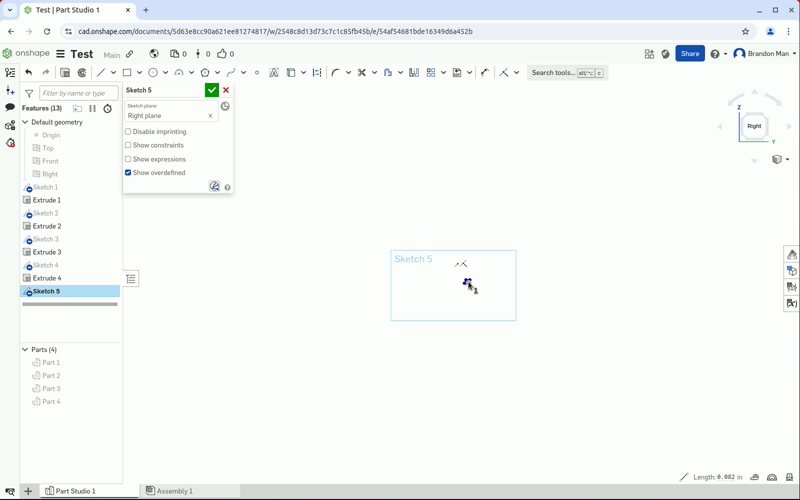
mouse_move(73, 352)
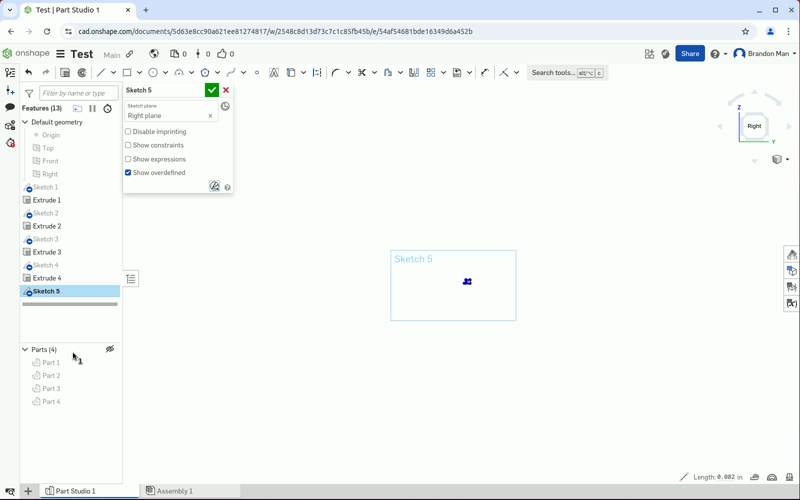
key(shift+y)
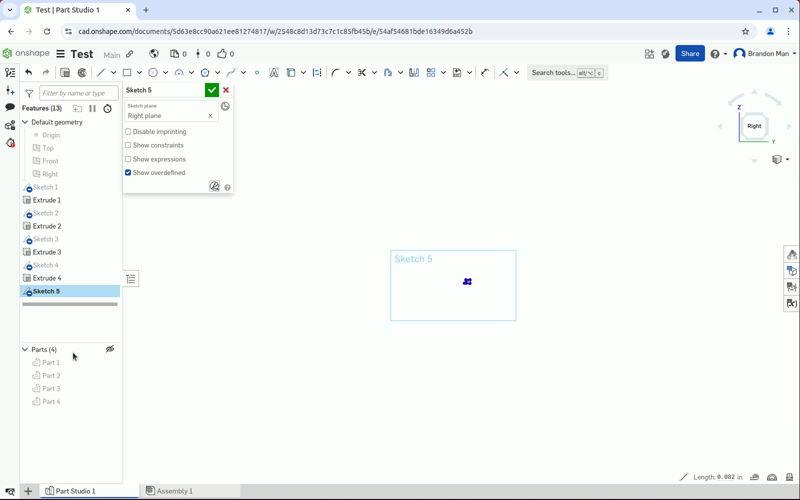
key(shift+e)
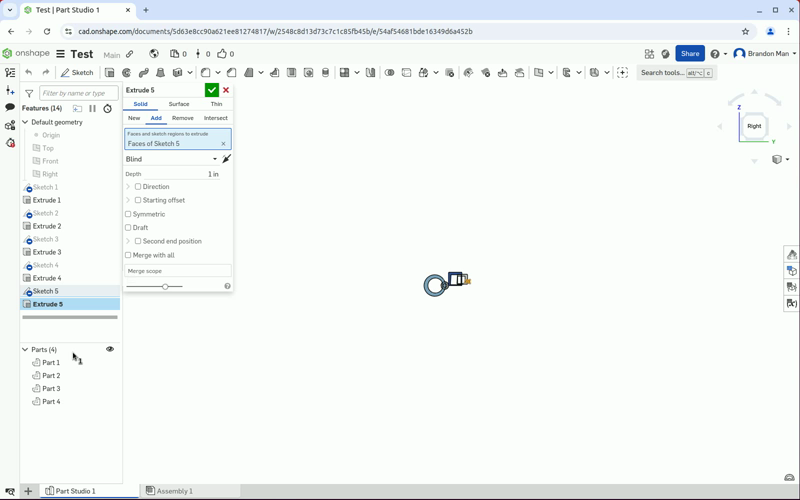
mouse_move(143, 106)
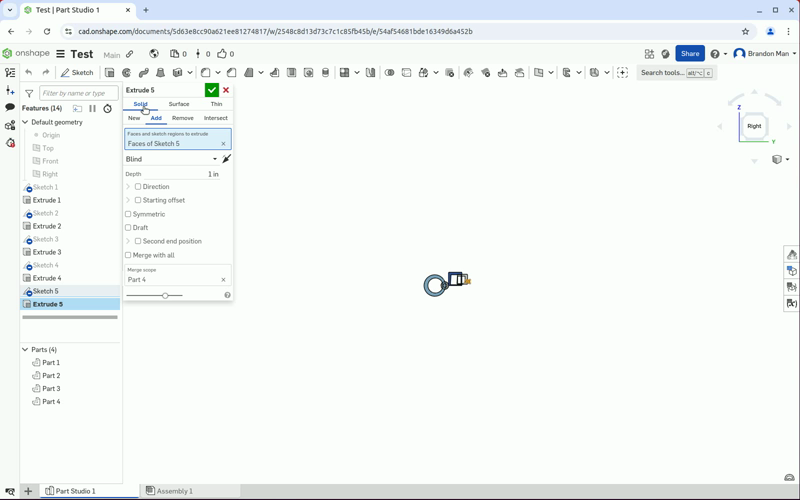
click(143, 106)
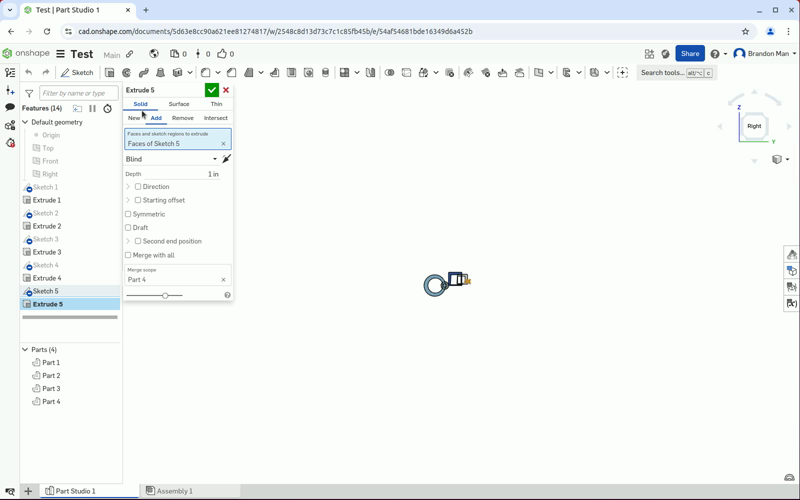
mouse_move(137, 120)
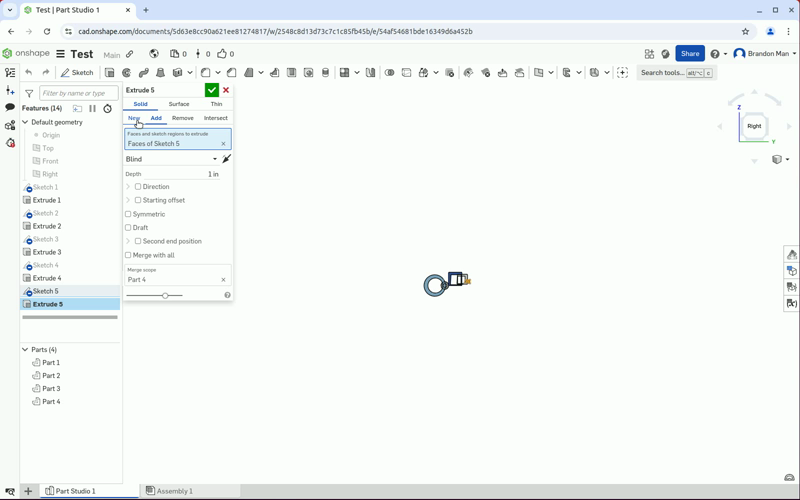
click(137, 120)
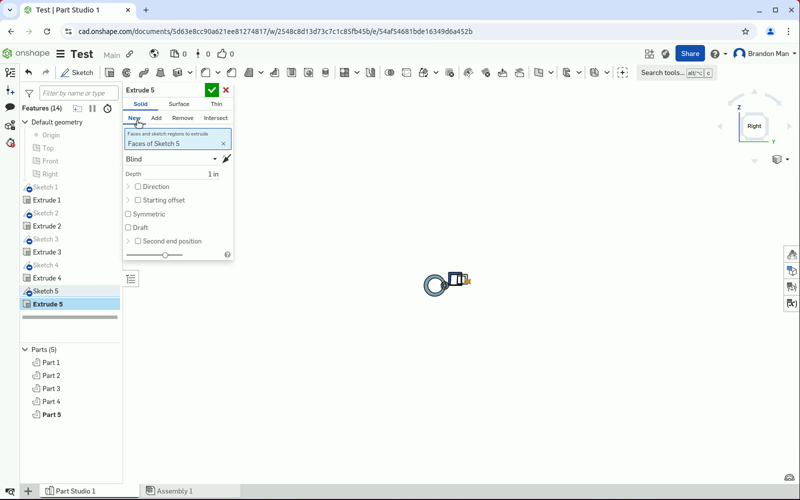
key(tab, 4)
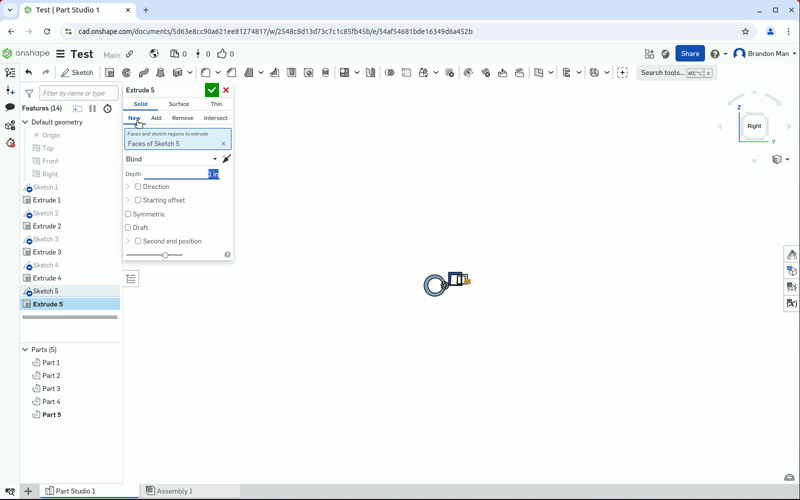
text(23.108)
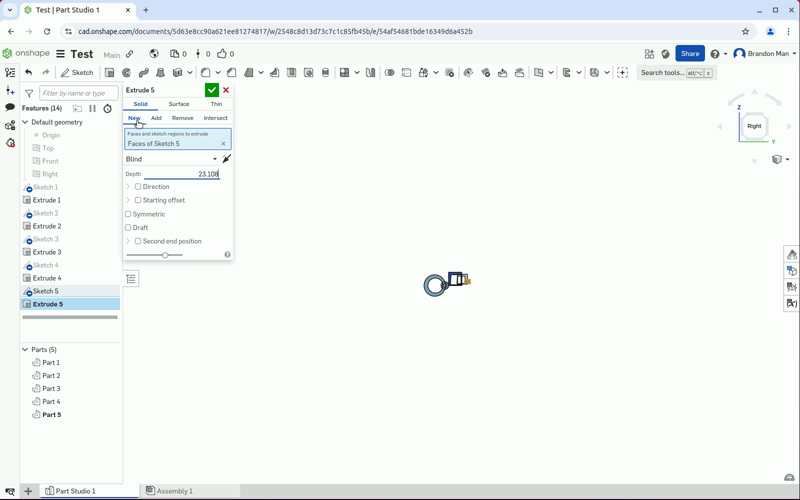
key(enter)
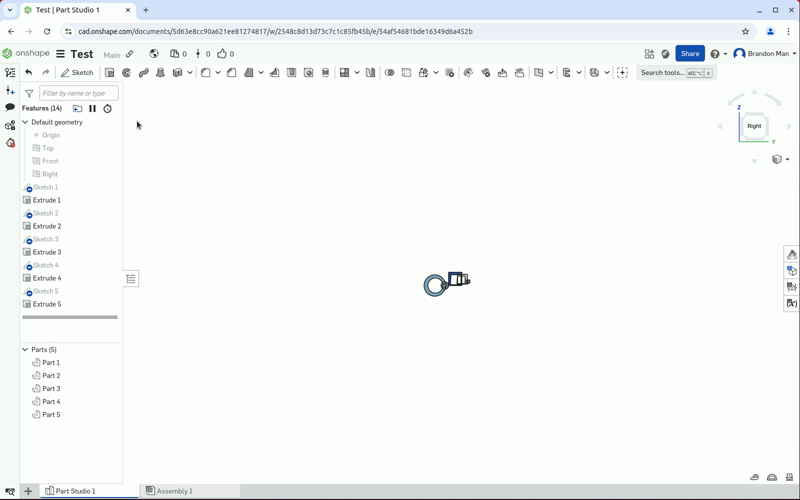
key(shift+h)
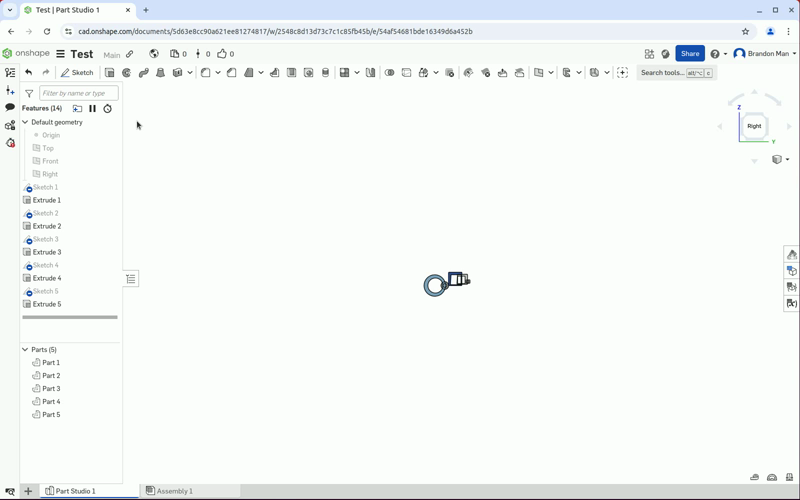
key(shift+h)
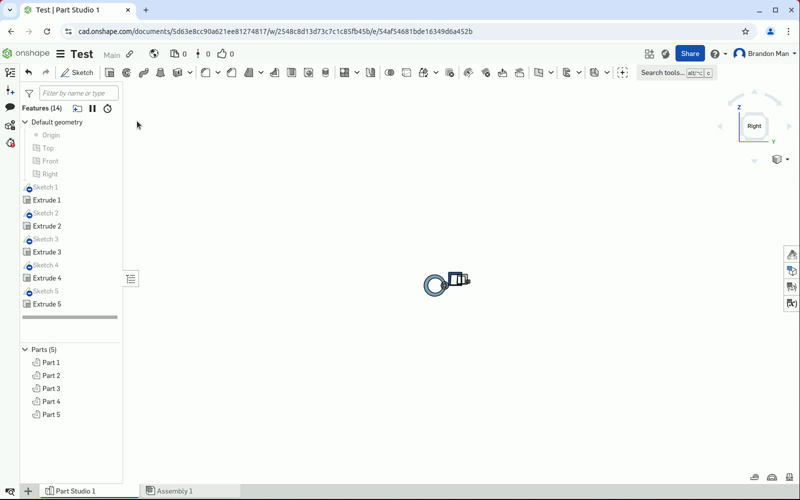
mouse_move(73, 189)
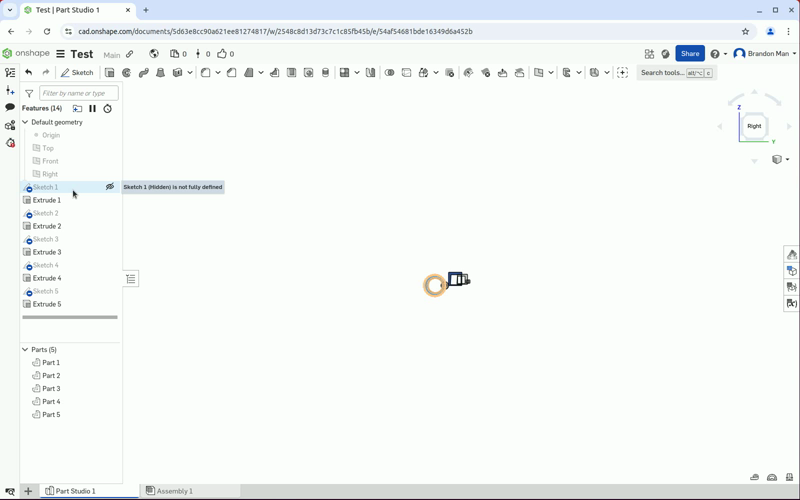
click(73, 189)
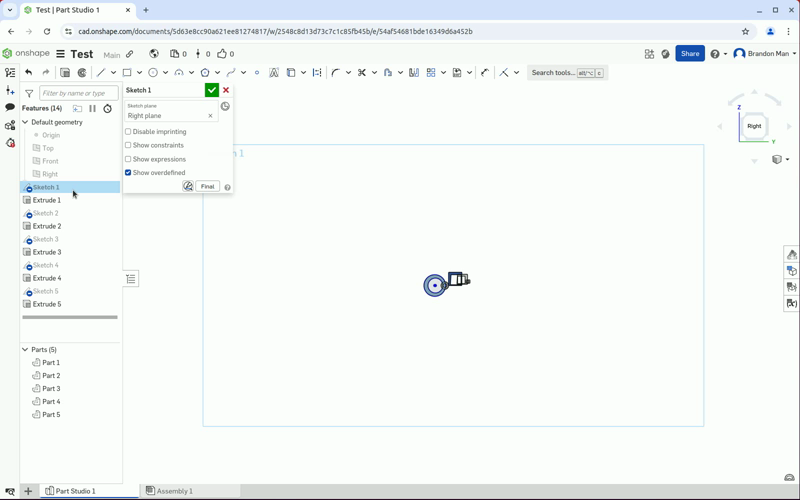
mouse_move(229, 92)
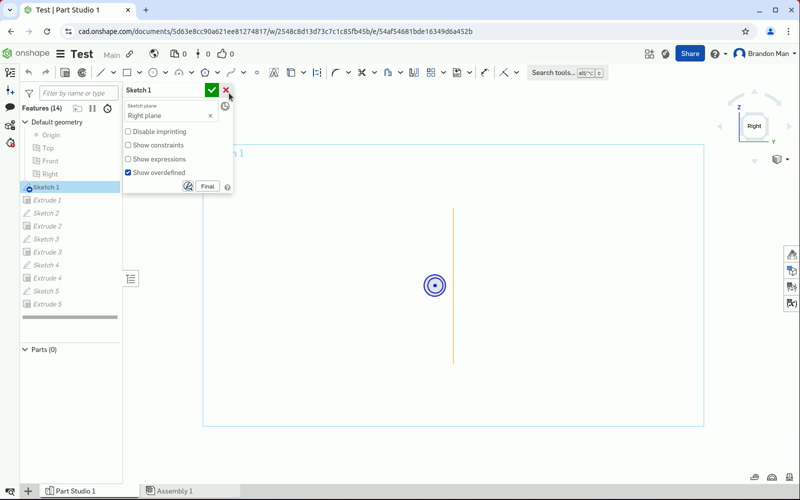
click(229, 92)
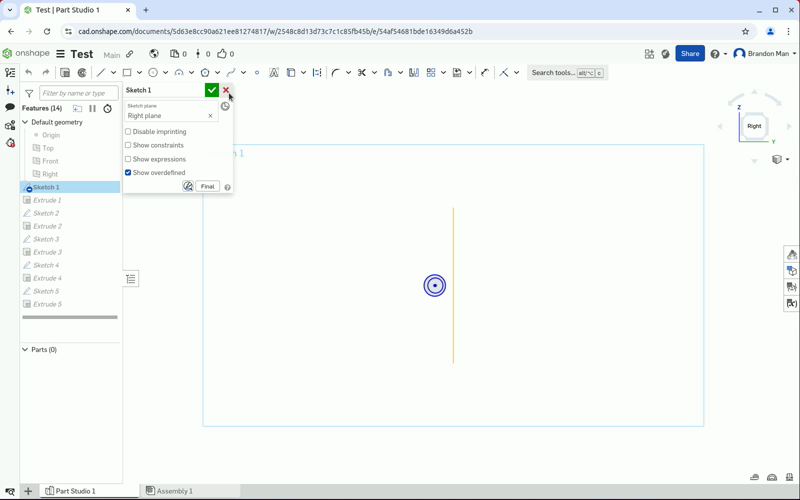
key(shift+s)
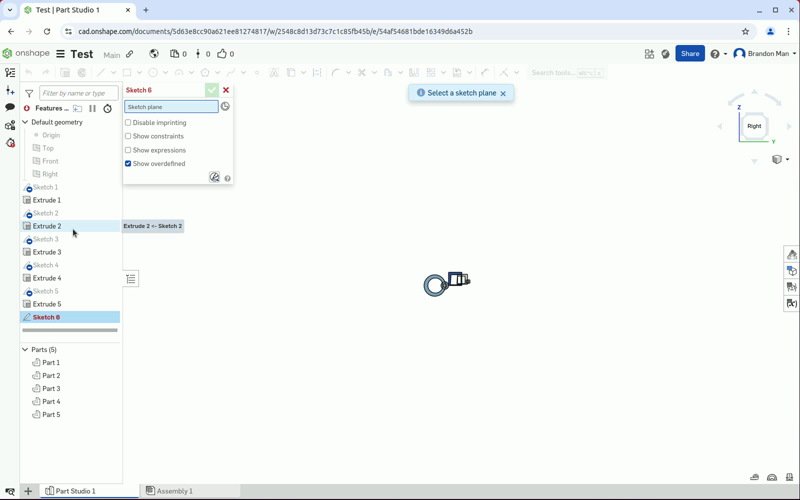
scroll(3)
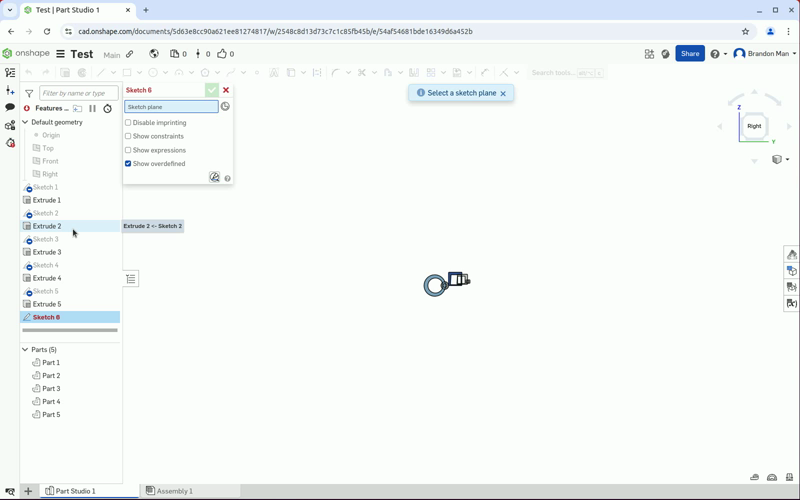
mouse_move(73, 176)
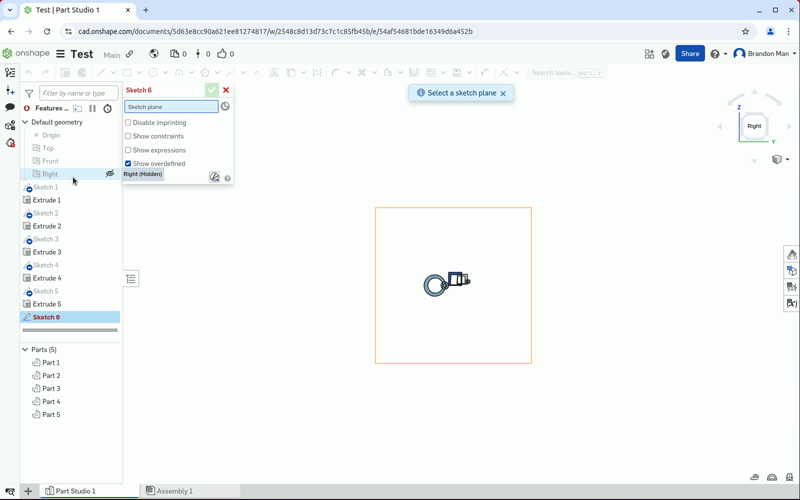
click(73, 176)
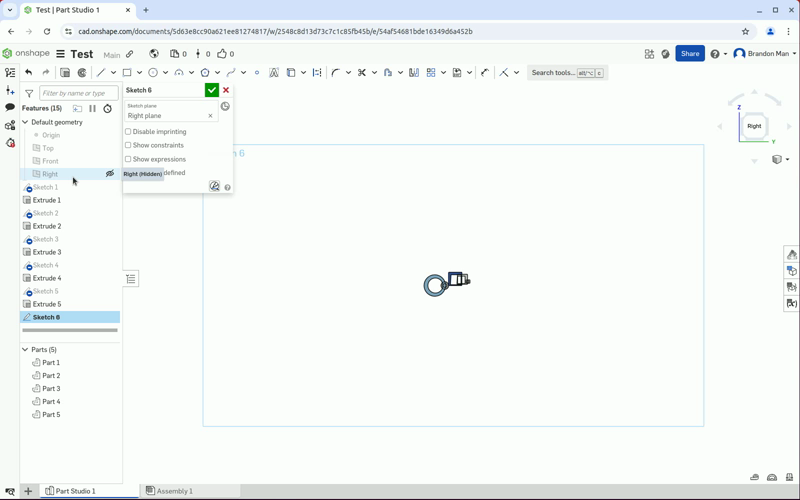
mouse_move(73, 352)
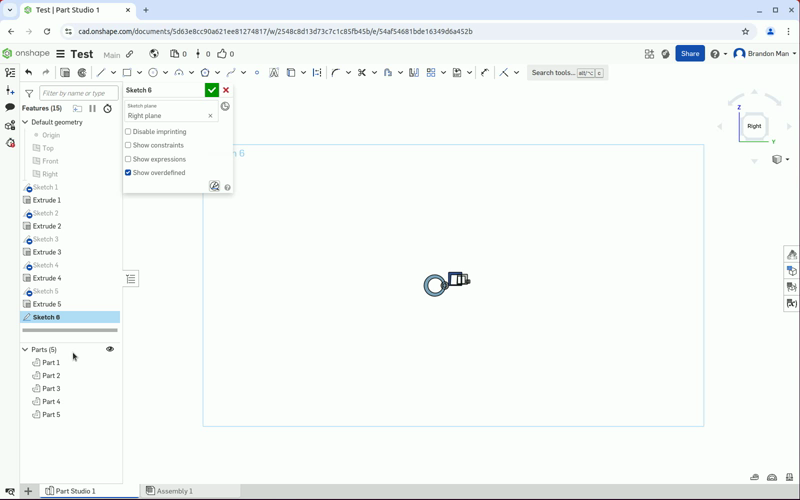
key(y)
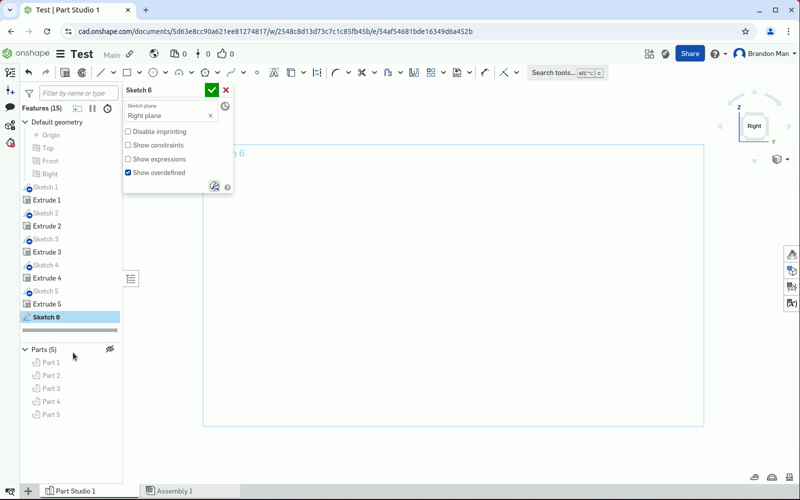
key(c)
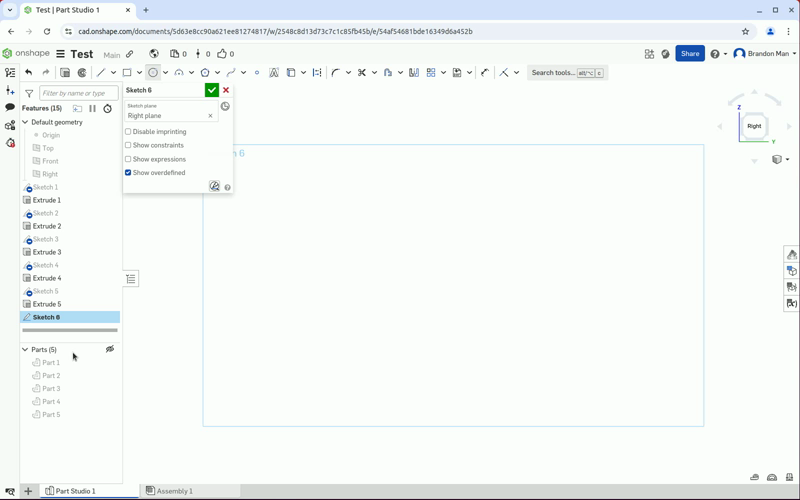
key_down(shift)
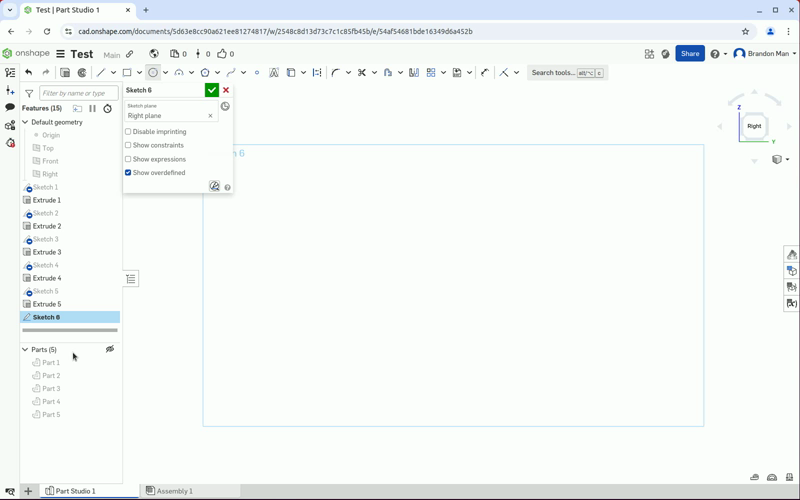
mouse_move(454, 282)
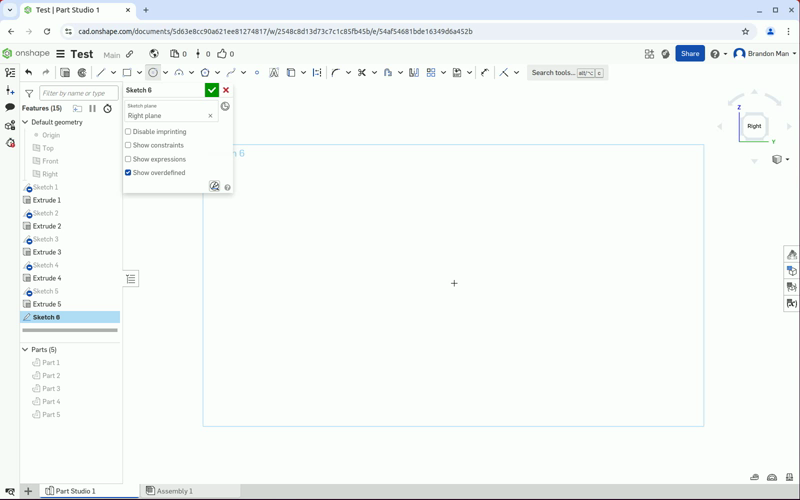
click(454, 282)
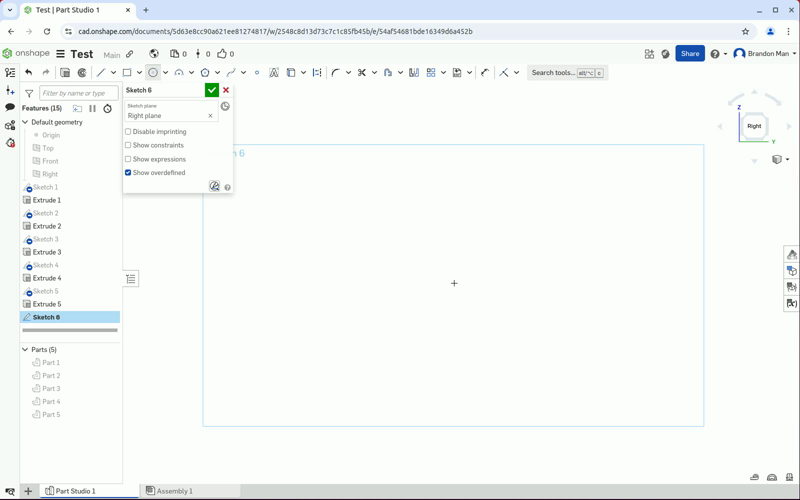
key_up(shift)
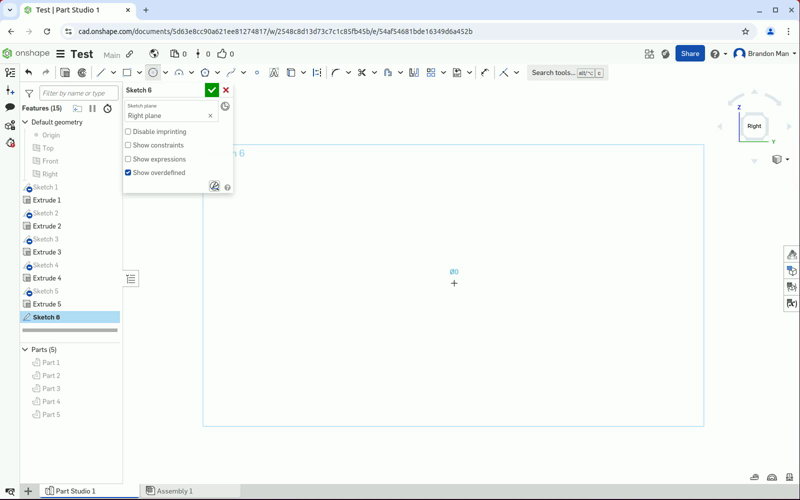
mouse_move(456, 282)
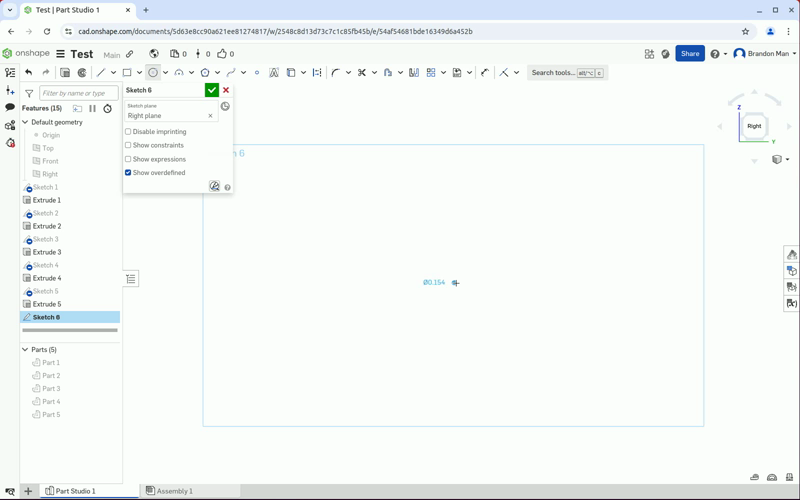
scroll(6)
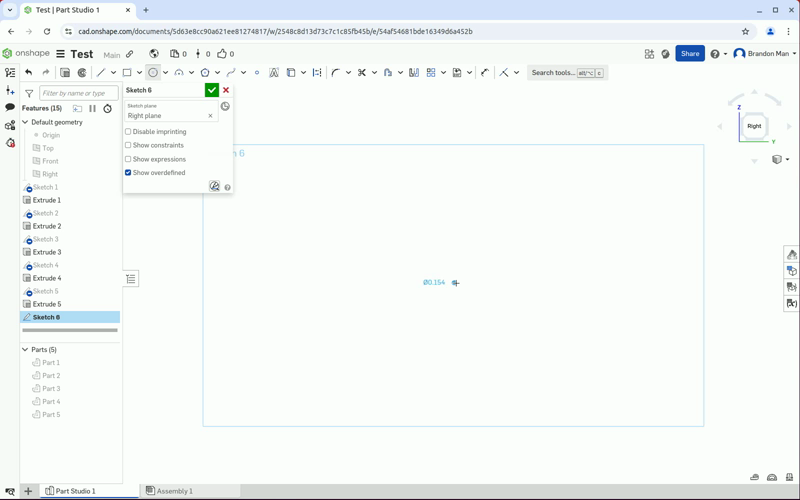
scroll(6)
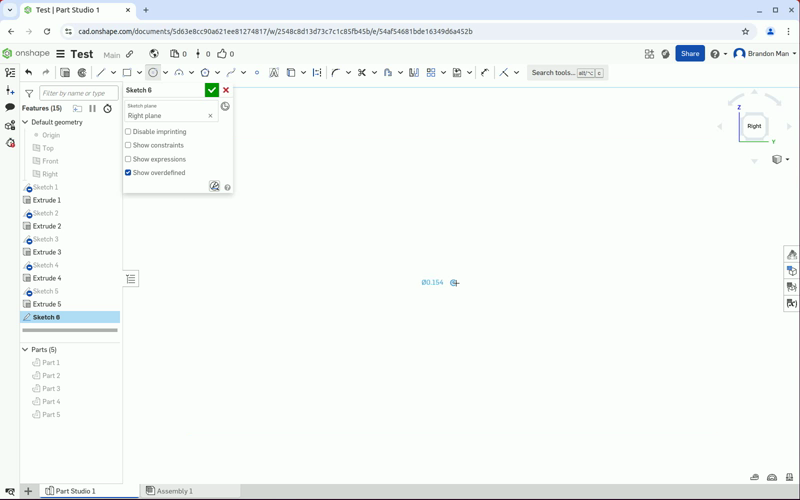
scroll(6)
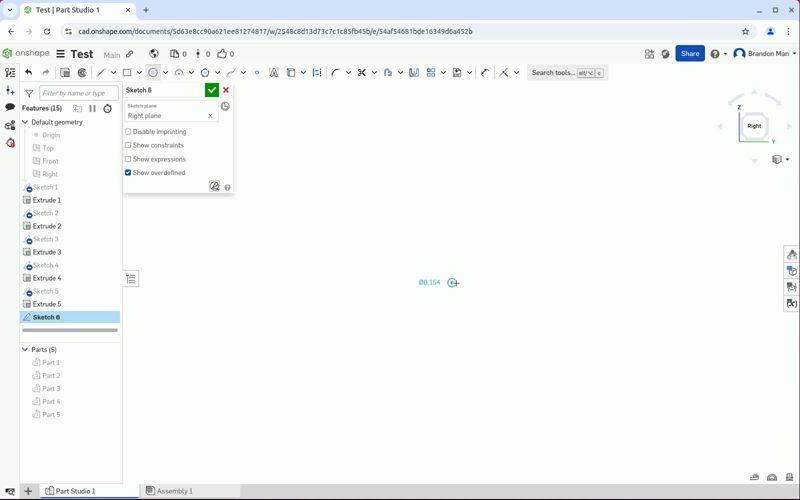
scroll(6)
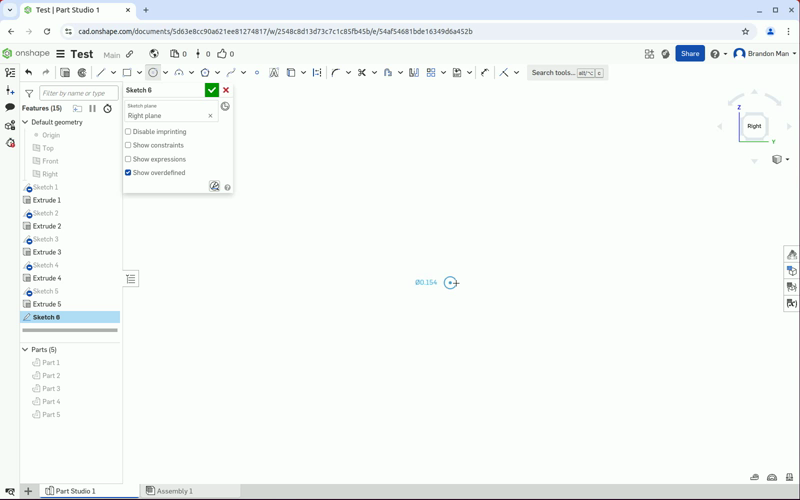
scroll(6)
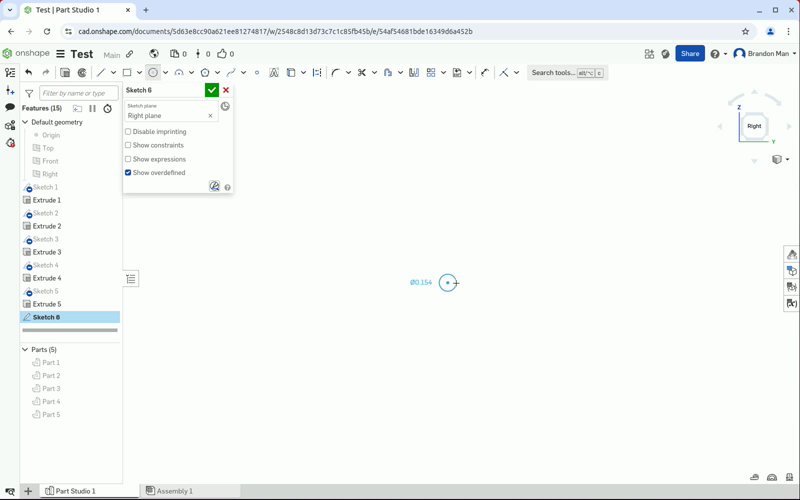
scroll(6)
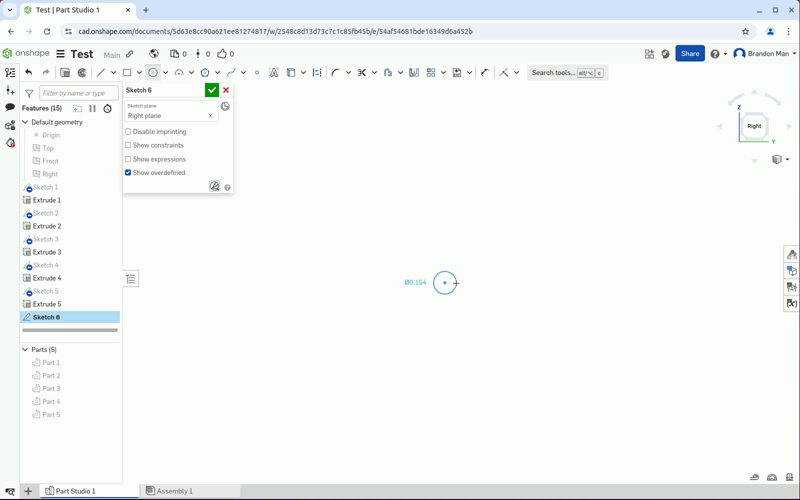
scroll(6)
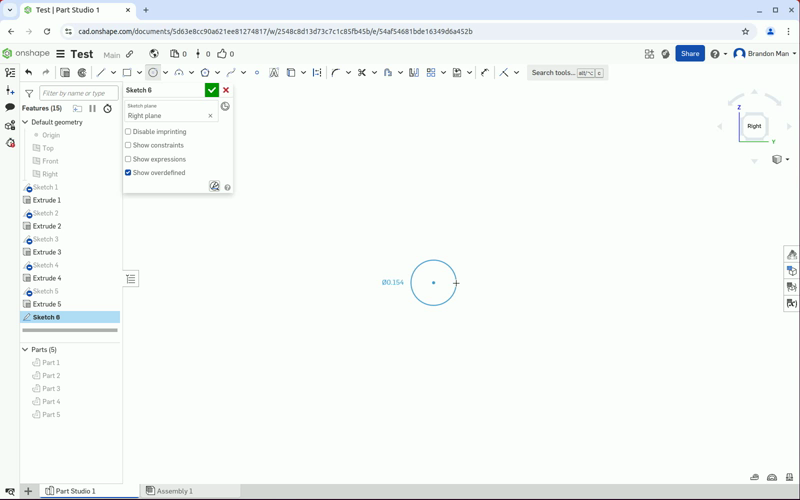
click(456, 282)
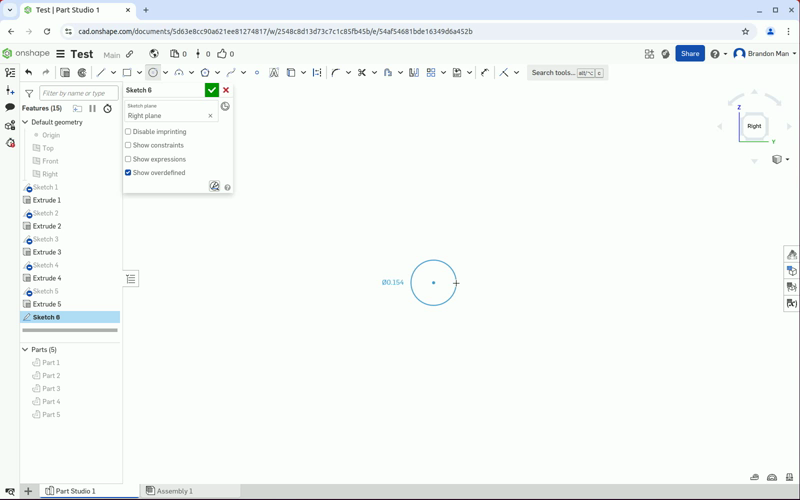
scroll(-6)
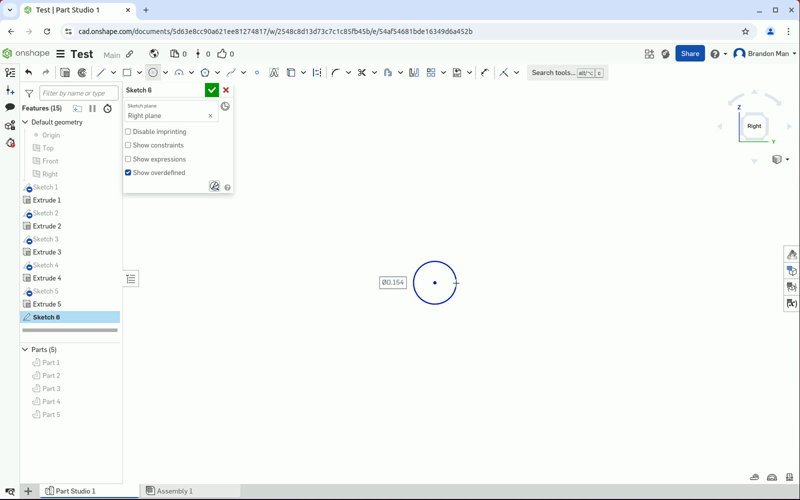
scroll(-6)
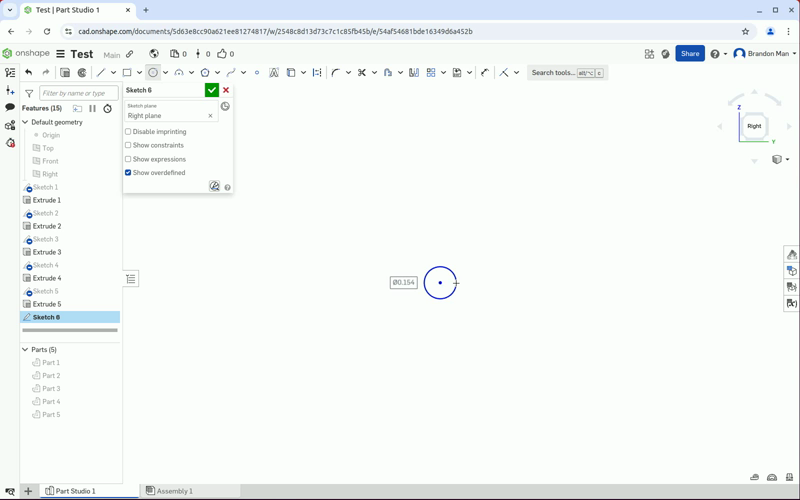
scroll(-6)
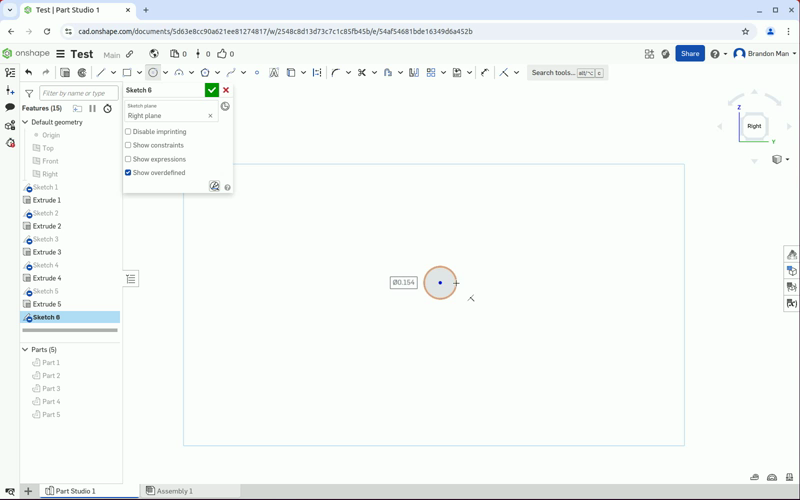
scroll(-6)
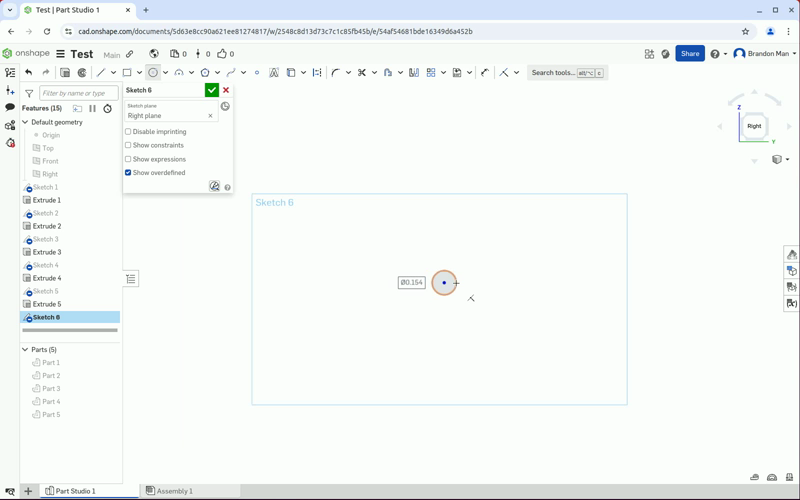
scroll(-6)
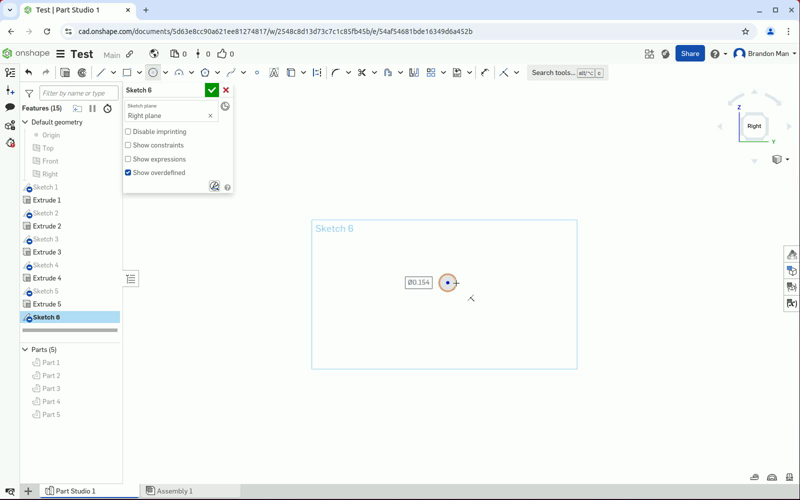
scroll(-6)
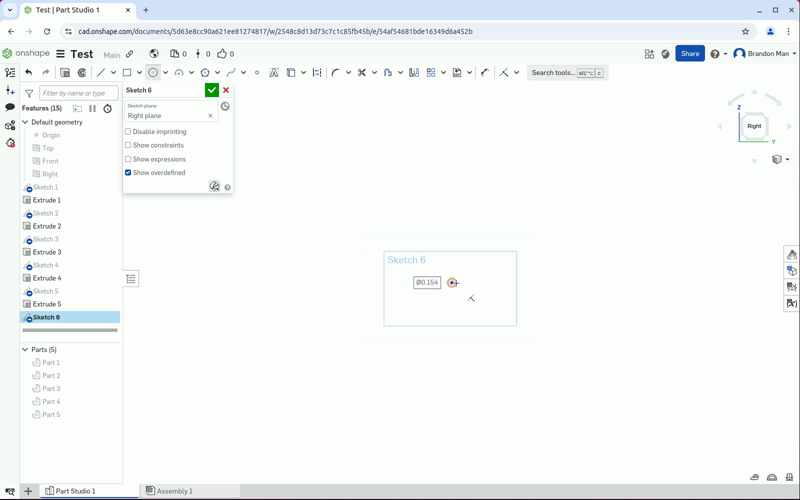
scroll(-6)
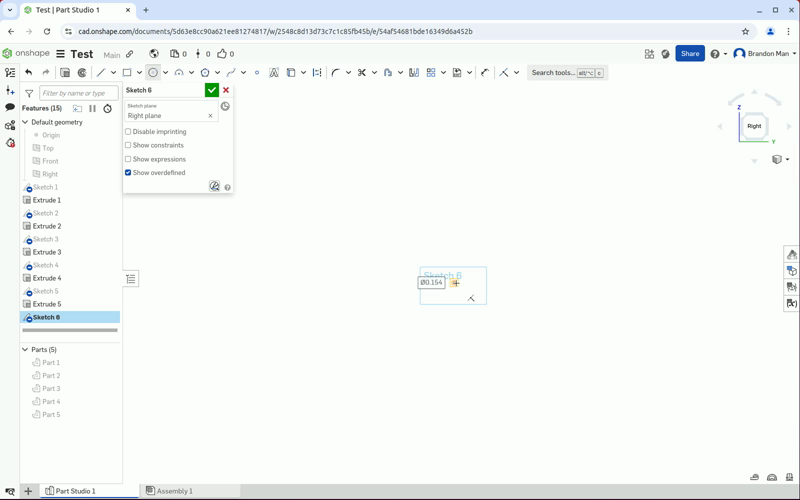
key(esc)
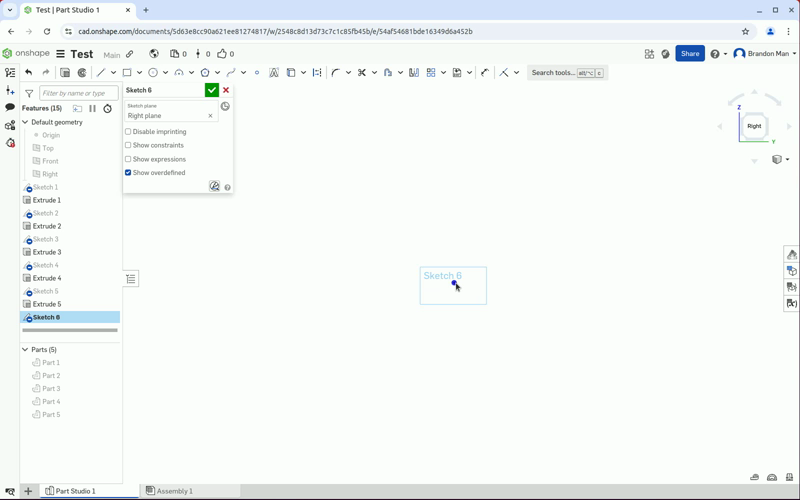
key(c)
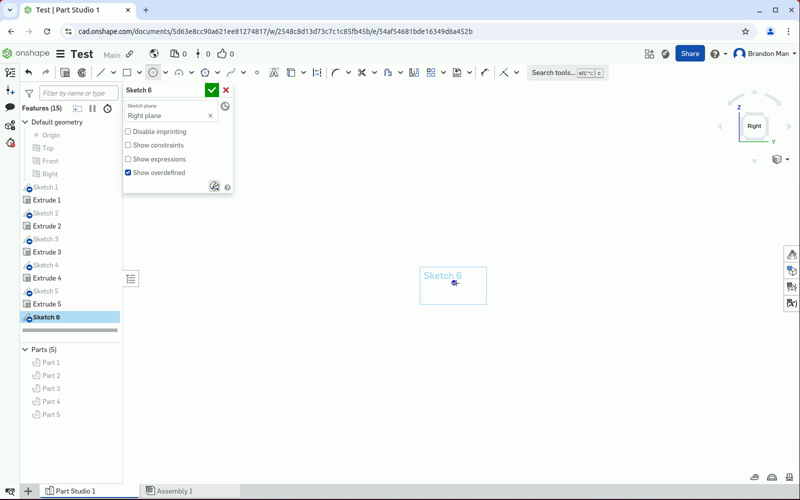
key_down(shift)
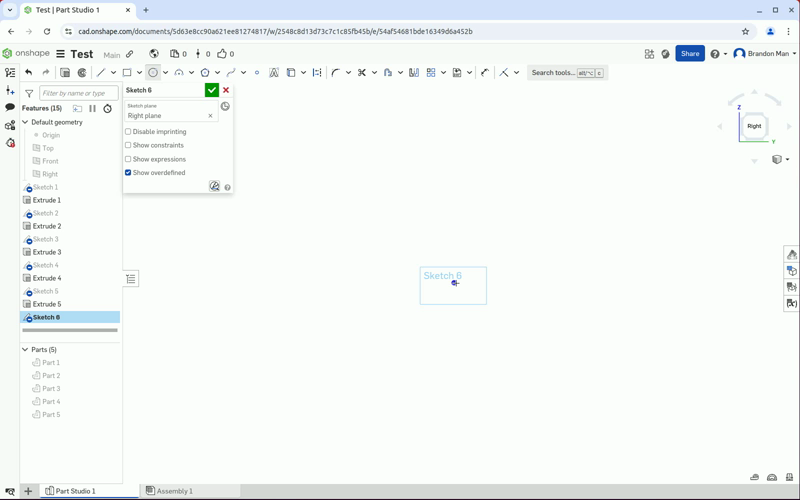
mouse_move(454, 282)
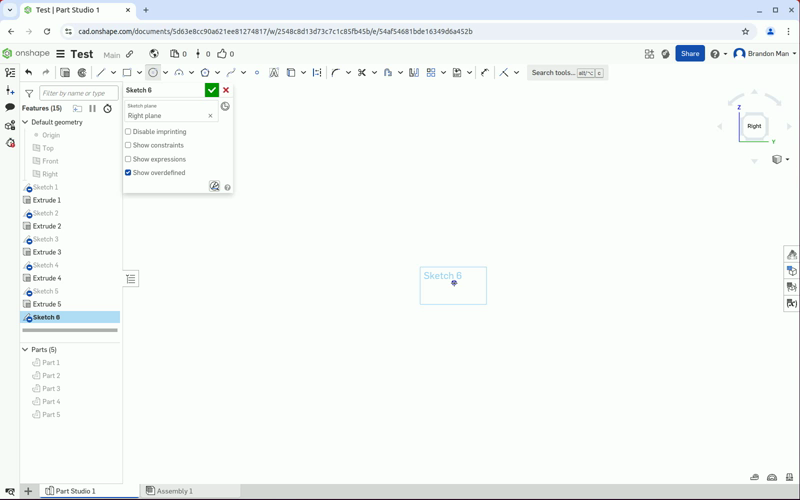
scroll(6)
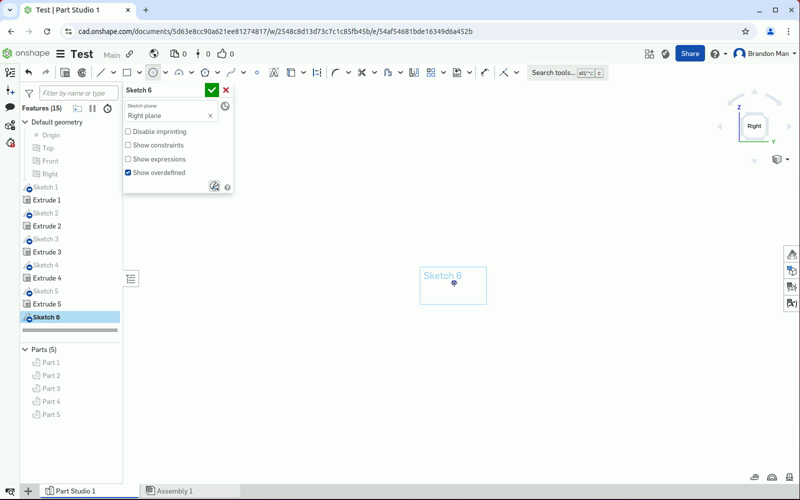
scroll(6)
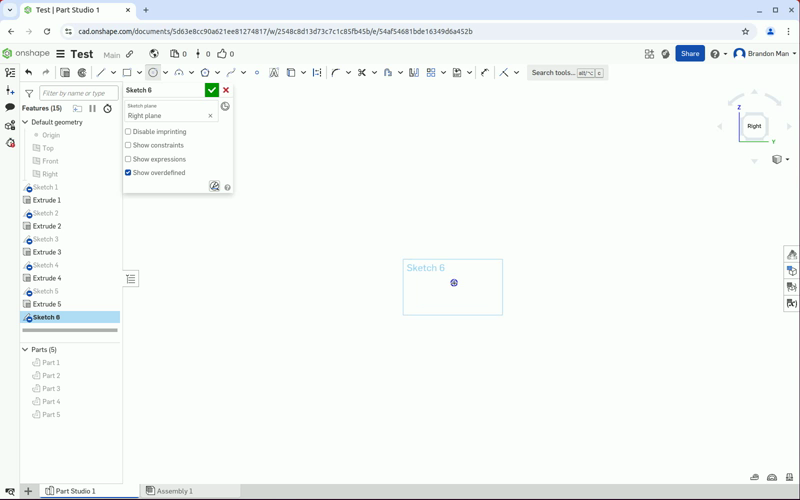
scroll(6)
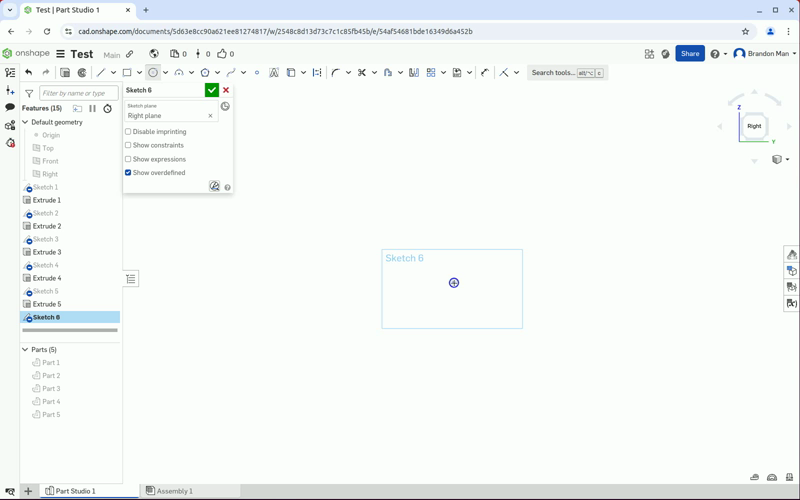
scroll(6)
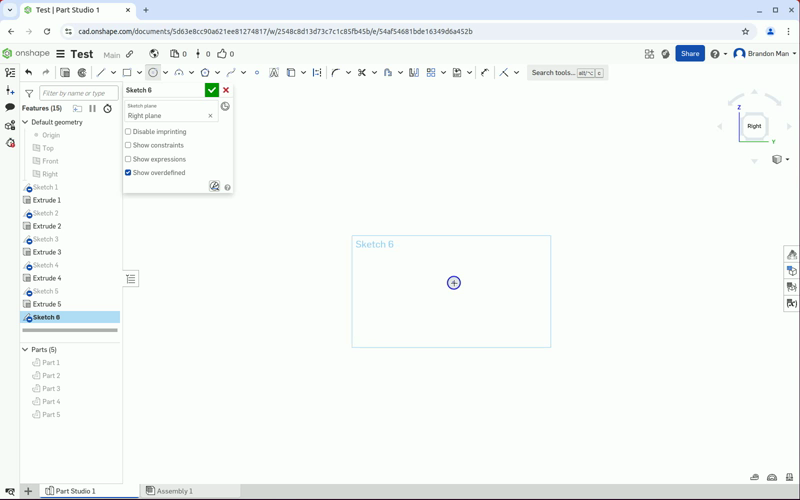
scroll(6)
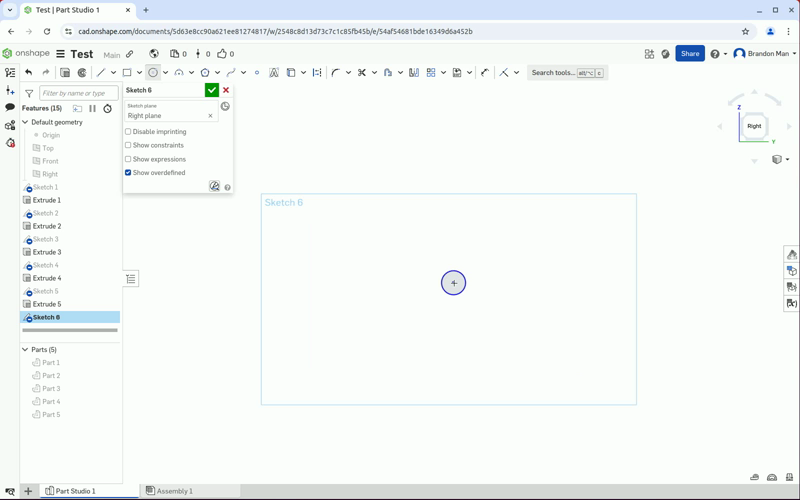
scroll(6)
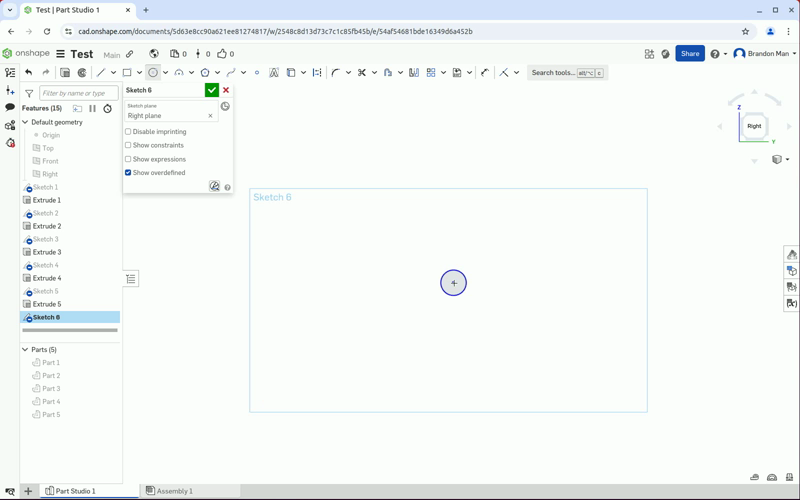
scroll(6)
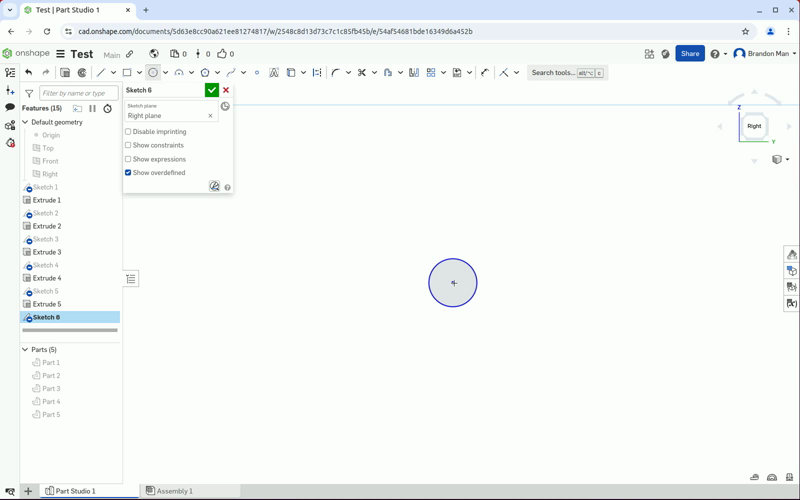
click(454, 282)
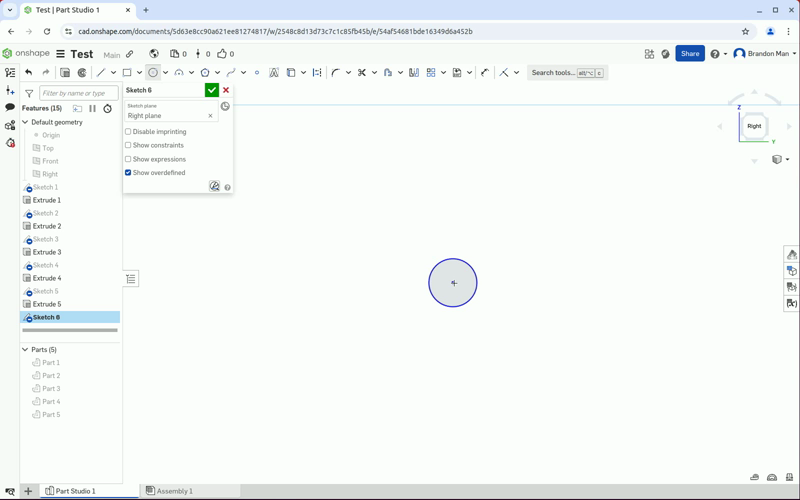
scroll(-6)
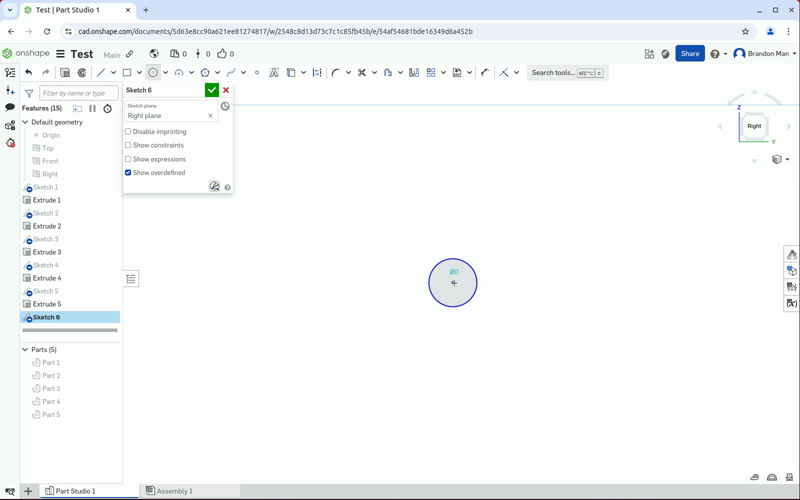
scroll(-6)
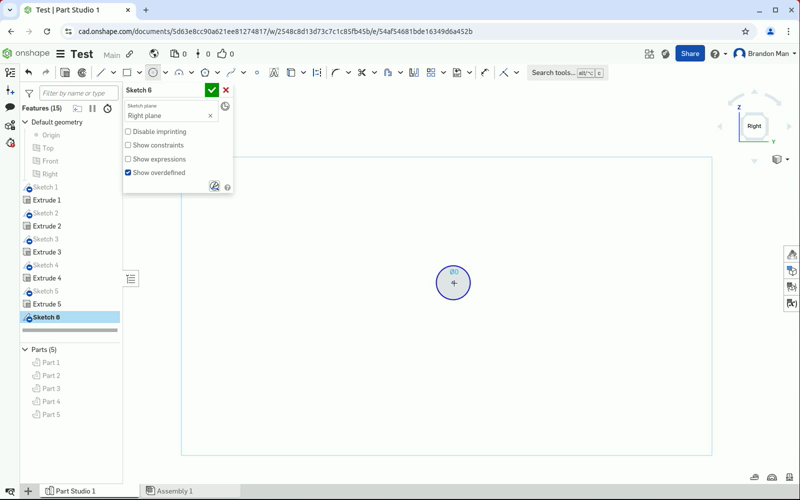
scroll(-6)
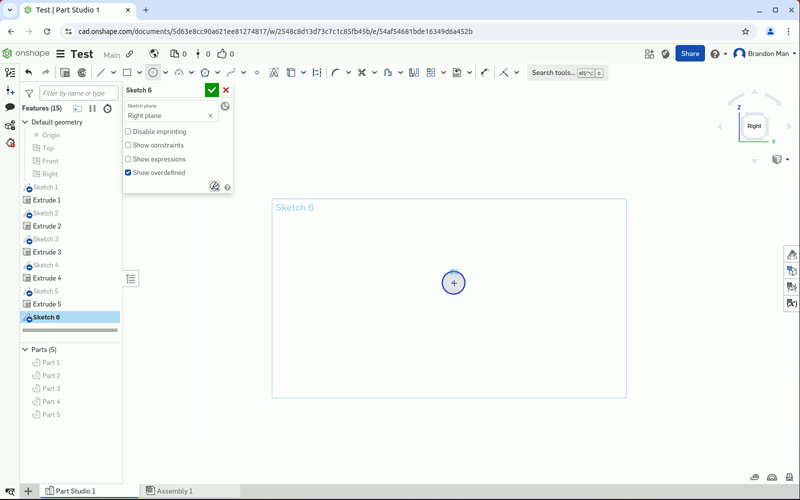
scroll(-6)
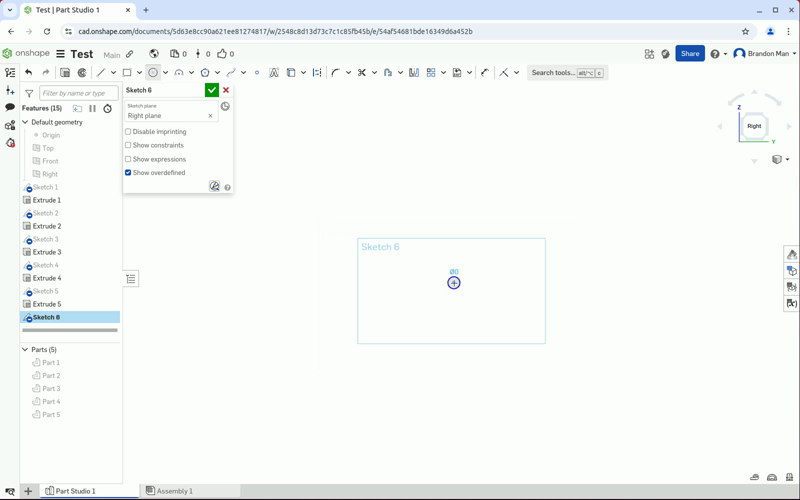
scroll(-6)
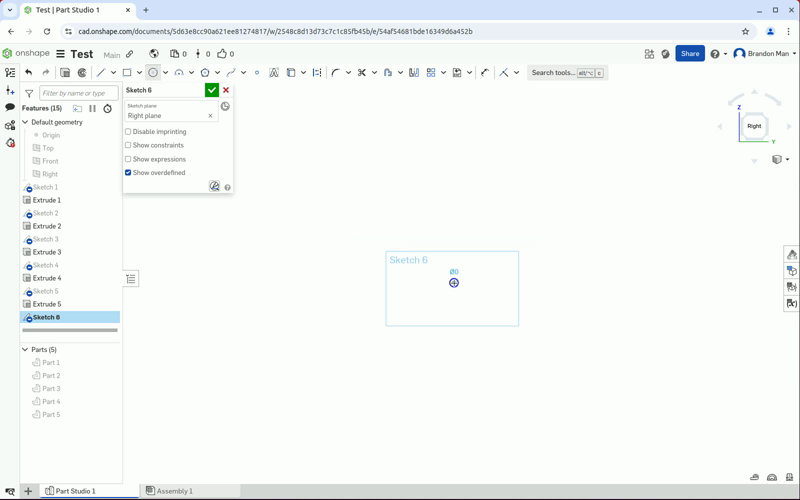
scroll(-6)
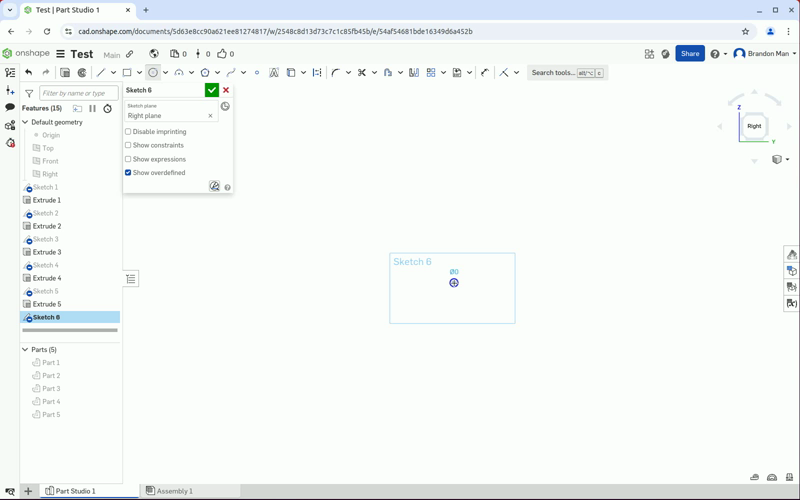
scroll(-6)
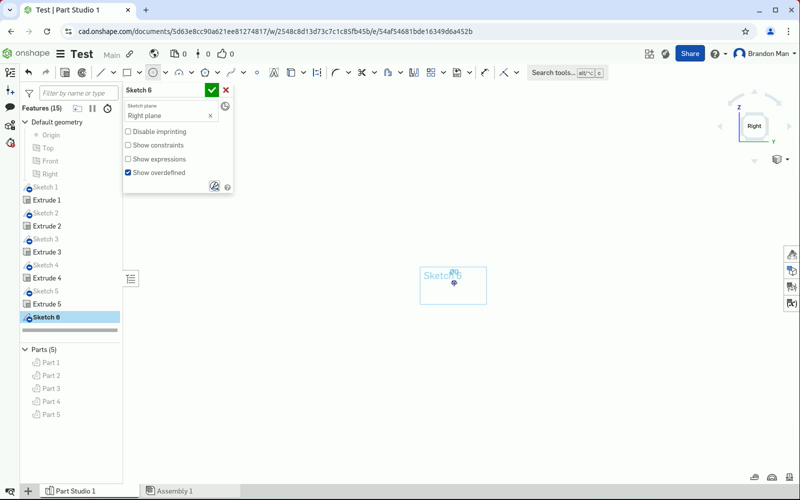
key_up(shift)
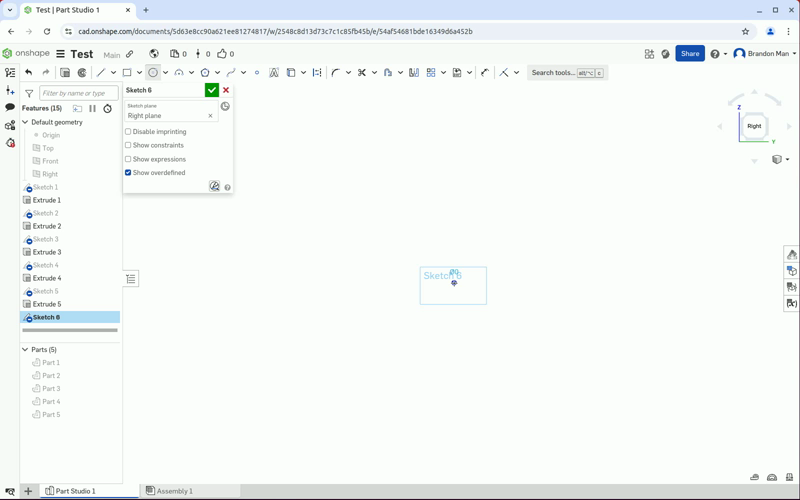
mouse_move(455, 282)
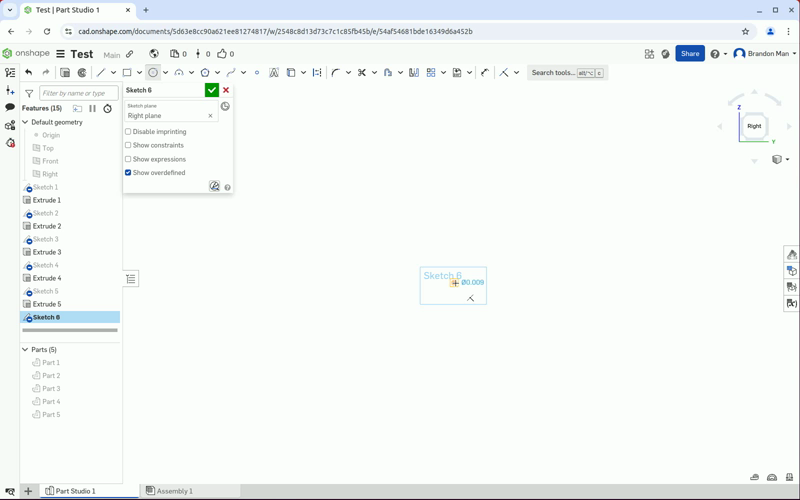
scroll(6)
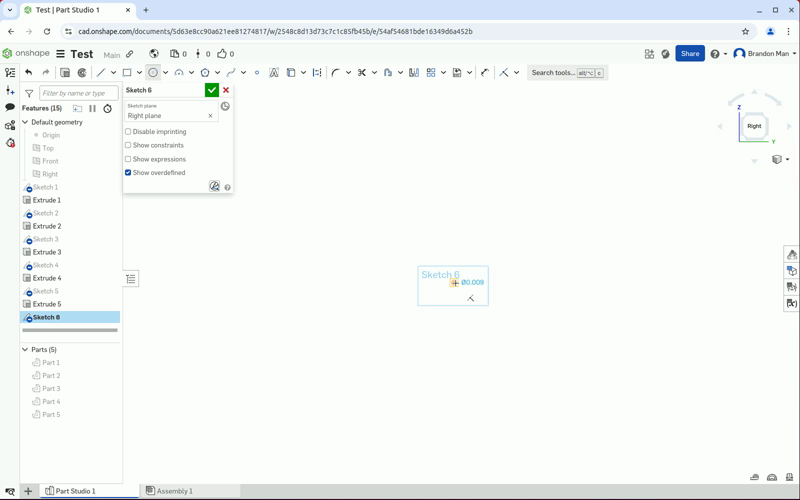
scroll(6)
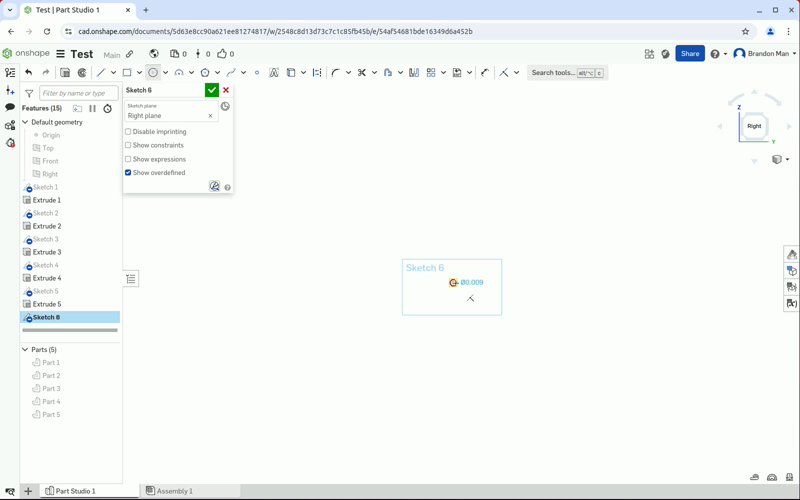
scroll(6)
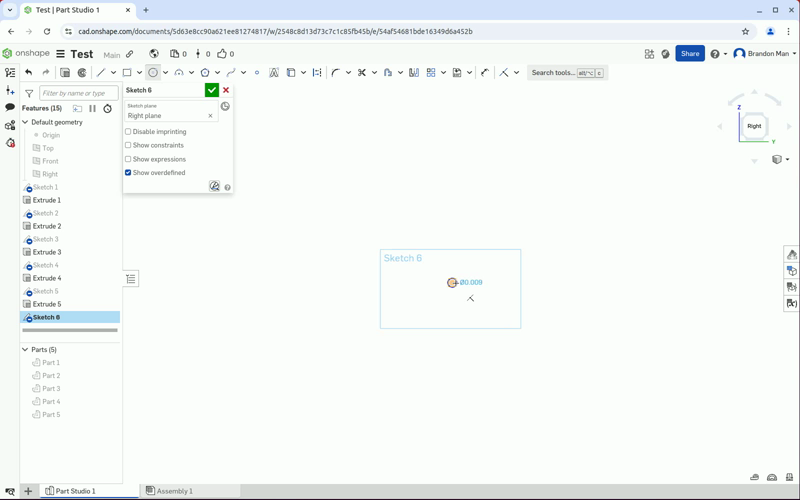
scroll(6)
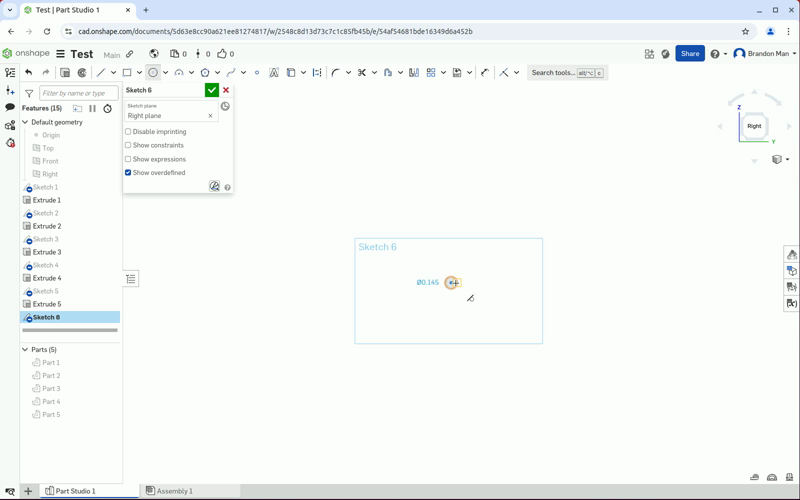
scroll(6)
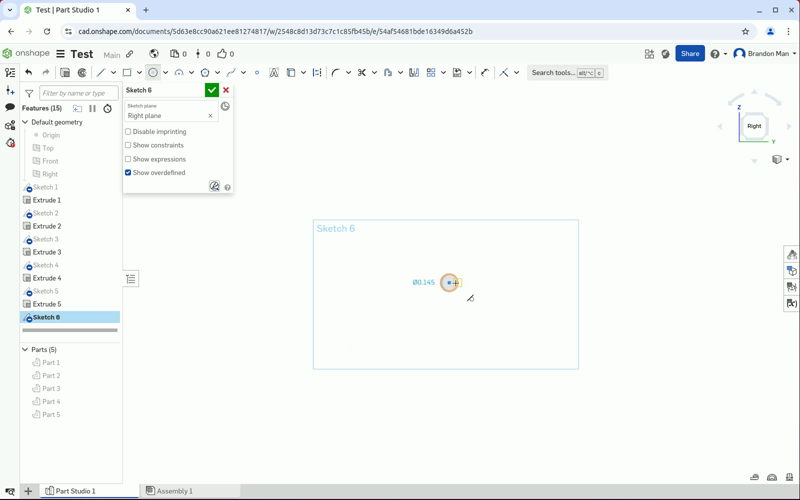
scroll(6)
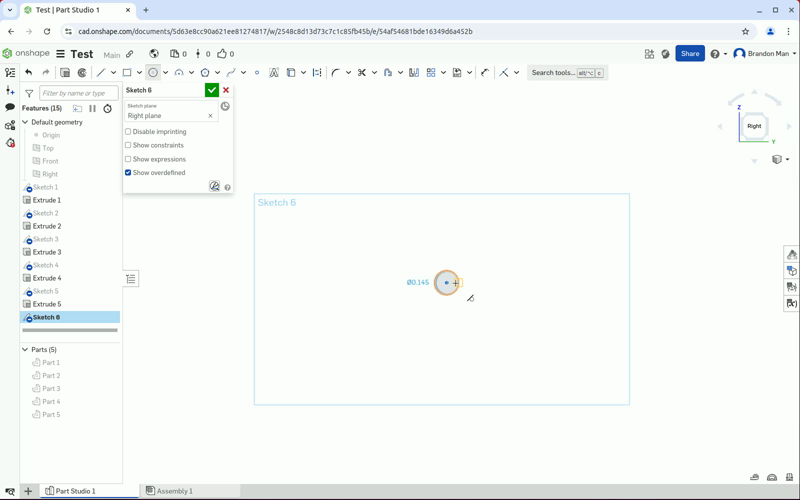
scroll(6)
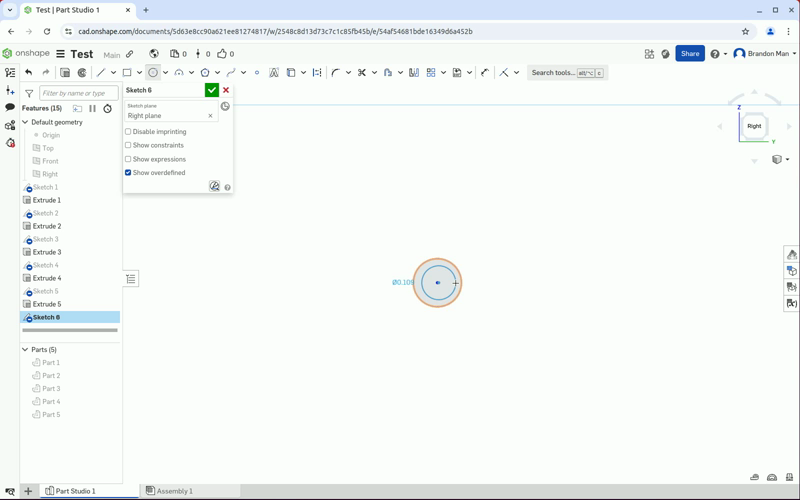
click(455, 282)
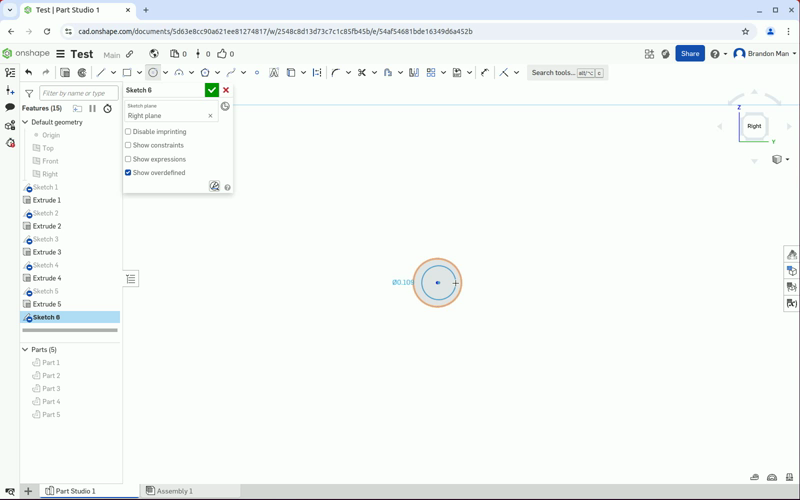
scroll(-6)
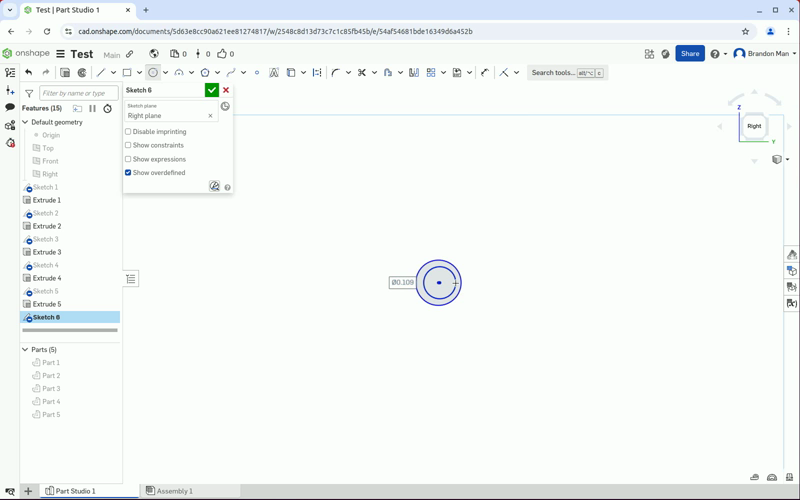
scroll(-6)
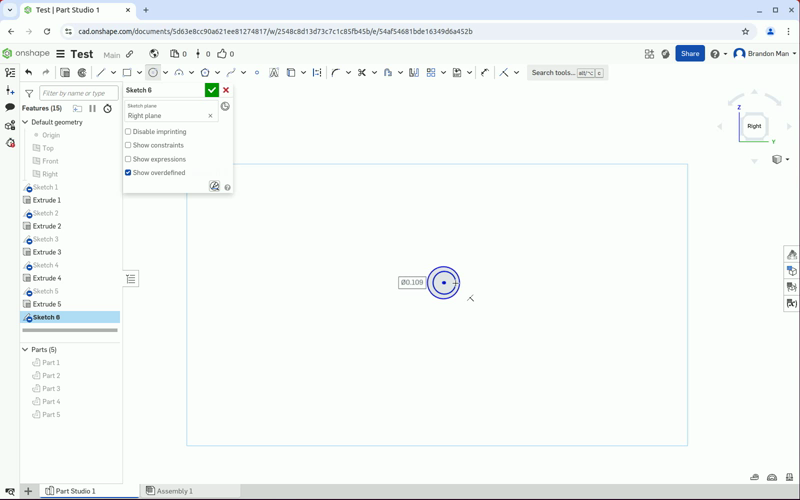
scroll(-6)
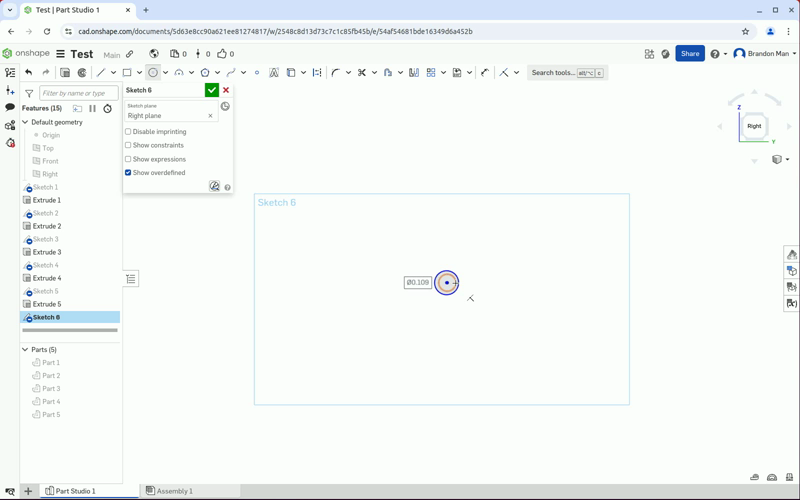
scroll(-6)
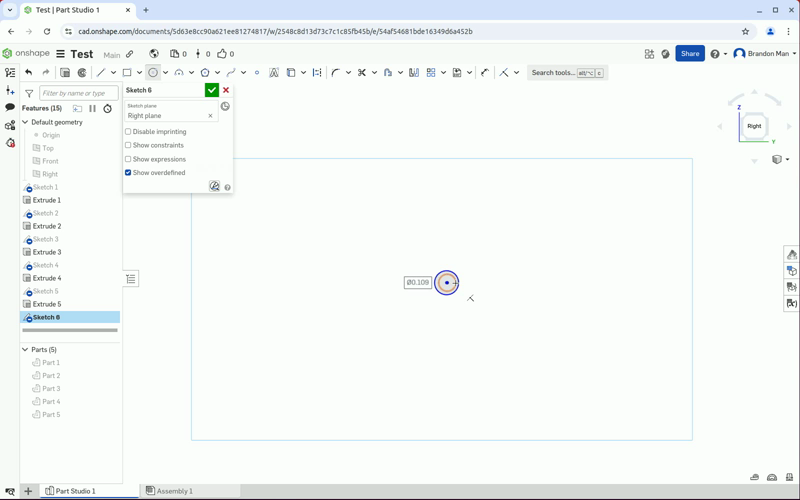
scroll(-6)
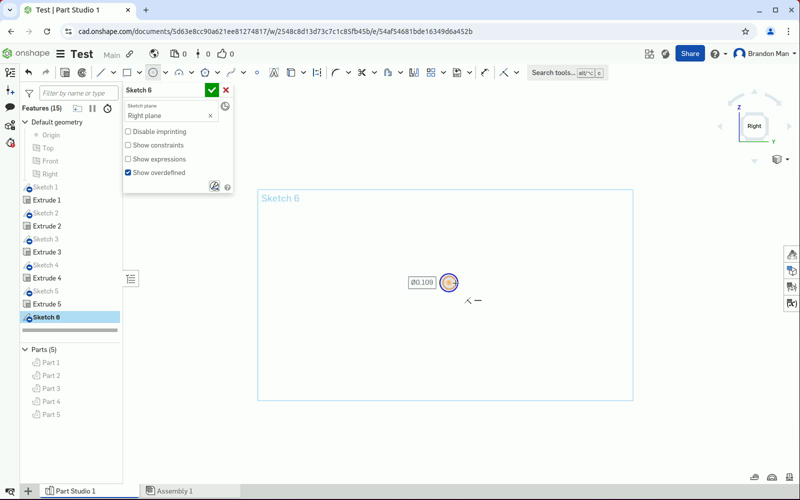
scroll(-6)
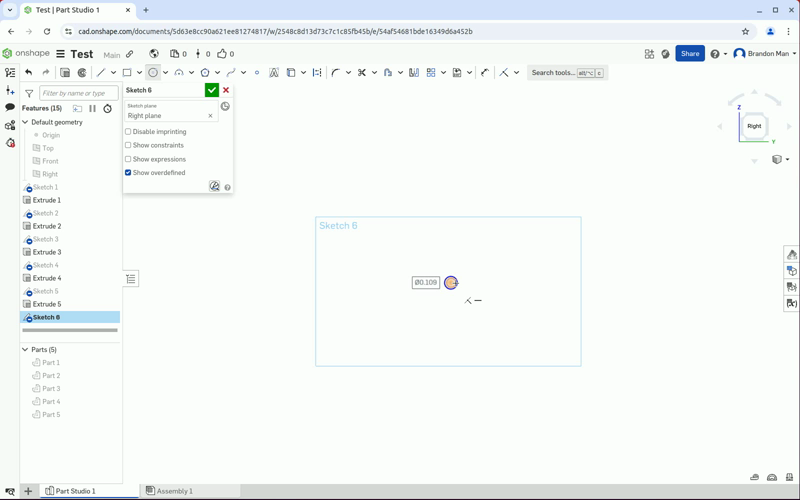
scroll(-6)
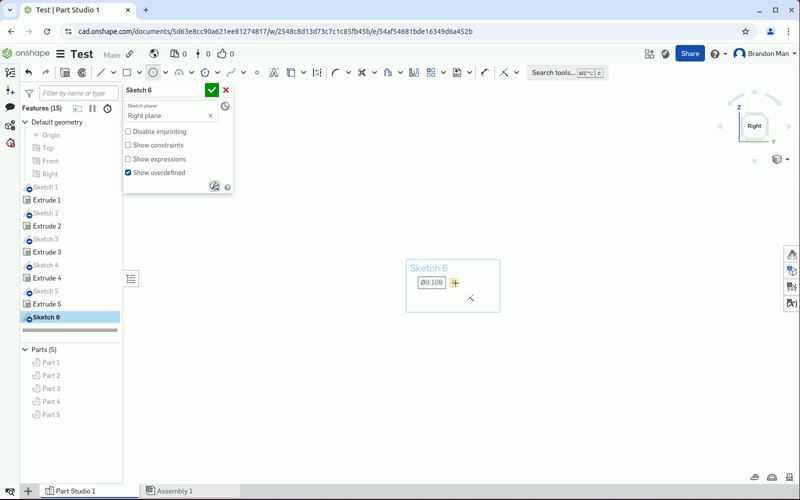
key(esc)
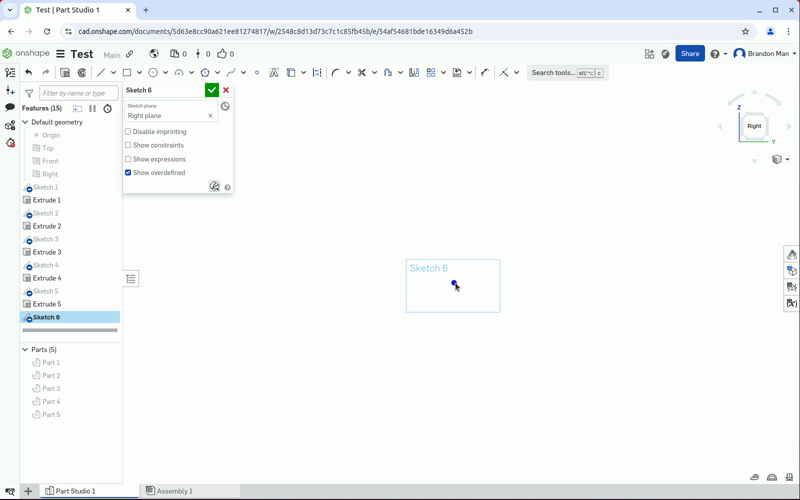
mouse_move(454, 284)
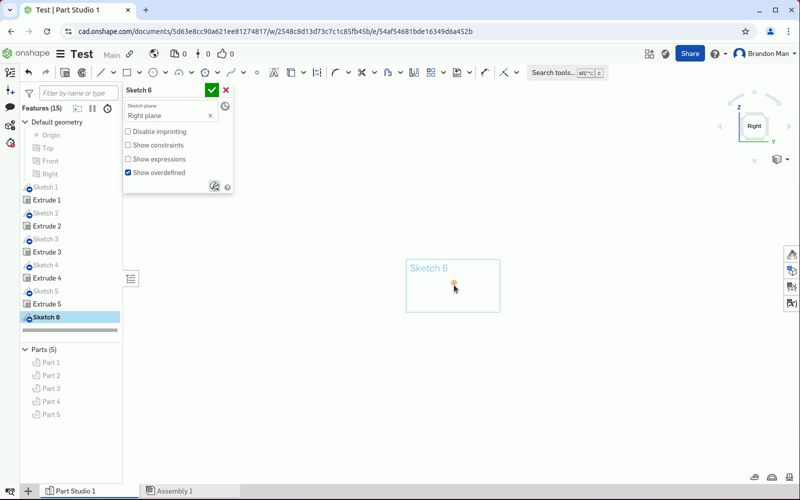
scroll(6)
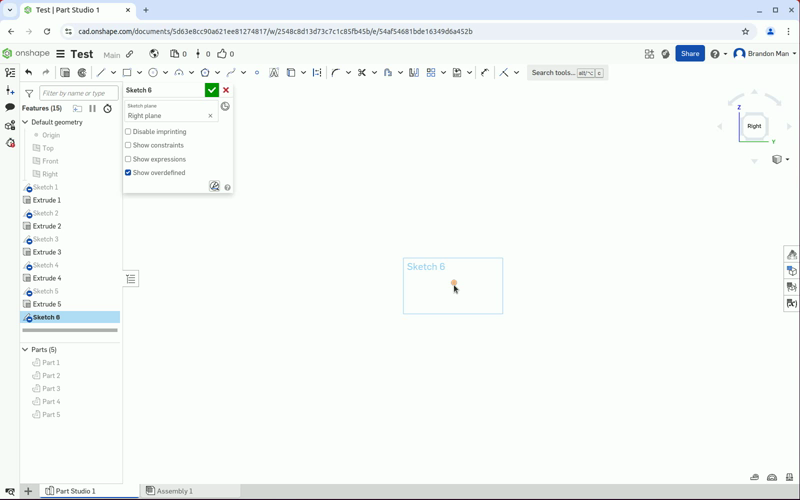
scroll(6)
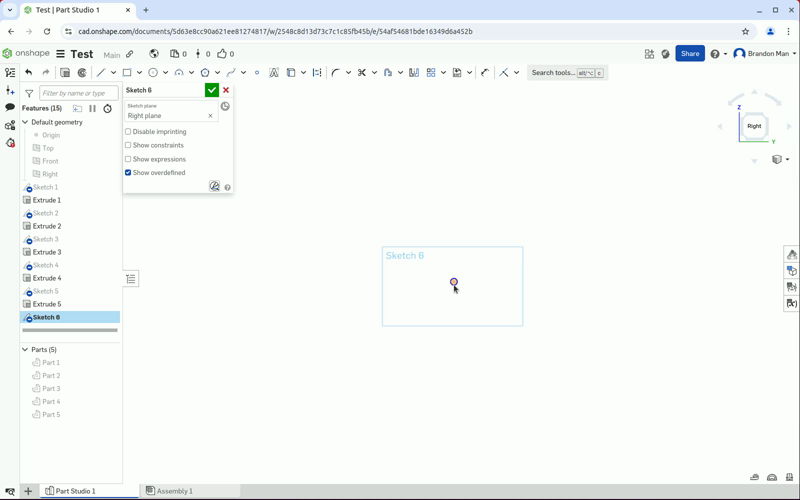
scroll(6)
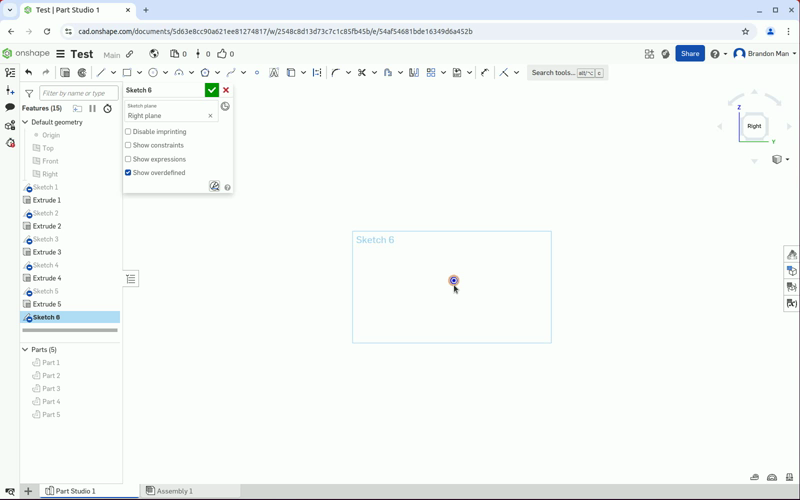
scroll(6)
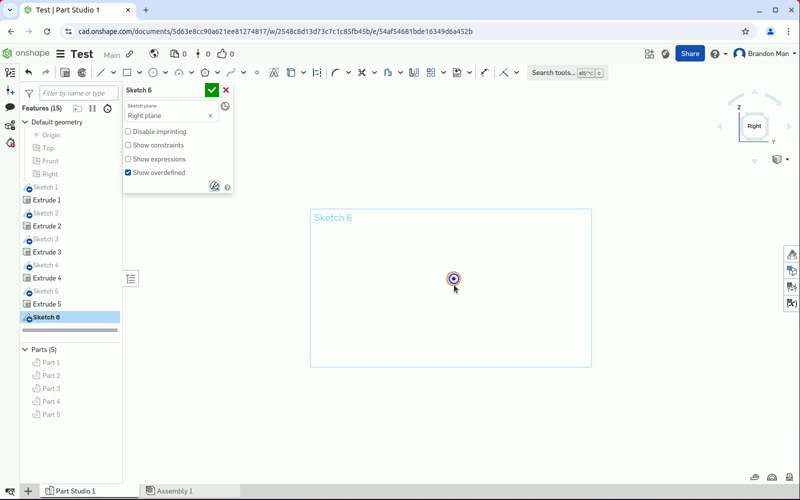
scroll(6)
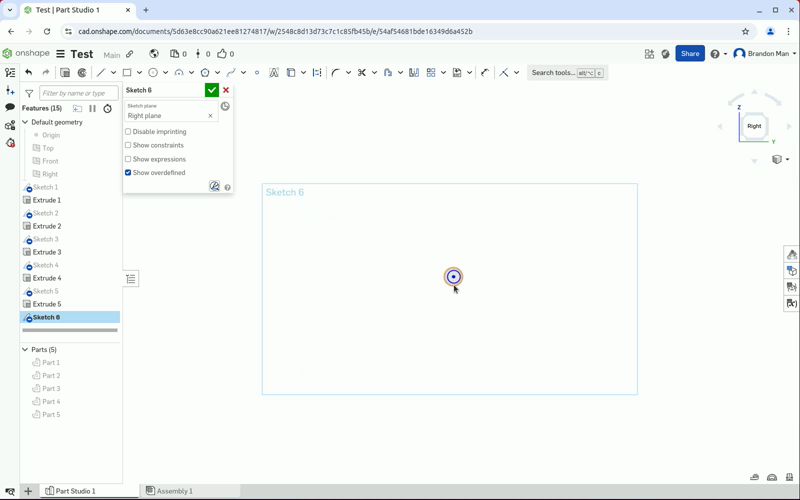
scroll(6)
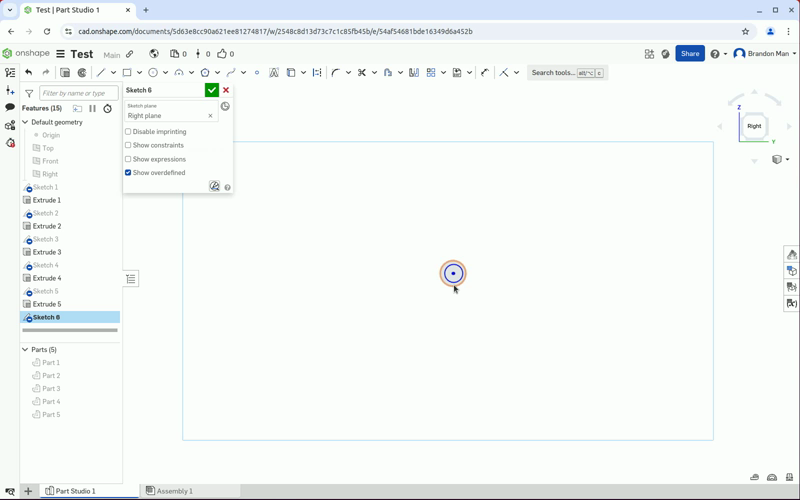
scroll(6)
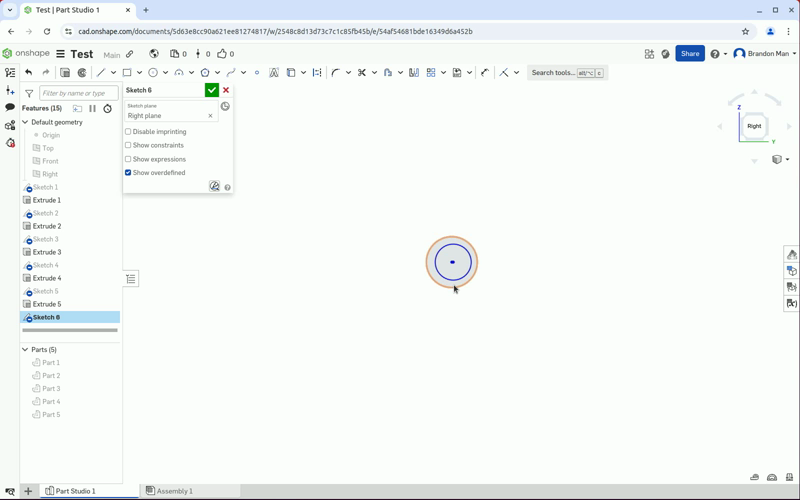
click(454, 284)
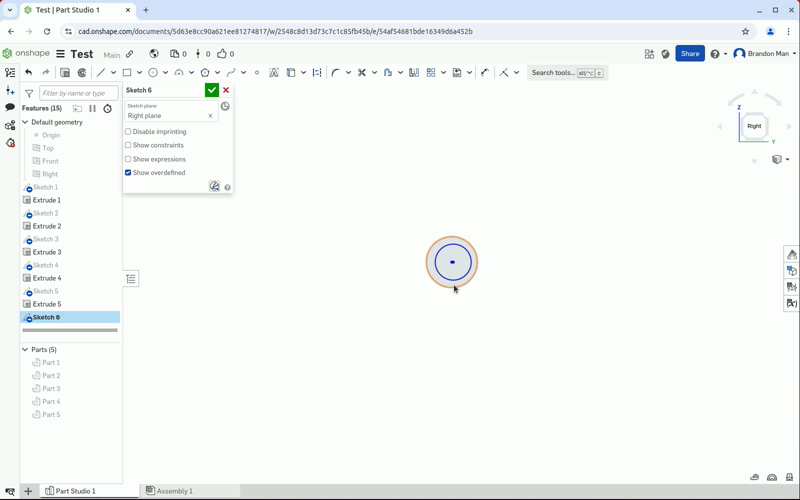
scroll(-6)
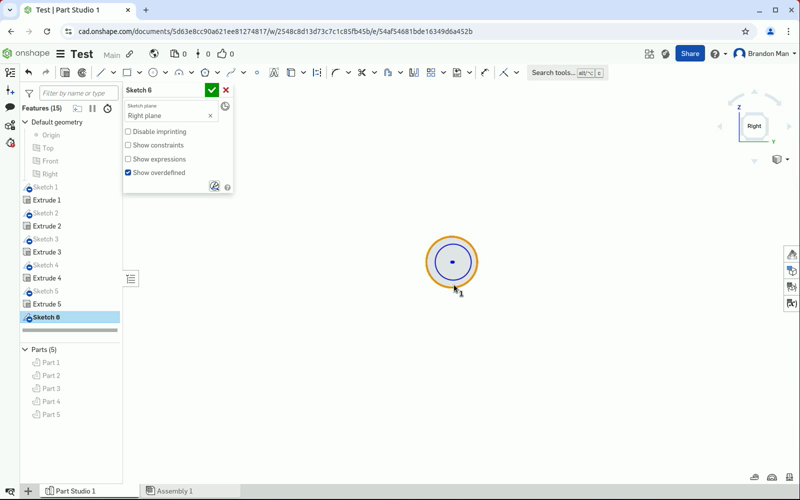
scroll(-6)
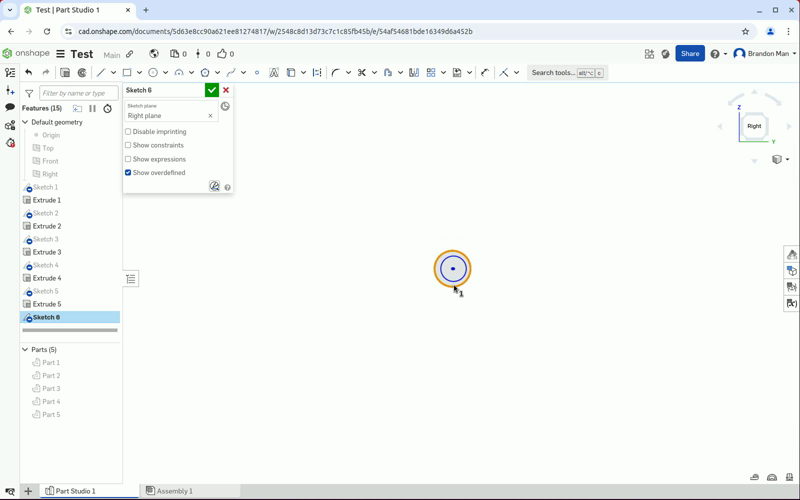
scroll(-6)
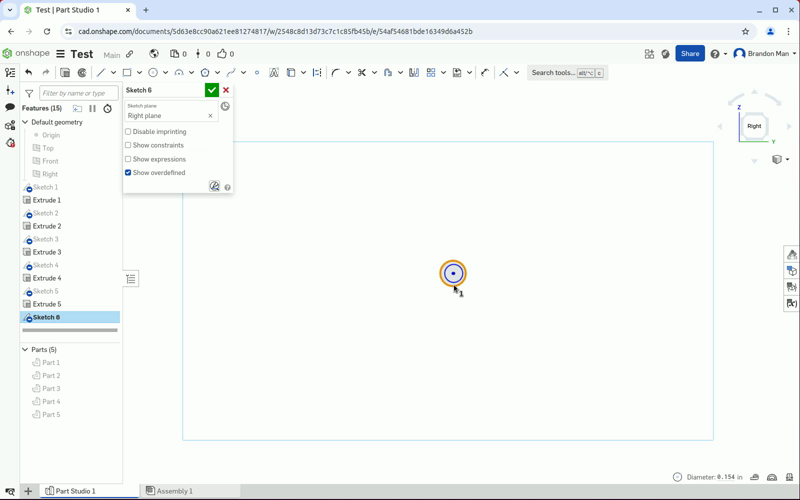
scroll(-6)
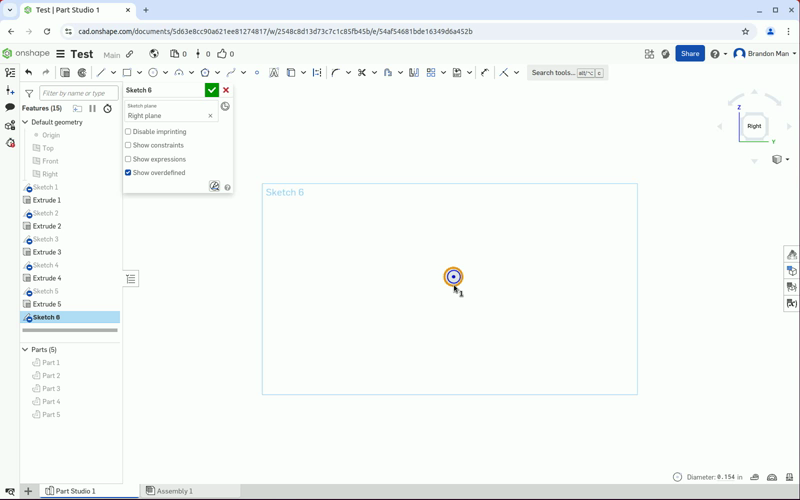
scroll(-6)
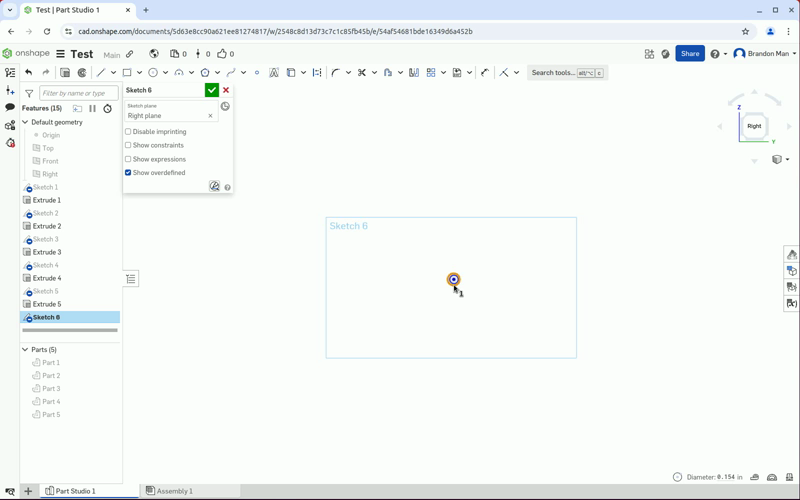
scroll(-6)
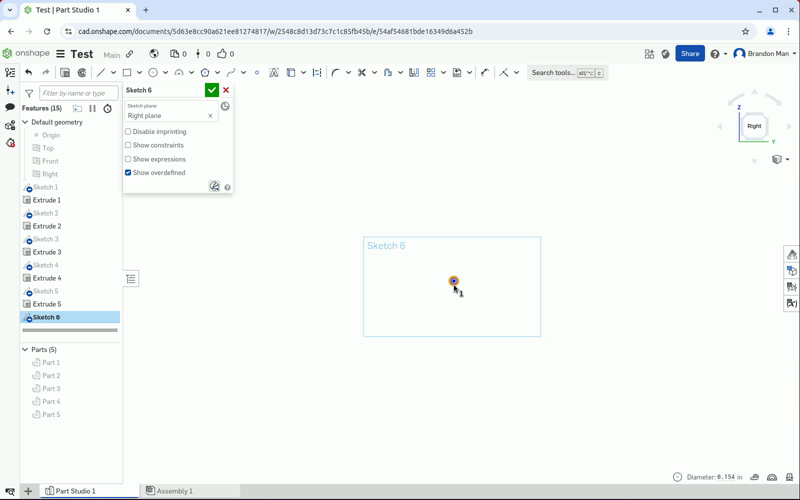
scroll(-6)
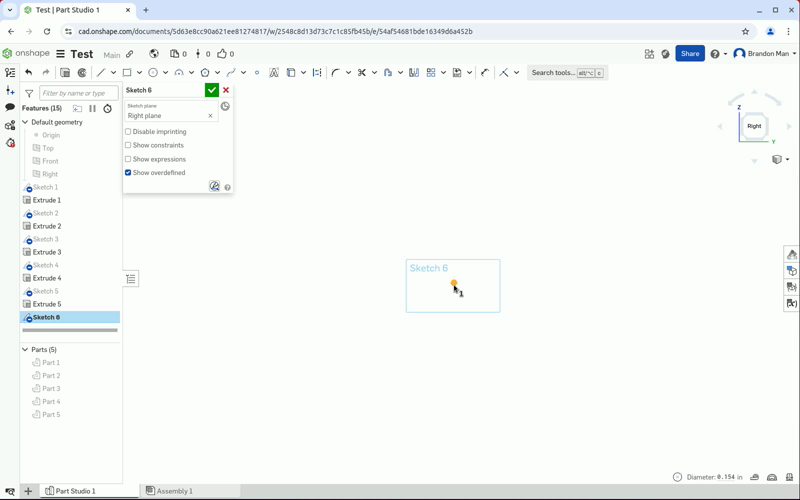
mouse_move(73, 352)
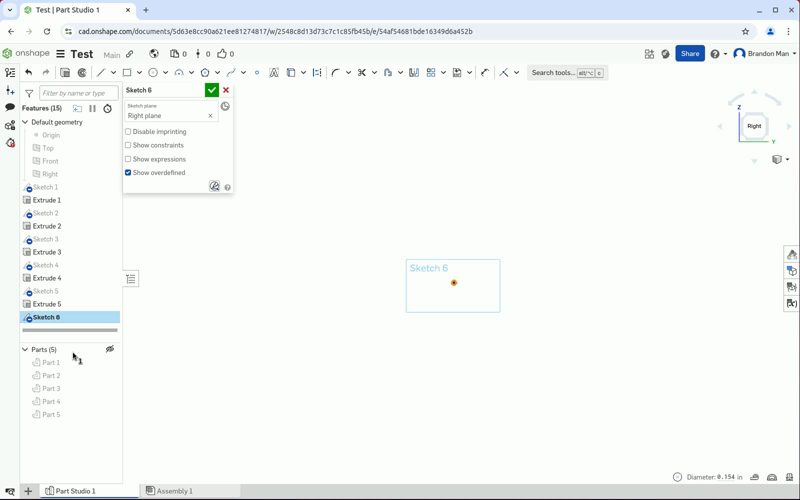
key(shift+y)
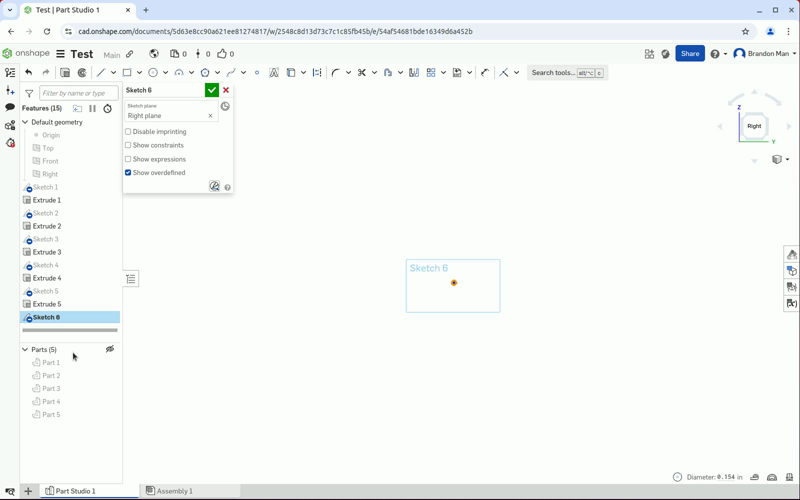
key(shift+e)
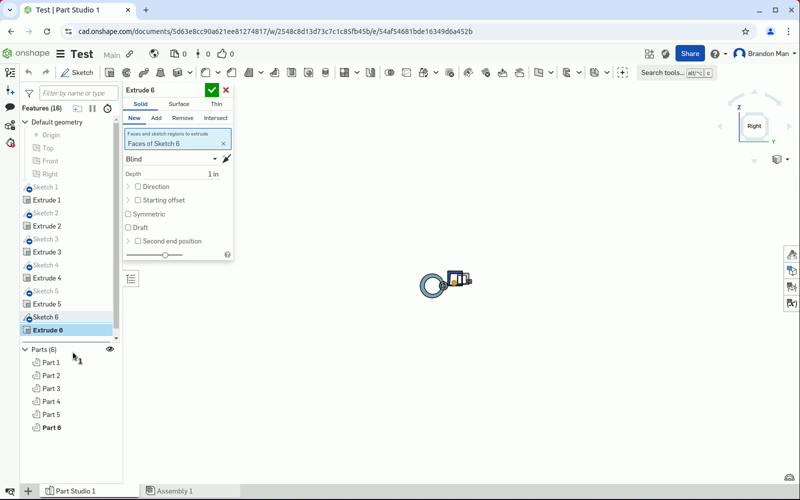
mouse_move(143, 106)
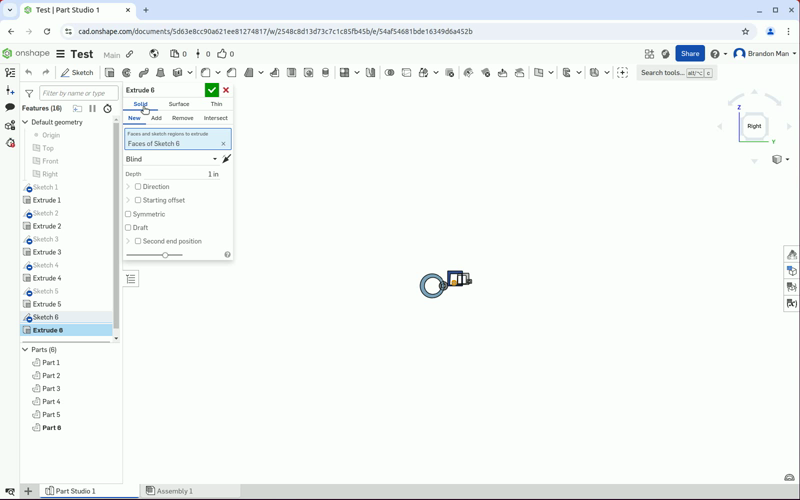
click(143, 106)
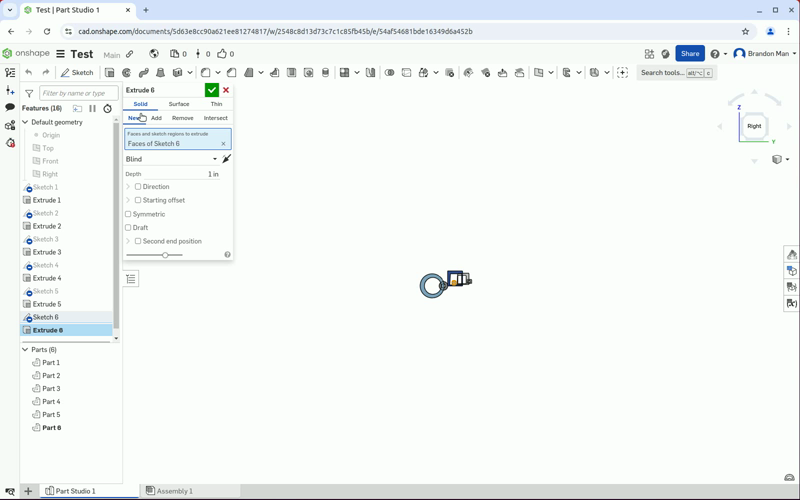
mouse_move(137, 120)
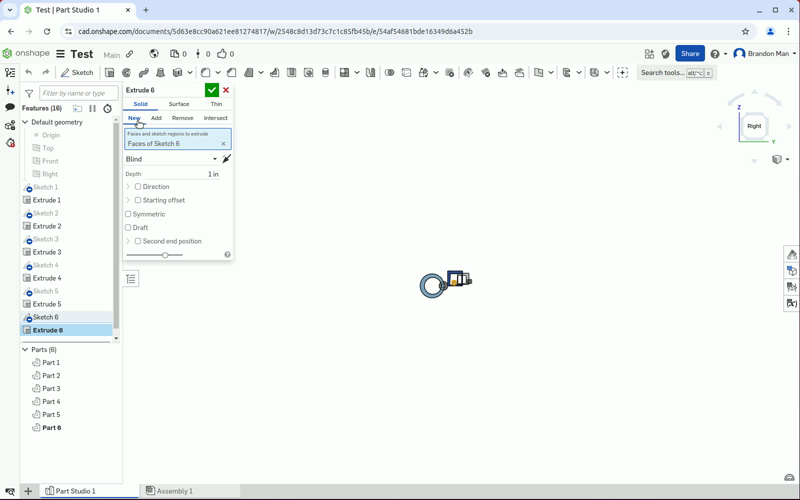
click(137, 120)
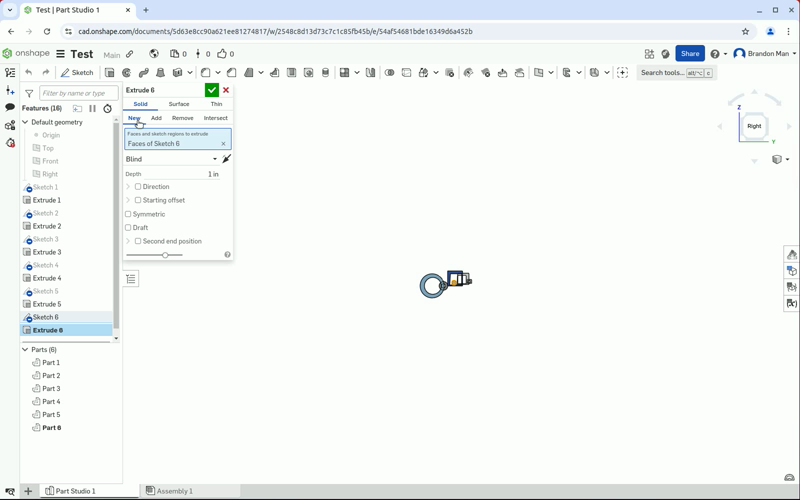
key(tab, 4)
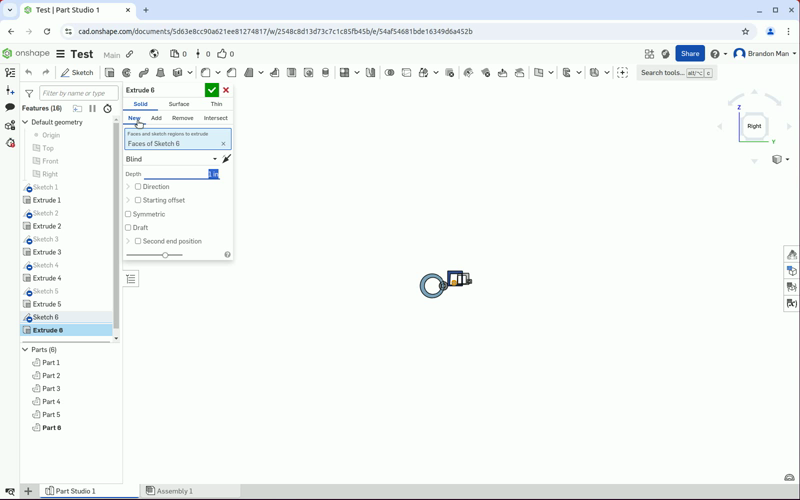
text(23.108)
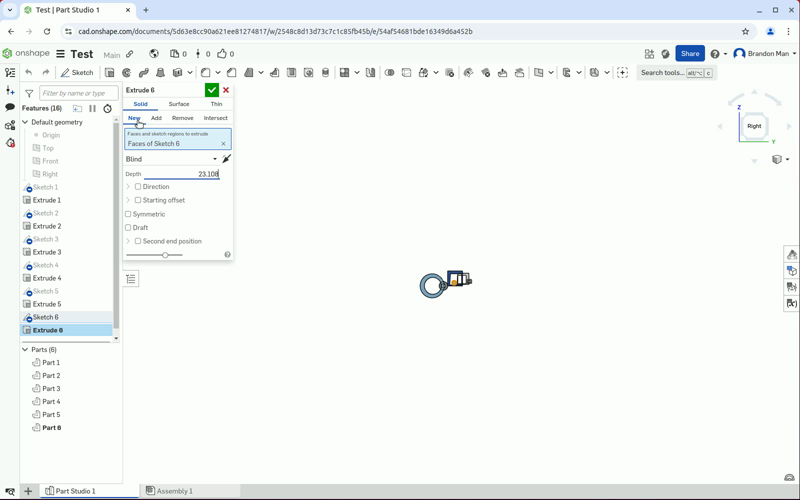
key(enter)
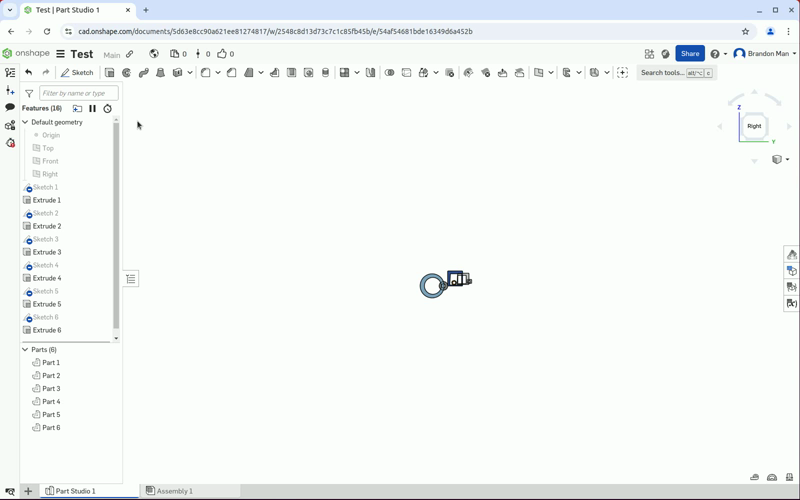
key(shift+h)
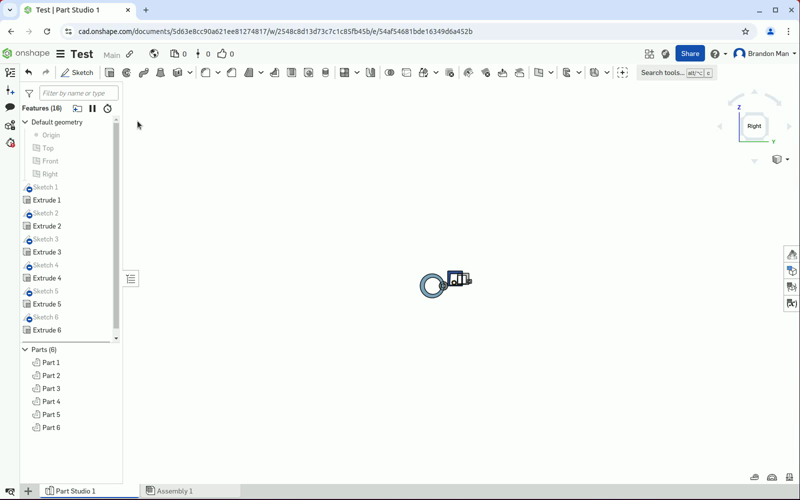
key(shift+h)
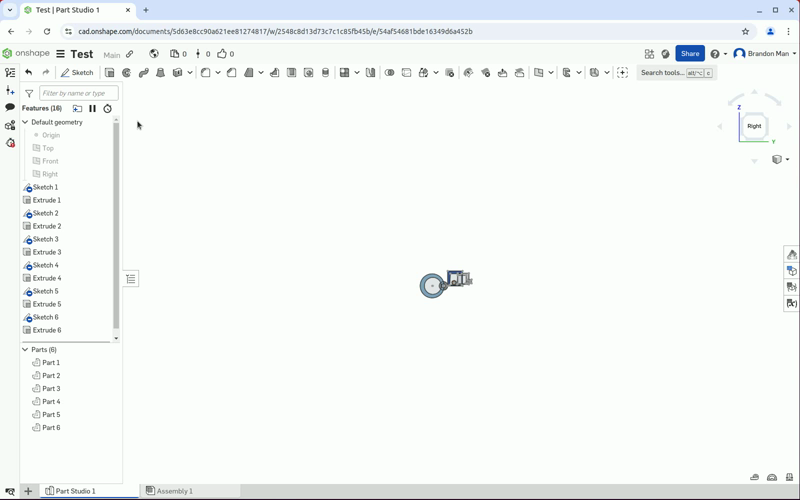
key(shift+7)
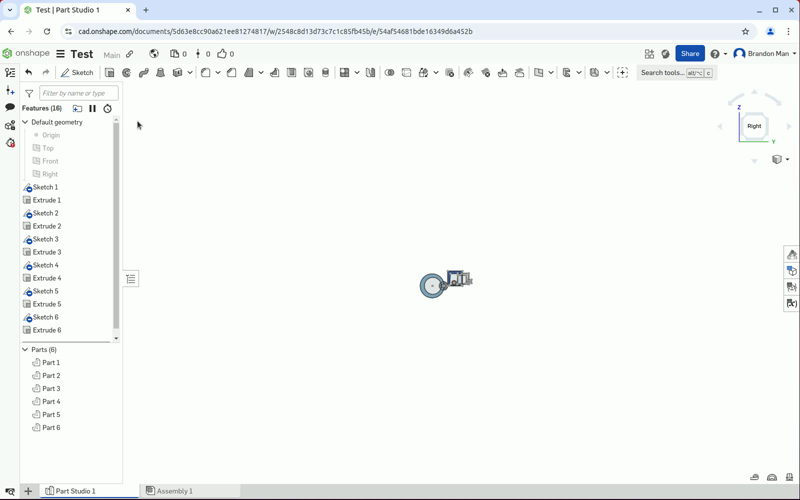
key(right, 2)
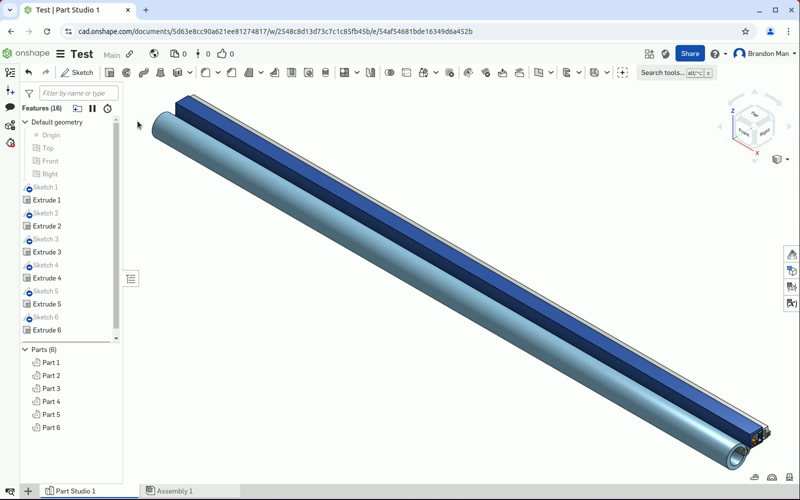
key(down, 2)
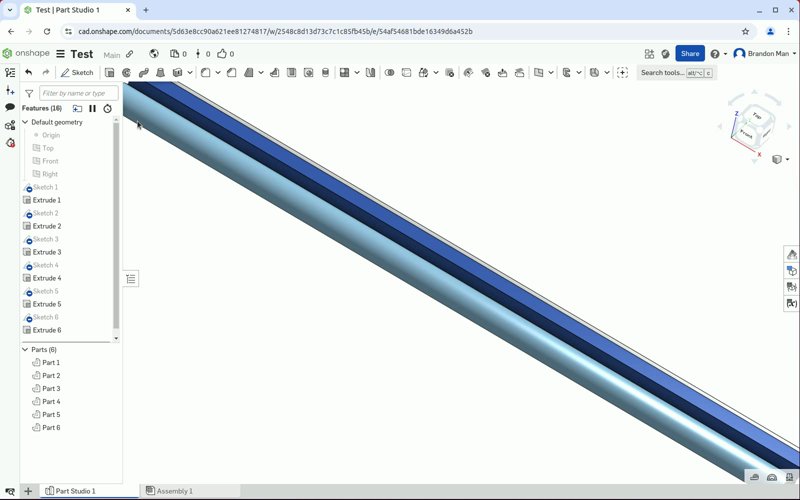
key(up, 2)
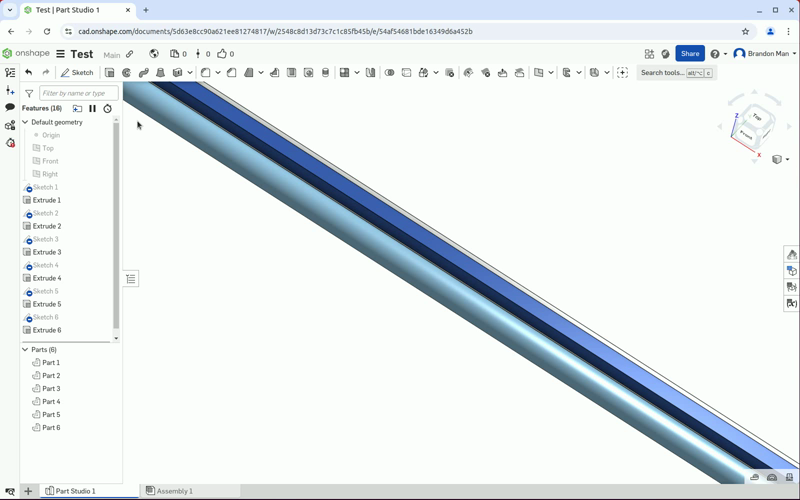
key(left, 2)
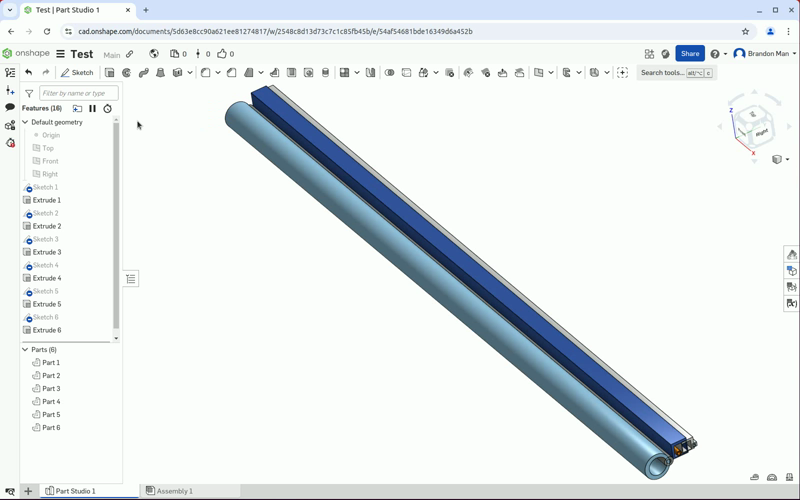
mouse_move(69, 189)
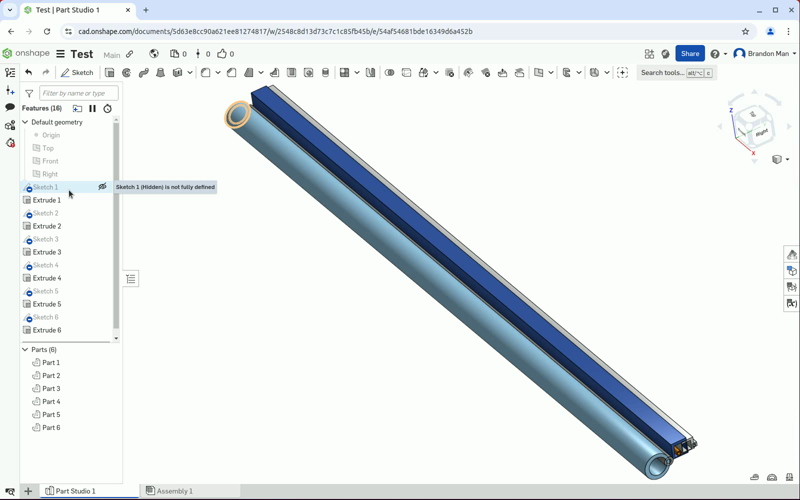
click(69, 189)